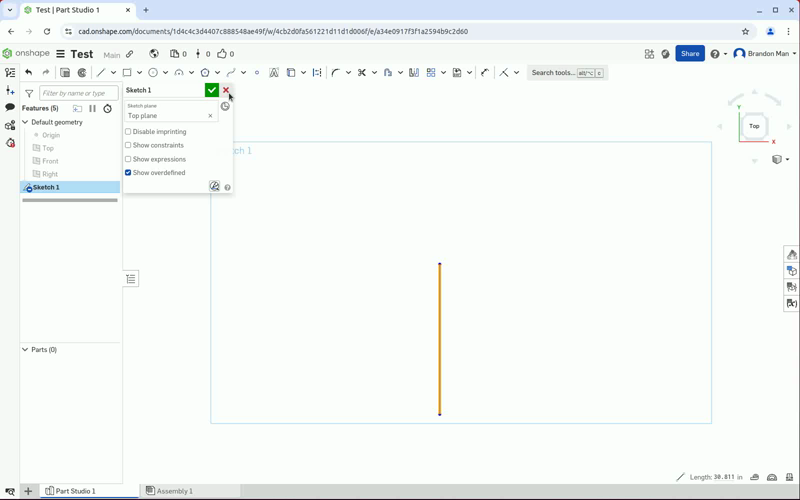
key(shift+h)
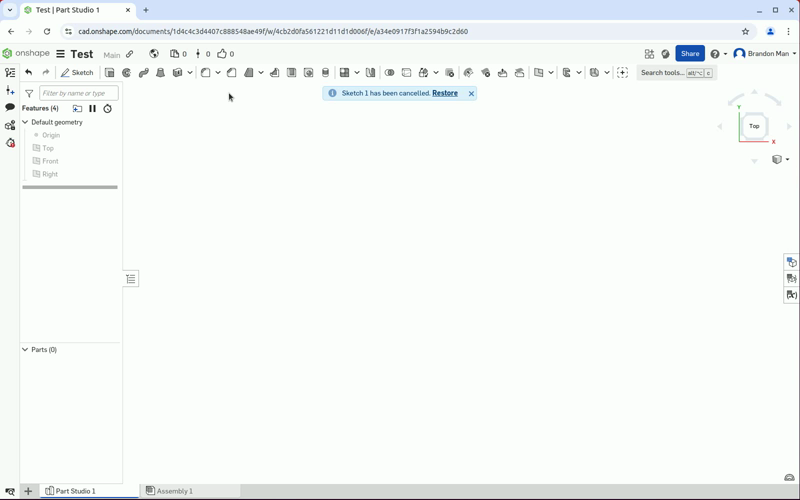
mouse_move(73, 352)
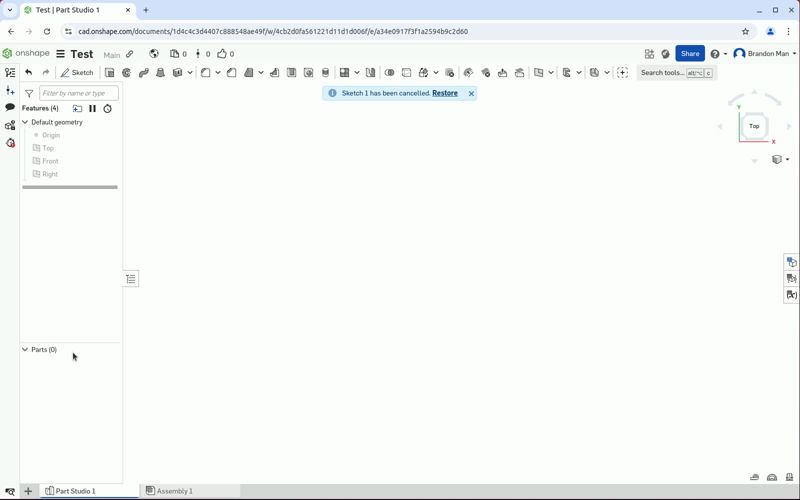
key(y)
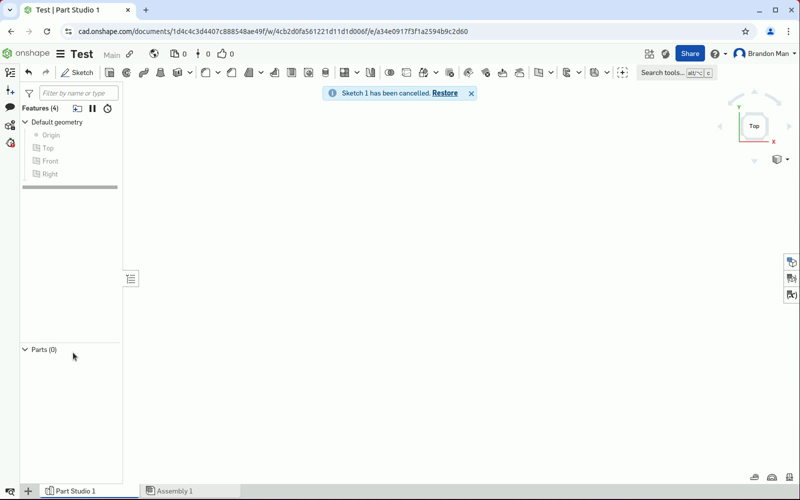
key(shift+p)
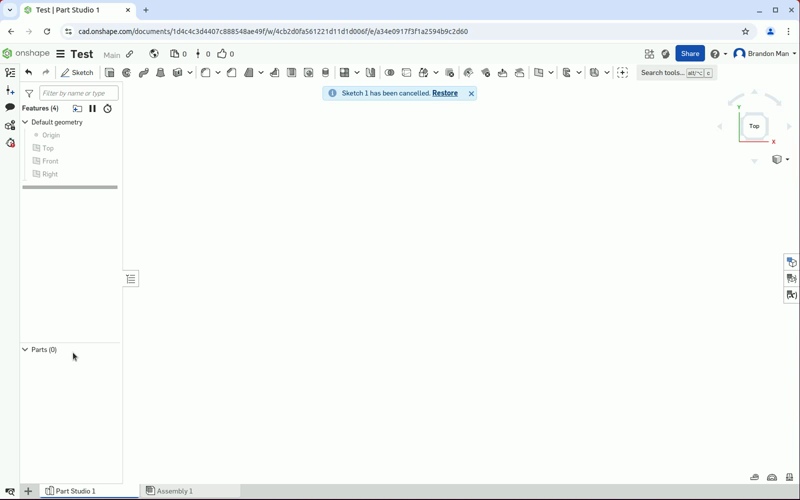
key(space)
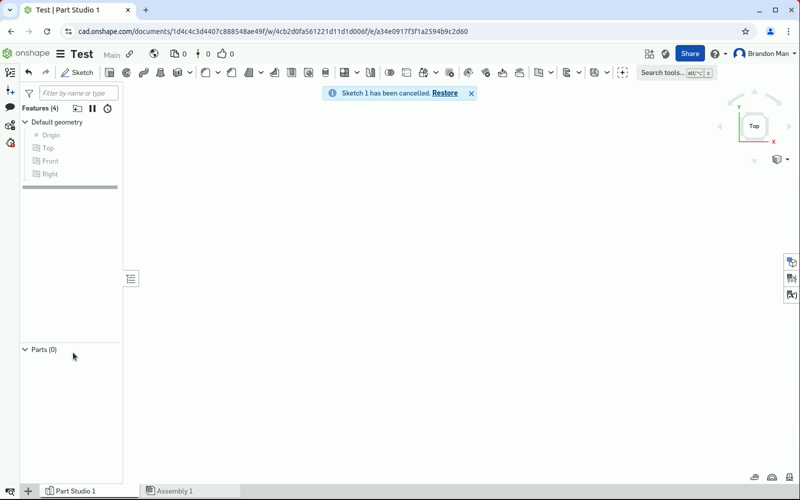
key_down(shift)
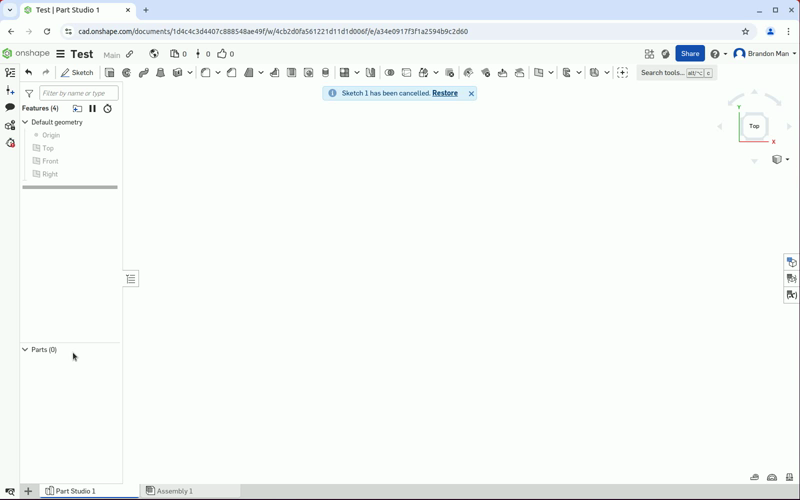
key(up)
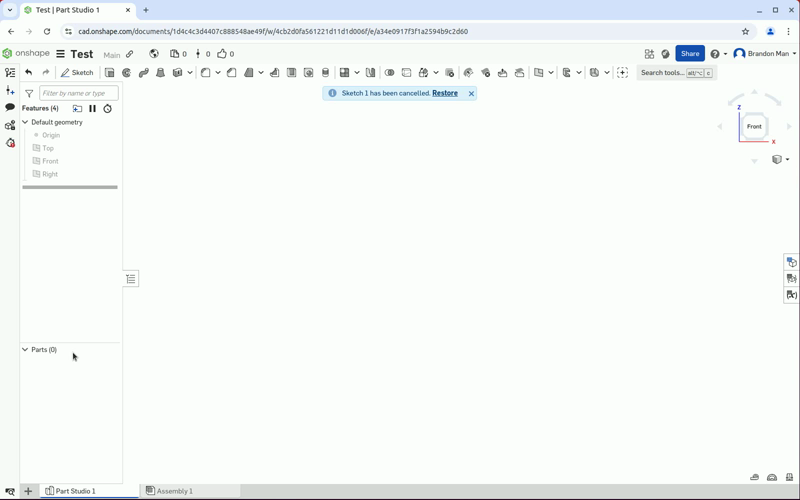
key_up(shift)
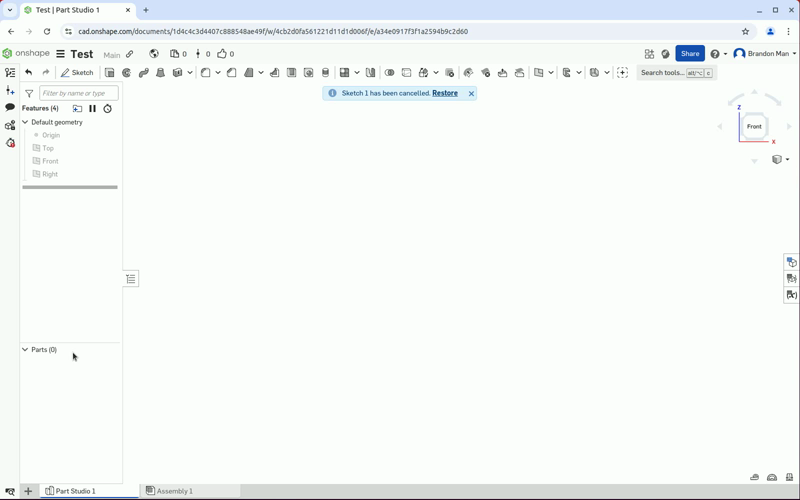
mouse_move(73, 352)
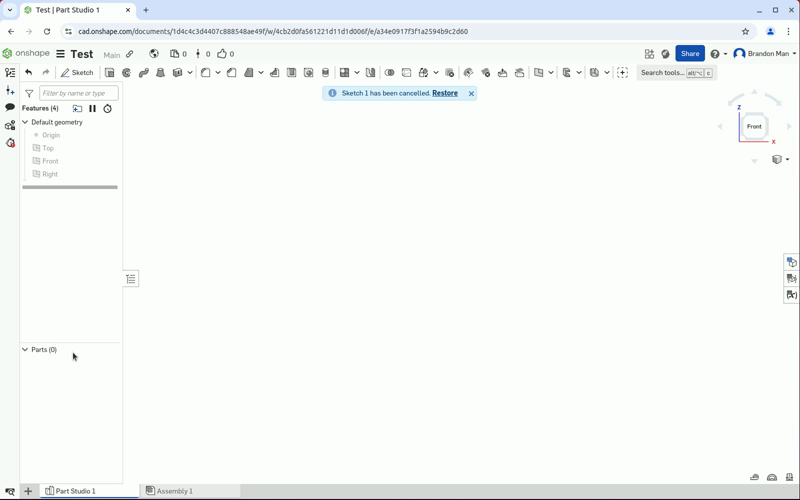
key(shift+y)
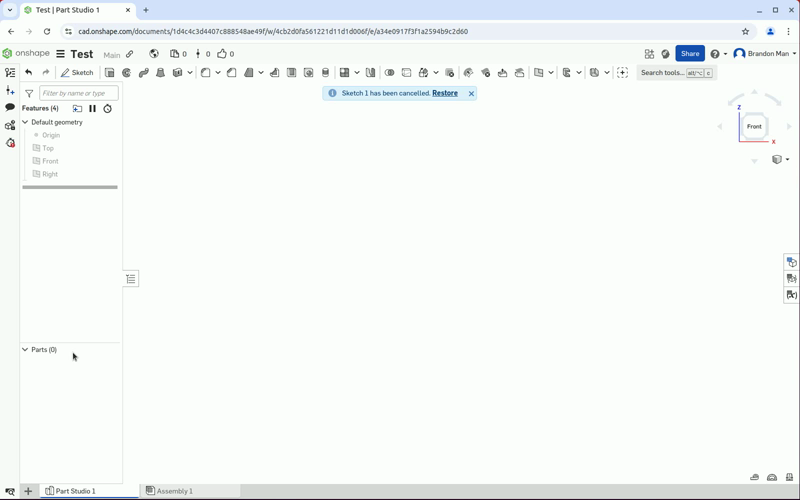
key(shift+s)
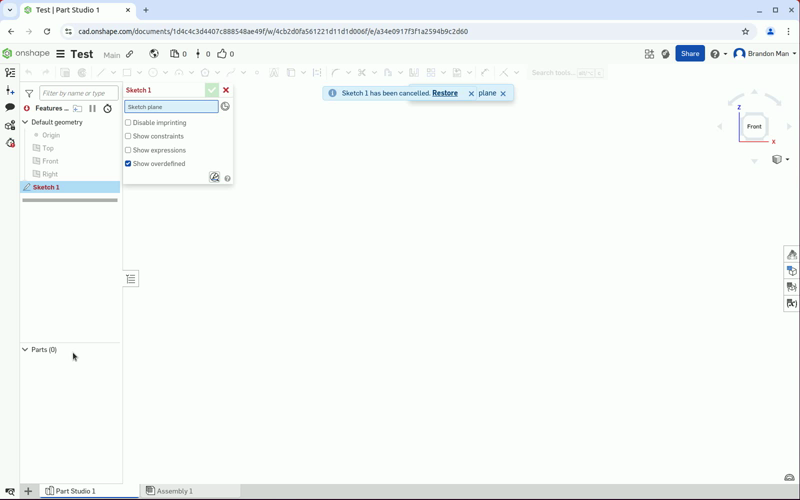
mouse_move(73, 163)
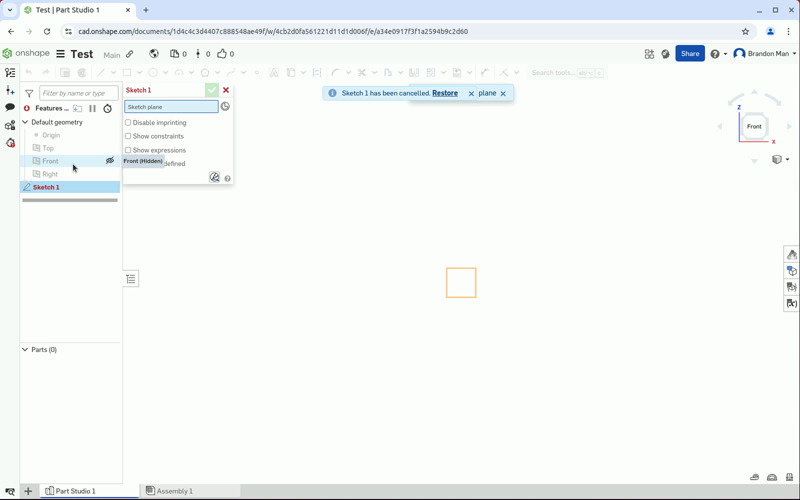
click(73, 163)
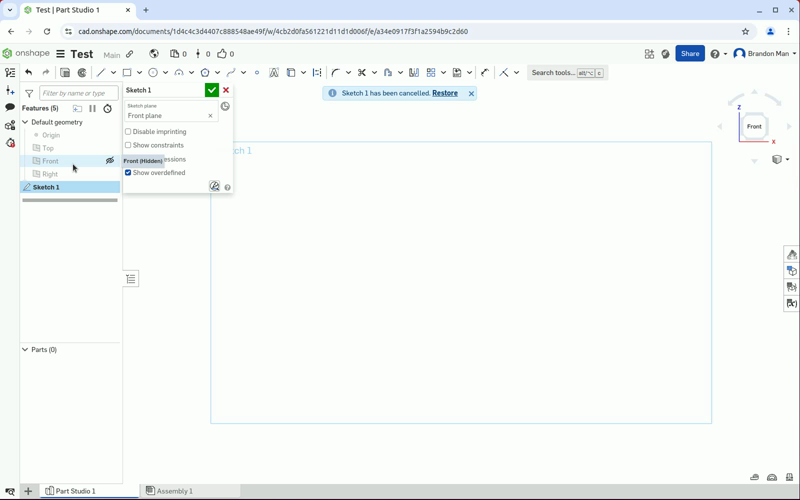
mouse_move(73, 352)
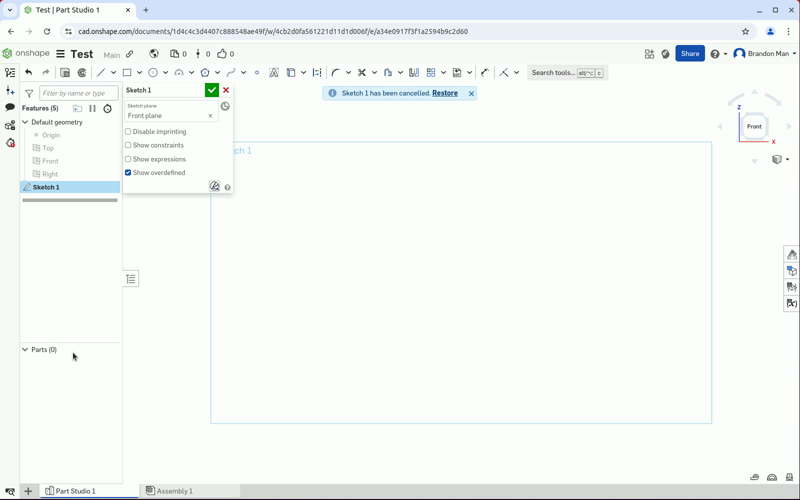
key(y)
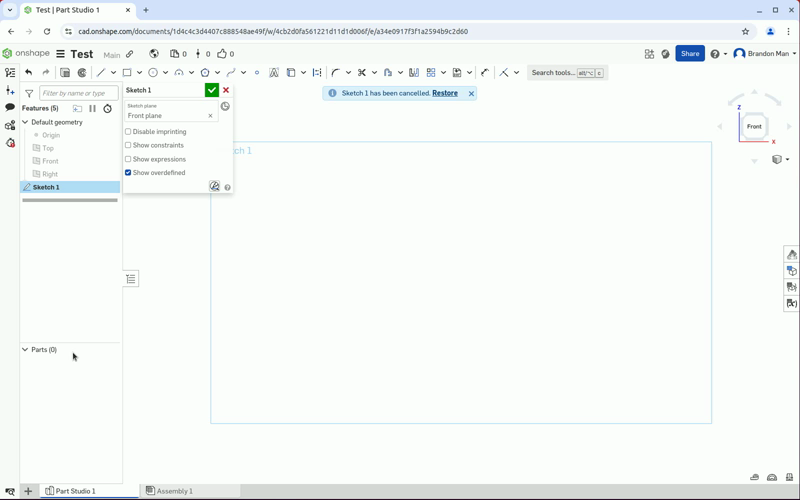
key(l)
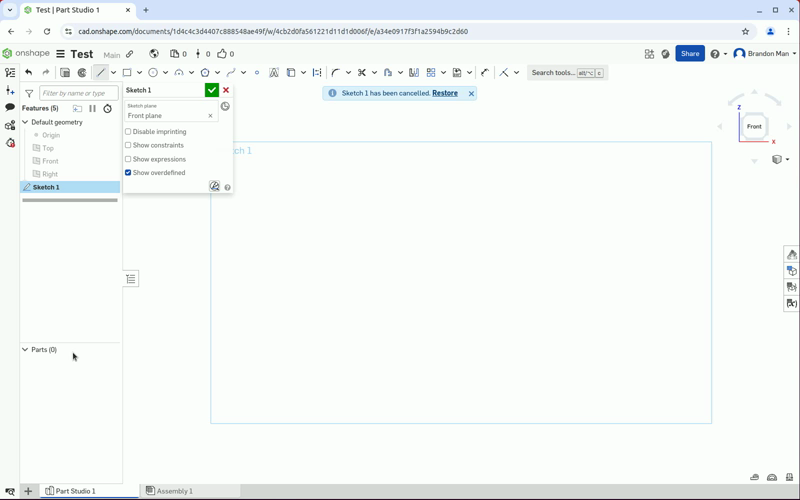
key_down(shift)
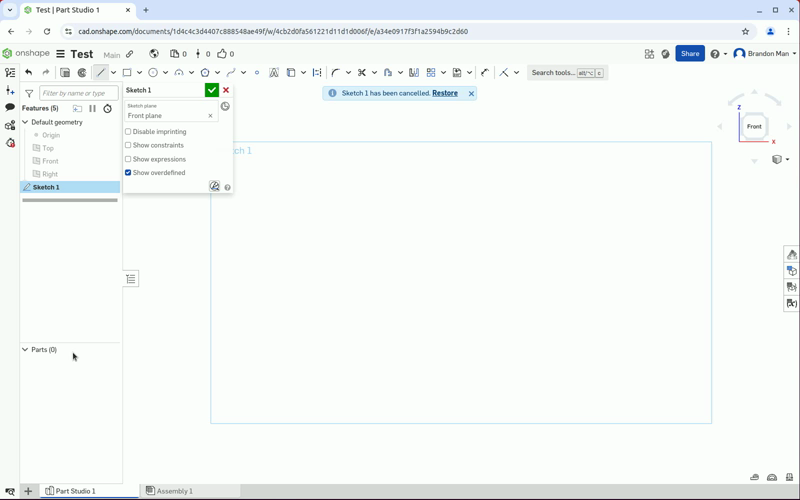
mouse_move(459, 284)
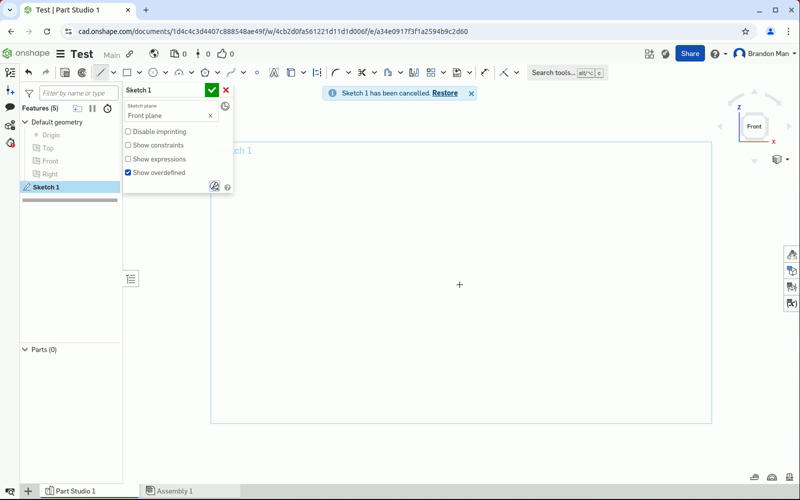
click(459, 284)
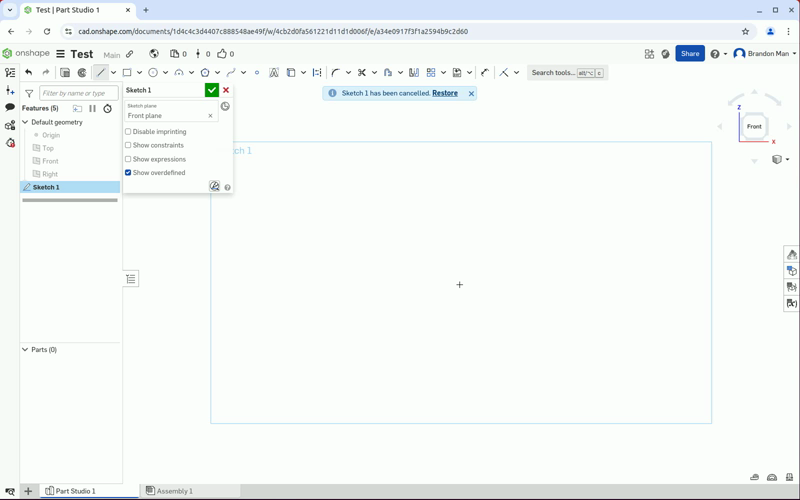
key_up(shift)
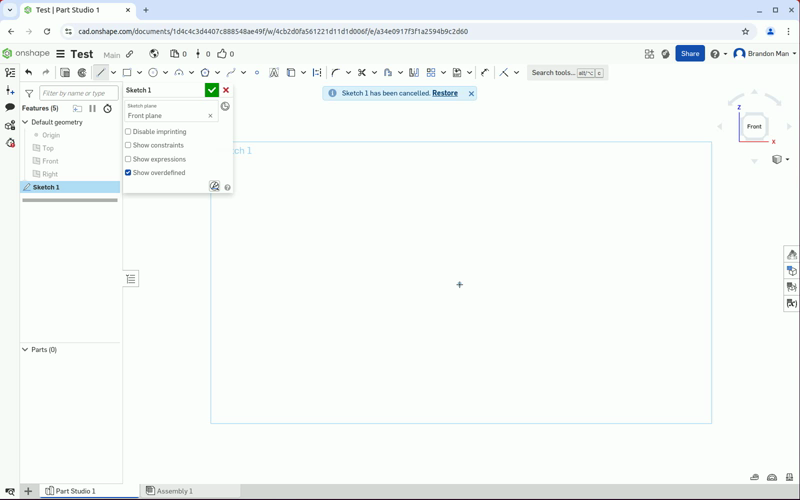
key_down(shift)
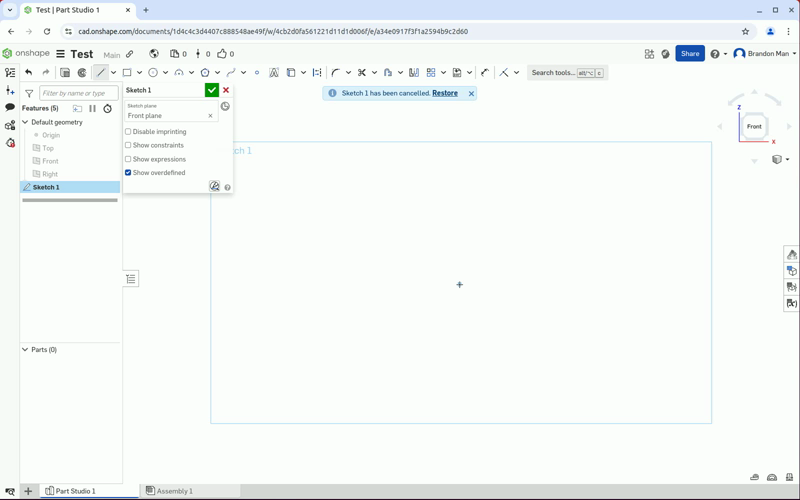
mouse_move(489, 284)
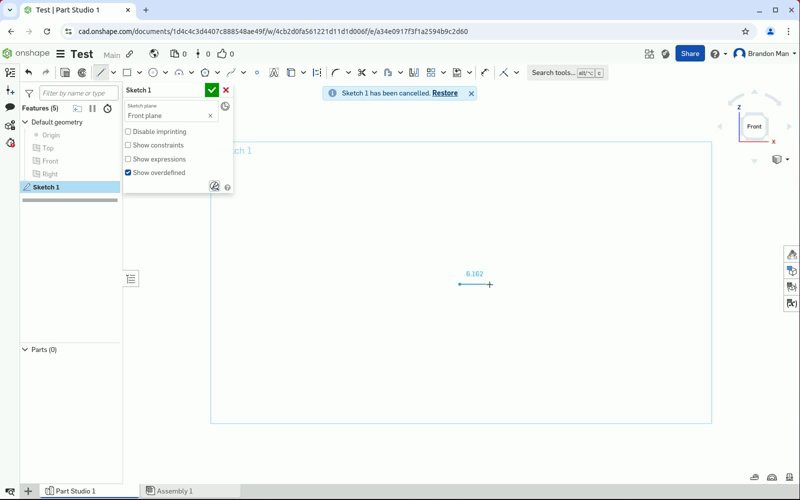
mouse_move(459, 281)
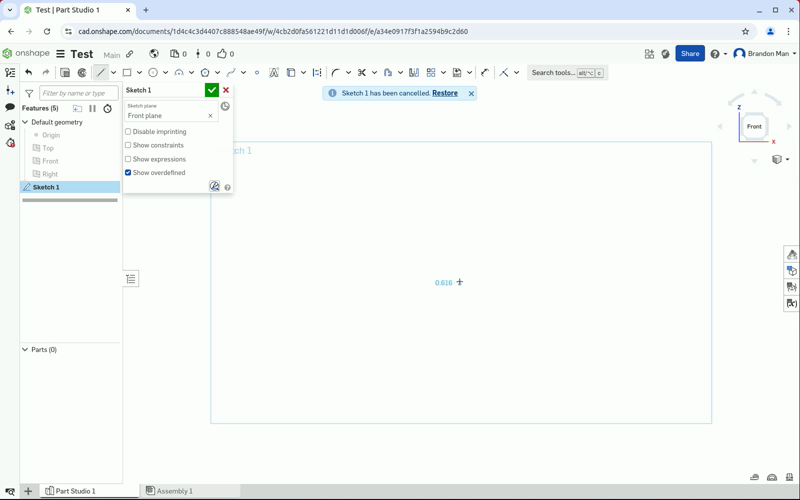
scroll(6)
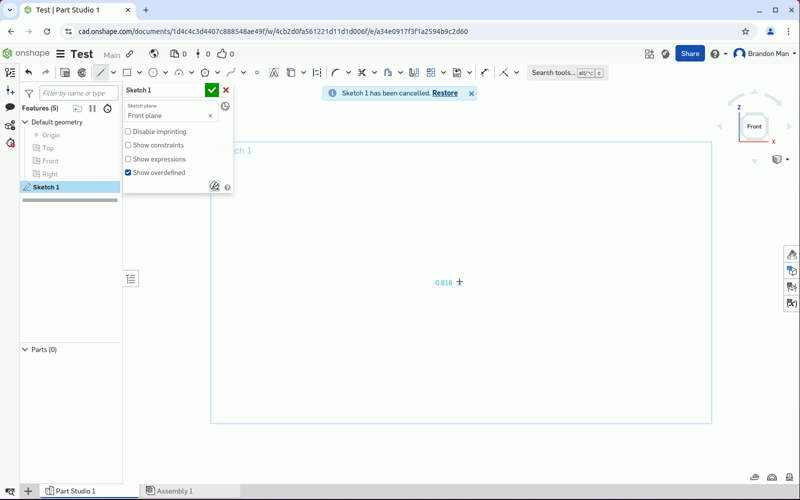
scroll(6)
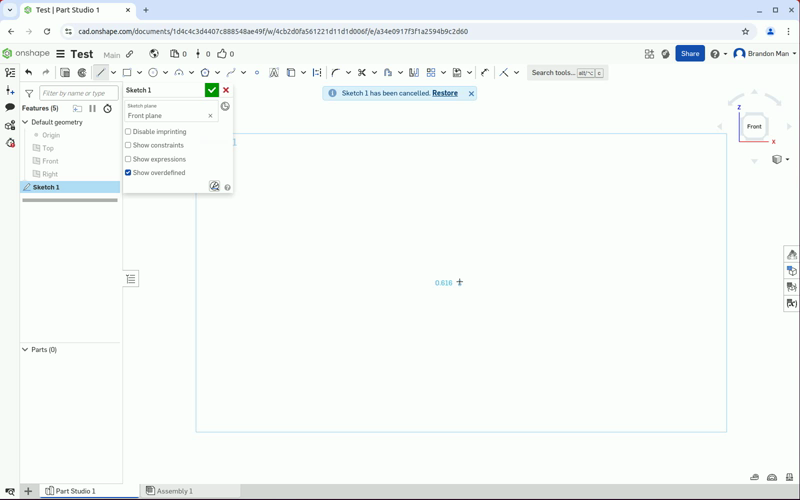
scroll(6)
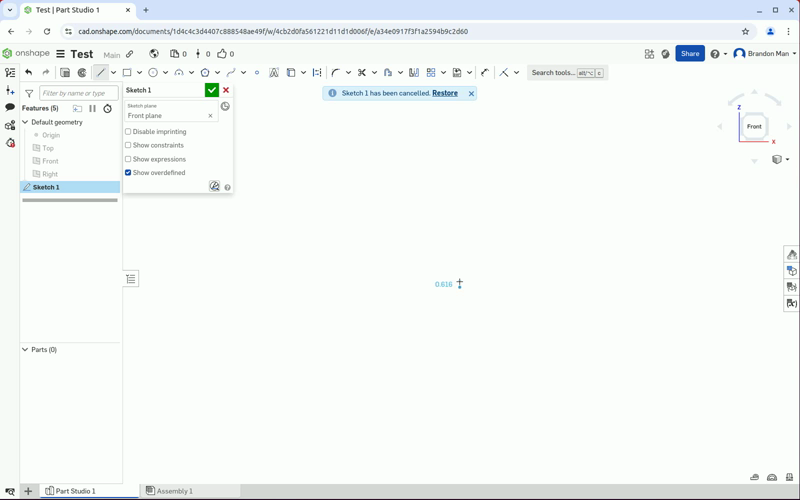
scroll(6)
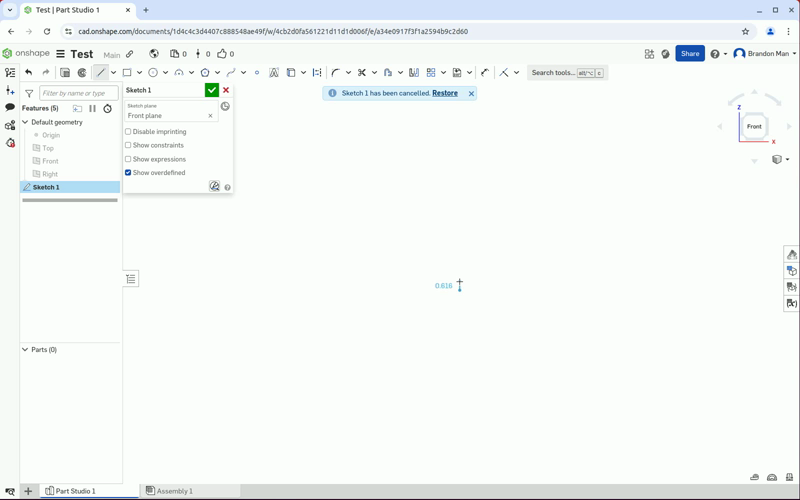
scroll(6)
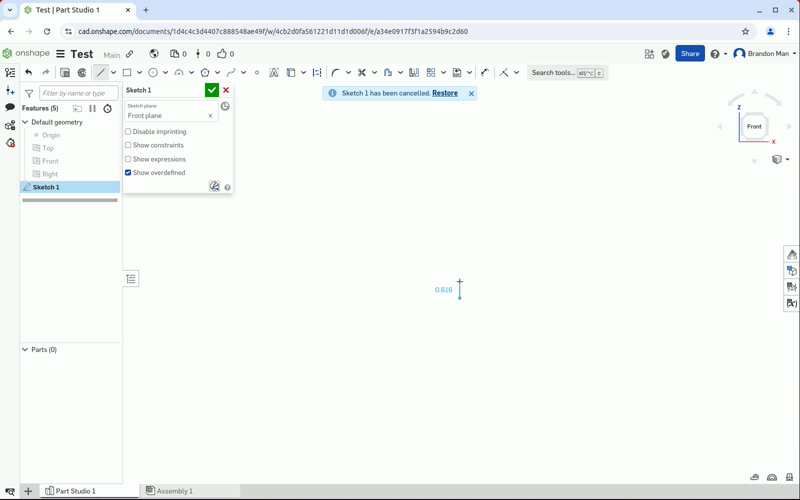
scroll(6)
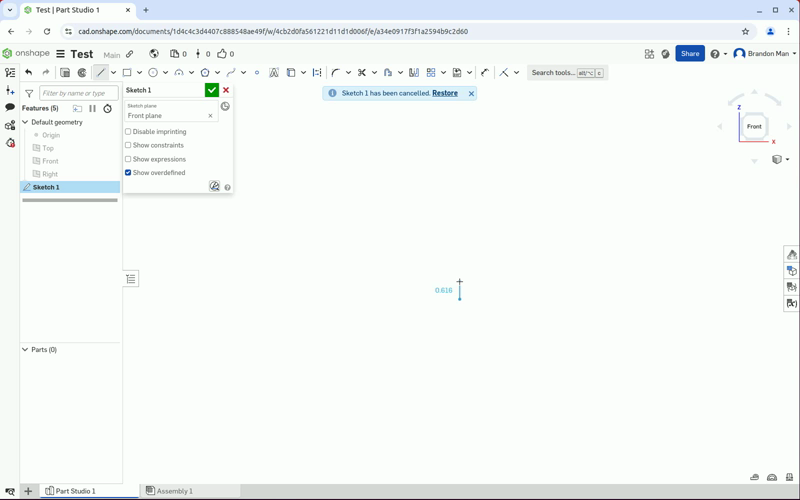
scroll(6)
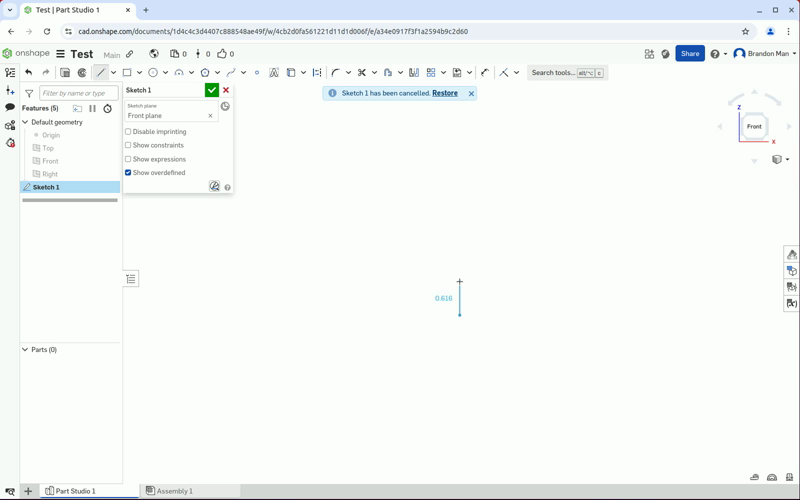
click(459, 281)
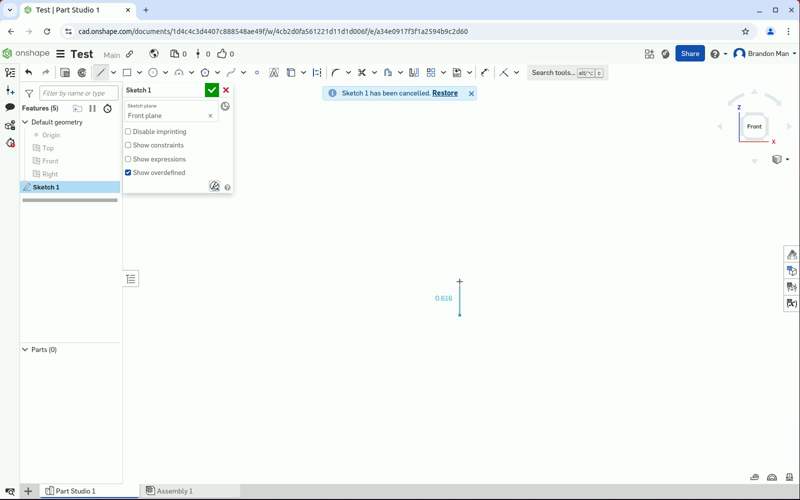
scroll(-6)
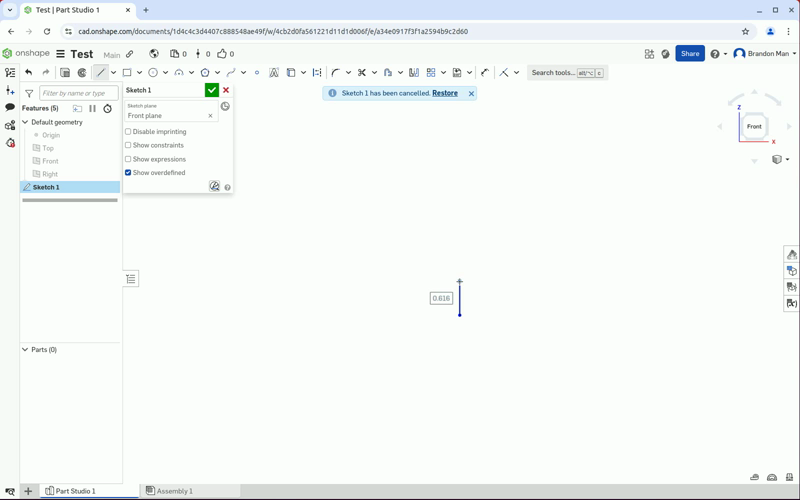
scroll(-6)
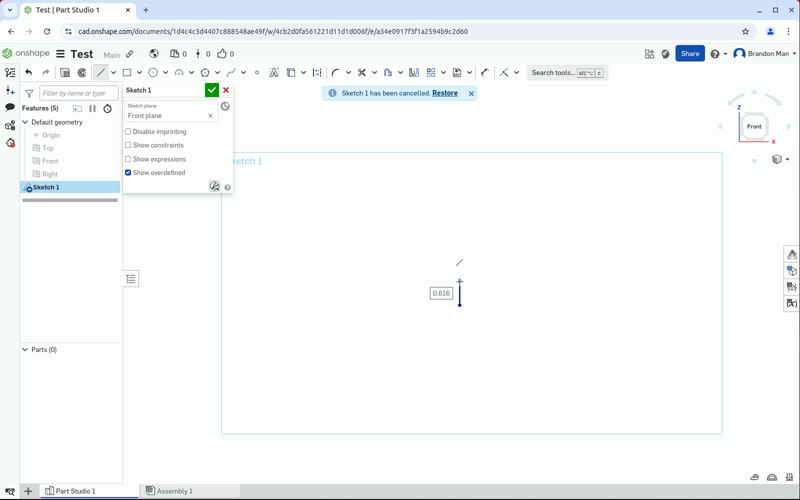
scroll(-6)
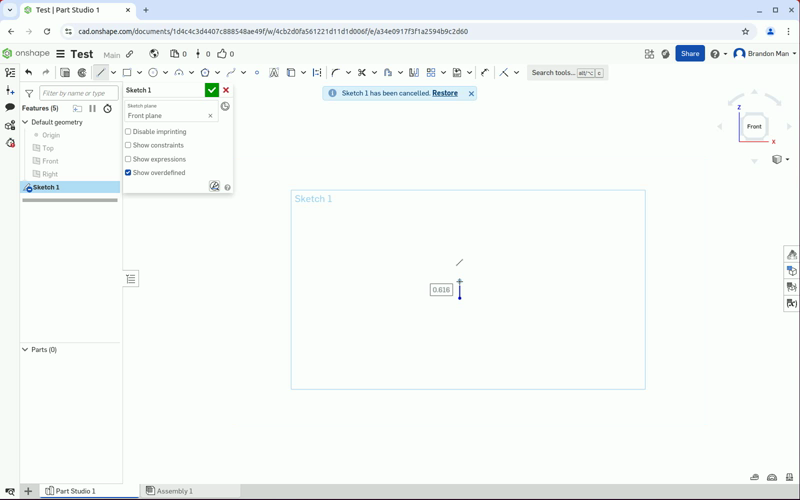
scroll(-6)
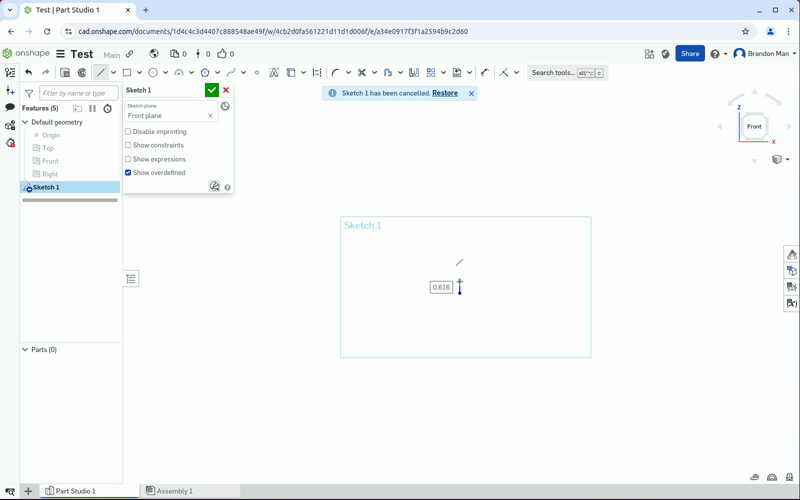
scroll(-6)
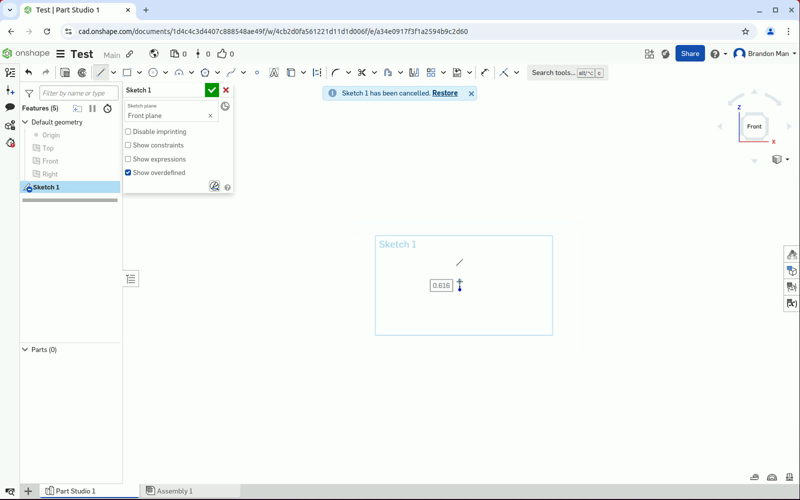
scroll(-6)
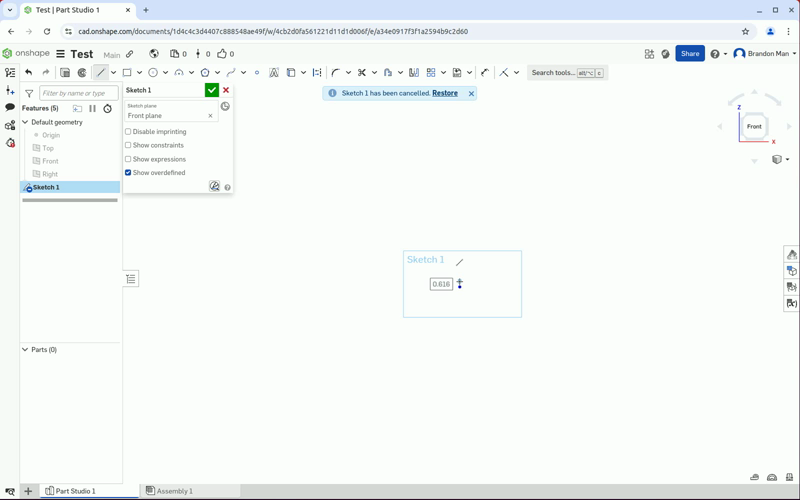
scroll(-6)
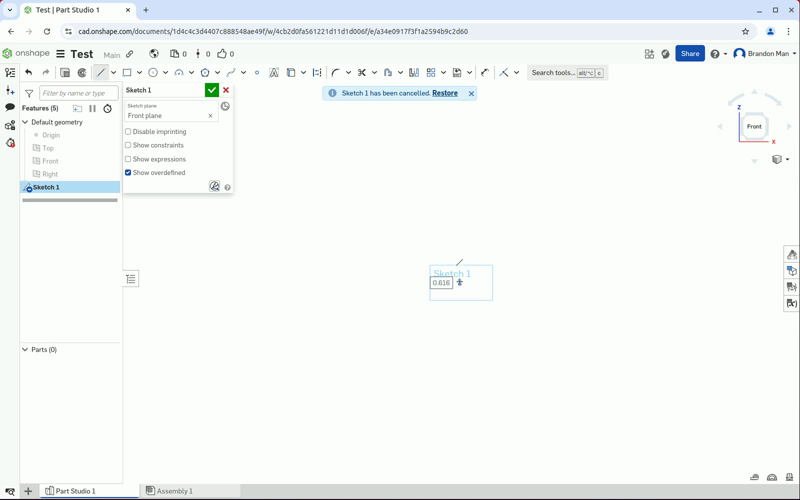
key_up(shift)
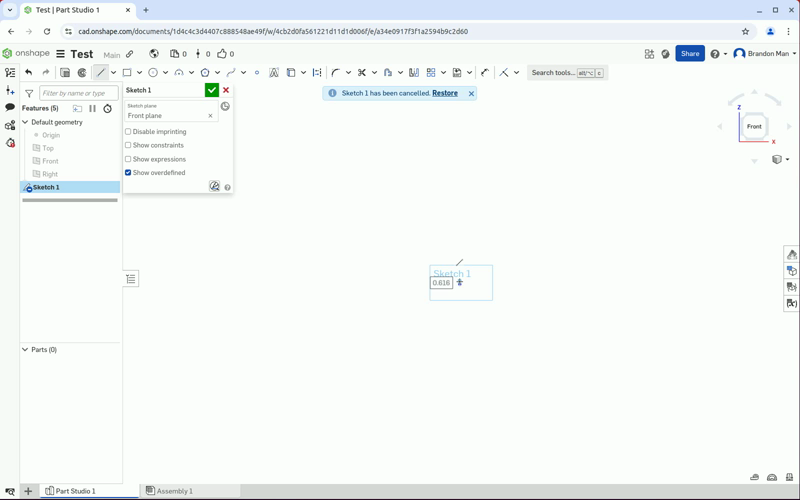
key(esc)
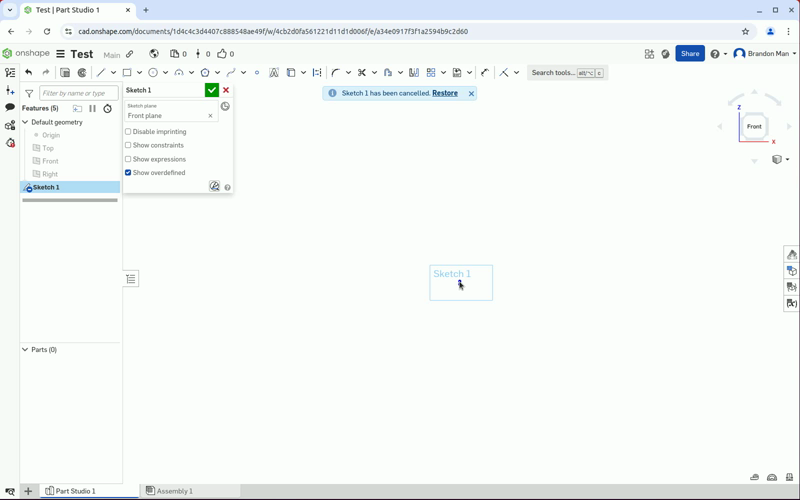
key(a)
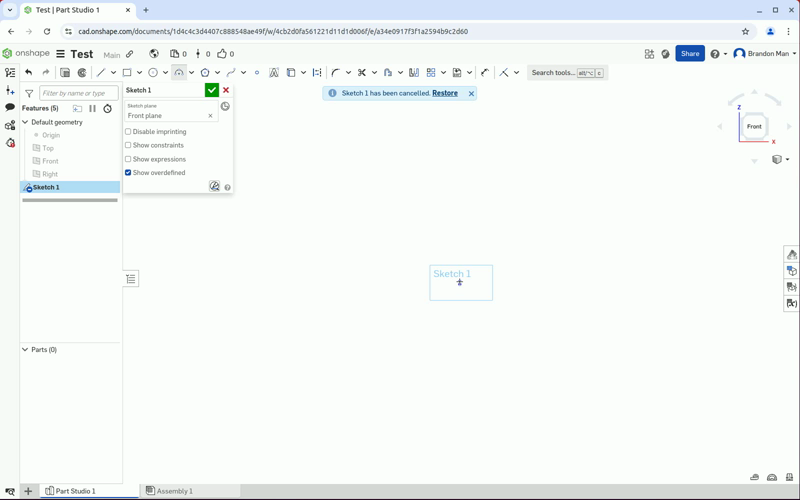
mouse_move(459, 281)
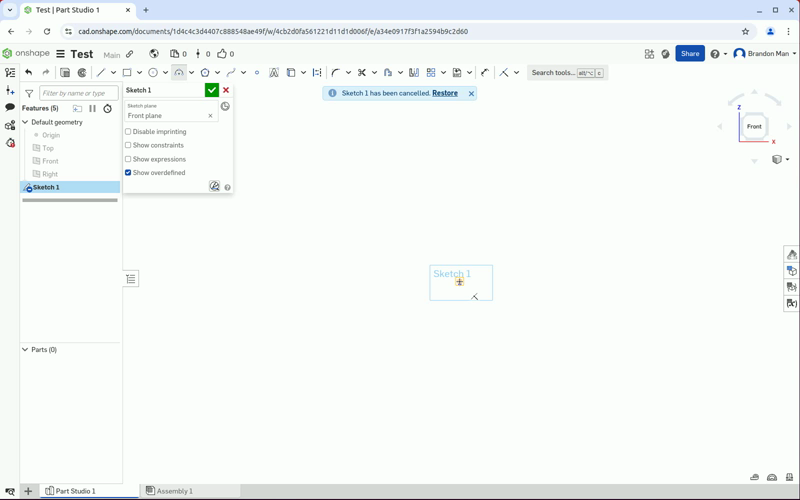
scroll(6)
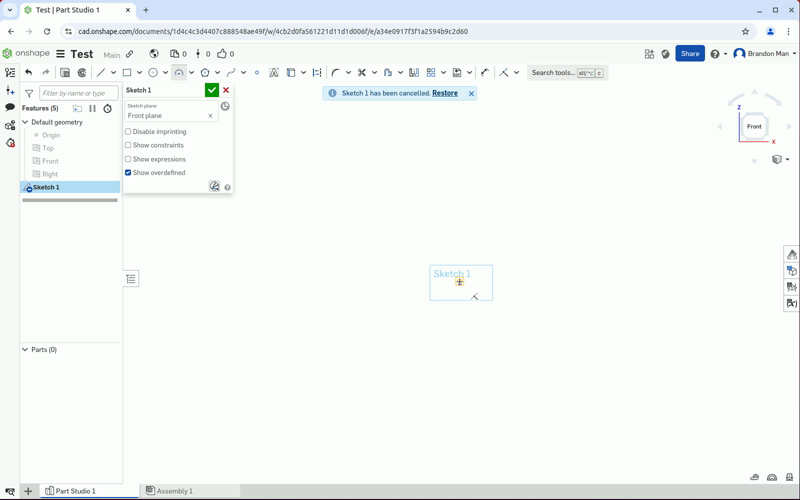
scroll(6)
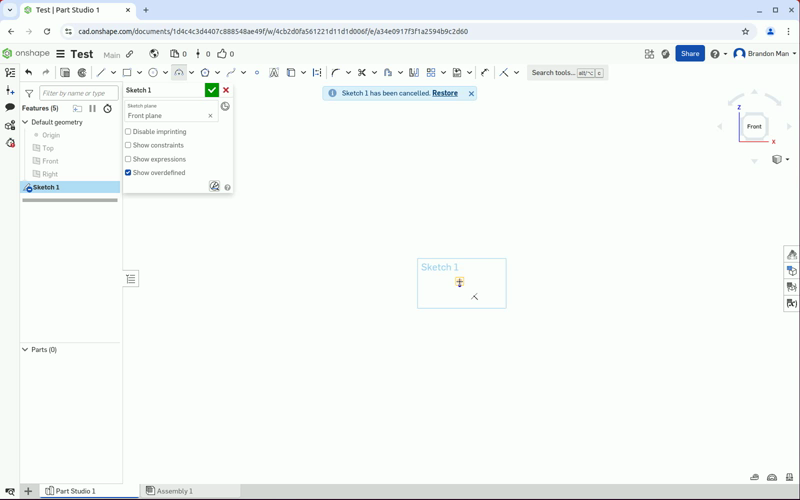
scroll(6)
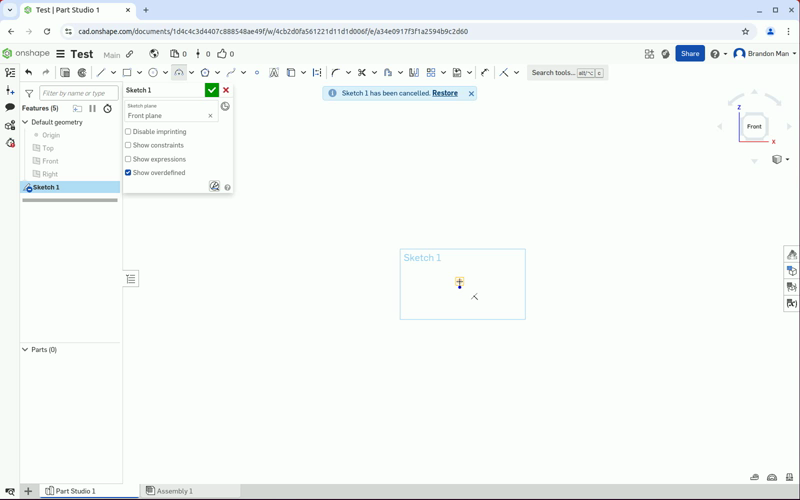
scroll(6)
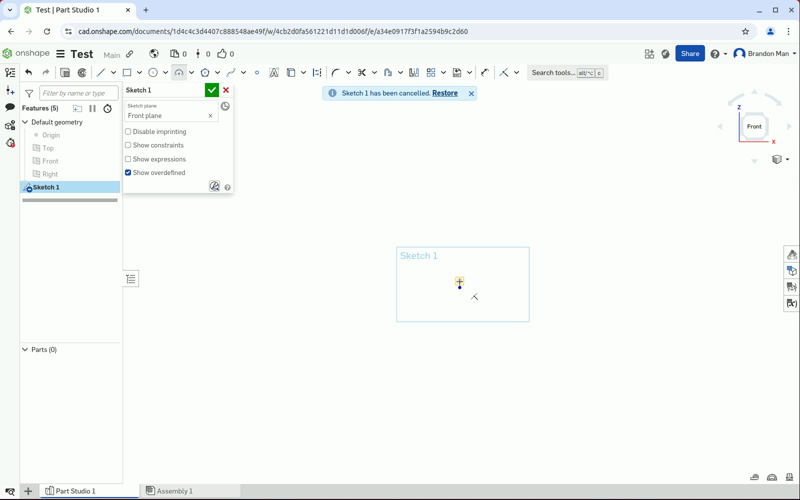
scroll(6)
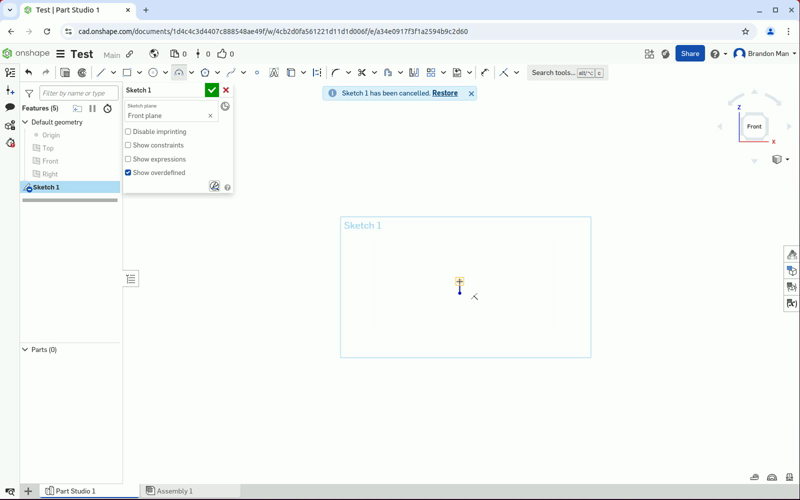
scroll(6)
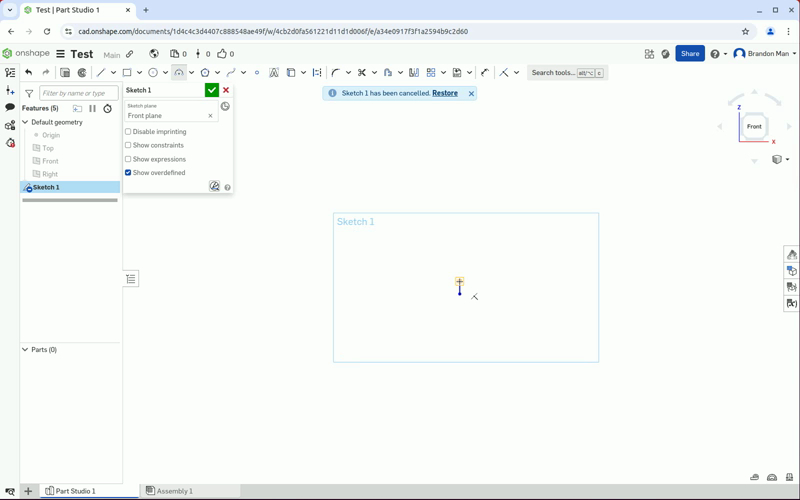
scroll(6)
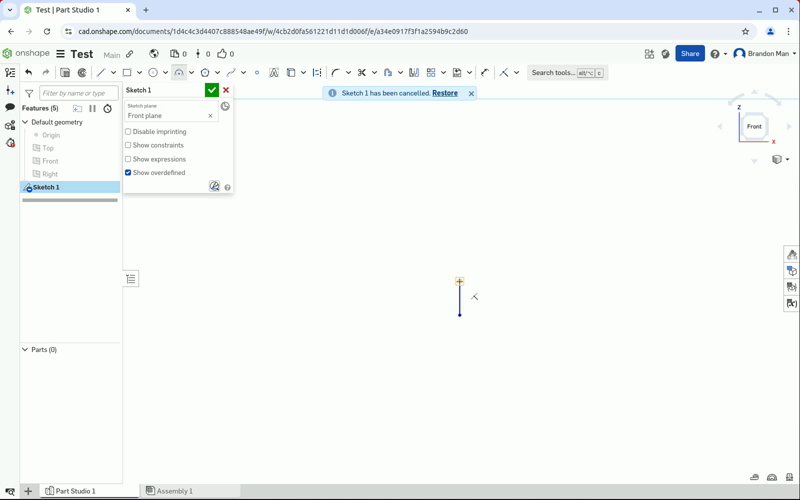
click(459, 281)
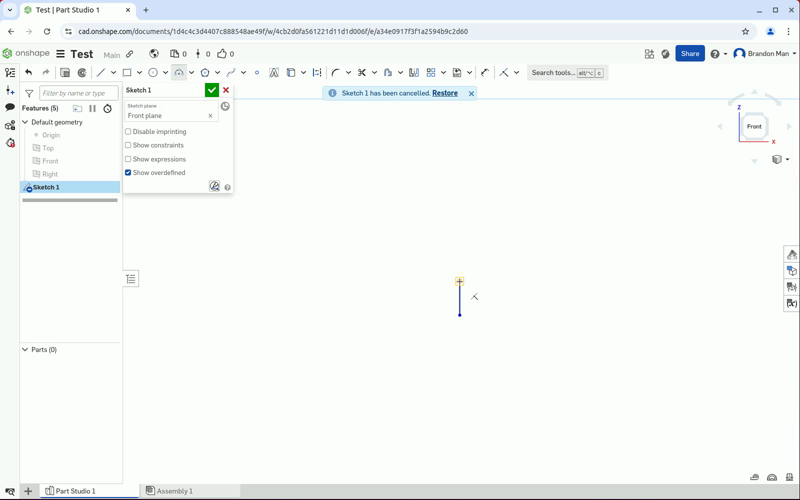
scroll(-6)
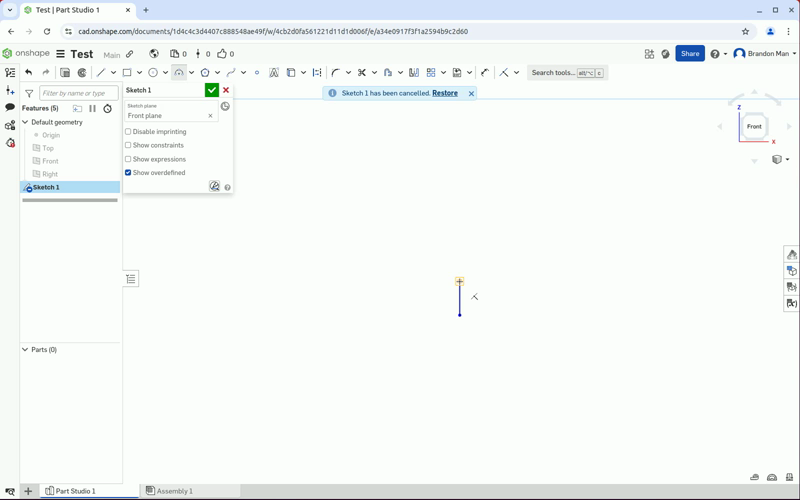
scroll(-6)
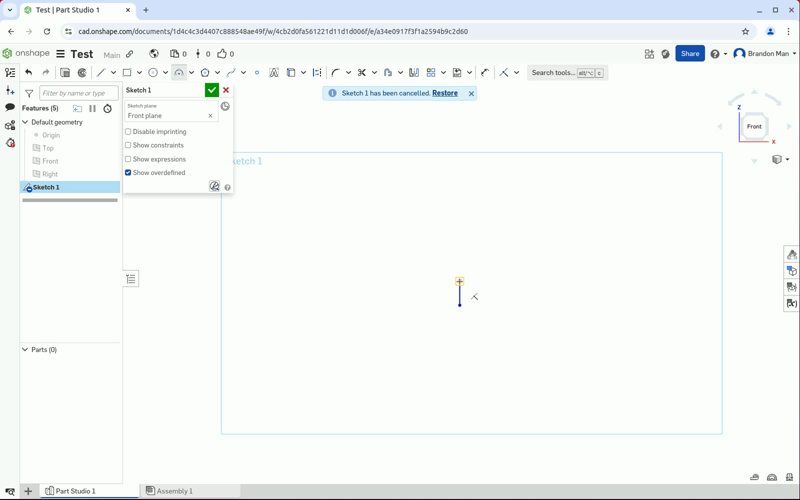
scroll(-6)
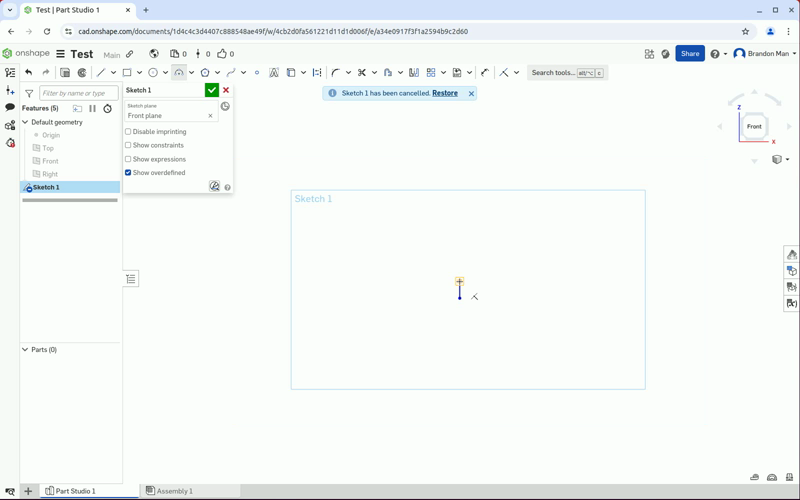
scroll(-6)
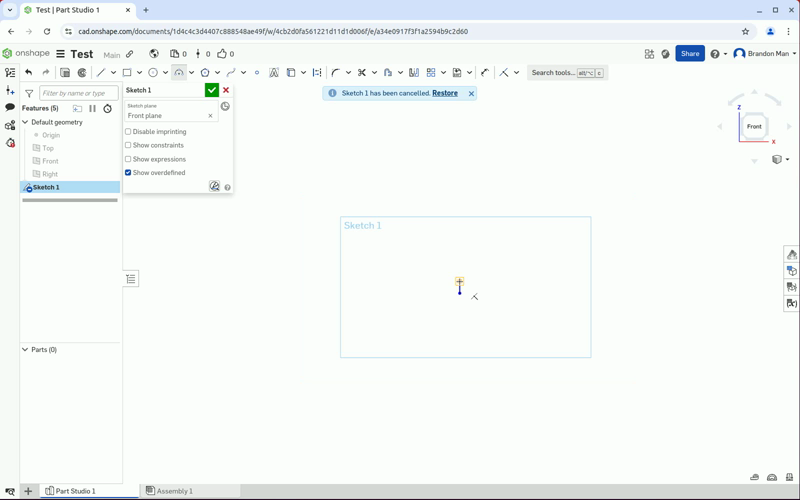
scroll(-6)
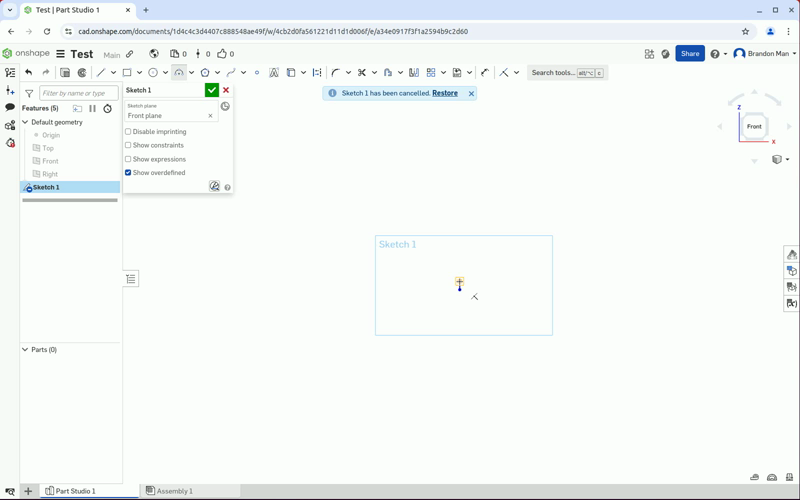
scroll(-6)
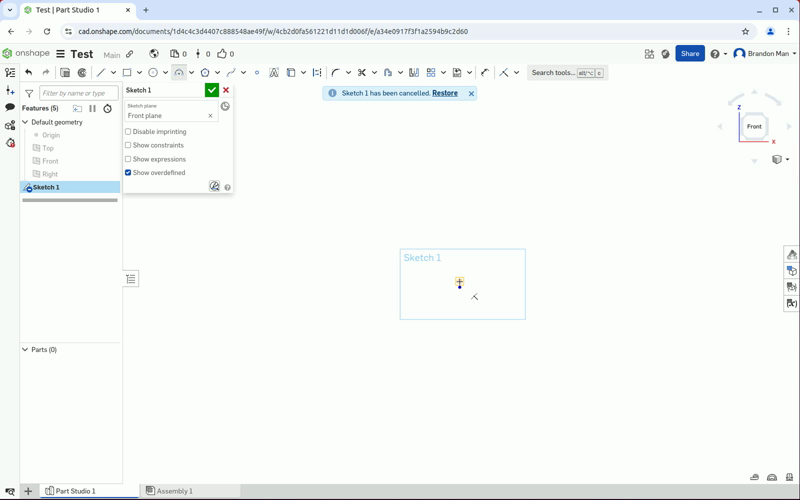
scroll(-6)
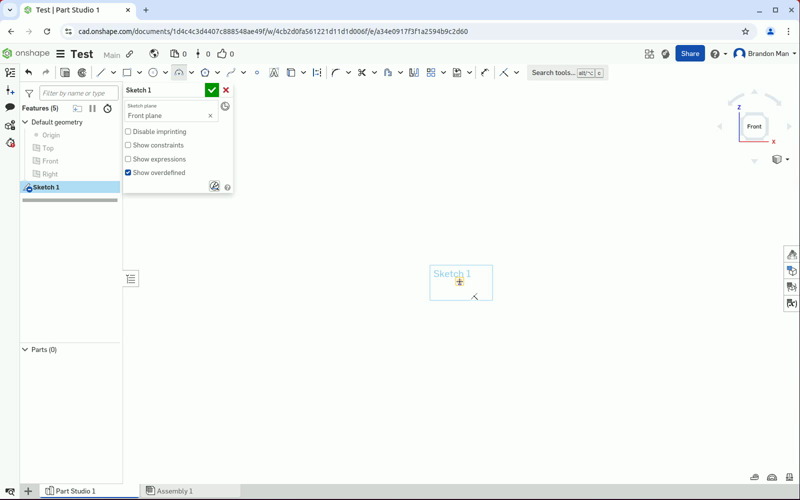
key_down(shift)
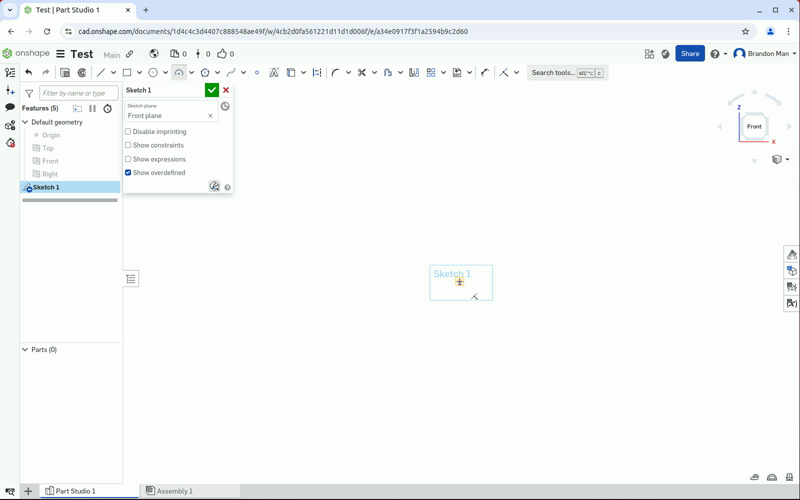
mouse_move(459, 281)
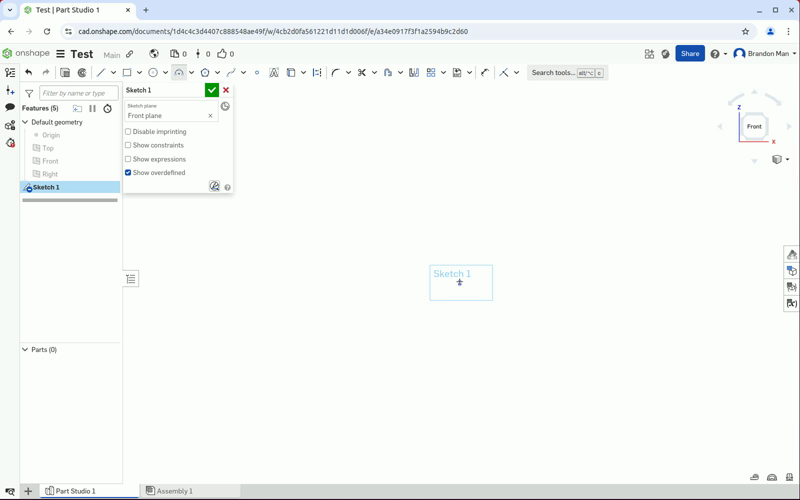
scroll(6)
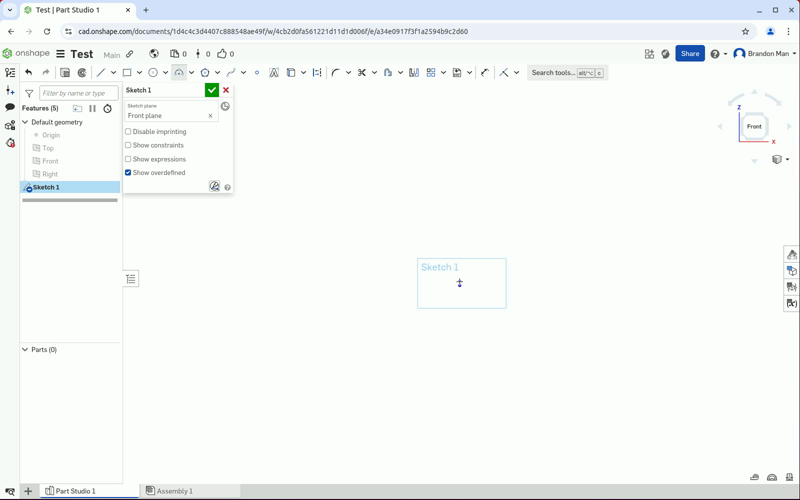
scroll(6)
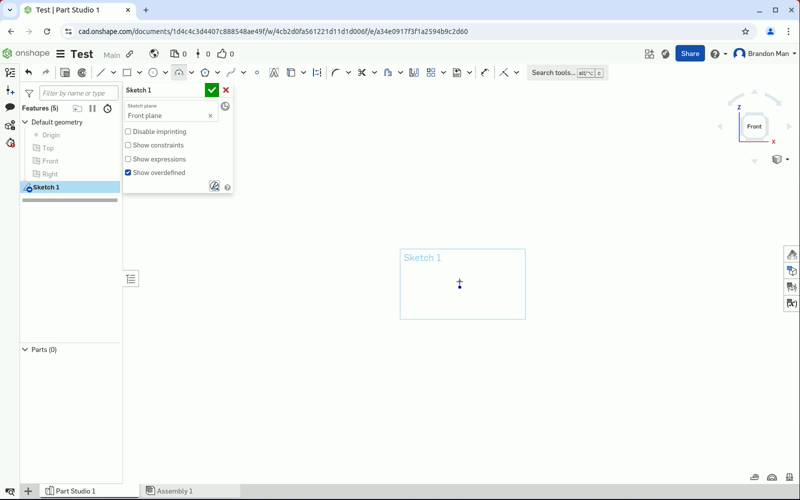
scroll(6)
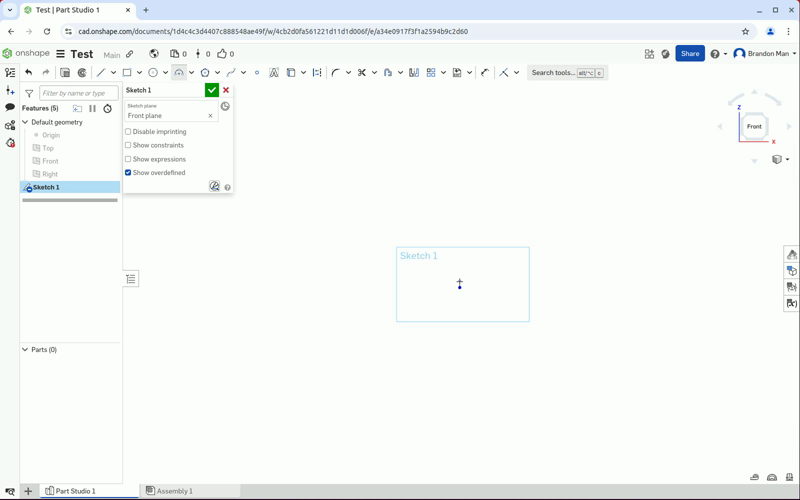
scroll(6)
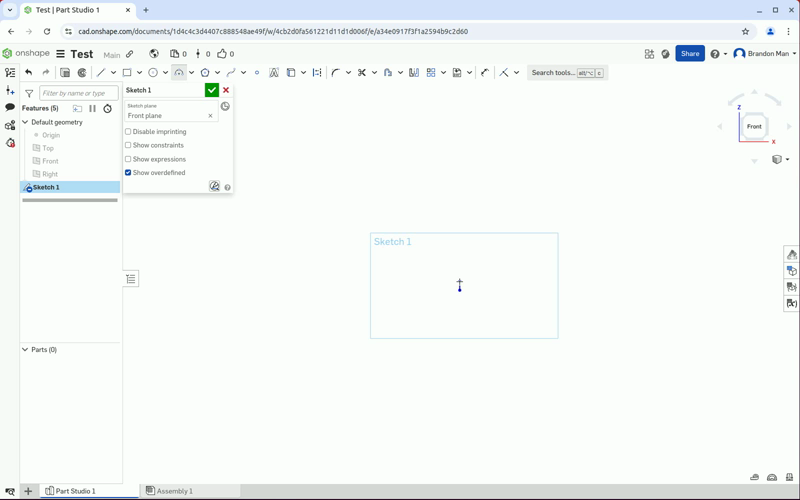
scroll(6)
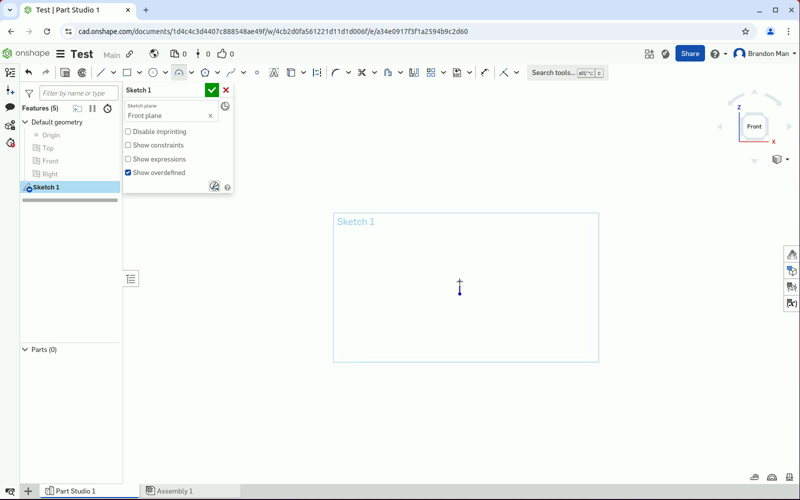
scroll(6)
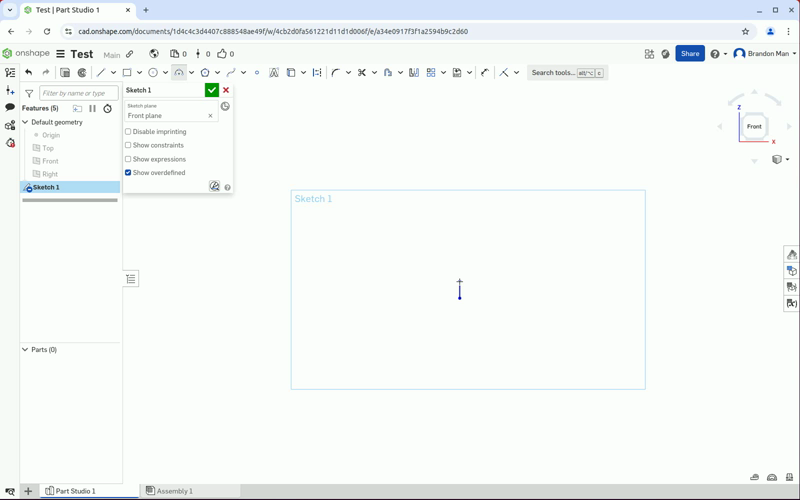
scroll(6)
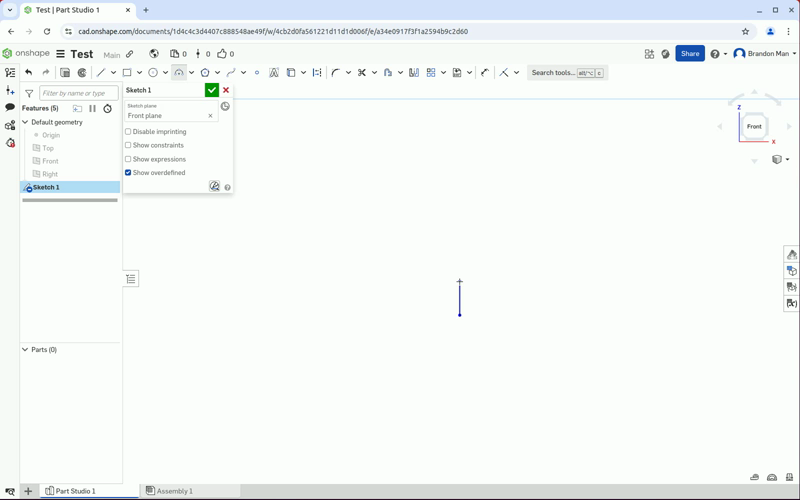
click(459, 281)
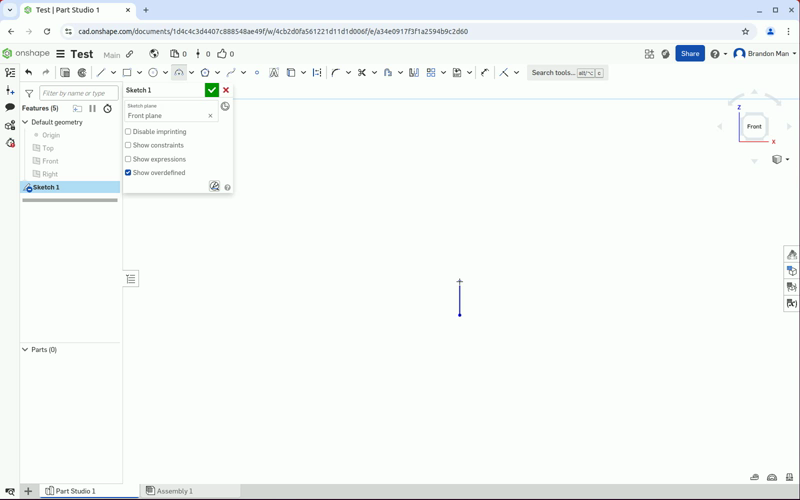
scroll(-6)
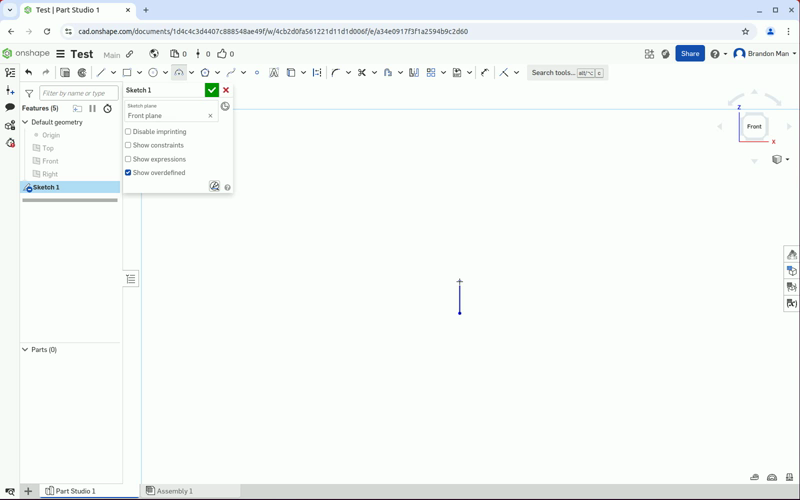
scroll(-6)
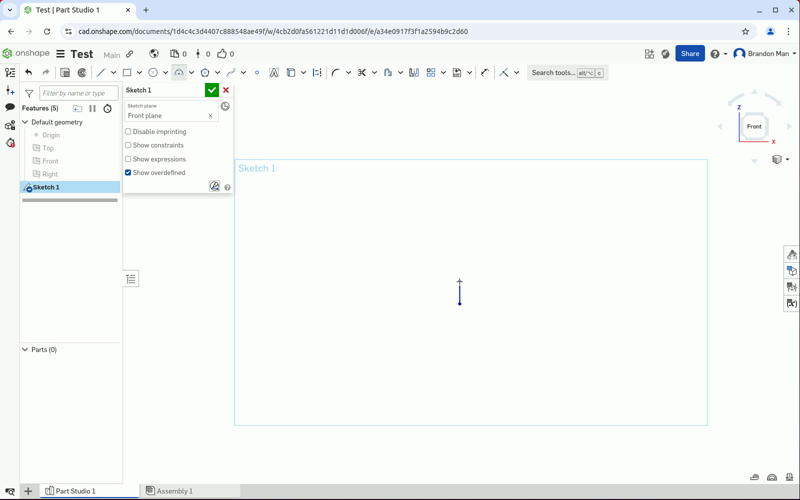
scroll(-6)
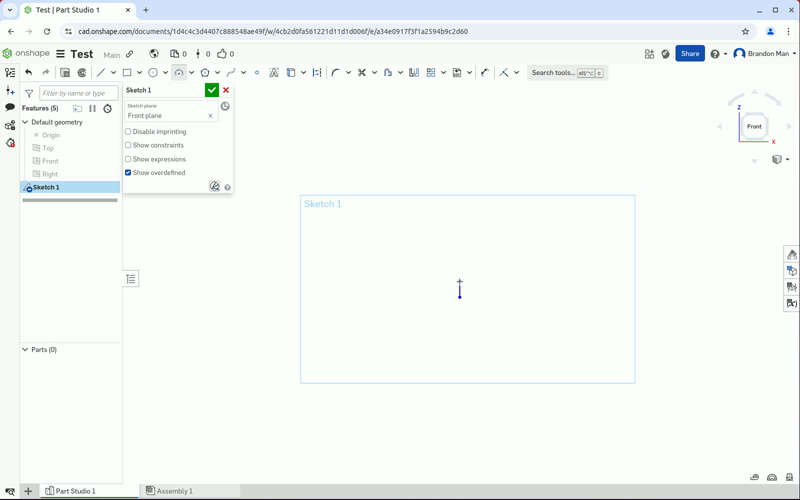
scroll(-6)
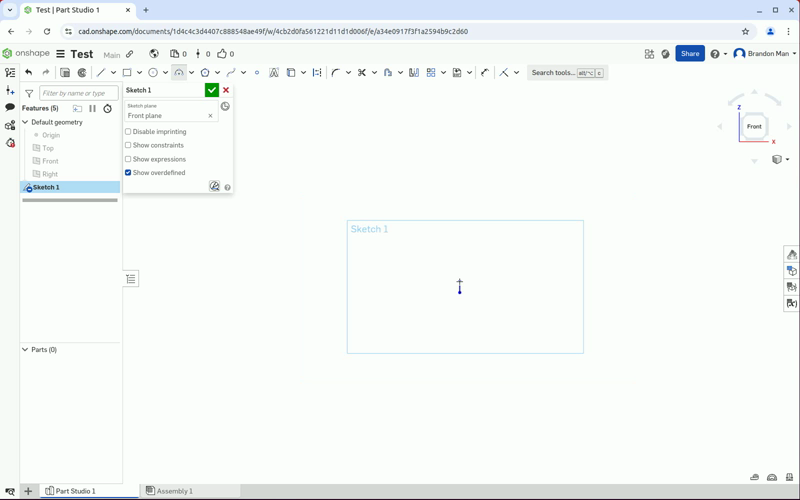
scroll(-6)
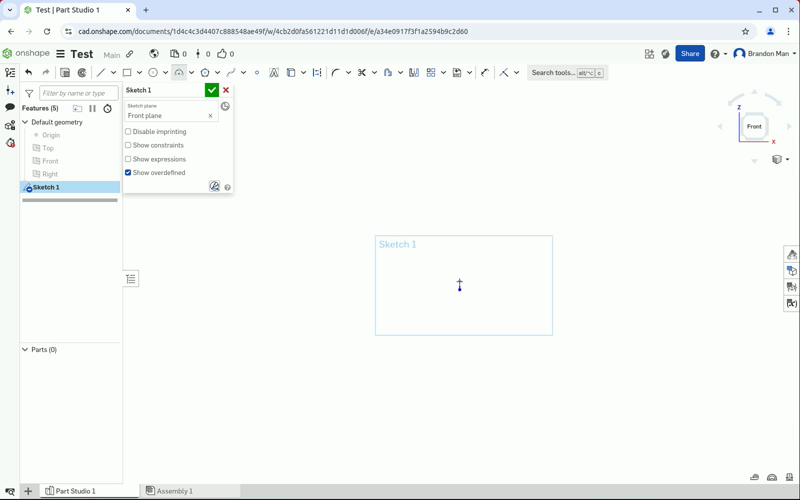
scroll(-6)
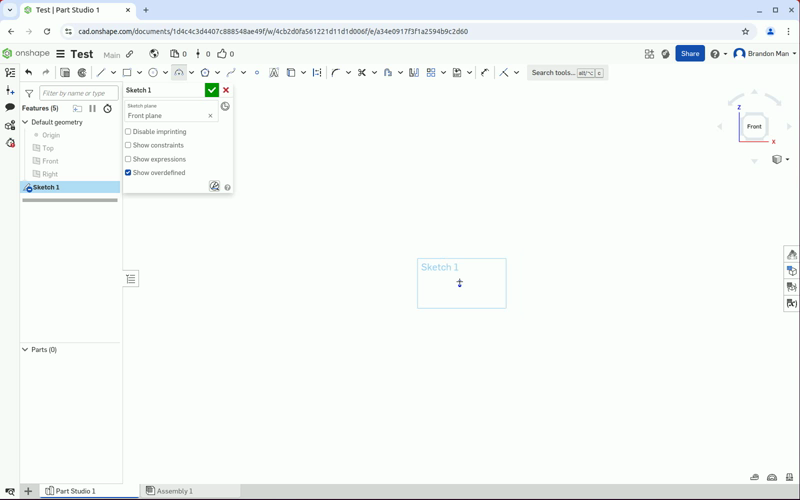
scroll(-6)
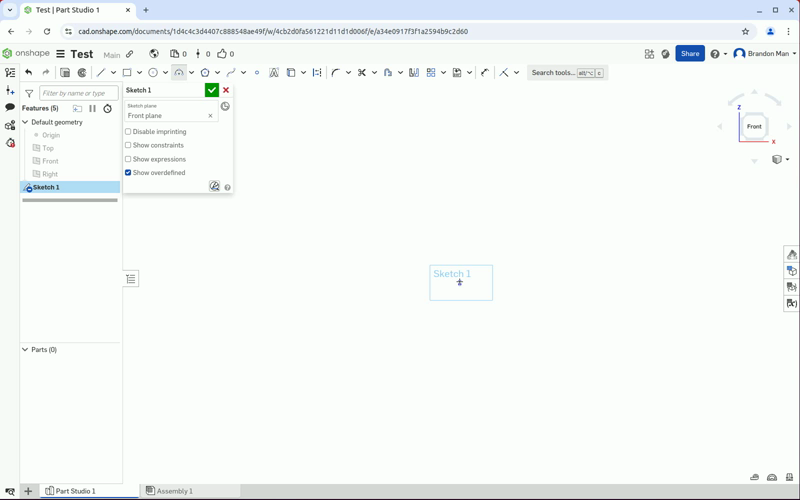
mouse_move(459, 281)
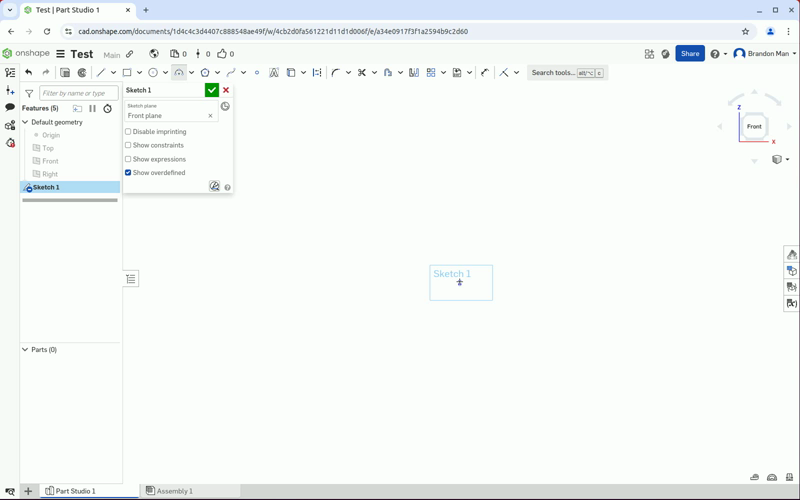
scroll(6)
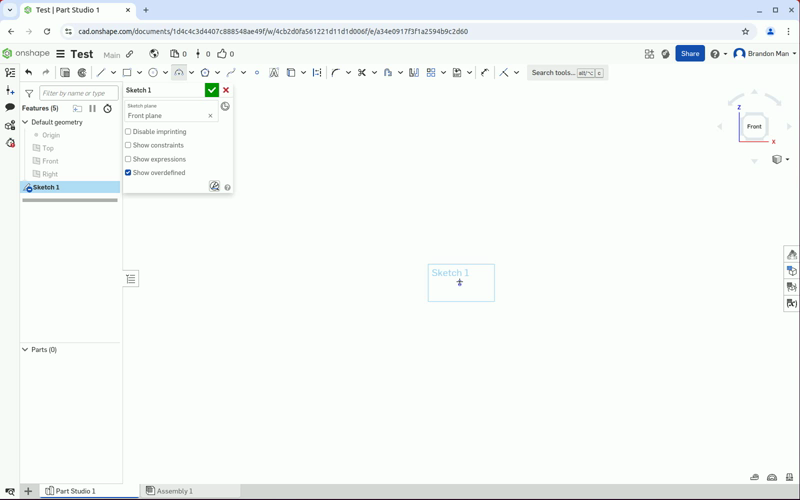
scroll(6)
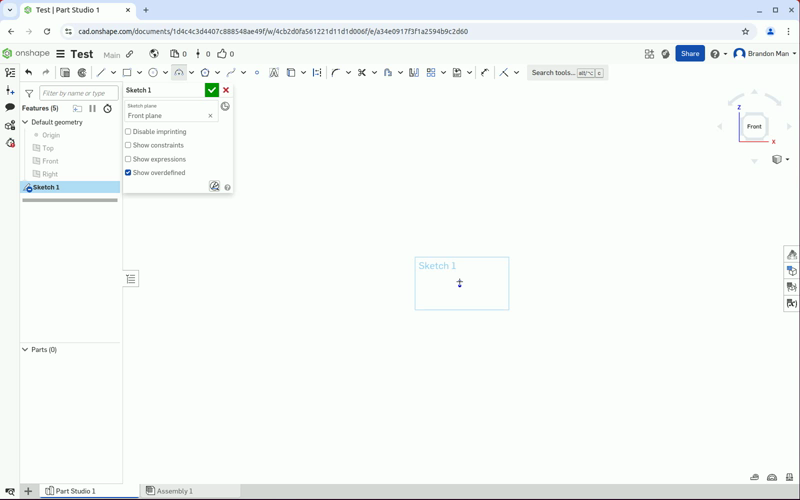
scroll(6)
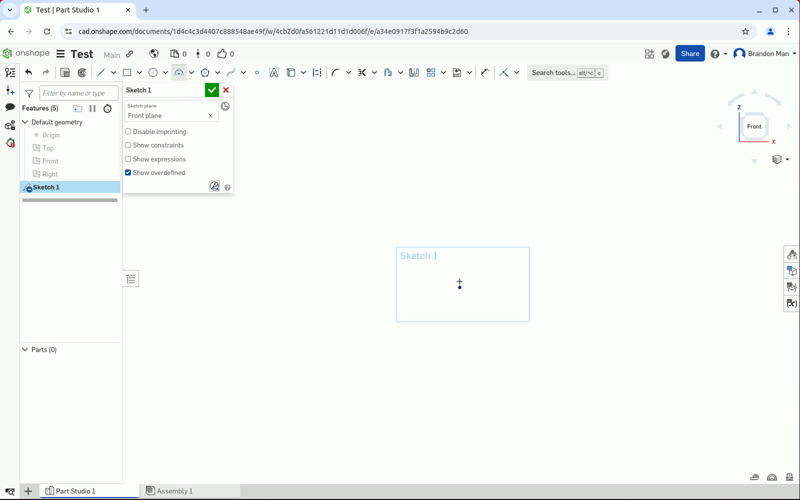
scroll(6)
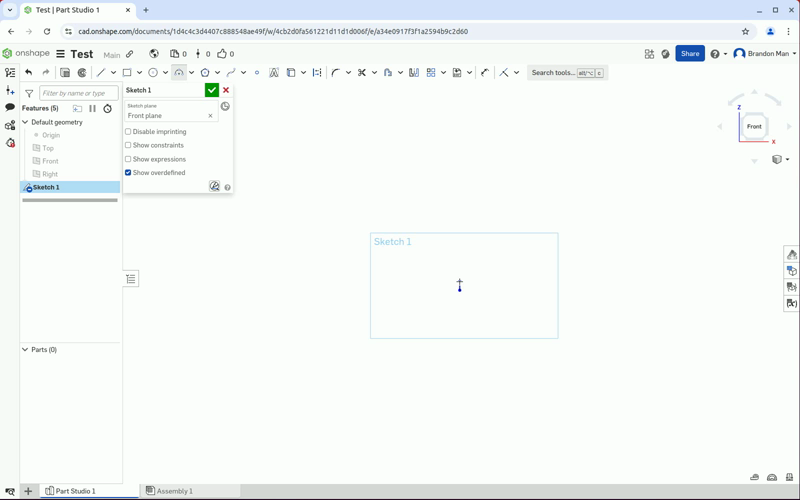
scroll(6)
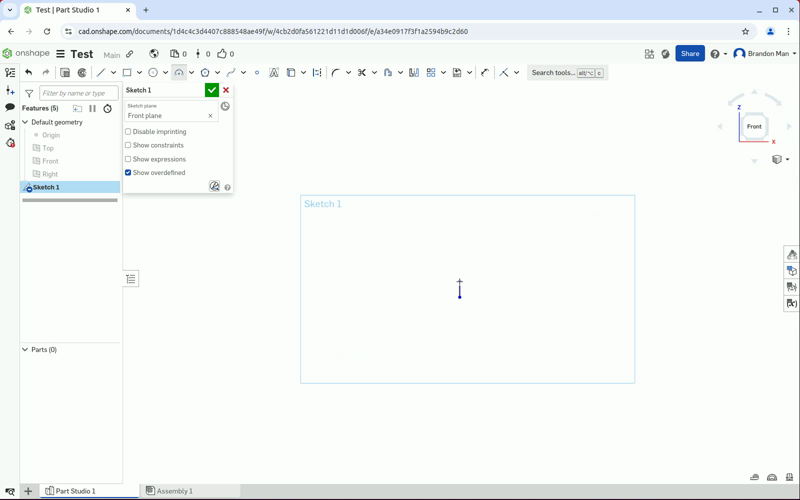
scroll(6)
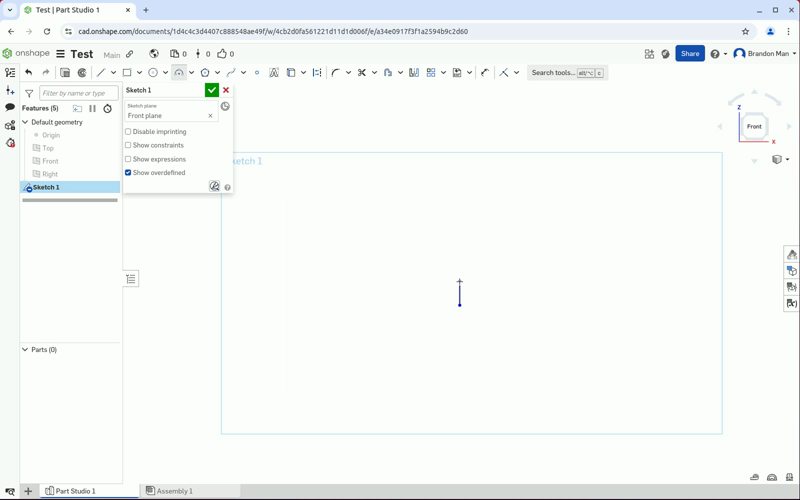
scroll(6)
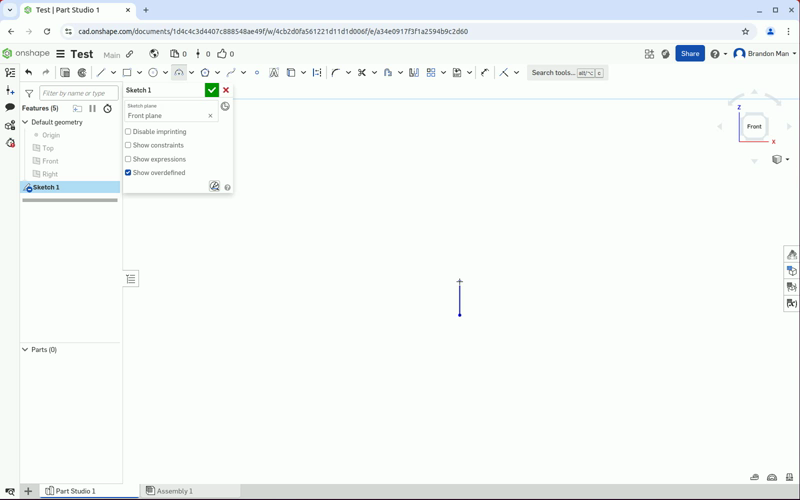
click(459, 281)
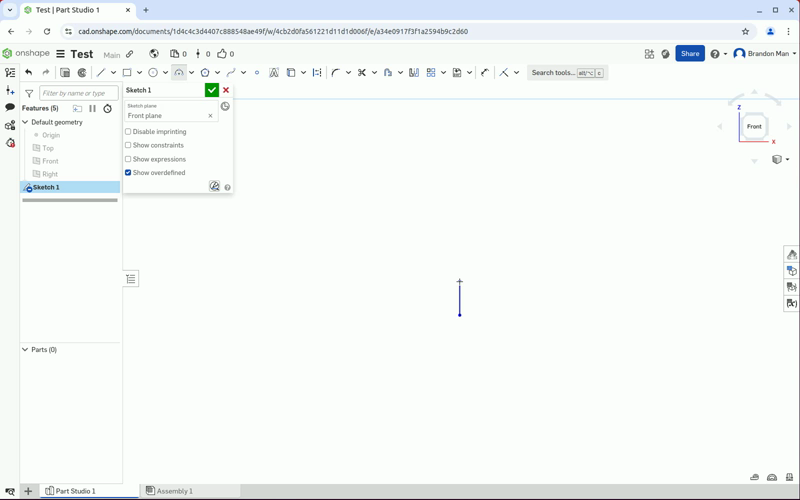
scroll(-6)
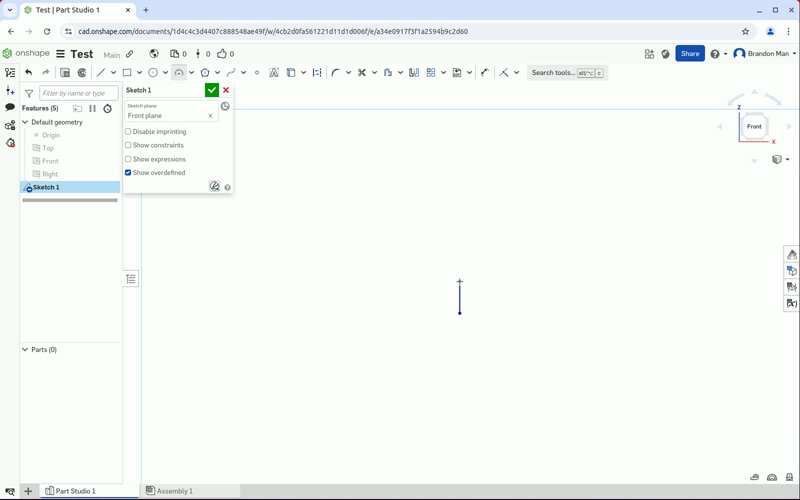
scroll(-6)
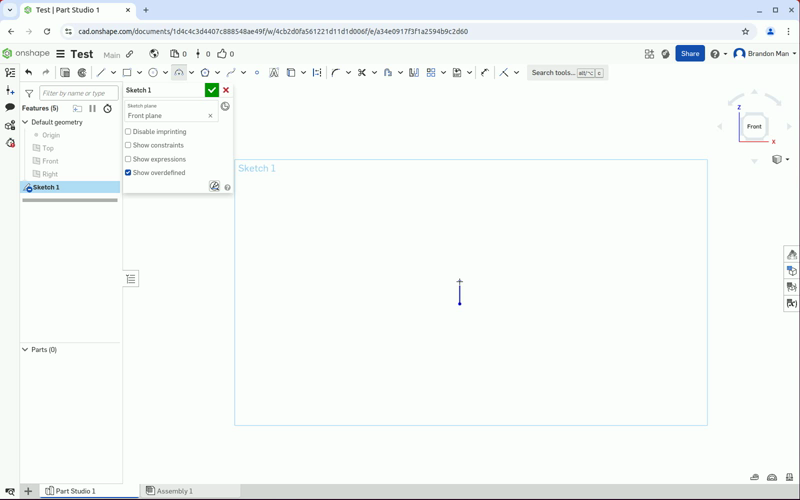
scroll(-6)
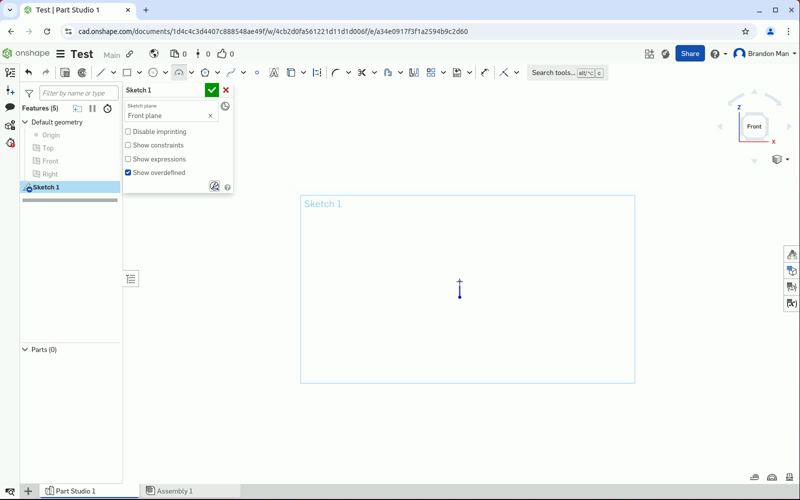
scroll(-6)
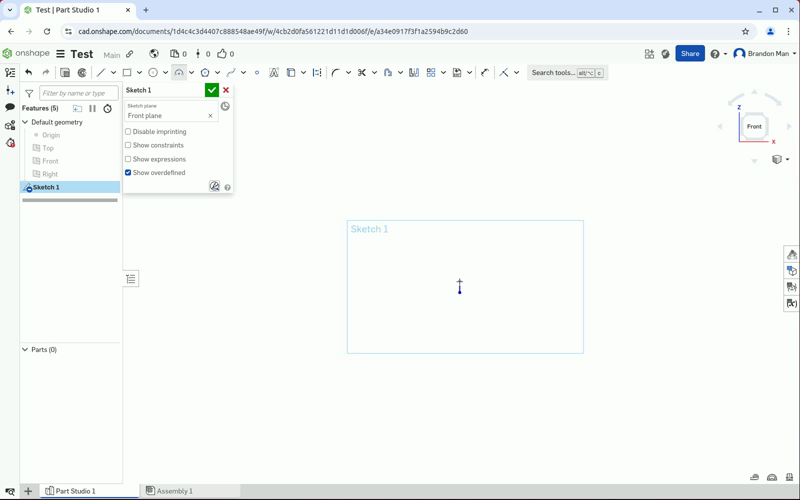
scroll(-6)
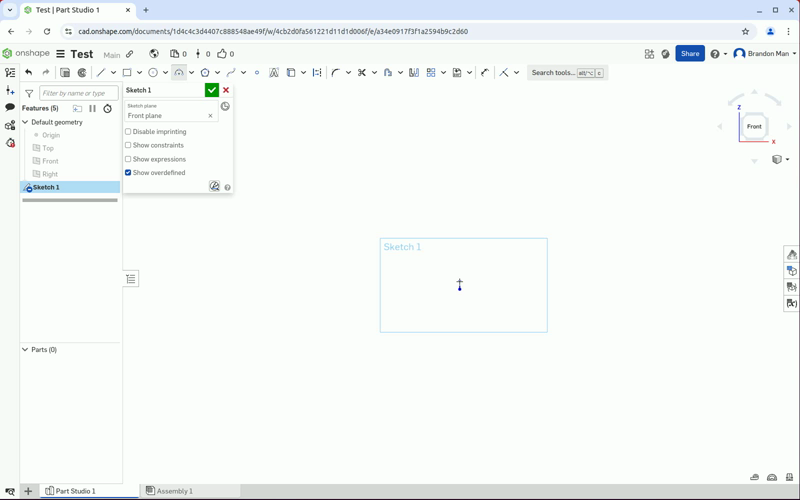
scroll(-6)
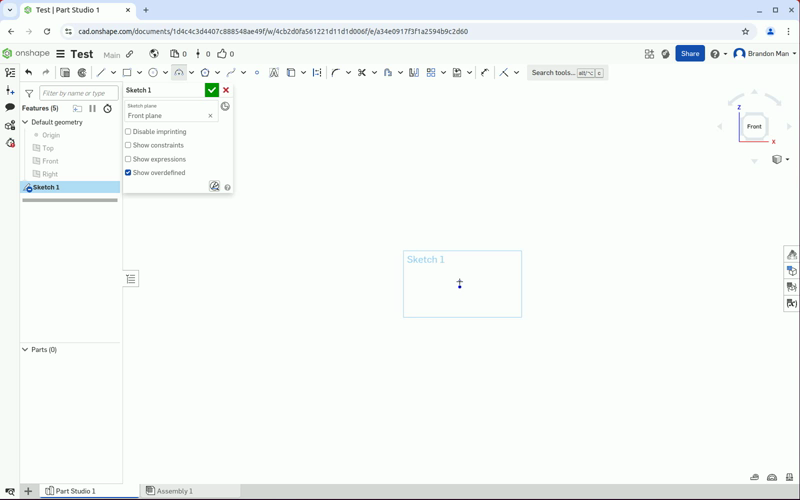
scroll(-6)
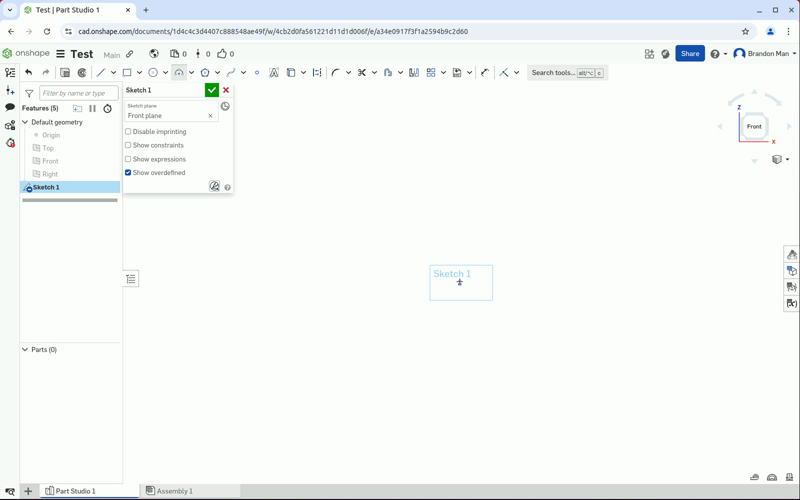
key_up(shift)
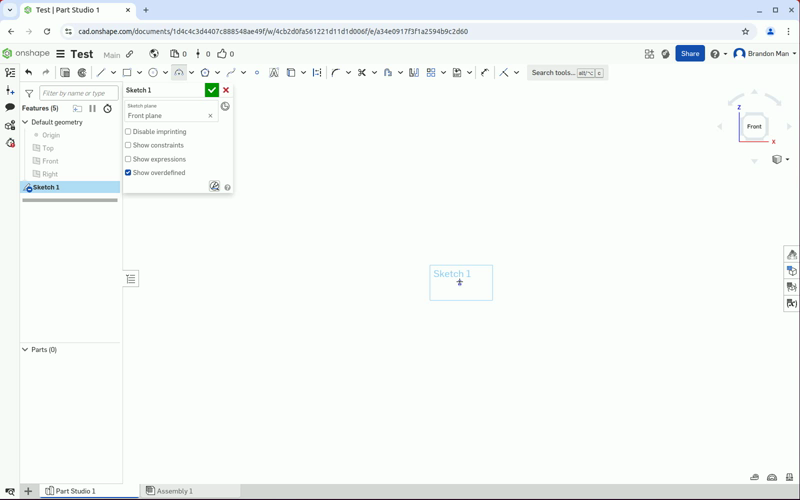
key(esc)
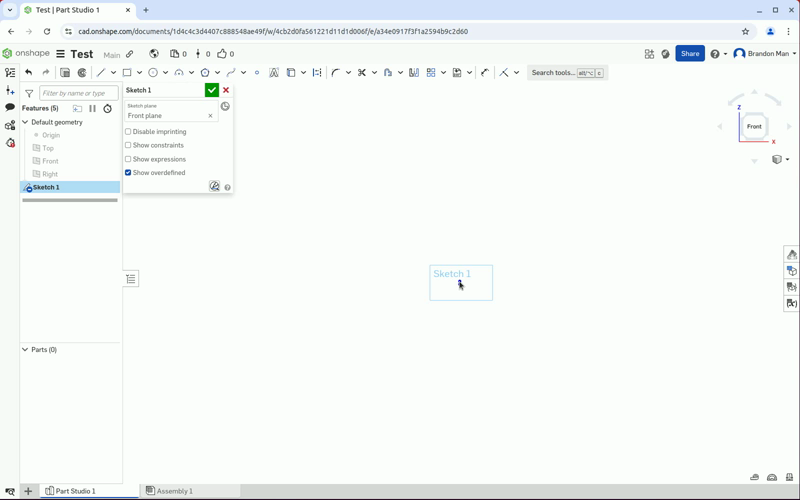
key(l)
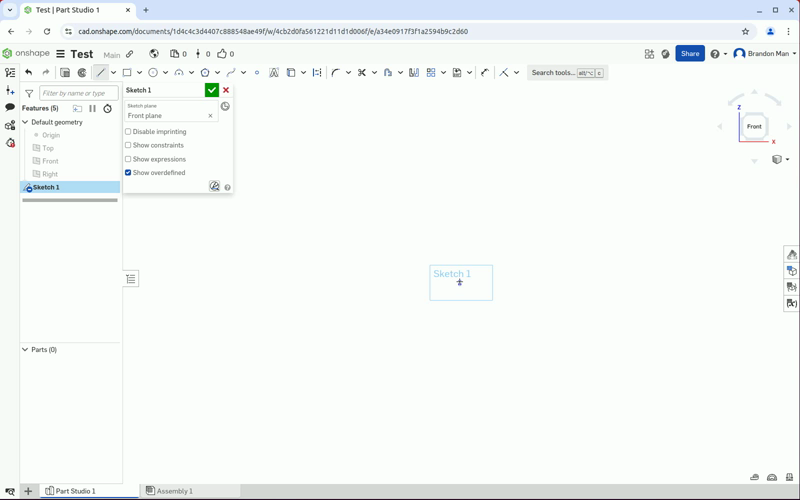
mouse_move(459, 281)
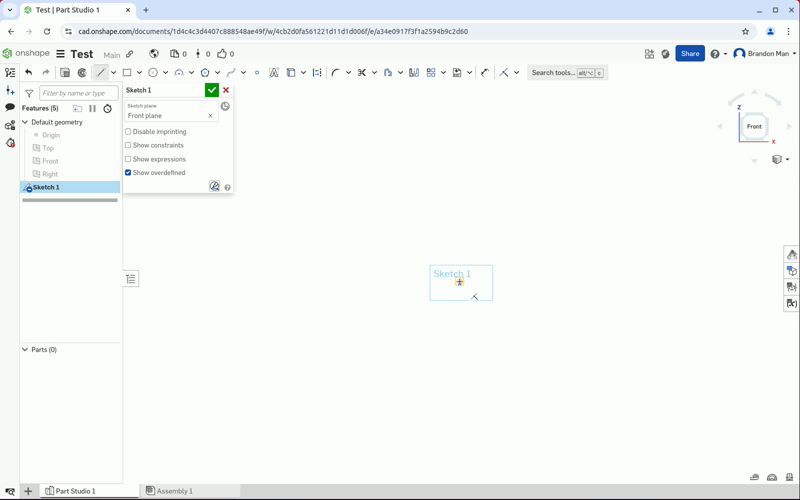
scroll(6)
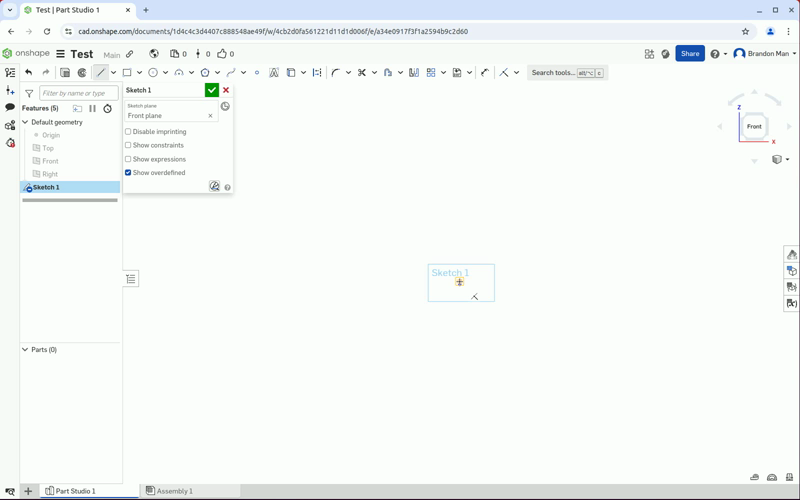
scroll(6)
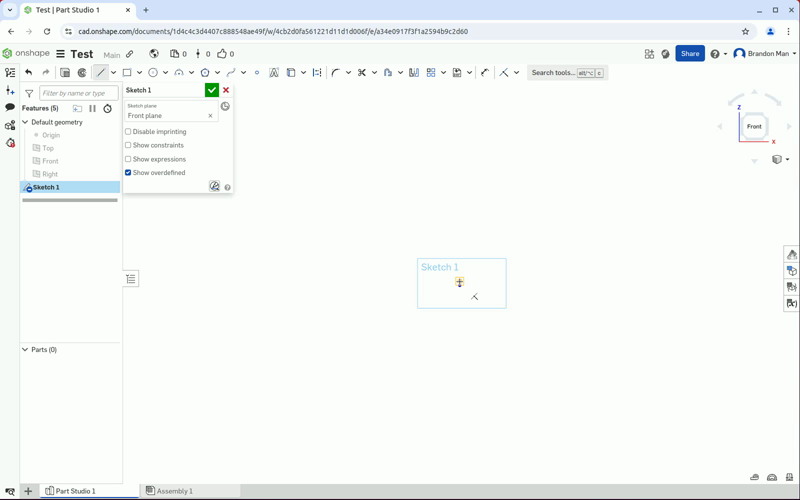
scroll(6)
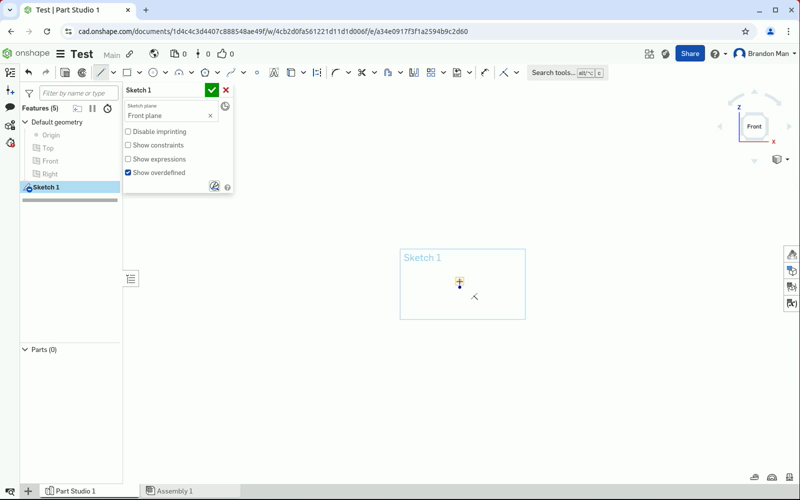
scroll(6)
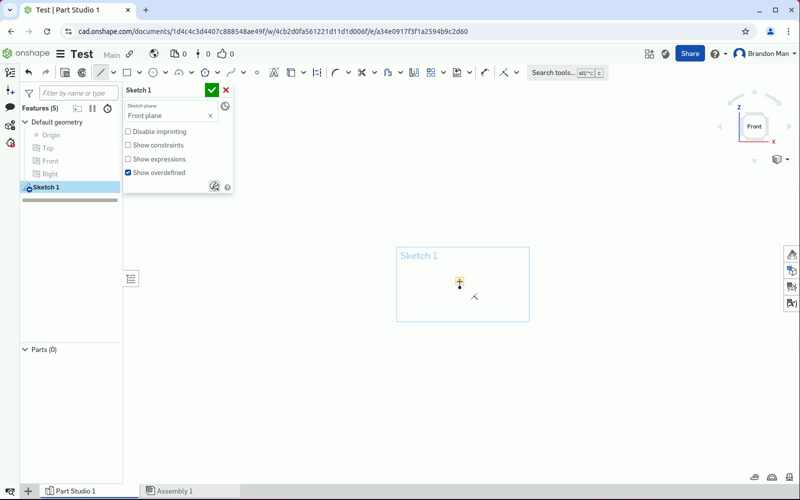
scroll(6)
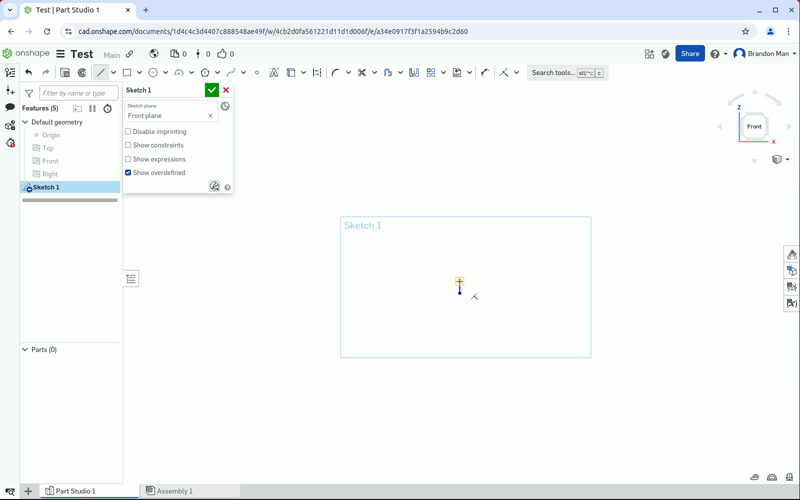
scroll(6)
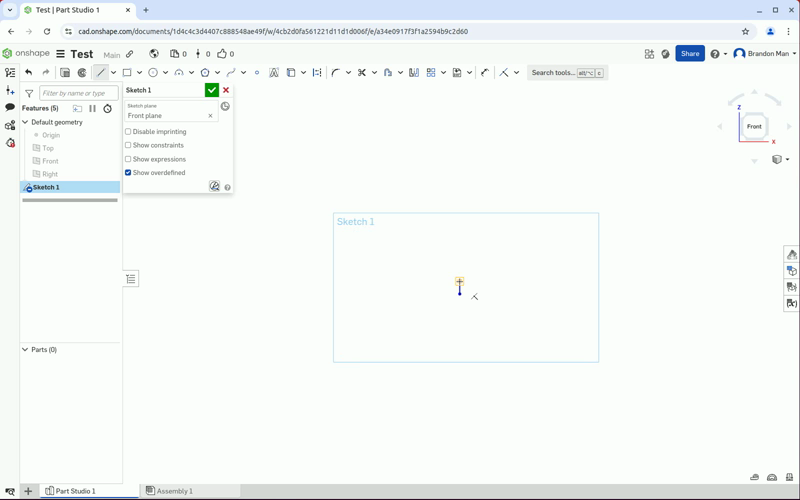
scroll(6)
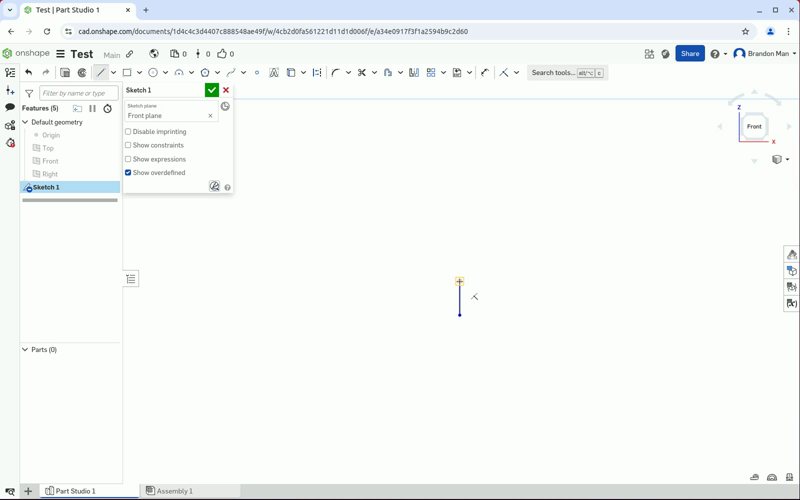
click(459, 281)
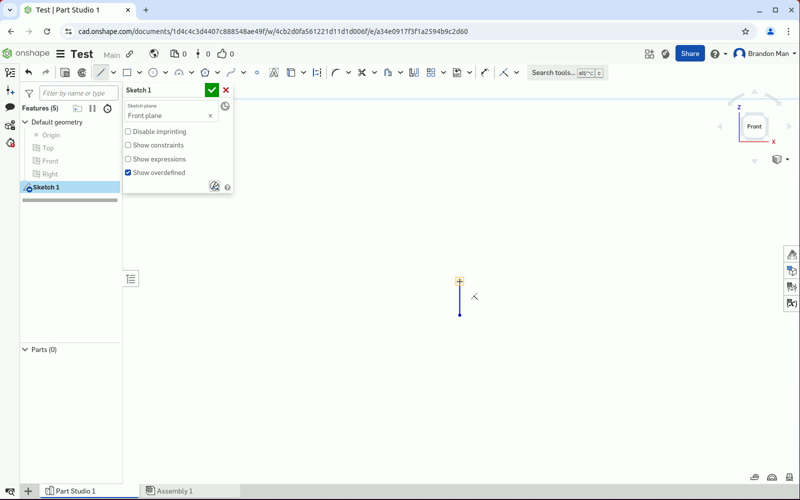
scroll(-6)
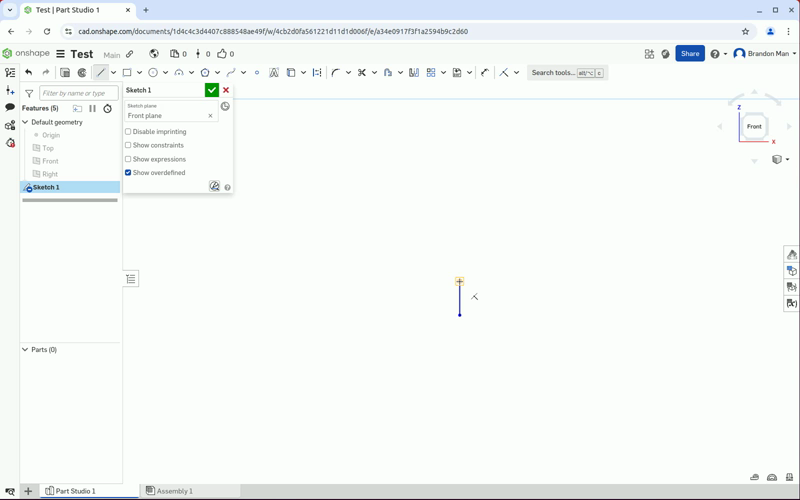
scroll(-6)
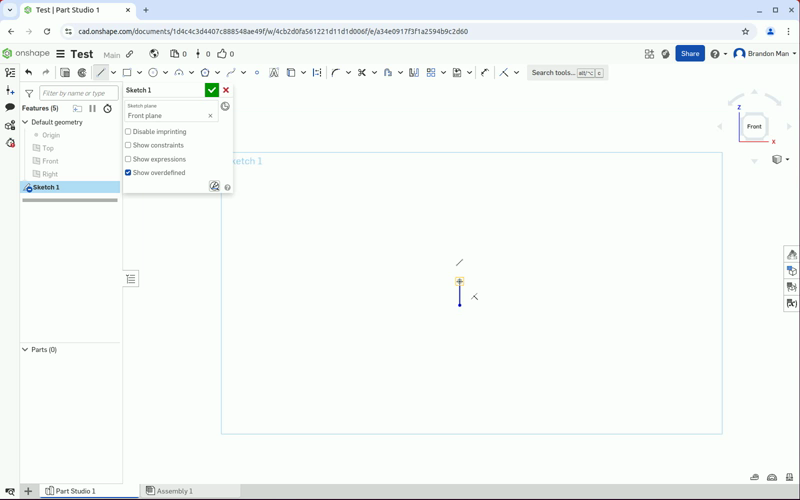
scroll(-6)
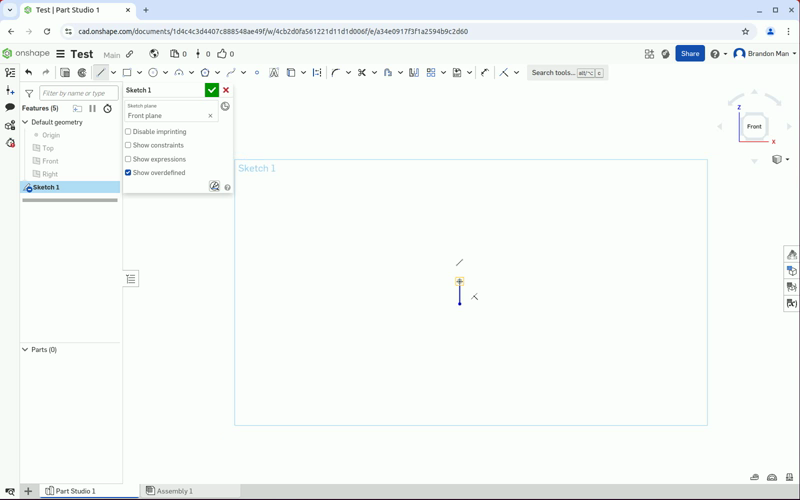
scroll(-6)
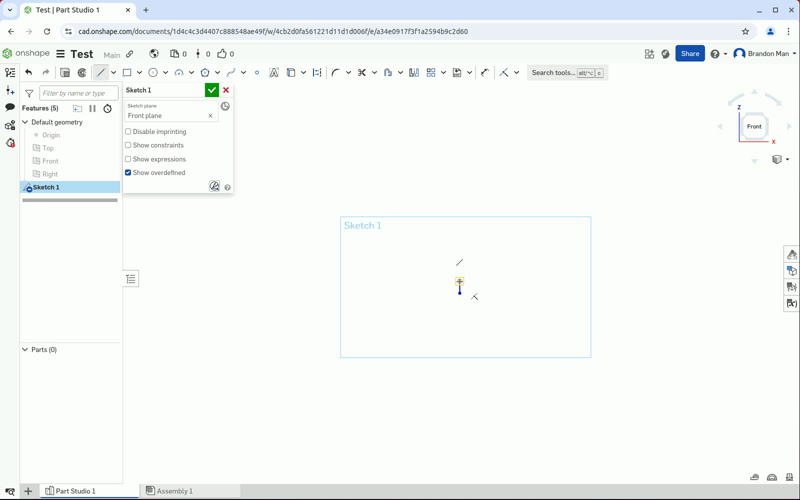
scroll(-6)
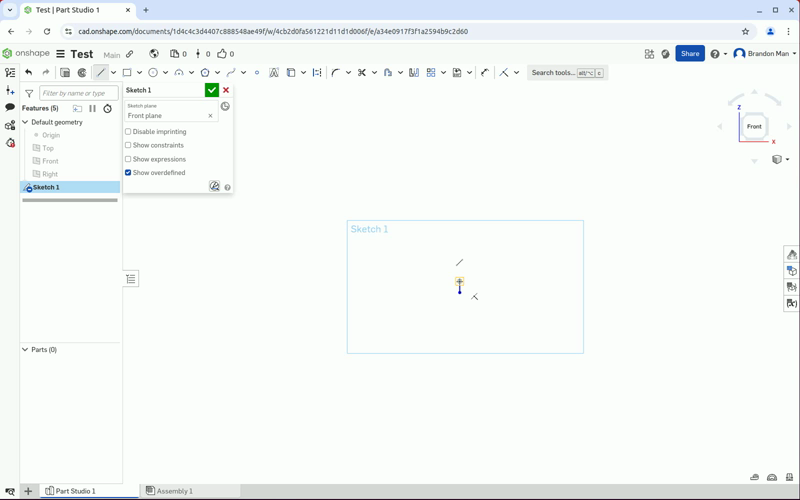
scroll(-6)
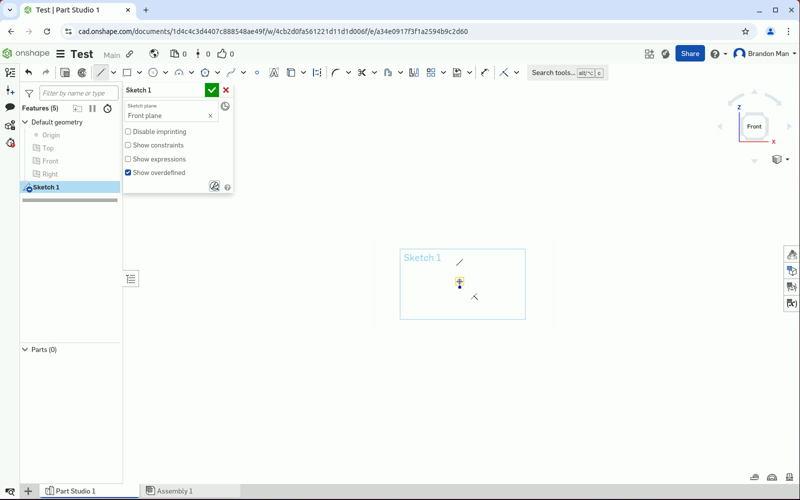
scroll(-6)
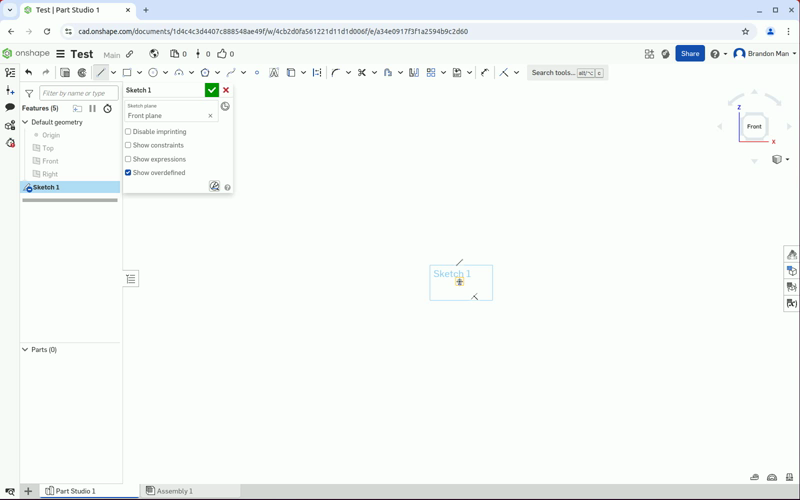
key_down(shift)
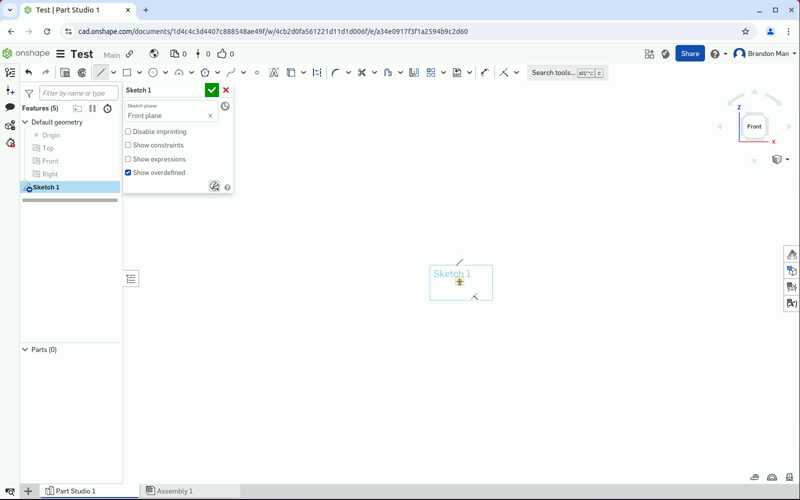
mouse_move(489, 281)
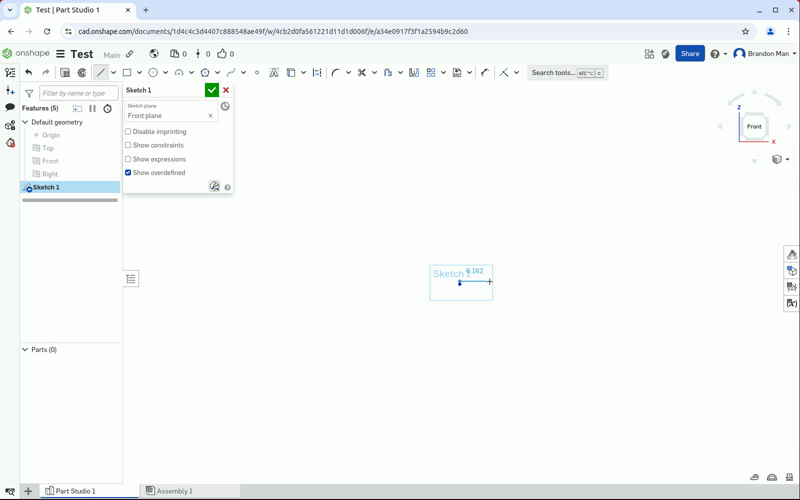
mouse_move(462, 281)
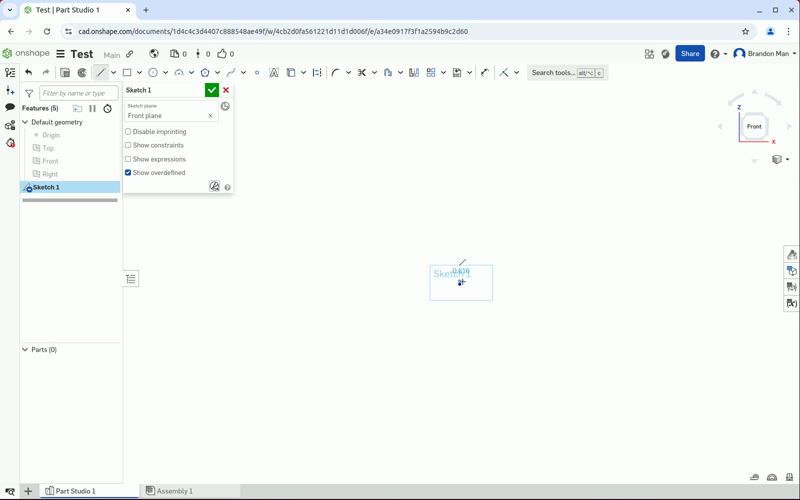
scroll(6)
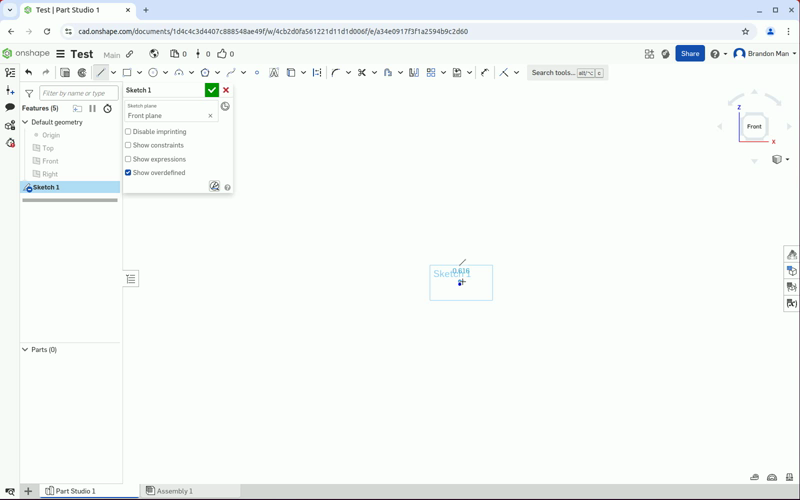
scroll(6)
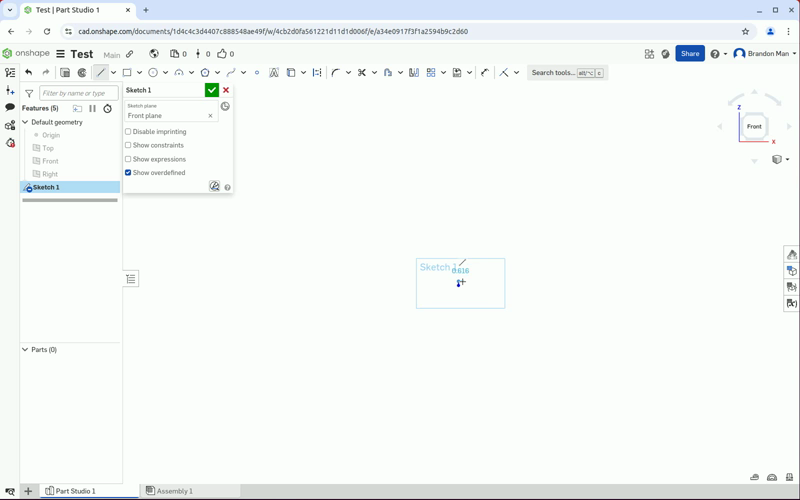
scroll(6)
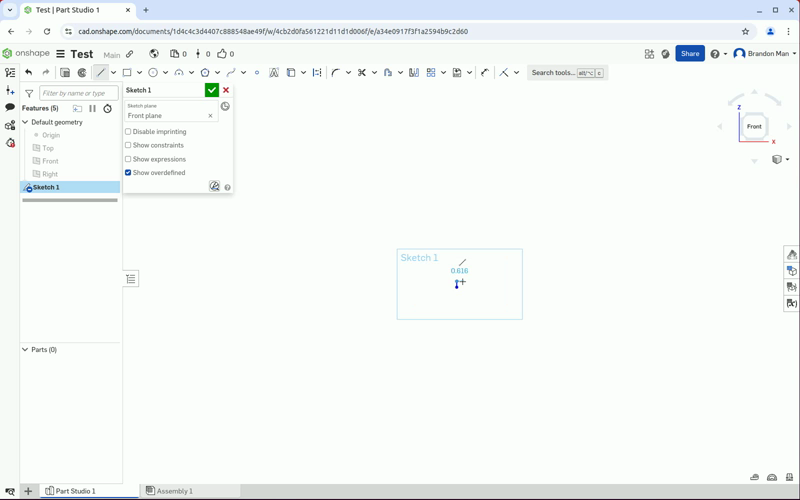
scroll(6)
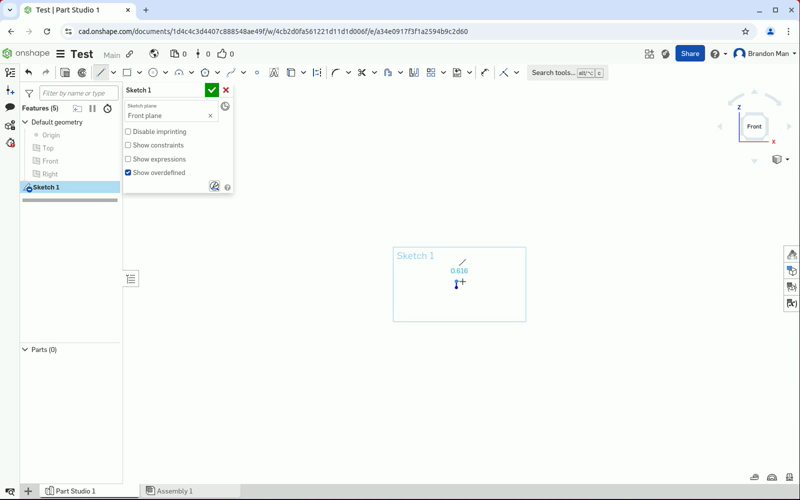
scroll(6)
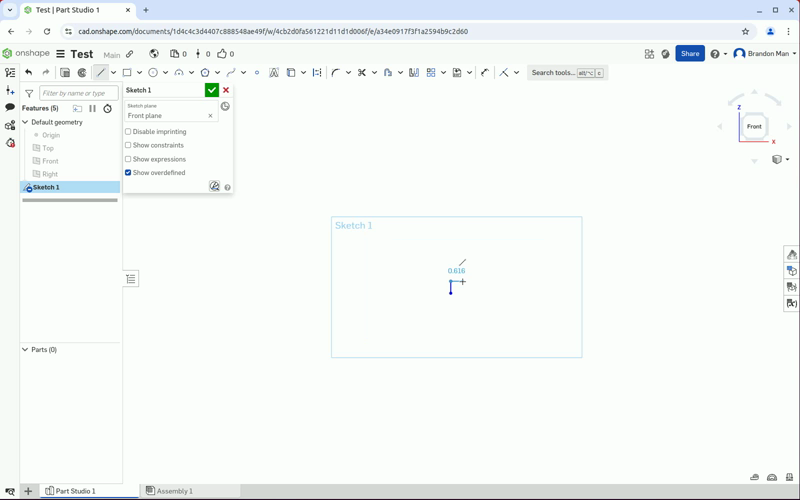
scroll(6)
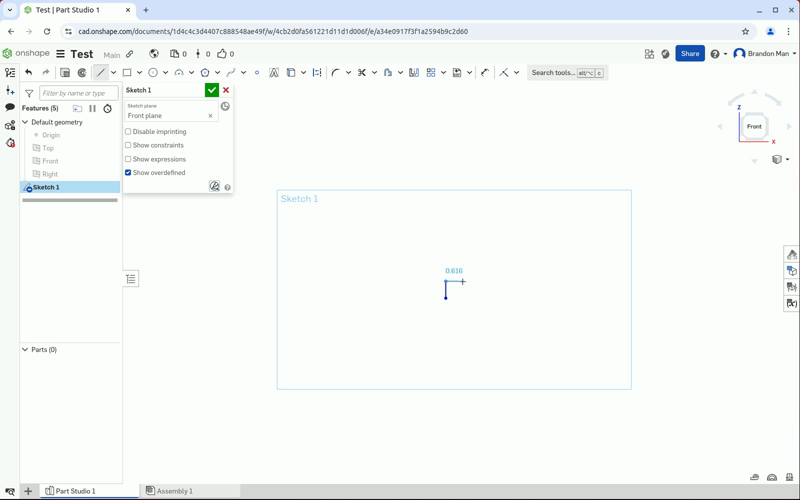
scroll(6)
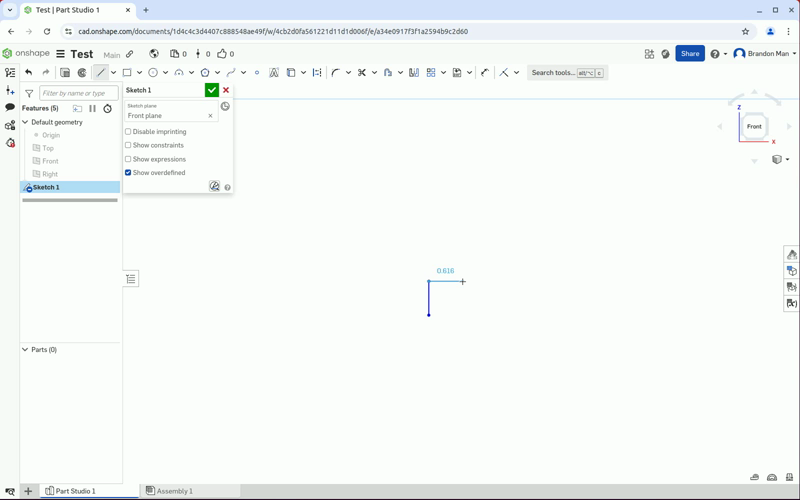
click(462, 281)
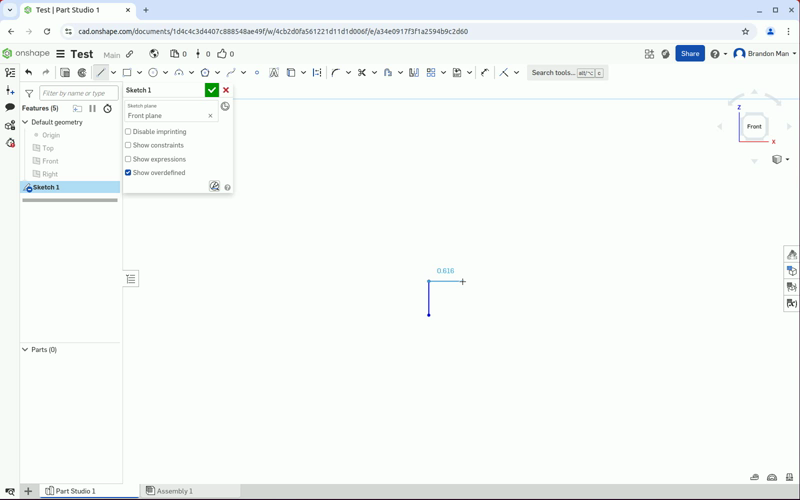
scroll(-6)
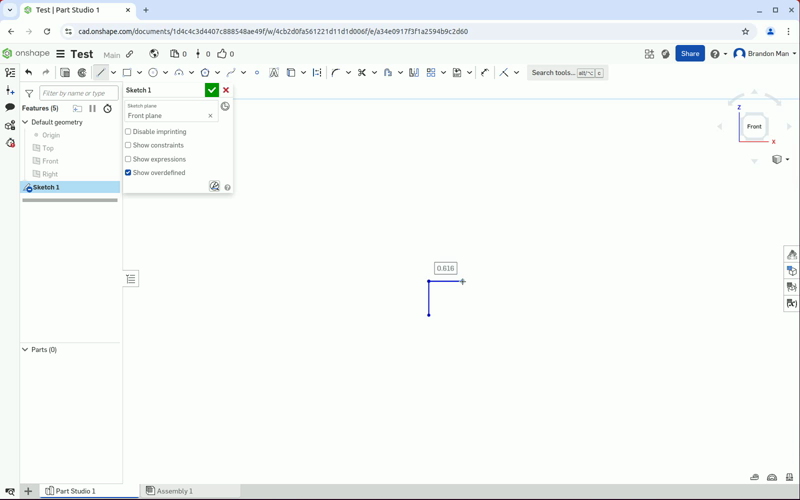
scroll(-6)
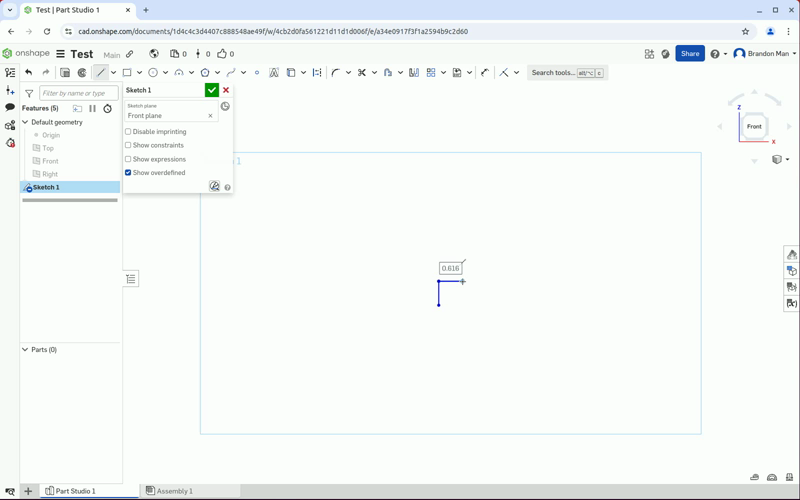
scroll(-6)
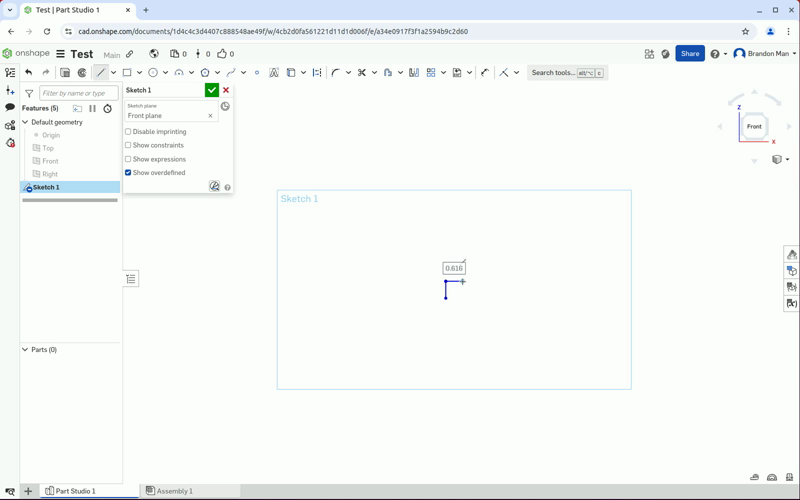
scroll(-6)
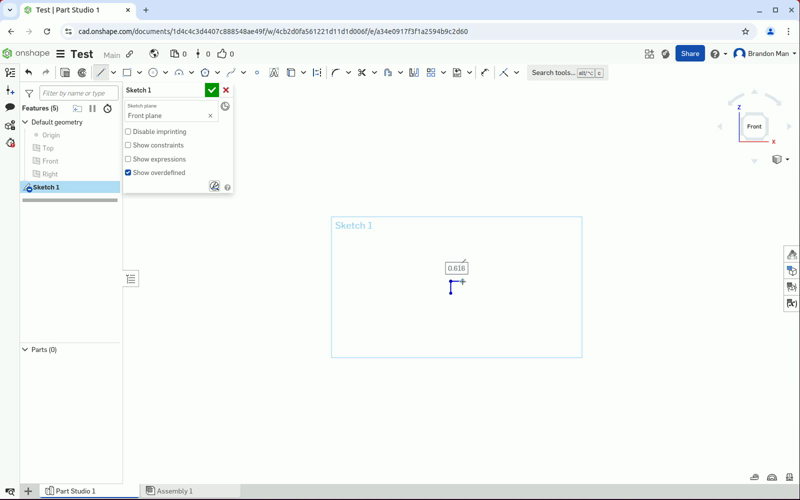
scroll(-6)
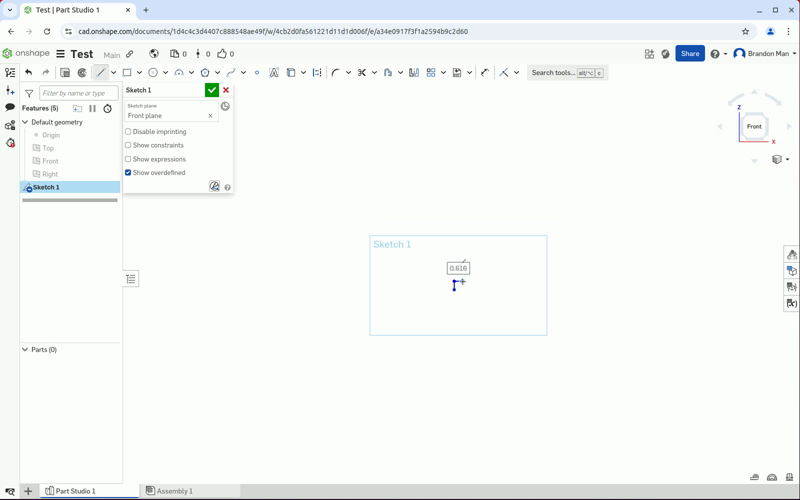
scroll(-6)
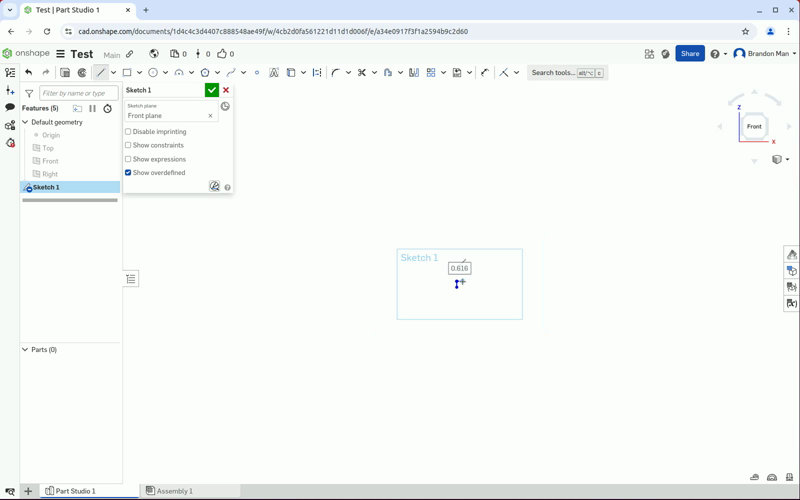
scroll(-6)
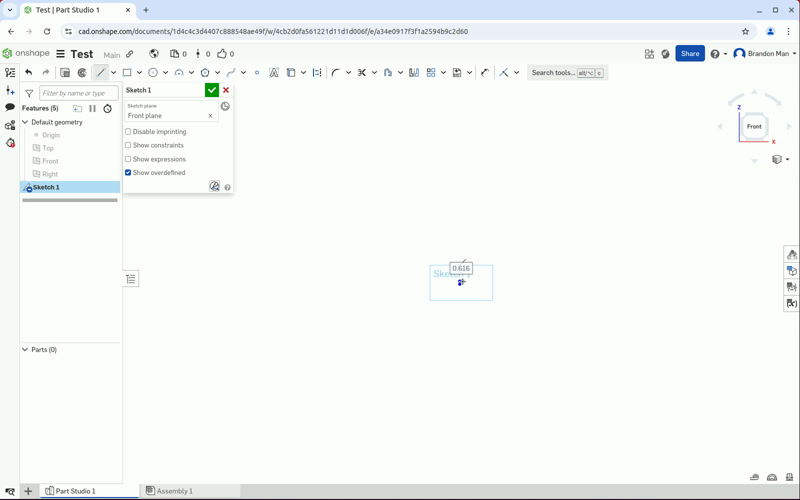
key_up(shift)
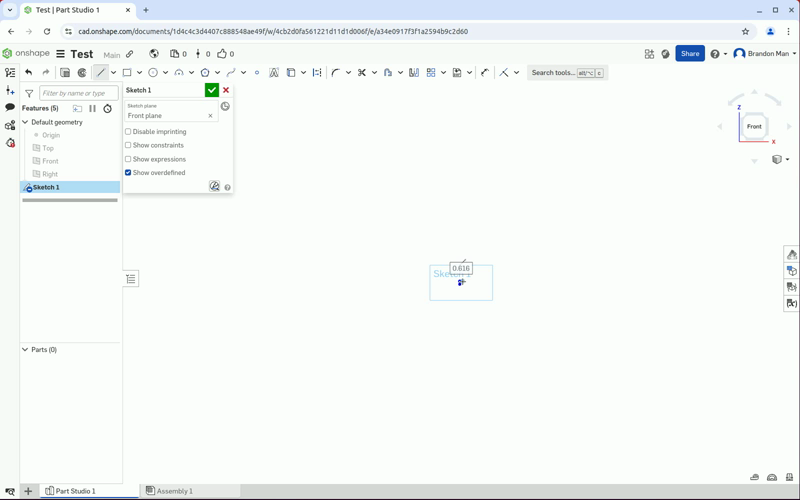
key(esc)
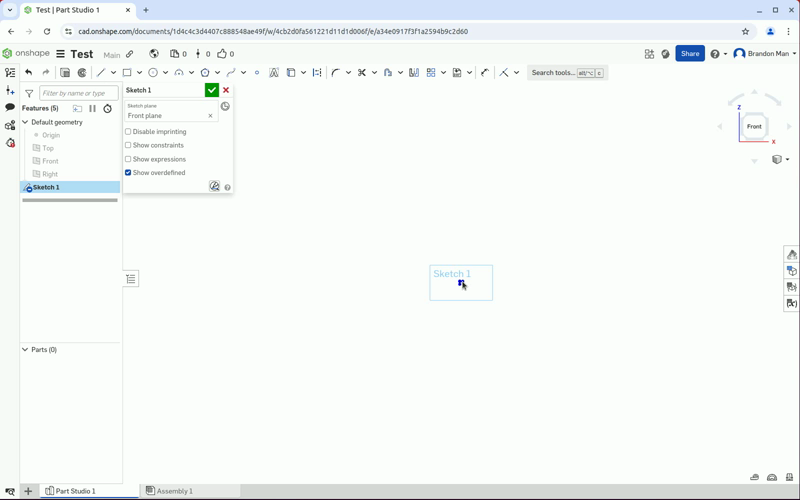
key(a)
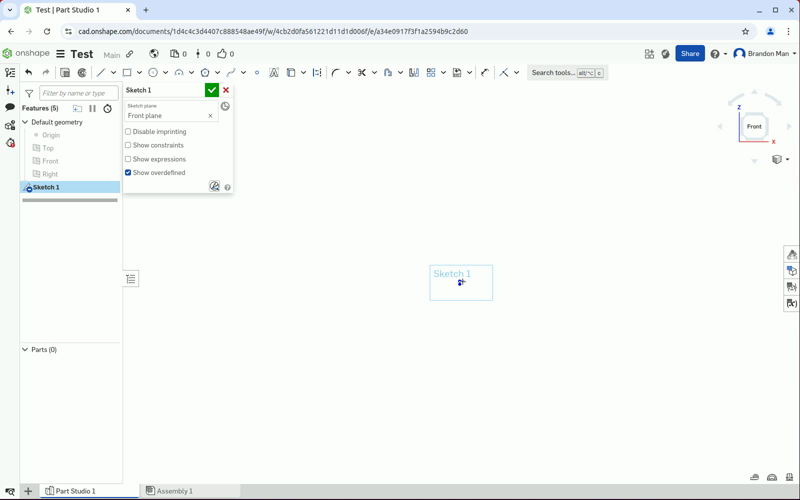
mouse_move(462, 281)
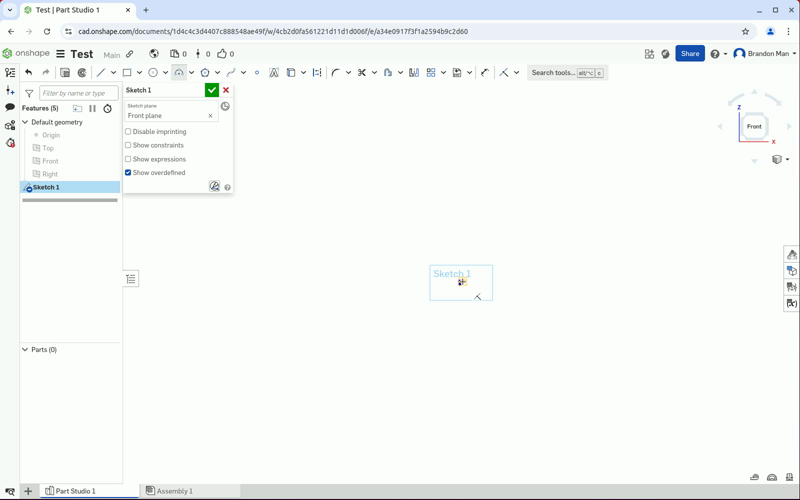
scroll(6)
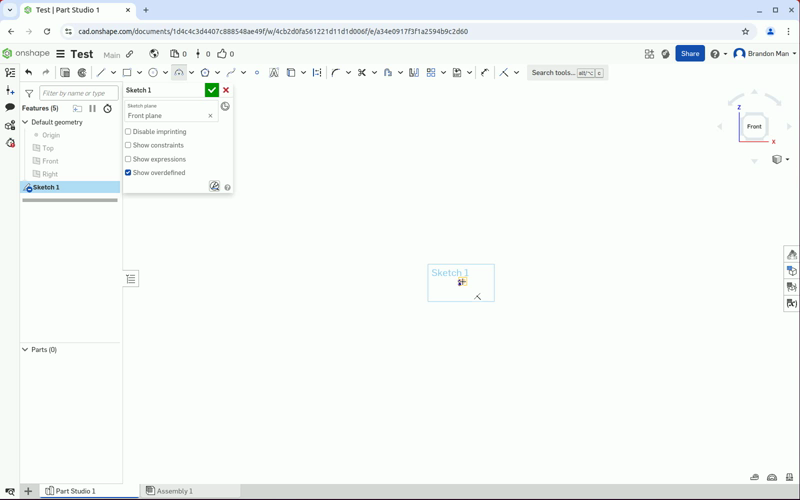
scroll(6)
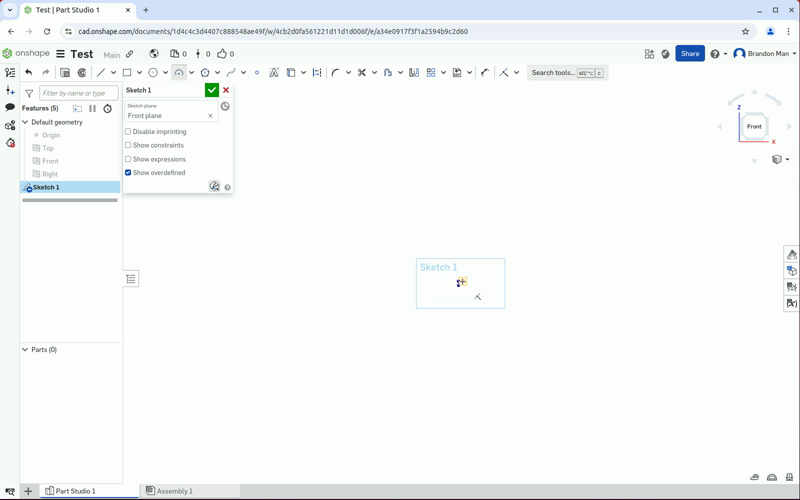
scroll(6)
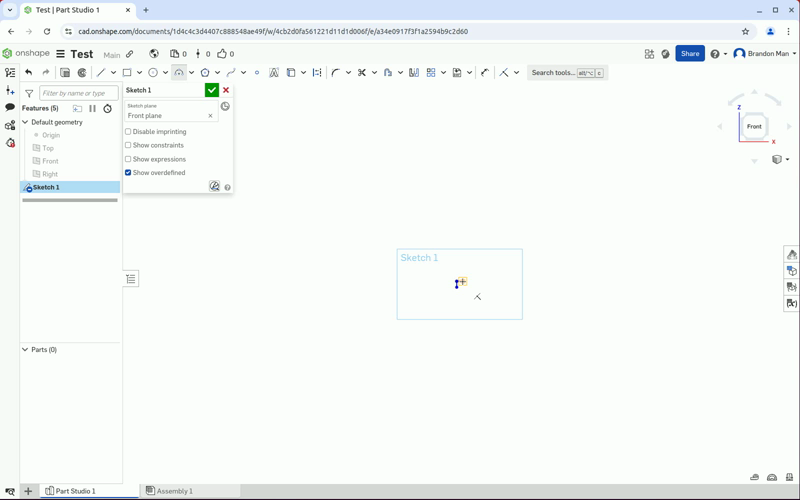
scroll(6)
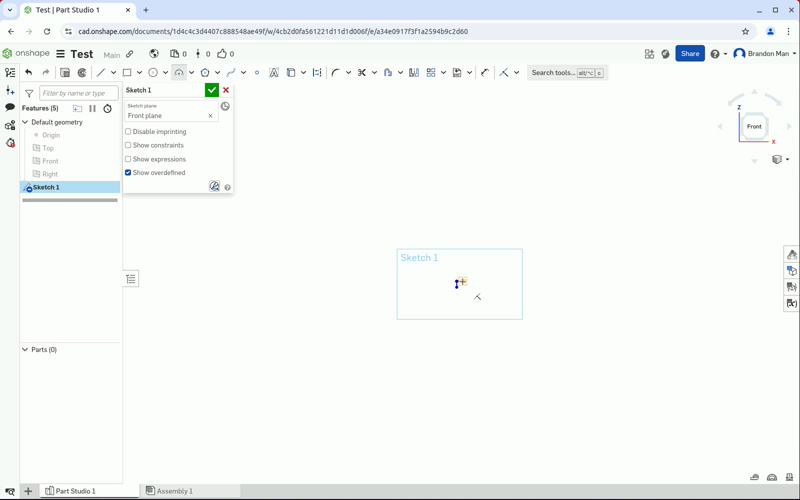
scroll(6)
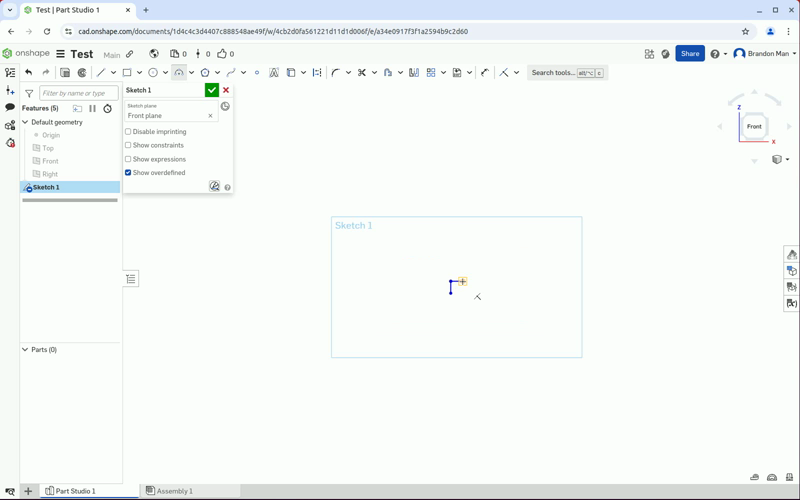
scroll(6)
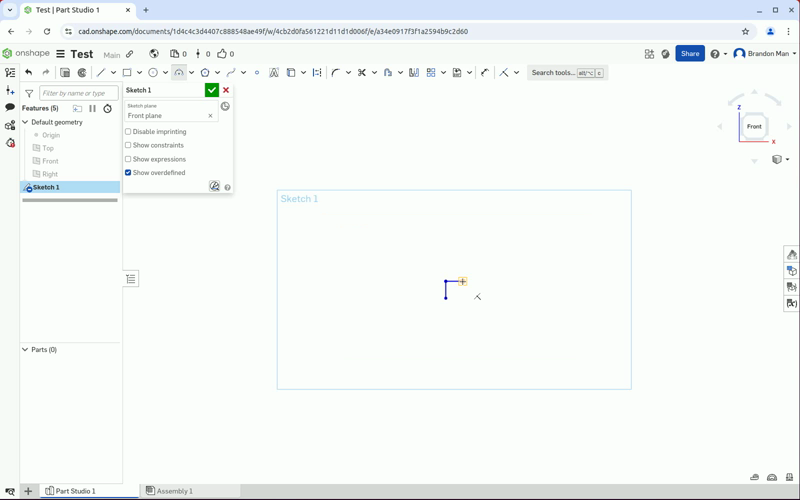
scroll(6)
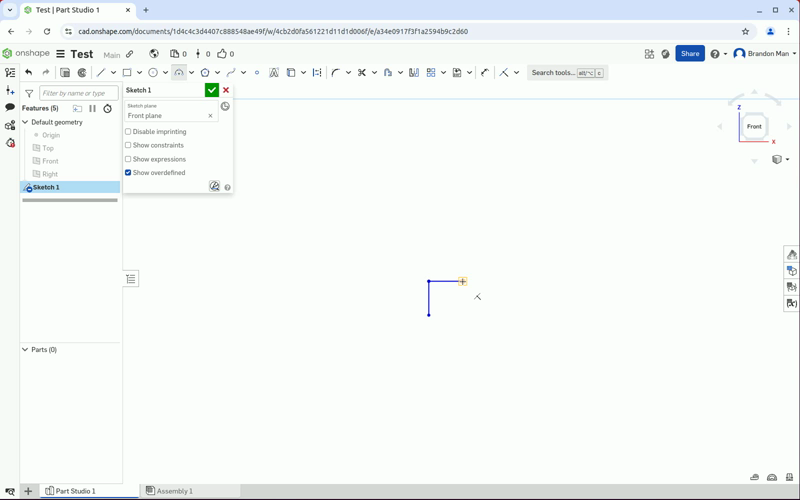
click(462, 281)
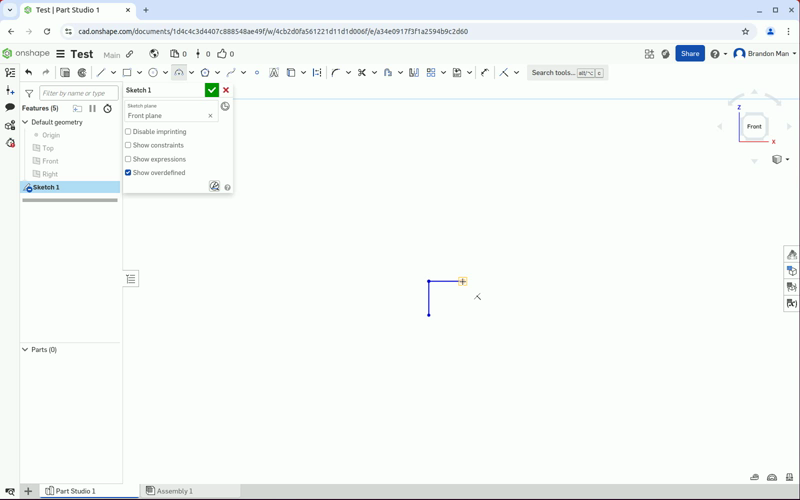
scroll(-6)
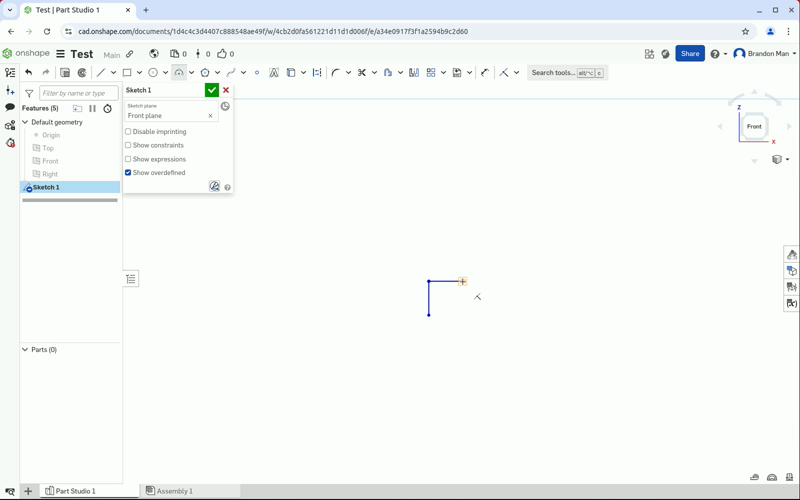
scroll(-6)
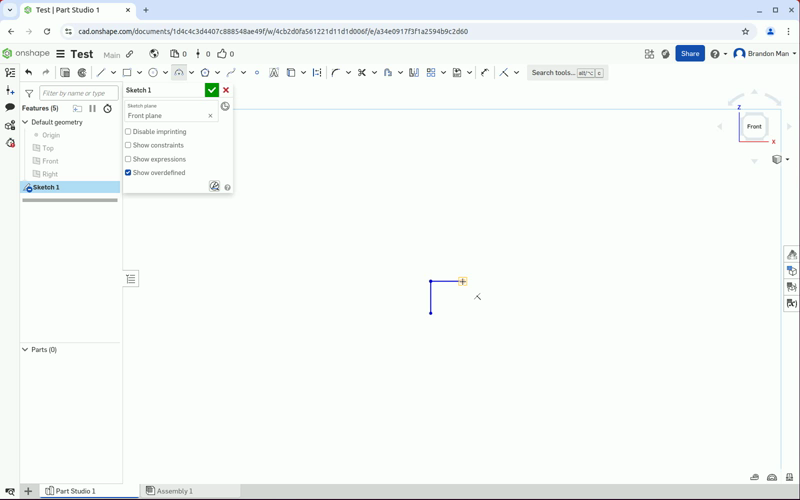
scroll(-6)
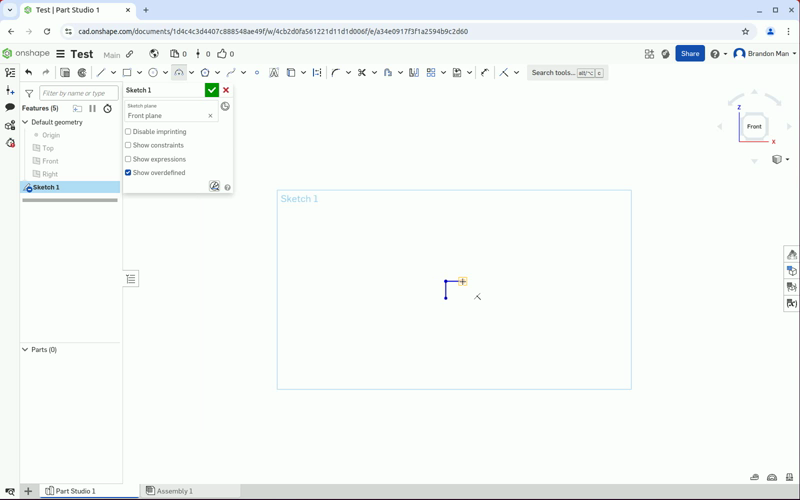
scroll(-6)
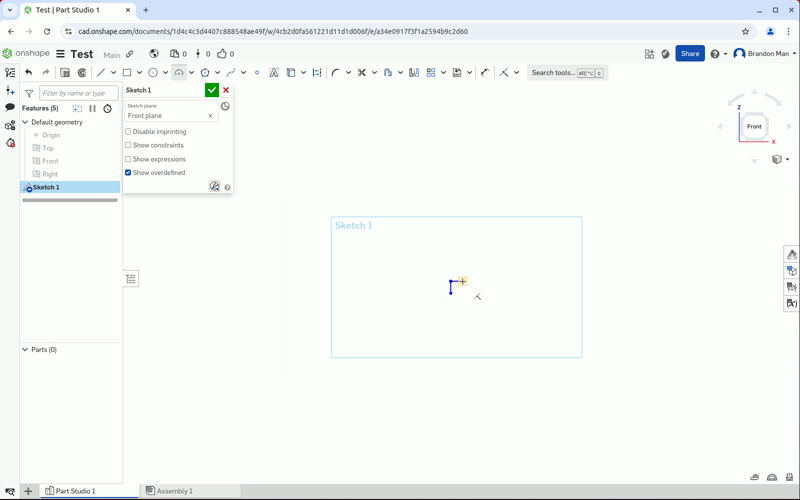
scroll(-6)
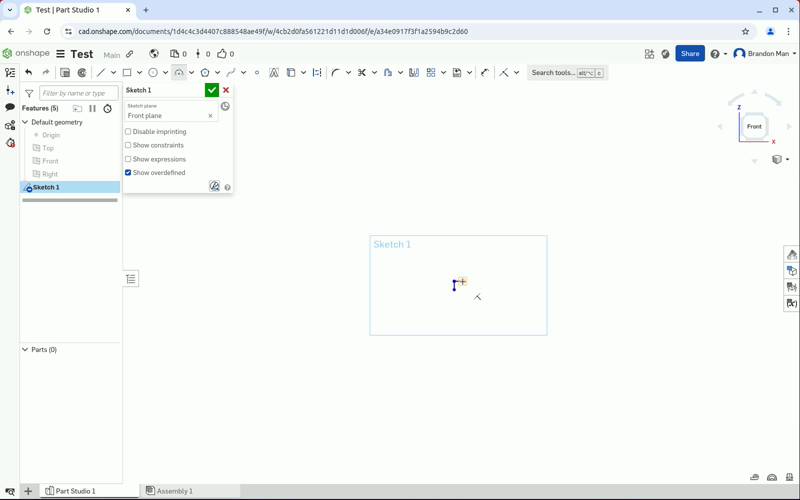
scroll(-6)
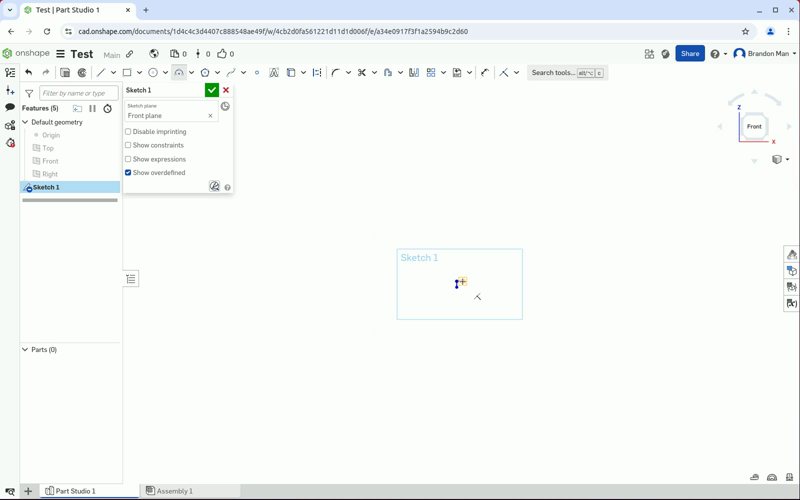
scroll(-6)
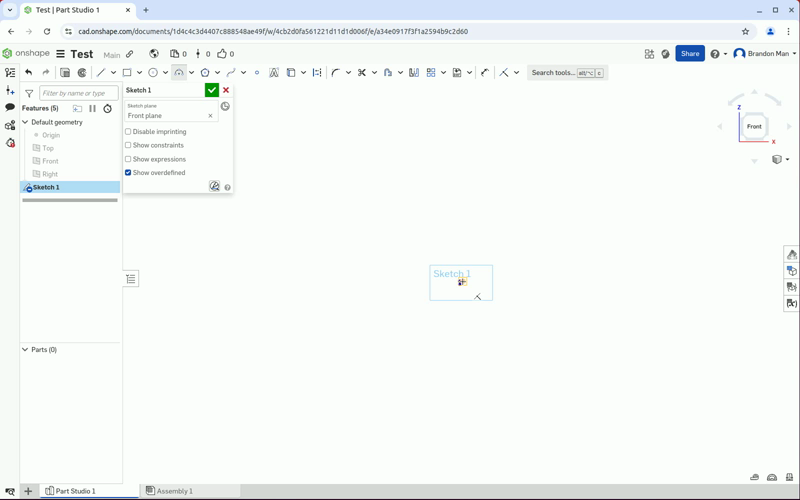
key_down(shift)
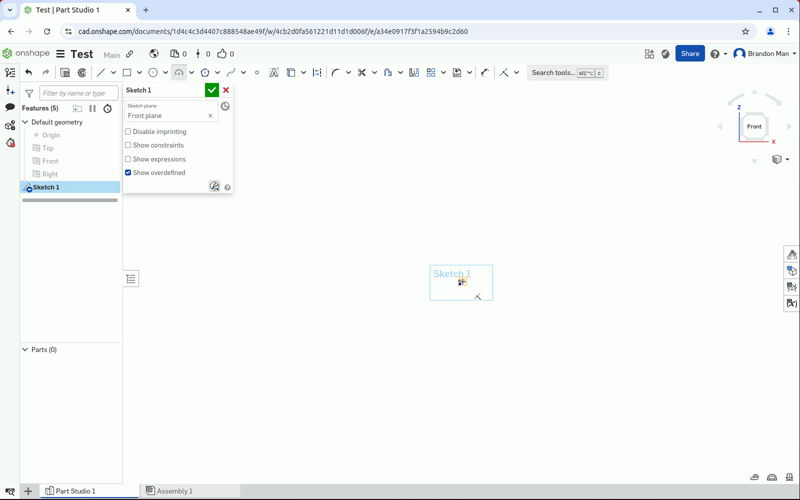
mouse_move(463, 281)
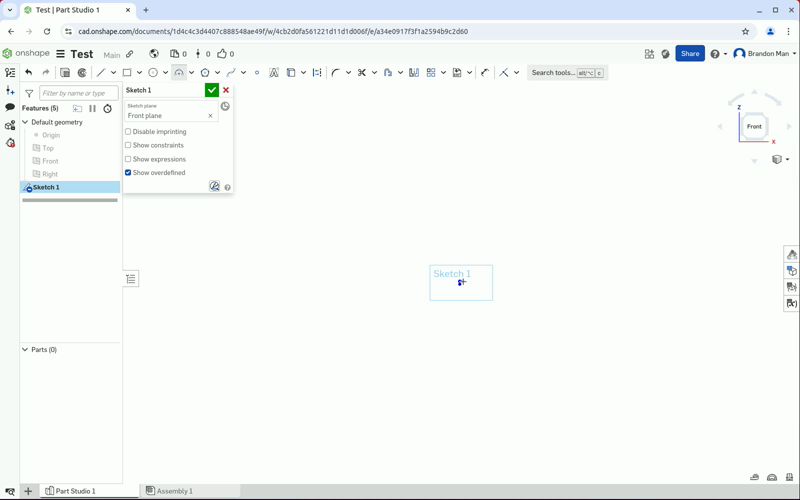
scroll(6)
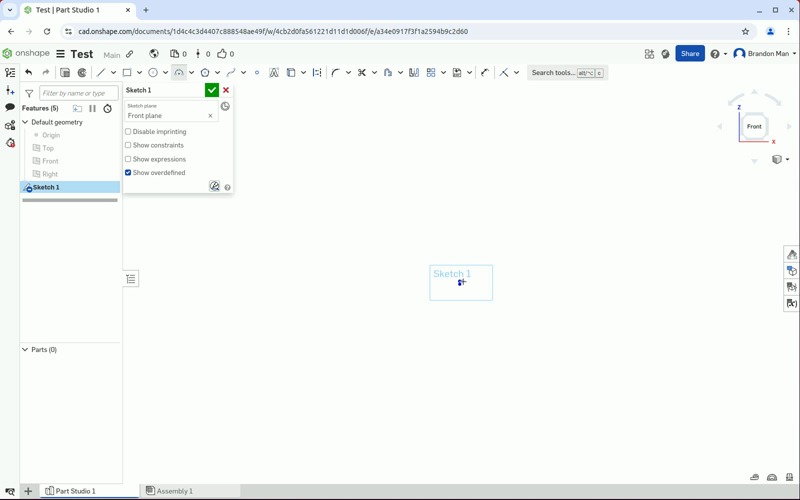
scroll(6)
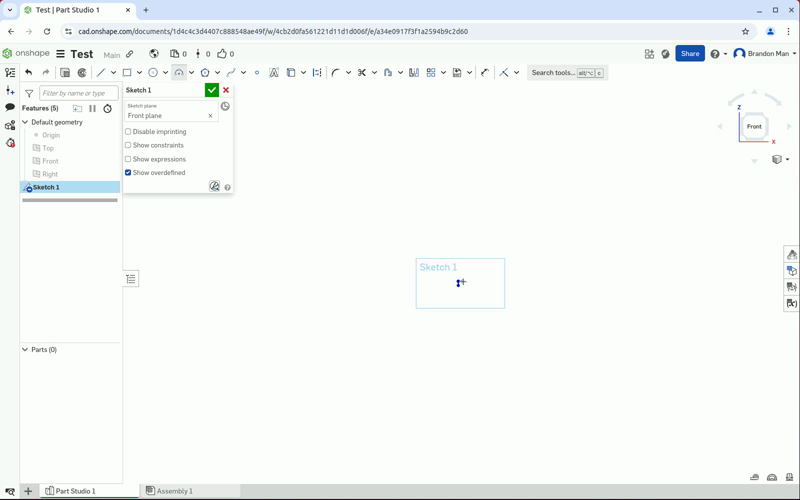
scroll(6)
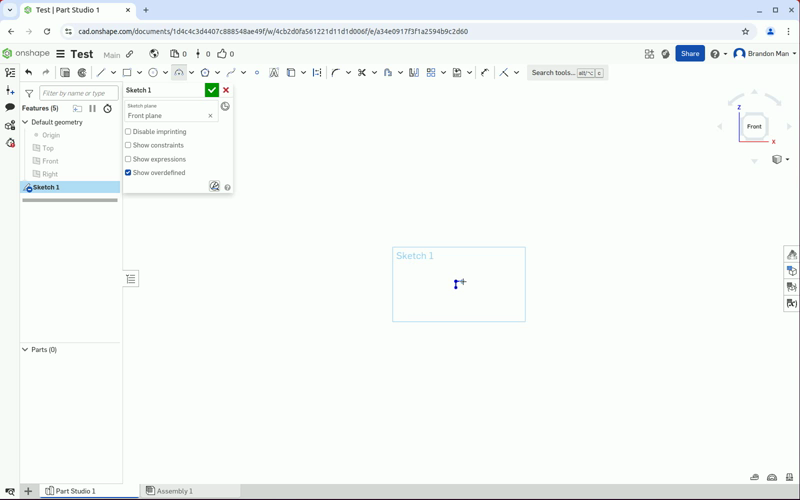
scroll(6)
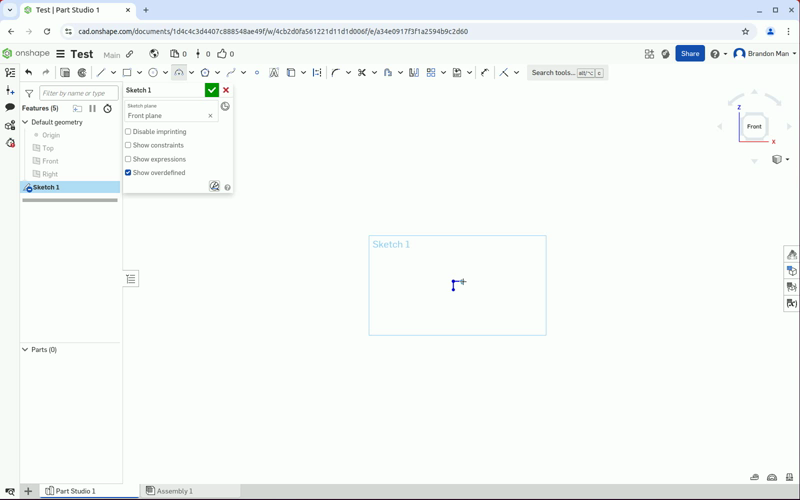
scroll(6)
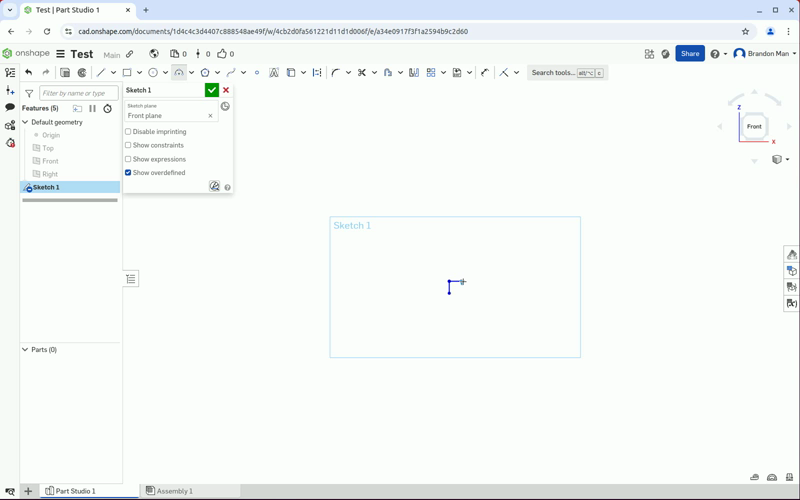
scroll(6)
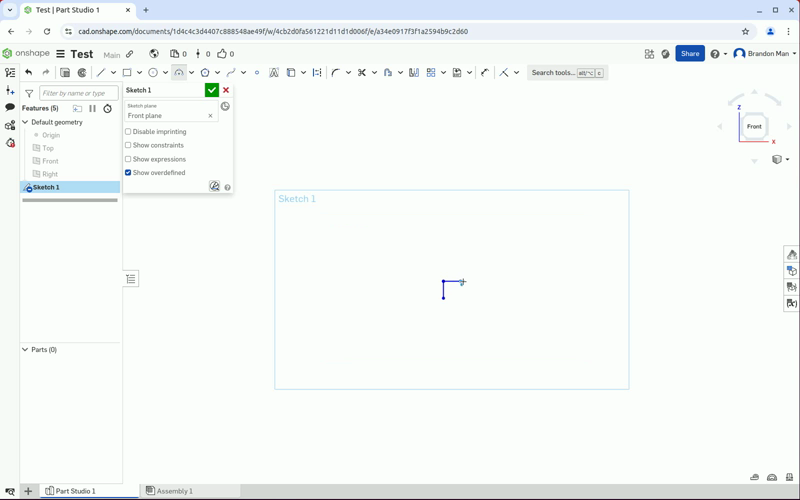
scroll(6)
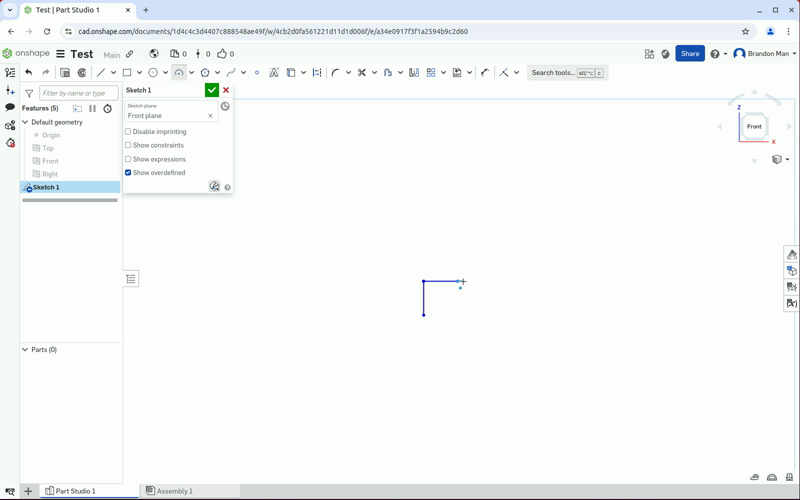
click(463, 281)
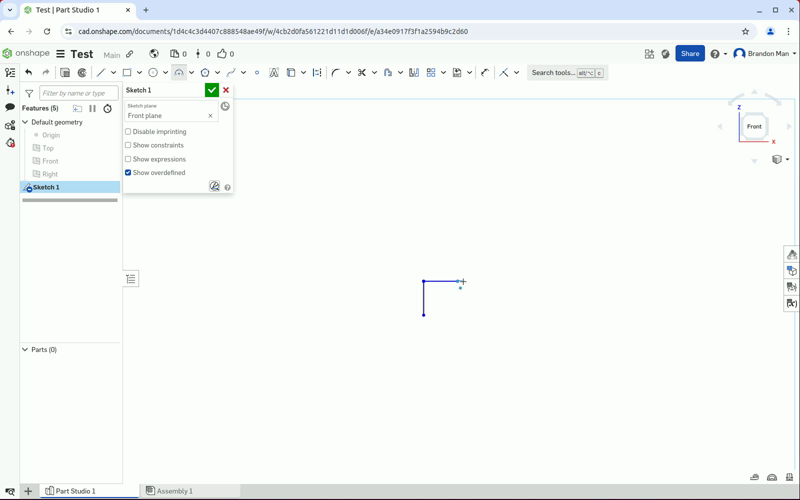
scroll(-6)
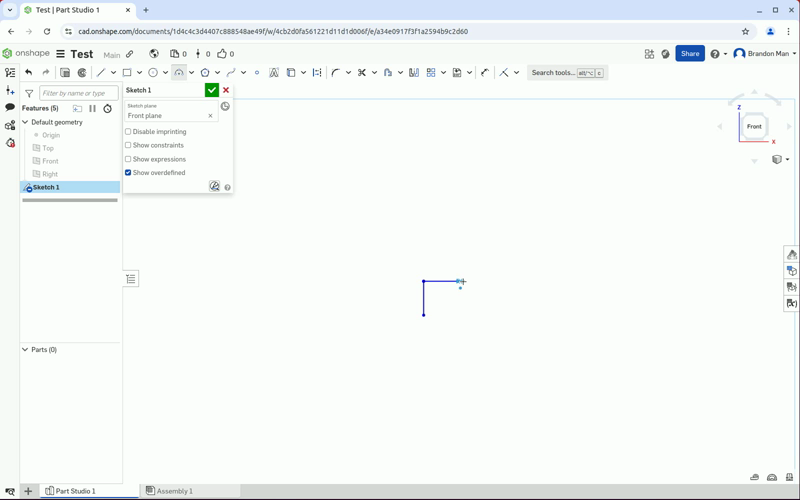
scroll(-6)
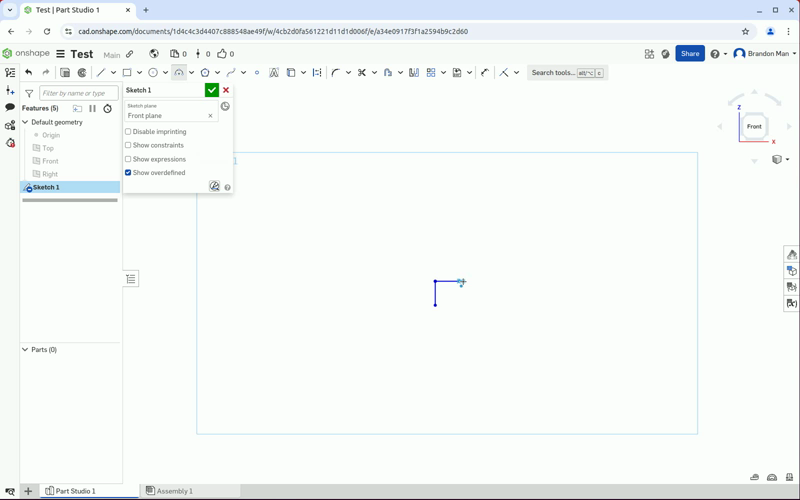
scroll(-6)
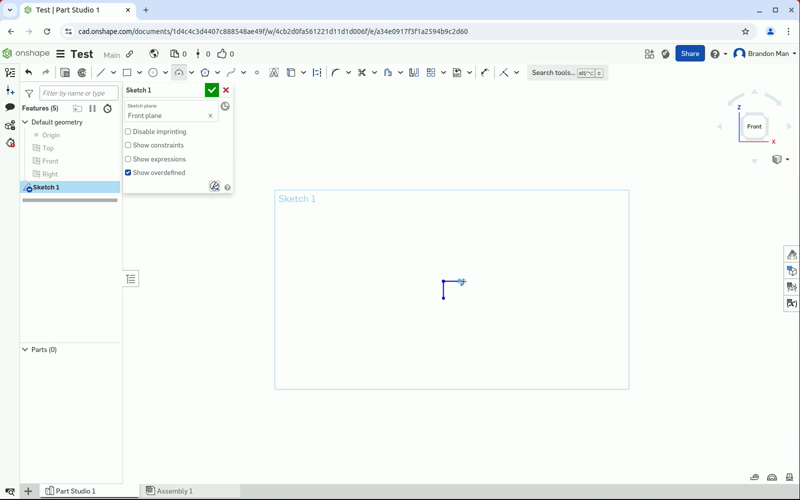
scroll(-6)
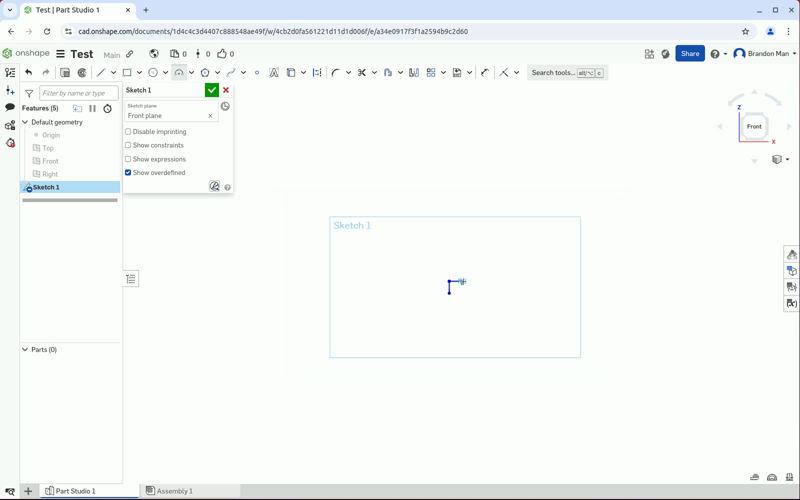
scroll(-6)
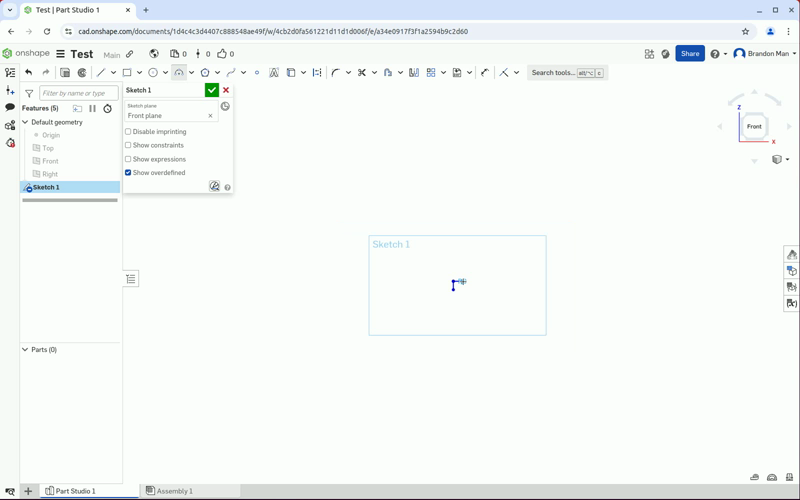
scroll(-6)
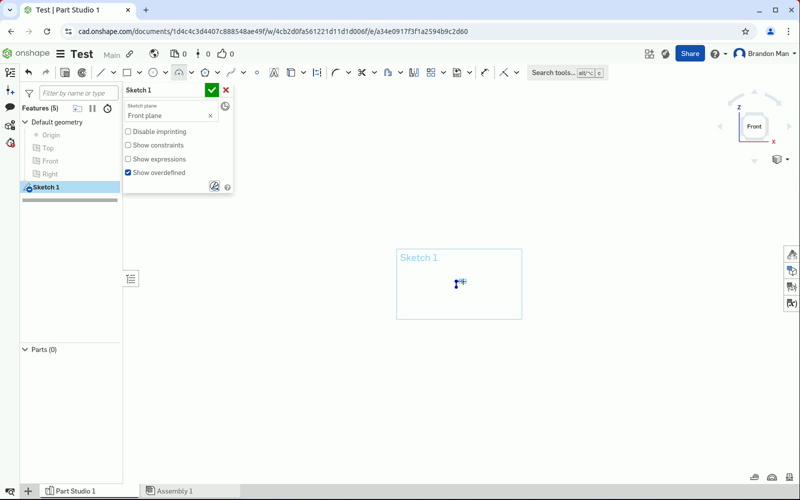
scroll(-6)
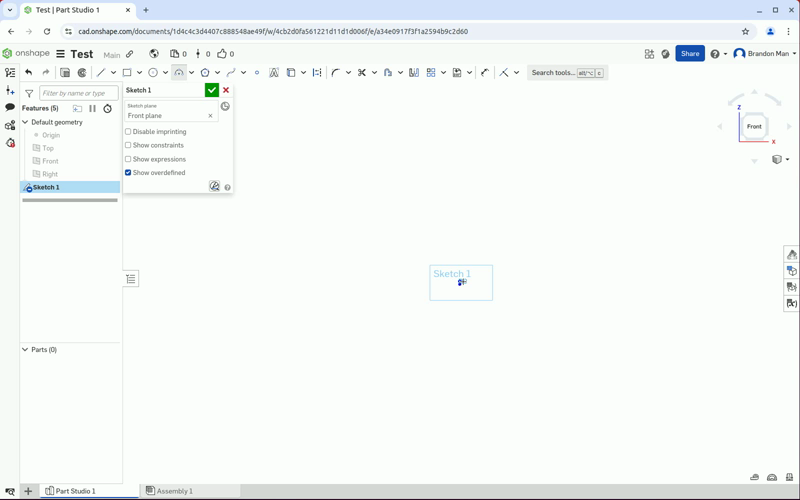
mouse_move(462, 281)
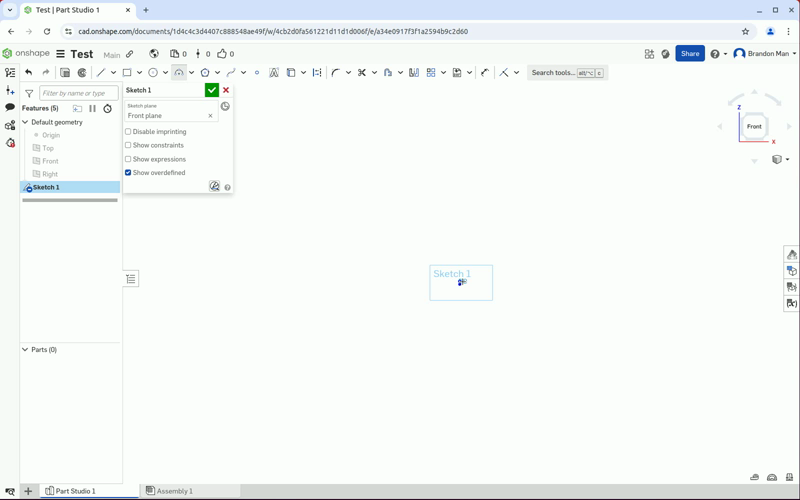
scroll(6)
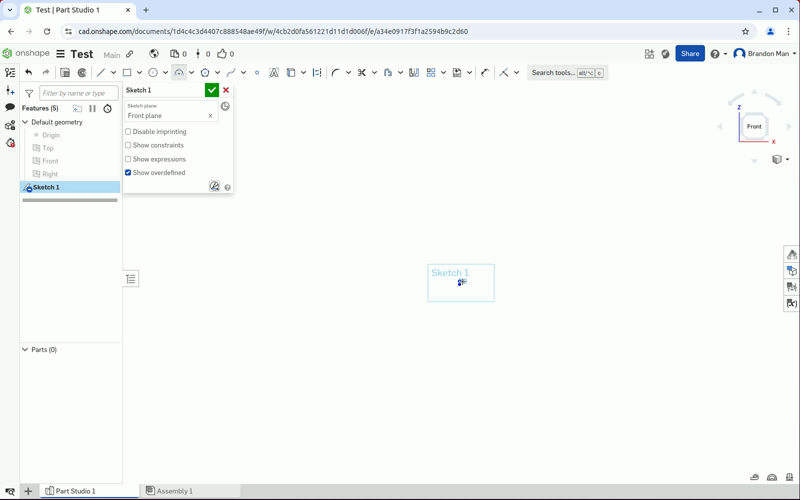
scroll(6)
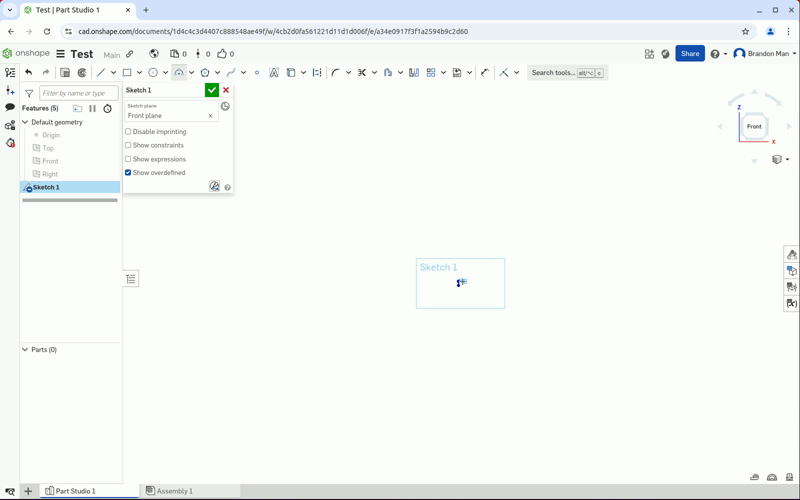
scroll(6)
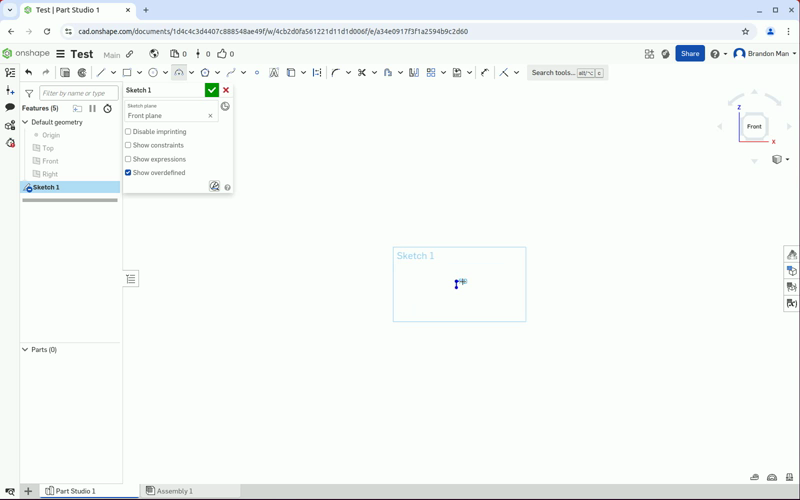
scroll(6)
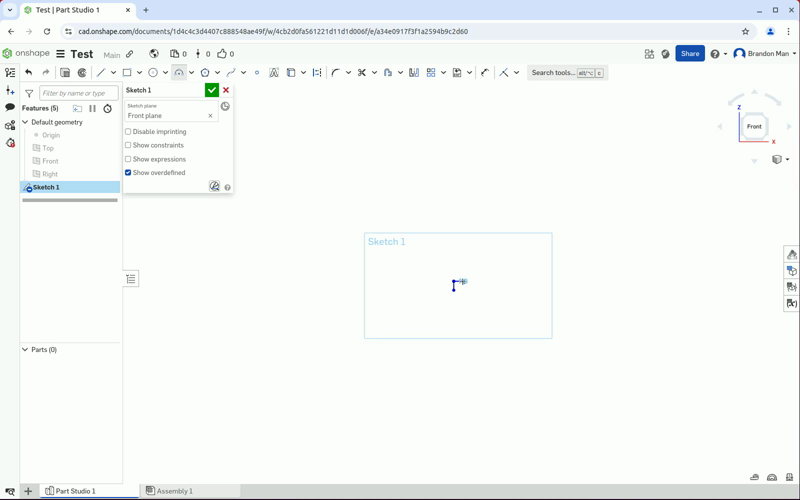
scroll(6)
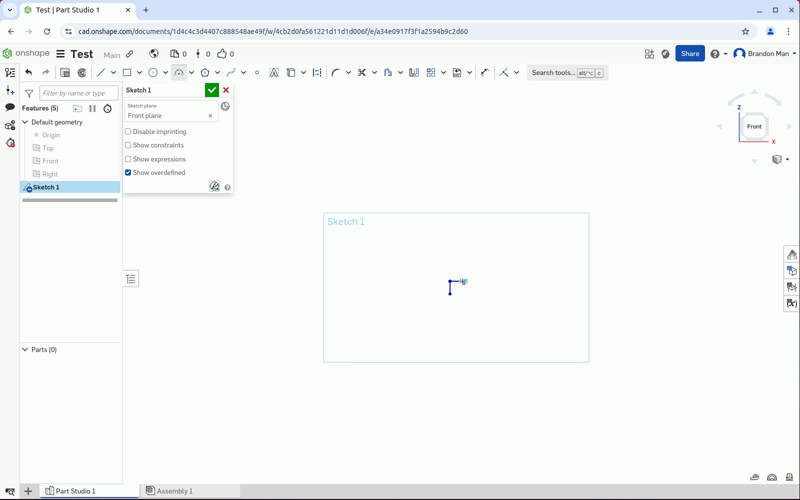
scroll(6)
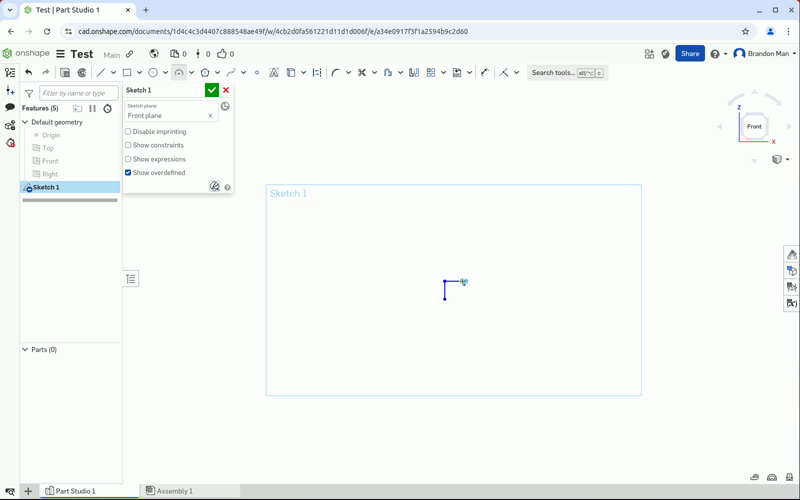
scroll(6)
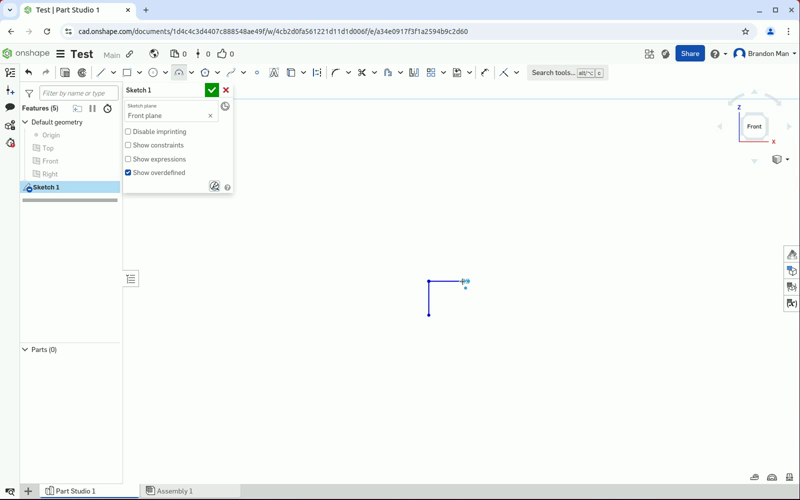
click(462, 281)
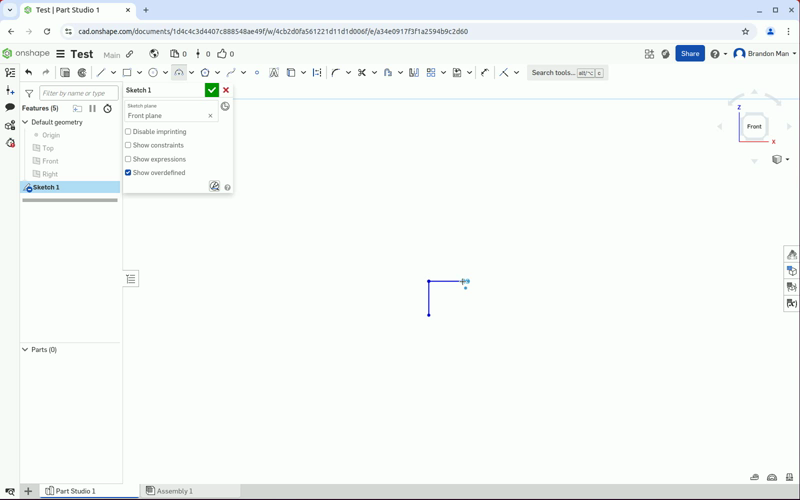
scroll(-6)
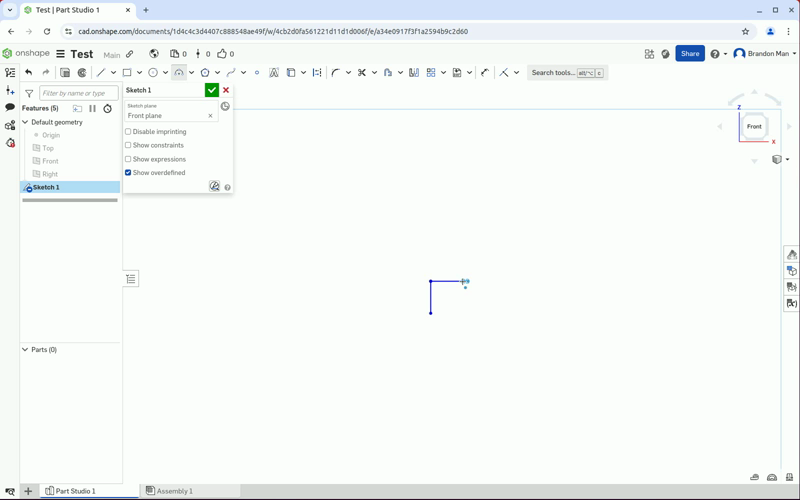
scroll(-6)
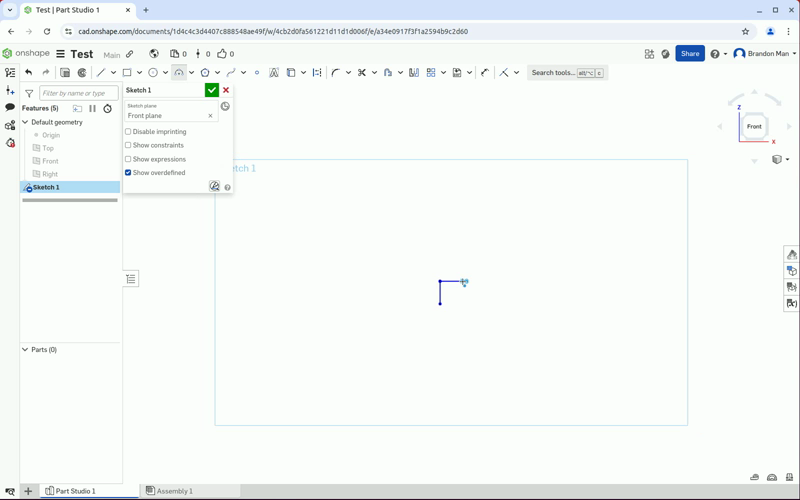
scroll(-6)
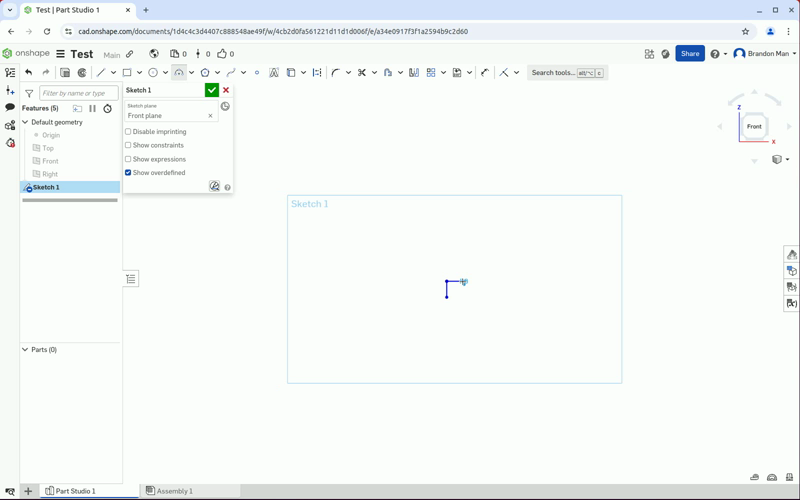
scroll(-6)
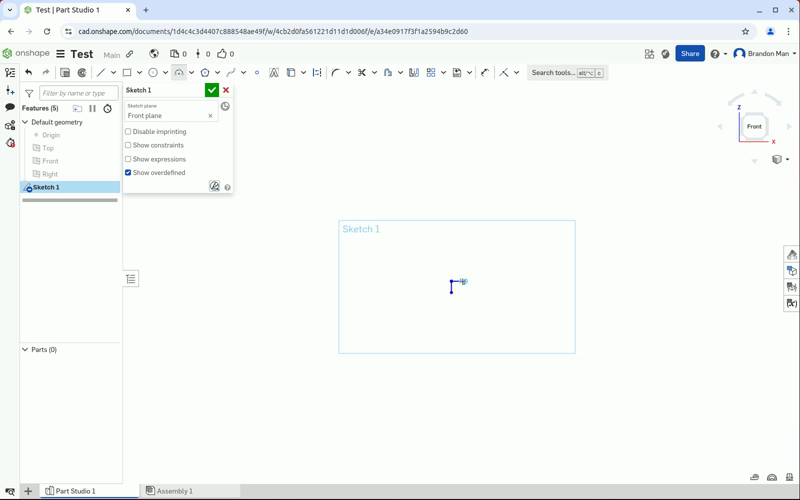
scroll(-6)
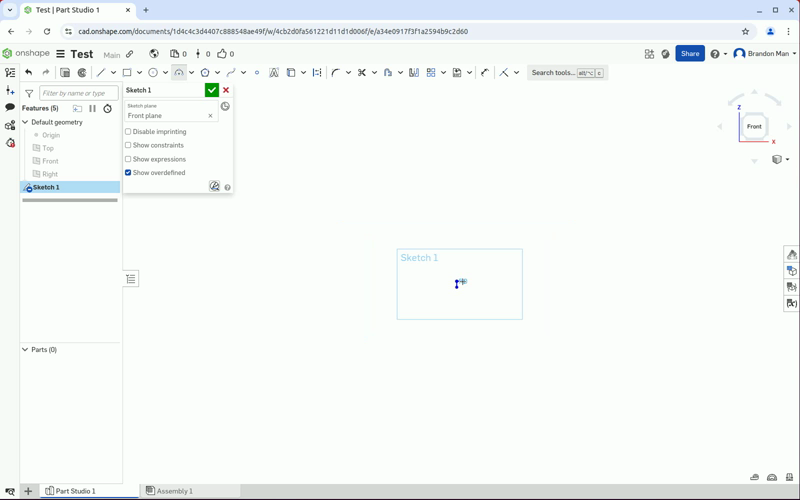
scroll(-6)
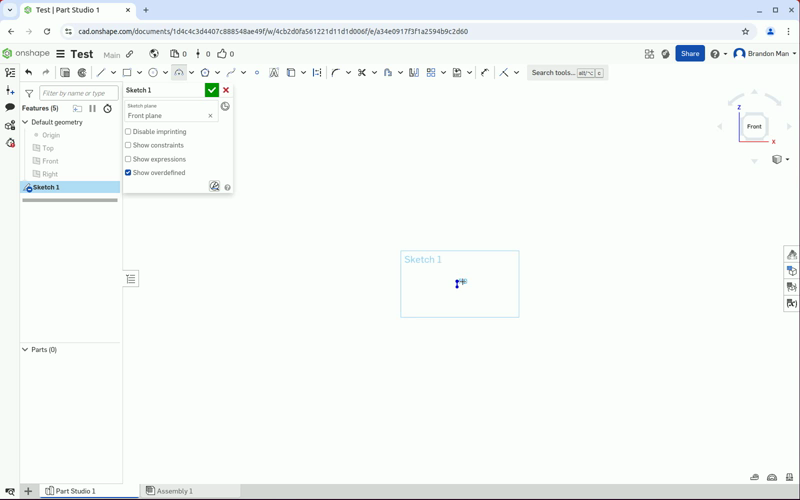
scroll(-6)
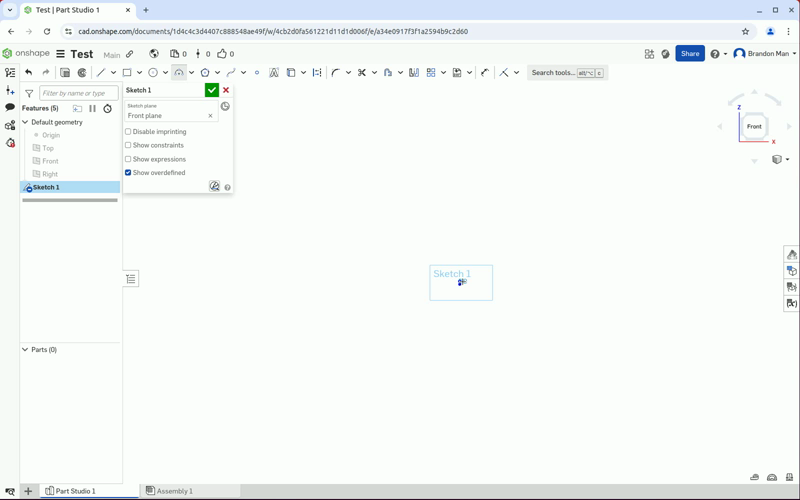
key_up(shift)
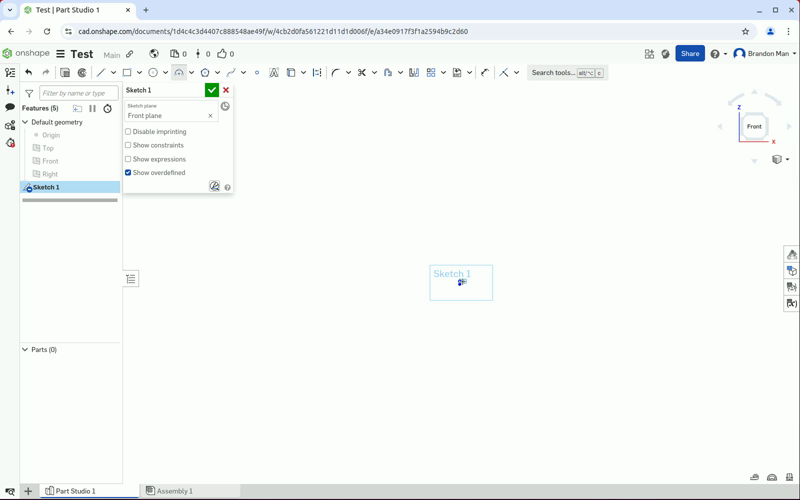
key(esc)
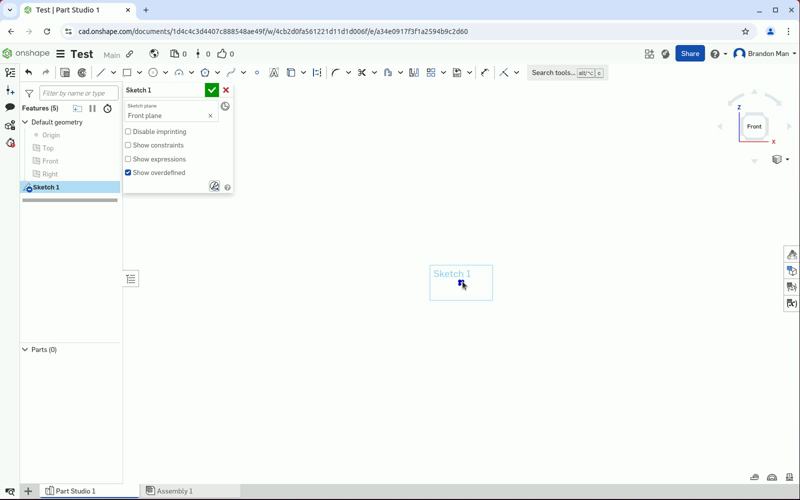
key(l)
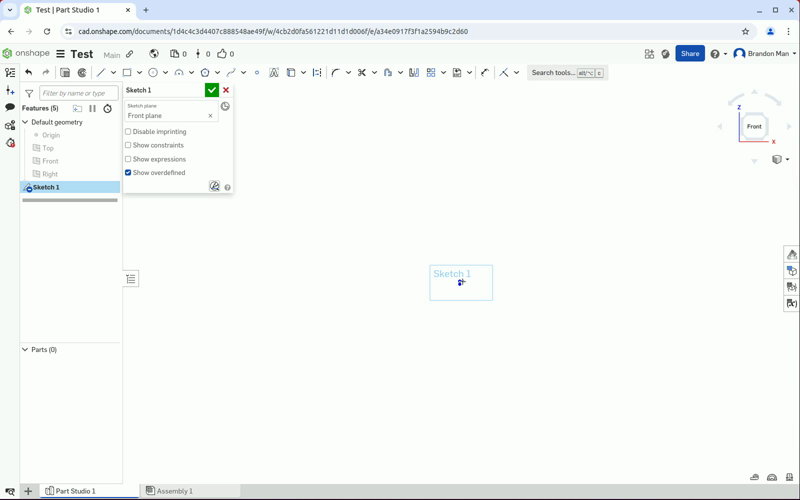
mouse_move(463, 281)
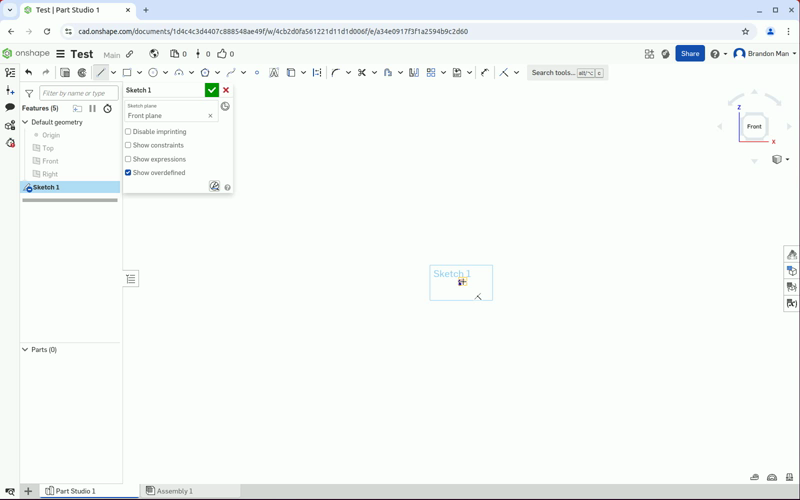
scroll(6)
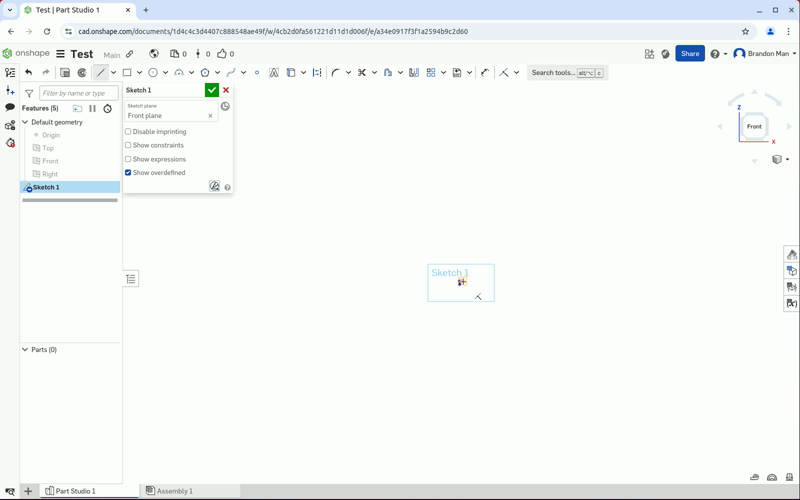
scroll(6)
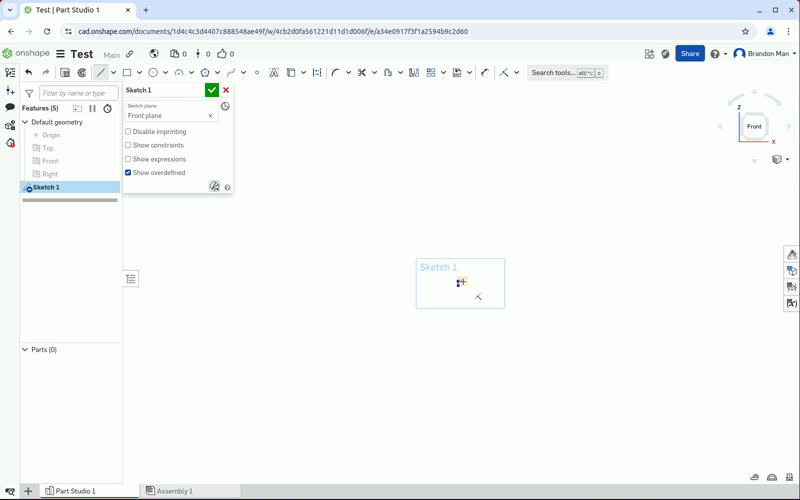
scroll(6)
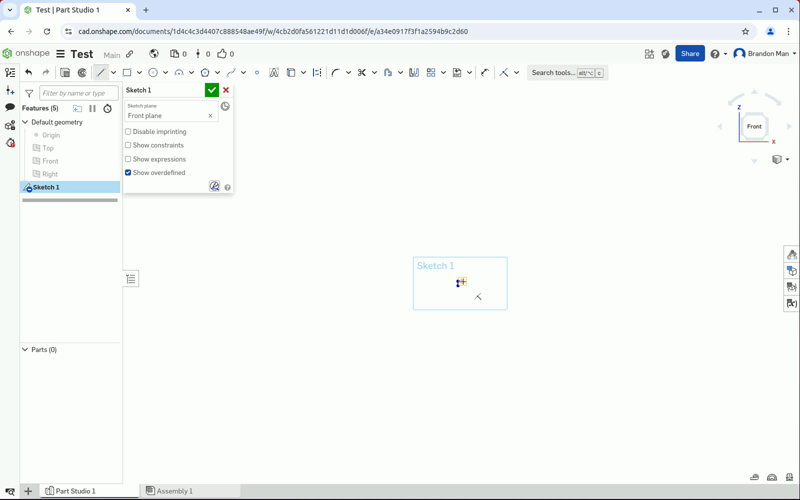
scroll(6)
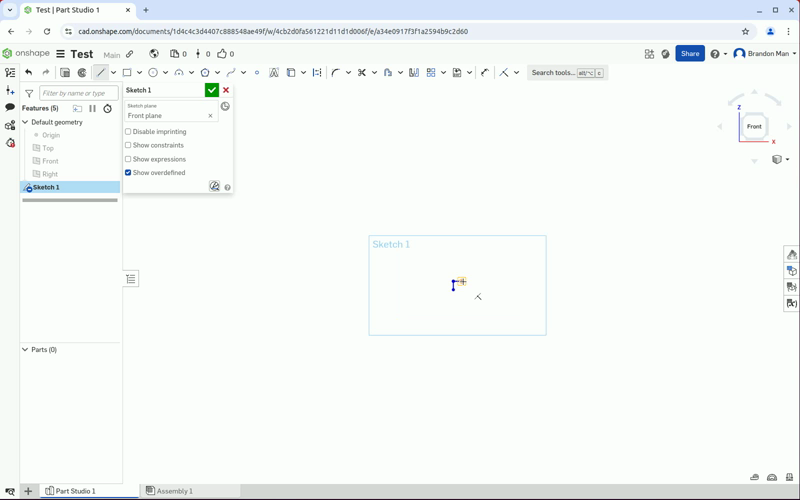
scroll(6)
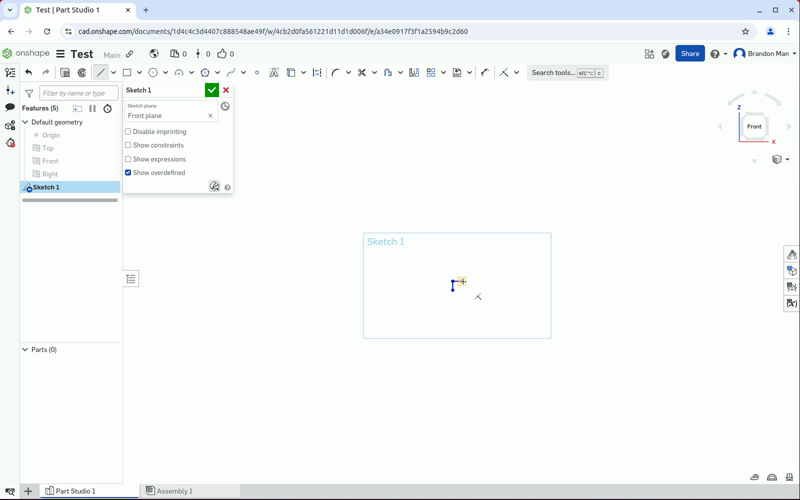
scroll(6)
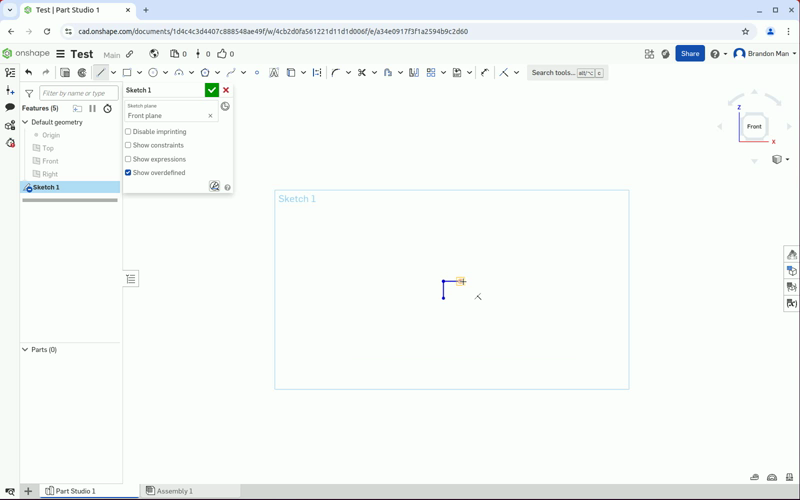
scroll(6)
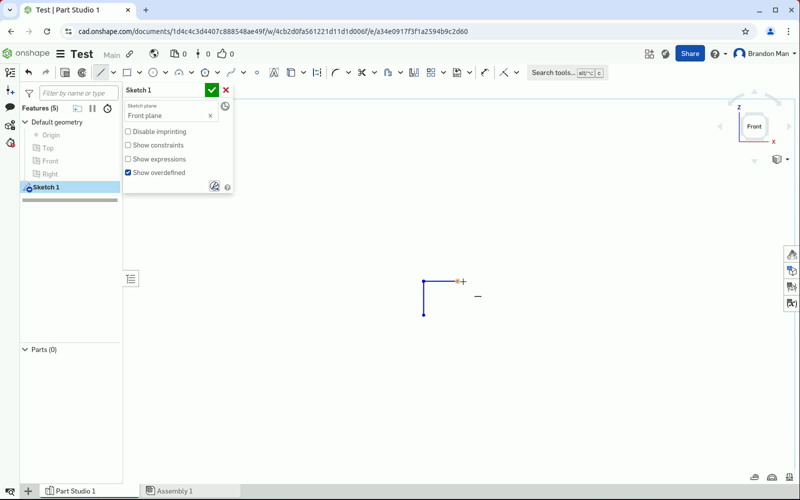
click(463, 281)
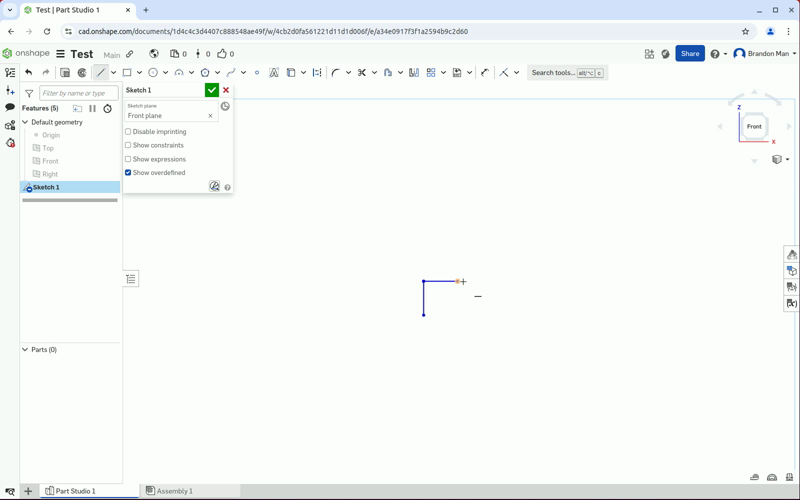
scroll(-6)
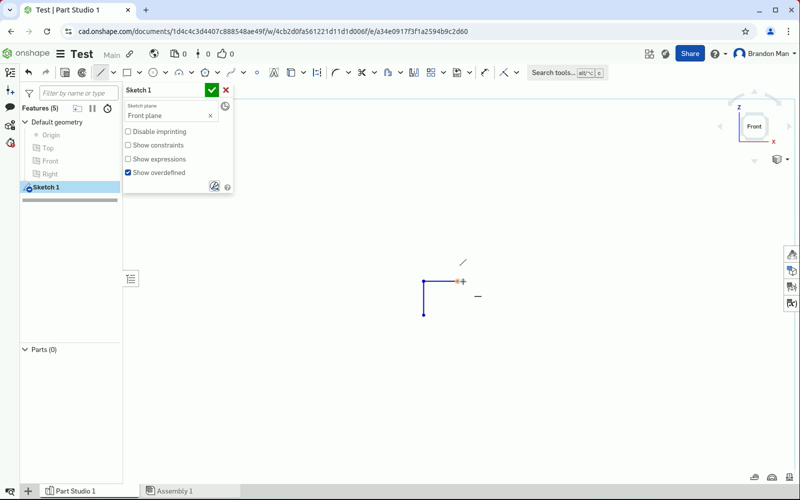
scroll(-6)
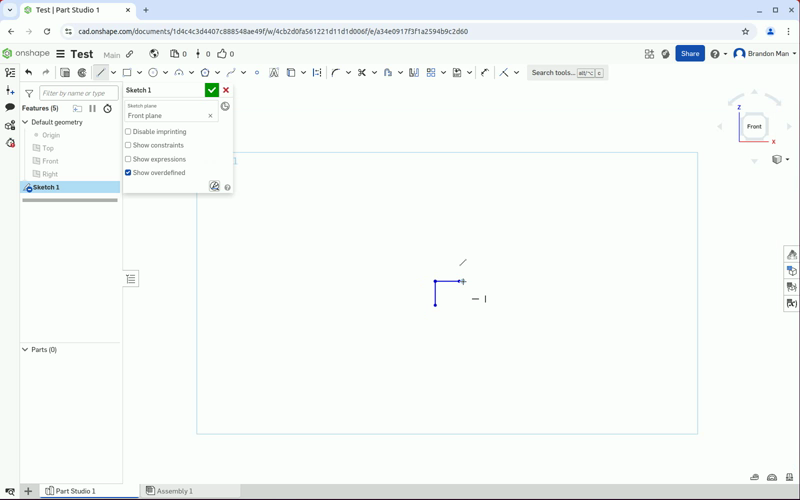
scroll(-6)
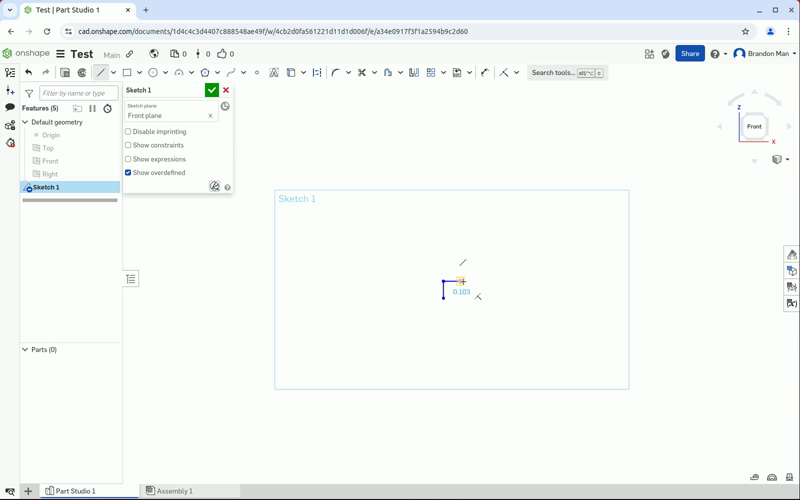
scroll(-6)
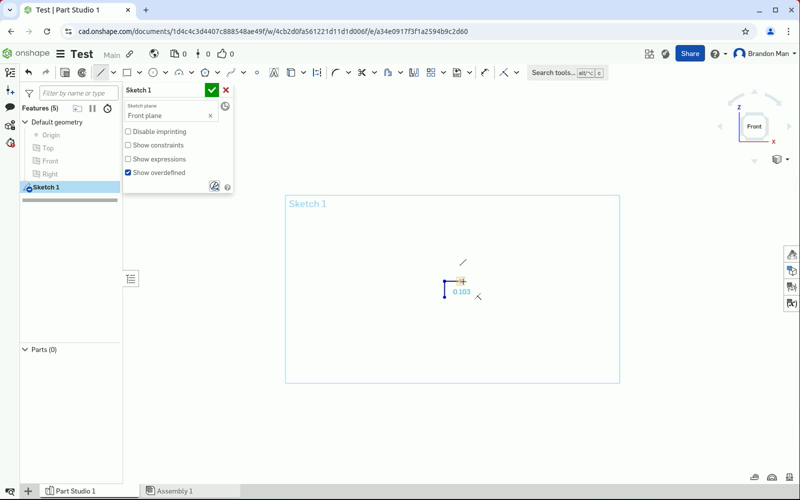
scroll(-6)
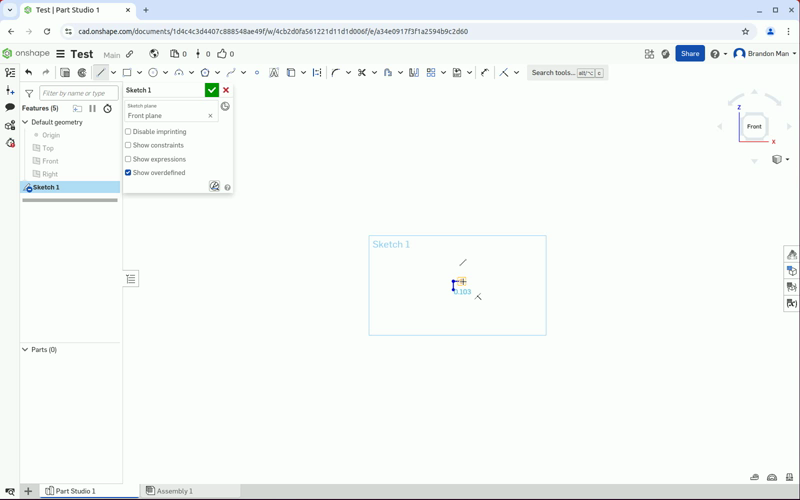
scroll(-6)
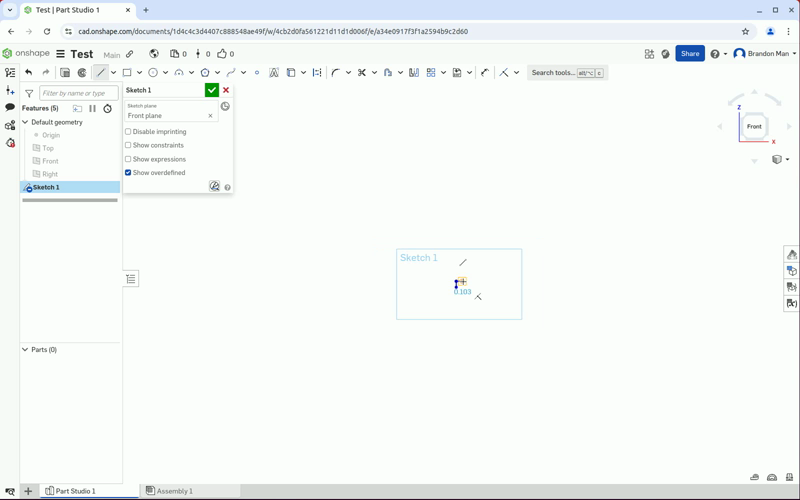
scroll(-6)
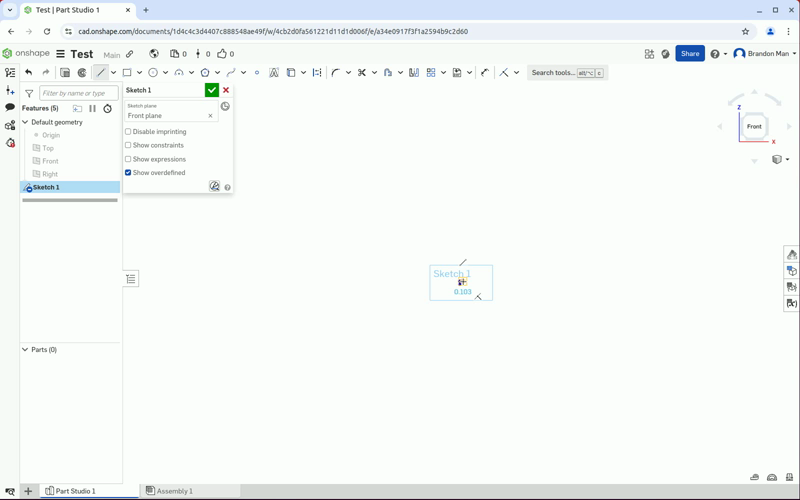
key_down(shift)
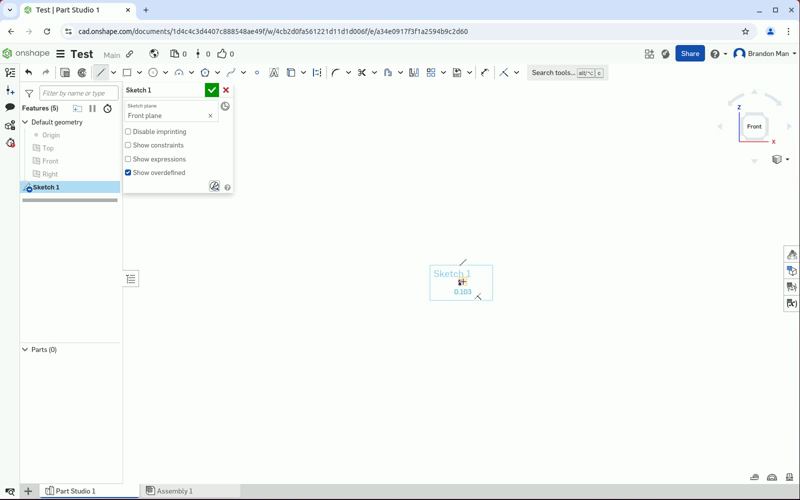
mouse_move(493, 281)
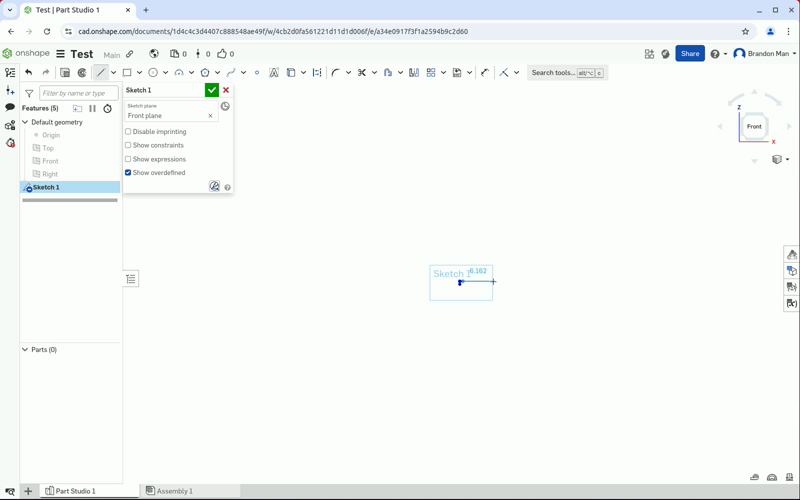
mouse_move(463, 284)
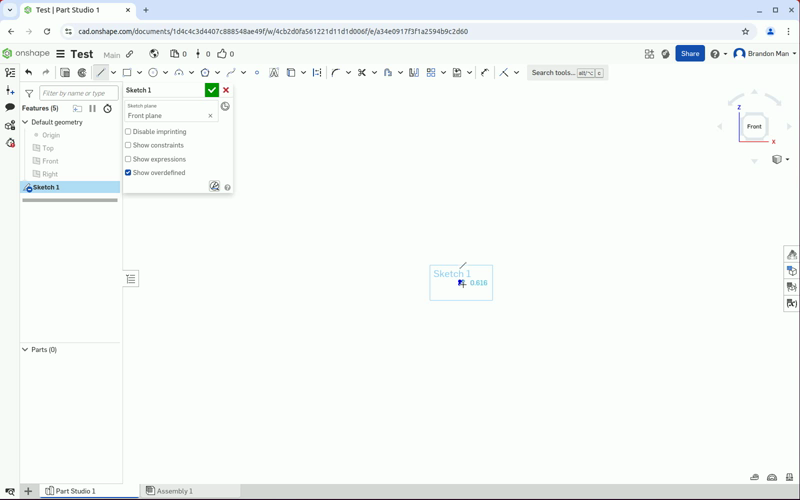
scroll(6)
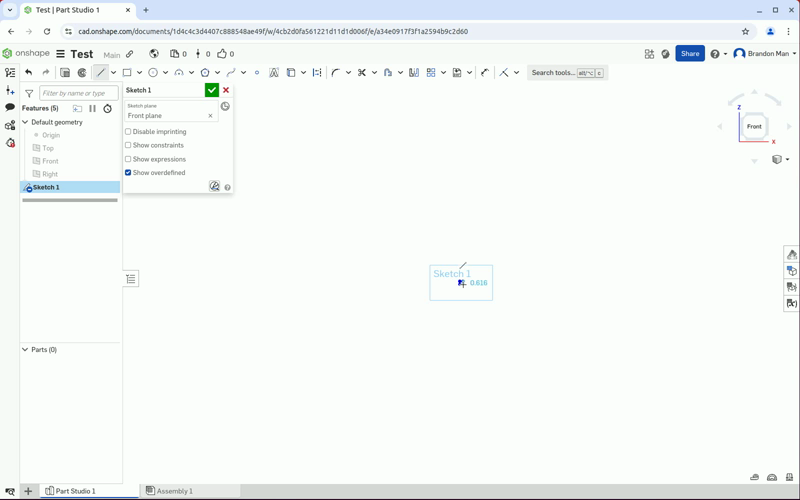
scroll(6)
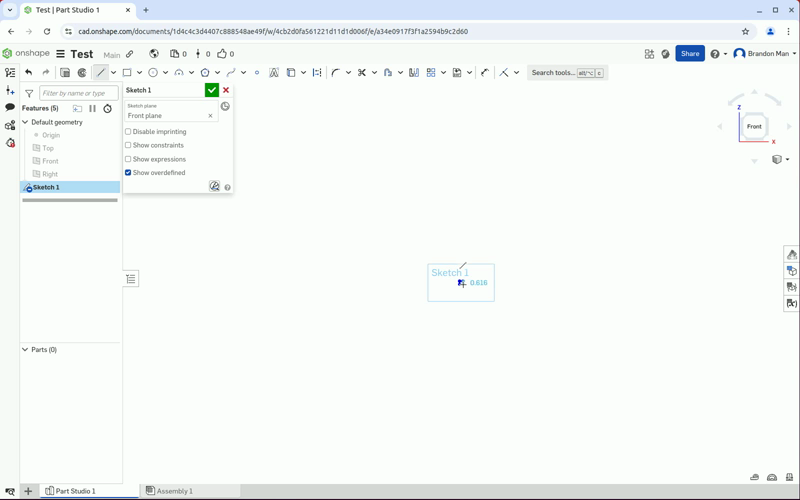
scroll(6)
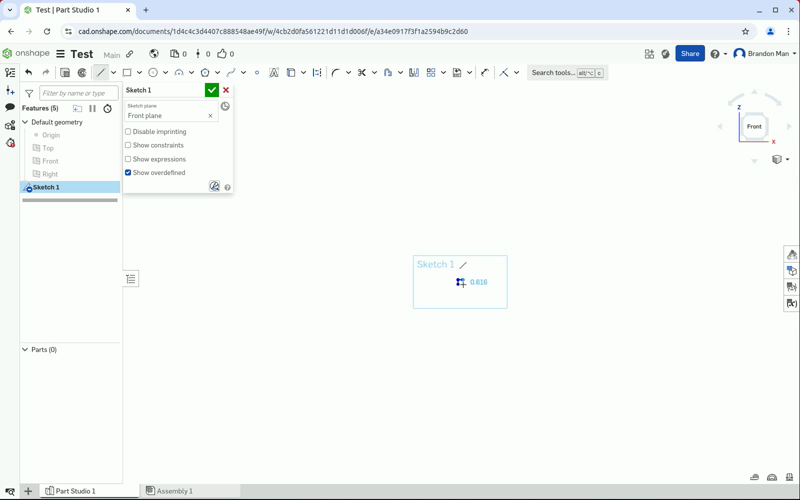
scroll(6)
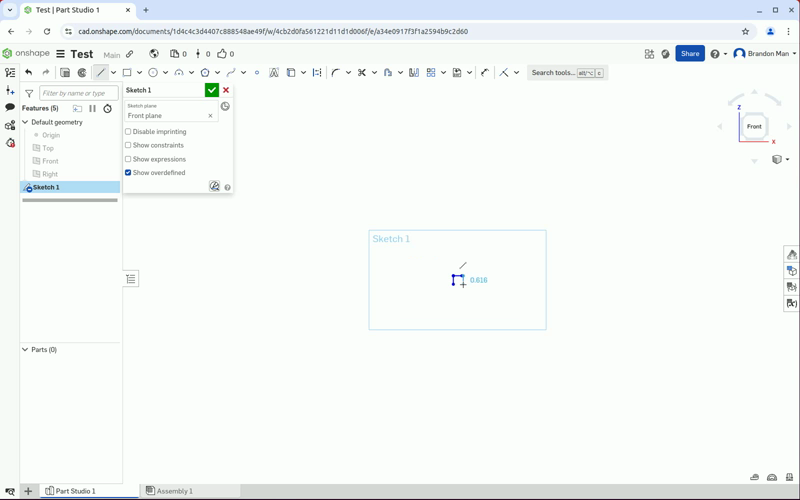
scroll(6)
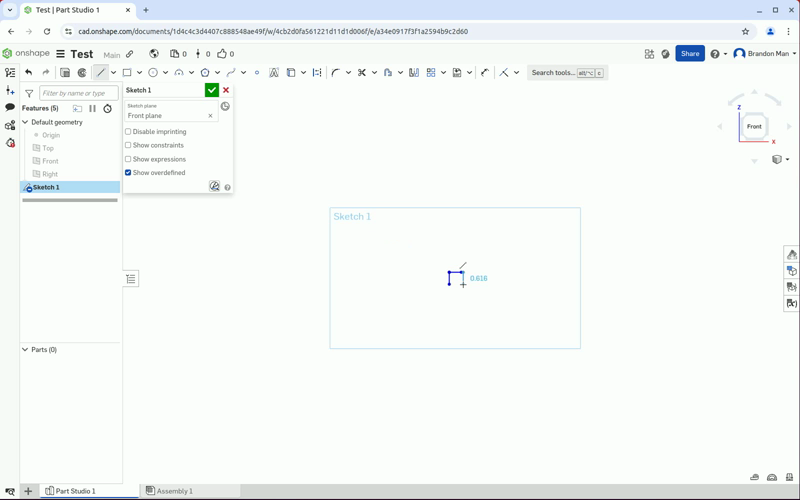
scroll(6)
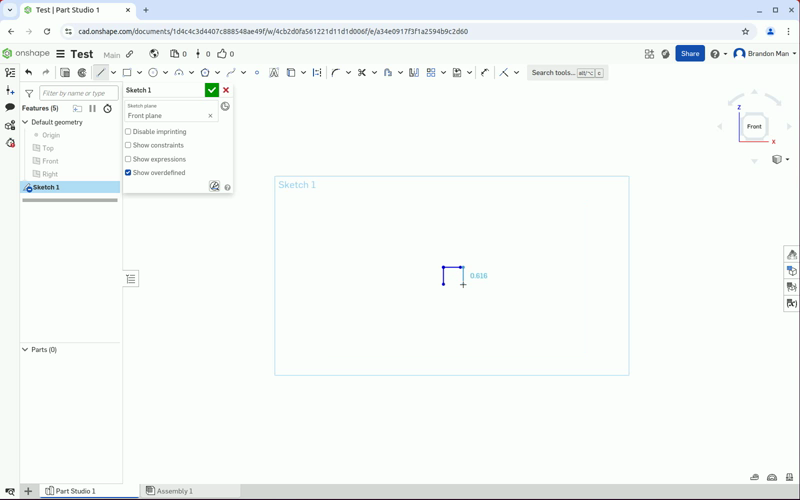
scroll(6)
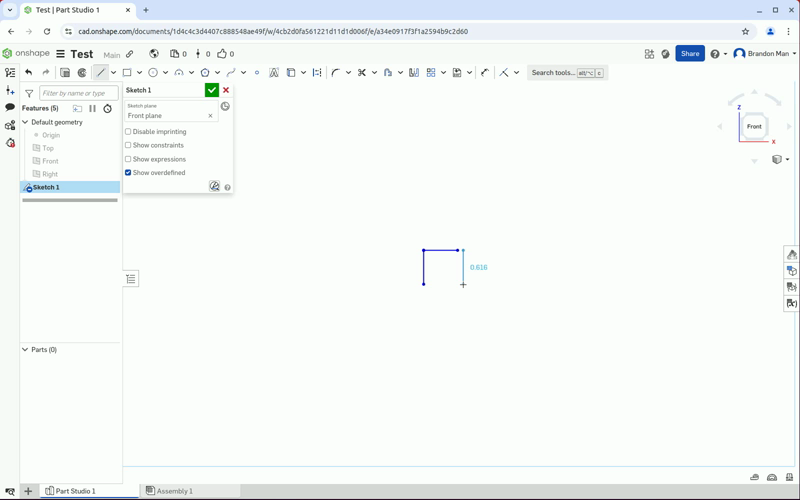
click(463, 284)
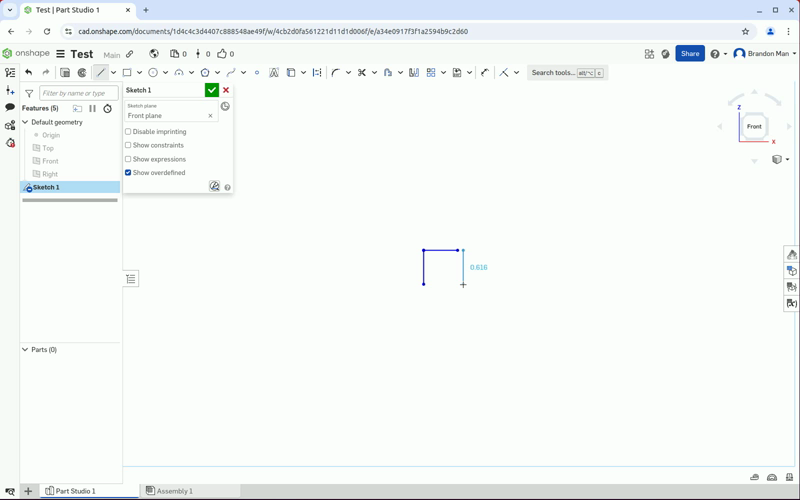
scroll(-6)
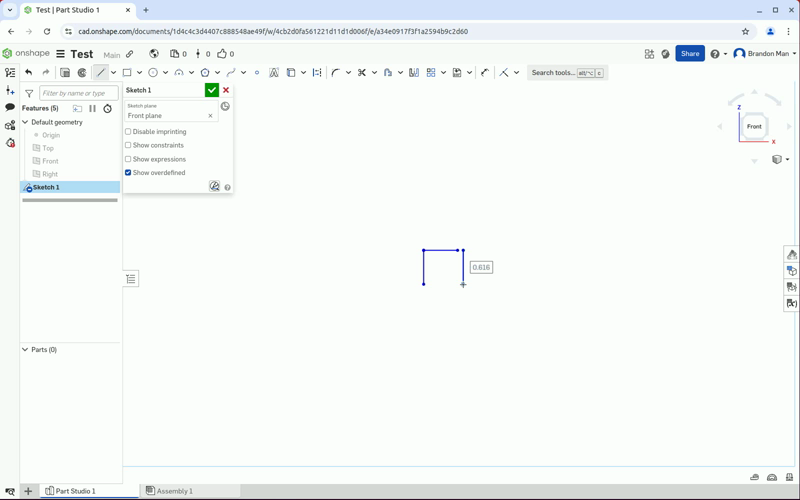
scroll(-6)
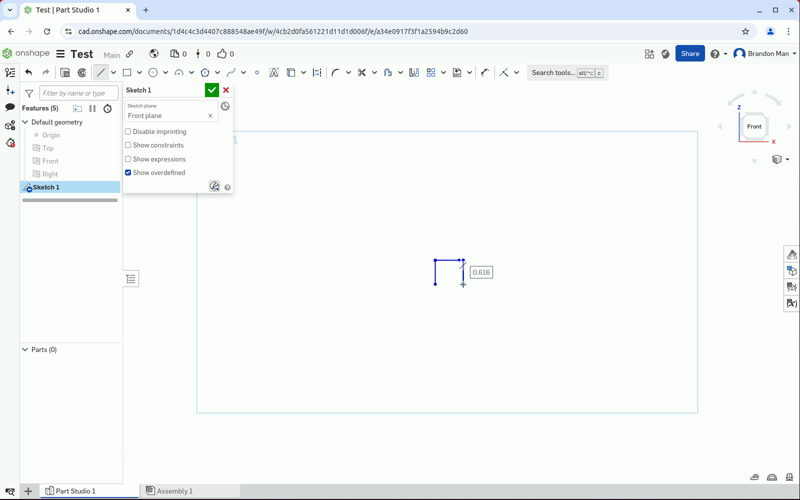
scroll(-6)
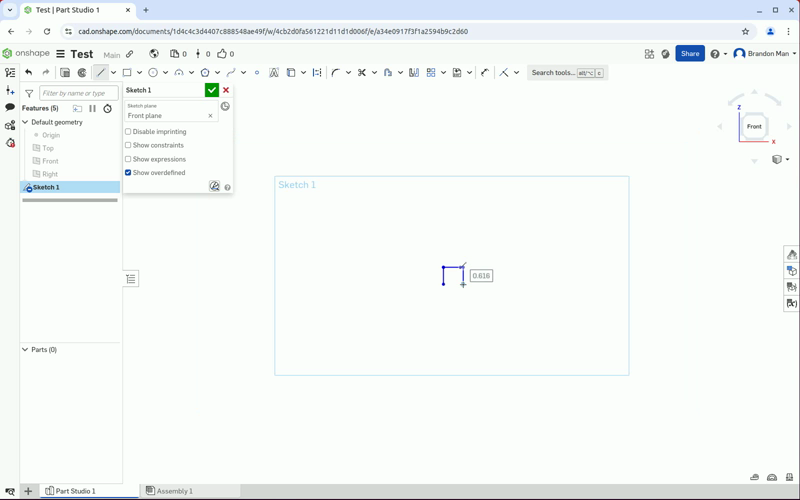
scroll(-6)
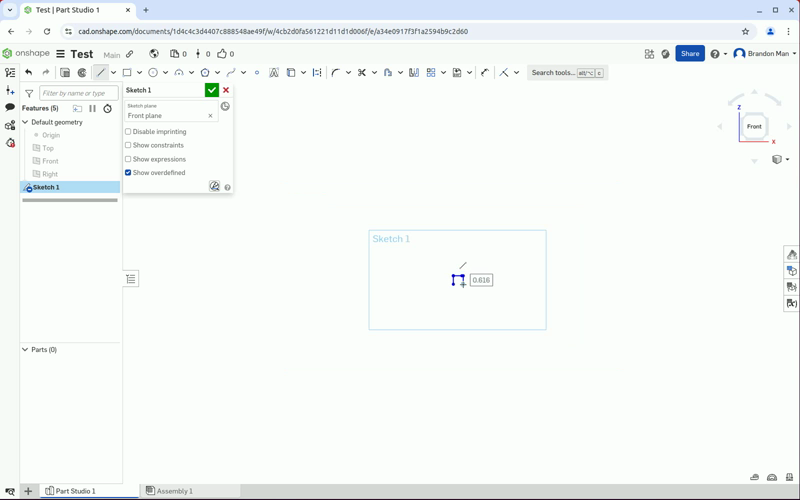
scroll(-6)
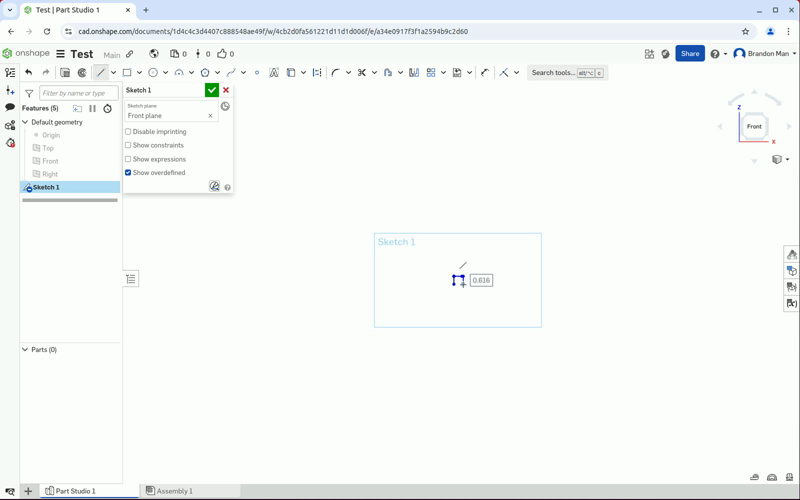
scroll(-6)
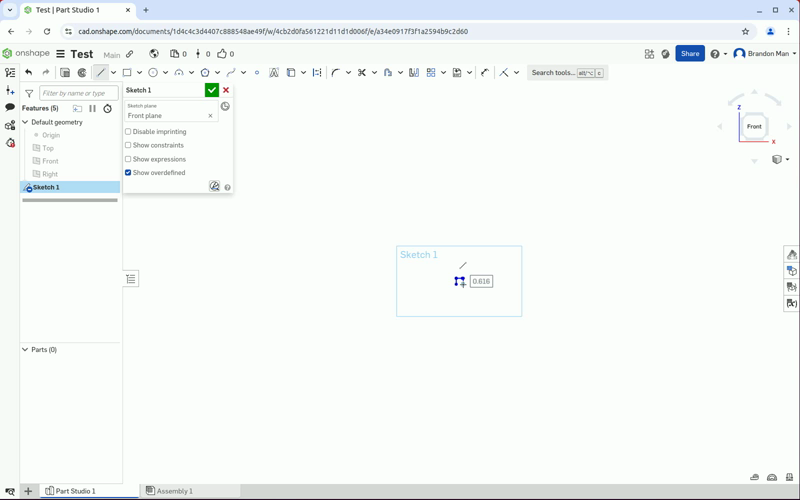
scroll(-6)
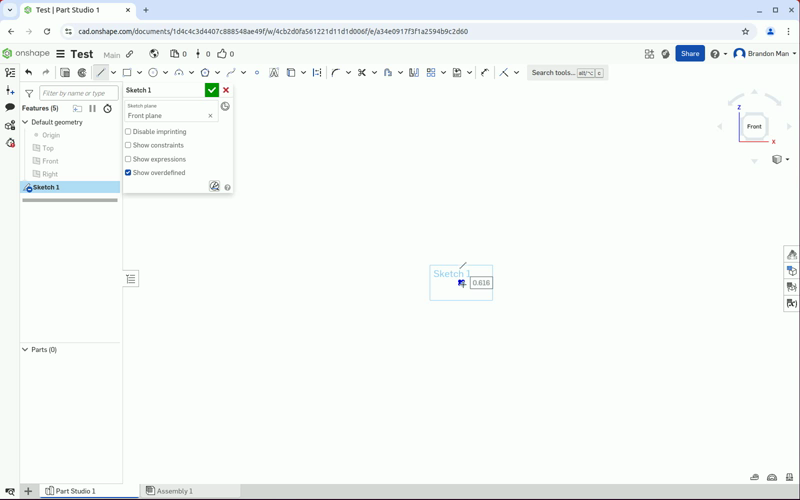
key_up(shift)
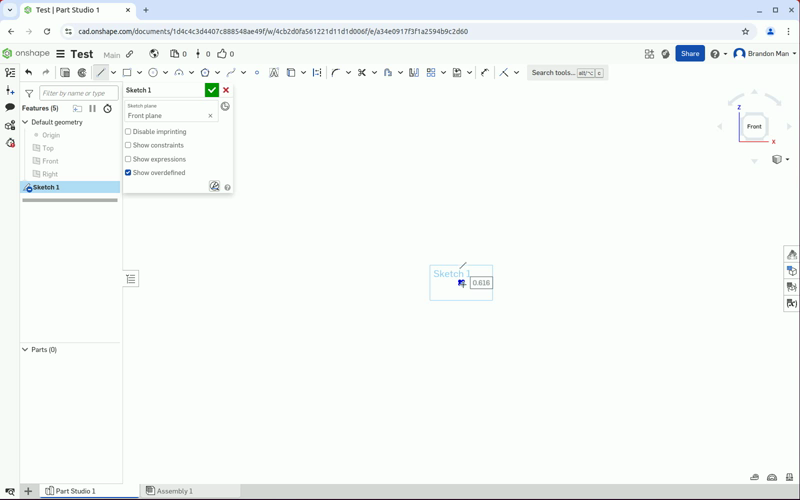
key(esc)
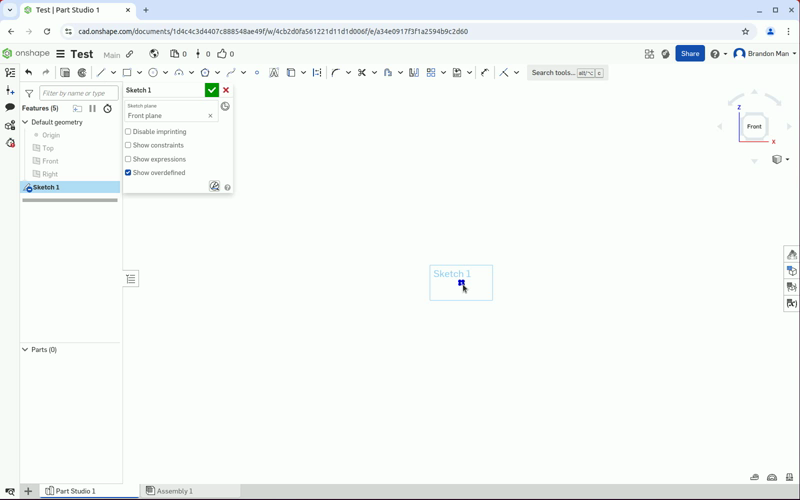
key(a)
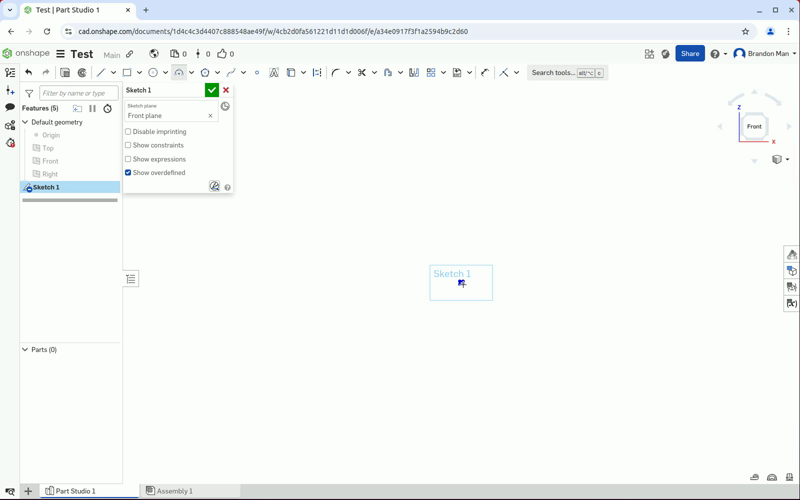
mouse_move(463, 284)
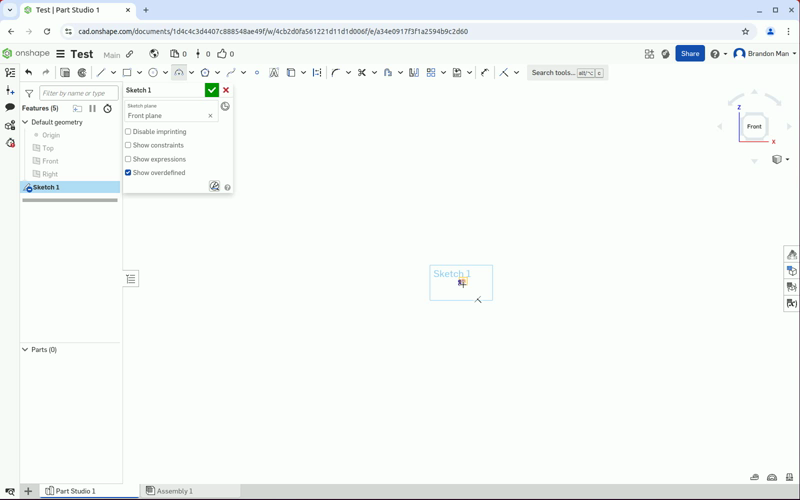
scroll(6)
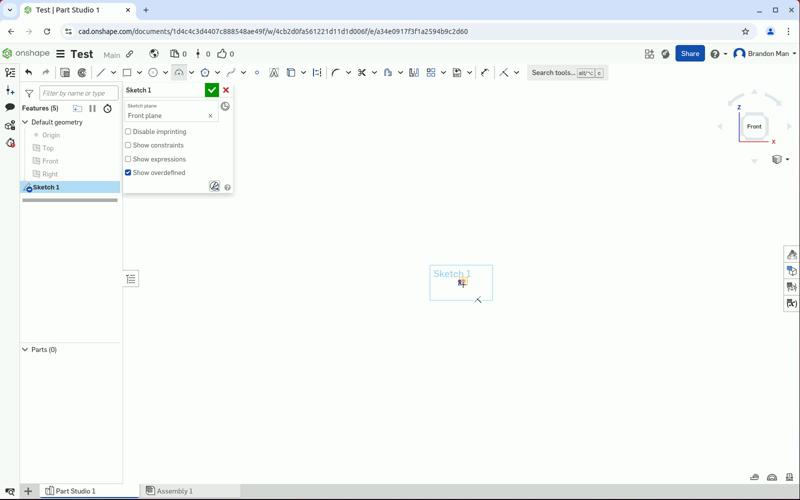
scroll(6)
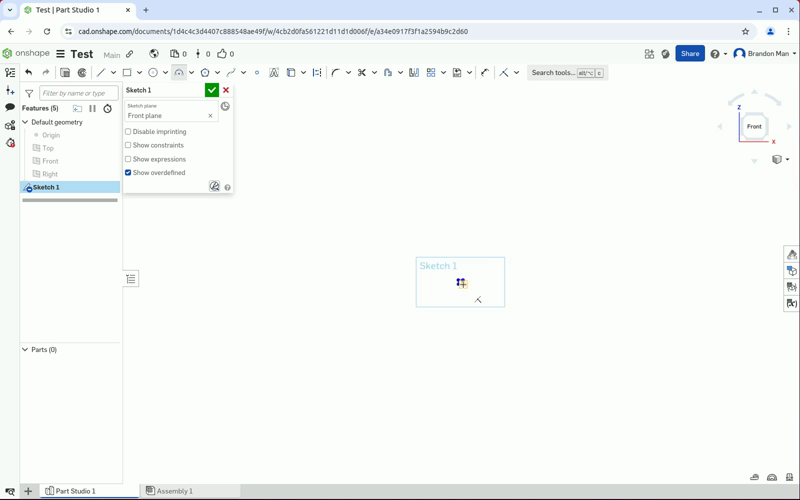
scroll(6)
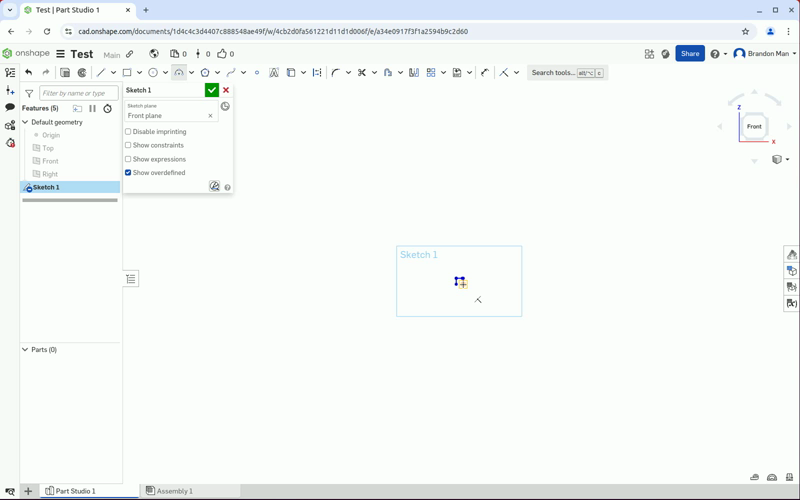
scroll(6)
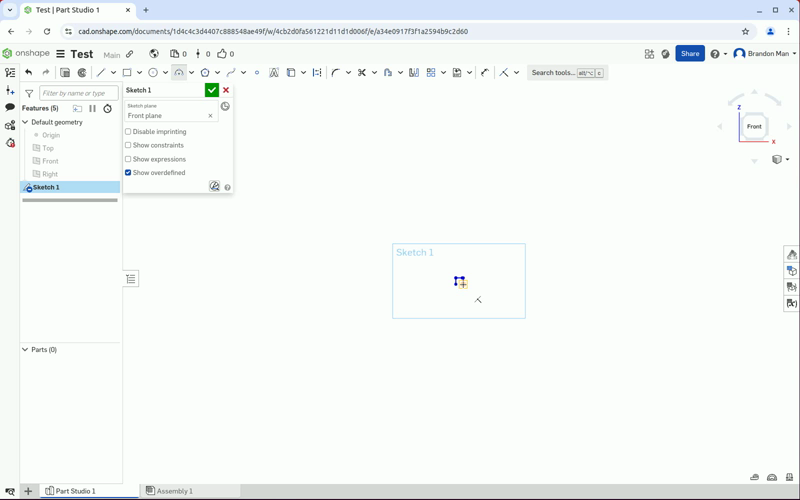
scroll(6)
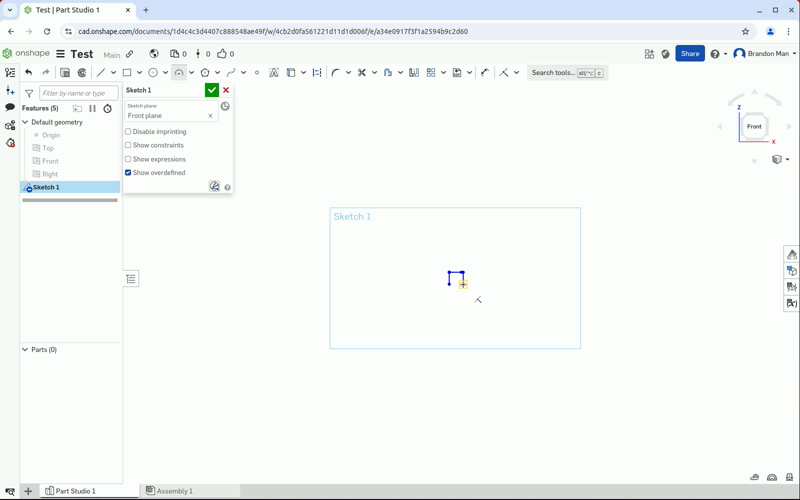
scroll(6)
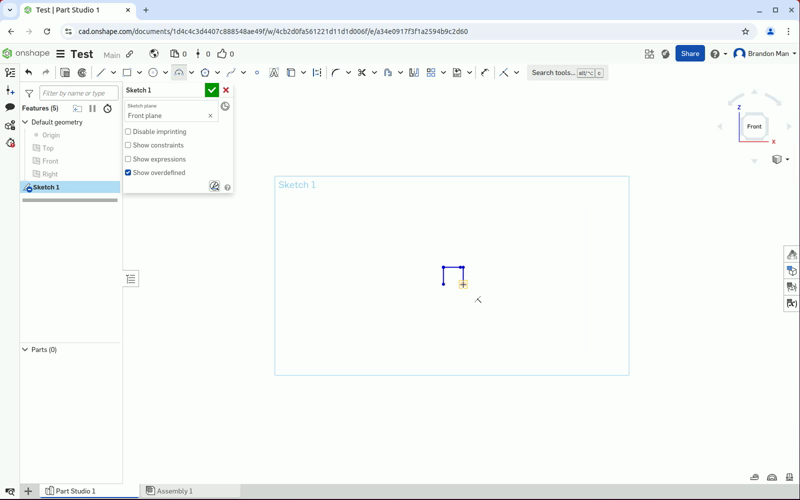
scroll(6)
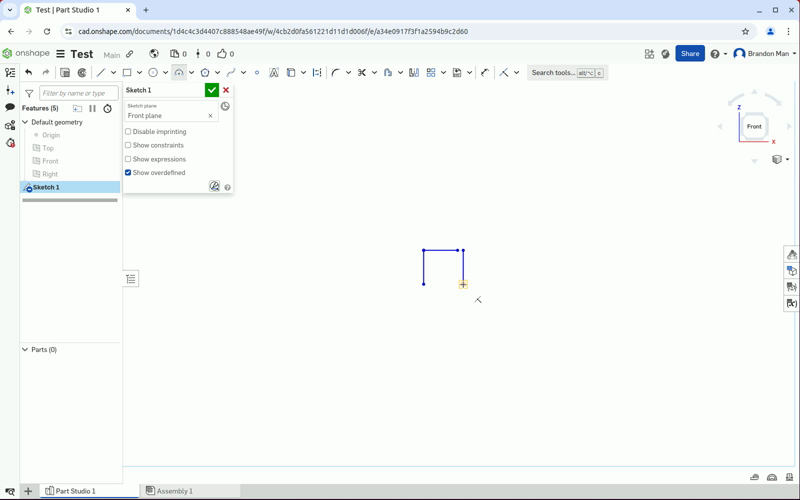
click(463, 284)
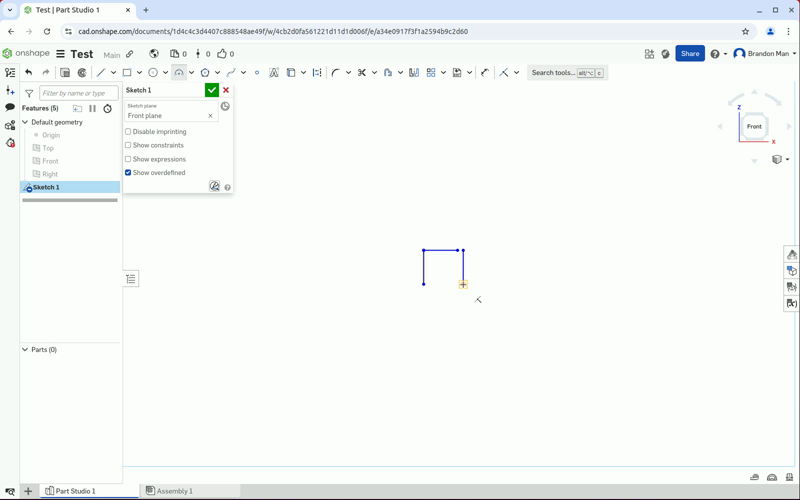
scroll(-6)
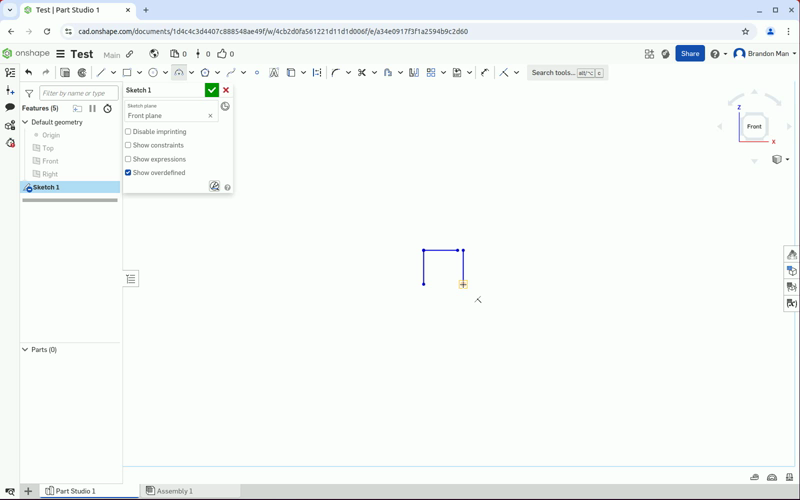
scroll(-6)
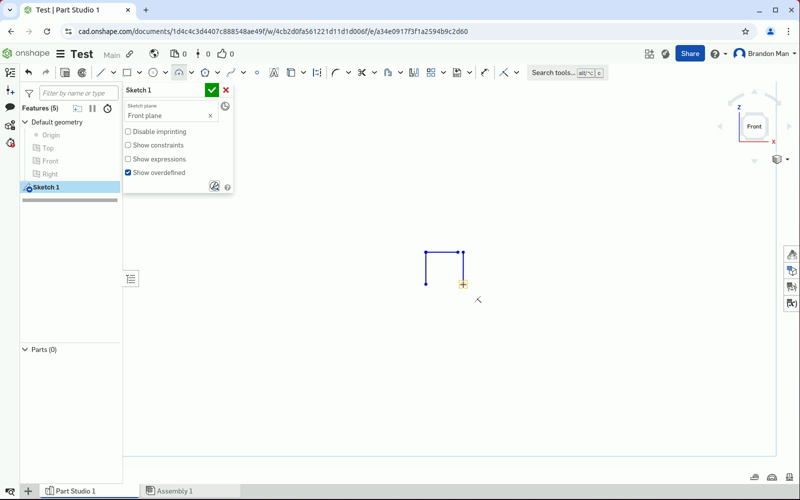
scroll(-6)
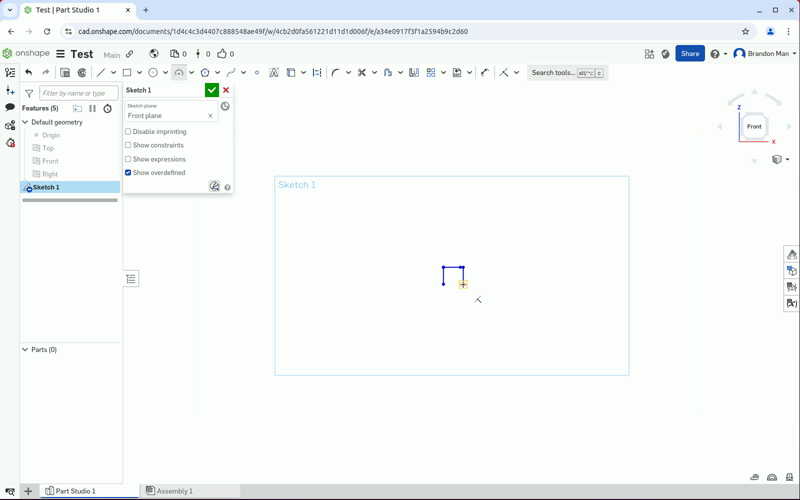
scroll(-6)
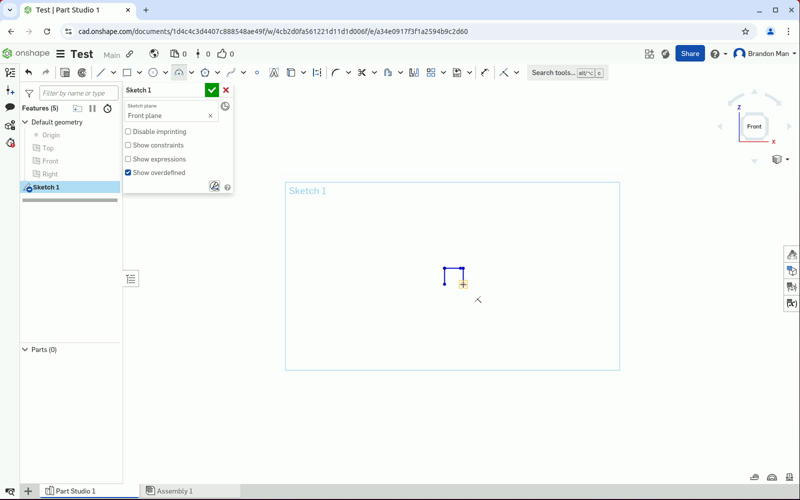
scroll(-6)
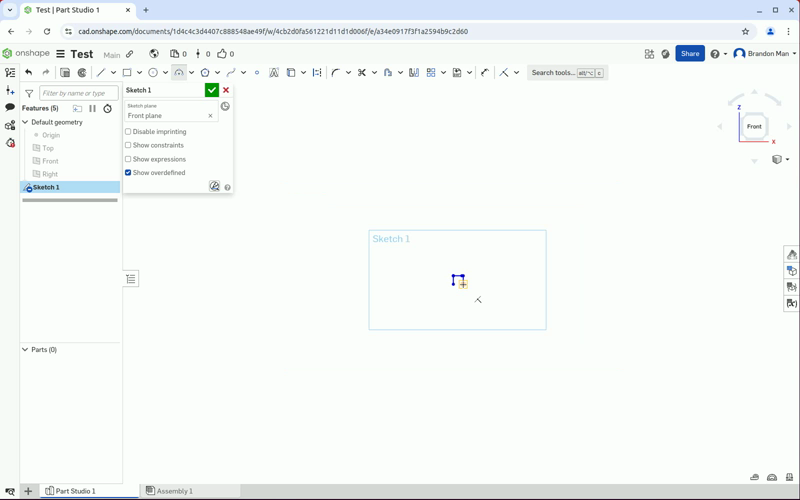
scroll(-6)
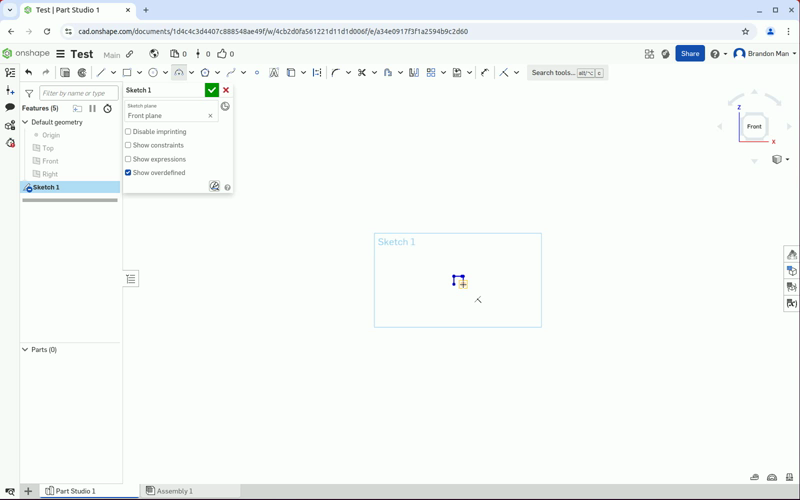
scroll(-6)
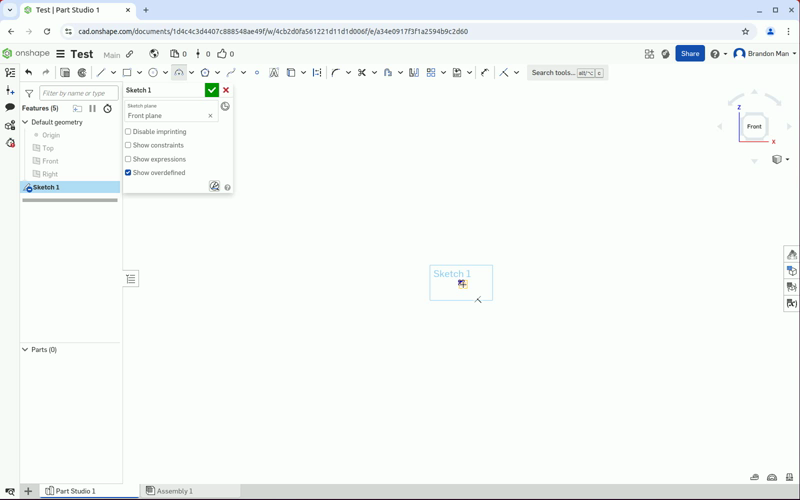
key_down(shift)
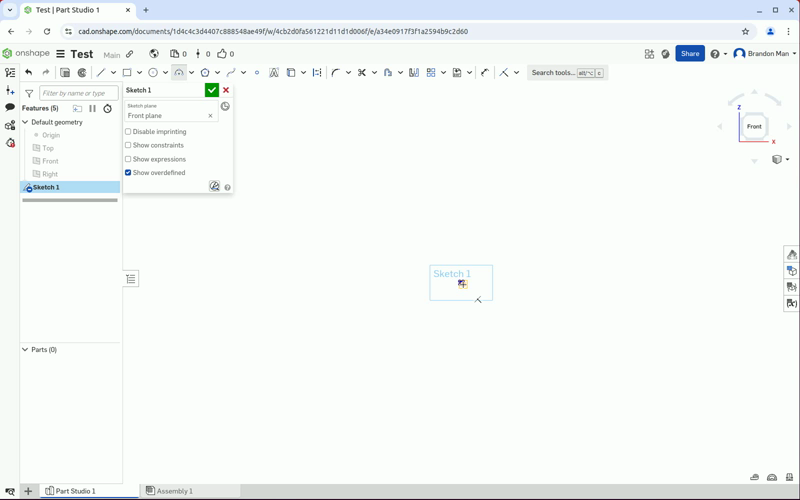
mouse_move(462, 284)
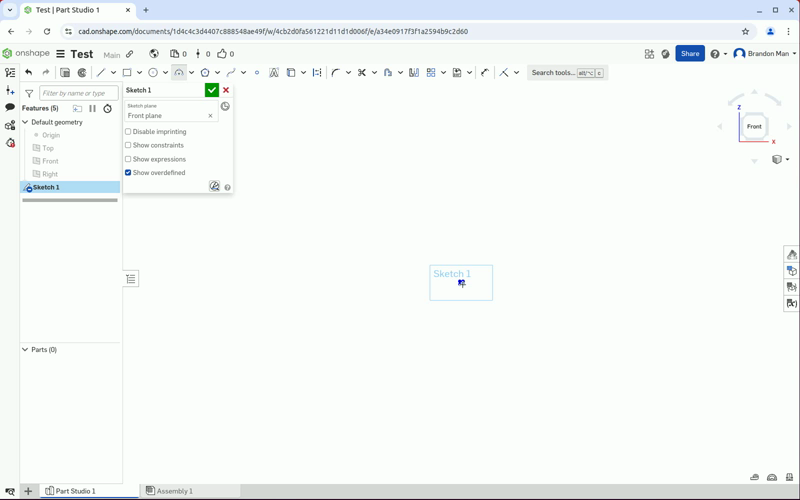
scroll(6)
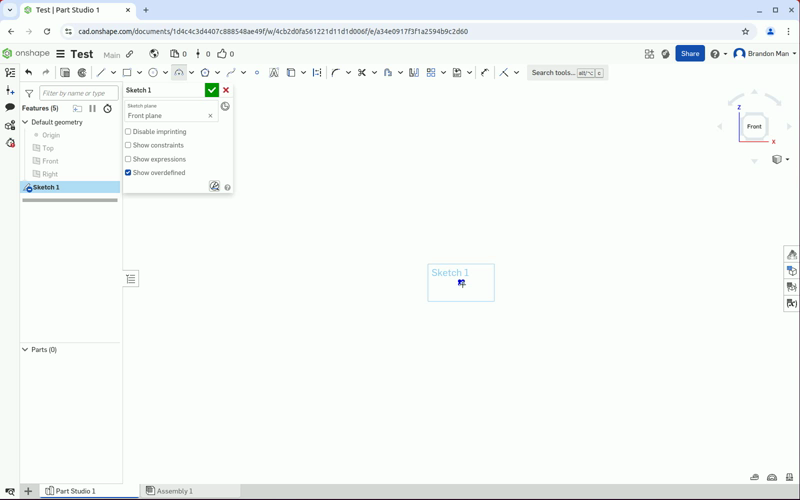
scroll(6)
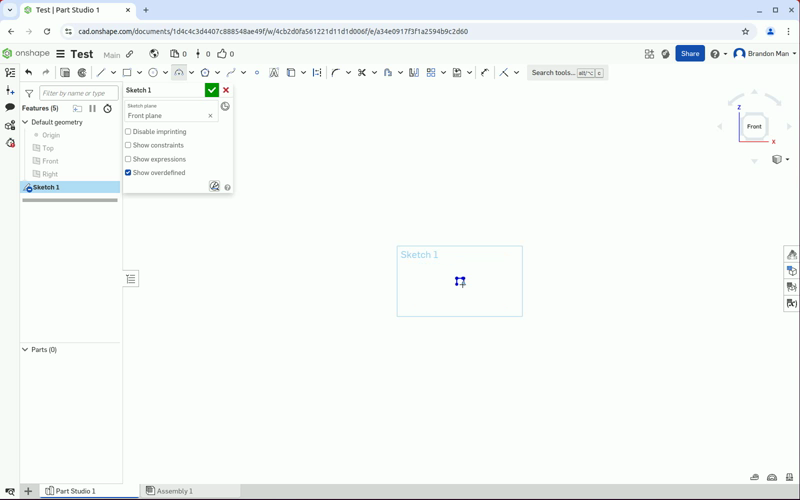
scroll(6)
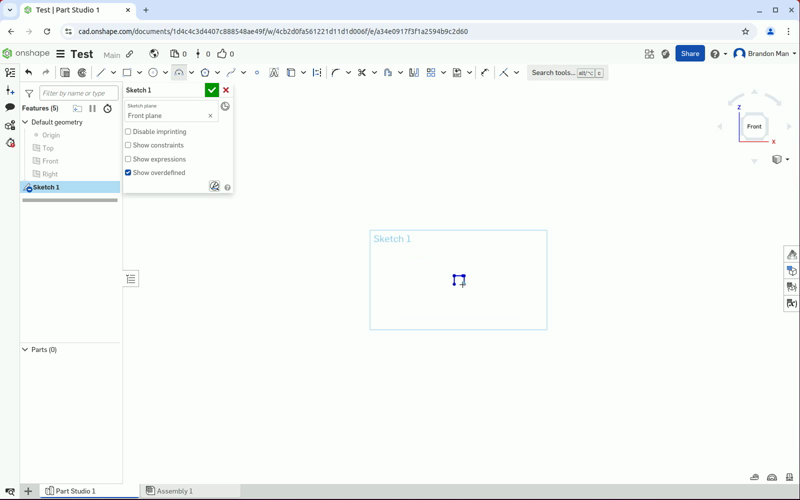
scroll(6)
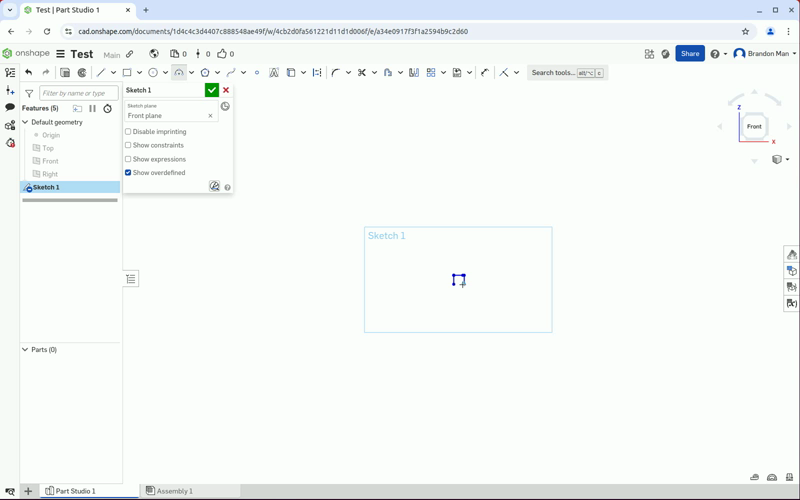
scroll(6)
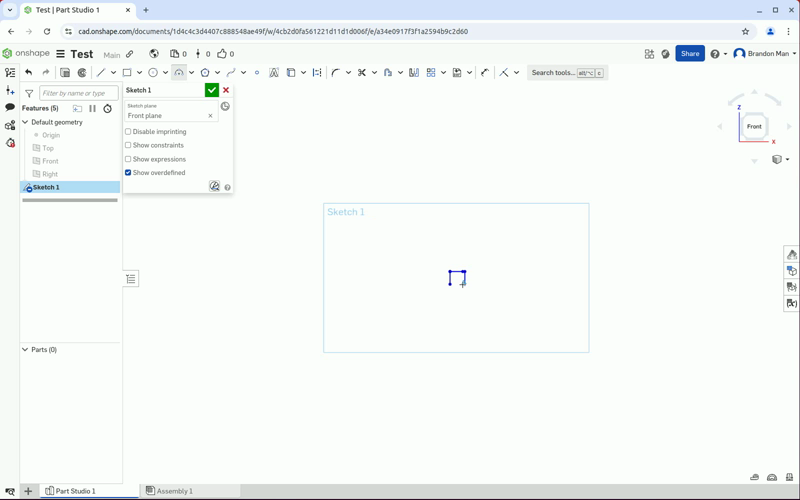
scroll(6)
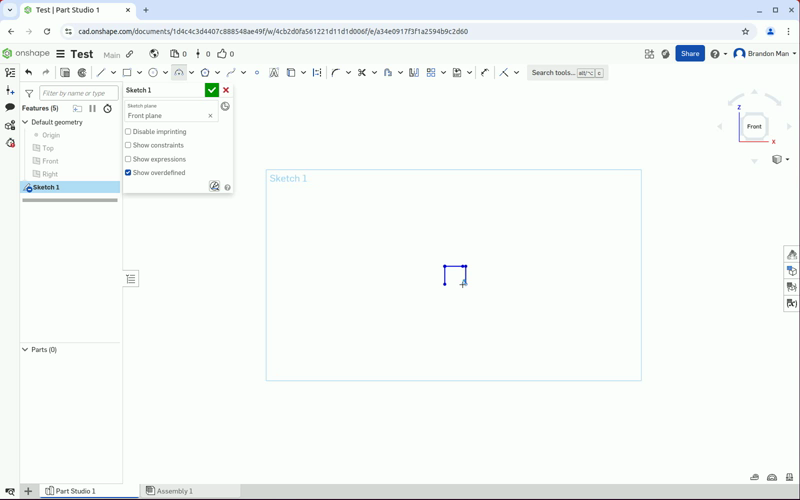
scroll(6)
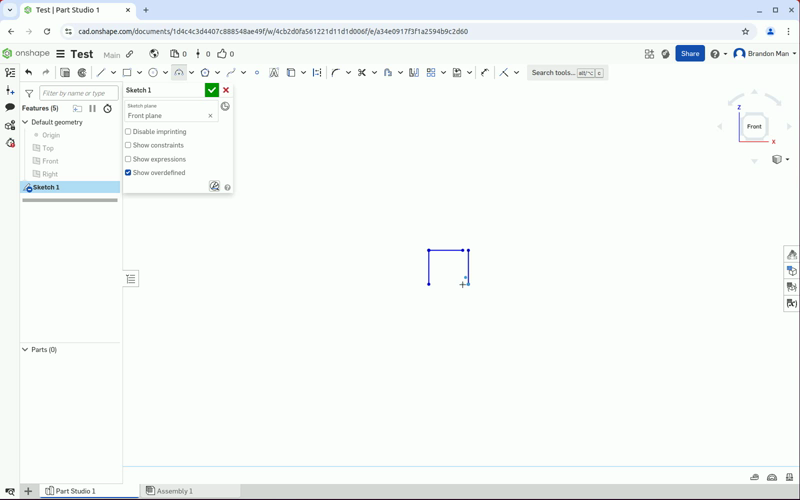
click(462, 284)
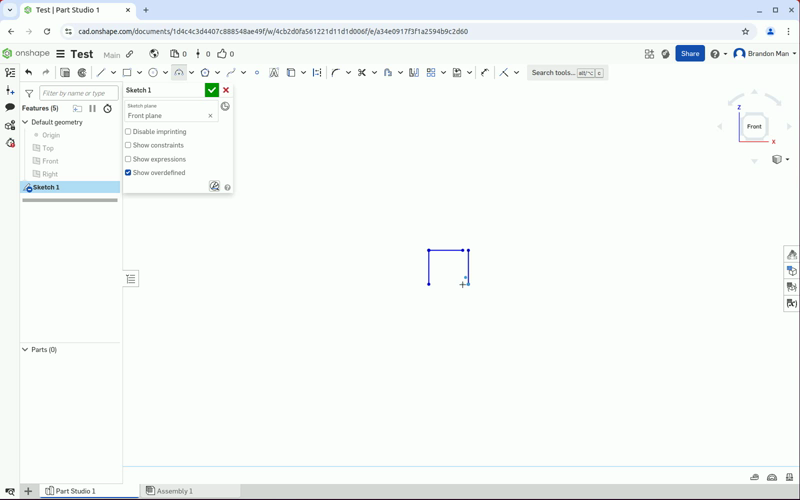
scroll(-6)
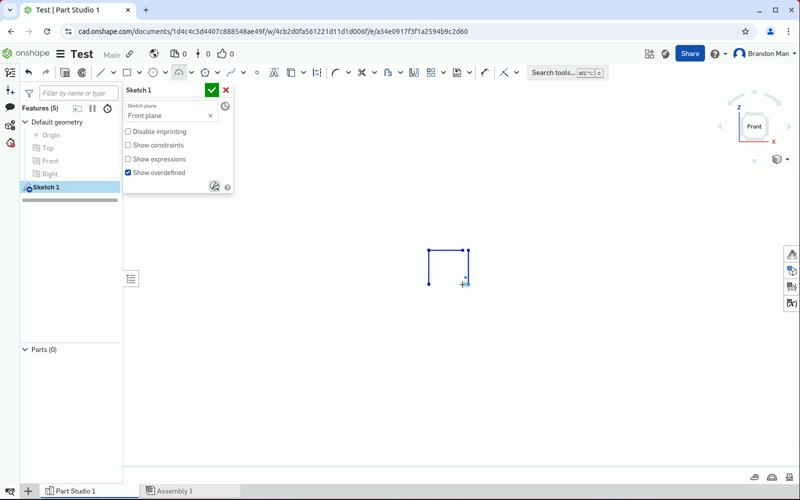
scroll(-6)
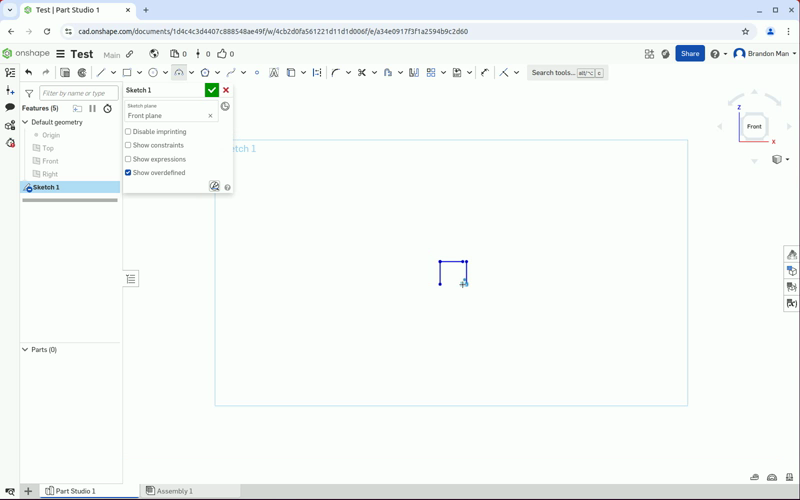
scroll(-6)
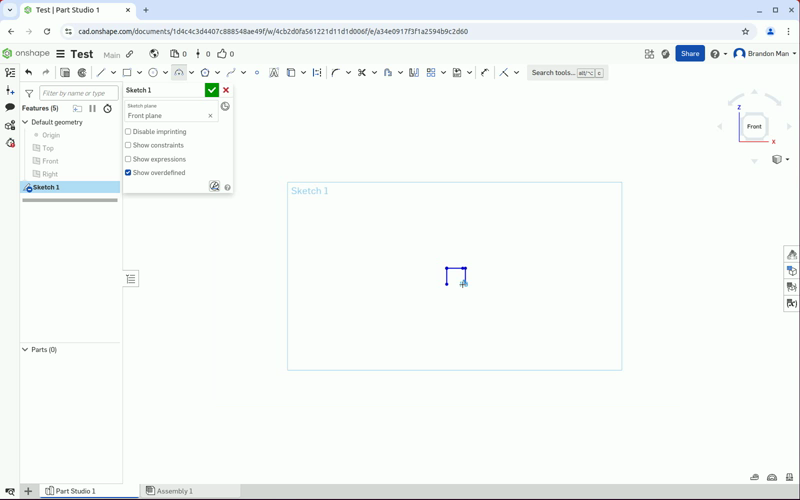
scroll(-6)
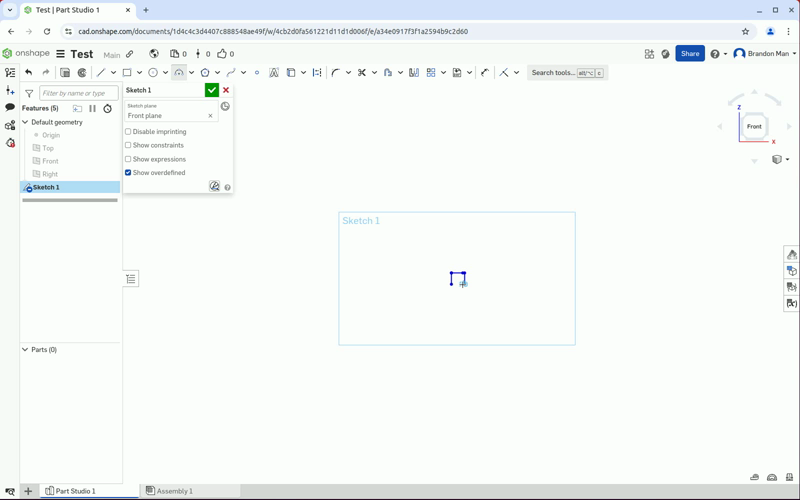
scroll(-6)
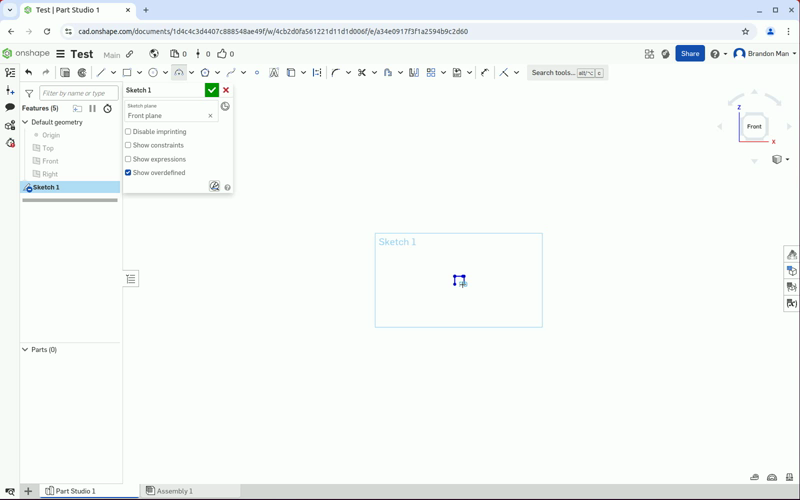
scroll(-6)
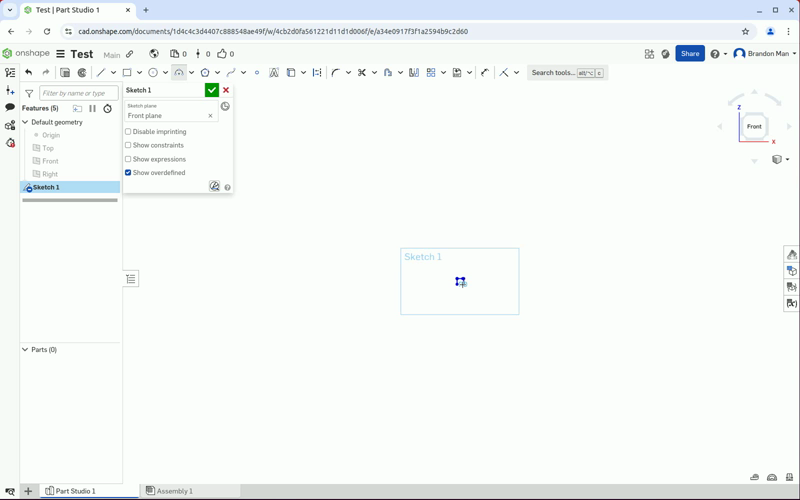
scroll(-6)
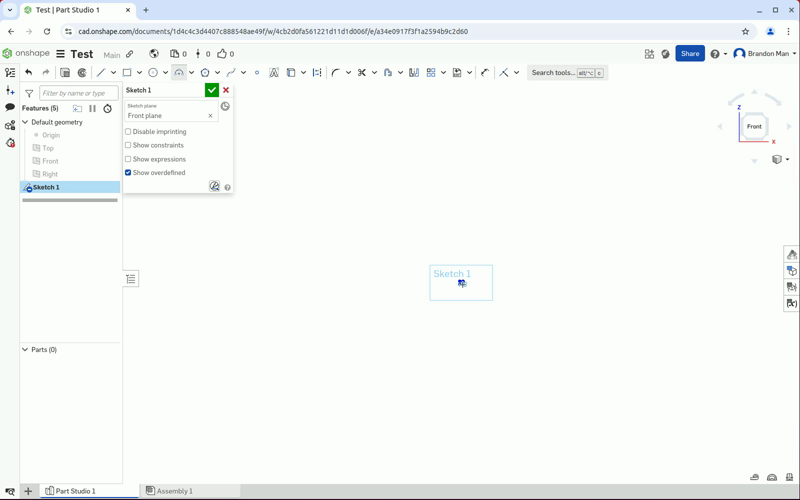
mouse_move(462, 284)
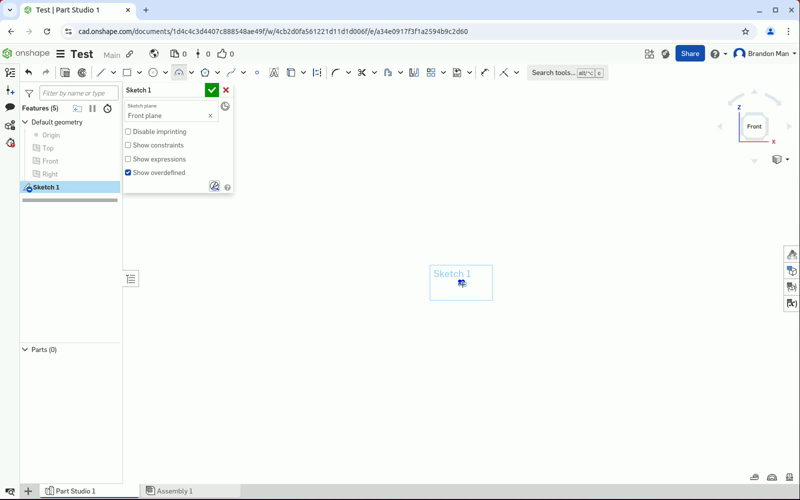
scroll(6)
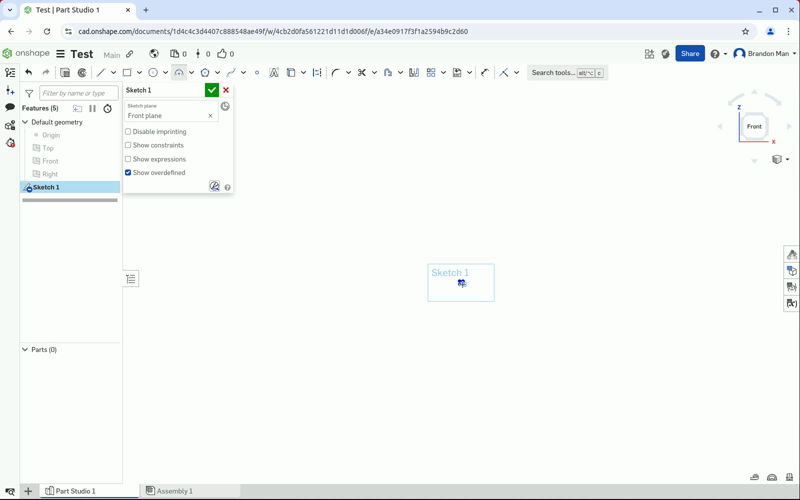
scroll(6)
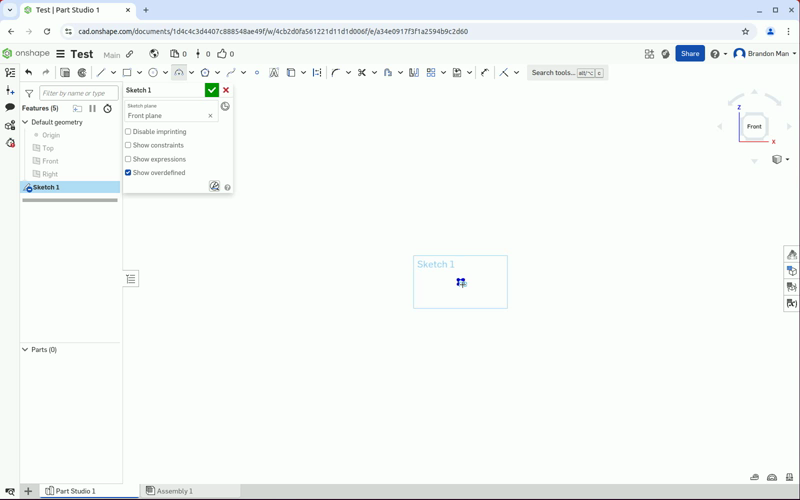
scroll(6)
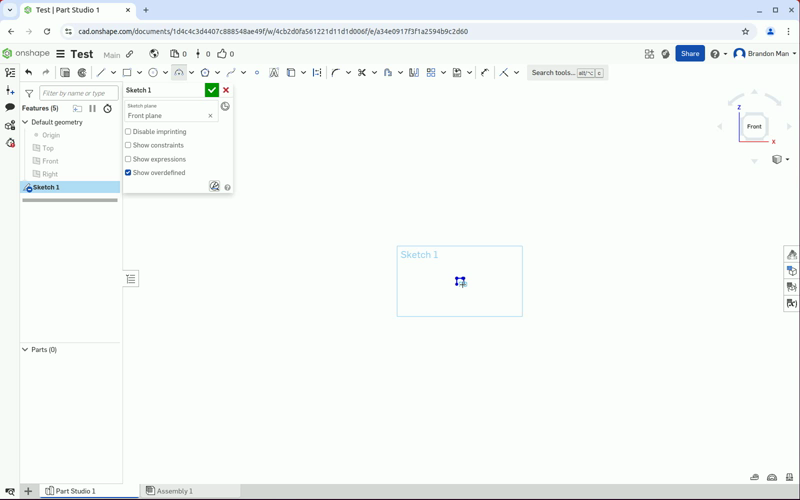
scroll(6)
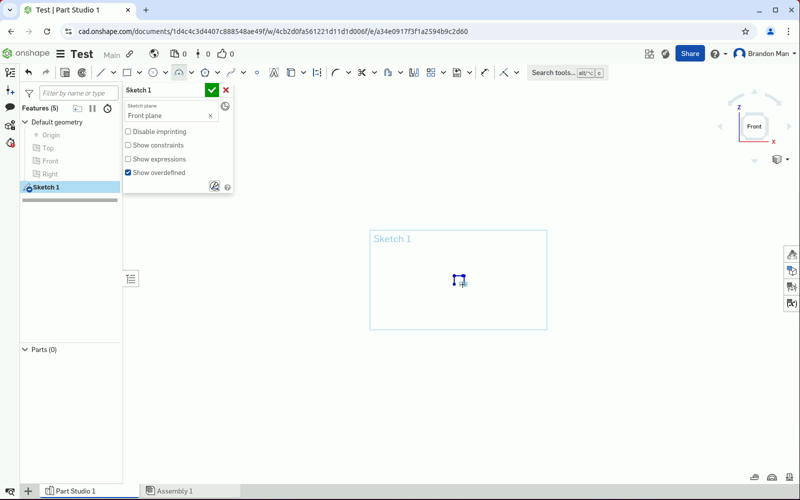
scroll(6)
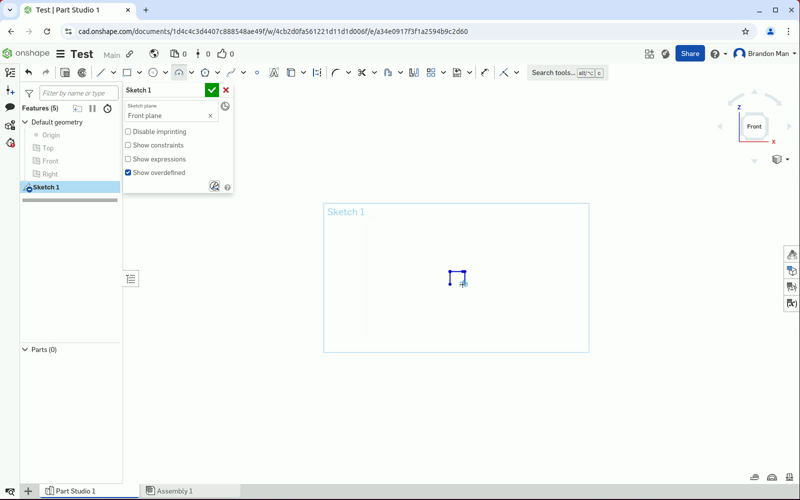
scroll(6)
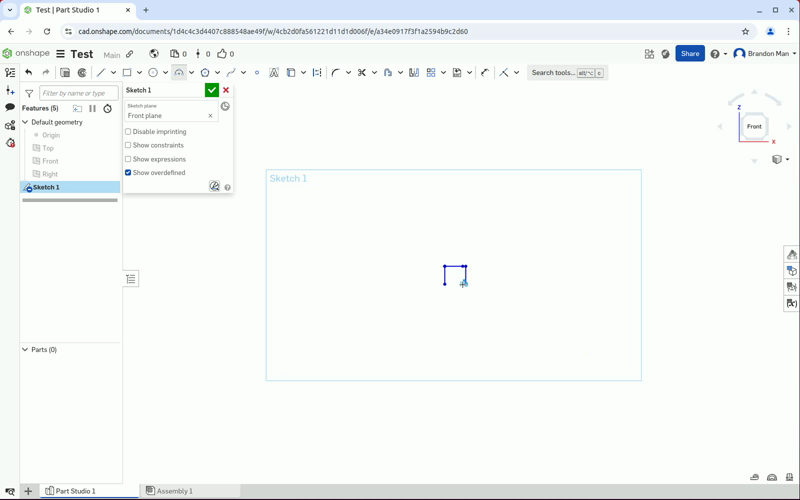
scroll(6)
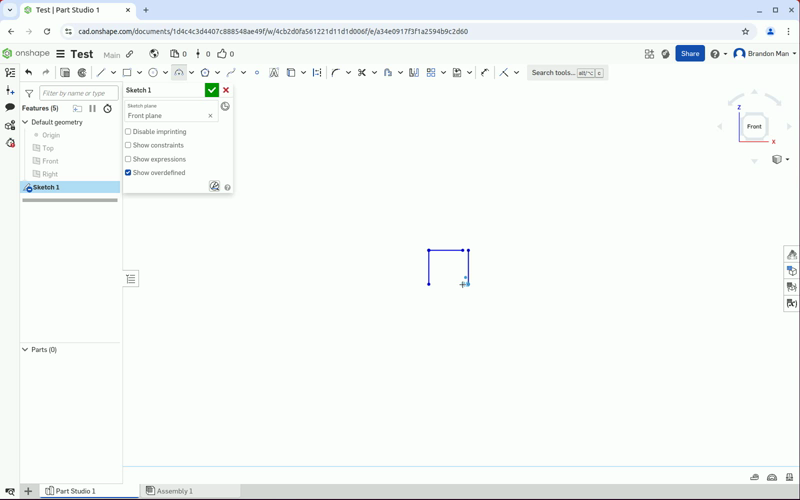
click(462, 284)
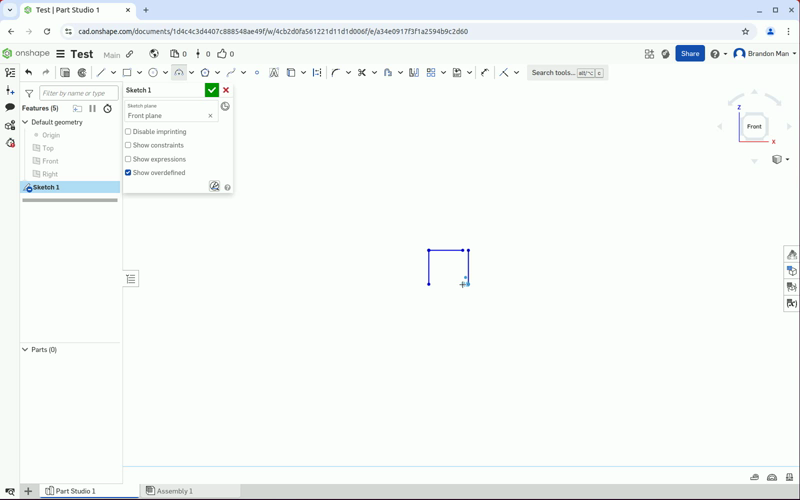
scroll(-6)
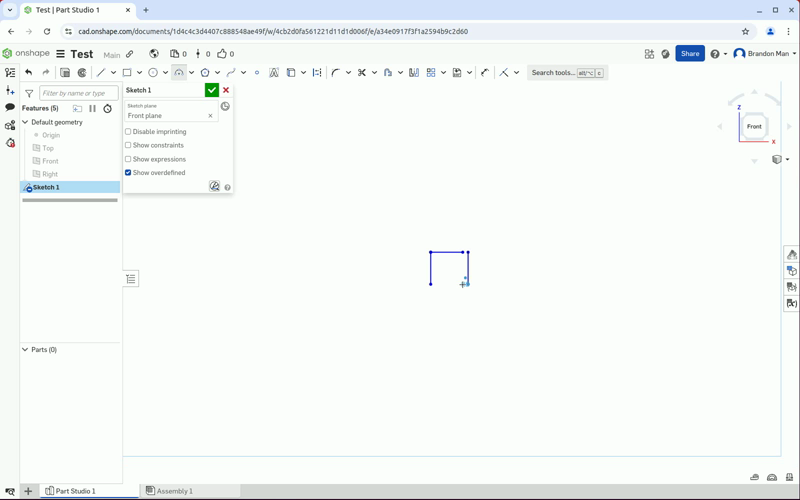
scroll(-6)
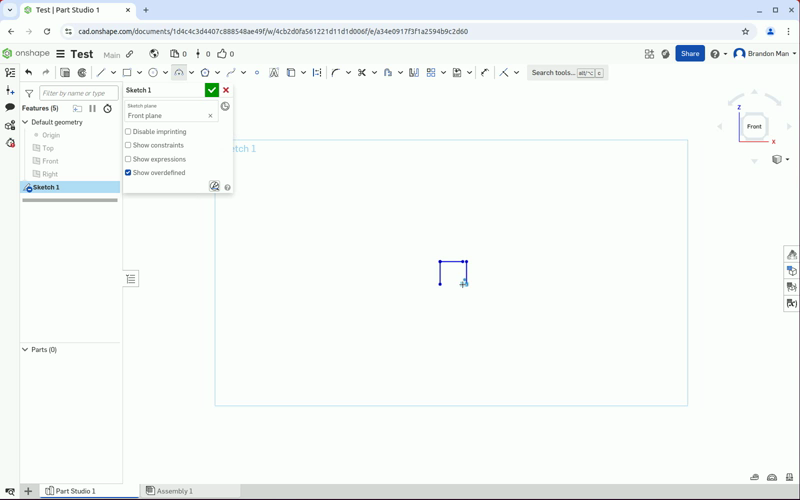
scroll(-6)
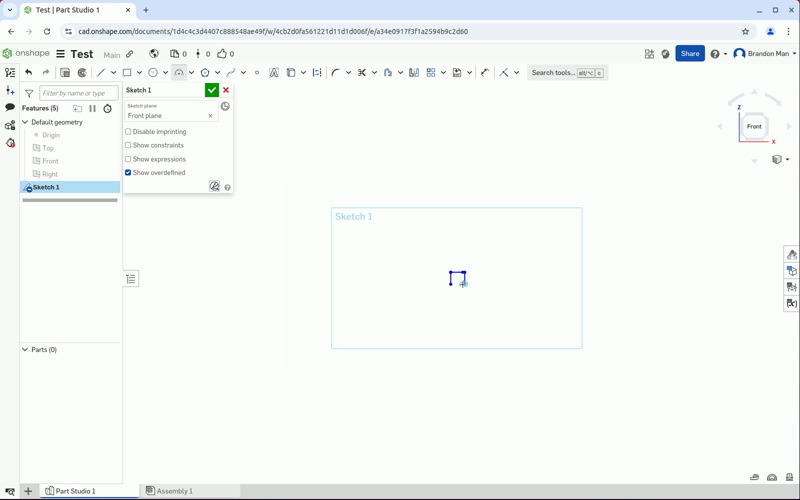
scroll(-6)
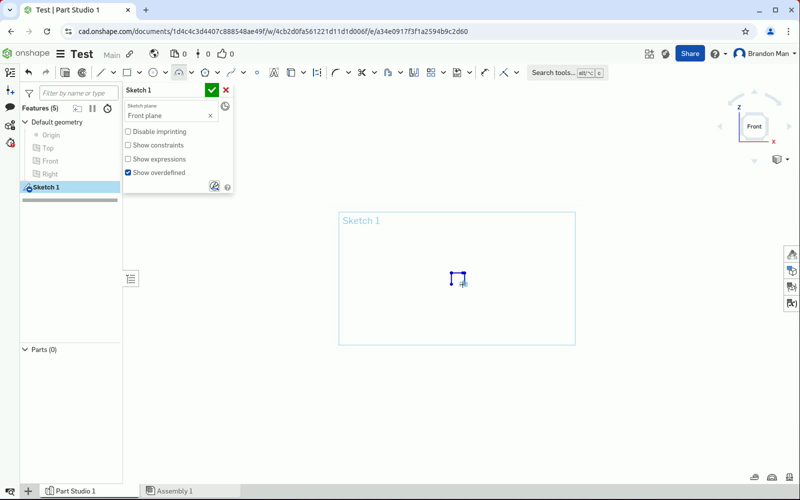
scroll(-6)
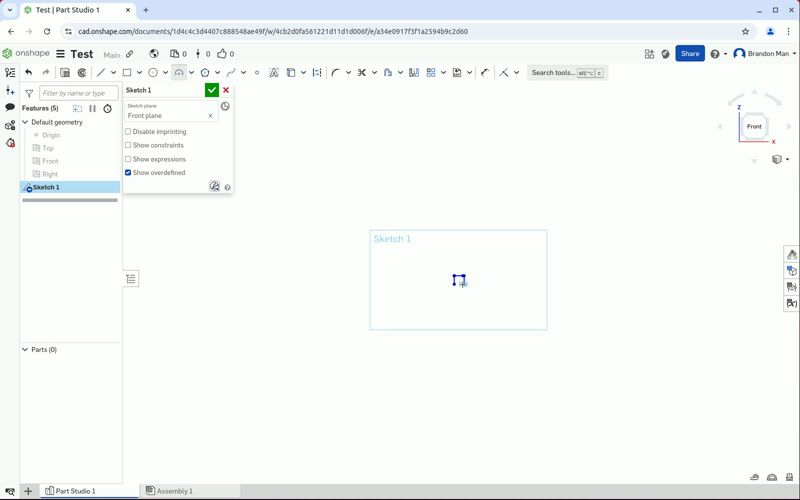
scroll(-6)
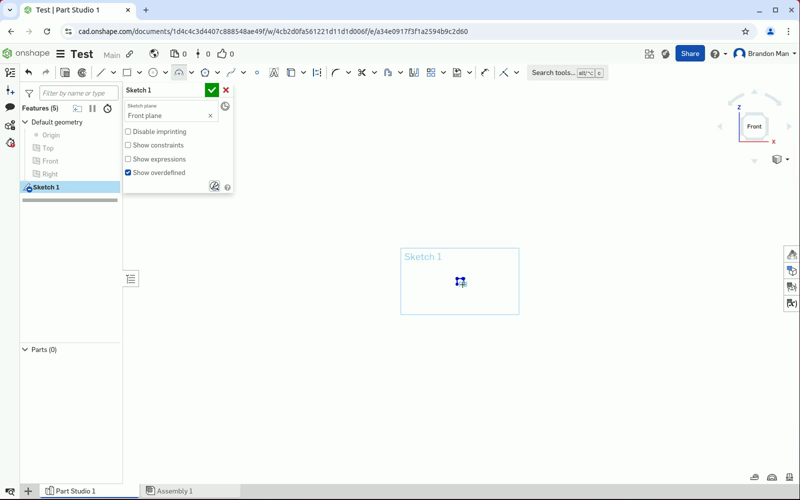
scroll(-6)
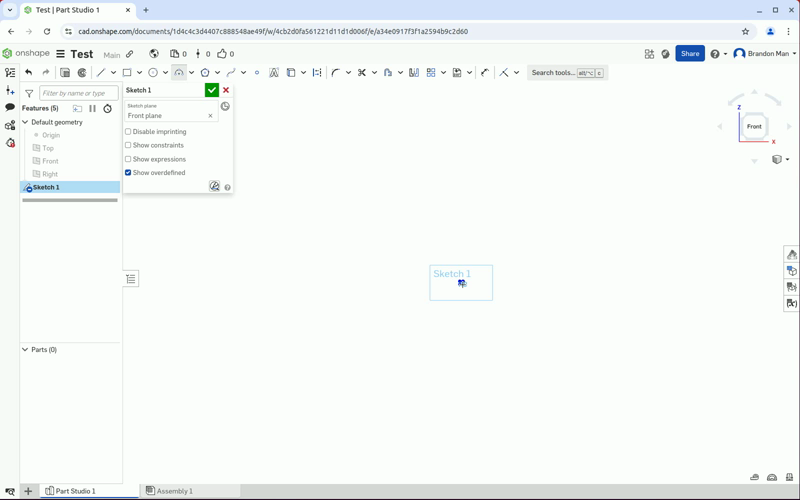
key_up(shift)
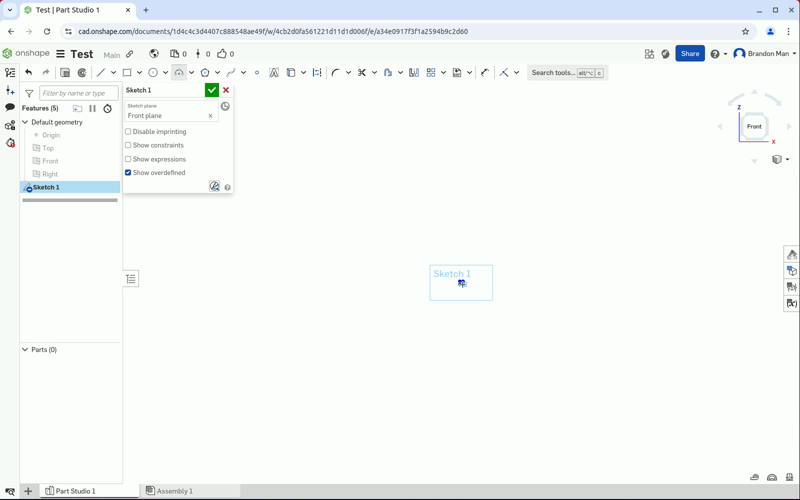
key(esc)
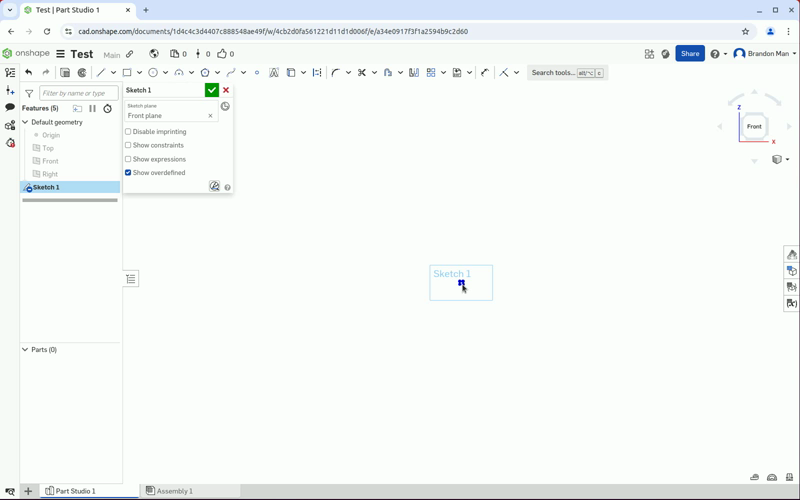
key(l)
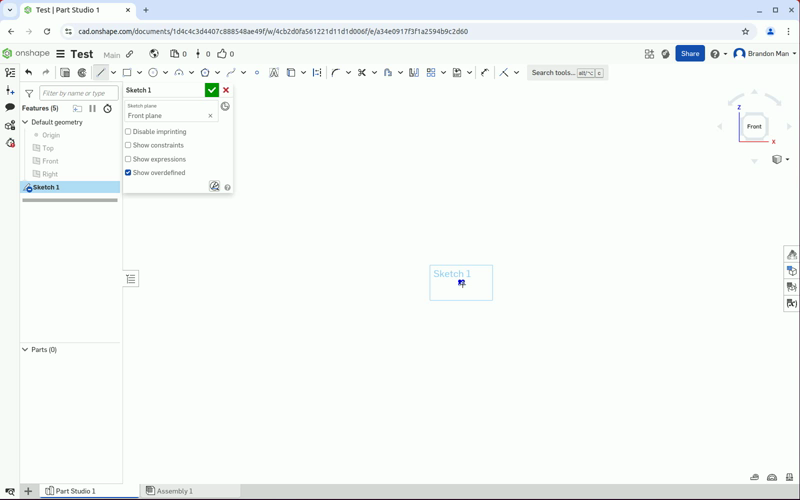
mouse_move(462, 284)
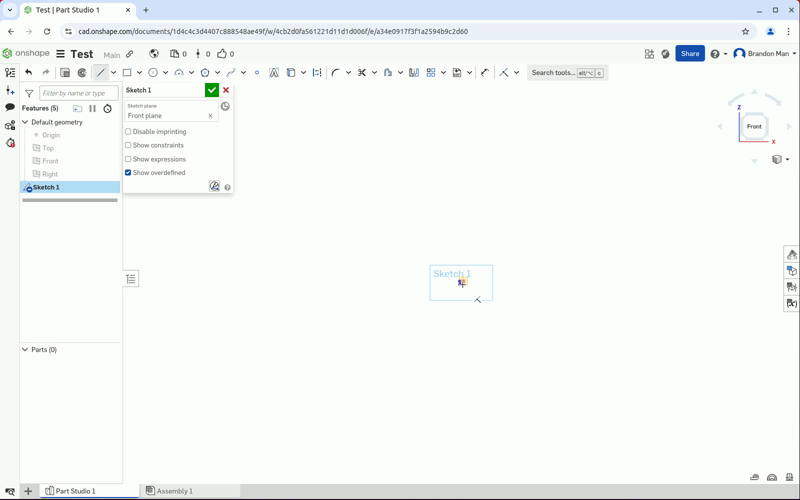
scroll(6)
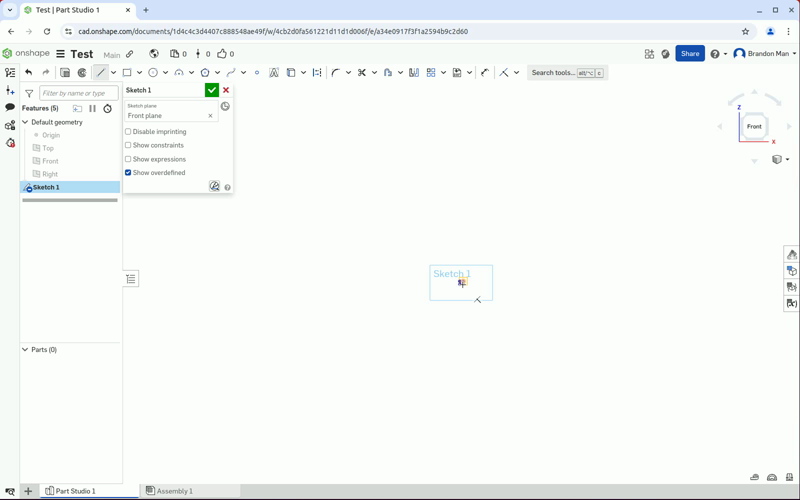
scroll(6)
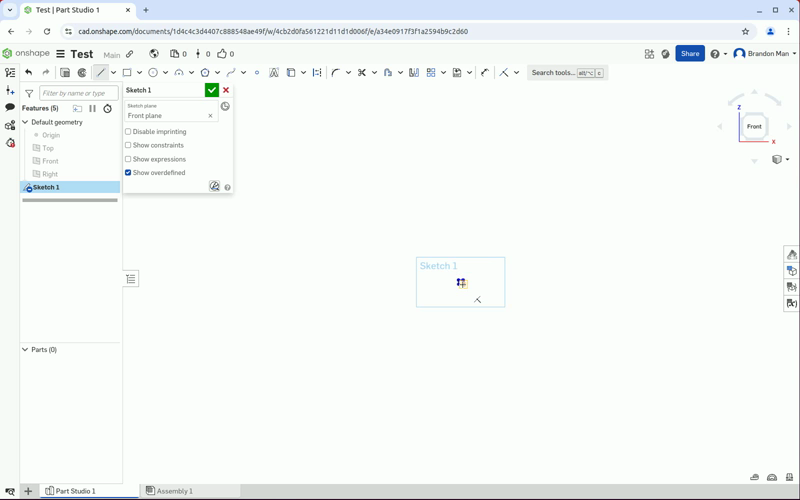
scroll(6)
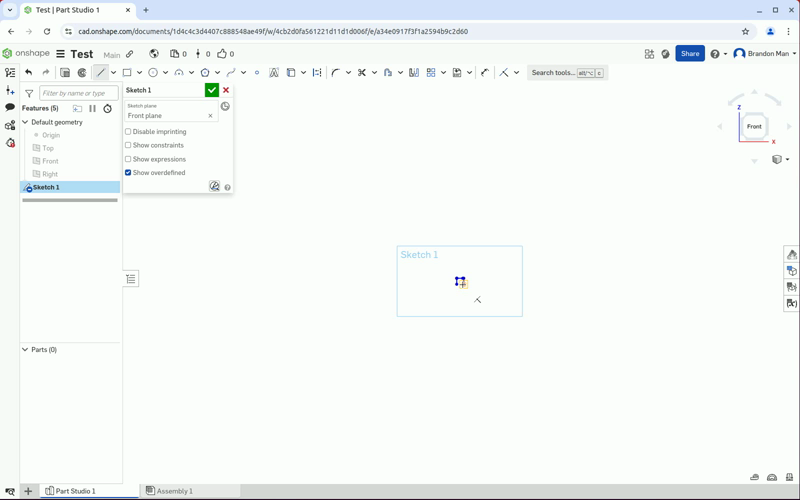
scroll(6)
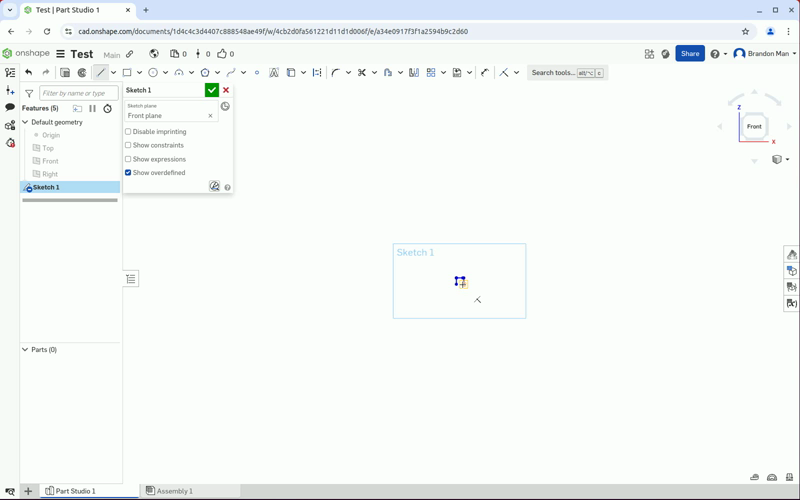
scroll(6)
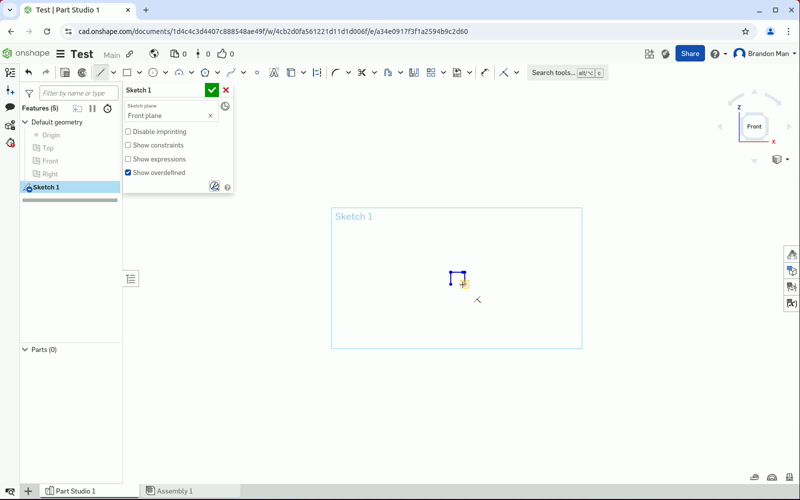
scroll(6)
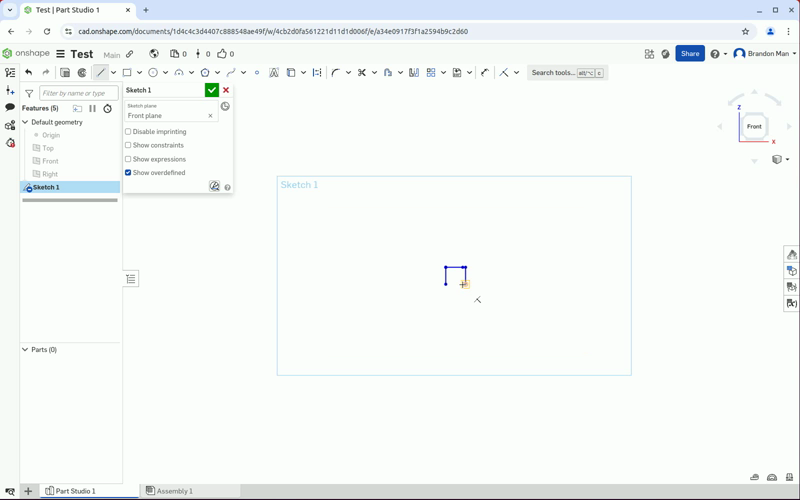
scroll(6)
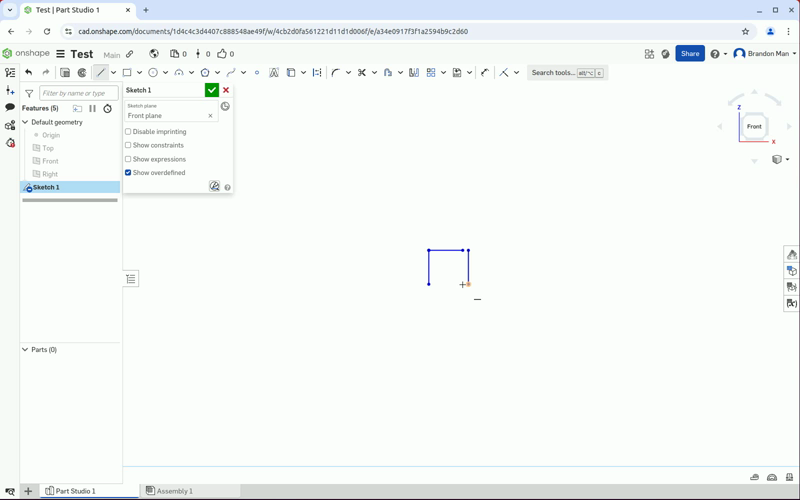
click(462, 284)
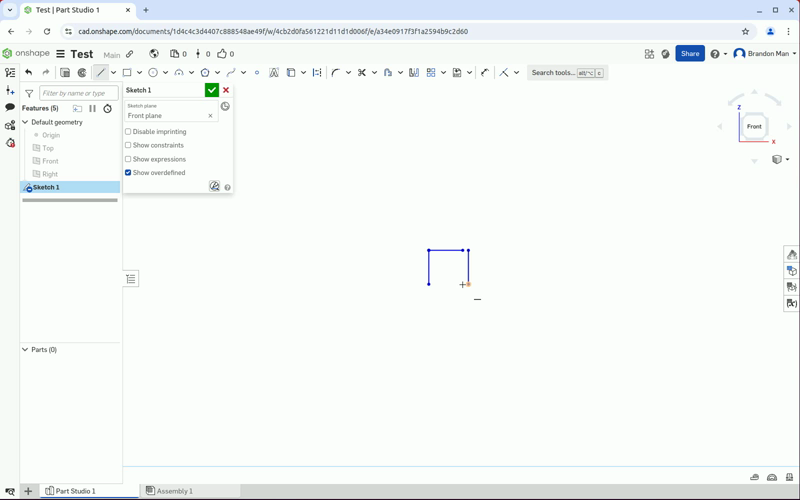
scroll(-6)
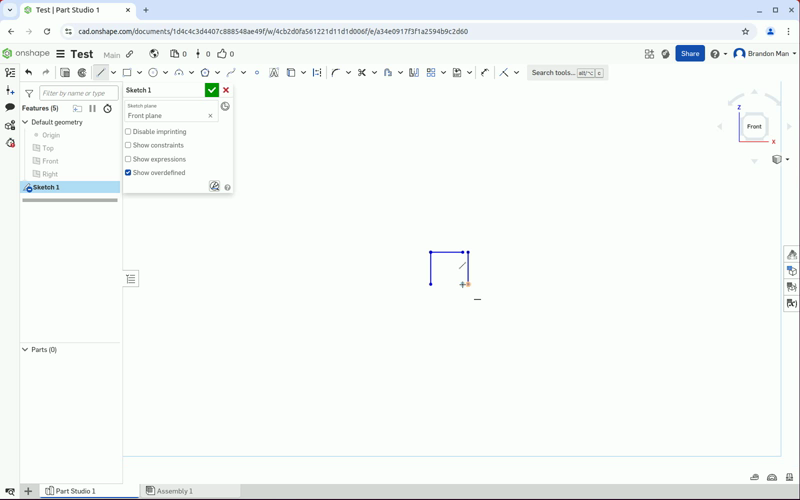
scroll(-6)
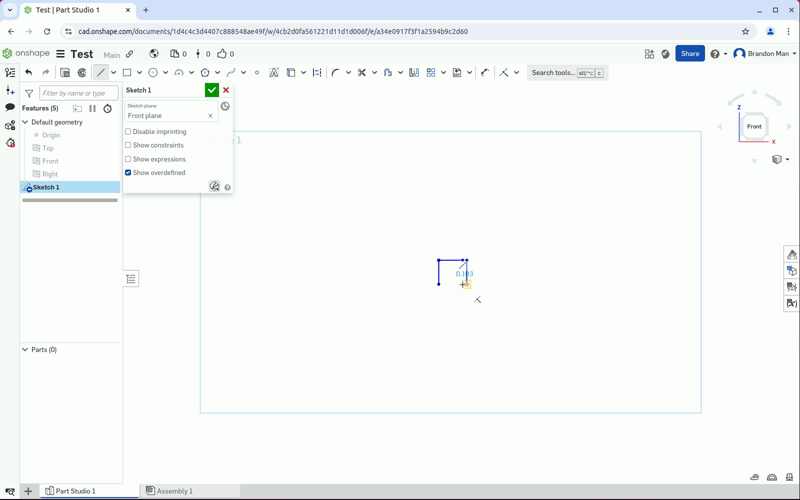
scroll(-6)
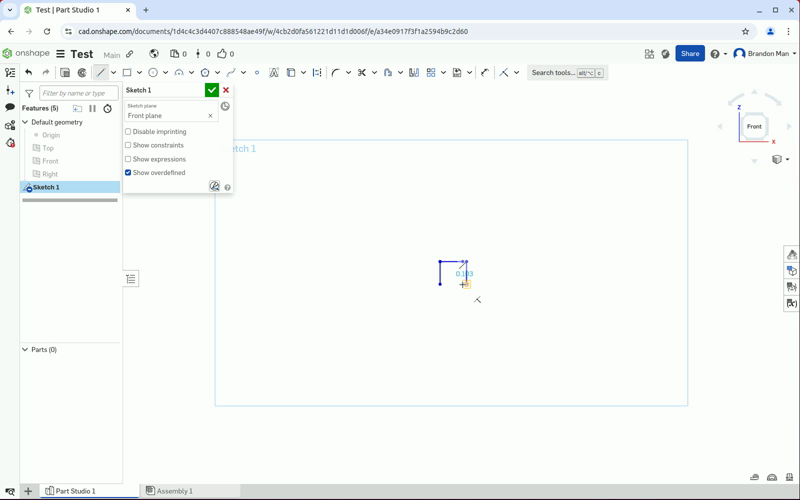
scroll(-6)
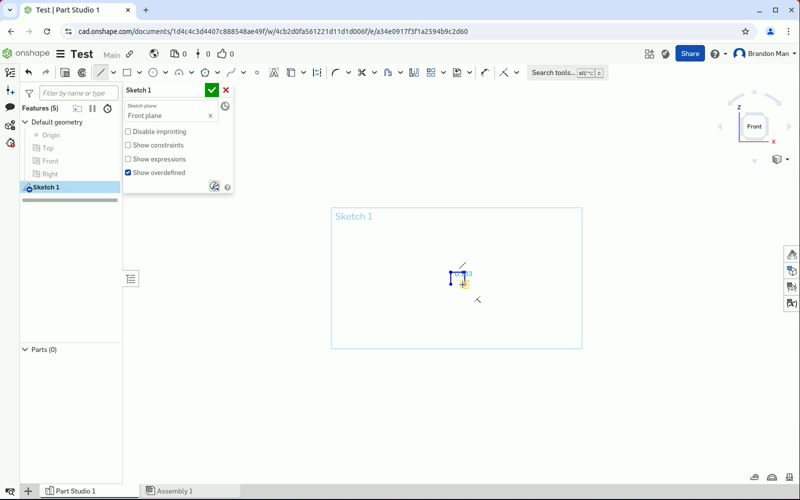
scroll(-6)
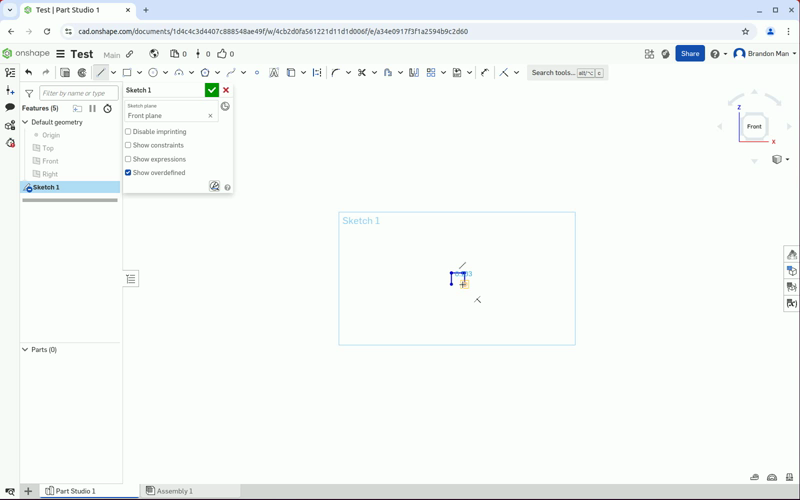
scroll(-6)
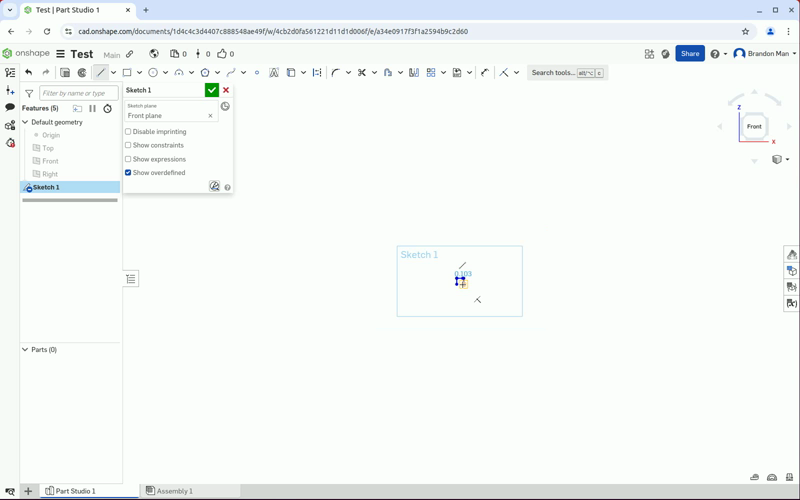
scroll(-6)
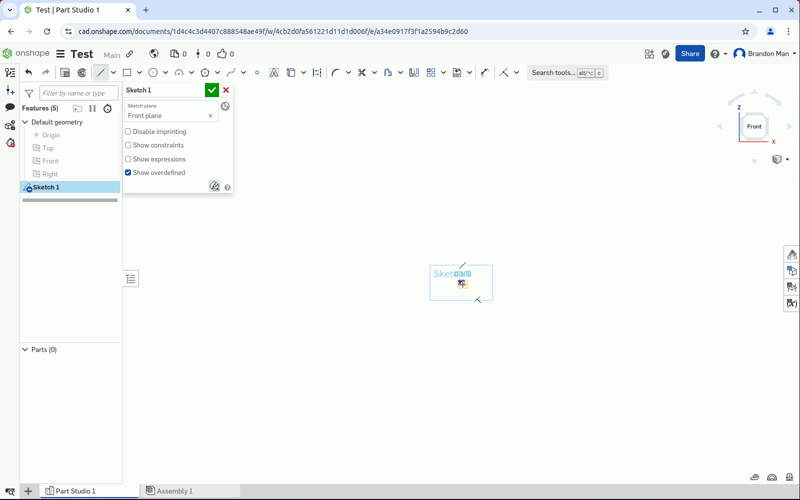
key_down(shift)
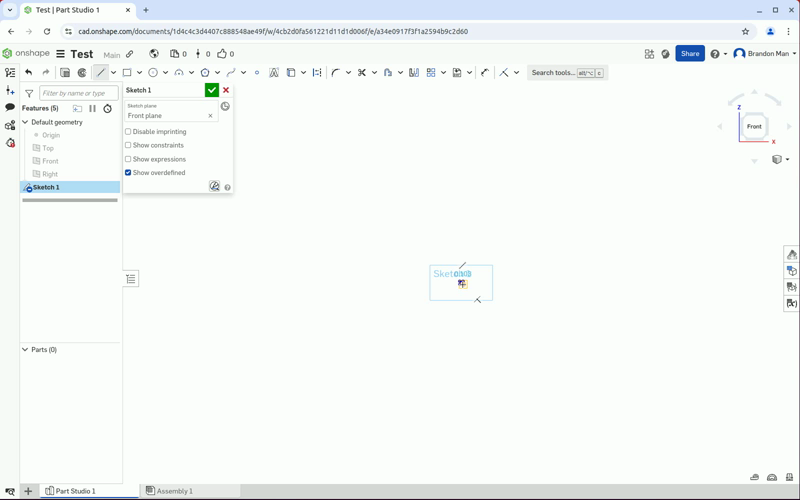
mouse_move(492, 284)
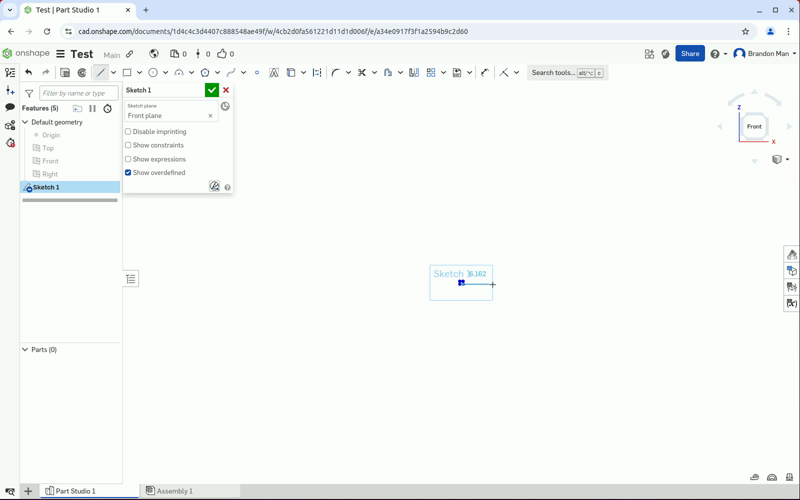
mouse_move(459, 284)
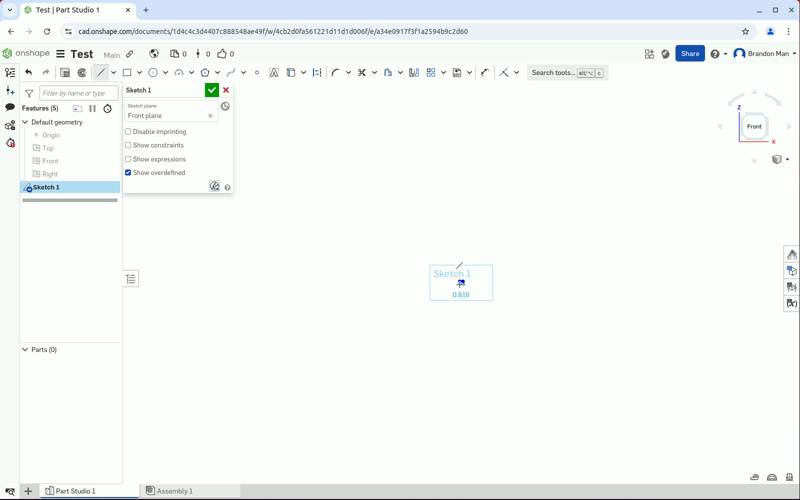
scroll(6)
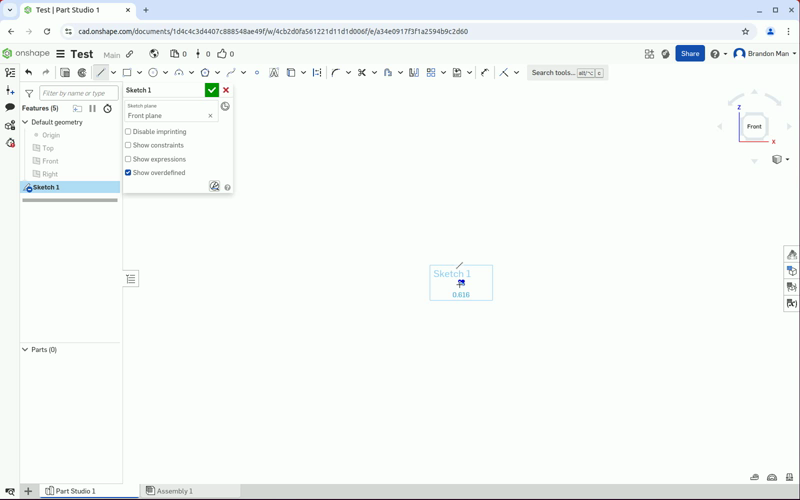
scroll(6)
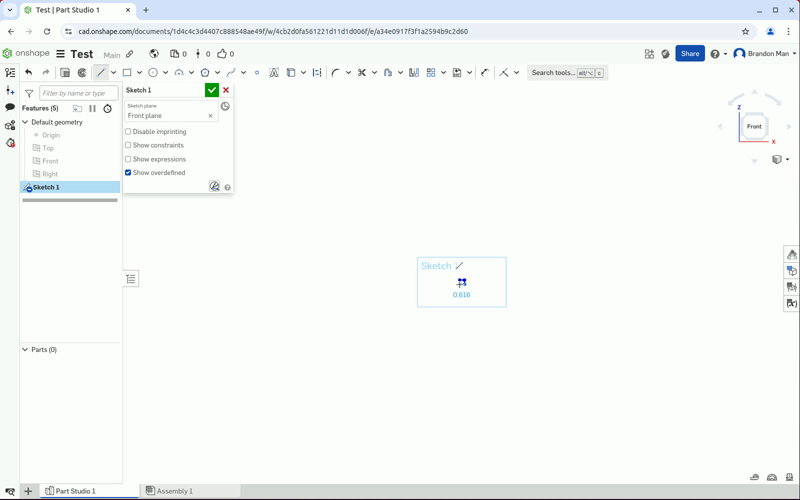
scroll(6)
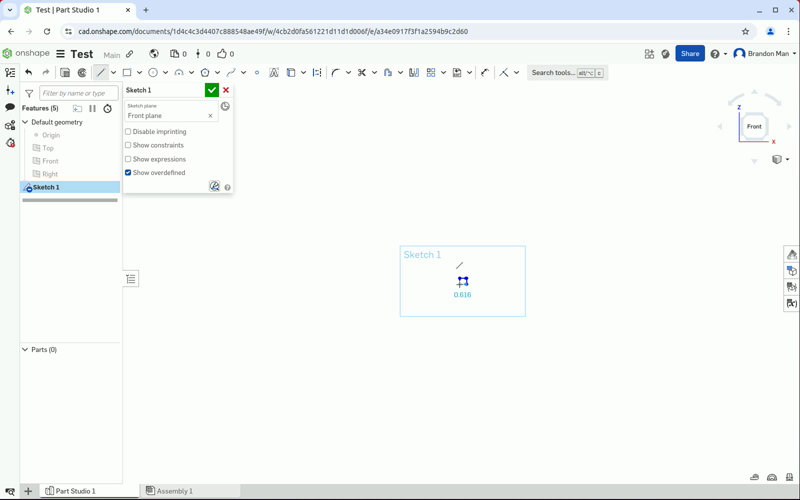
scroll(6)
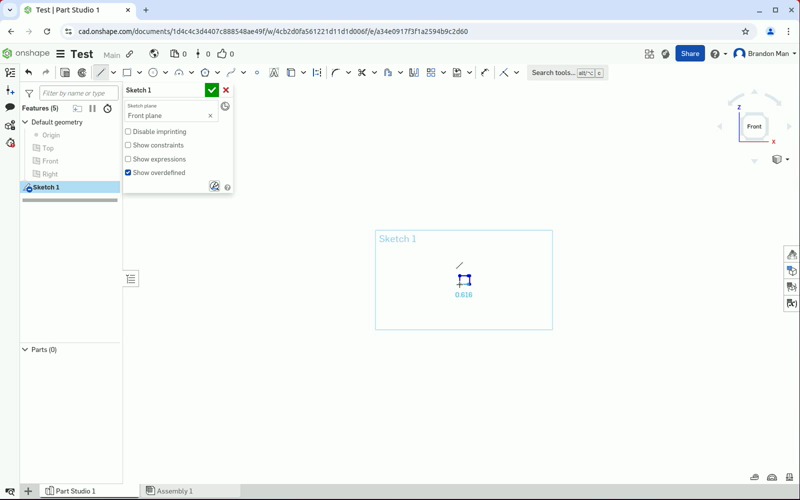
scroll(6)
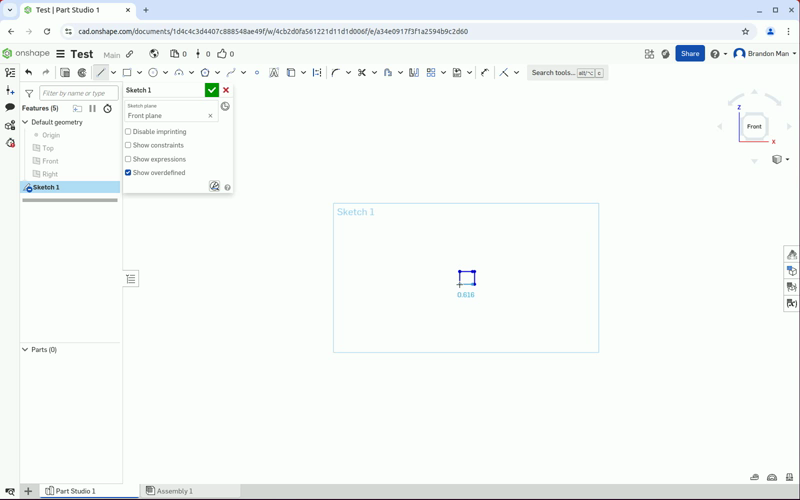
scroll(6)
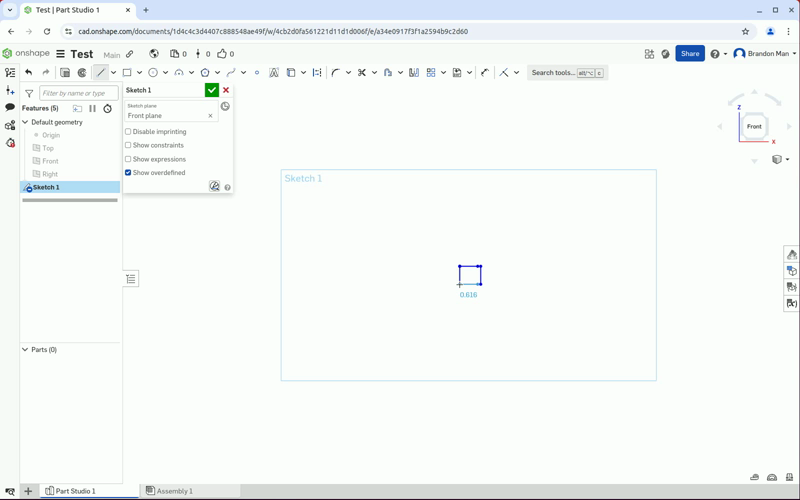
scroll(6)
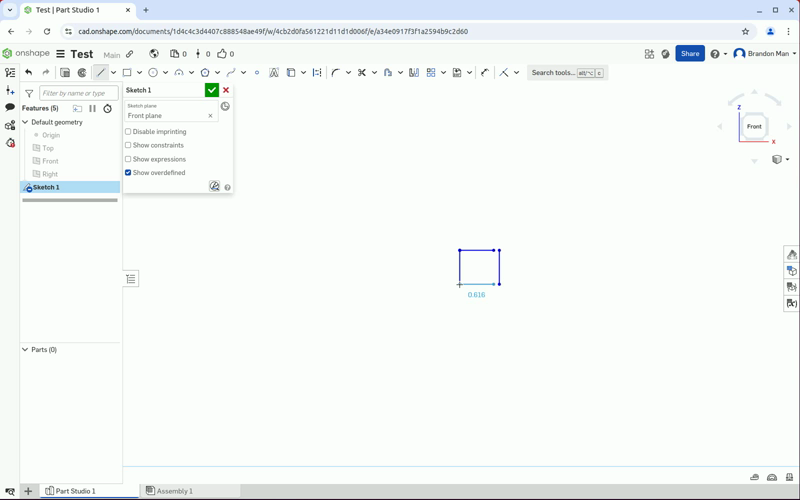
click(459, 284)
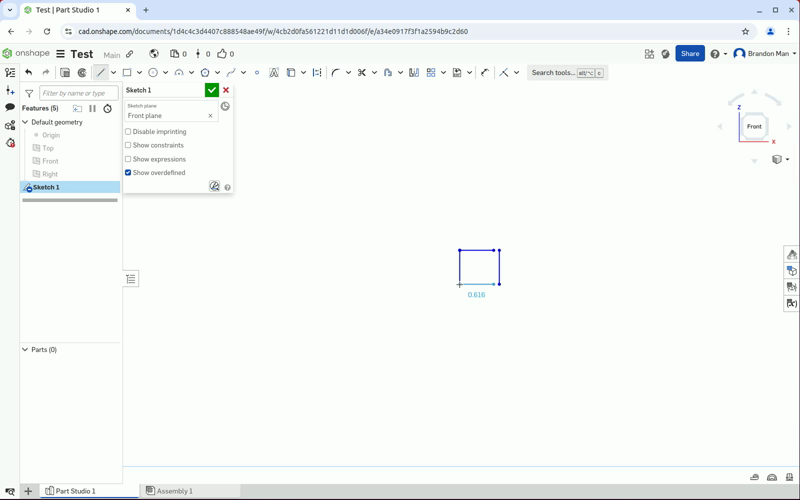
scroll(-6)
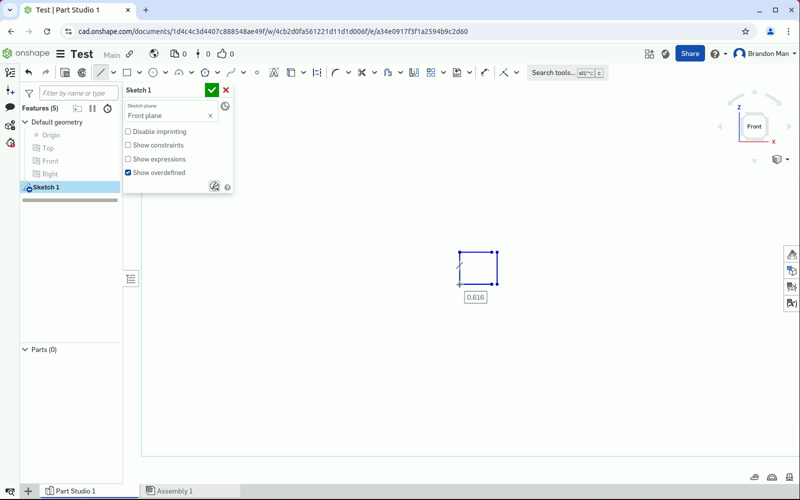
scroll(-6)
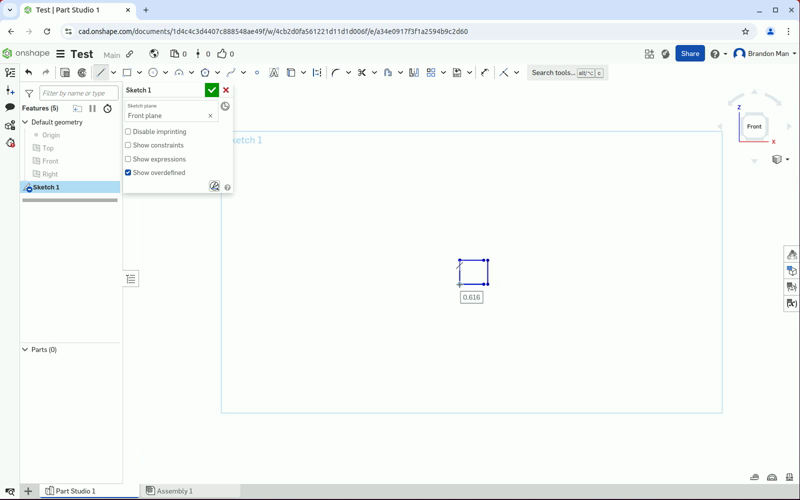
scroll(-6)
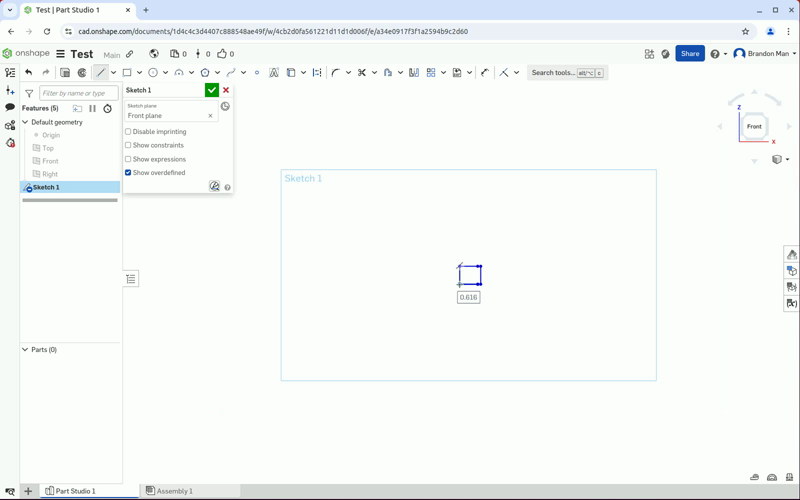
scroll(-6)
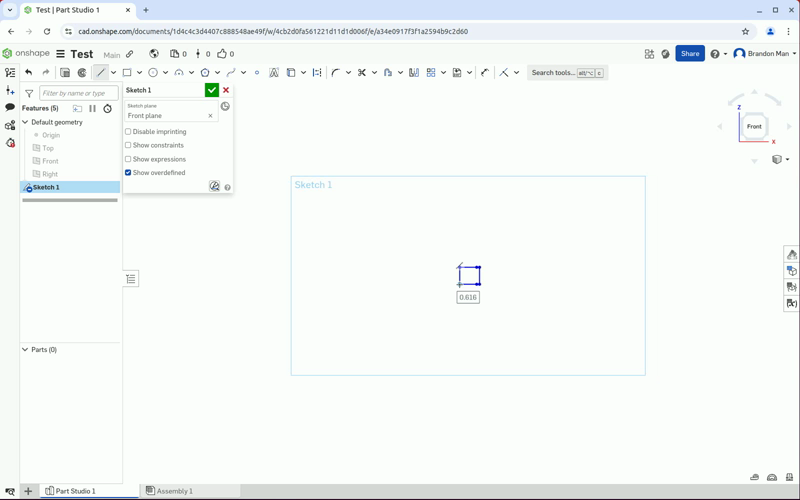
scroll(-6)
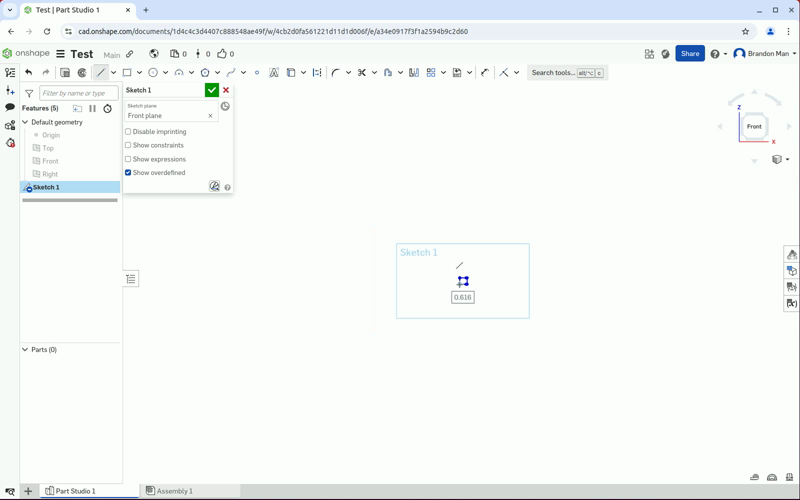
scroll(-6)
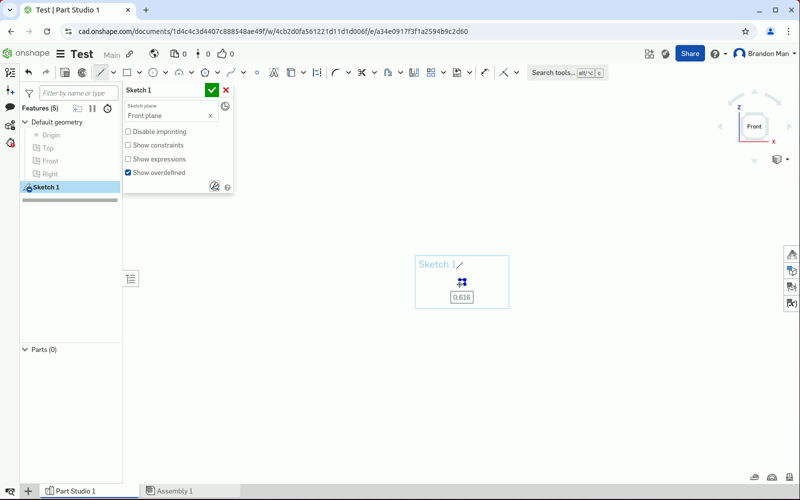
scroll(-6)
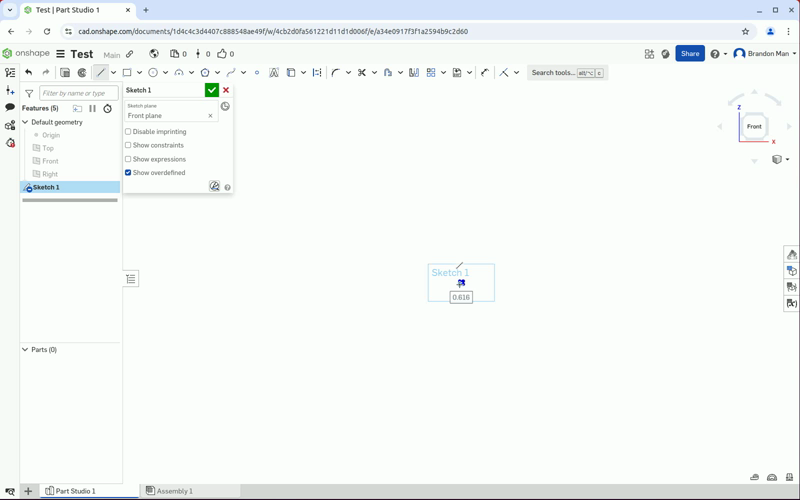
key_up(shift)
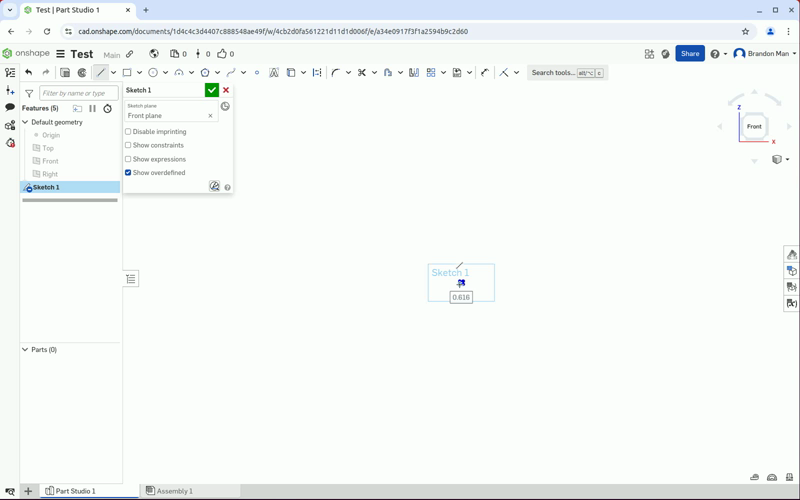
key(esc)
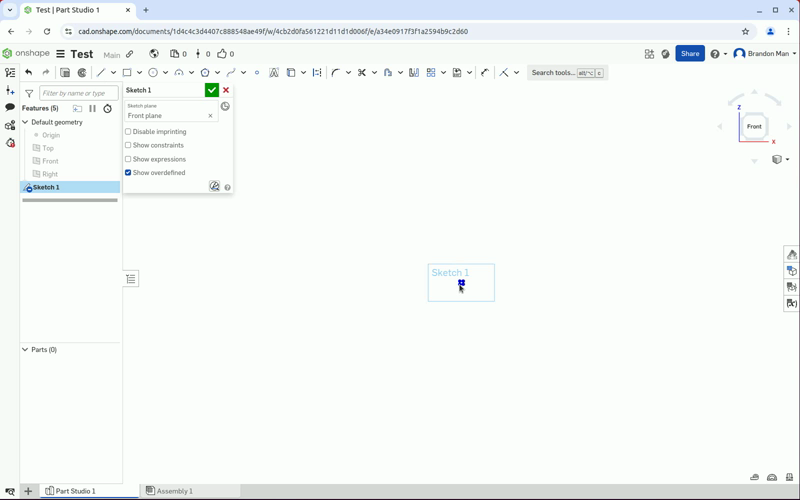
key(a)
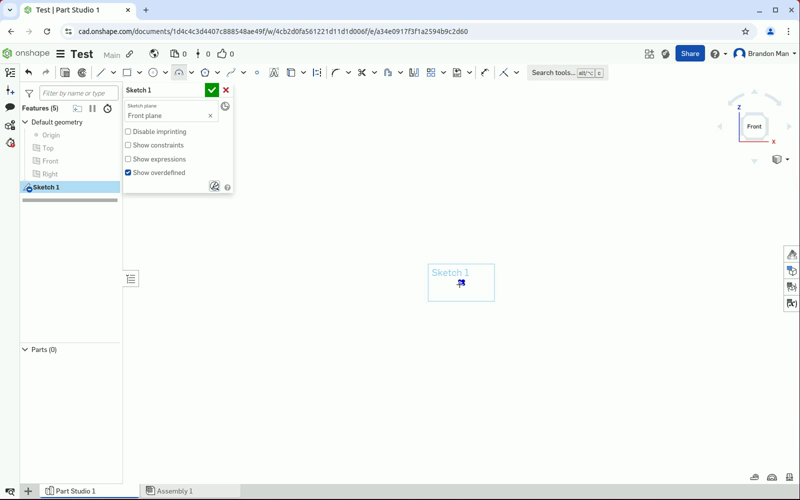
mouse_move(459, 284)
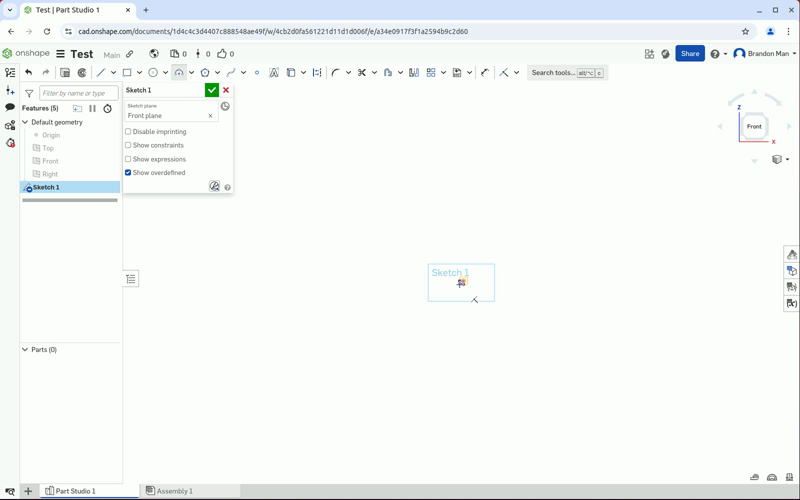
scroll(6)
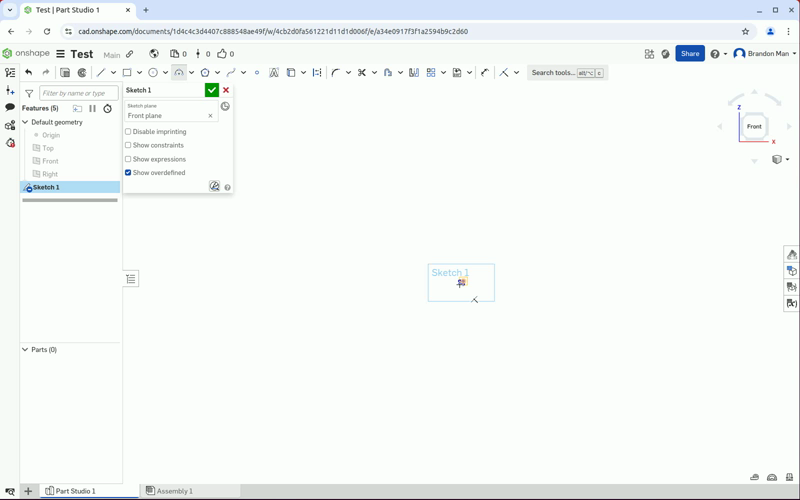
scroll(6)
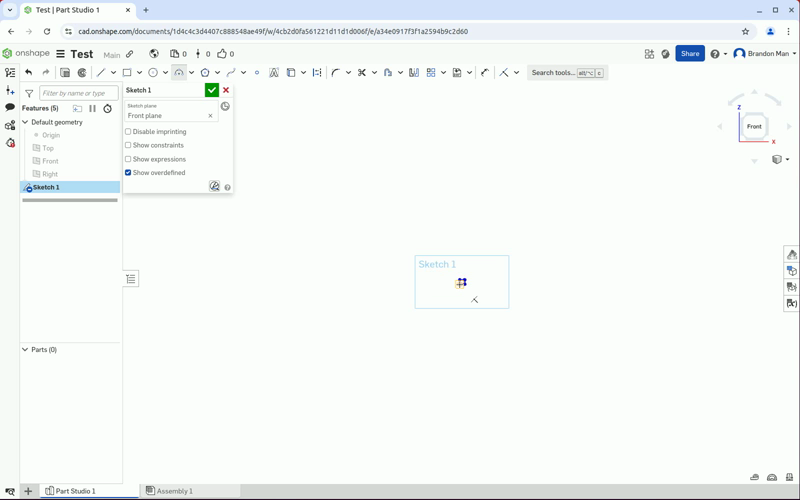
scroll(6)
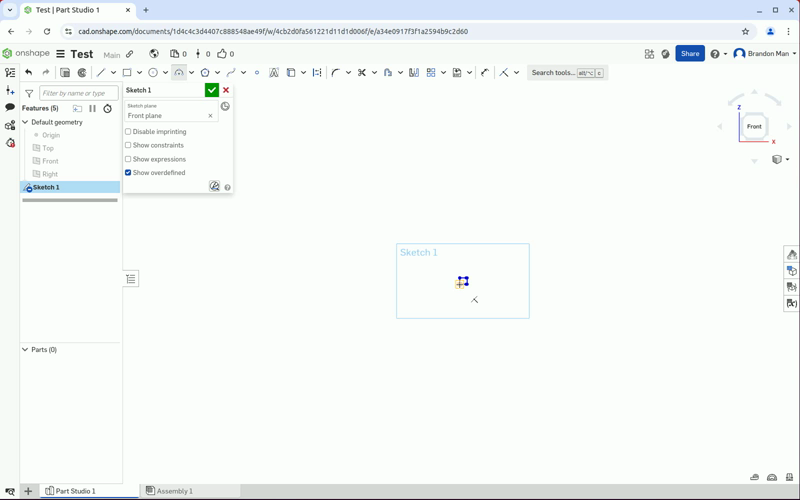
scroll(6)
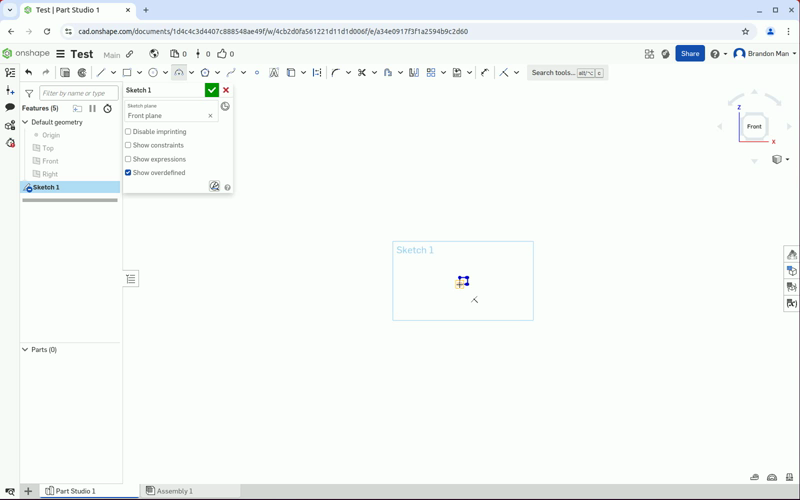
scroll(6)
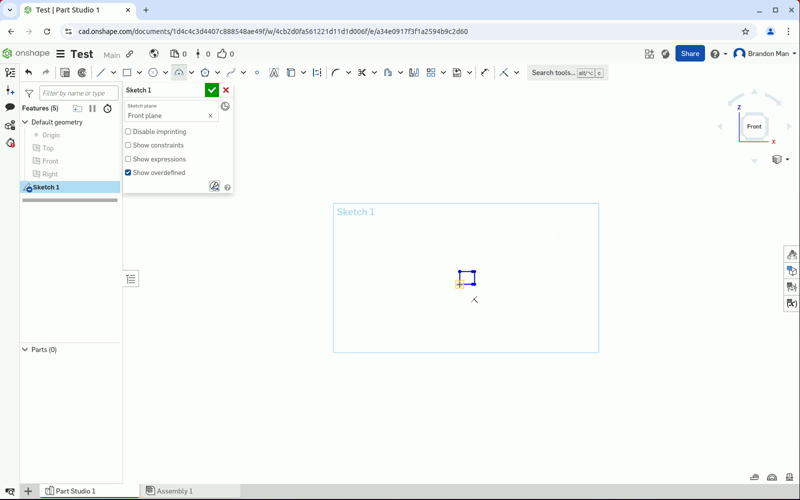
scroll(6)
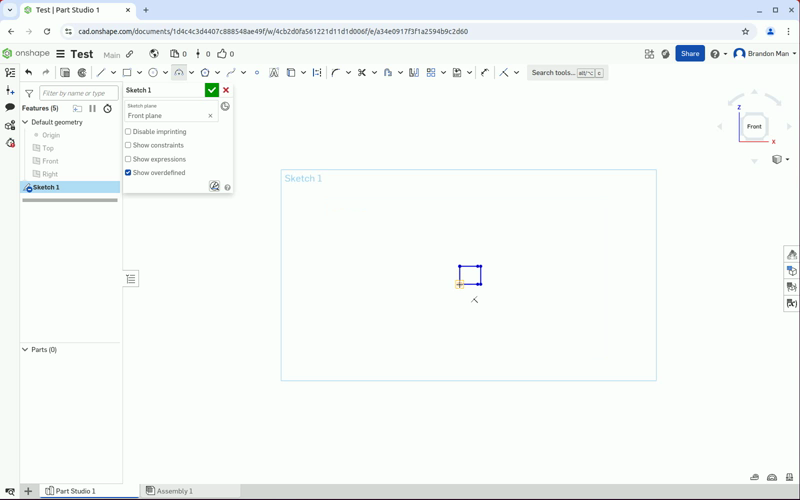
scroll(6)
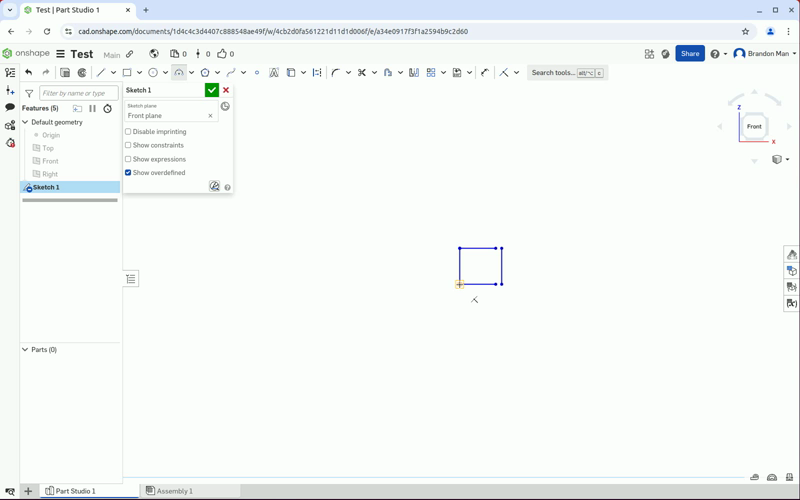
click(459, 284)
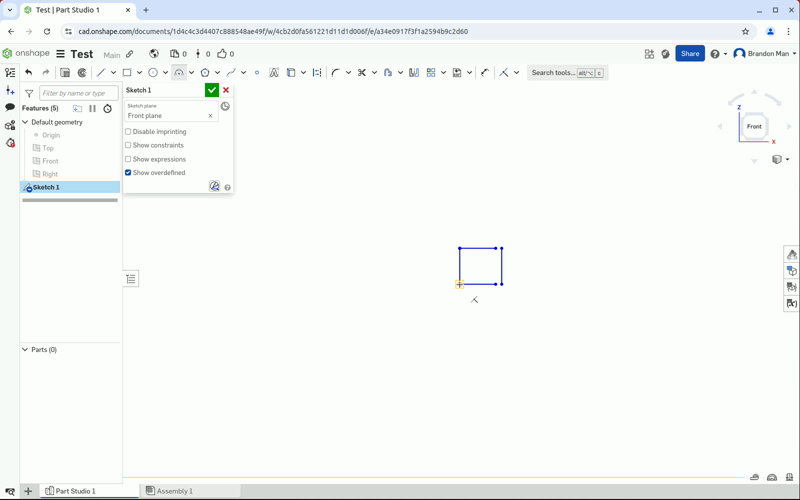
scroll(-6)
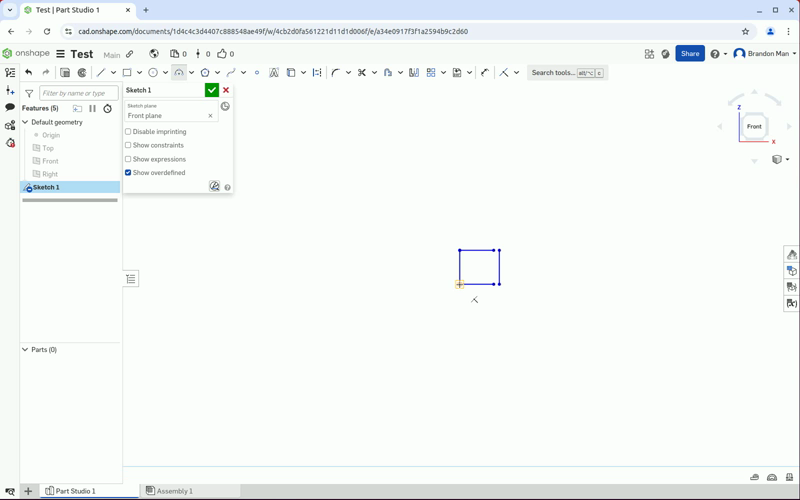
scroll(-6)
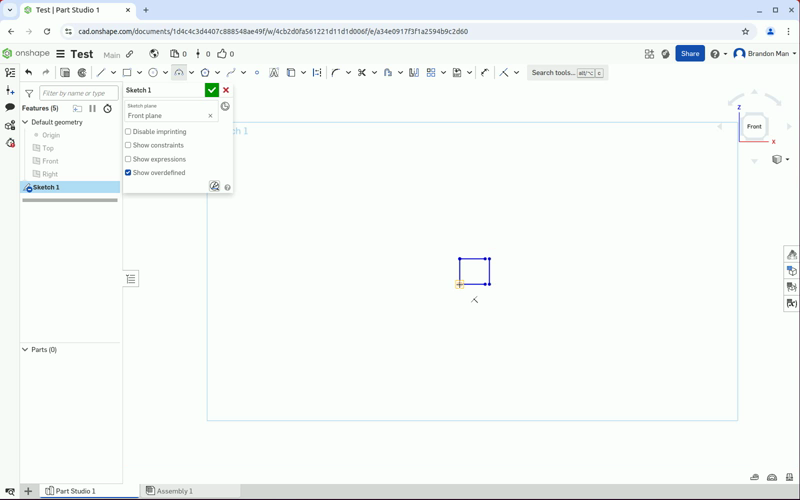
scroll(-6)
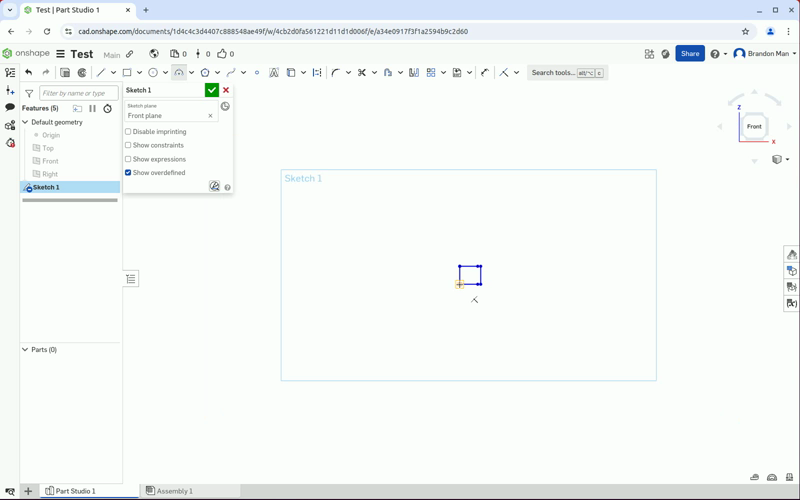
scroll(-6)
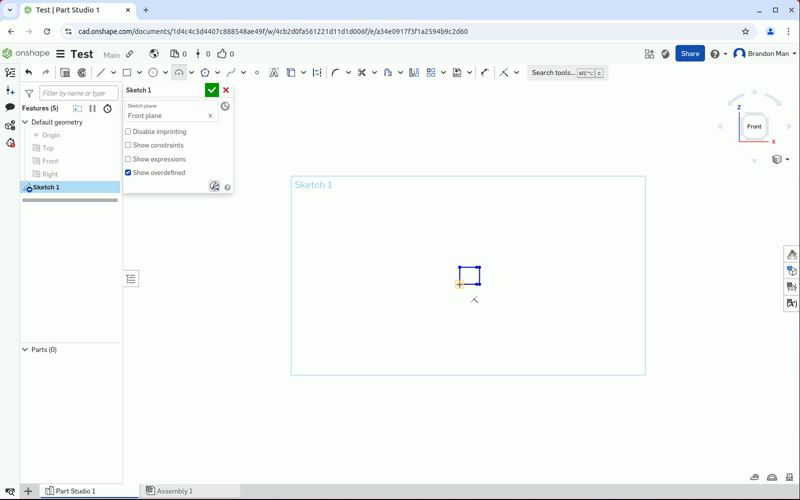
scroll(-6)
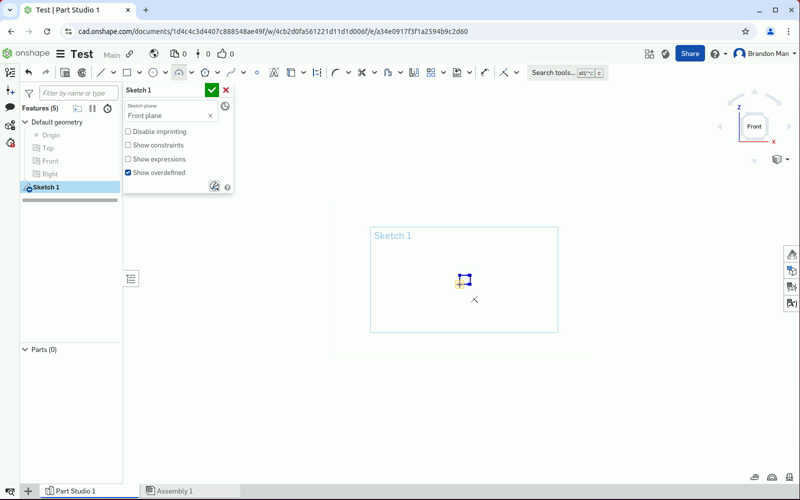
scroll(-6)
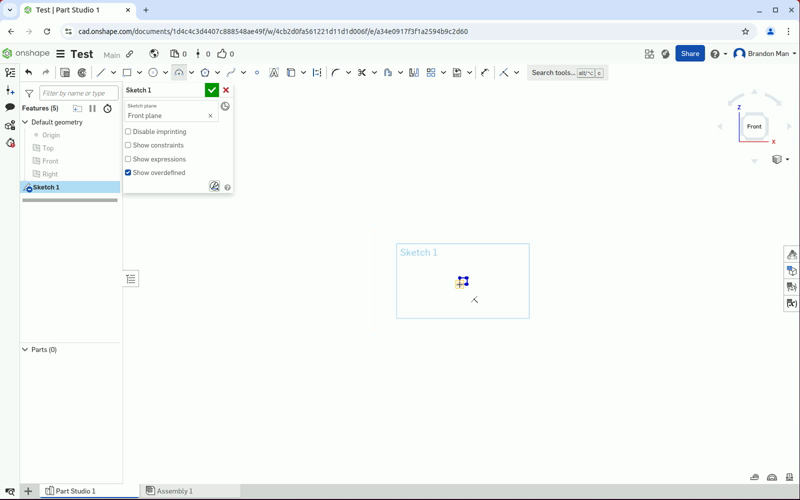
scroll(-6)
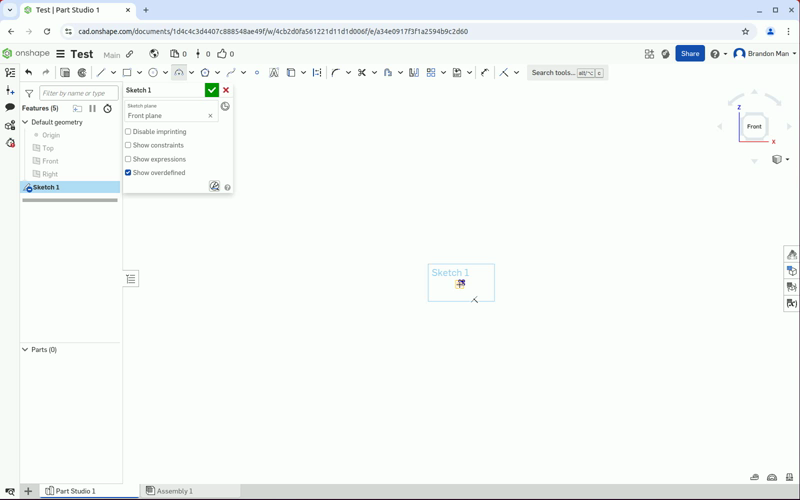
mouse_move(459, 284)
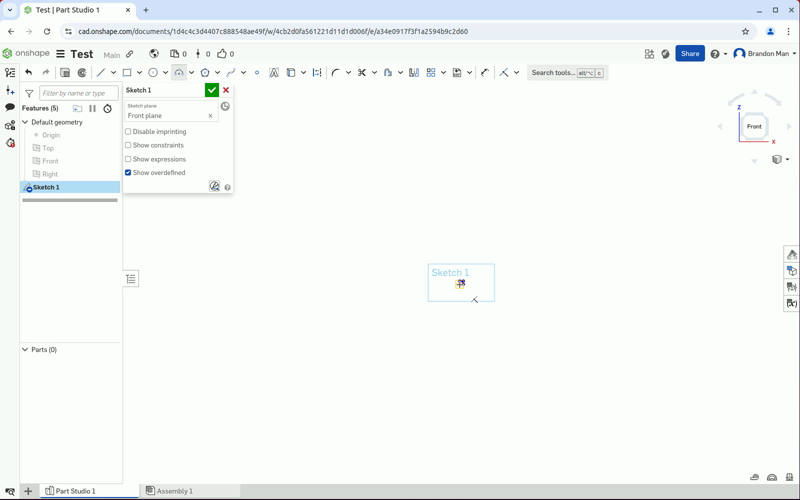
scroll(6)
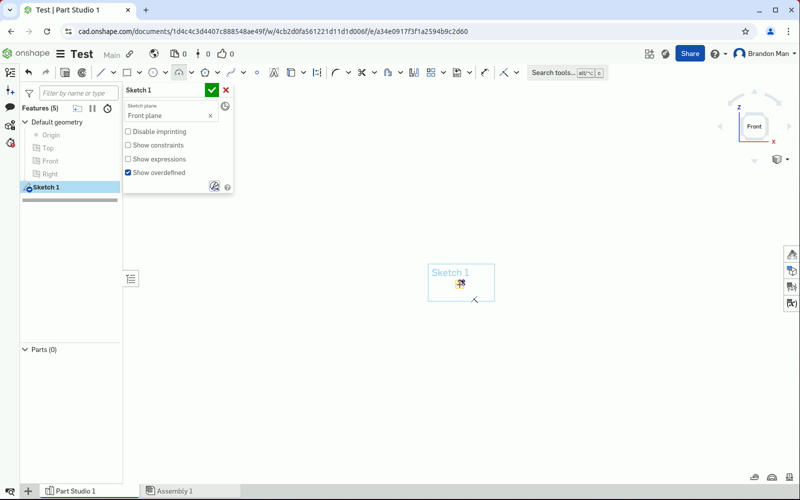
scroll(6)
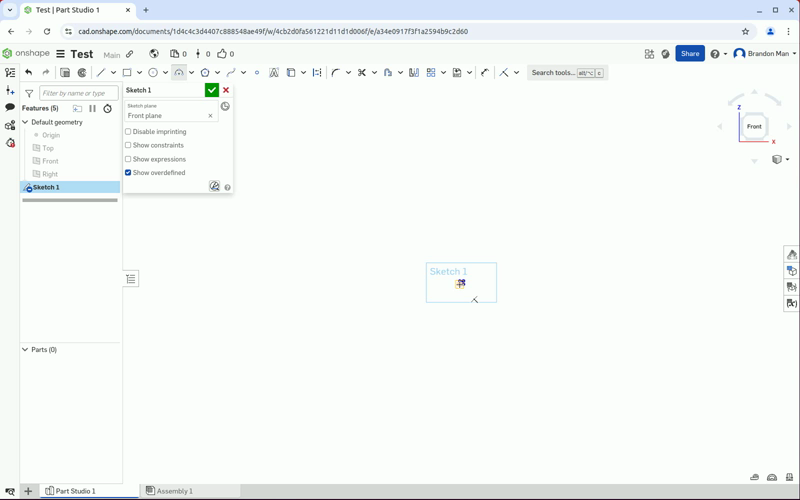
scroll(6)
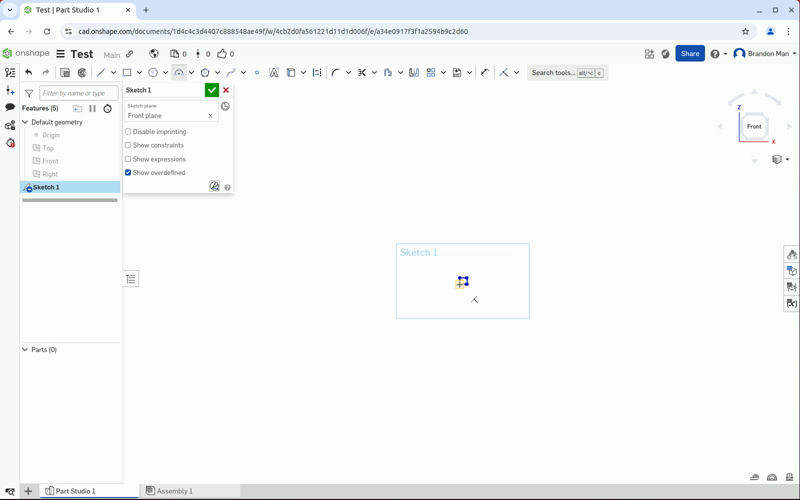
scroll(6)
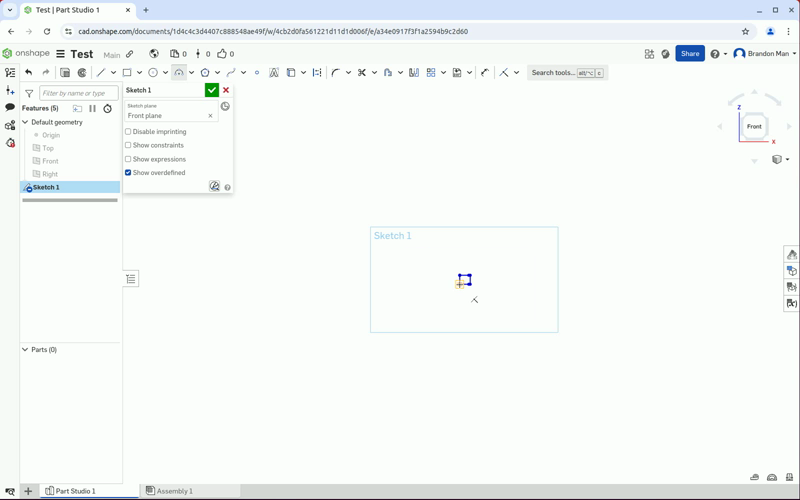
scroll(6)
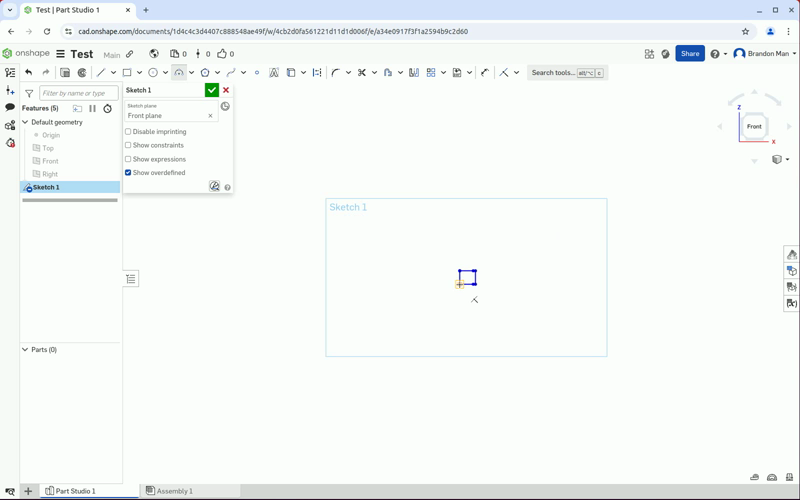
scroll(6)
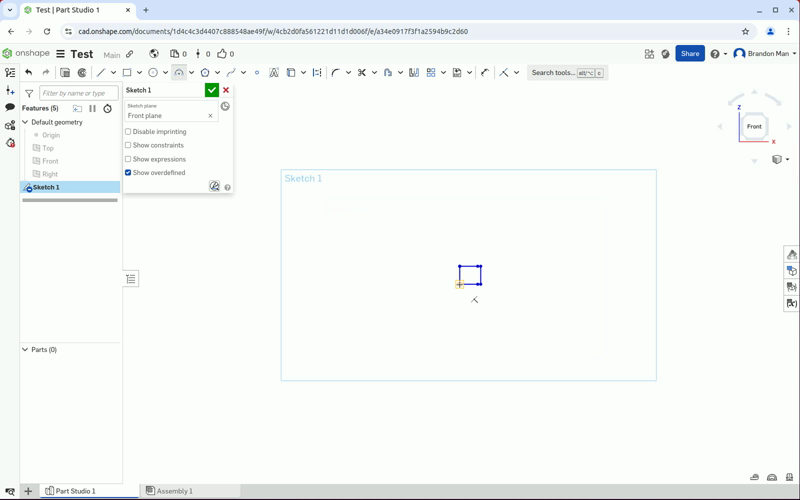
scroll(6)
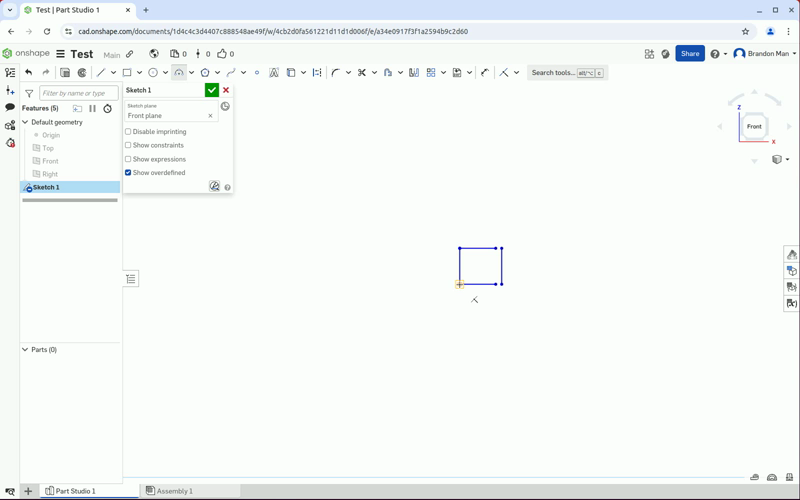
click(459, 284)
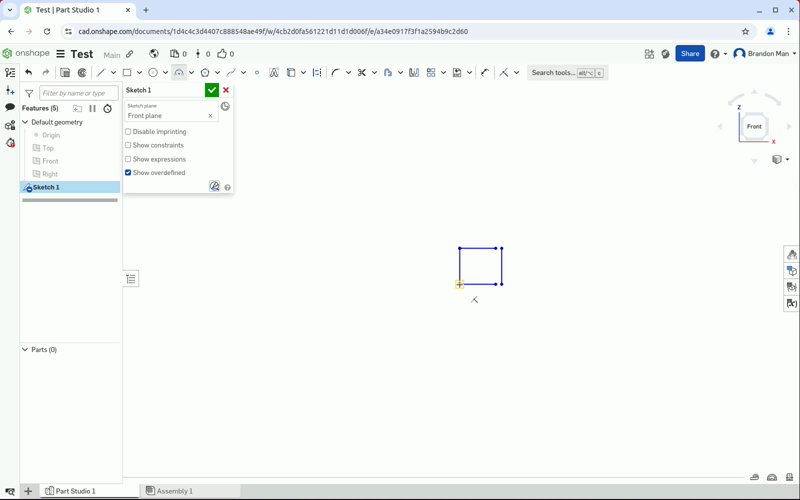
scroll(-6)
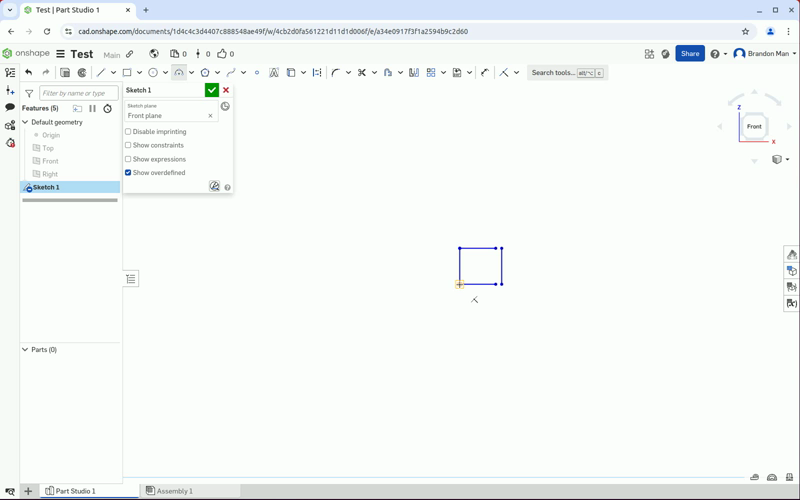
scroll(-6)
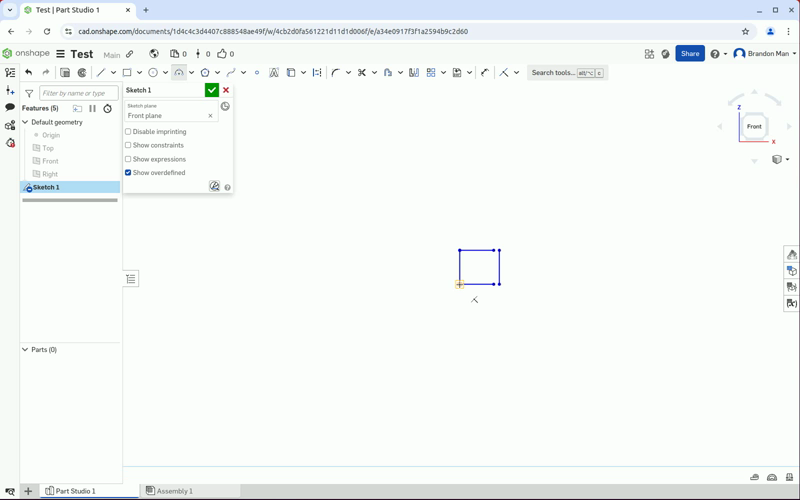
scroll(-6)
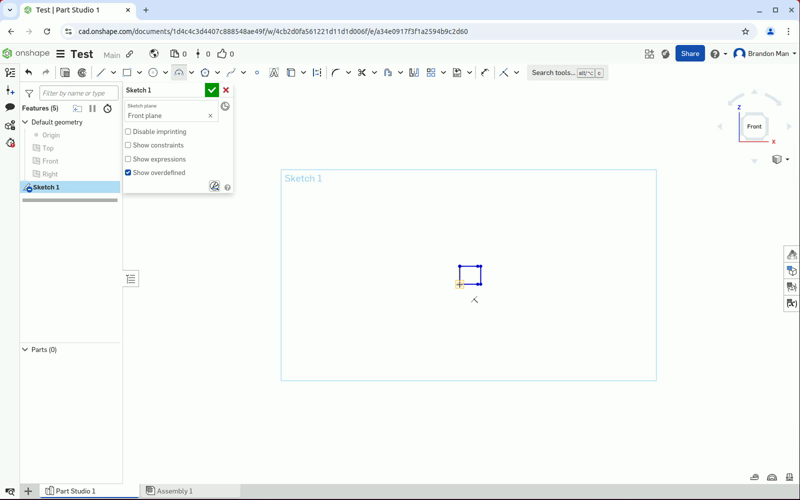
scroll(-6)
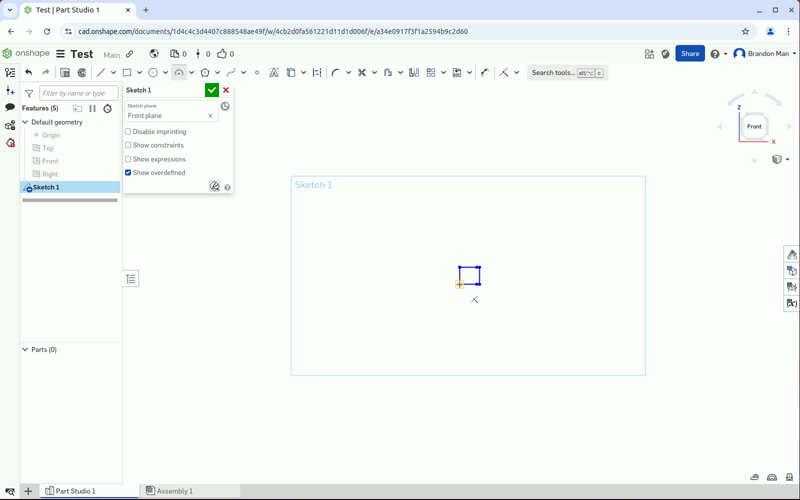
scroll(-6)
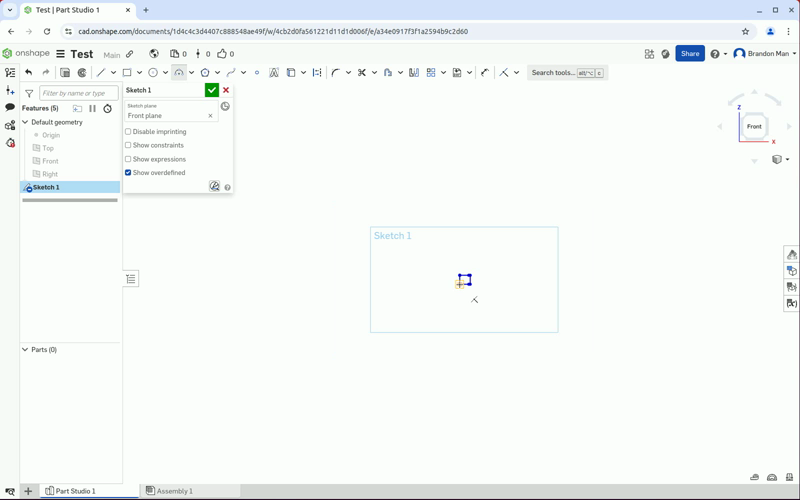
scroll(-6)
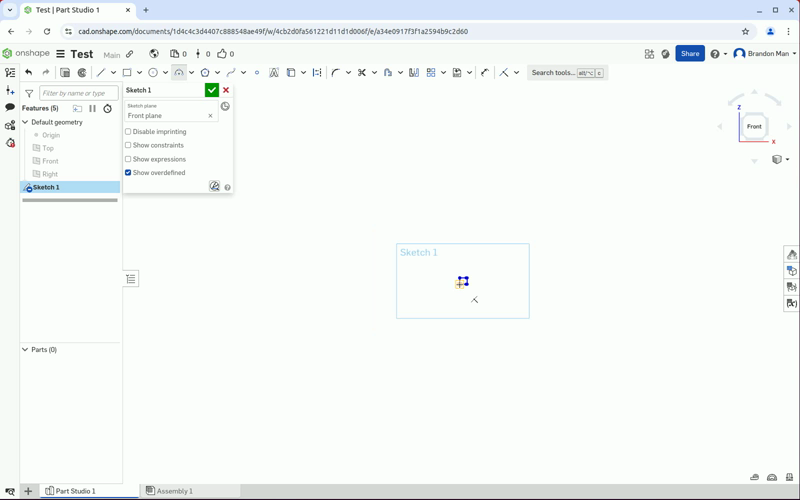
scroll(-6)
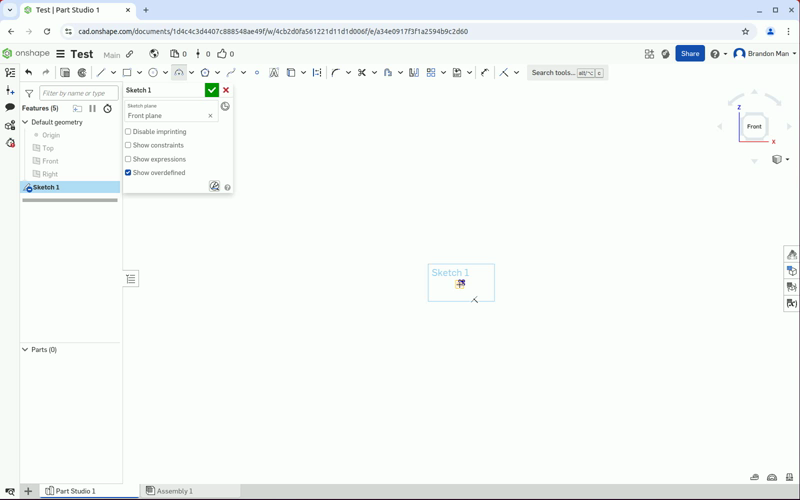
key_down(shift)
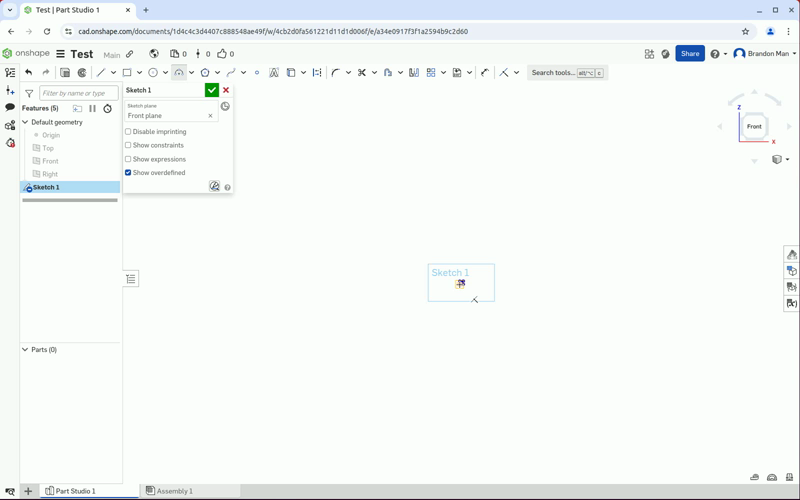
mouse_move(459, 284)
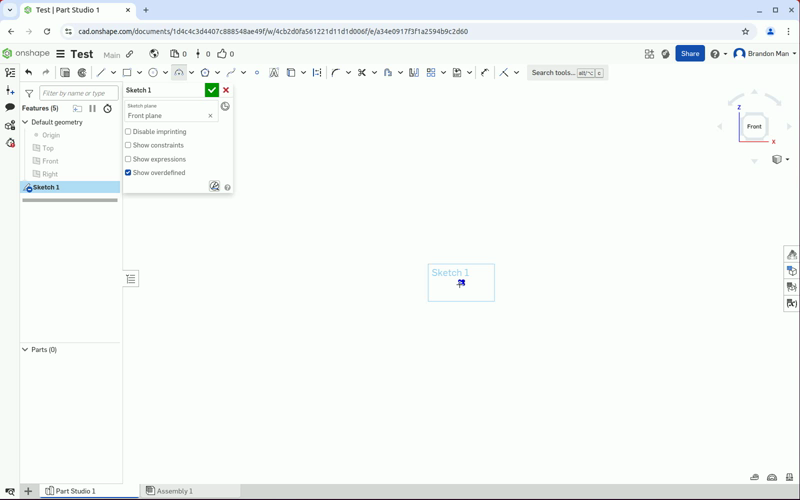
scroll(6)
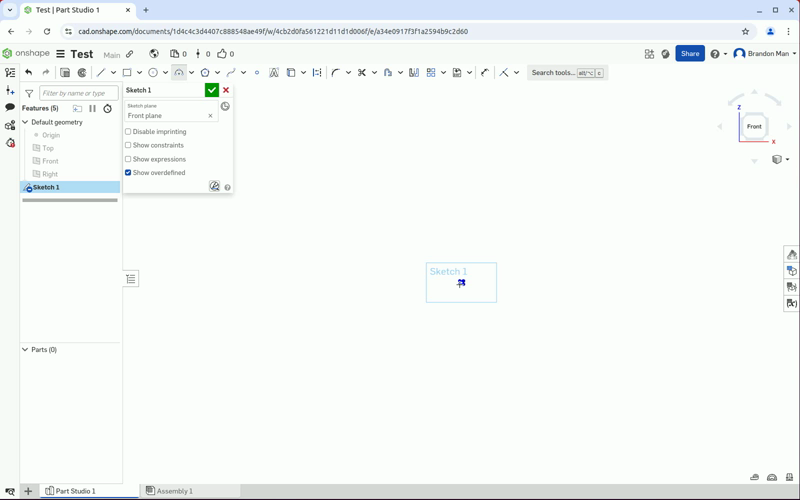
scroll(6)
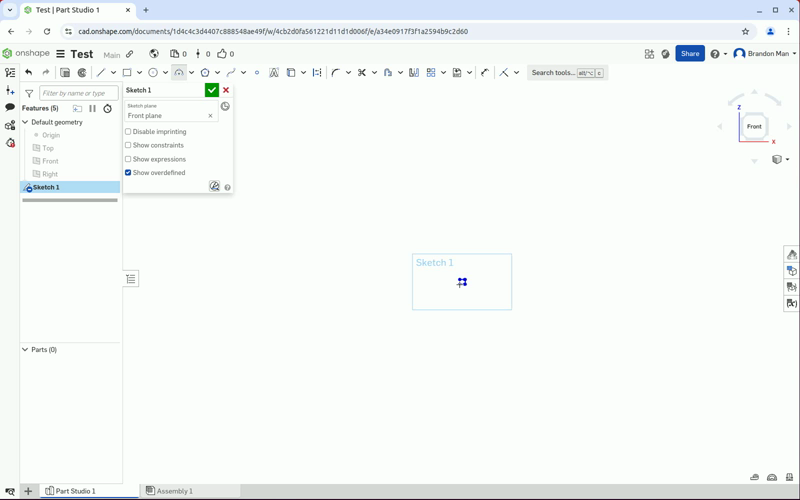
scroll(6)
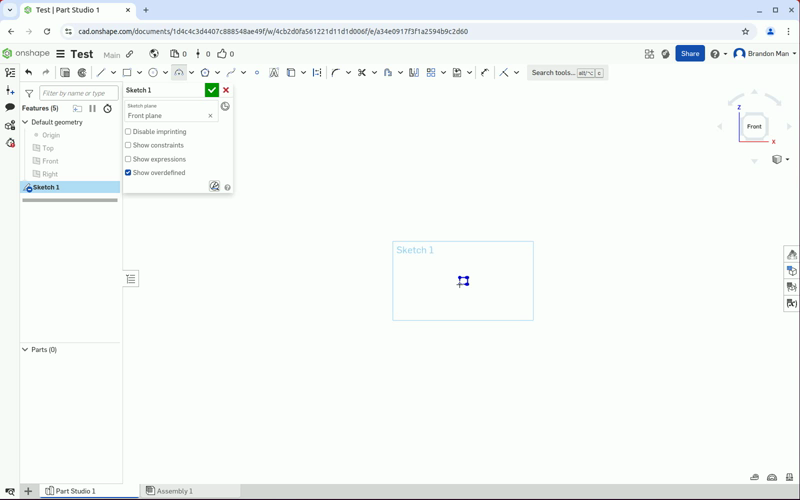
scroll(6)
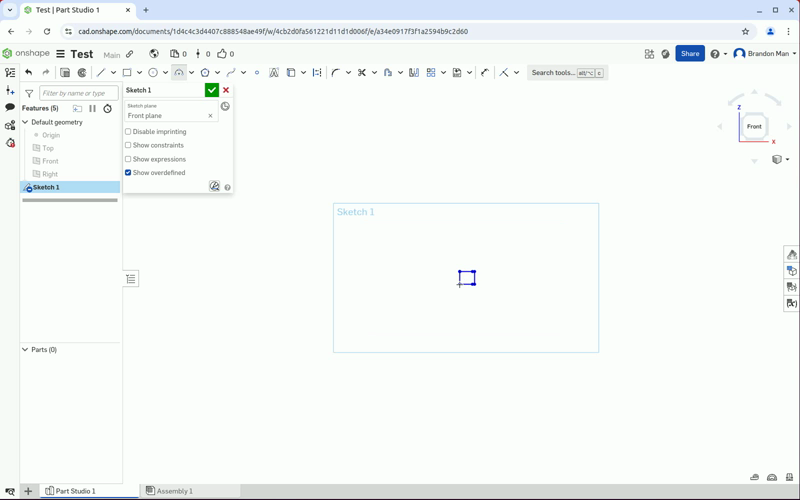
scroll(6)
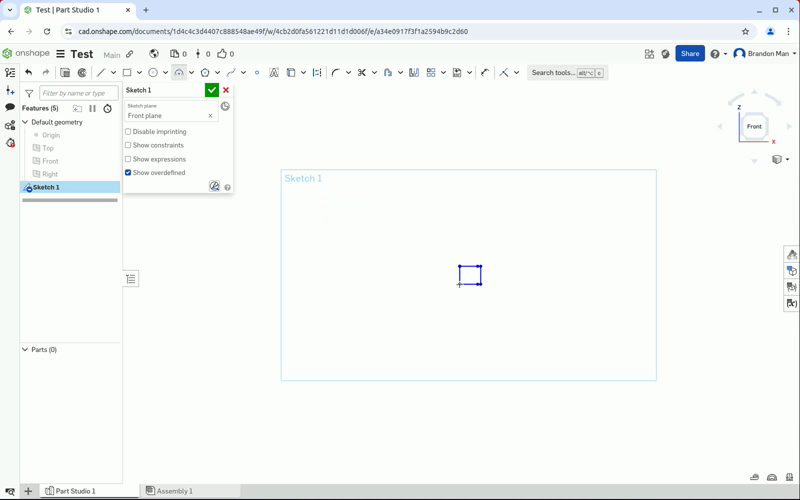
scroll(6)
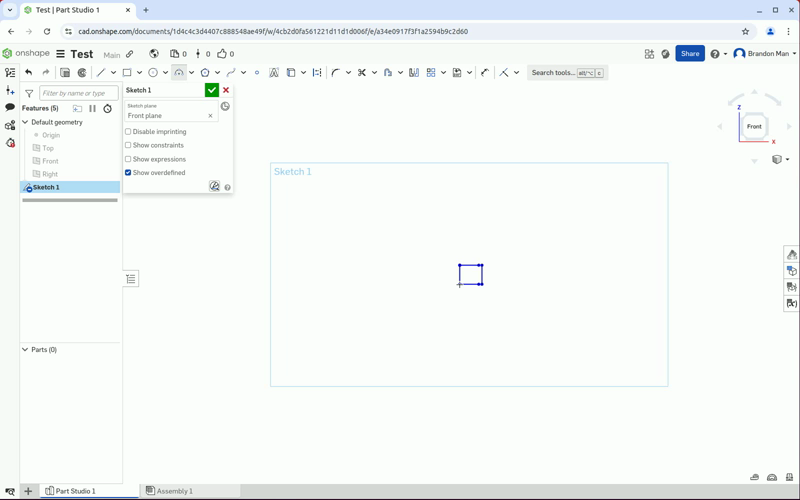
scroll(6)
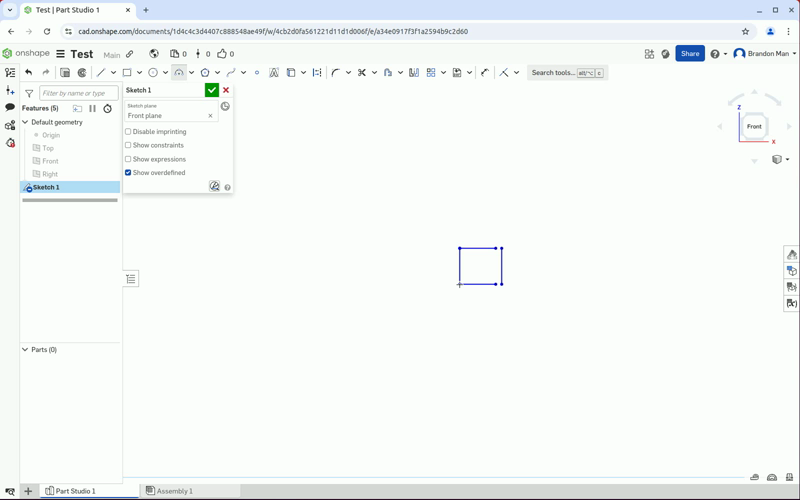
click(459, 284)
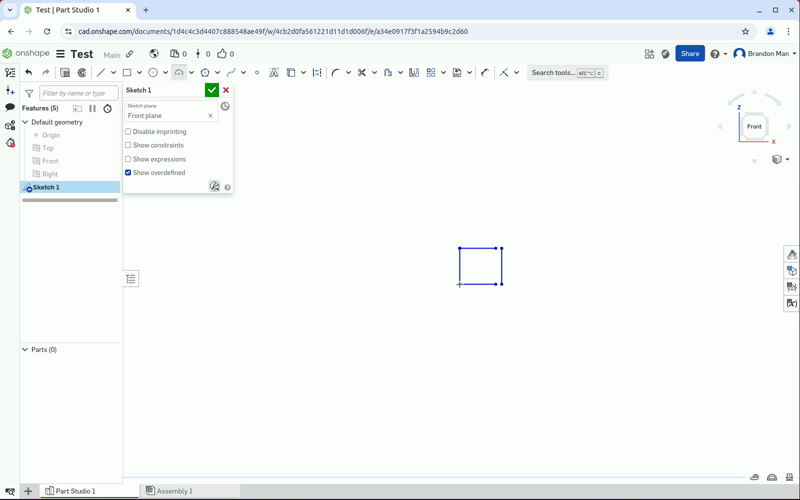
scroll(-6)
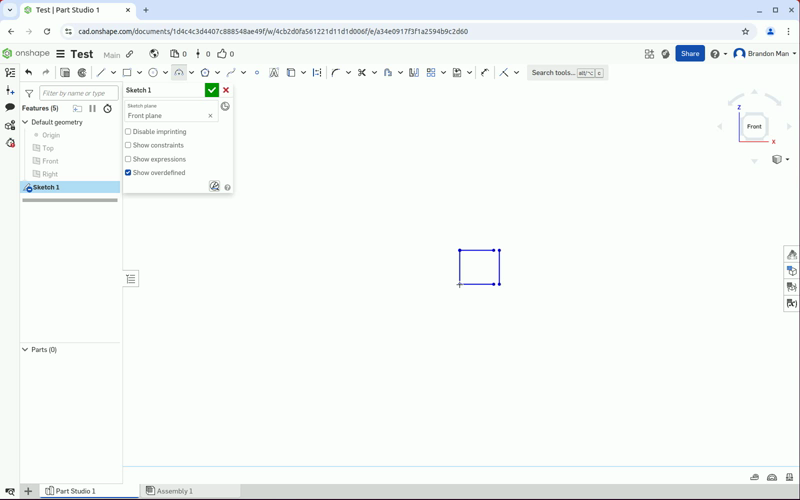
scroll(-6)
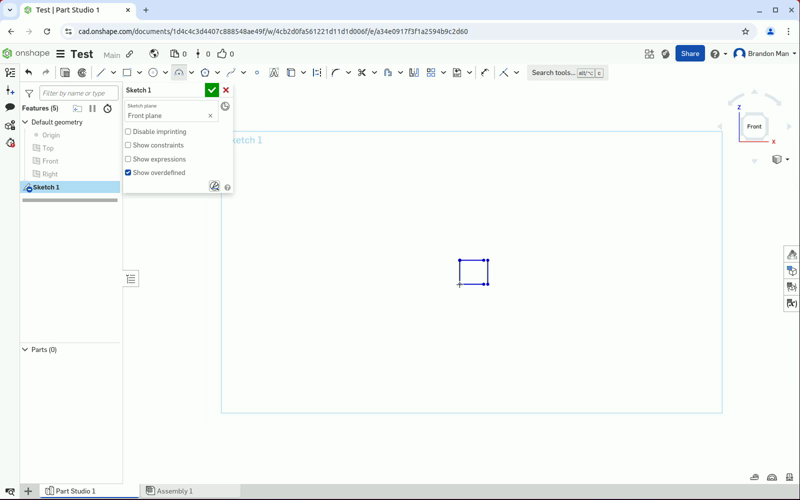
scroll(-6)
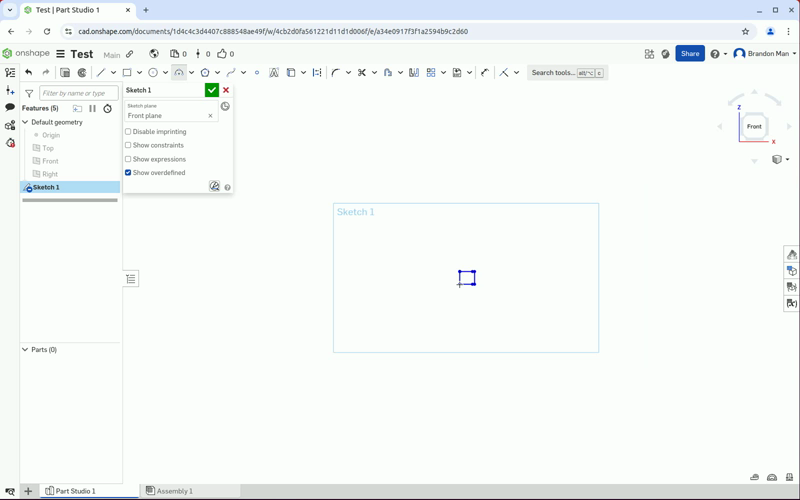
scroll(-6)
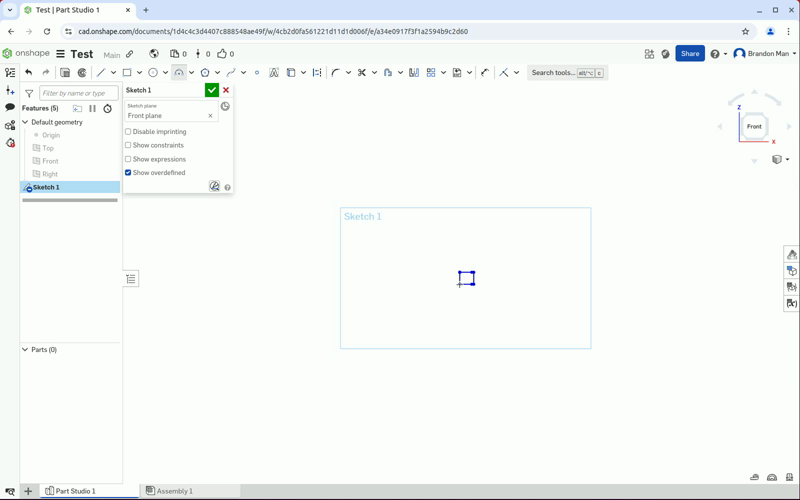
scroll(-6)
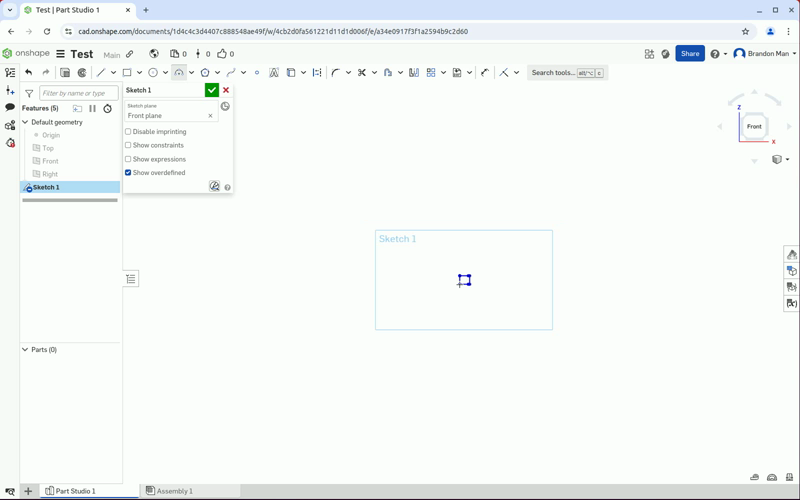
scroll(-6)
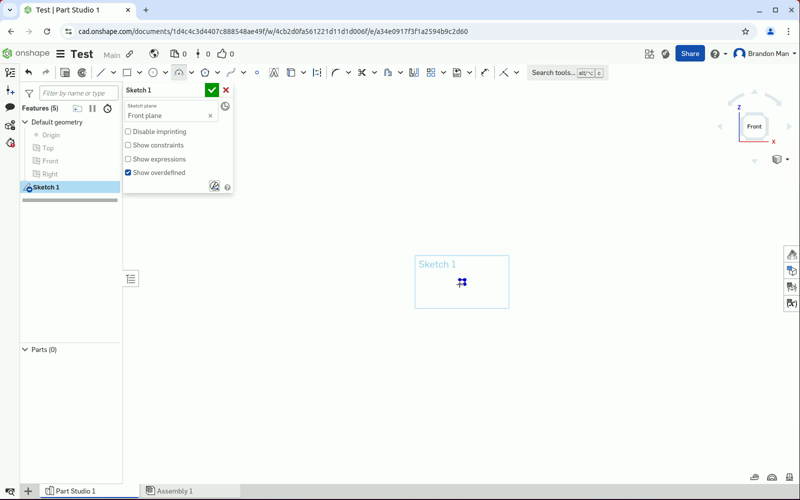
scroll(-6)
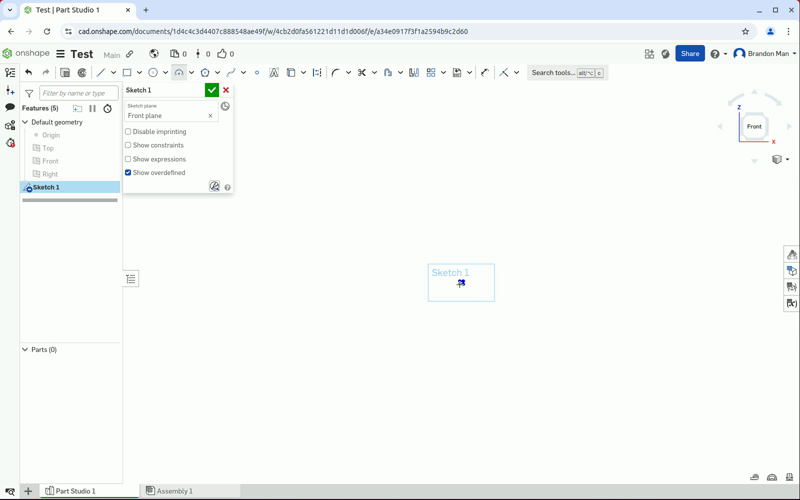
key_up(shift)
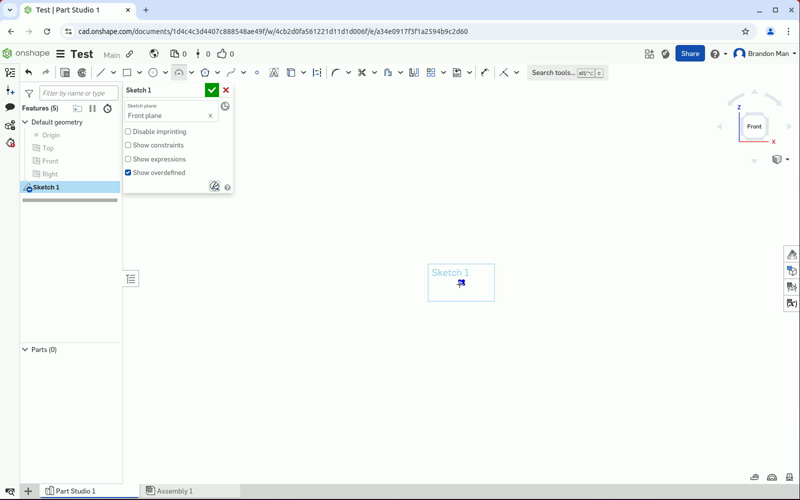
key(esc)
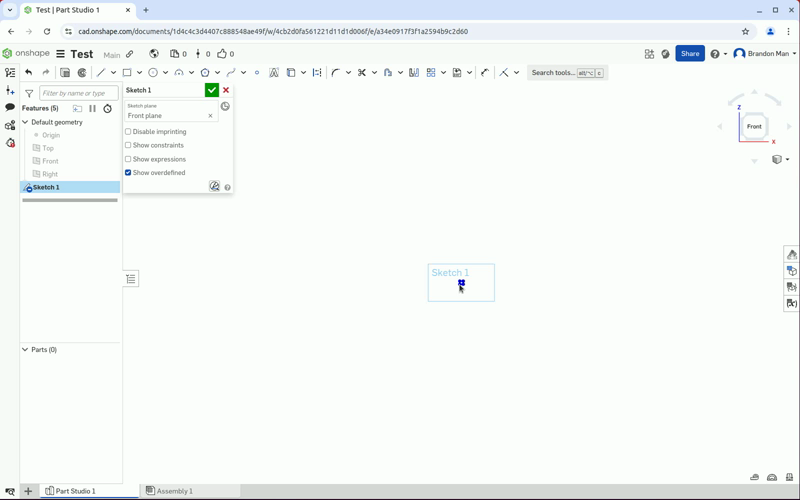
key(a)
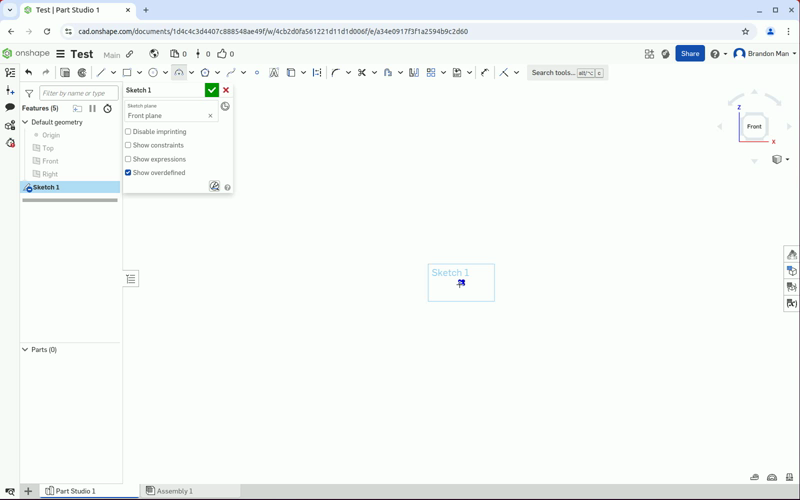
key_down(shift)
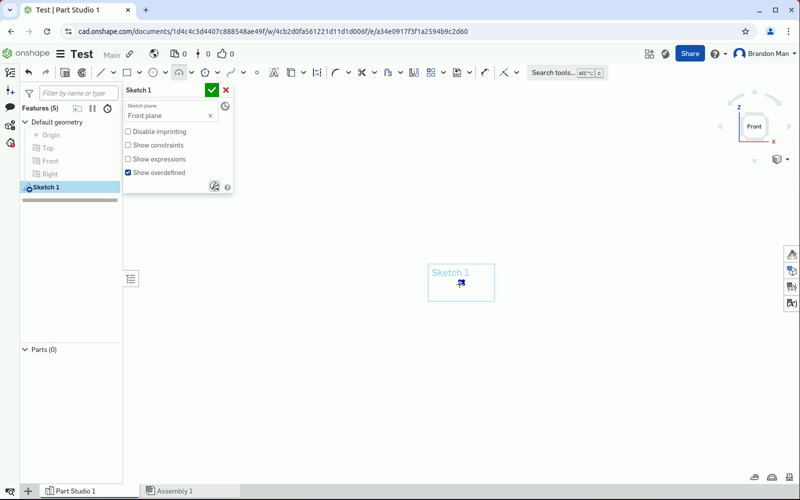
mouse_move(459, 283)
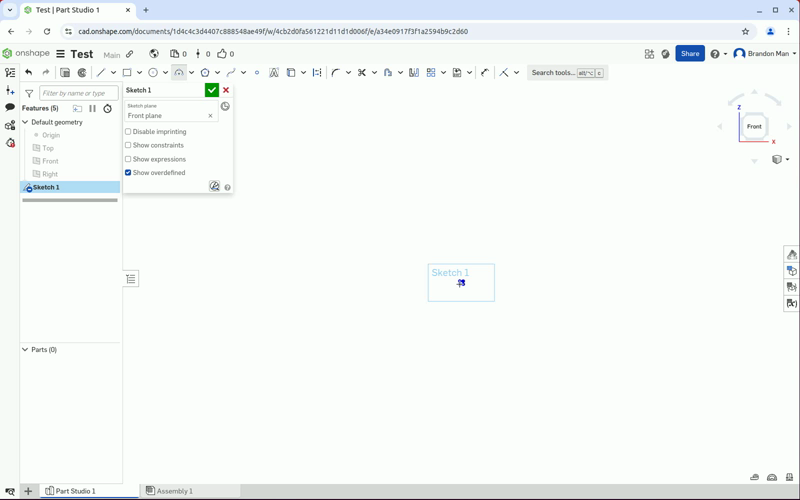
scroll(6)
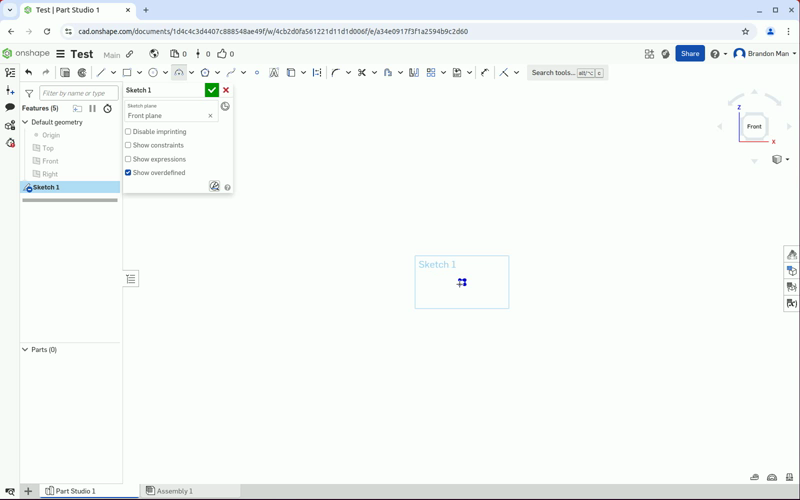
scroll(6)
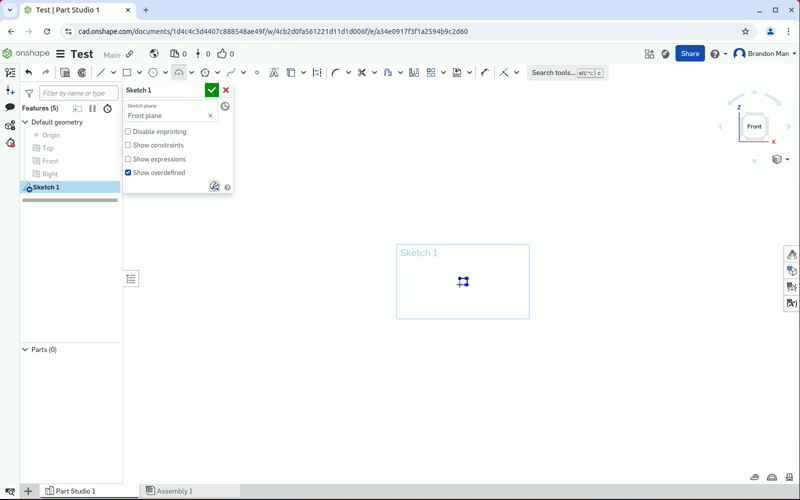
scroll(6)
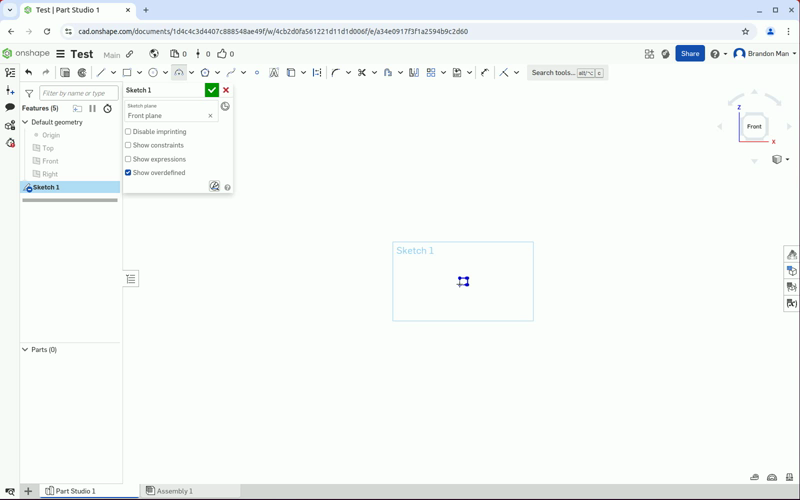
scroll(6)
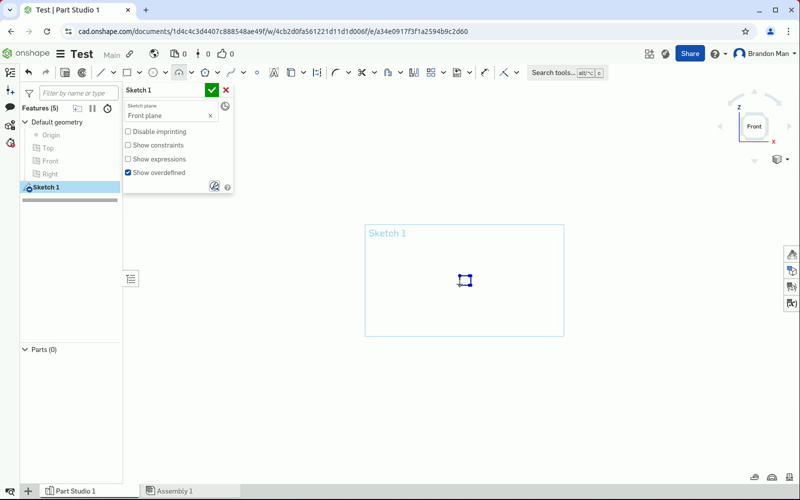
scroll(6)
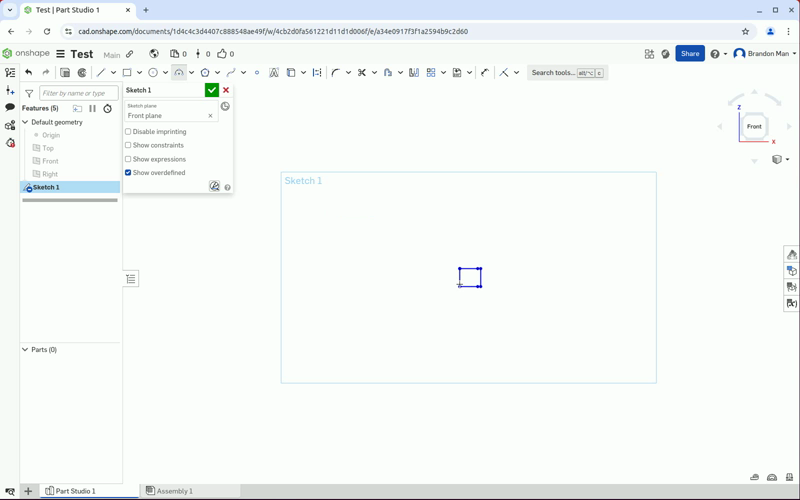
scroll(6)
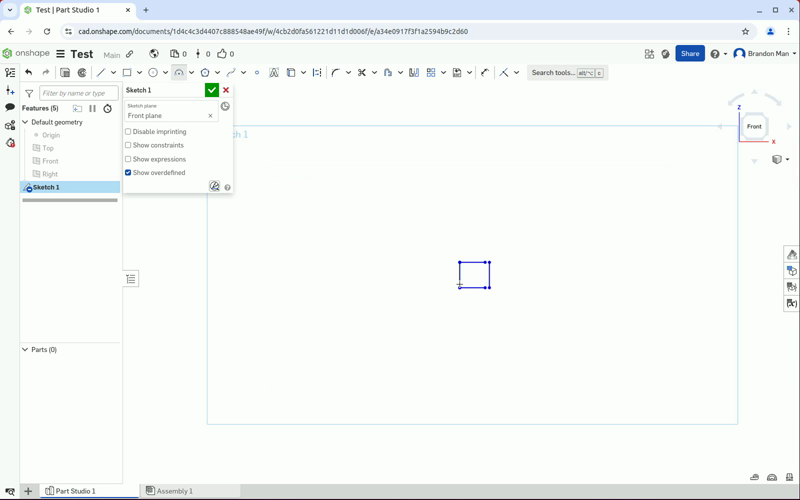
scroll(6)
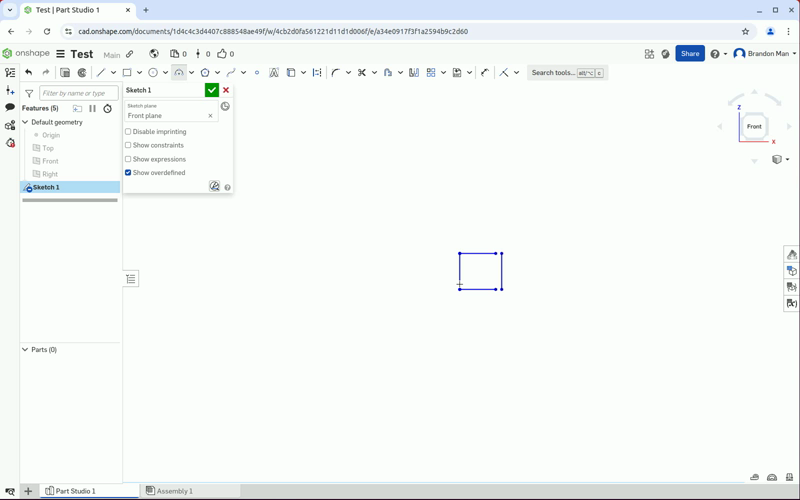
click(459, 283)
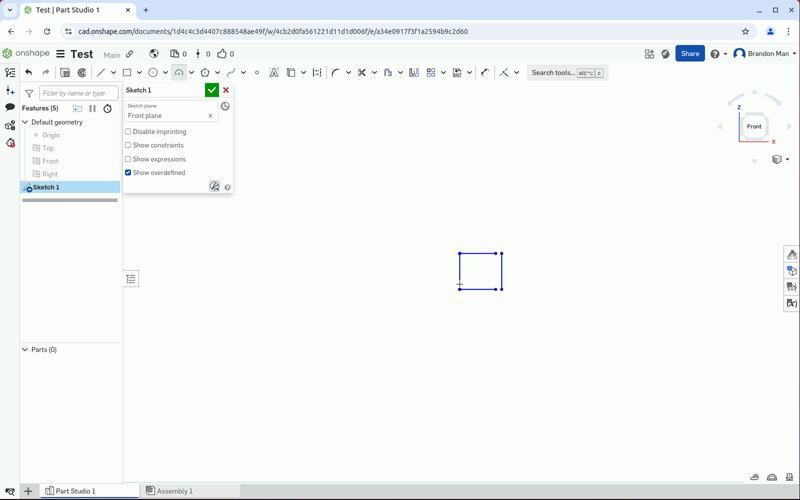
scroll(-6)
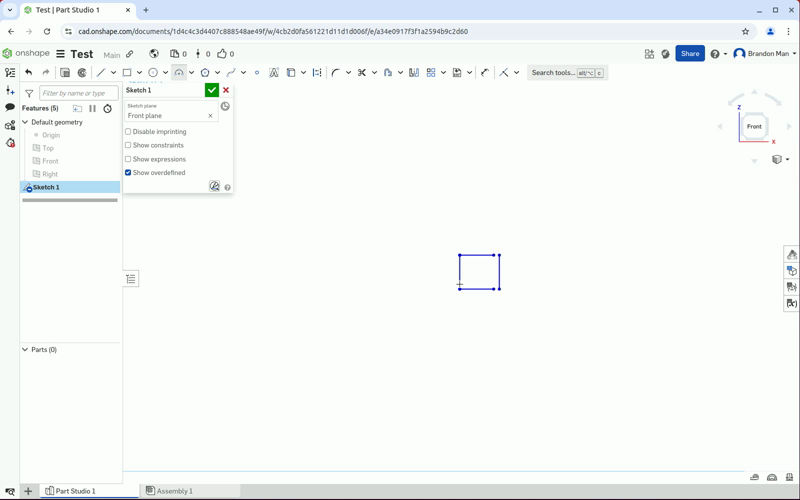
scroll(-6)
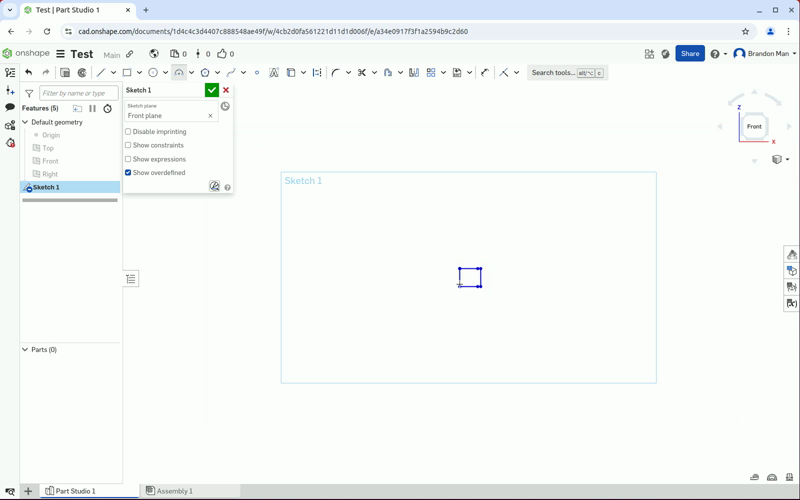
scroll(-6)
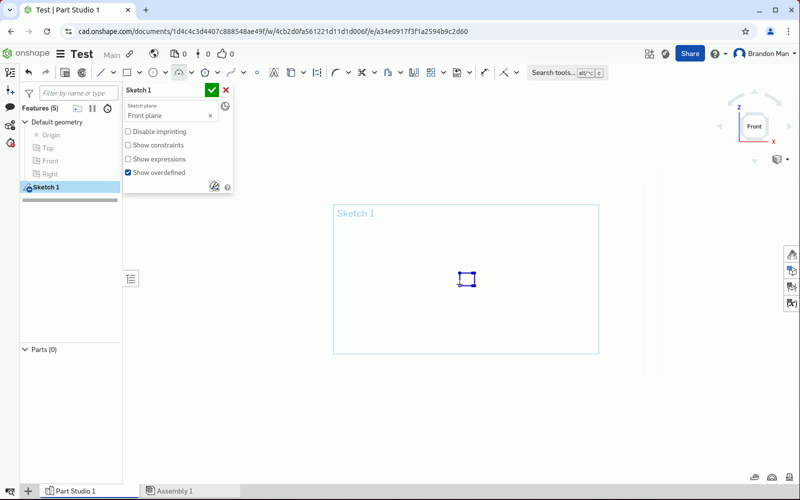
scroll(-6)
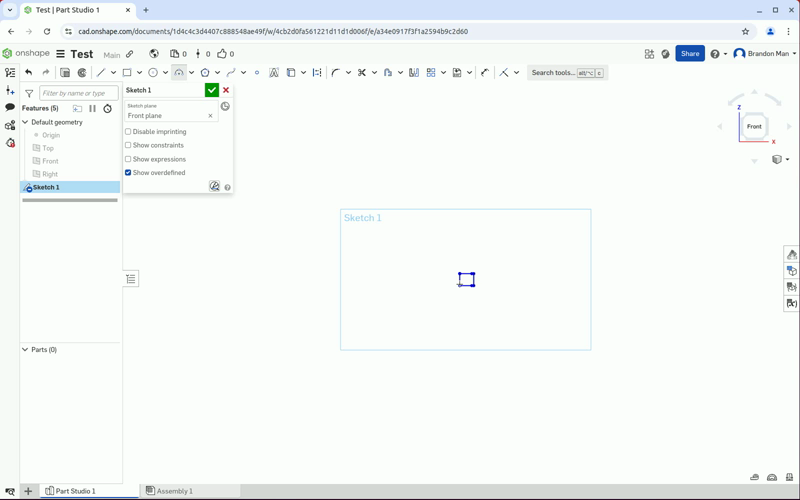
scroll(-6)
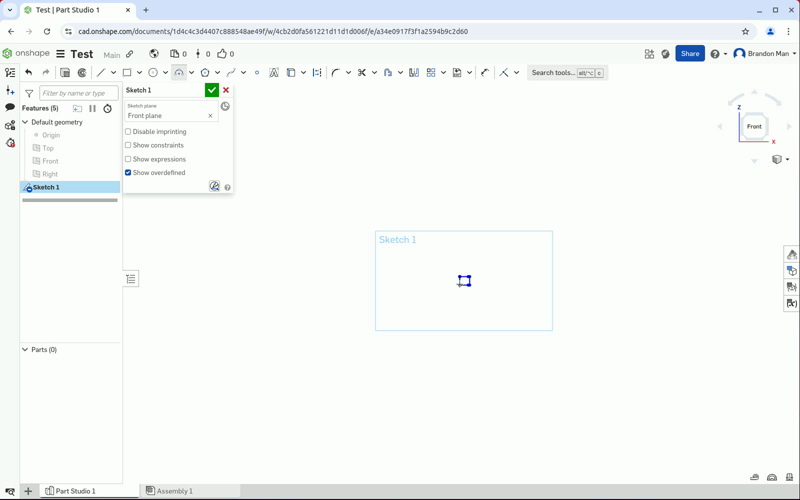
scroll(-6)
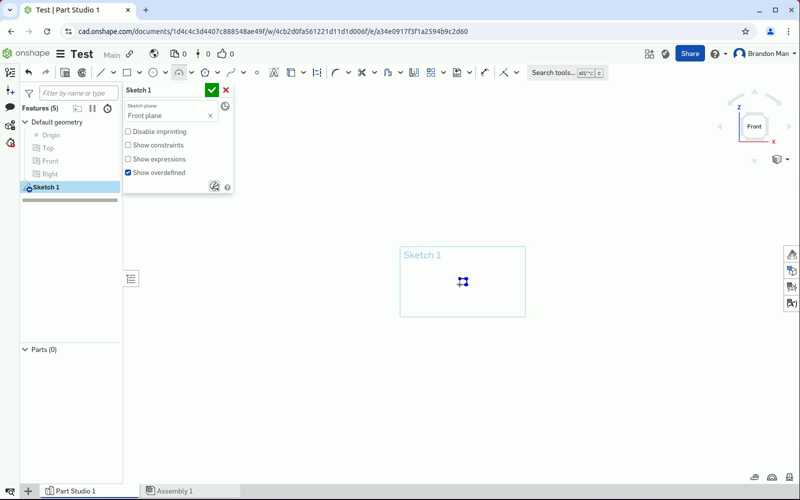
scroll(-6)
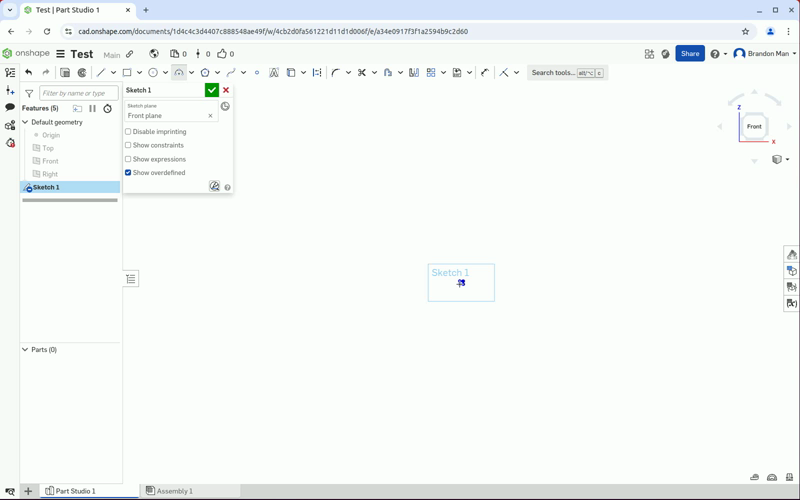
key_up(shift)
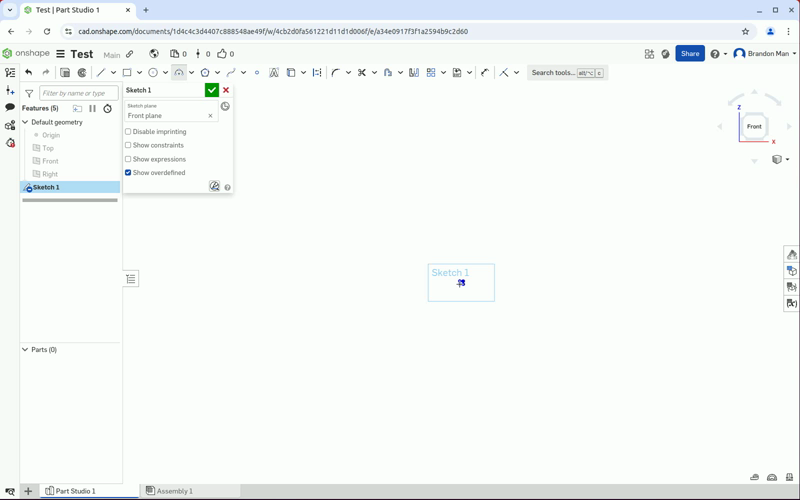
key_down(shift)
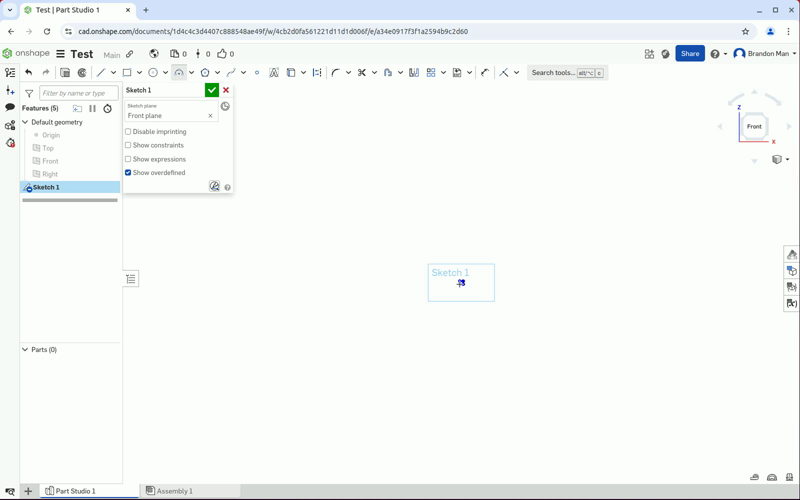
mouse_move(460, 284)
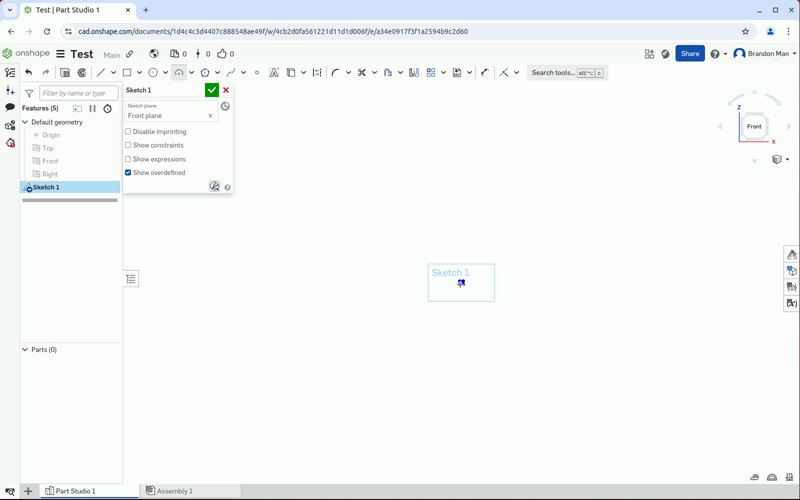
scroll(6)
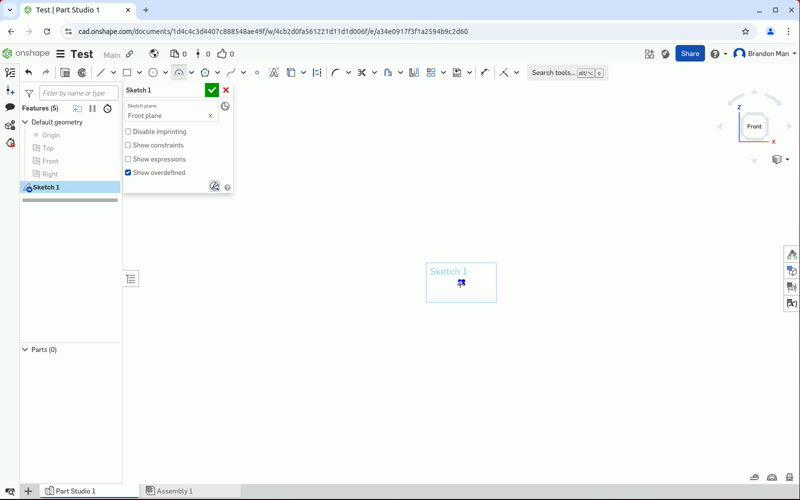
scroll(6)
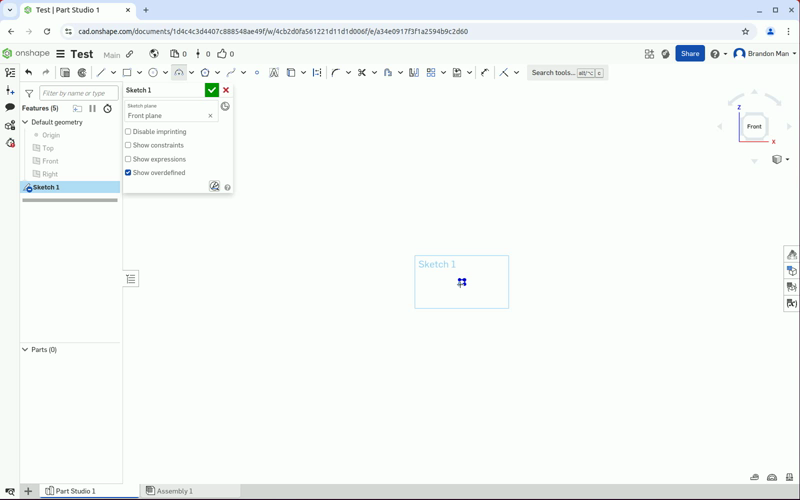
scroll(6)
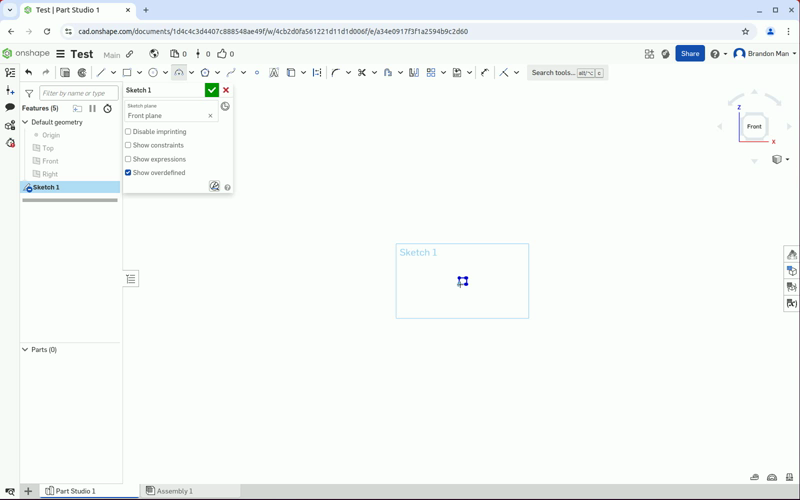
scroll(6)
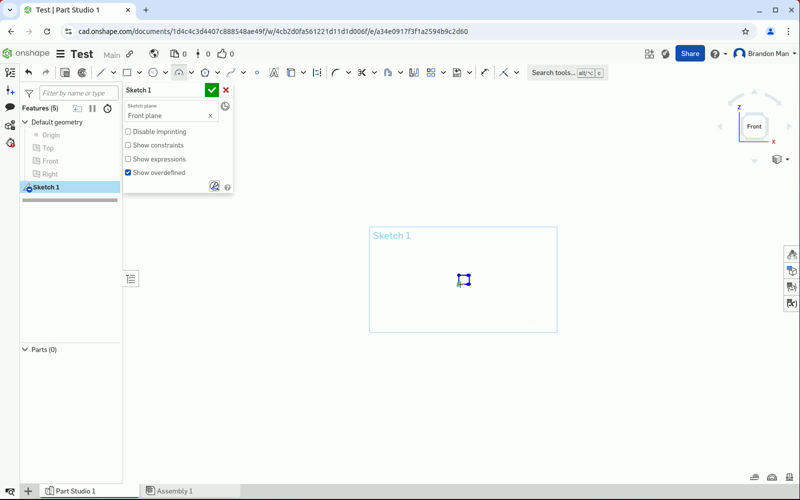
scroll(6)
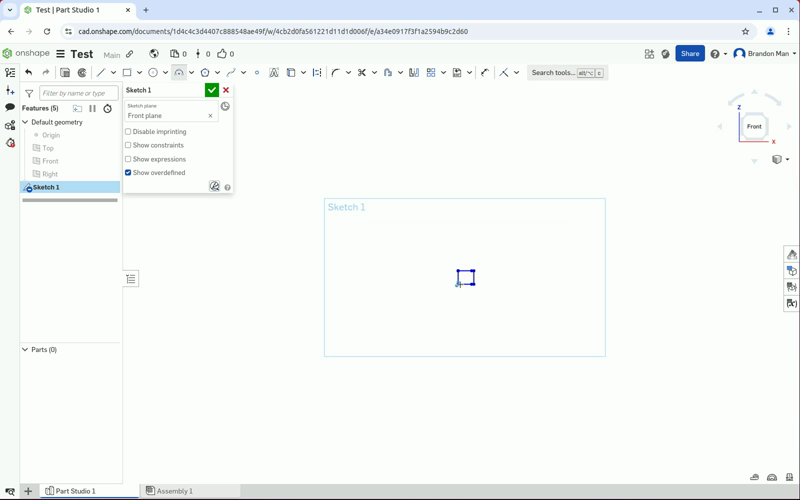
scroll(6)
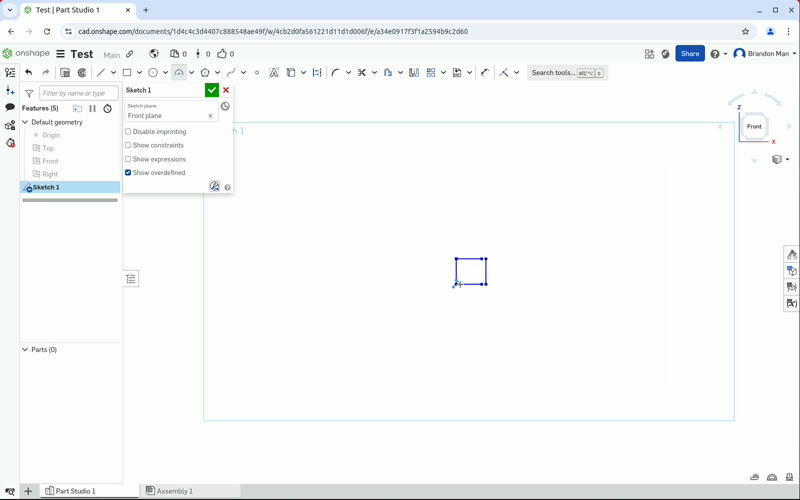
scroll(6)
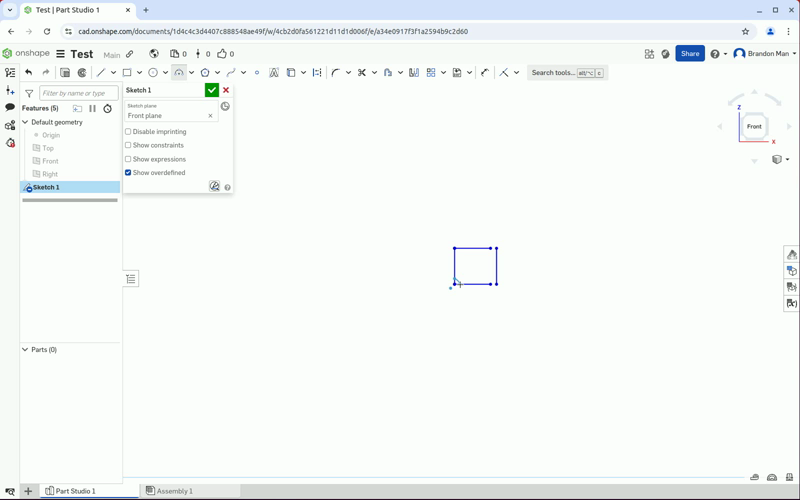
click(460, 284)
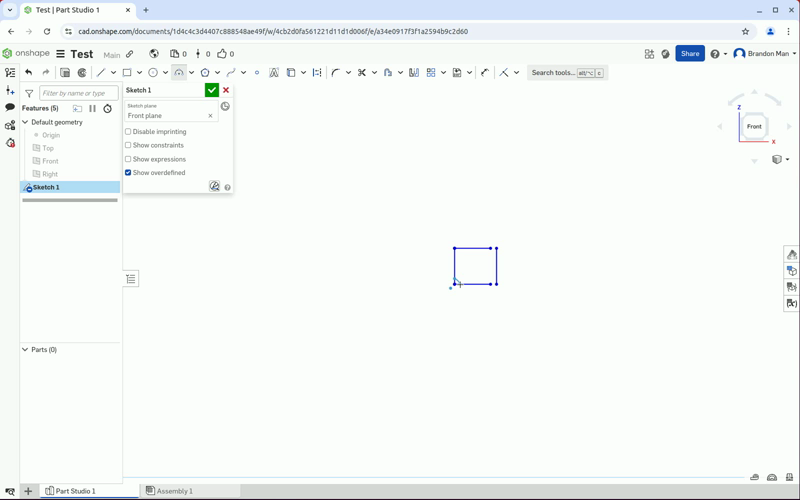
scroll(-6)
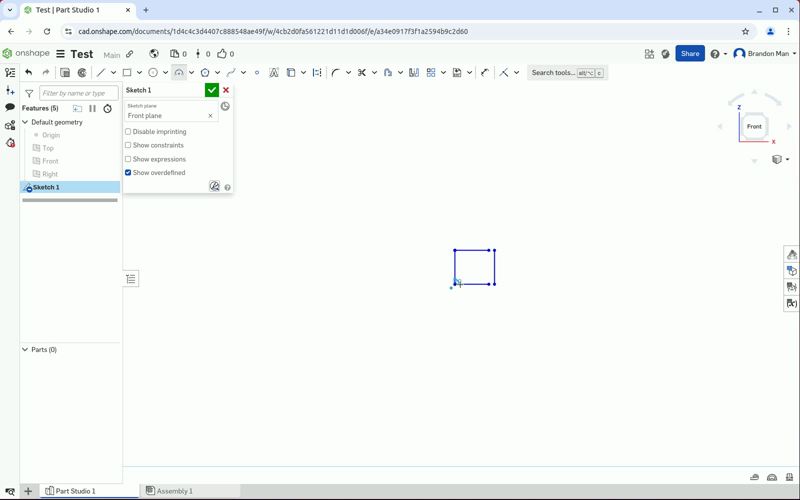
scroll(-6)
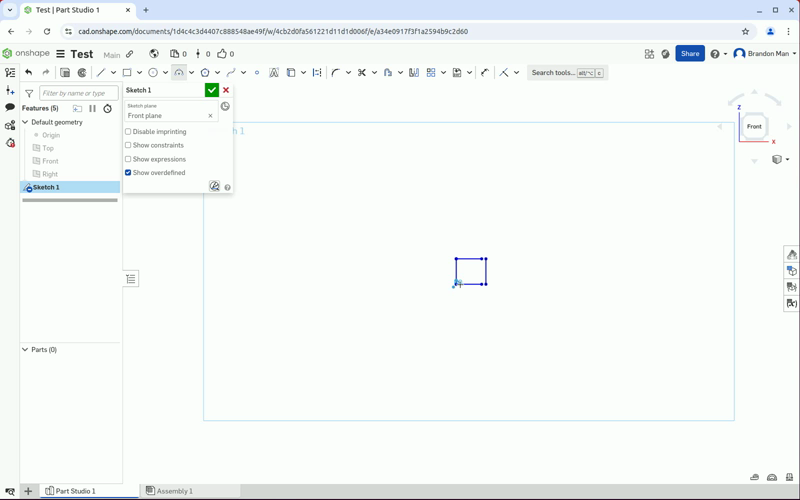
scroll(-6)
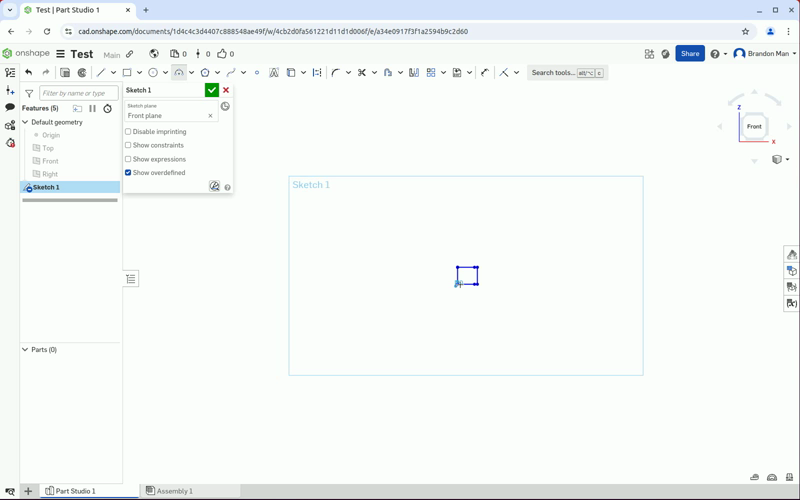
scroll(-6)
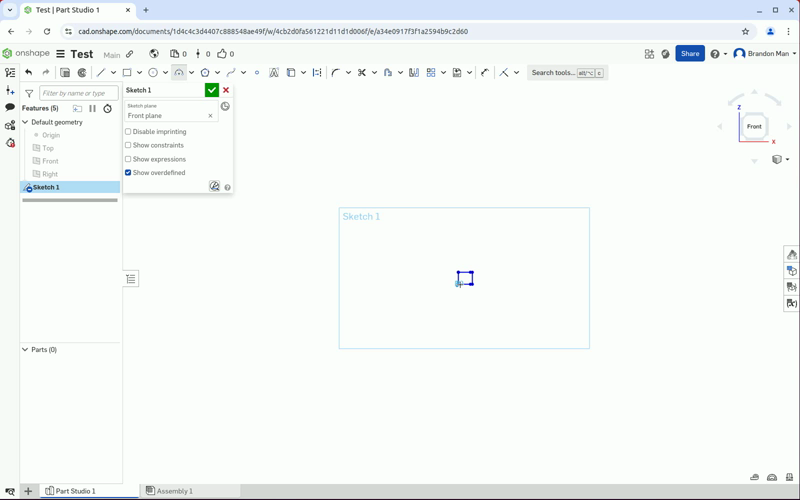
scroll(-6)
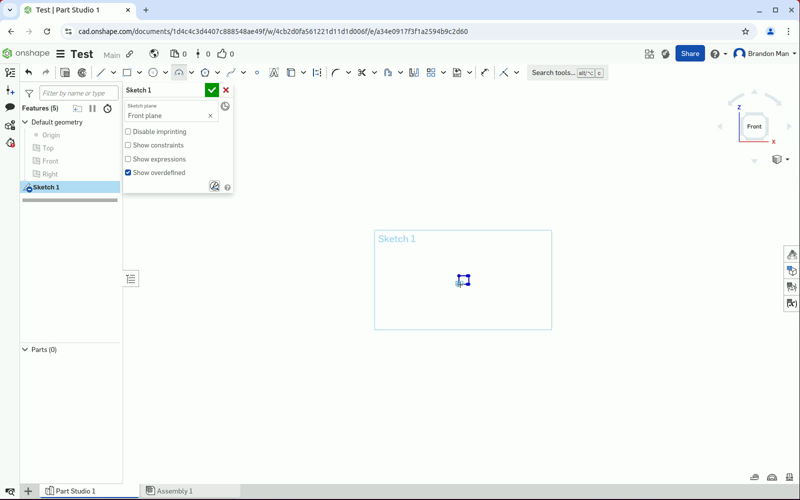
scroll(-6)
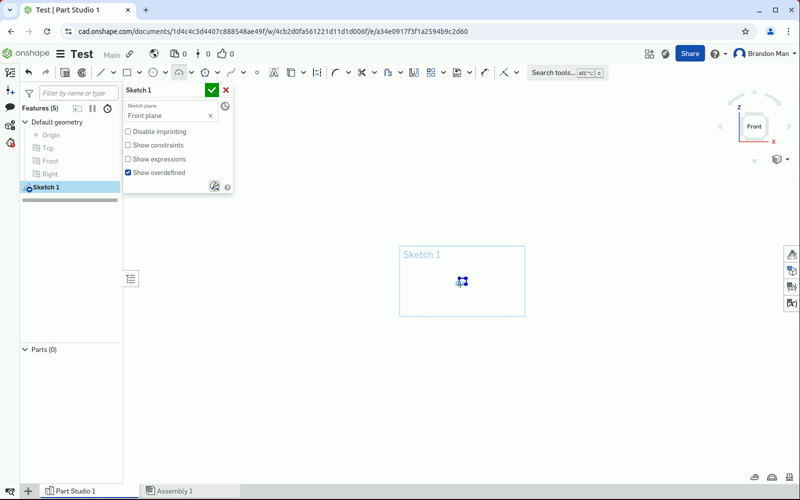
scroll(-6)
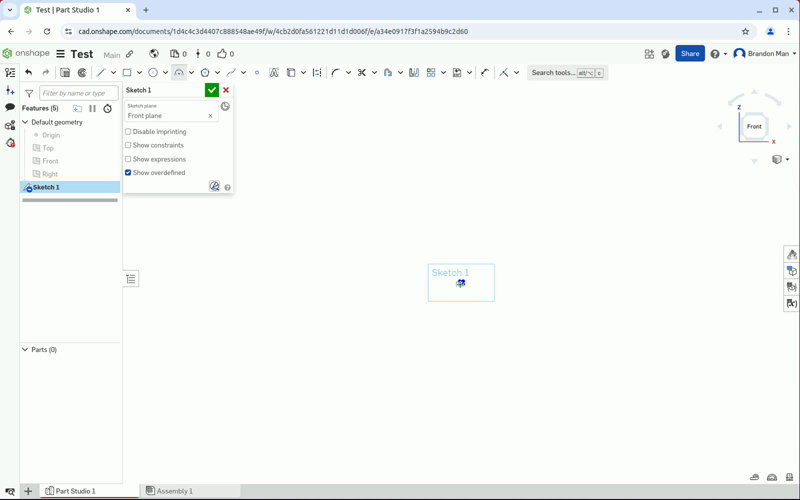
mouse_move(460, 284)
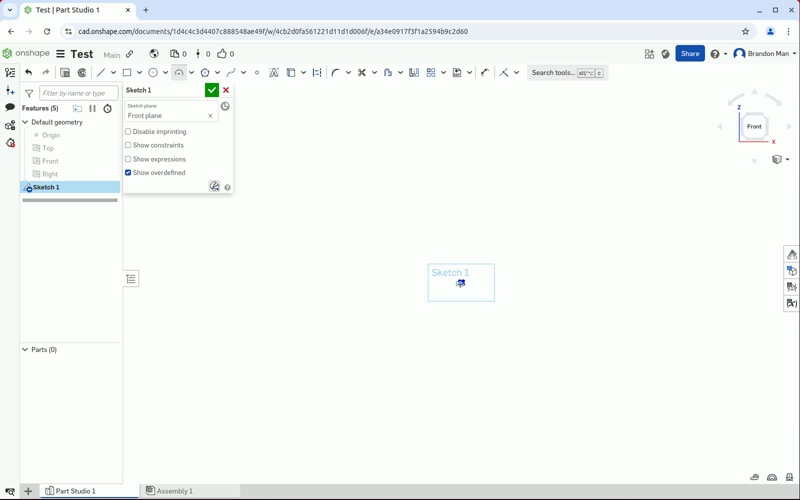
scroll(6)
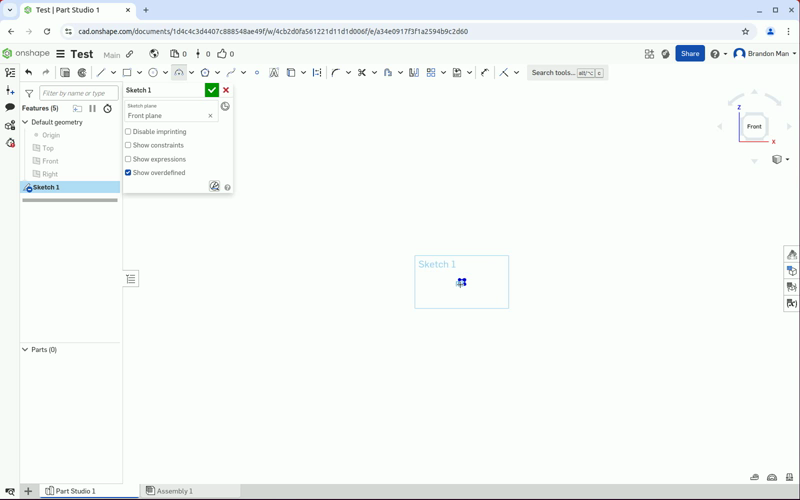
scroll(6)
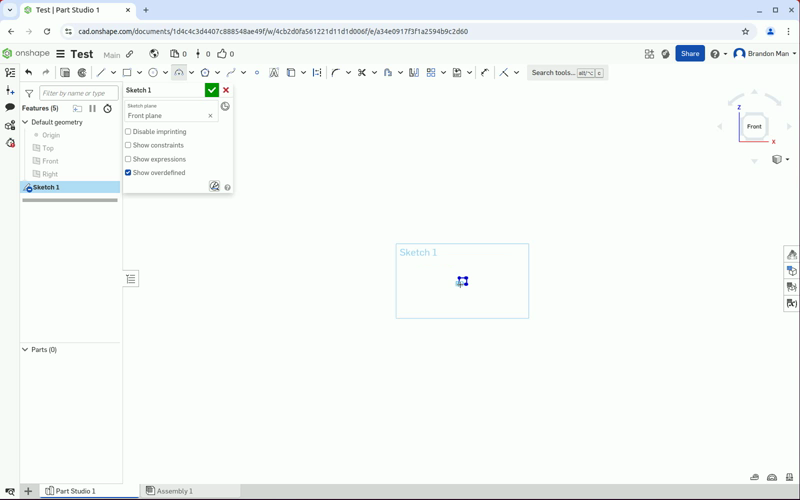
scroll(6)
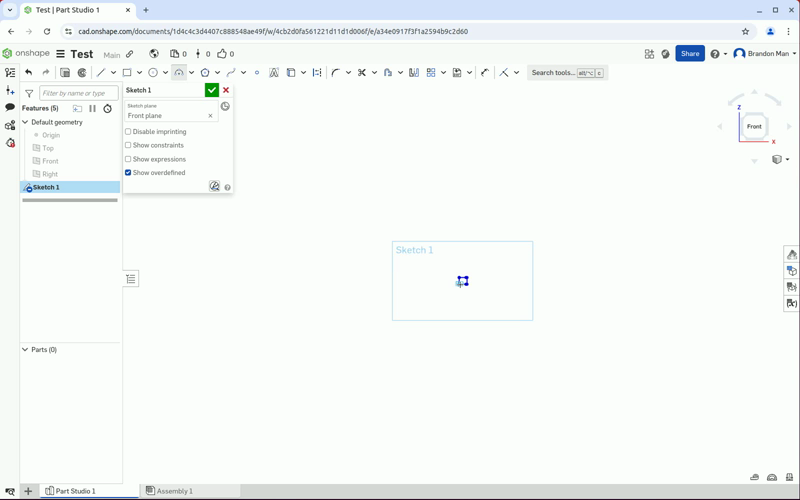
scroll(6)
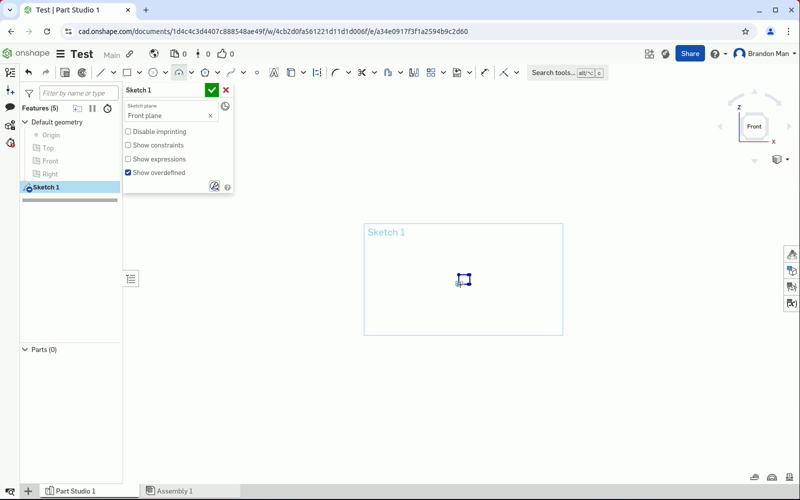
scroll(6)
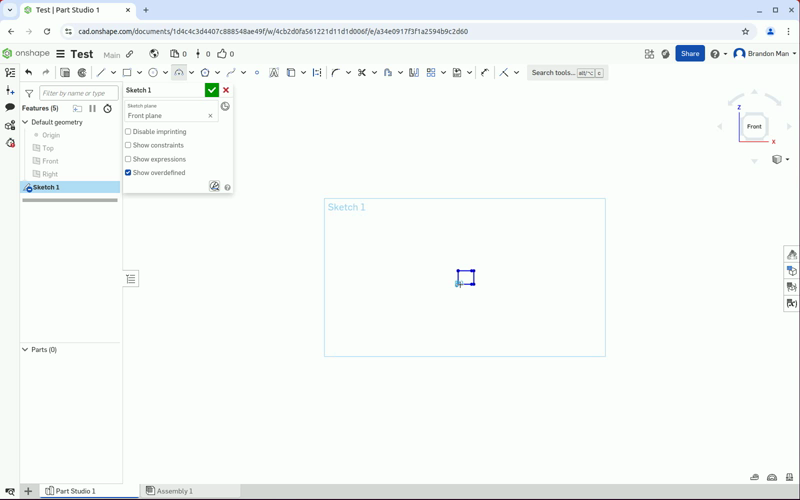
scroll(6)
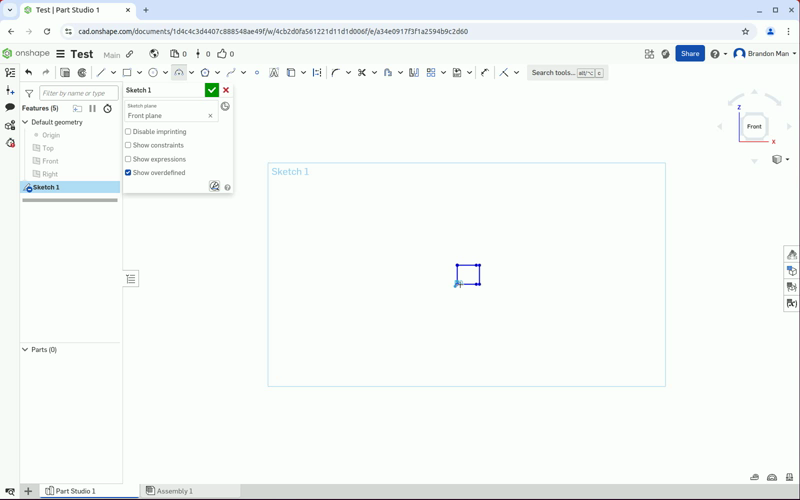
scroll(6)
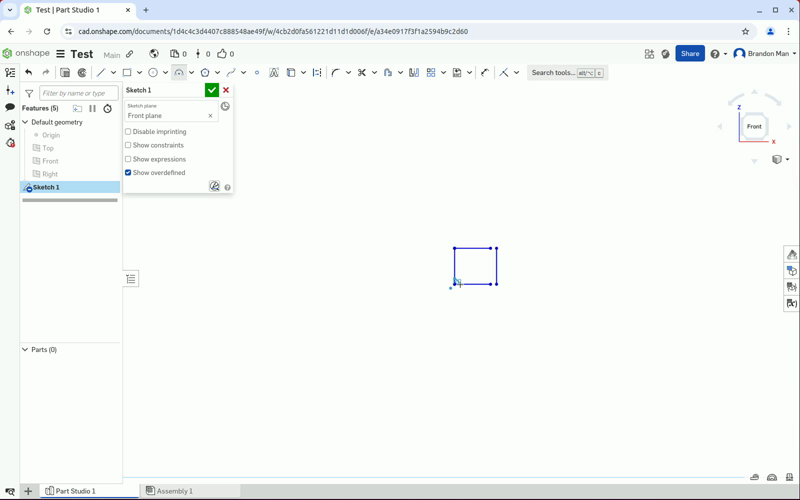
click(460, 284)
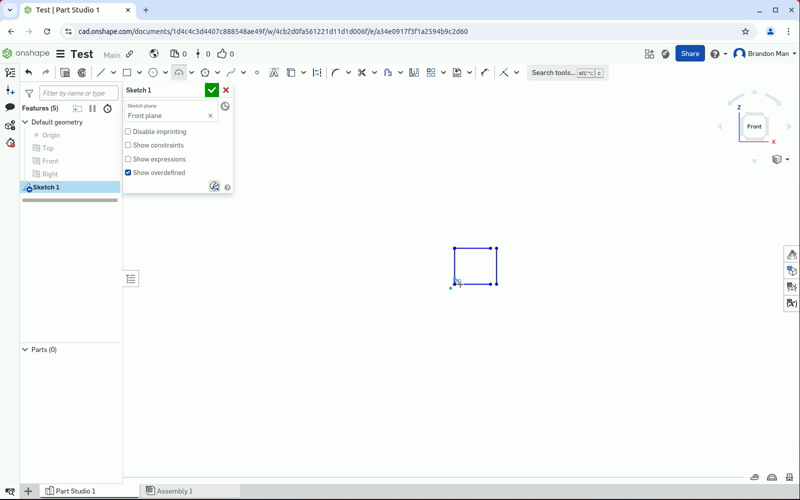
scroll(-6)
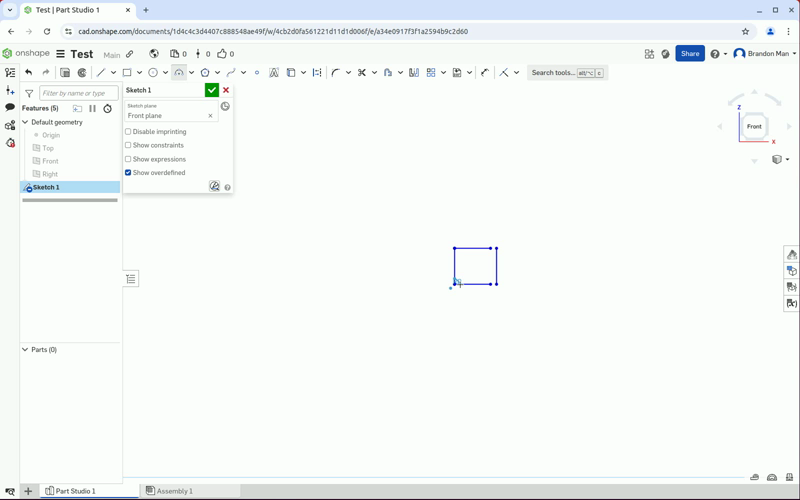
scroll(-6)
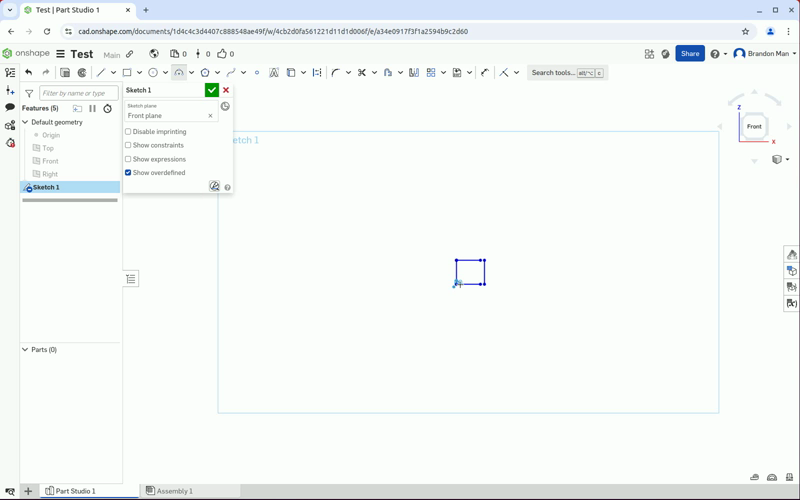
scroll(-6)
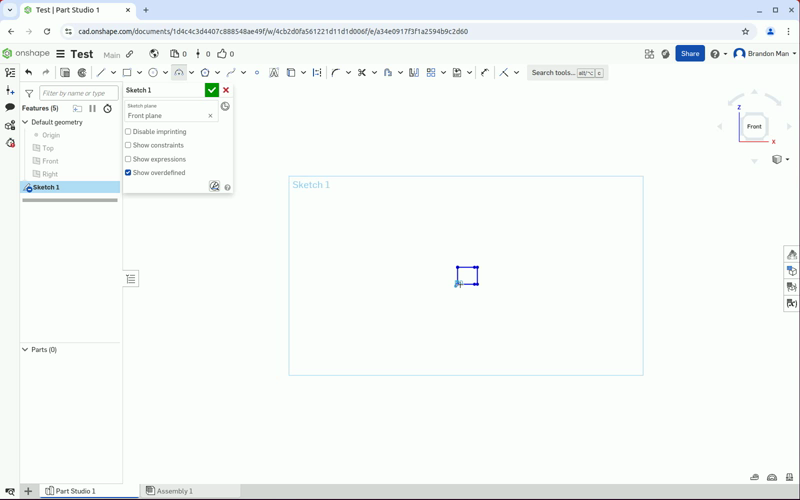
scroll(-6)
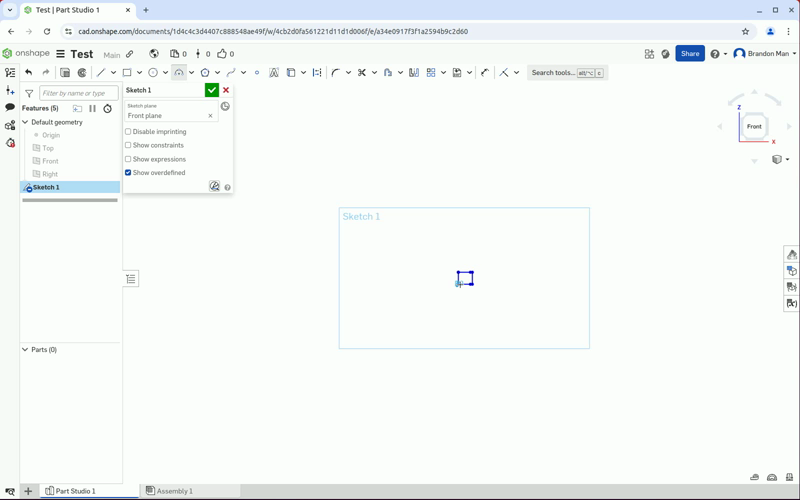
scroll(-6)
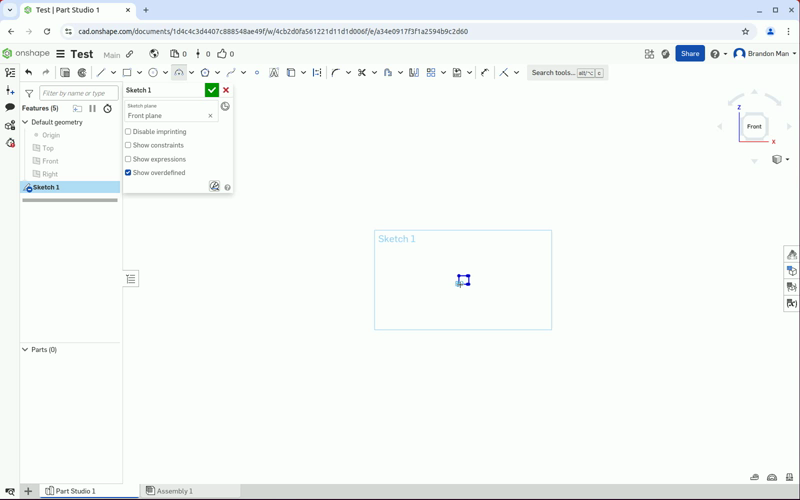
scroll(-6)
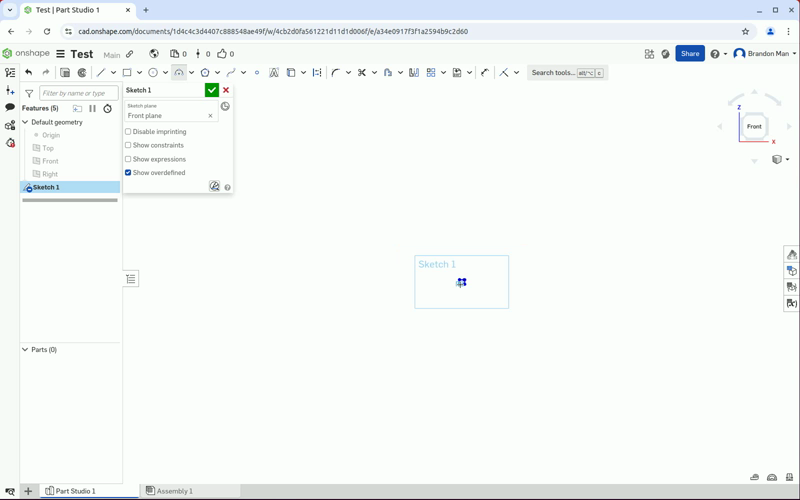
scroll(-6)
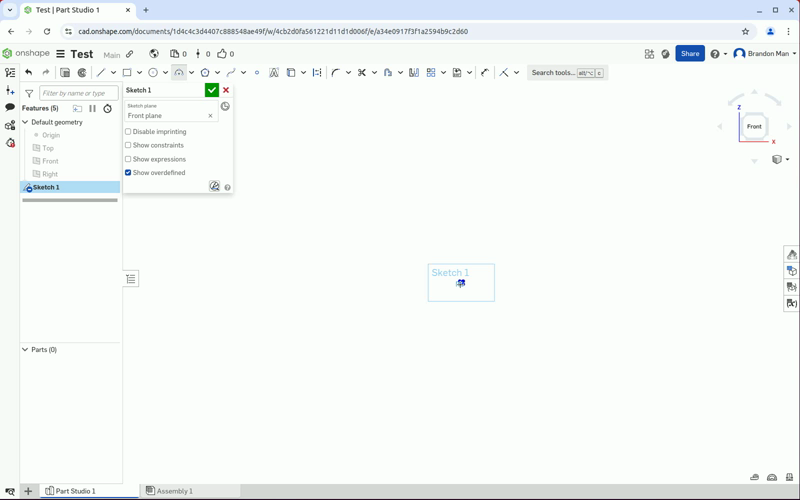
key_up(shift)
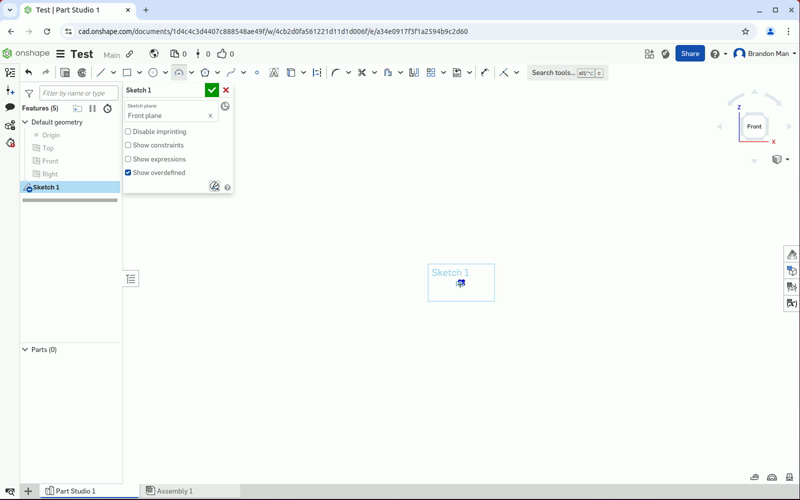
key(esc)
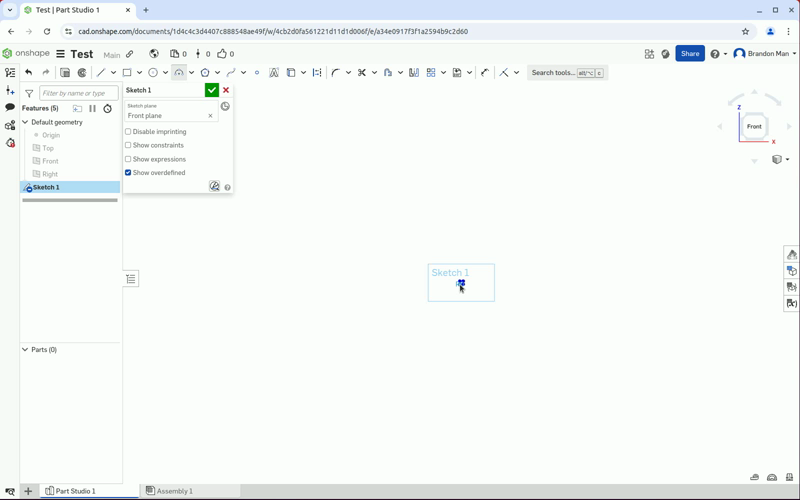
key(l)
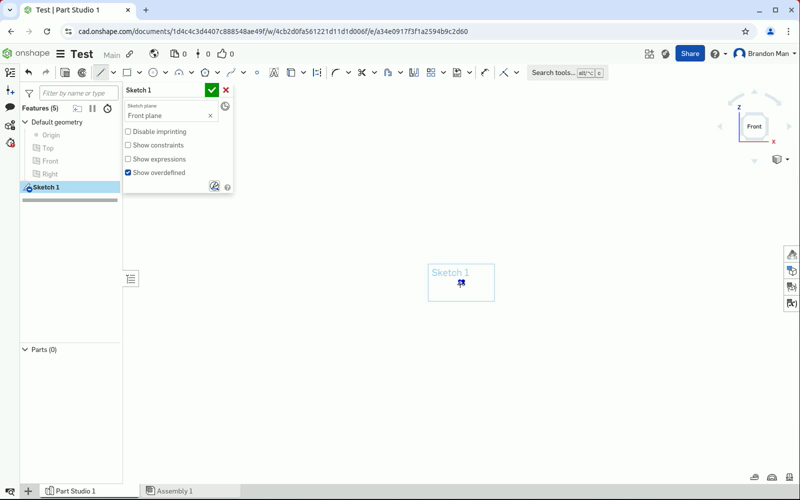
mouse_move(460, 284)
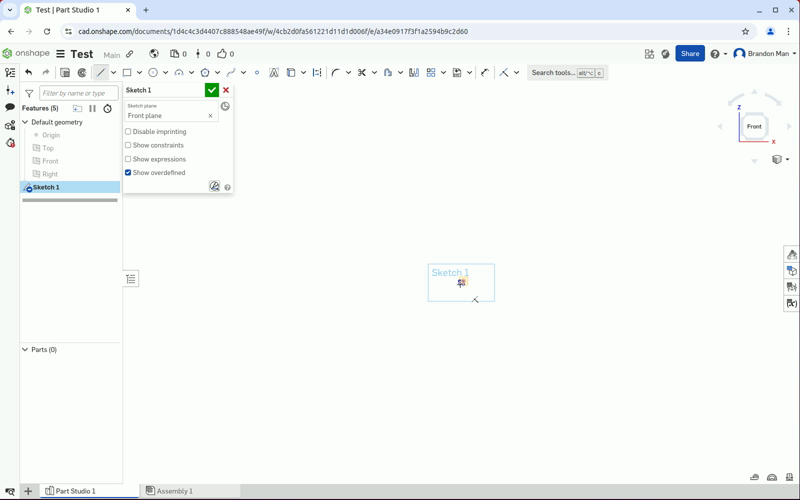
scroll(6)
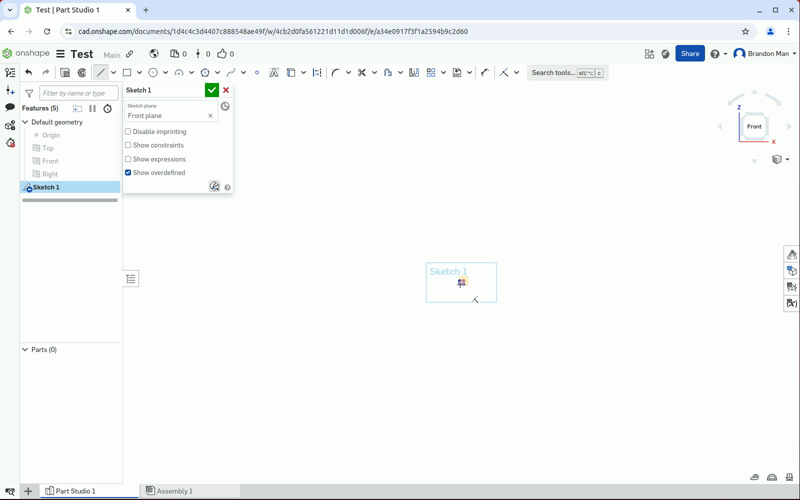
scroll(6)
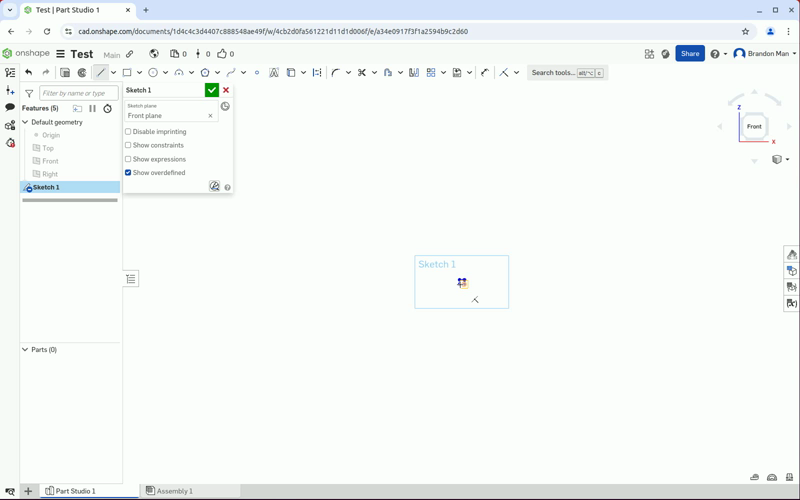
scroll(6)
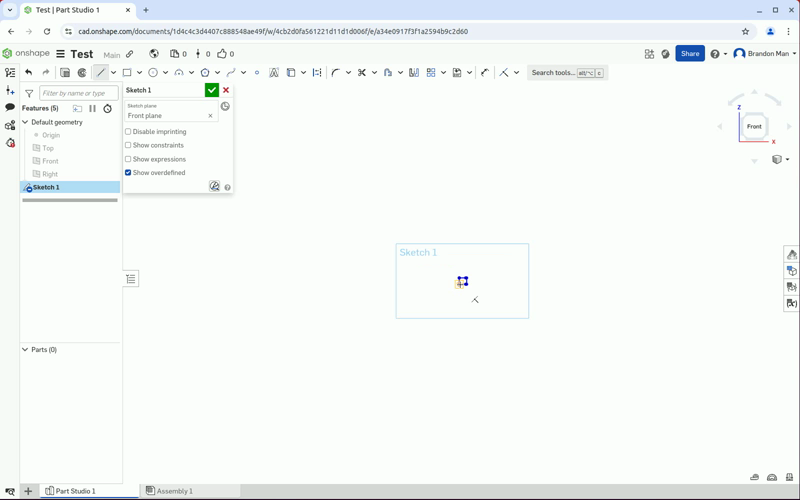
scroll(6)
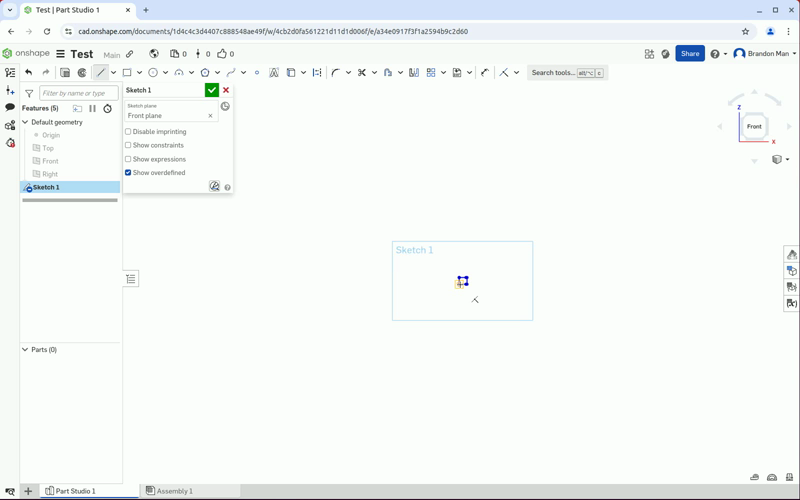
scroll(6)
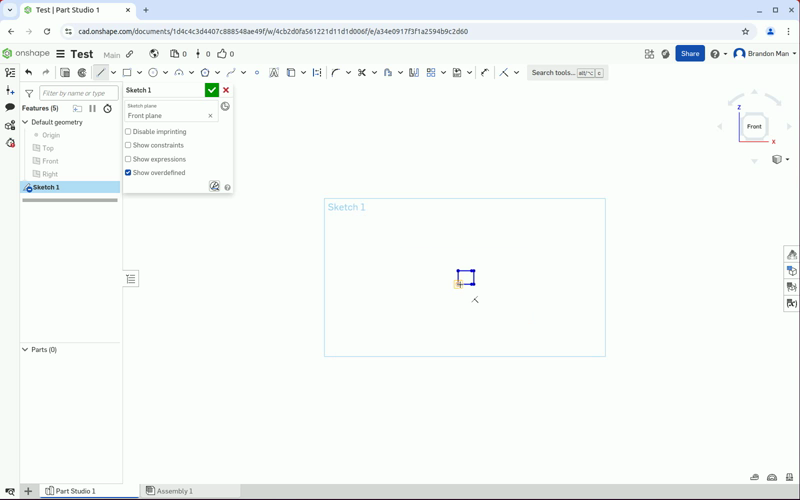
scroll(6)
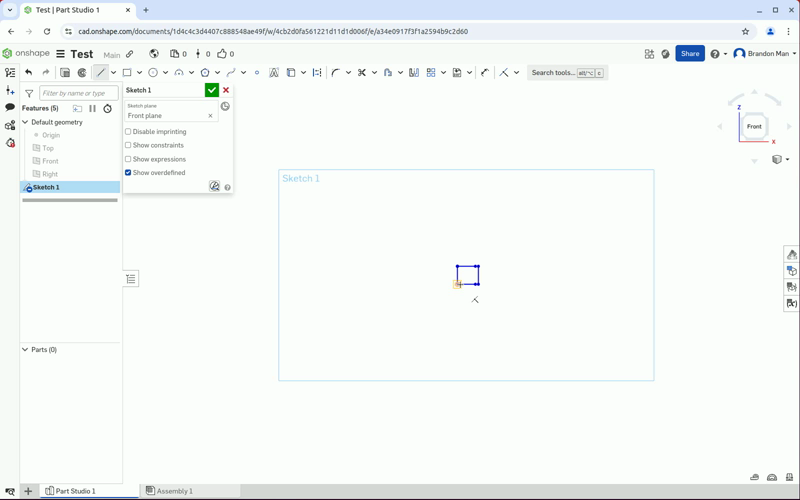
scroll(6)
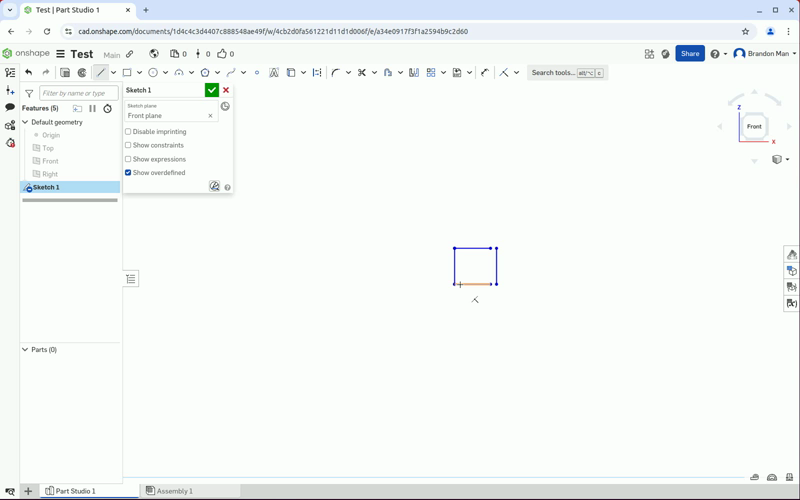
click(460, 284)
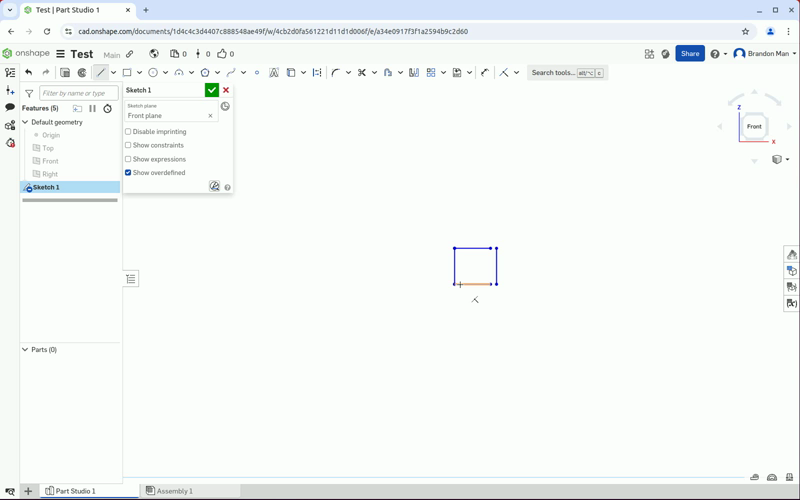
scroll(-6)
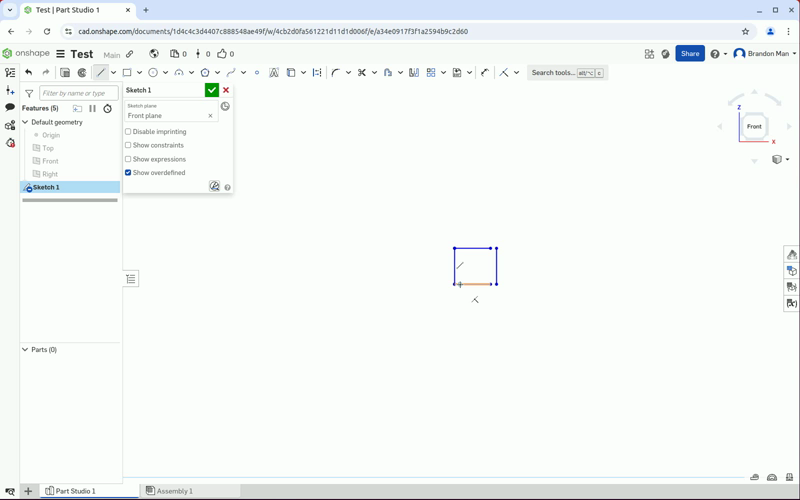
scroll(-6)
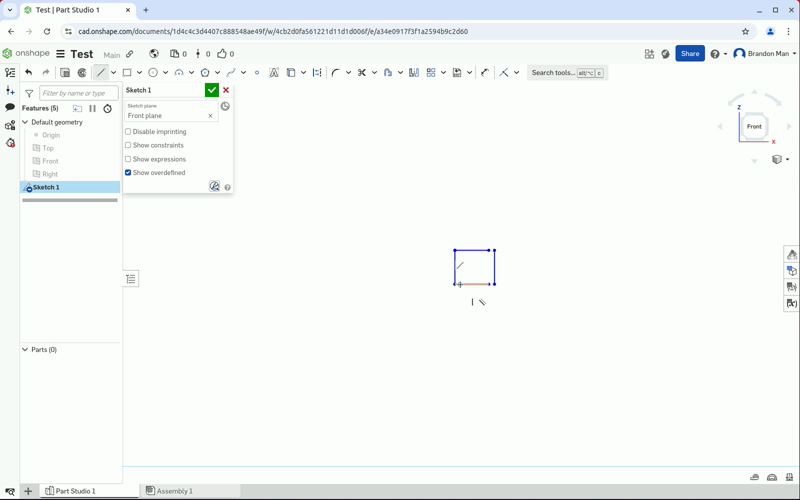
scroll(-6)
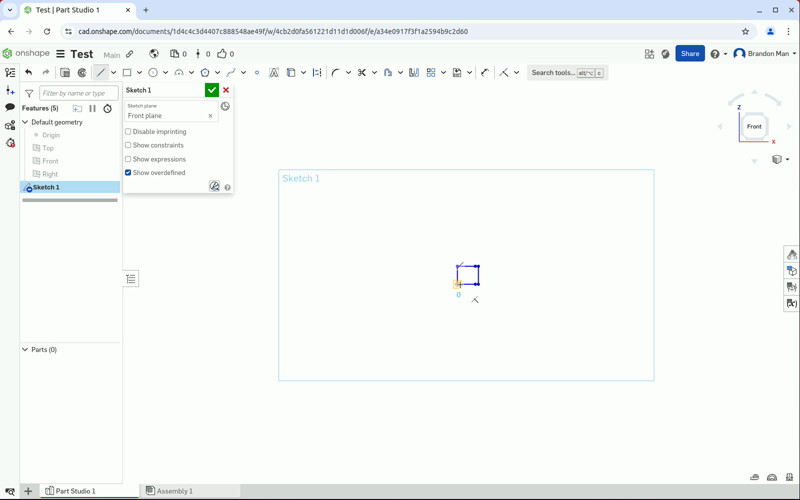
scroll(-6)
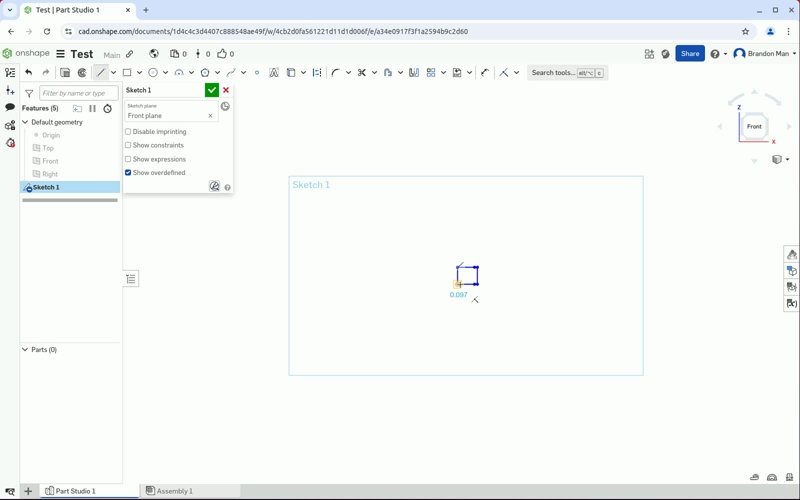
scroll(-6)
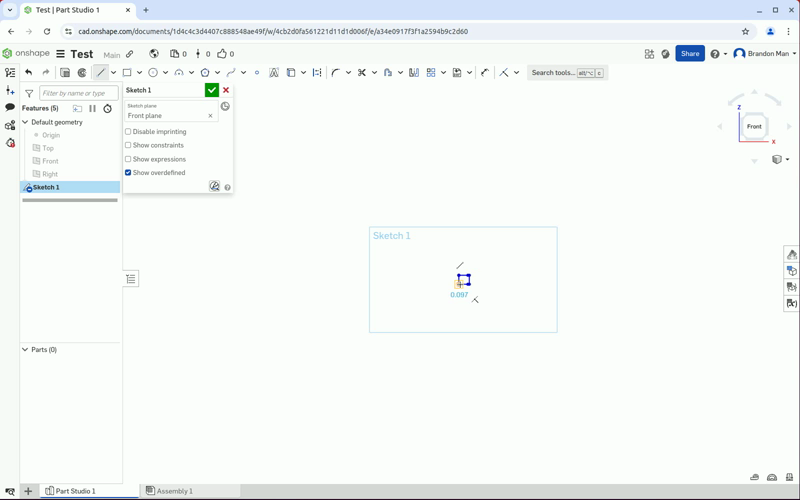
scroll(-6)
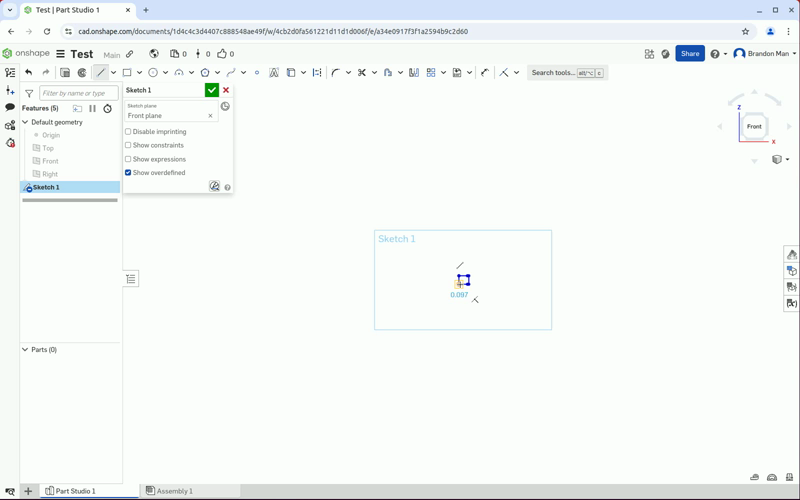
scroll(-6)
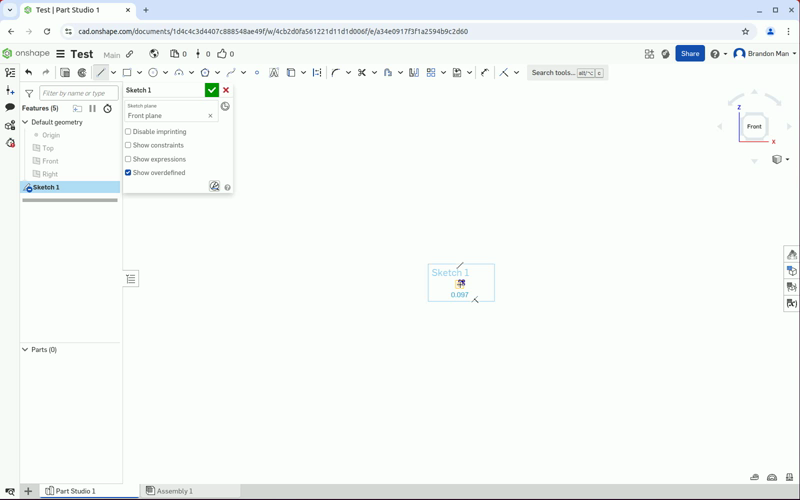
key_down(shift)
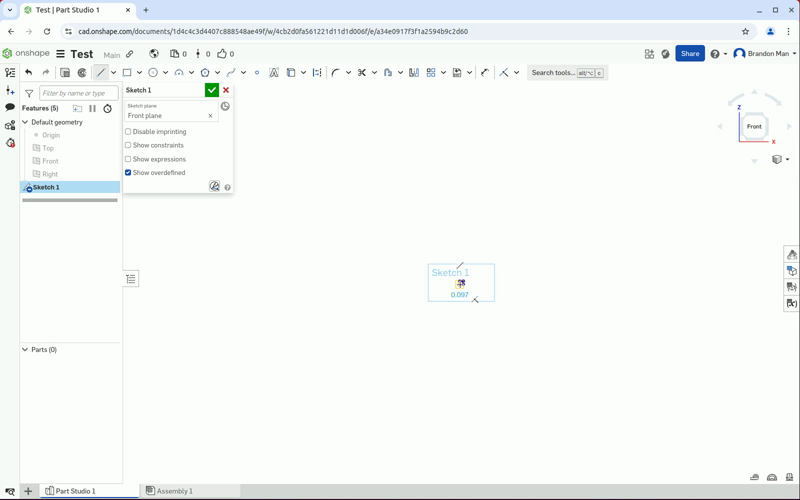
mouse_move(490, 284)
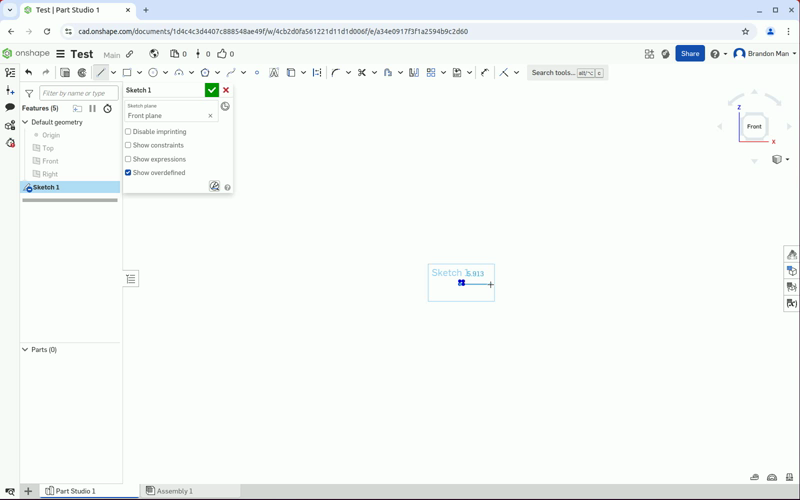
mouse_move(462, 284)
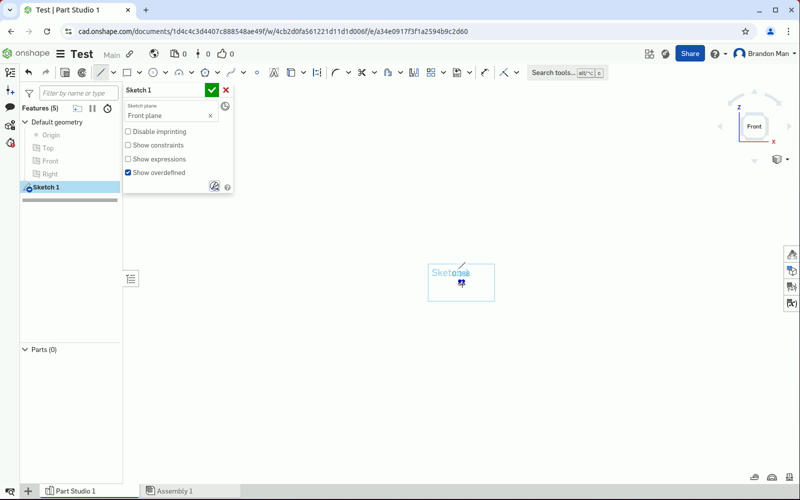
scroll(6)
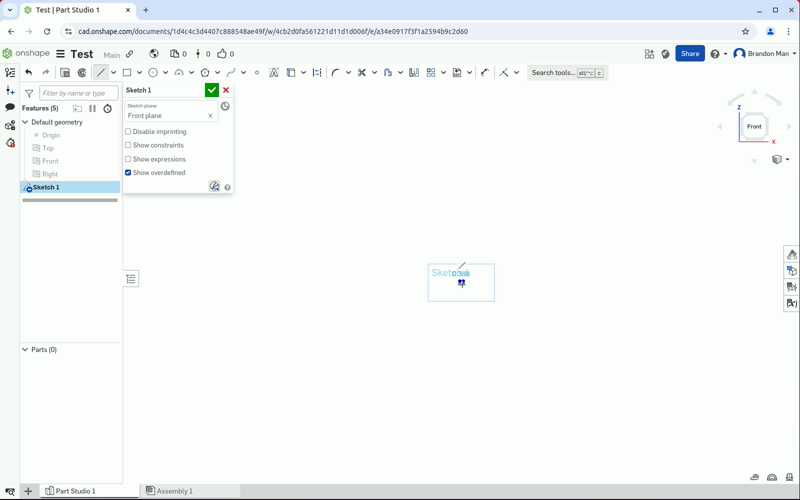
scroll(6)
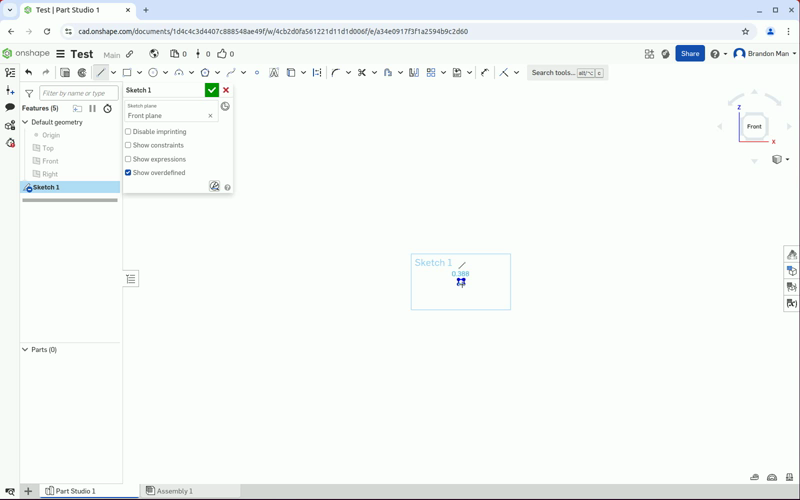
scroll(6)
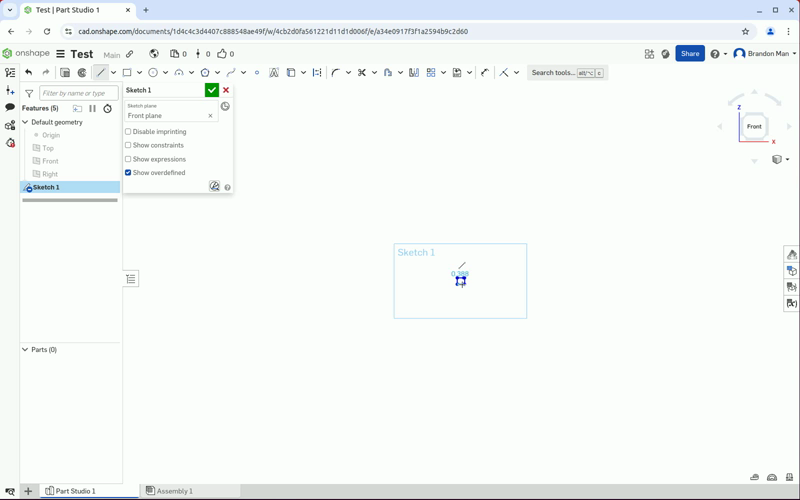
scroll(6)
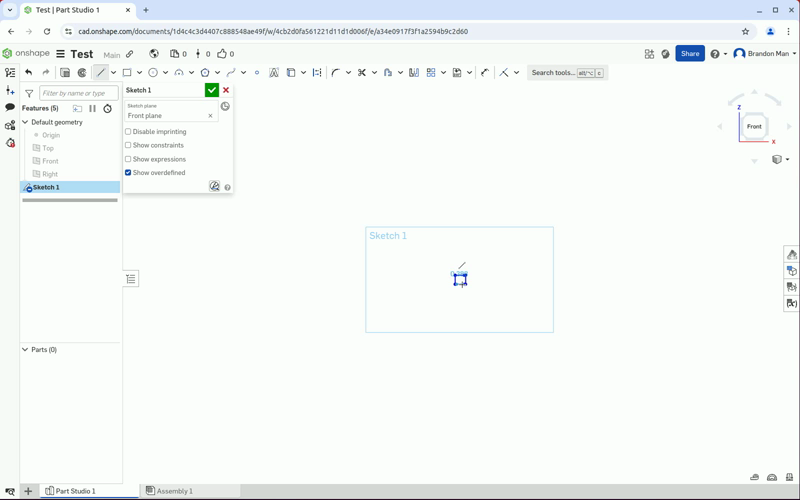
scroll(6)
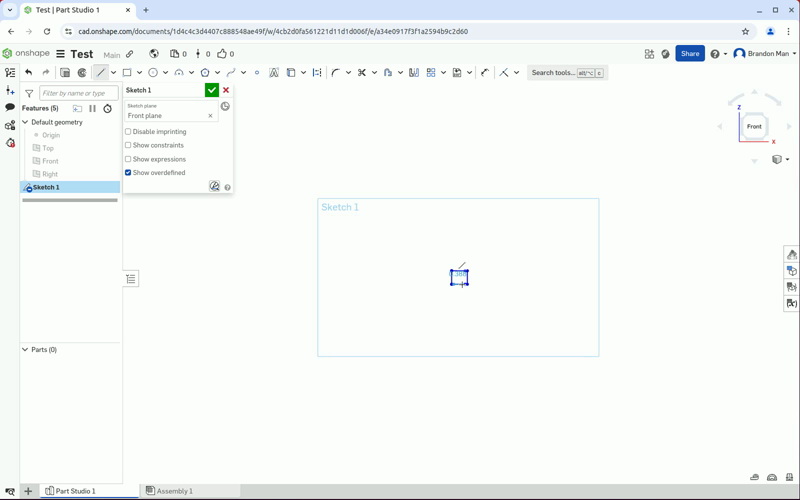
scroll(6)
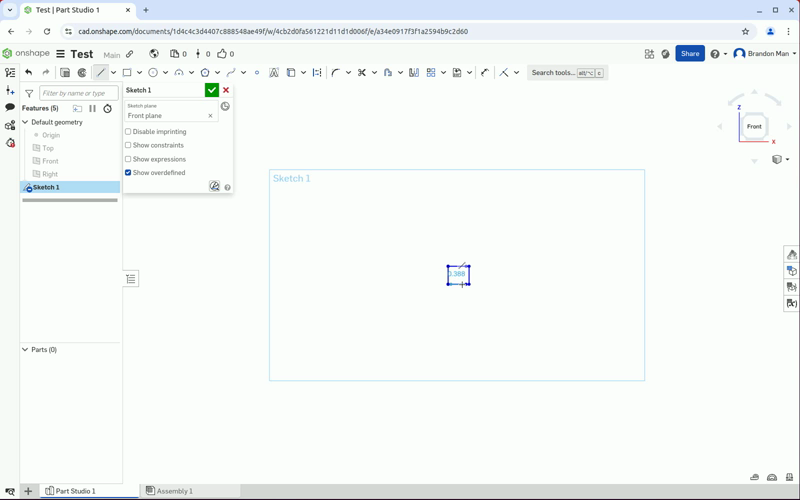
scroll(6)
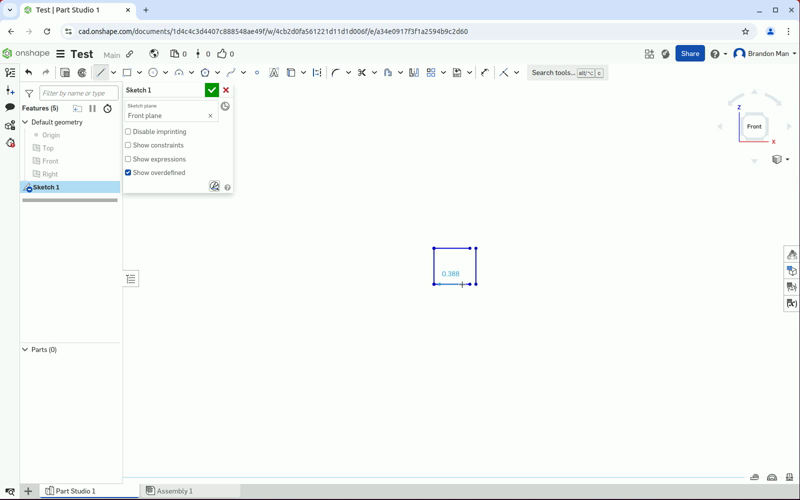
click(462, 284)
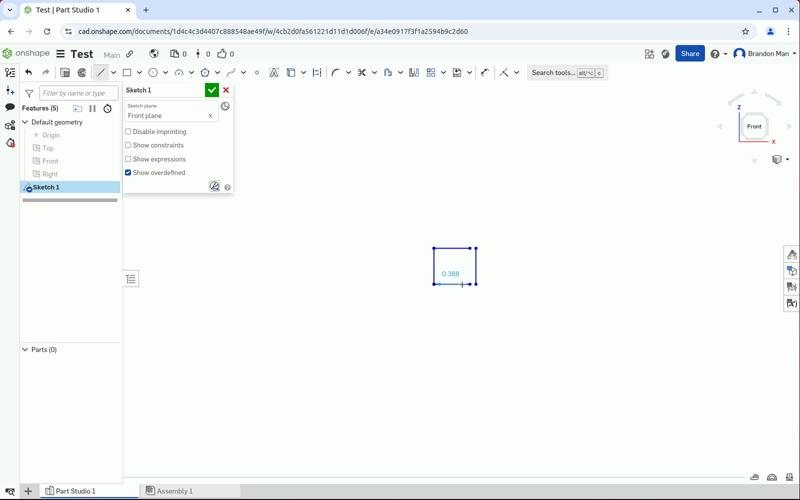
scroll(-6)
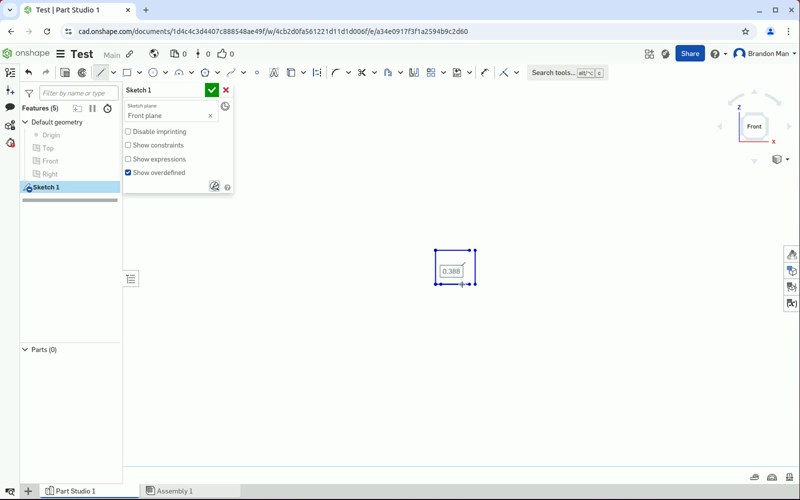
scroll(-6)
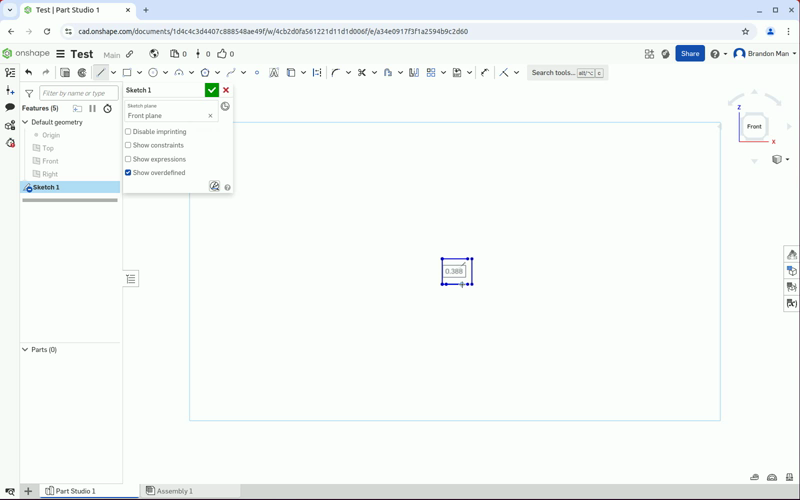
scroll(-6)
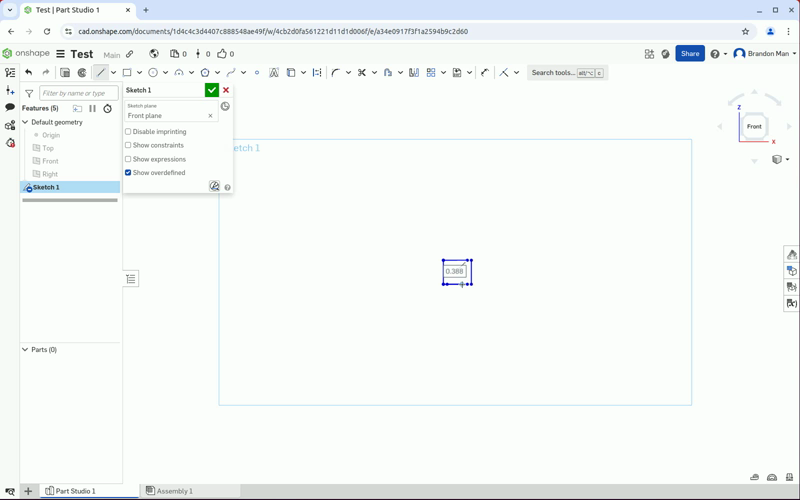
scroll(-6)
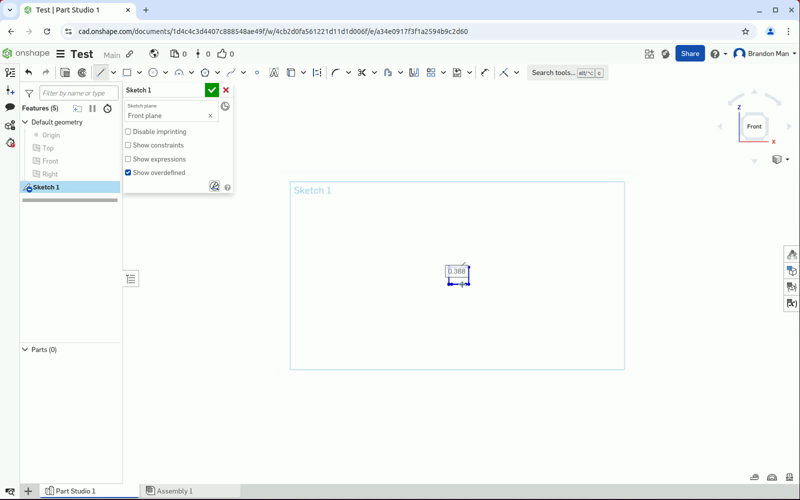
scroll(-6)
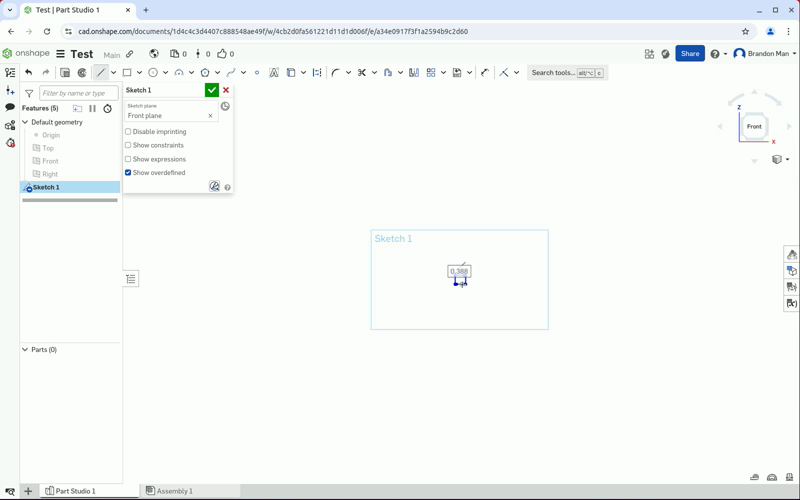
scroll(-6)
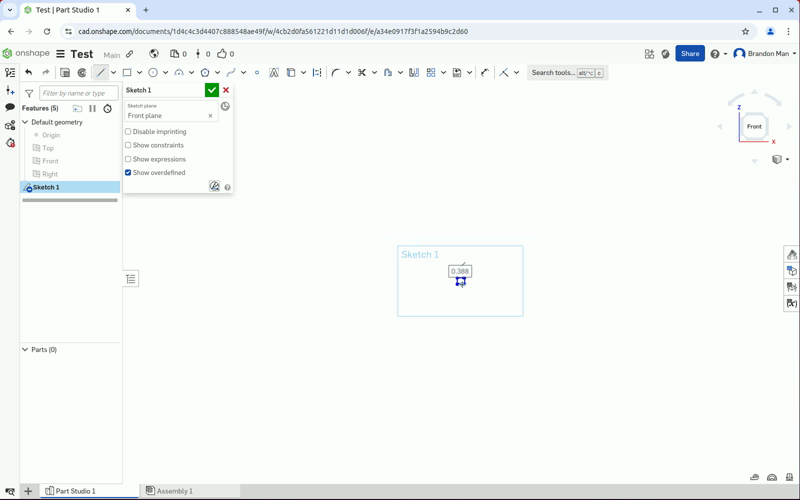
scroll(-6)
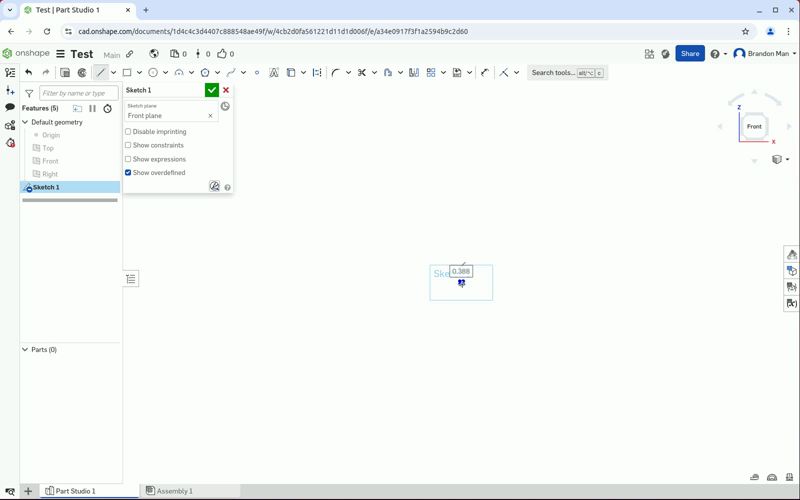
key_up(shift)
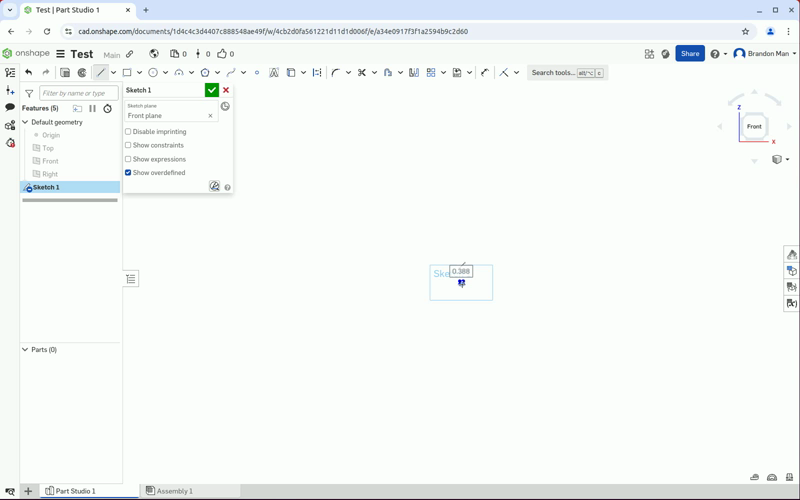
key(esc)
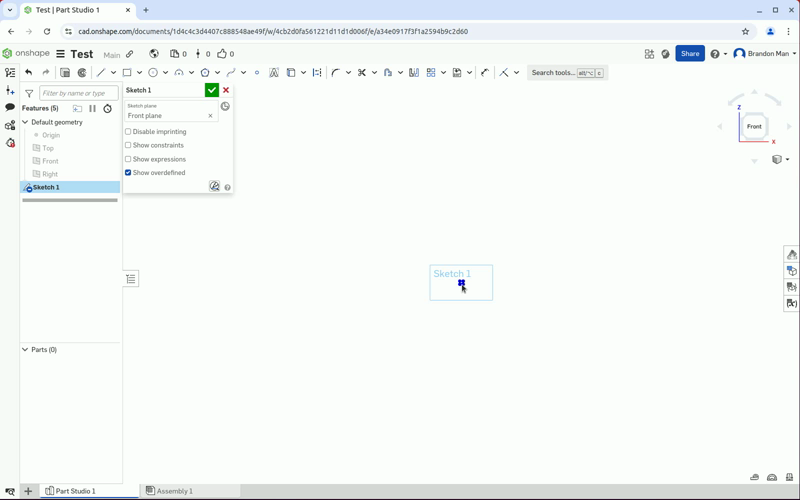
key(a)
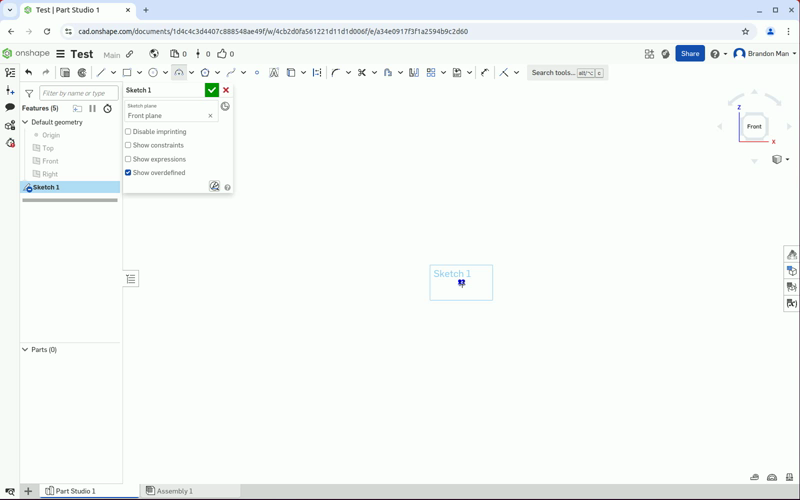
mouse_move(462, 284)
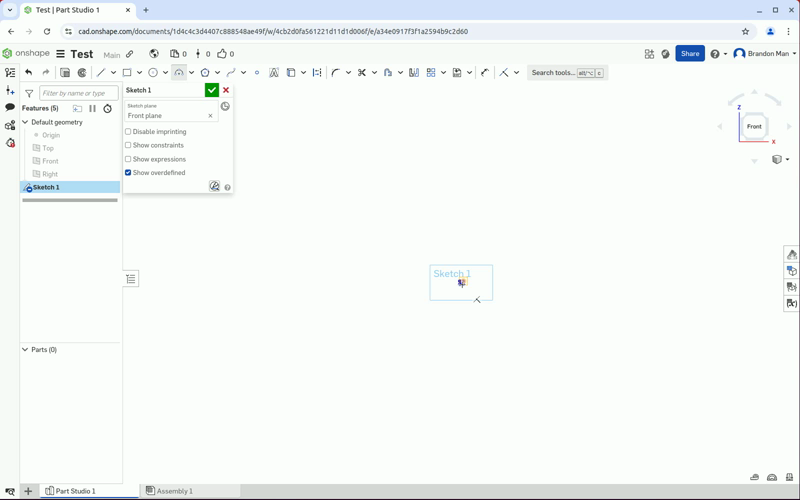
scroll(6)
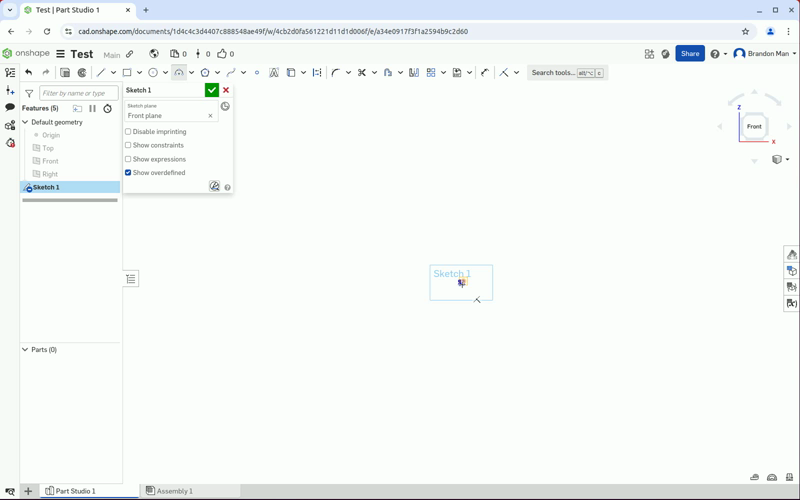
scroll(6)
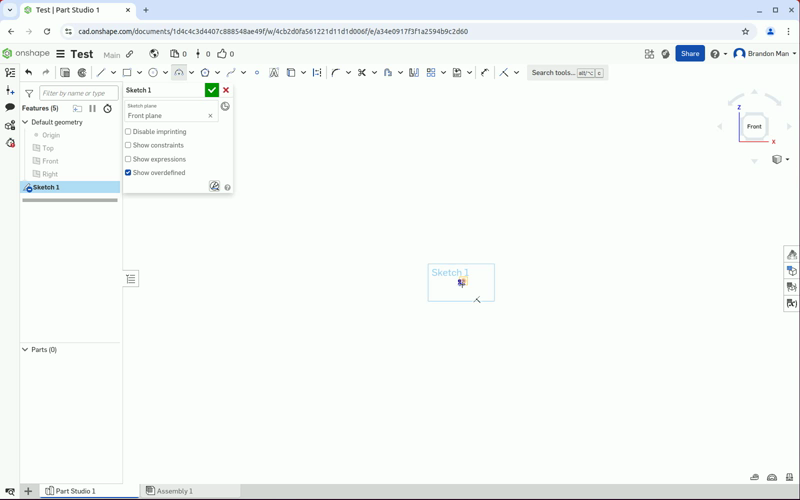
scroll(6)
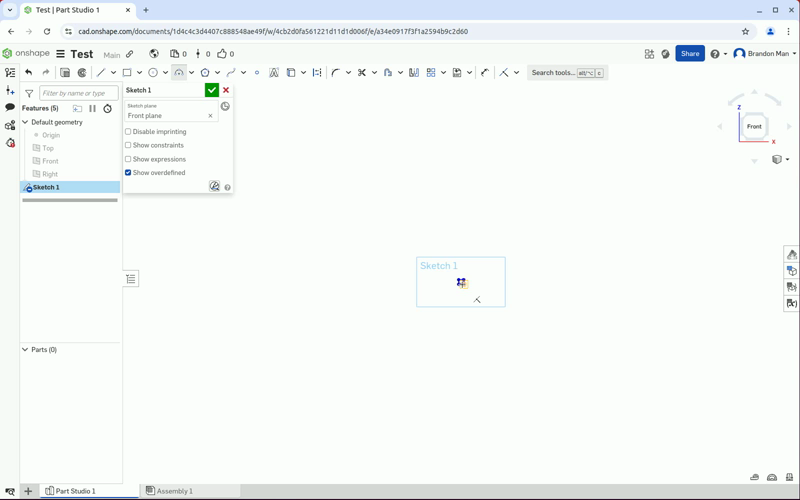
scroll(6)
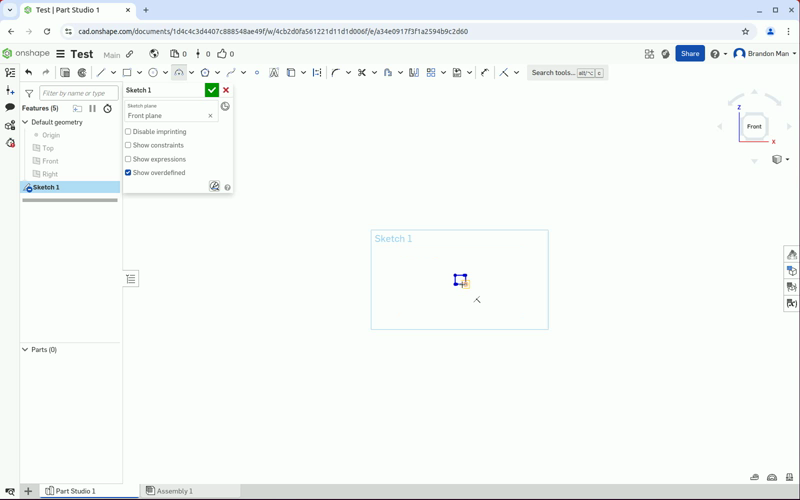
scroll(6)
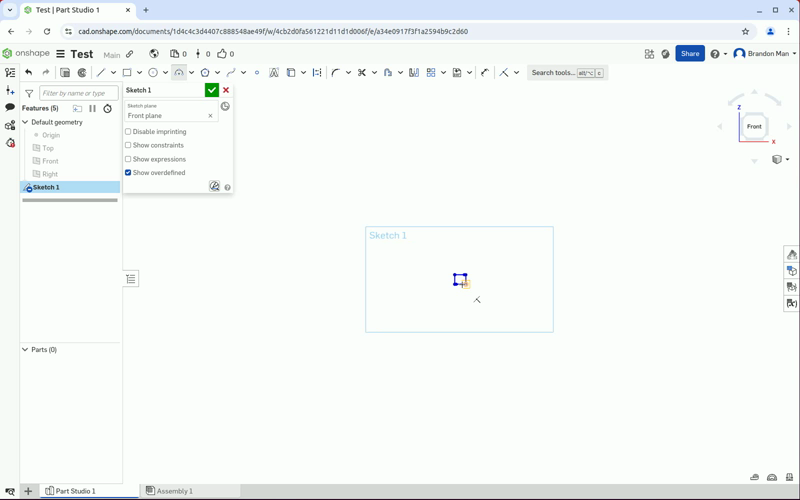
scroll(6)
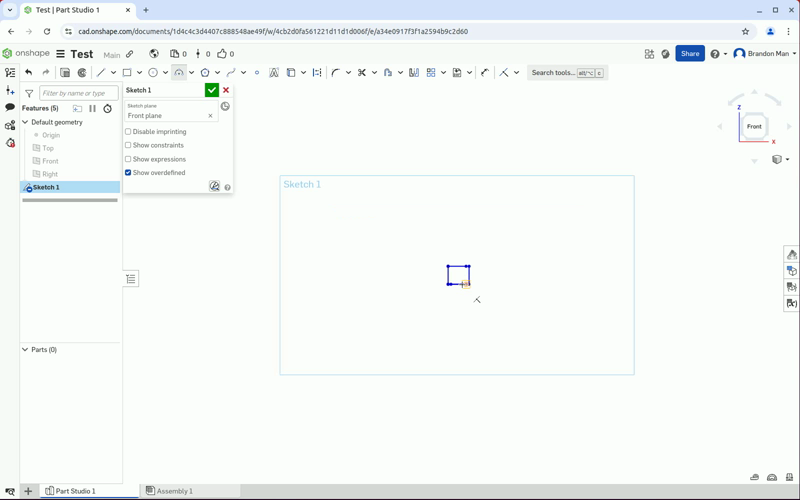
scroll(6)
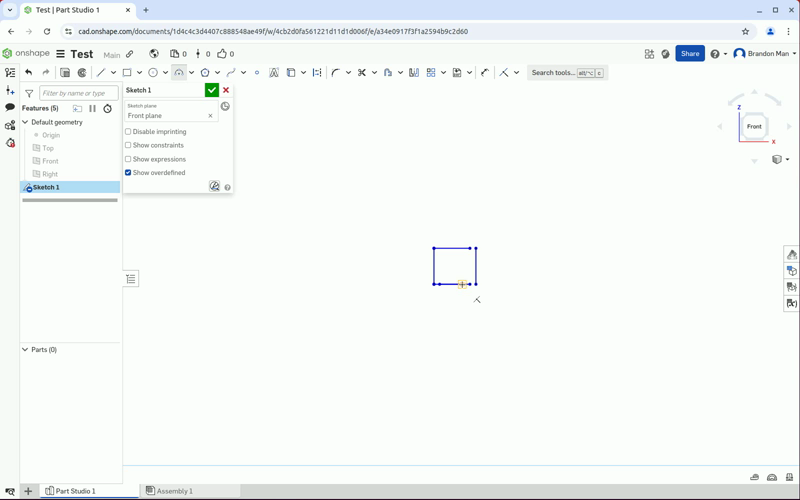
click(462, 284)
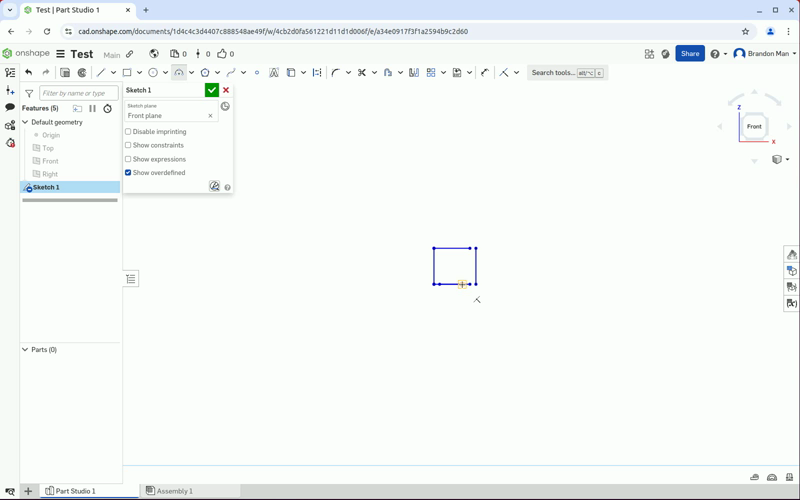
scroll(-6)
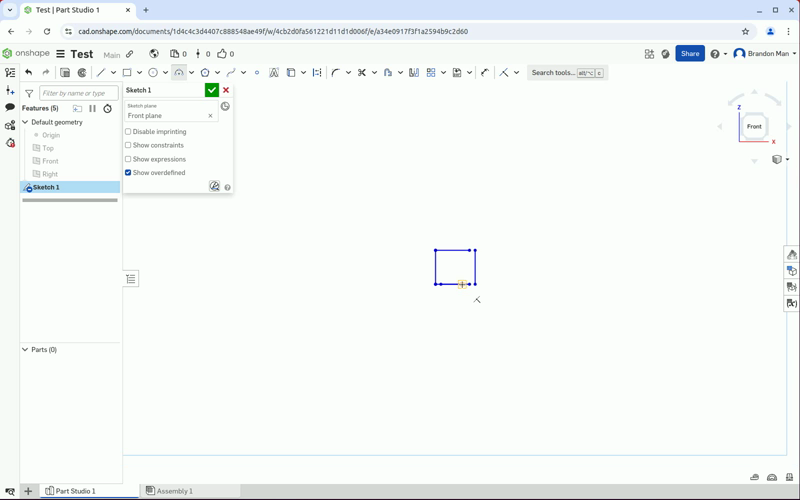
scroll(-6)
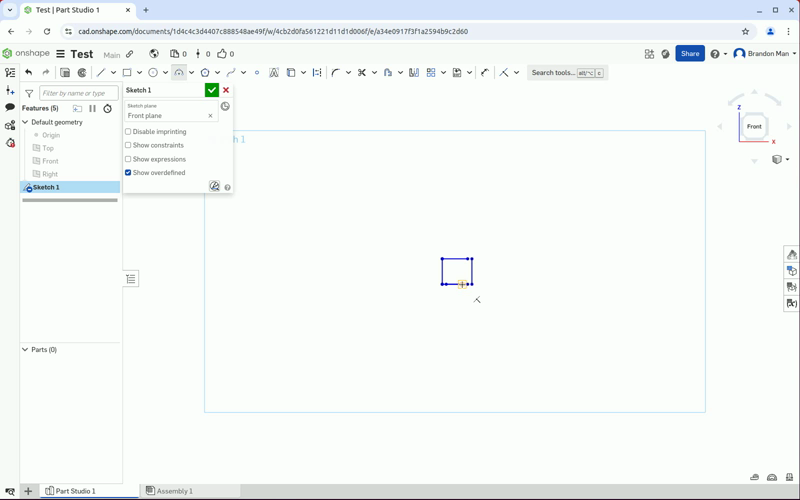
scroll(-6)
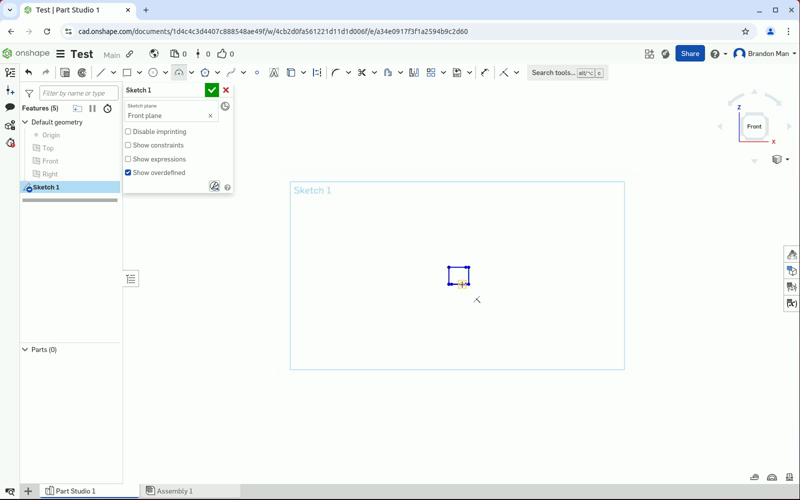
scroll(-6)
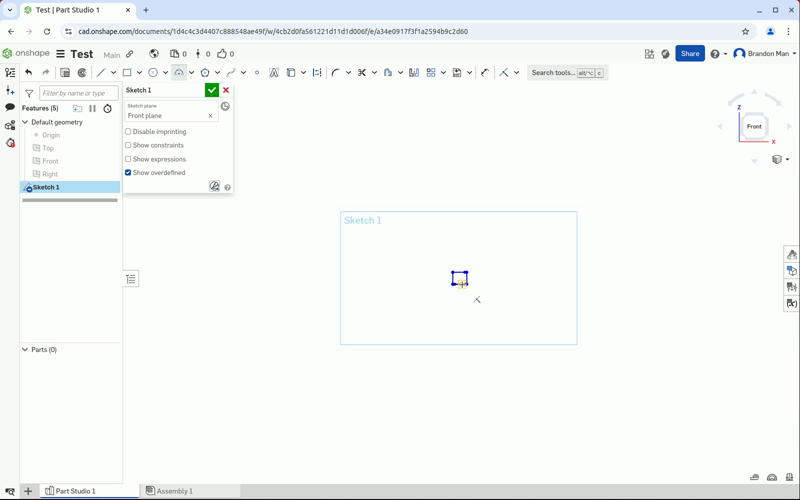
scroll(-6)
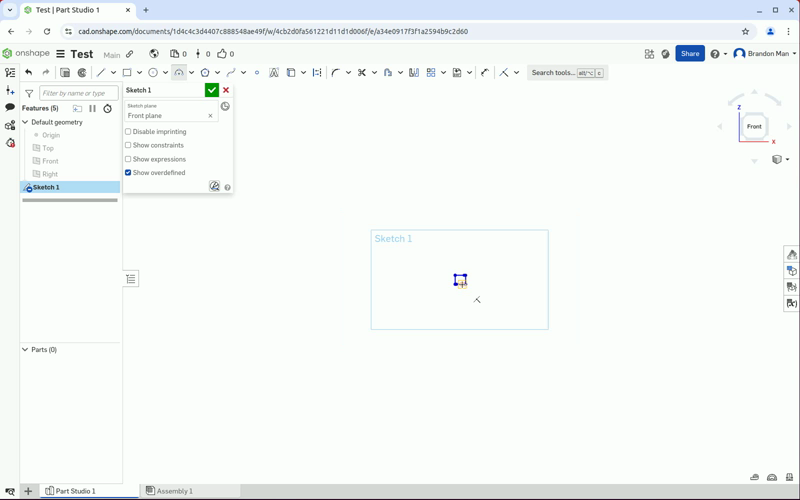
scroll(-6)
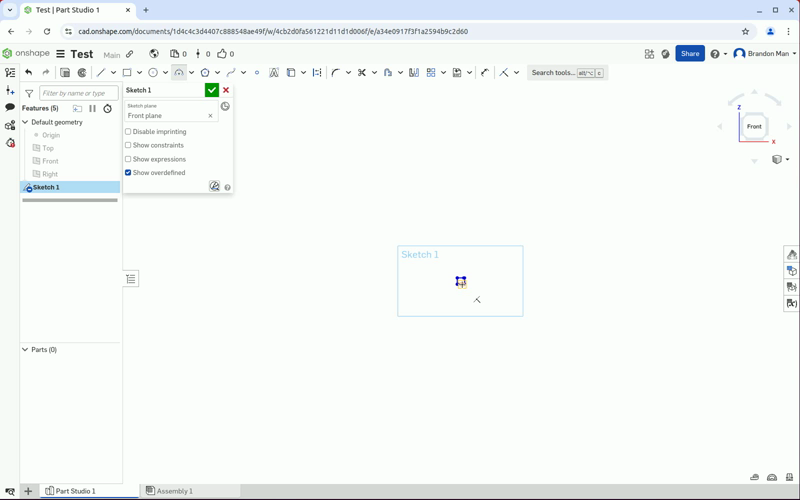
scroll(-6)
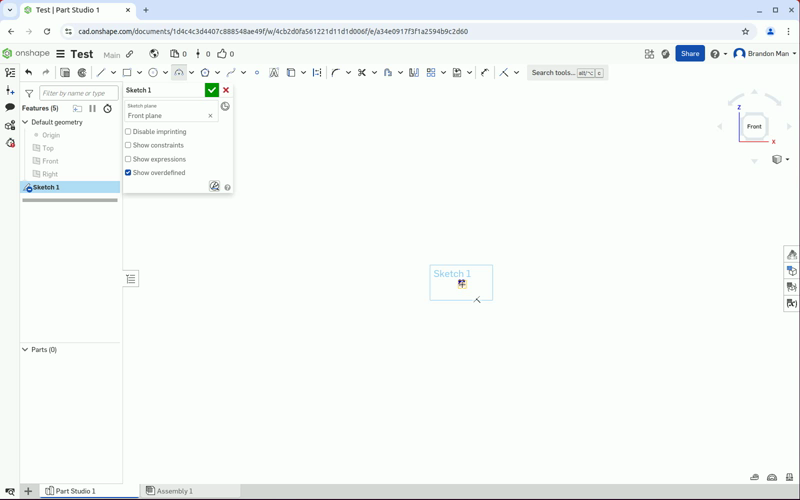
key_down(shift)
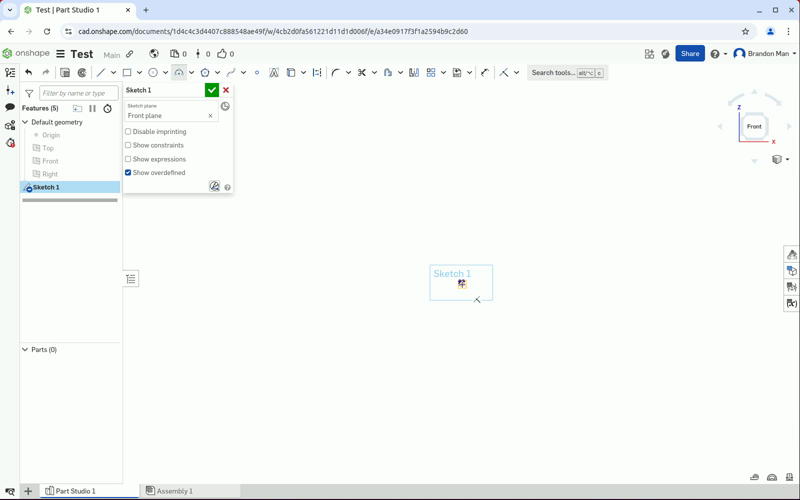
mouse_move(462, 283)
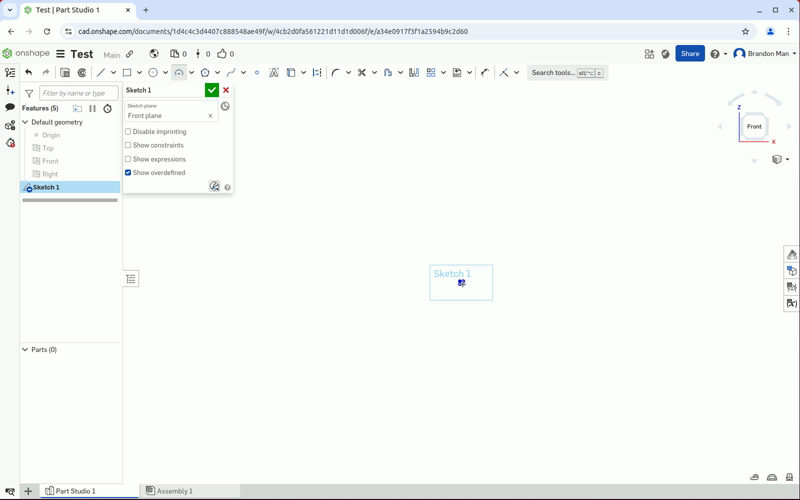
scroll(6)
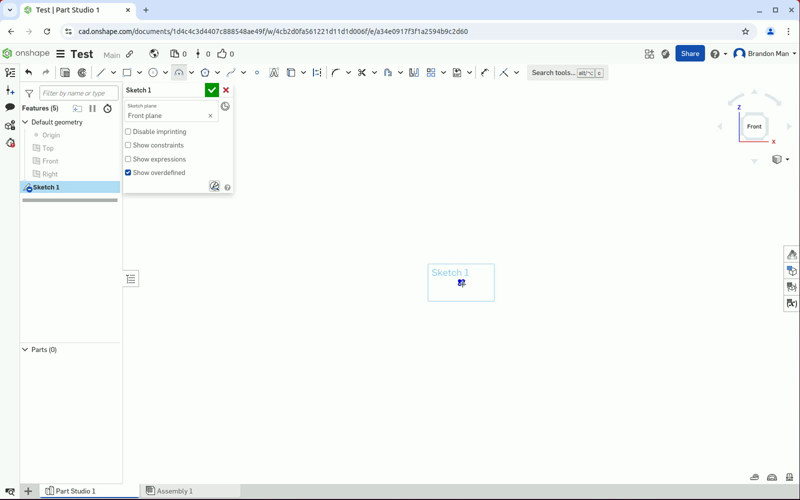
scroll(6)
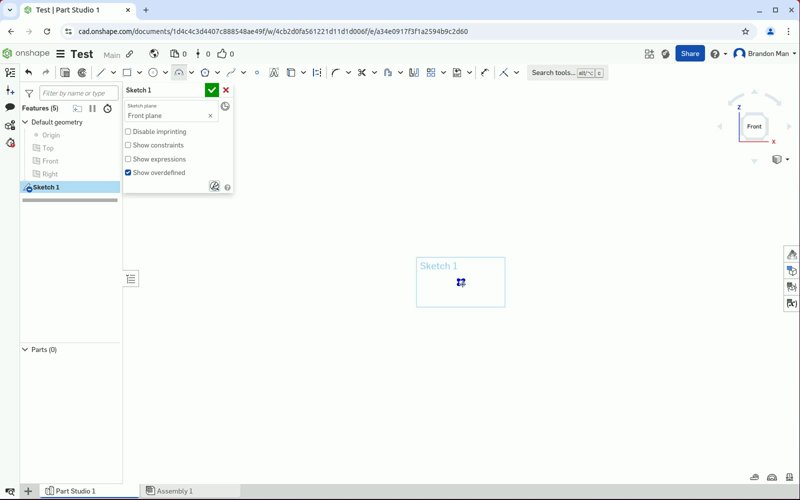
scroll(6)
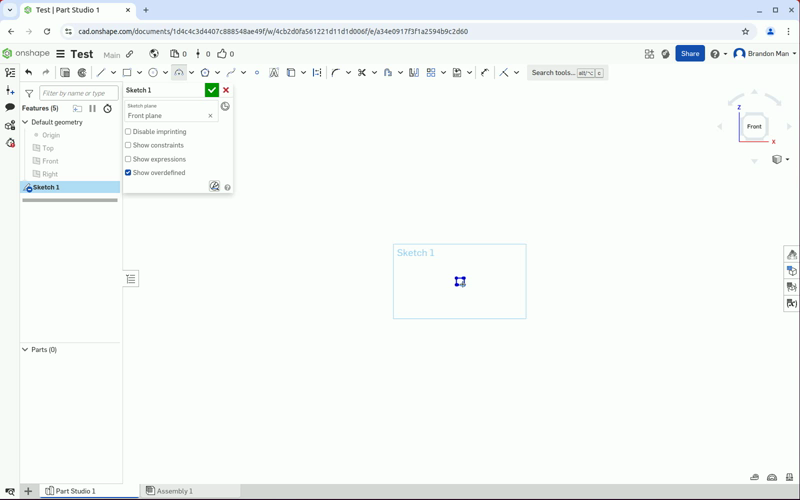
scroll(6)
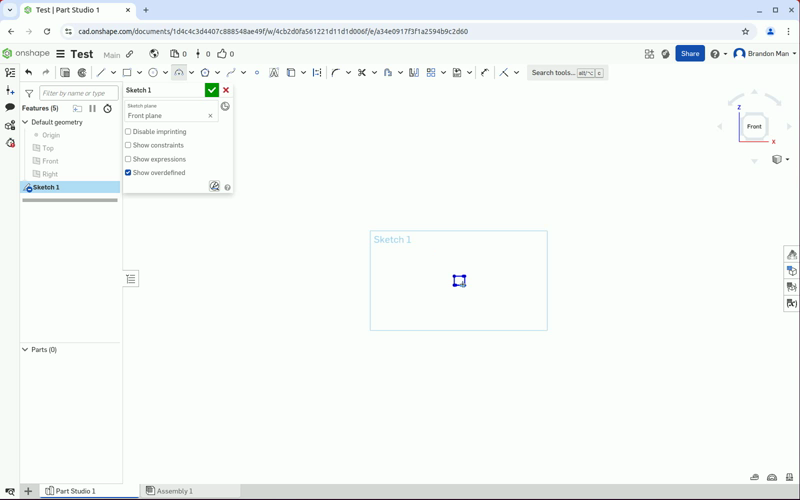
scroll(6)
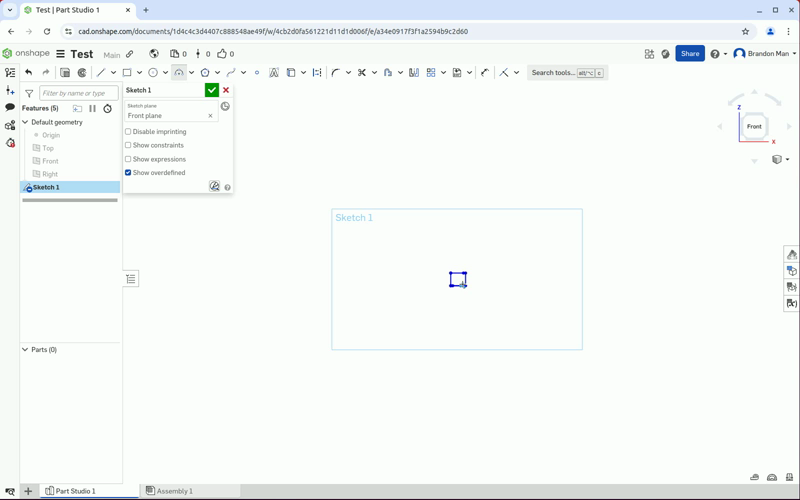
scroll(6)
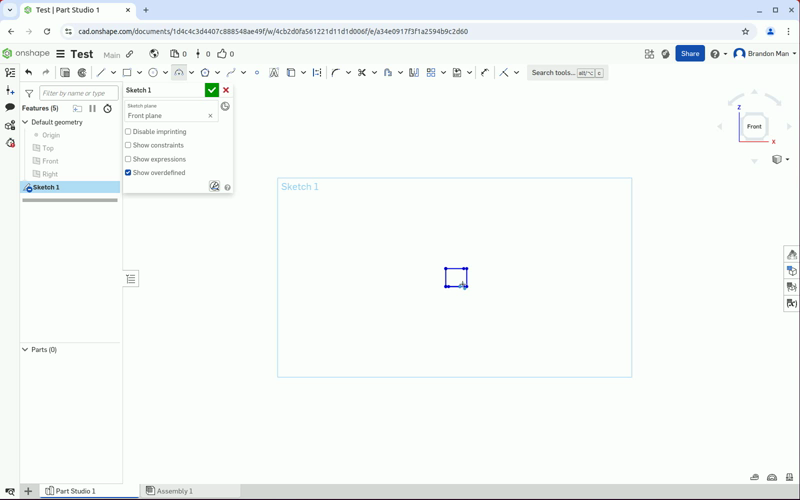
scroll(6)
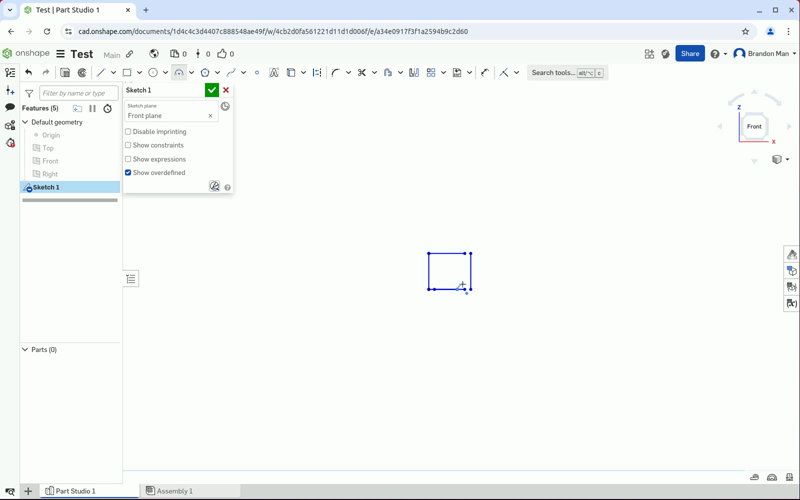
click(462, 283)
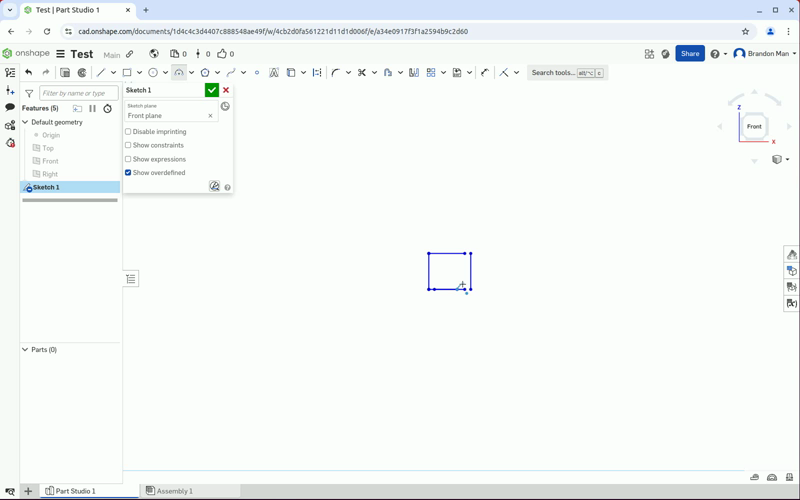
scroll(-6)
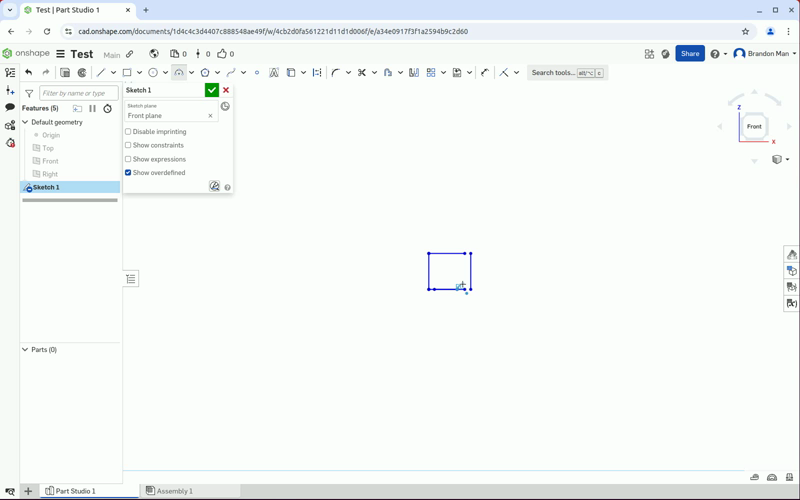
scroll(-6)
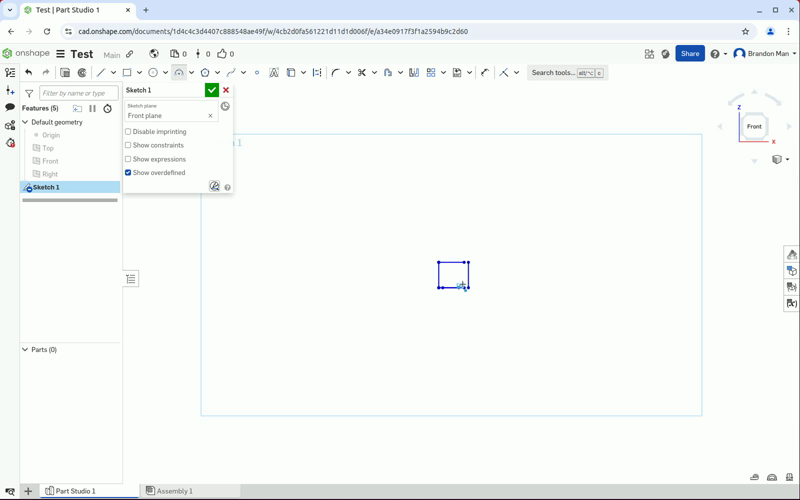
scroll(-6)
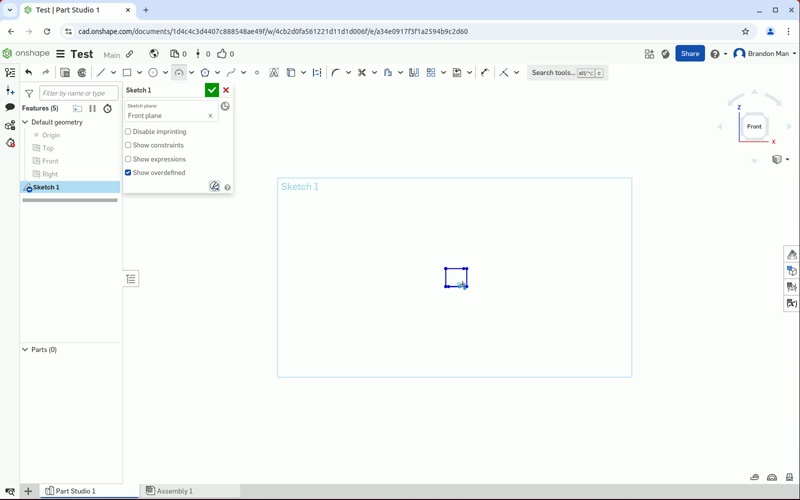
scroll(-6)
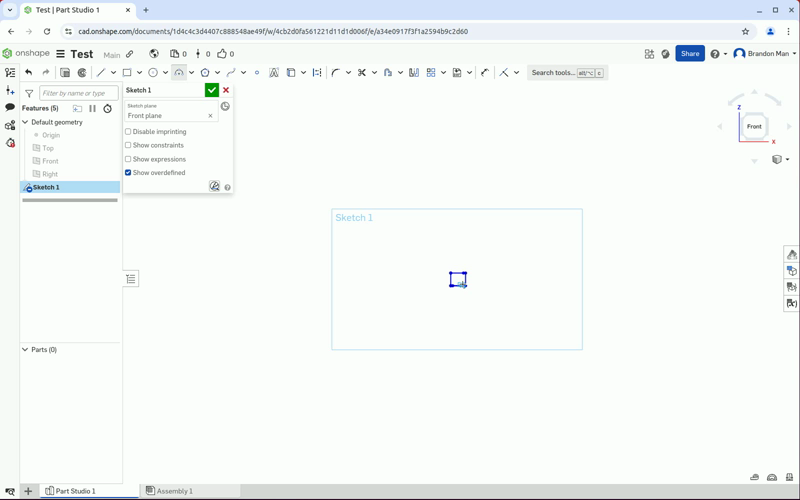
scroll(-6)
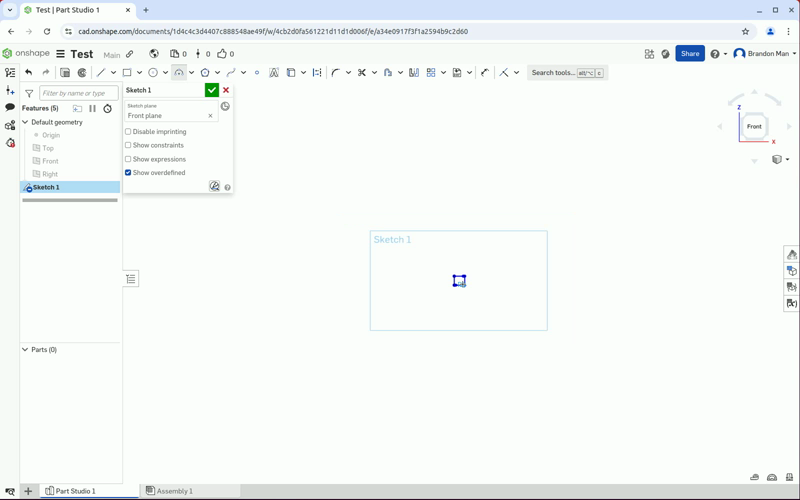
scroll(-6)
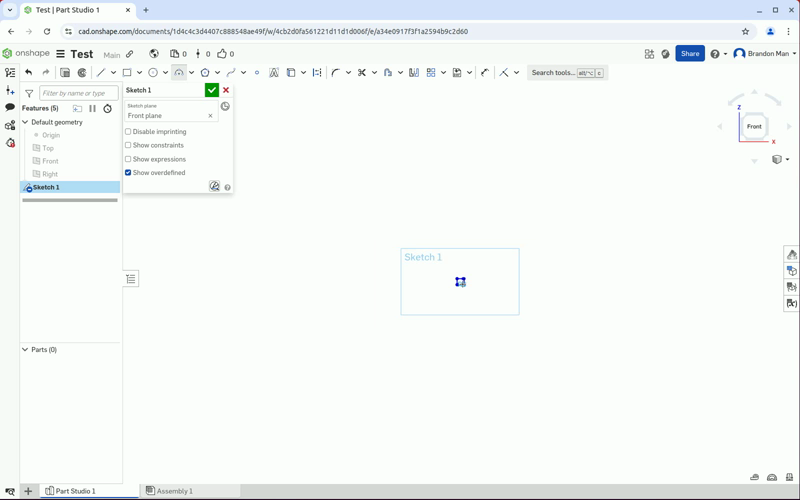
scroll(-6)
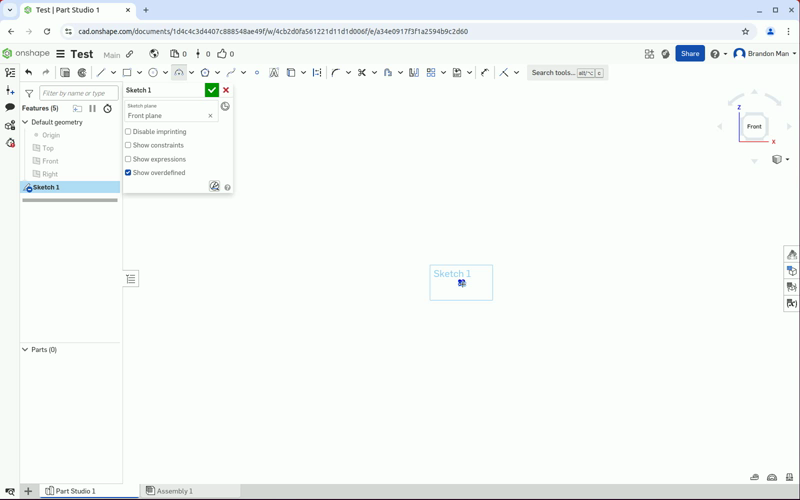
mouse_move(462, 284)
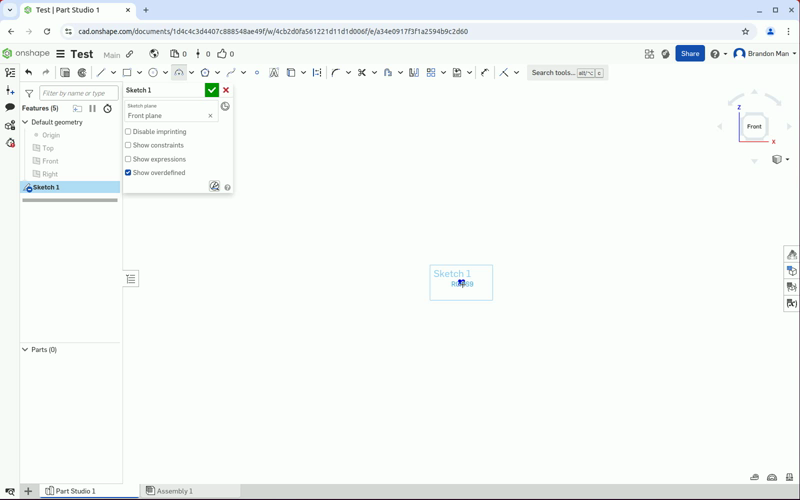
scroll(6)
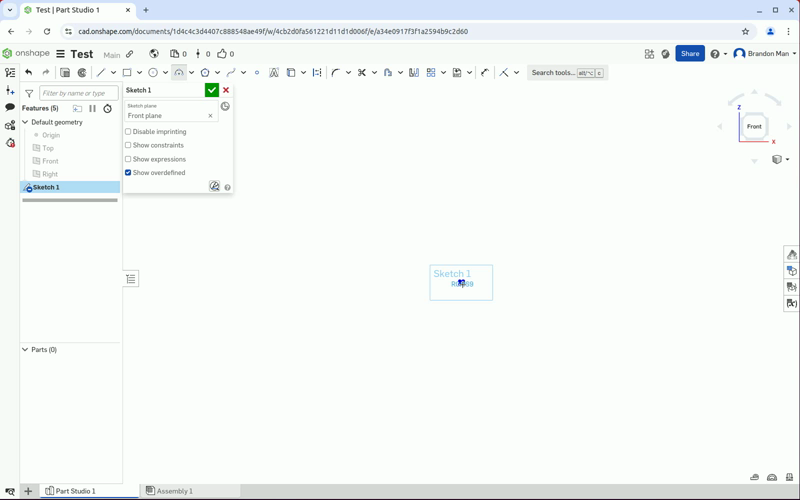
scroll(6)
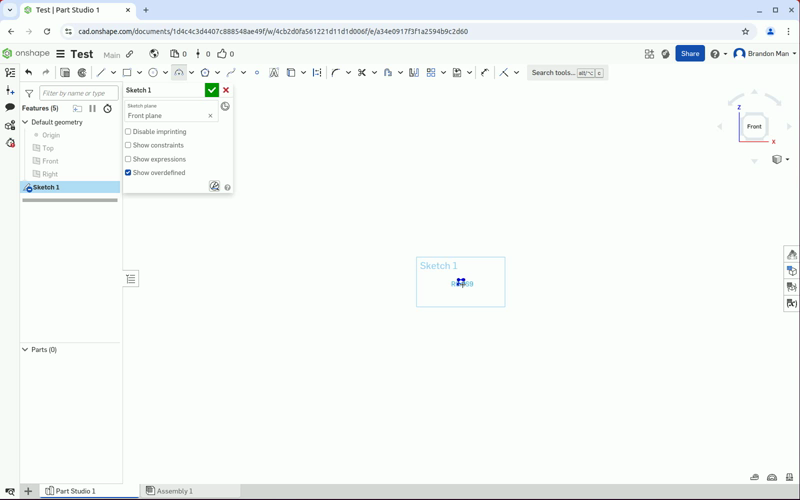
scroll(6)
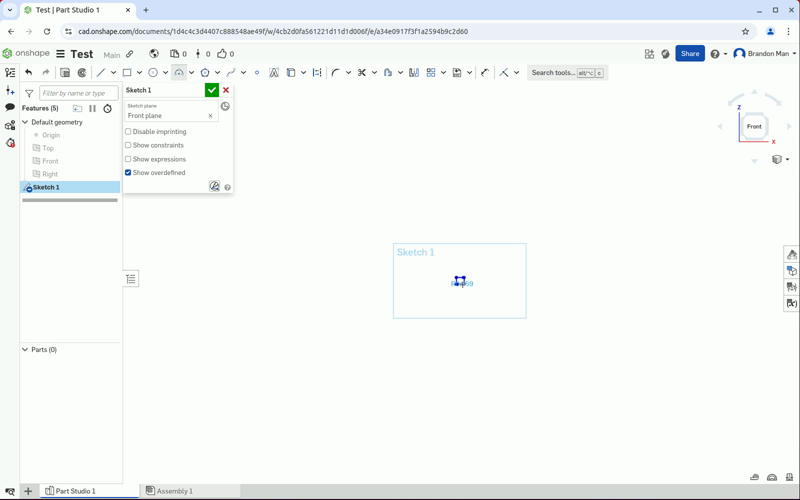
scroll(6)
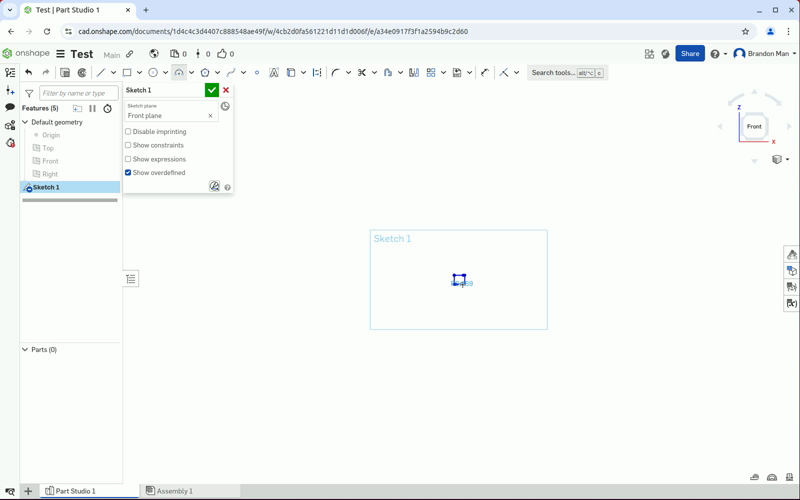
scroll(6)
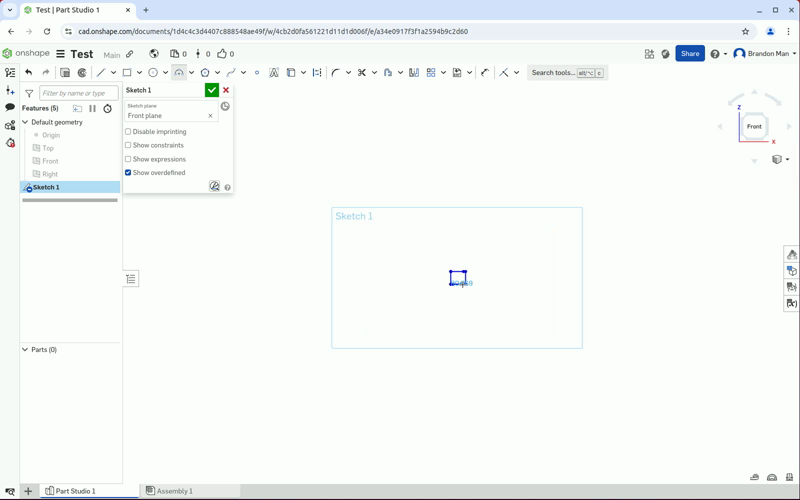
scroll(6)
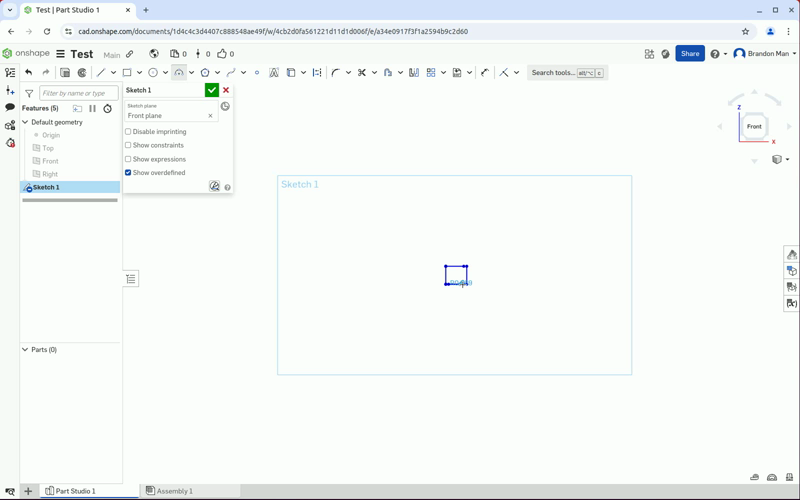
scroll(6)
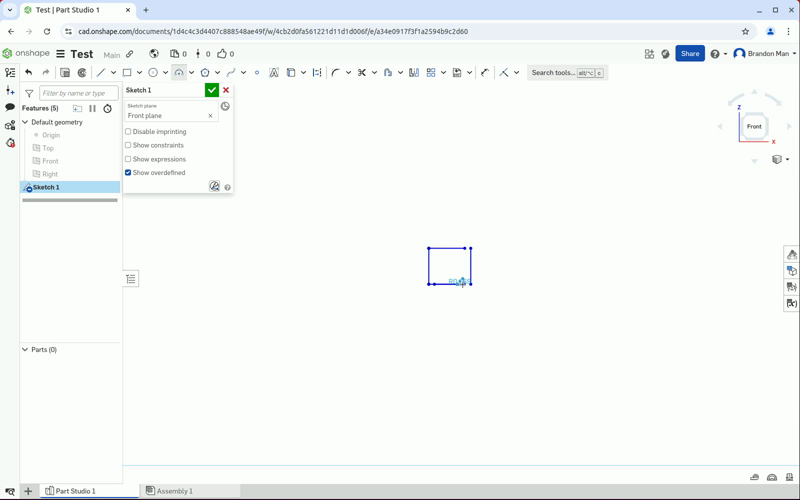
click(462, 284)
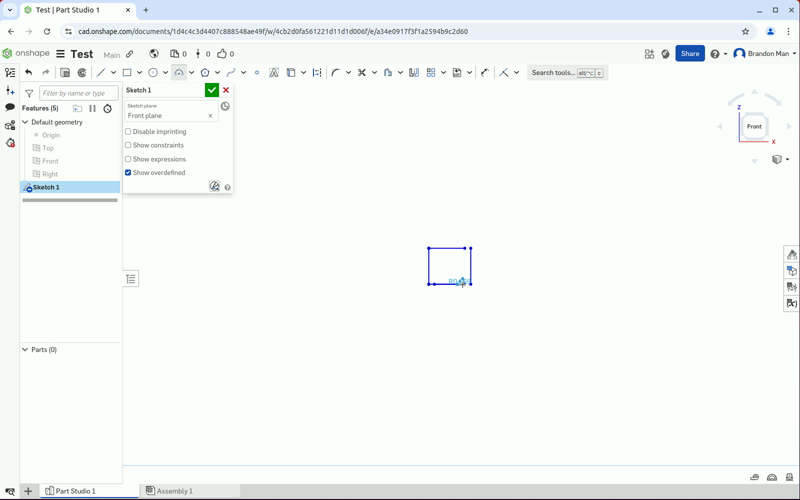
scroll(-6)
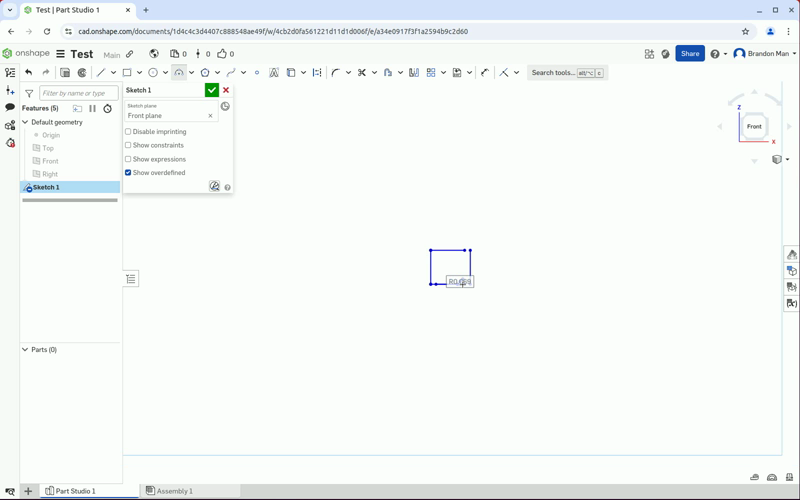
scroll(-6)
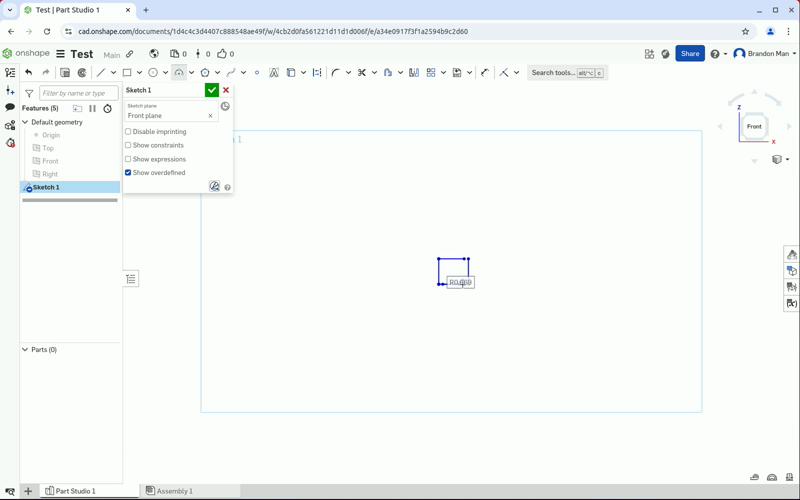
scroll(-6)
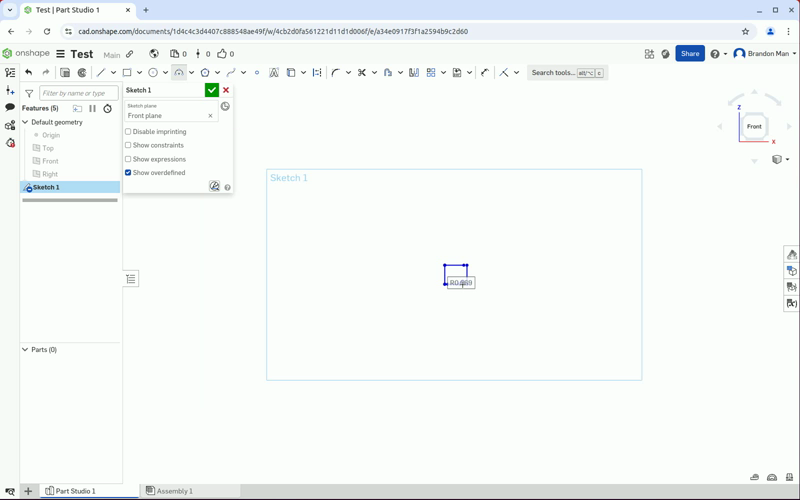
scroll(-6)
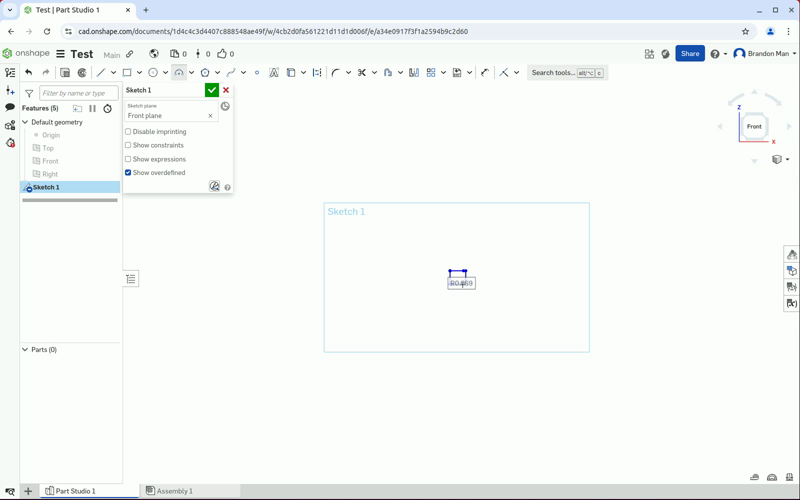
scroll(-6)
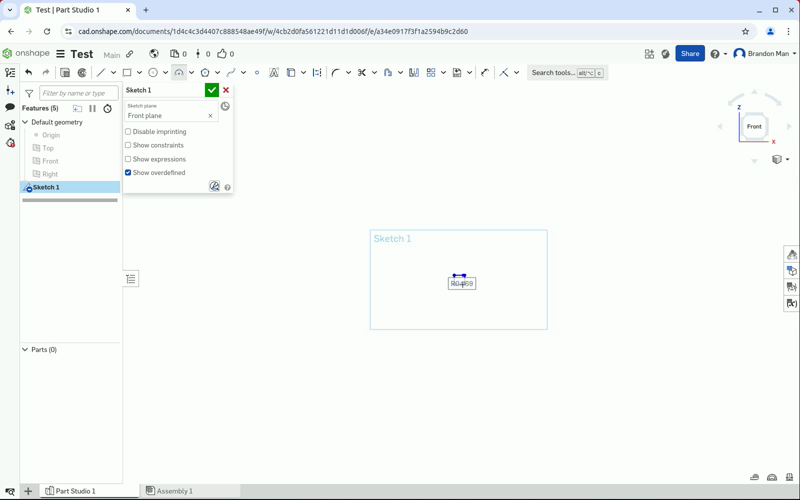
scroll(-6)
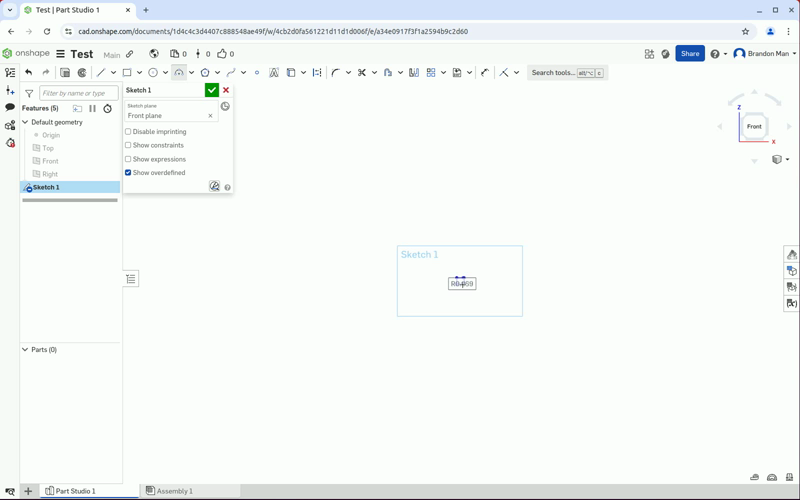
scroll(-6)
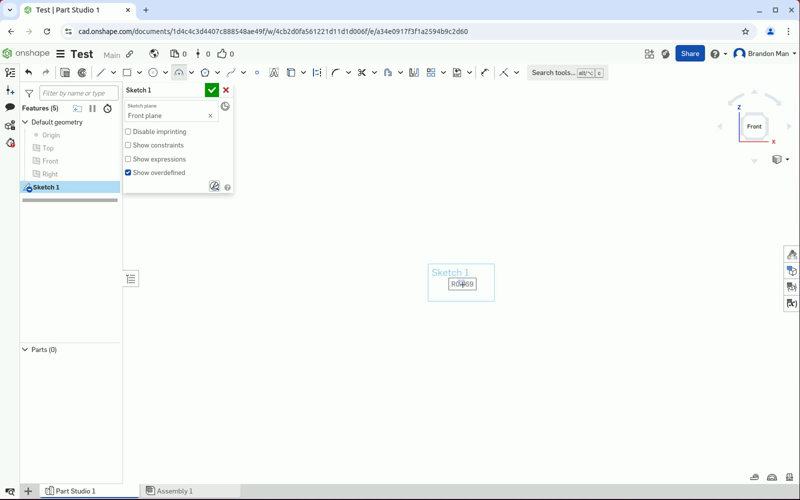
key_up(shift)
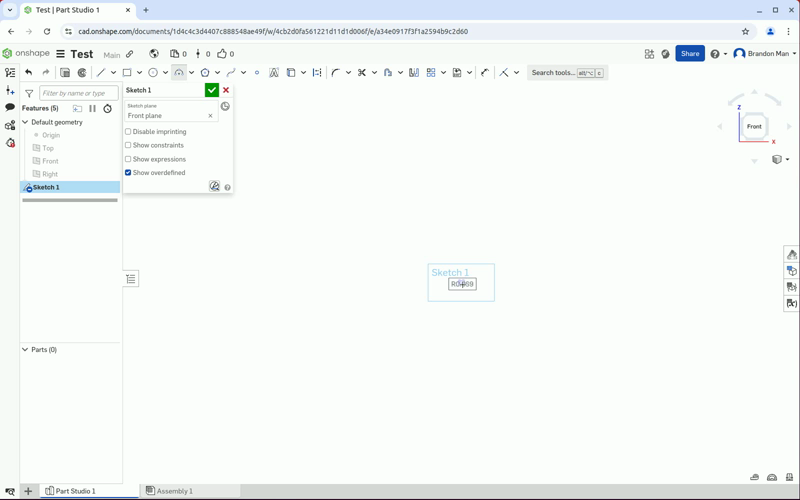
key(esc)
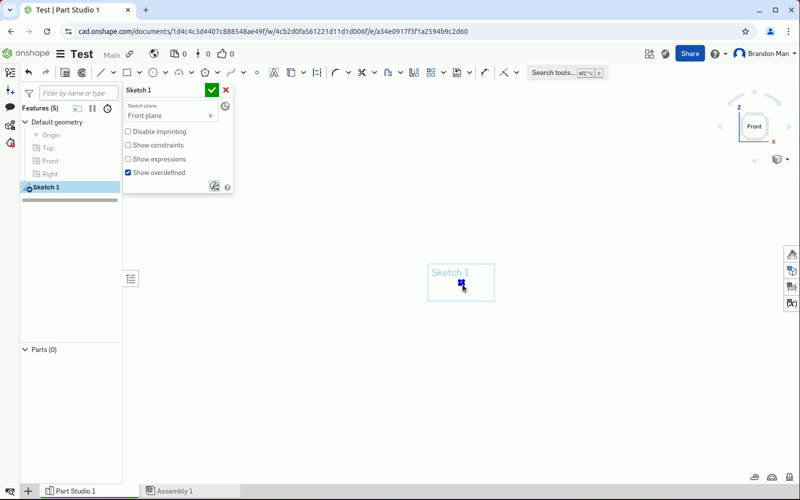
key(l)
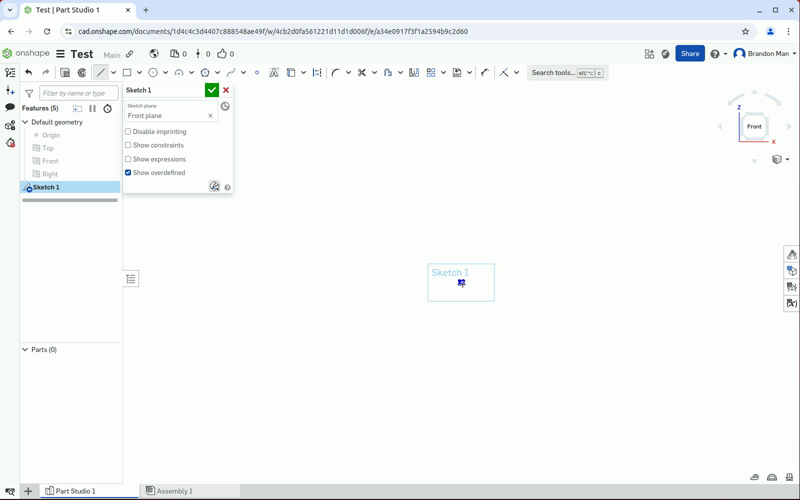
mouse_move(462, 283)
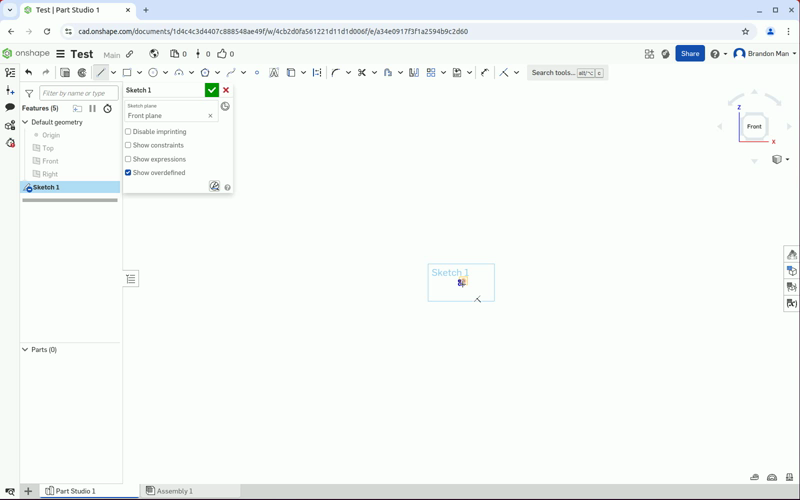
scroll(6)
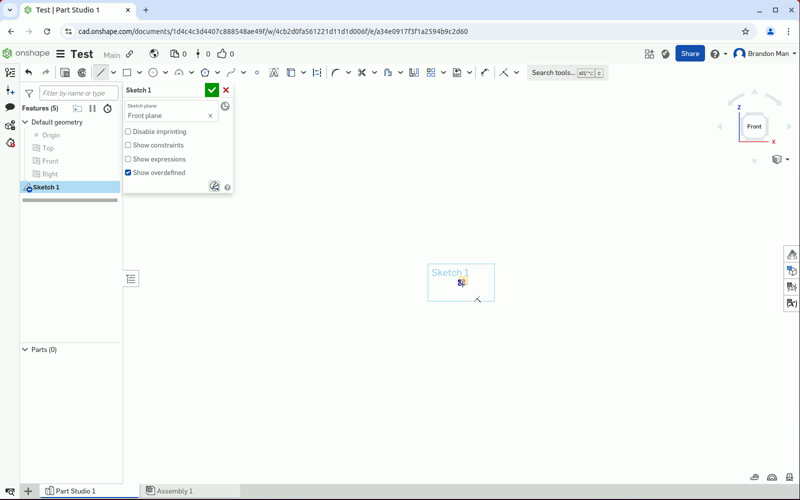
scroll(6)
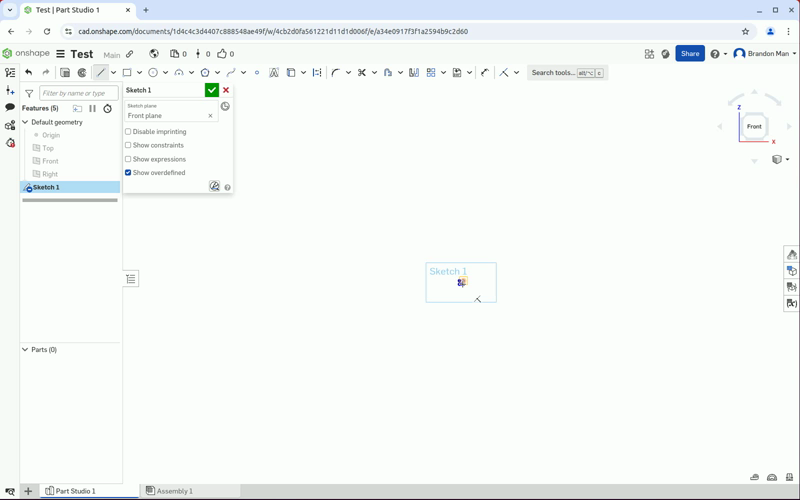
scroll(6)
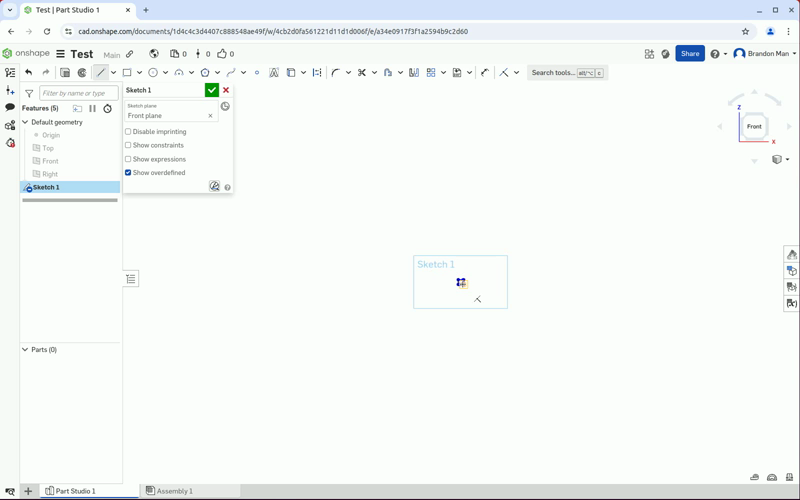
scroll(6)
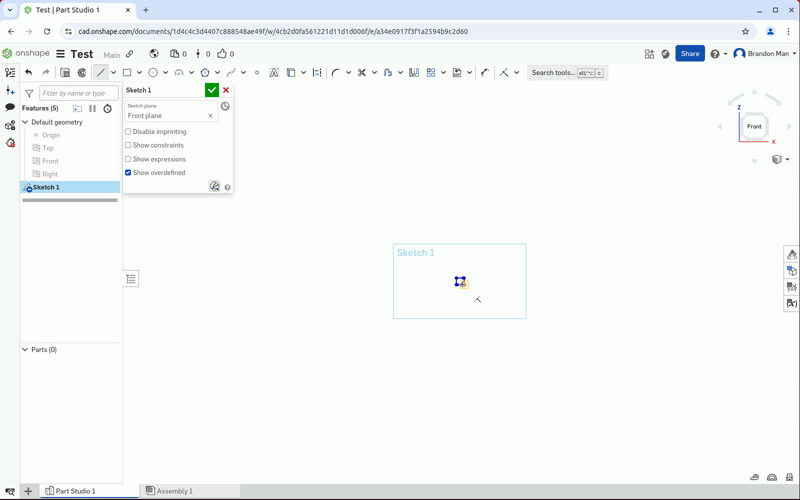
scroll(6)
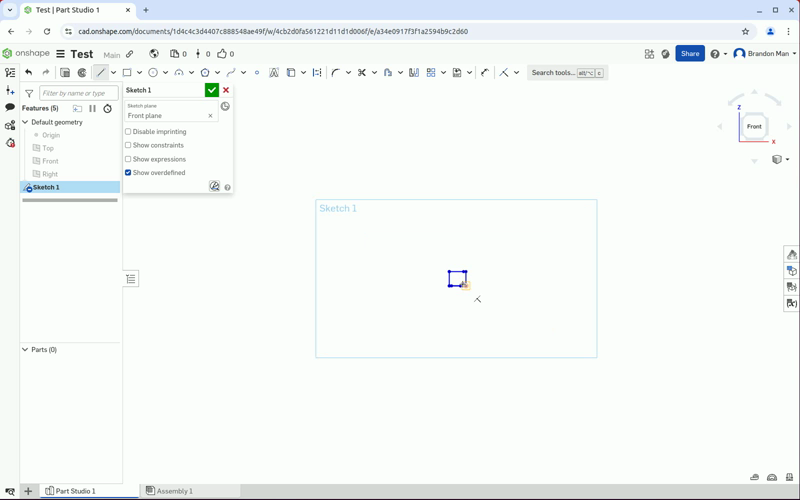
scroll(6)
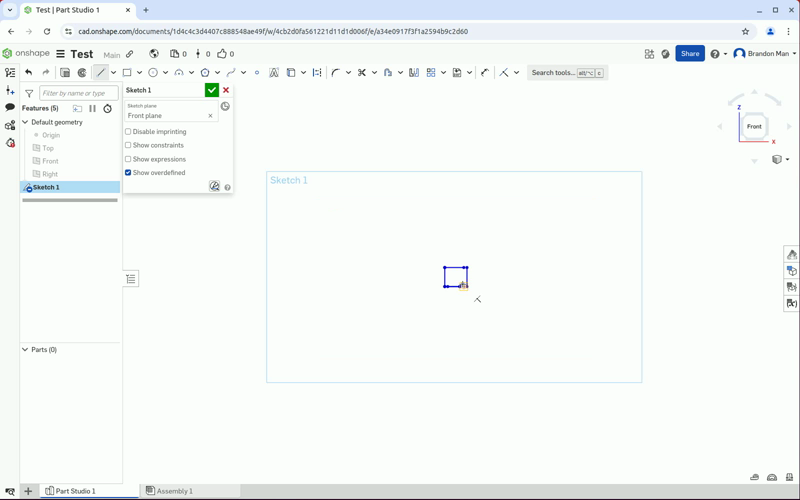
scroll(6)
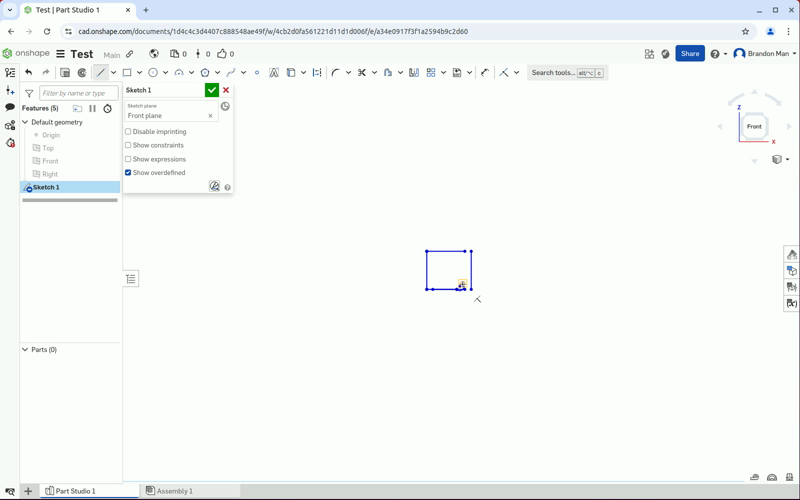
click(462, 283)
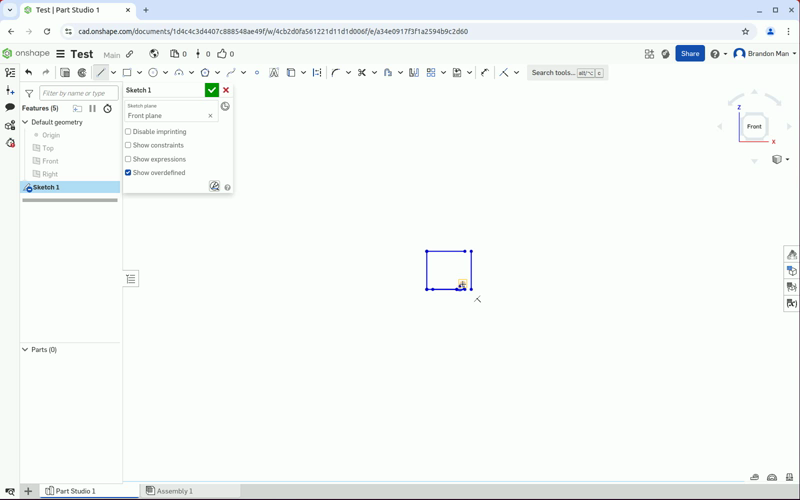
scroll(-6)
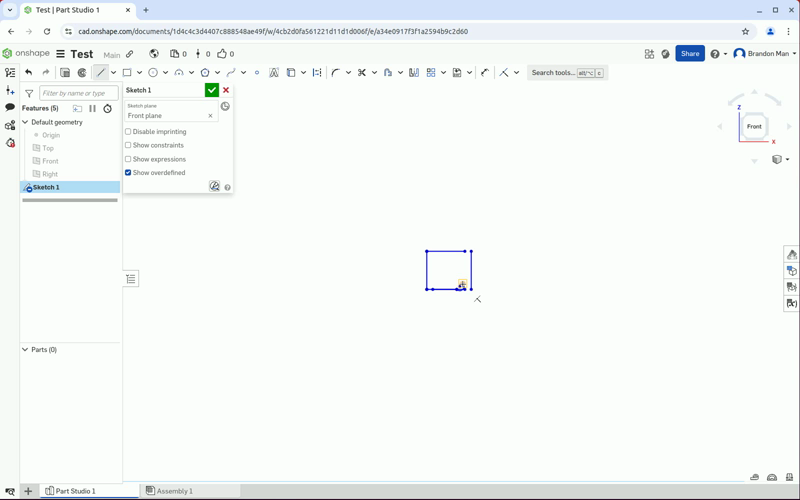
scroll(-6)
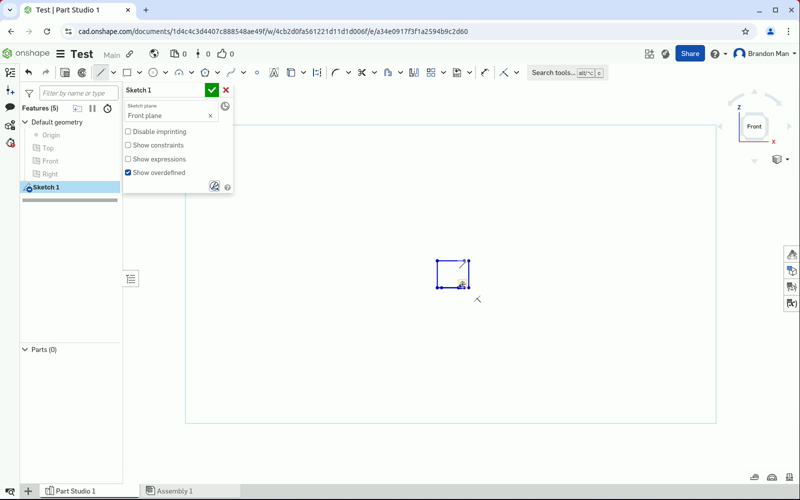
scroll(-6)
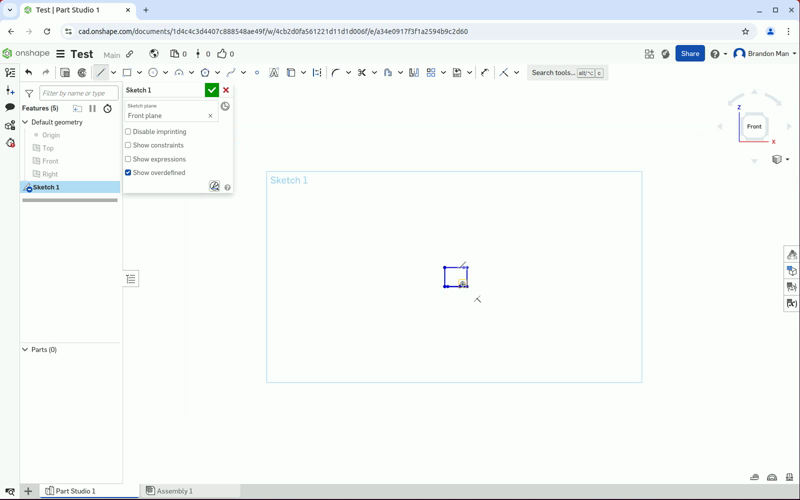
scroll(-6)
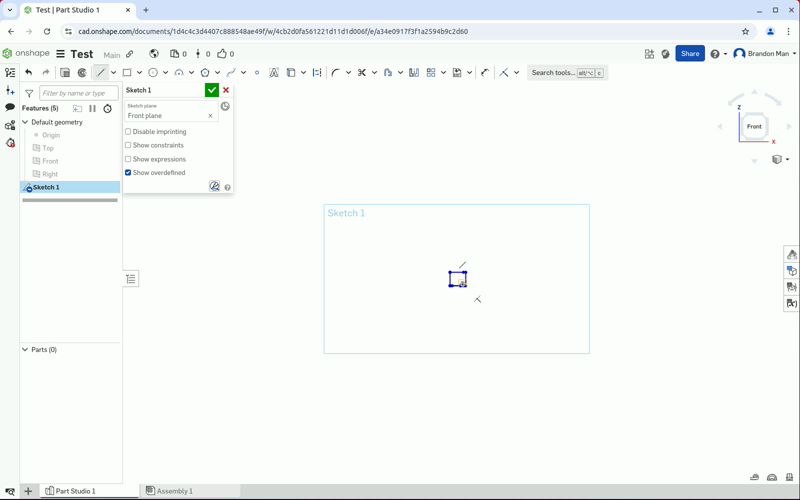
scroll(-6)
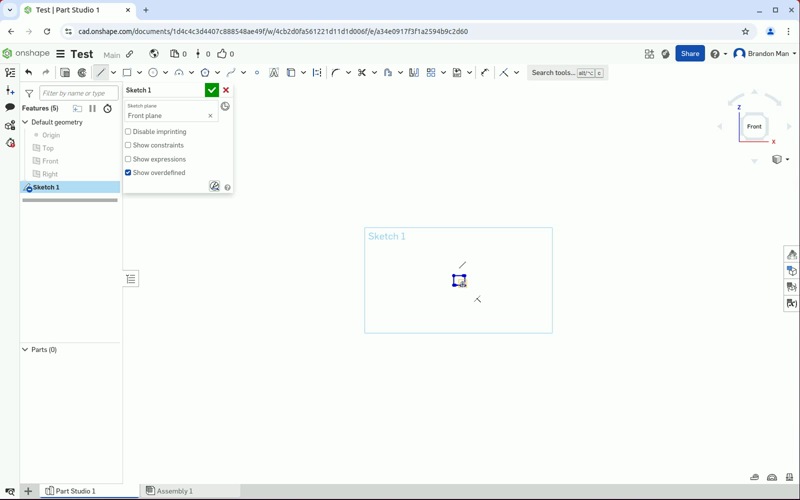
scroll(-6)
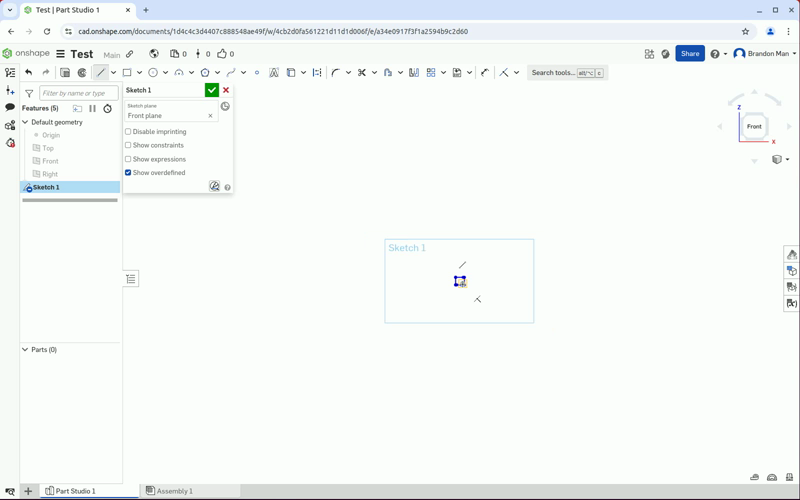
scroll(-6)
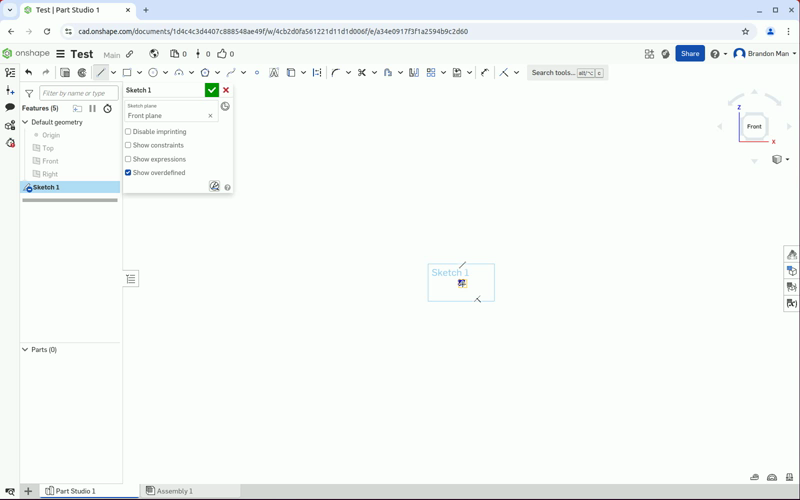
key_down(shift)
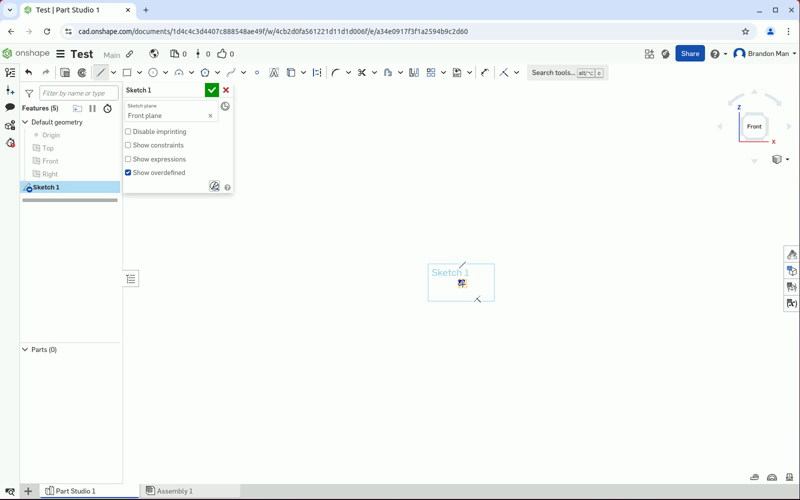
mouse_move(492, 283)
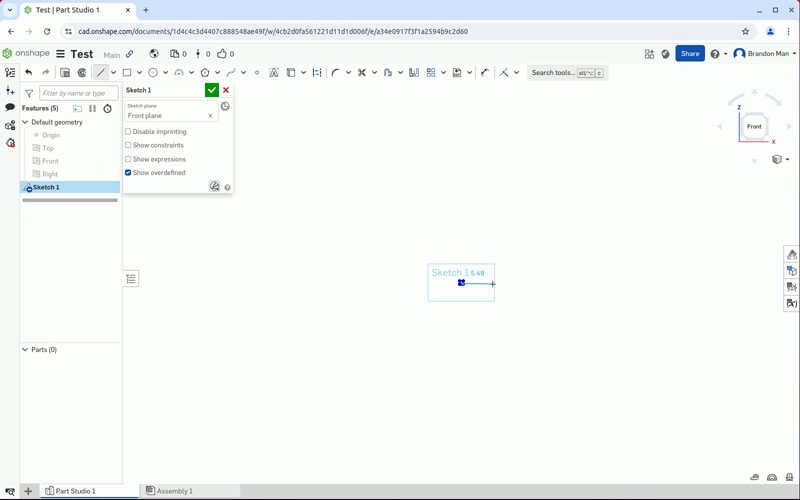
mouse_move(462, 282)
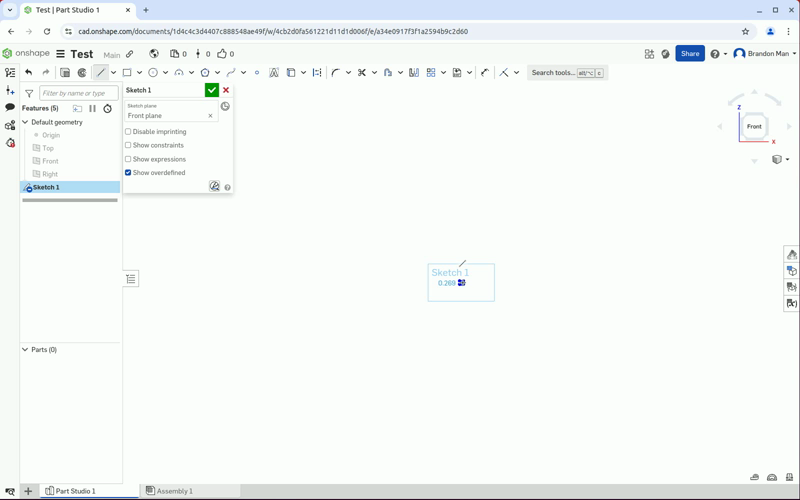
scroll(6)
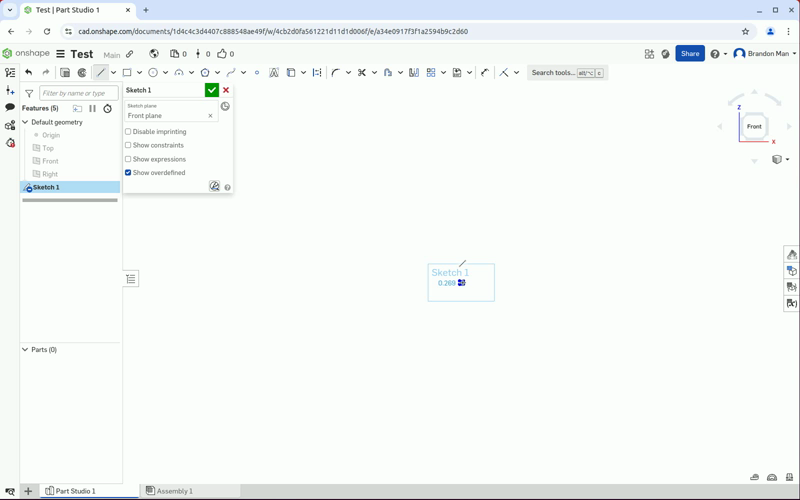
scroll(6)
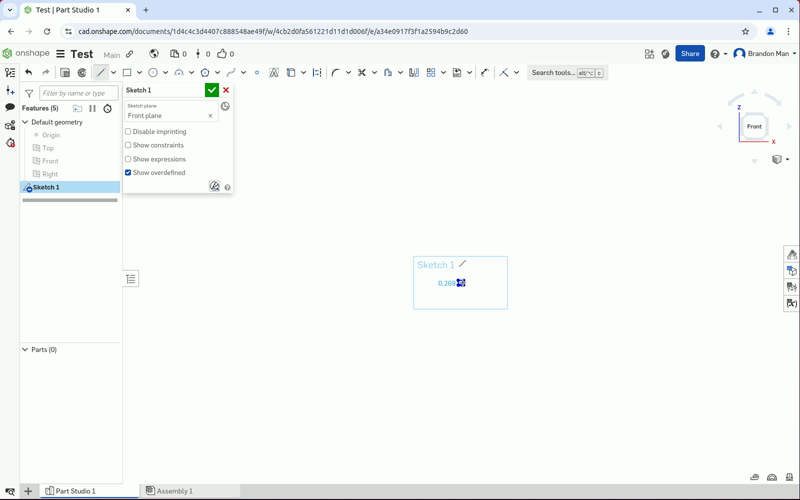
scroll(6)
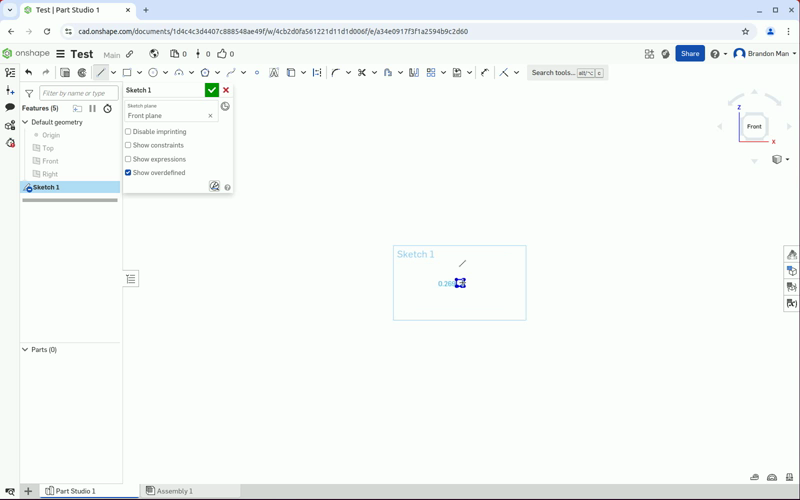
scroll(6)
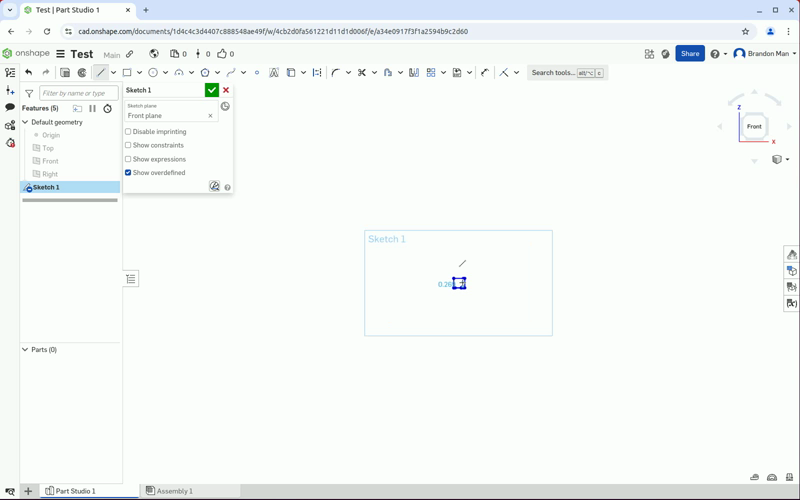
scroll(6)
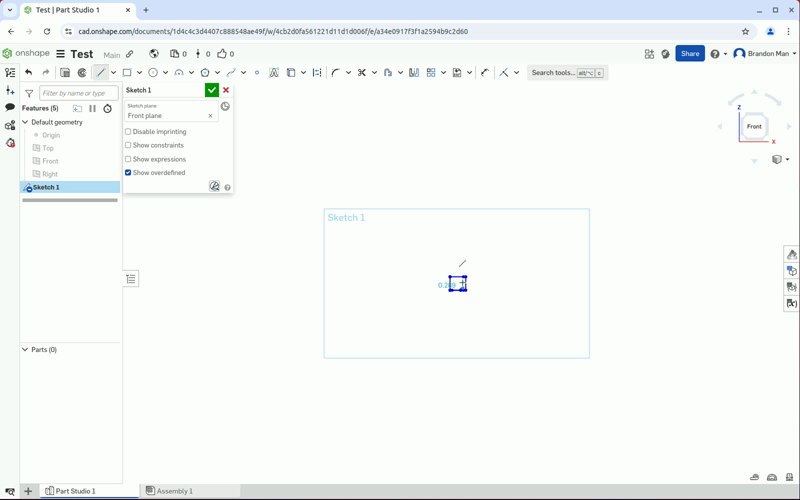
scroll(6)
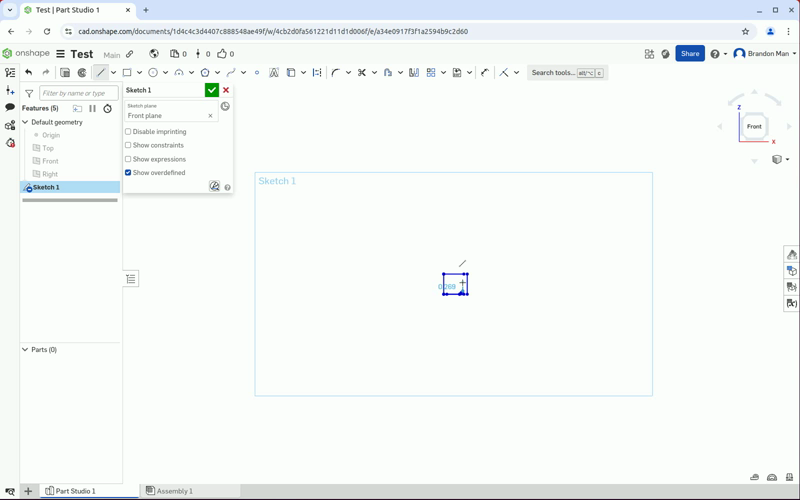
scroll(6)
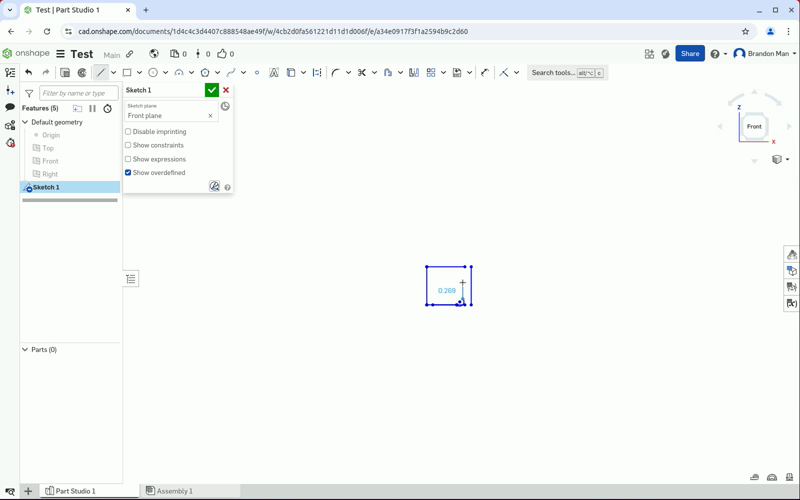
click(462, 282)
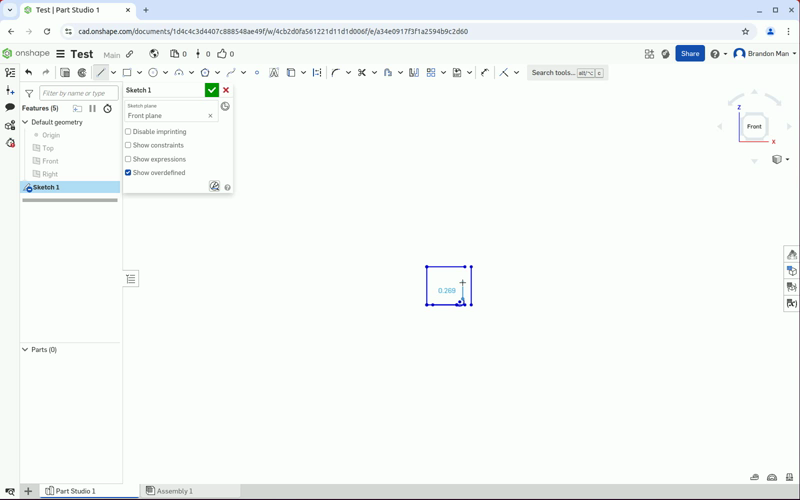
scroll(-6)
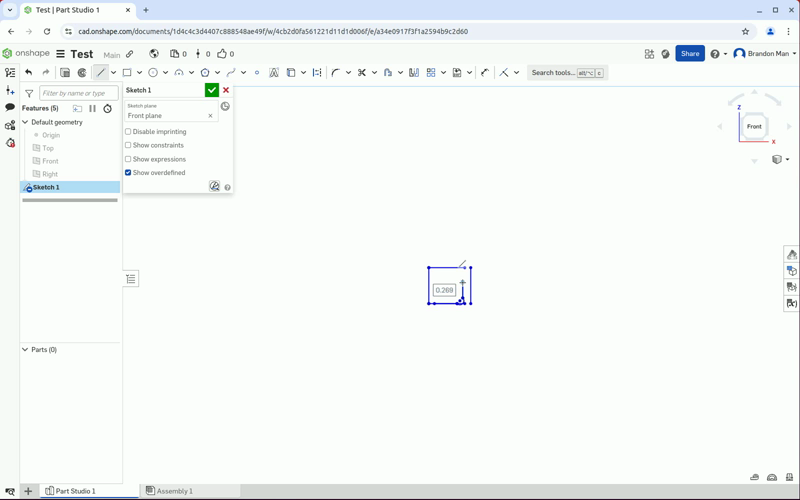
scroll(-6)
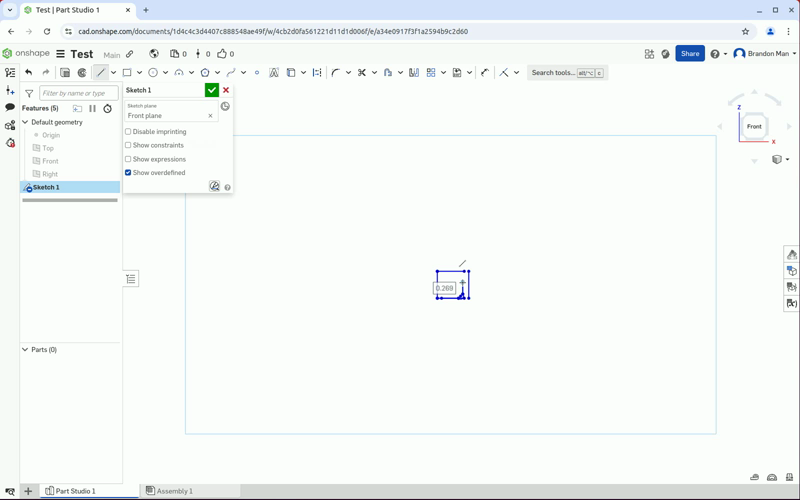
scroll(-6)
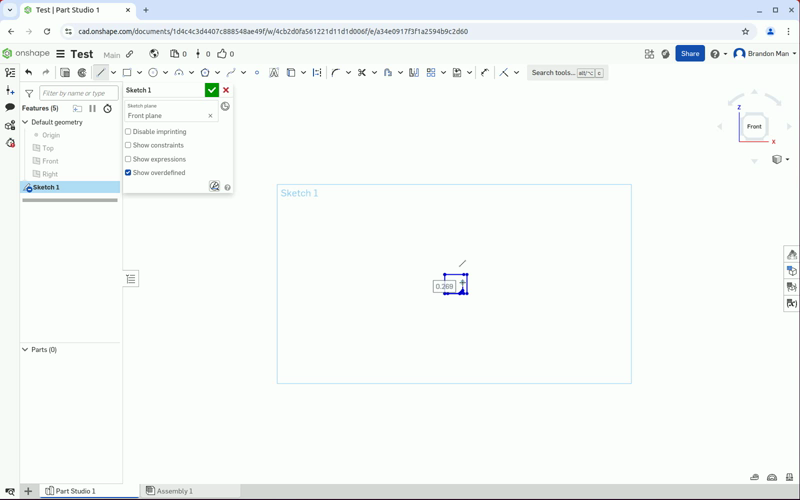
scroll(-6)
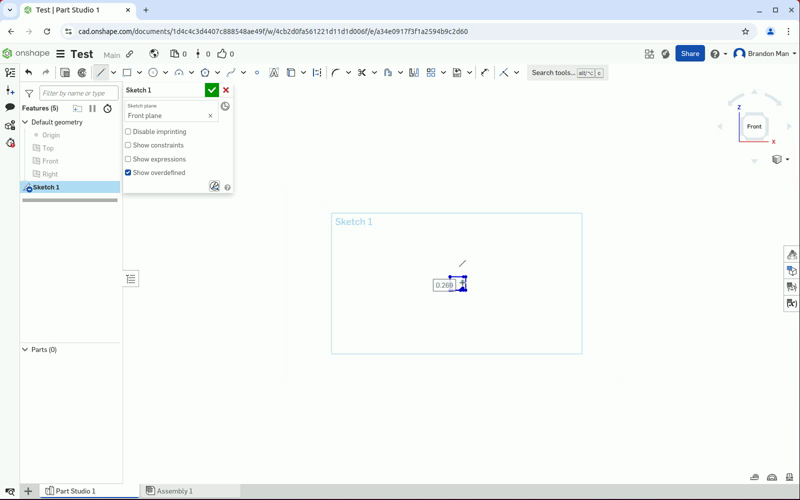
scroll(-6)
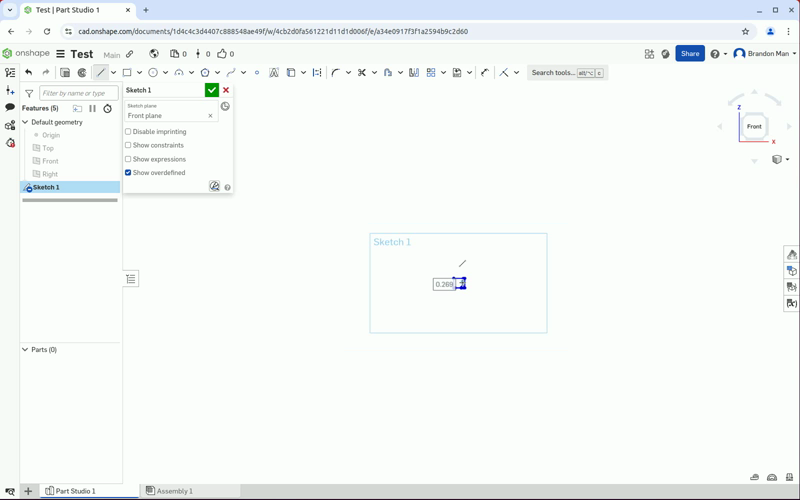
scroll(-6)
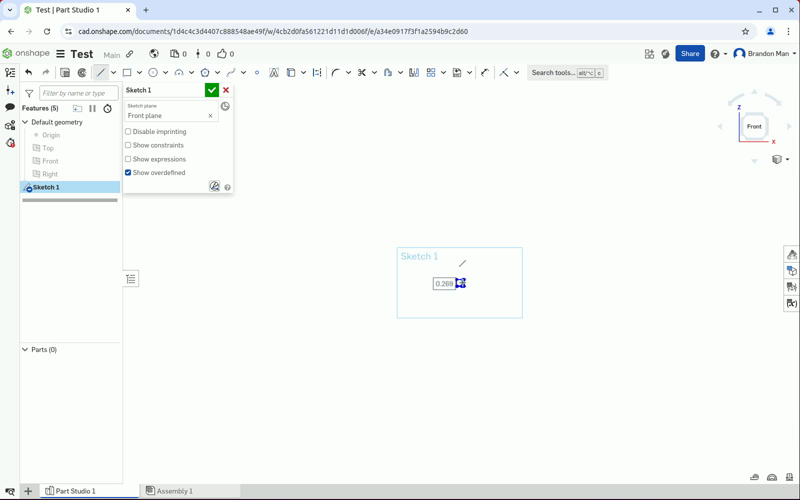
scroll(-6)
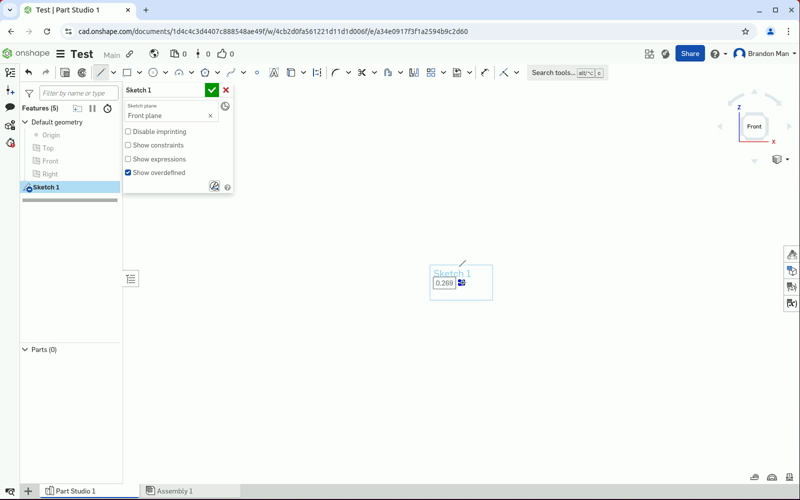
key_up(shift)
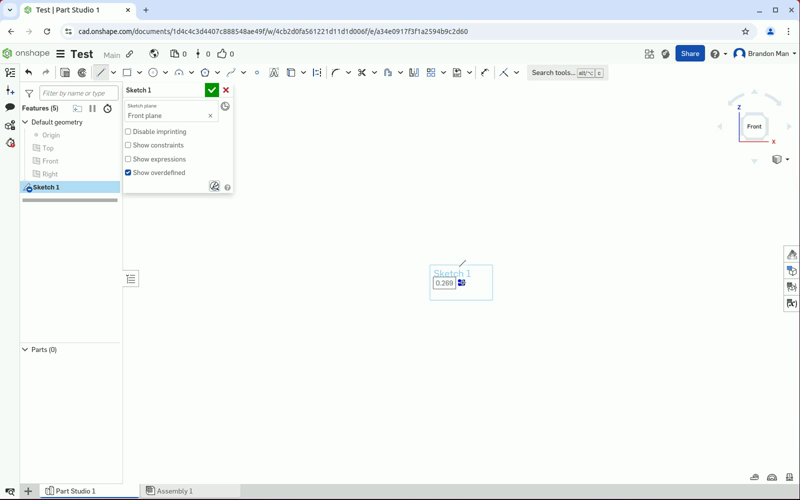
key(esc)
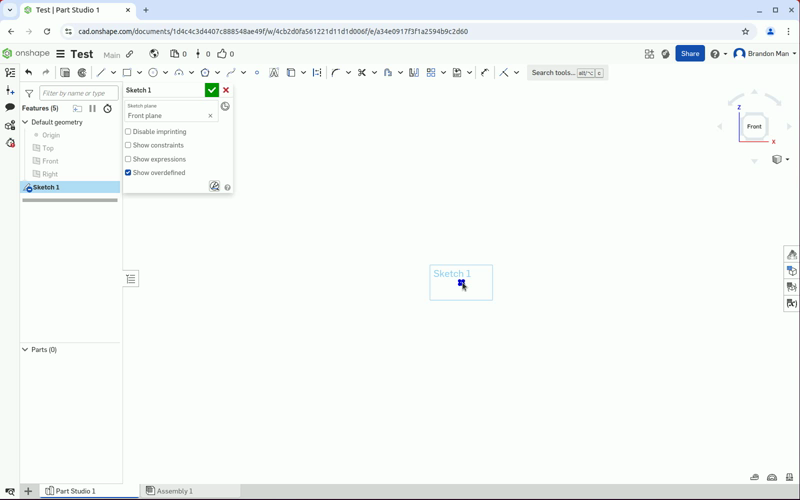
key(a)
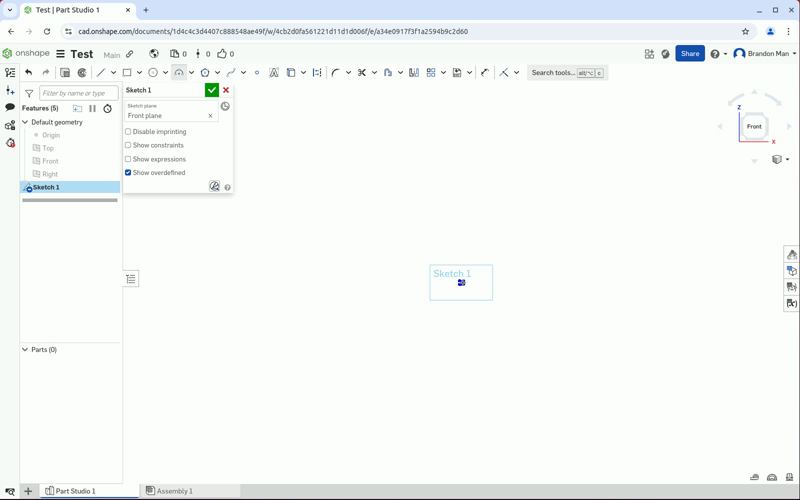
mouse_move(462, 282)
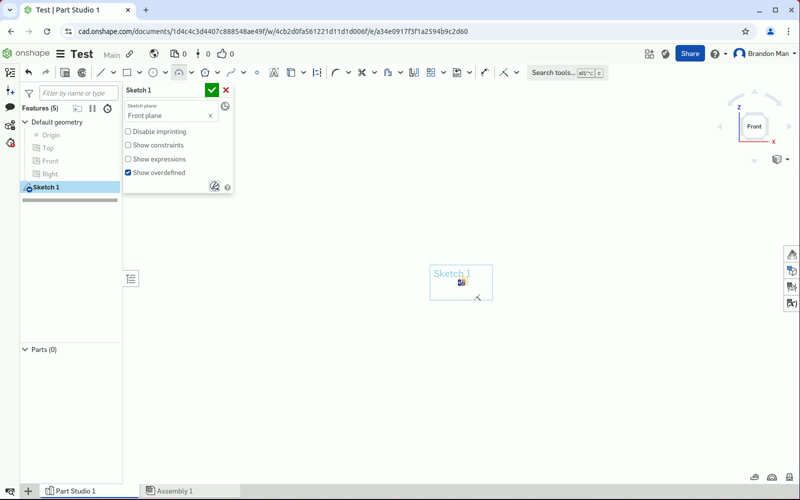
scroll(6)
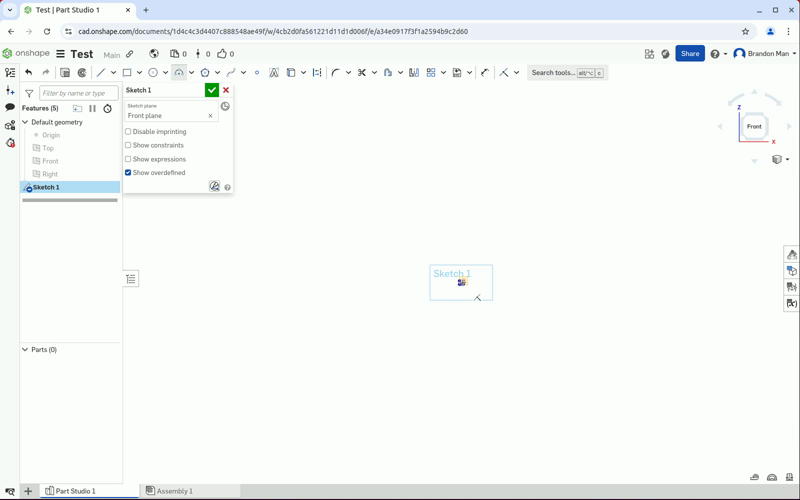
scroll(6)
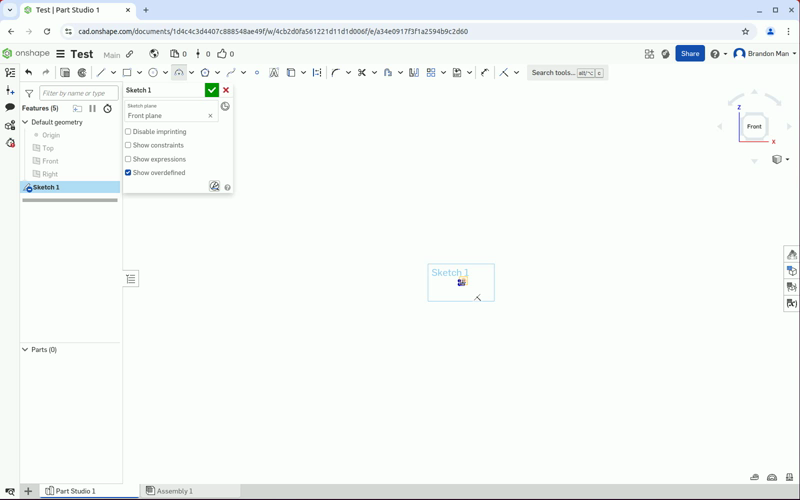
scroll(6)
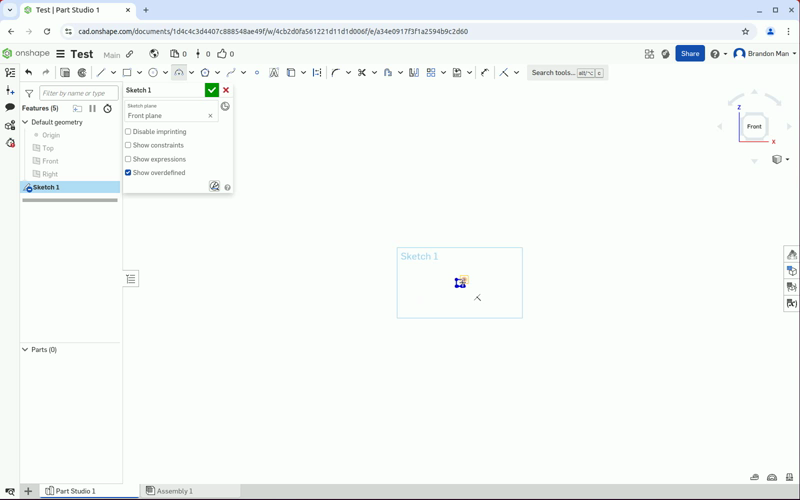
scroll(6)
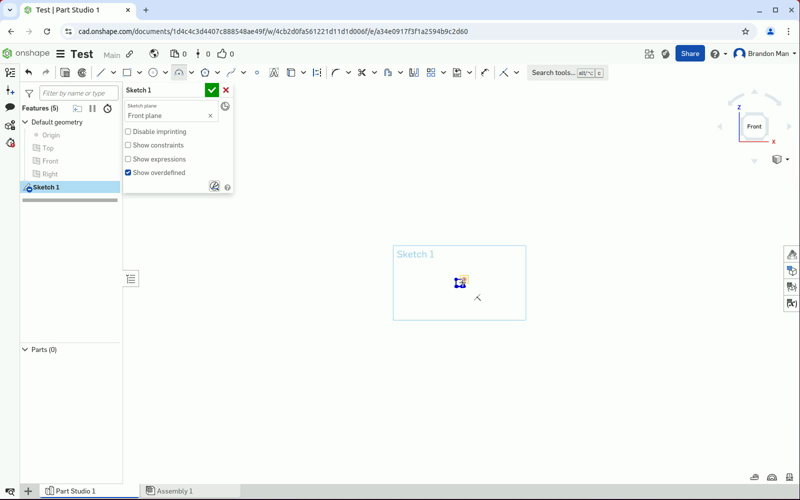
scroll(6)
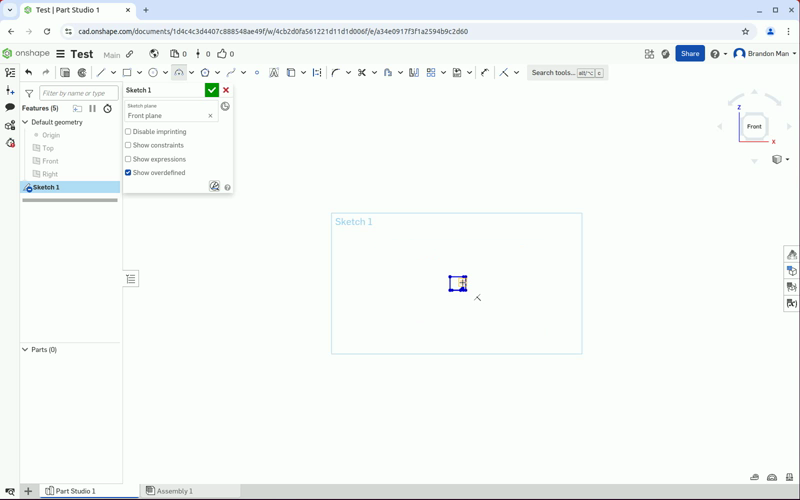
scroll(6)
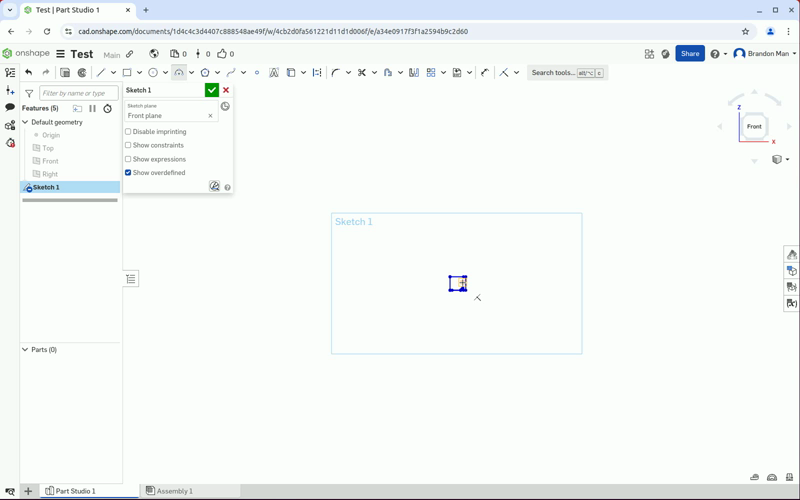
scroll(6)
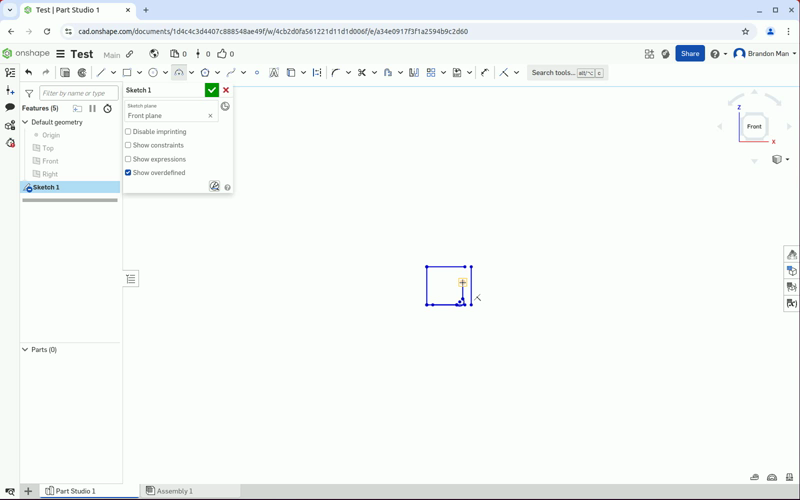
click(462, 282)
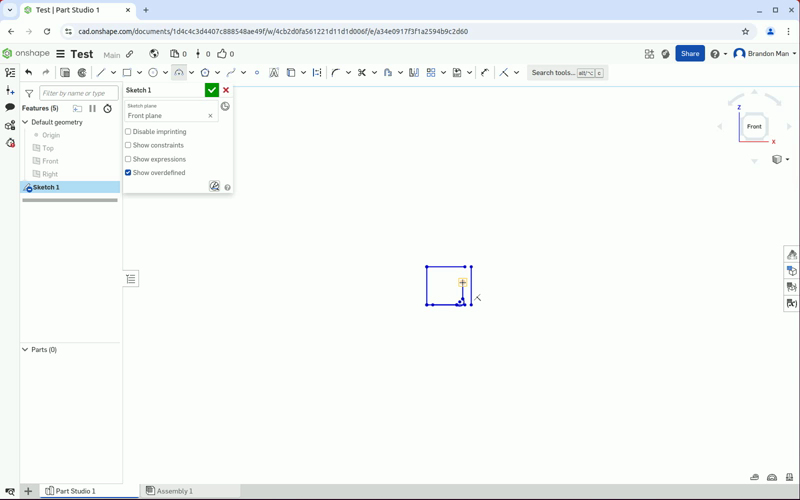
scroll(-6)
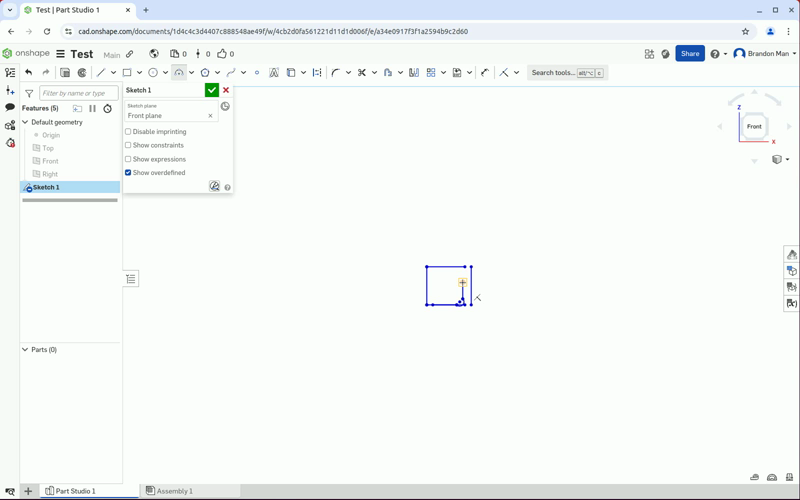
scroll(-6)
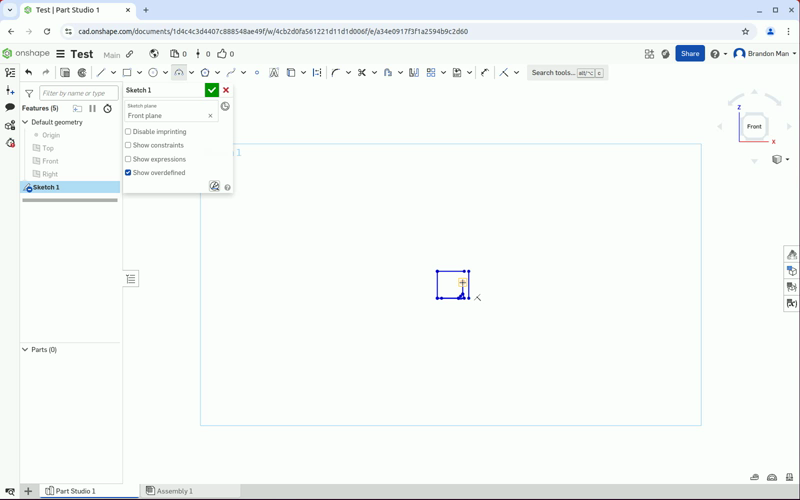
scroll(-6)
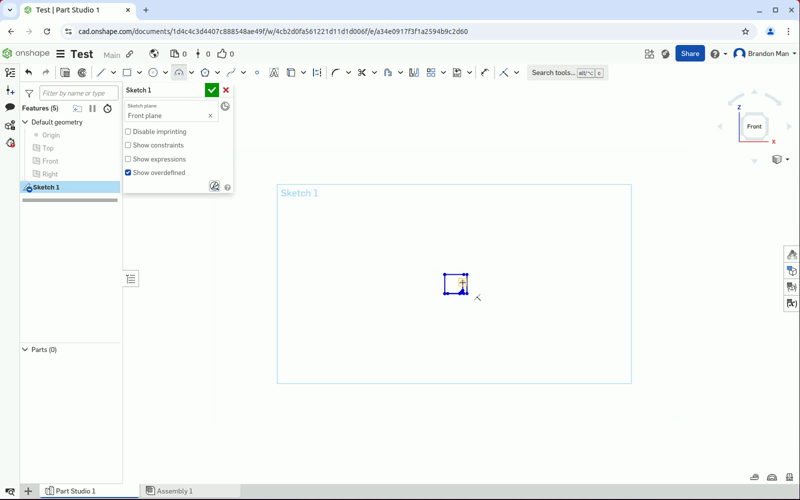
scroll(-6)
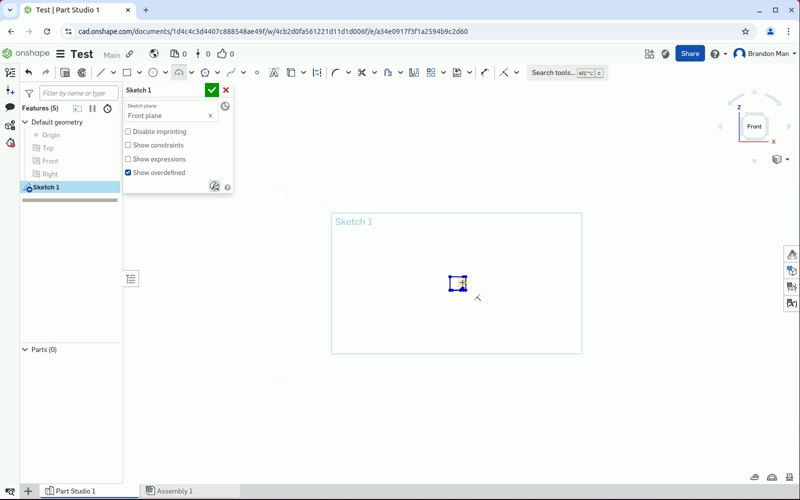
scroll(-6)
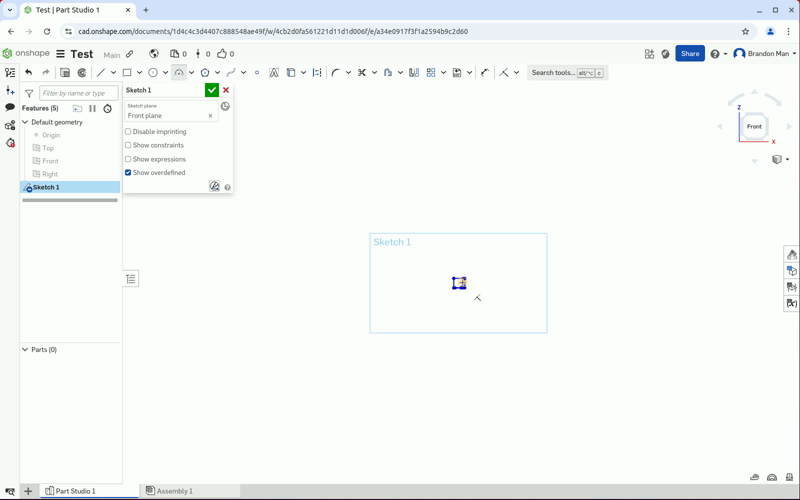
scroll(-6)
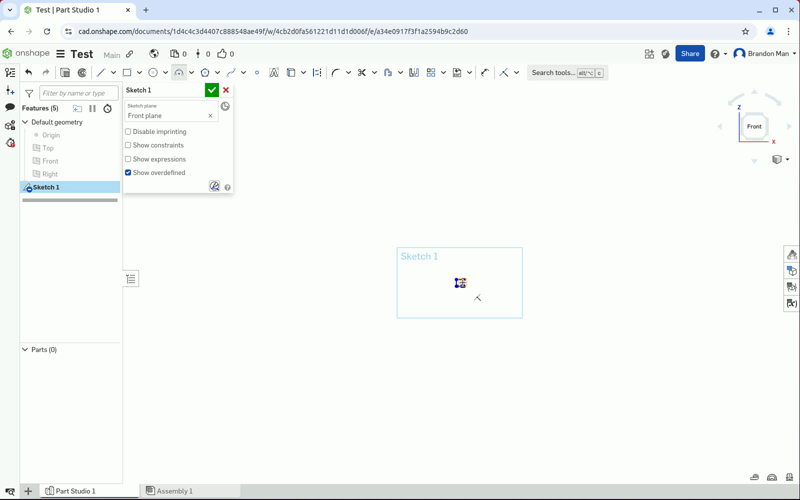
scroll(-6)
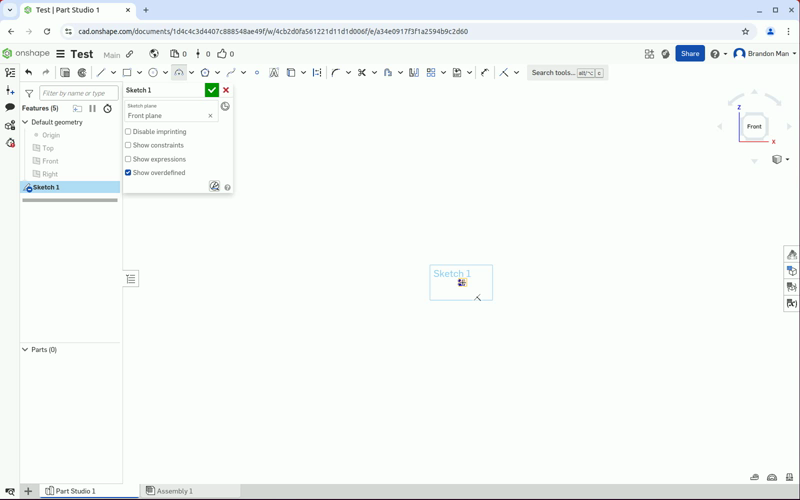
key_down(shift)
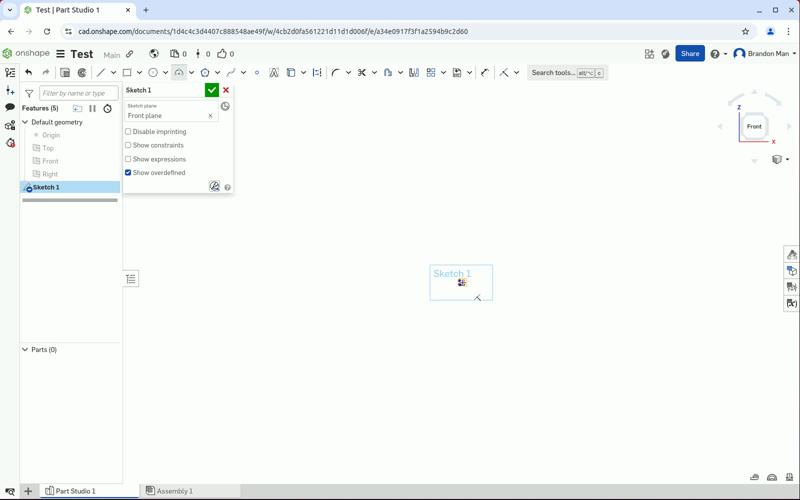
mouse_move(462, 281)
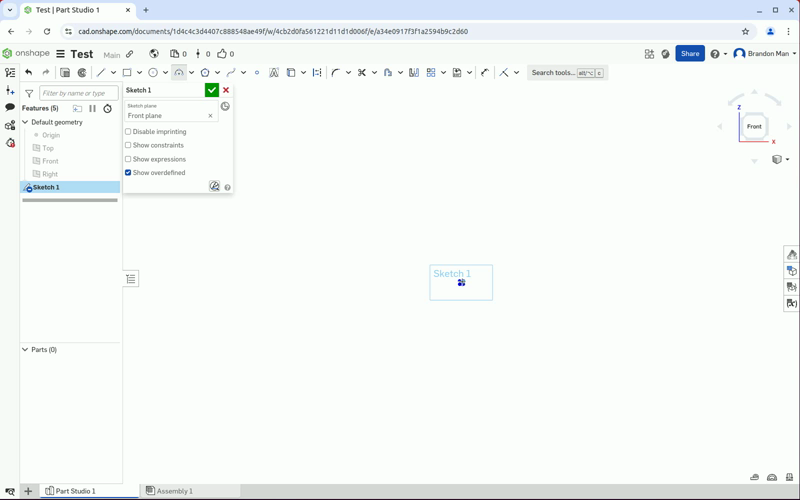
scroll(6)
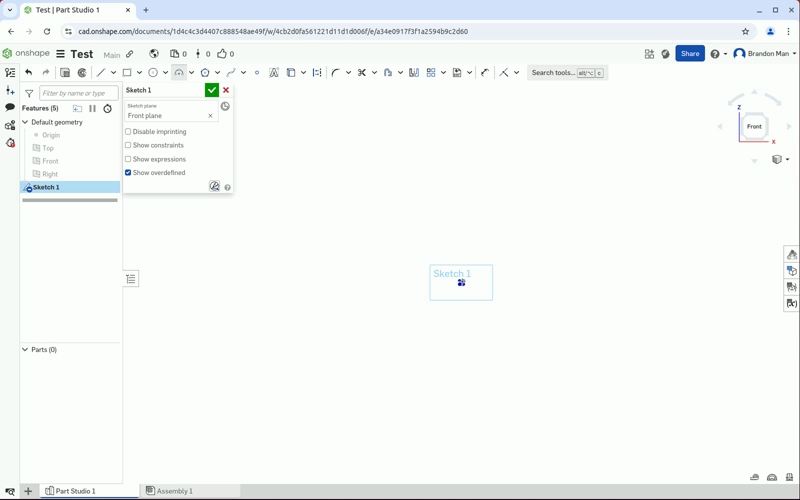
scroll(6)
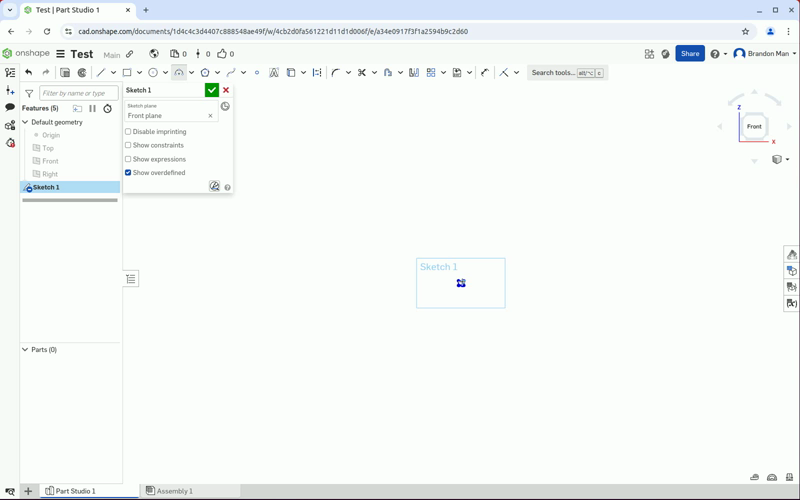
scroll(6)
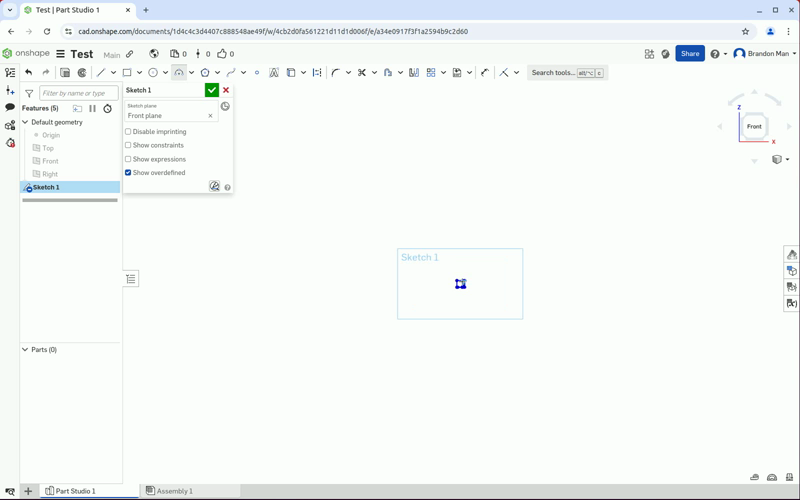
scroll(6)
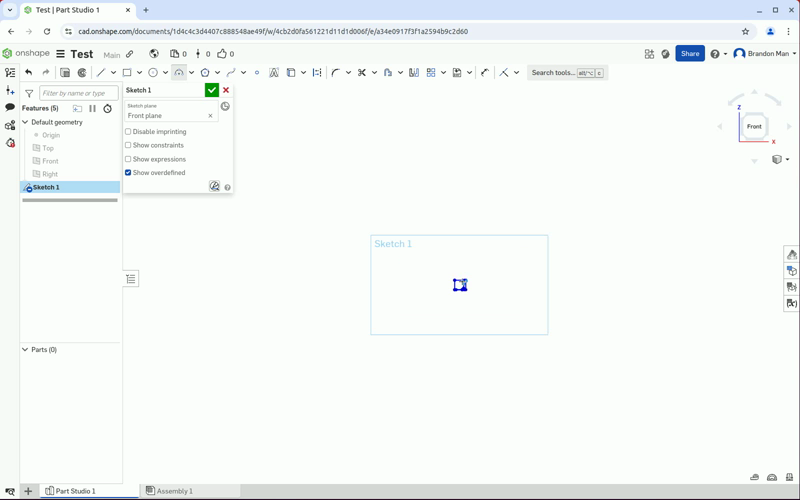
scroll(6)
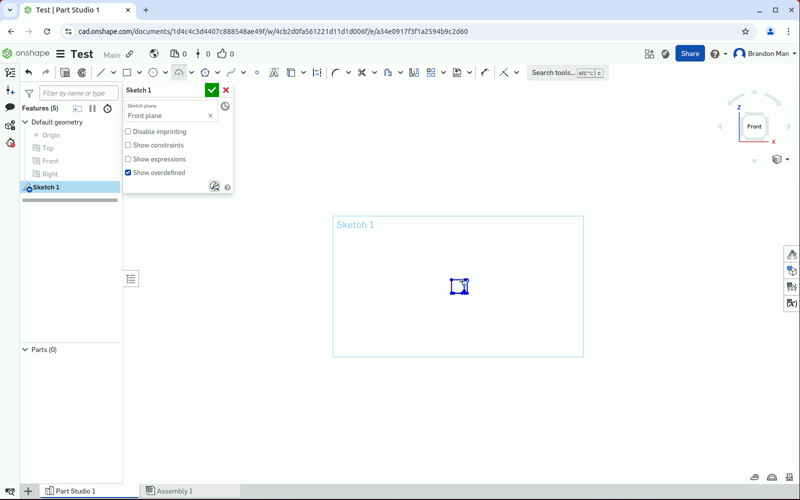
scroll(6)
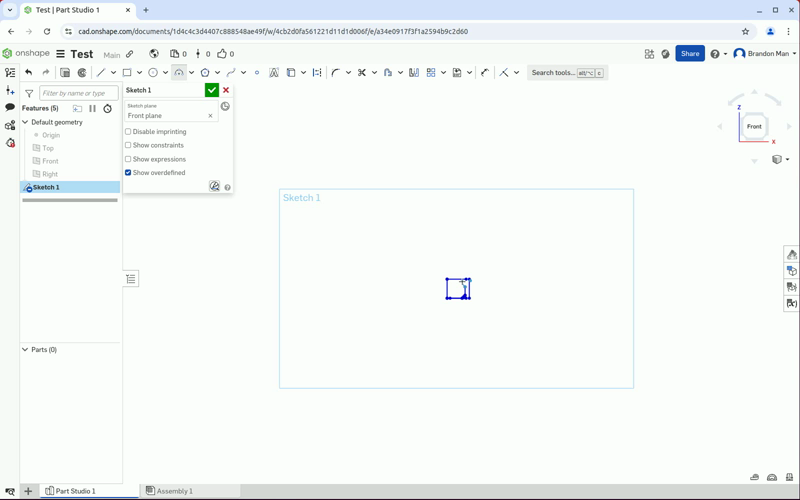
scroll(6)
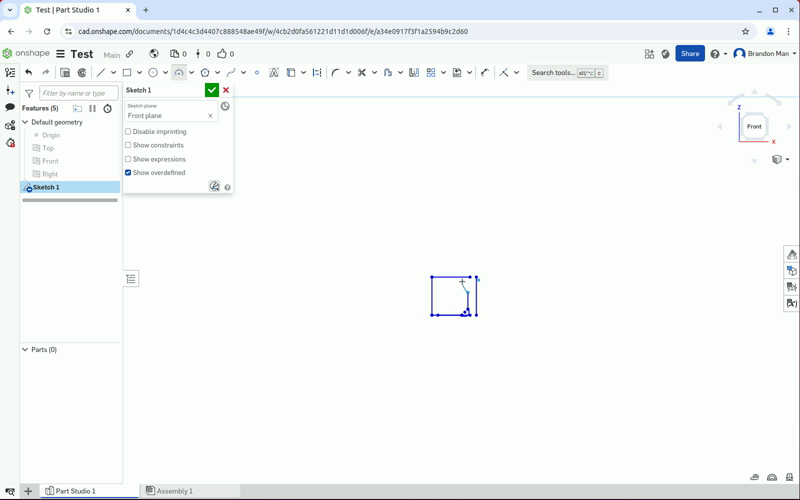
click(462, 281)
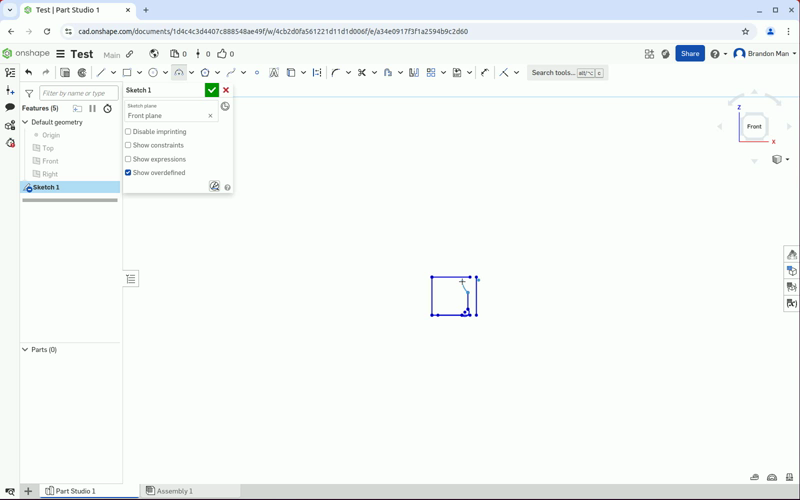
scroll(-6)
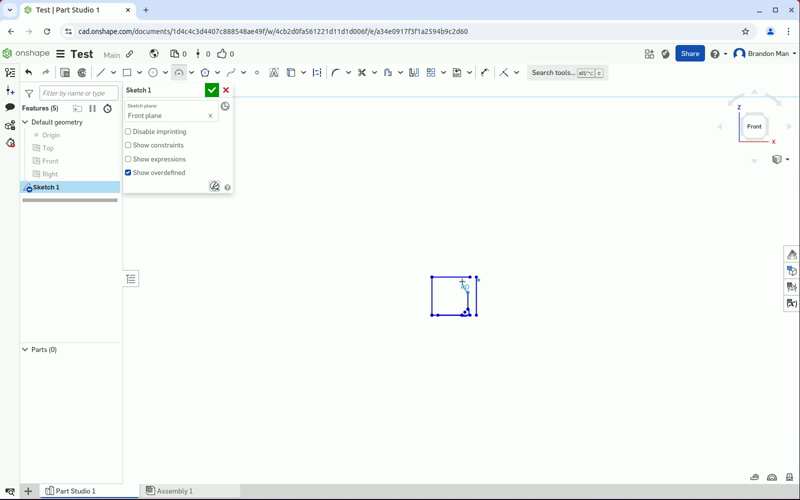
scroll(-6)
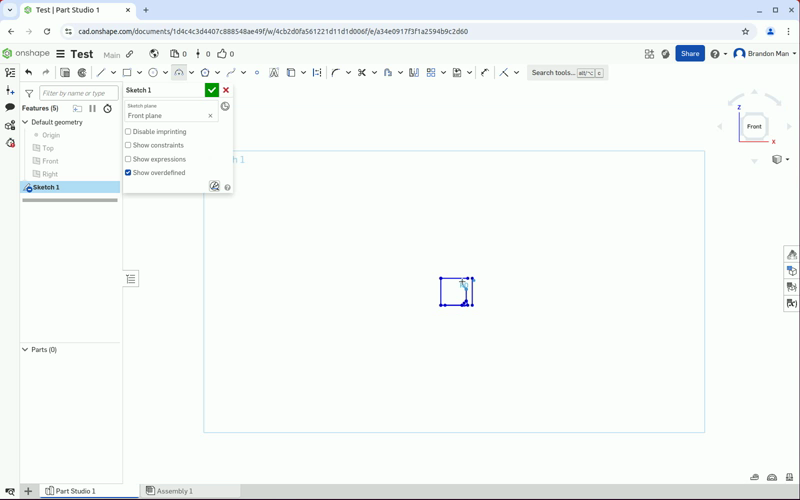
scroll(-6)
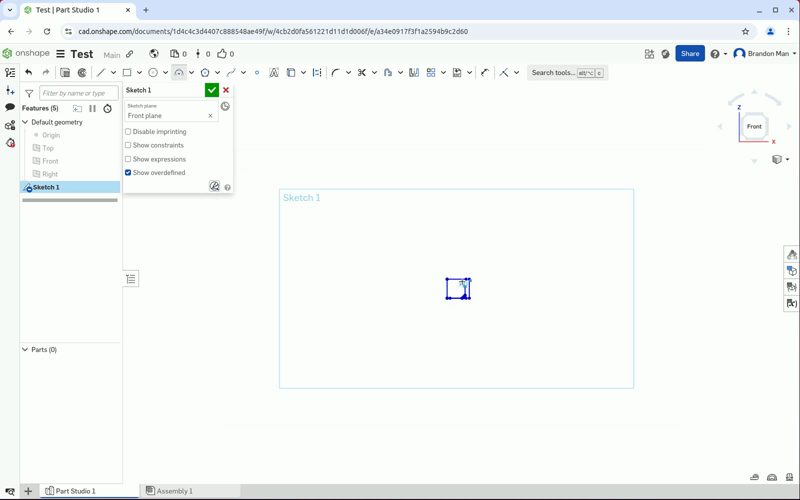
scroll(-6)
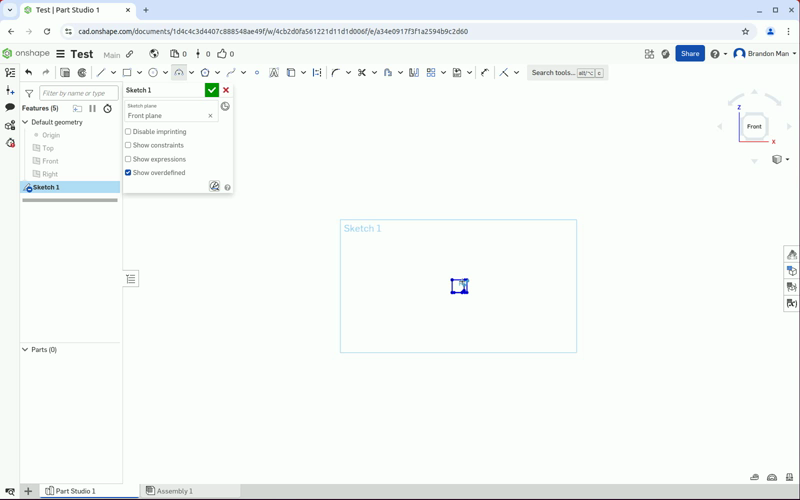
scroll(-6)
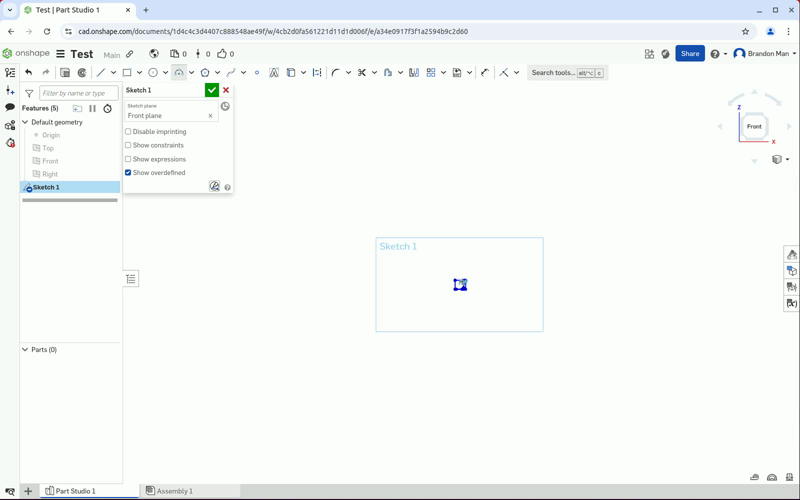
scroll(-6)
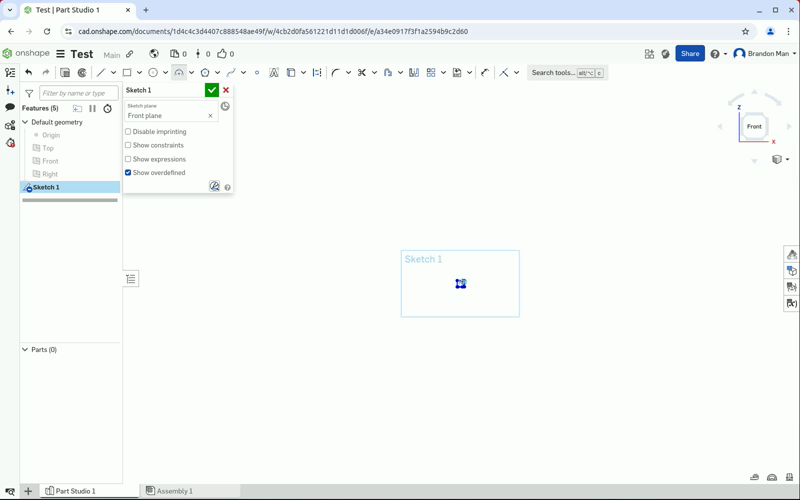
scroll(-6)
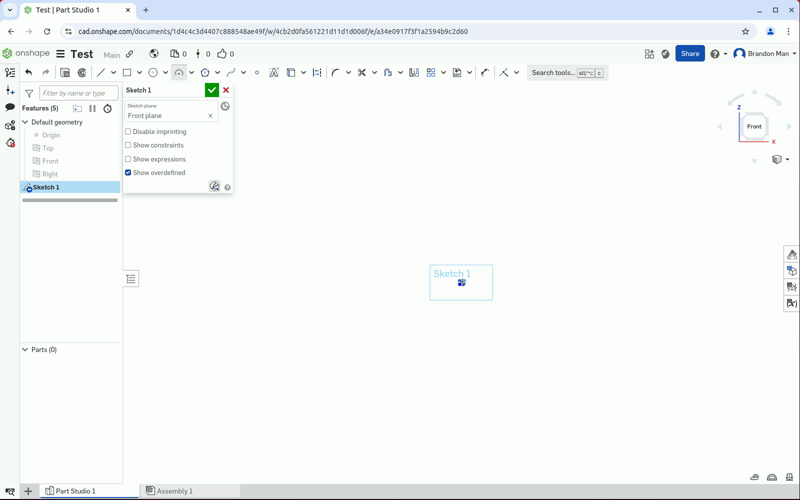
mouse_move(462, 281)
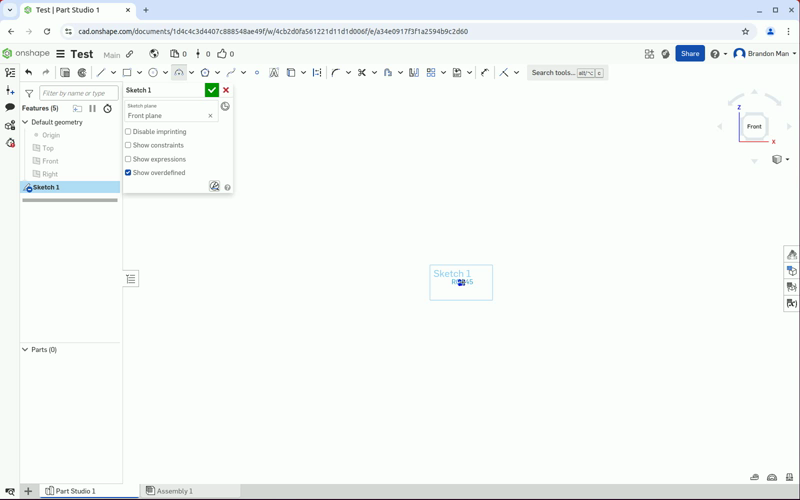
scroll(6)
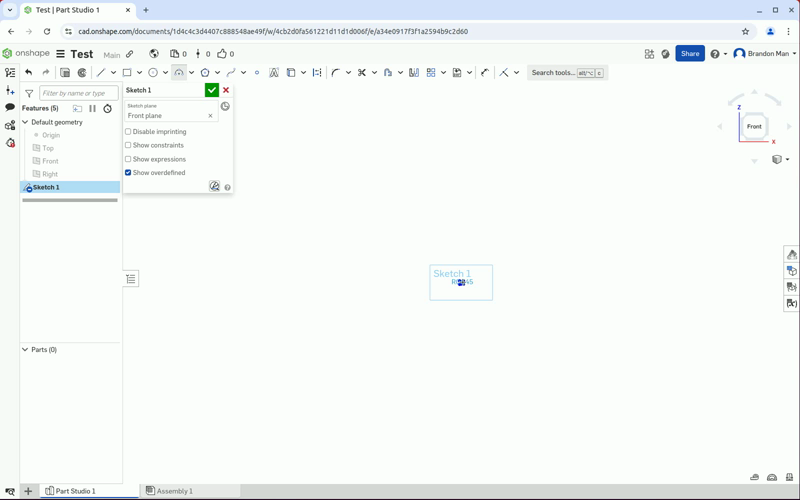
scroll(6)
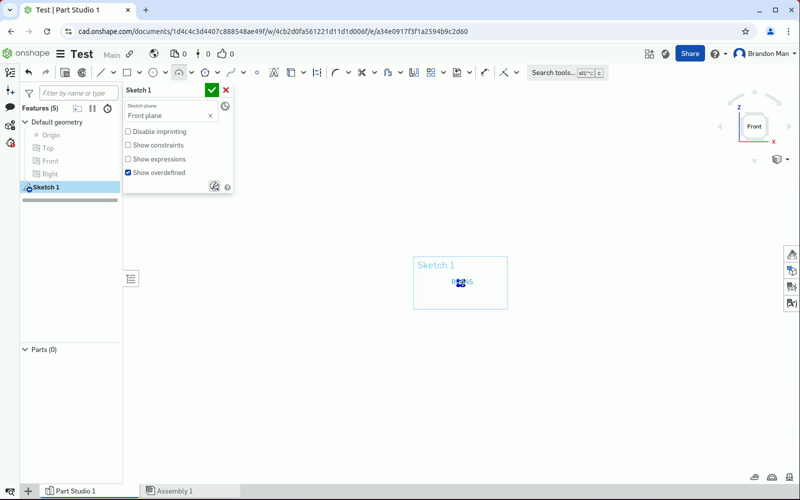
scroll(6)
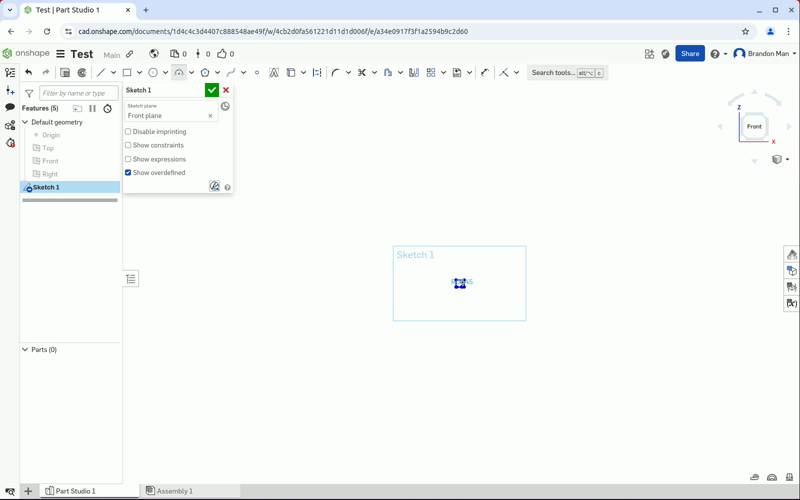
scroll(6)
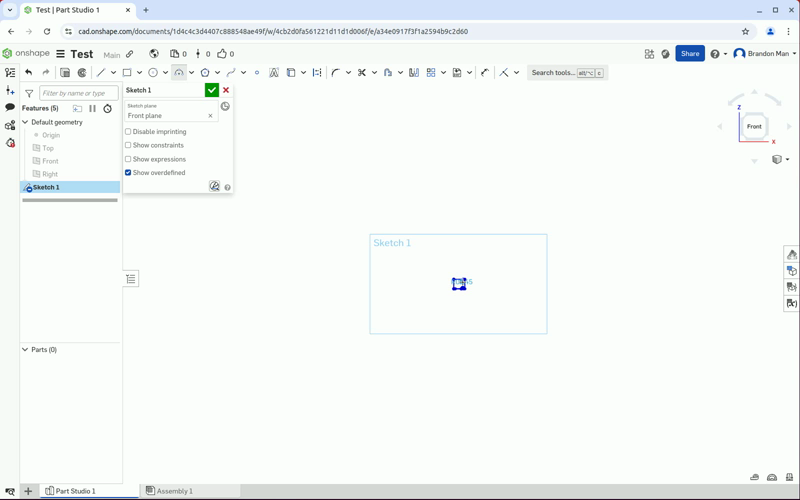
scroll(6)
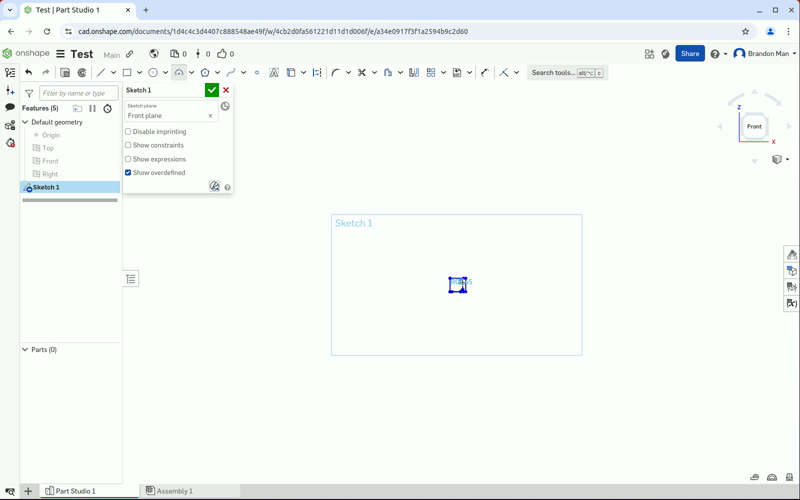
scroll(6)
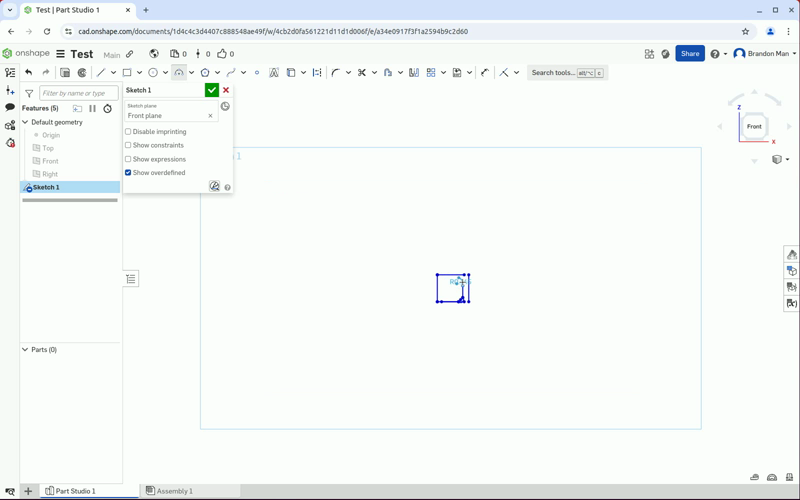
scroll(6)
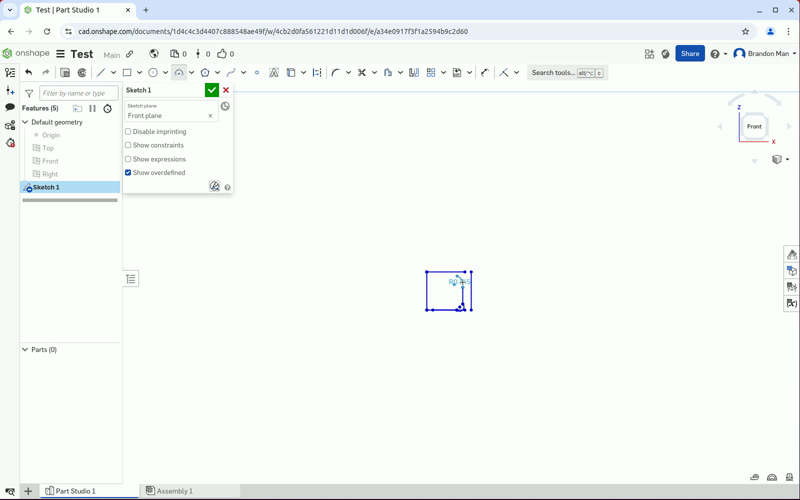
click(462, 281)
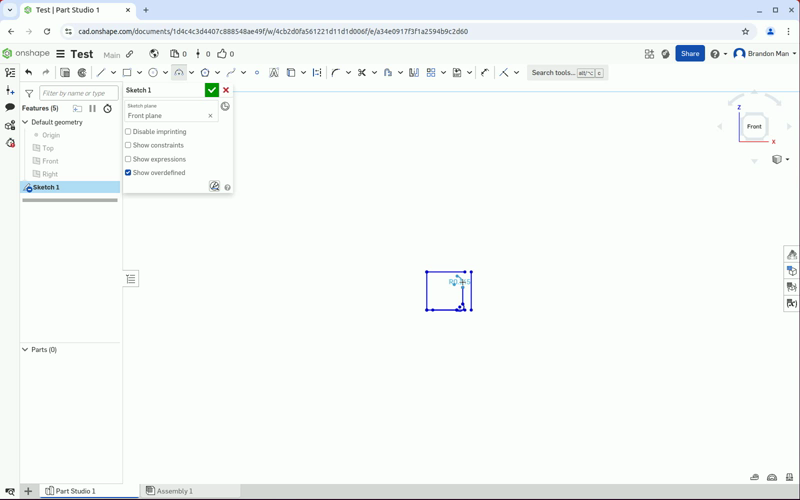
scroll(-6)
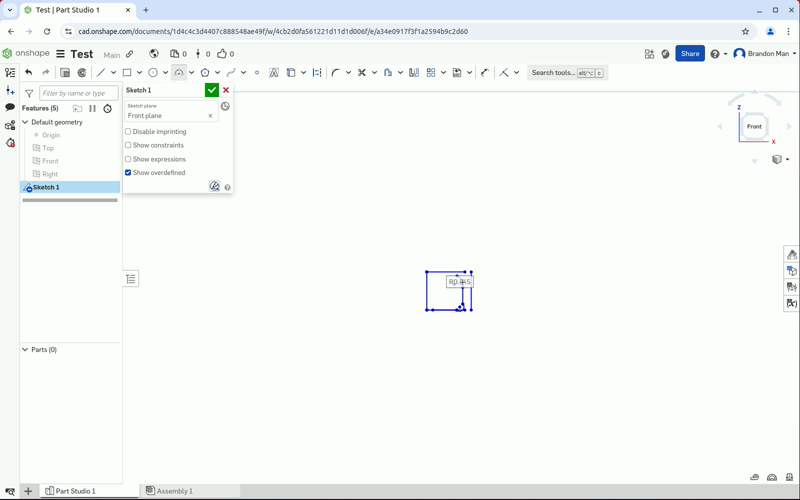
scroll(-6)
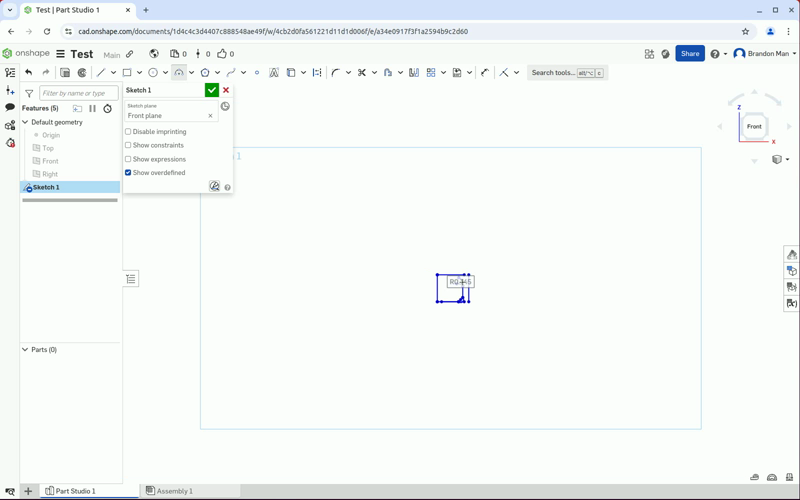
scroll(-6)
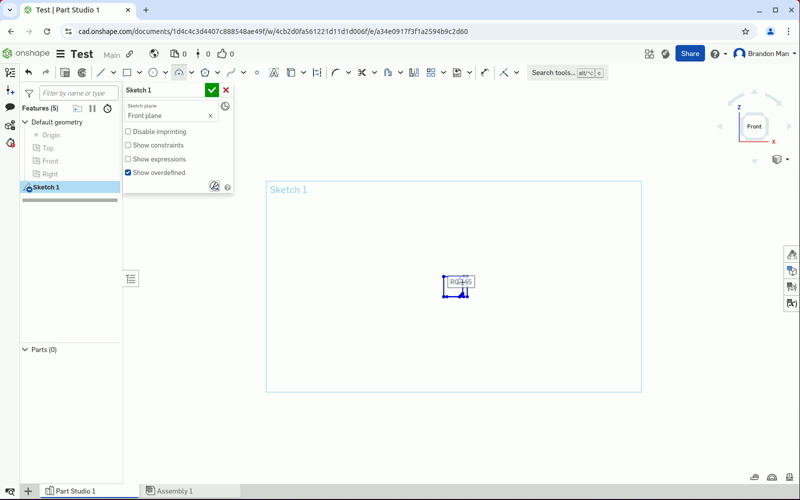
scroll(-6)
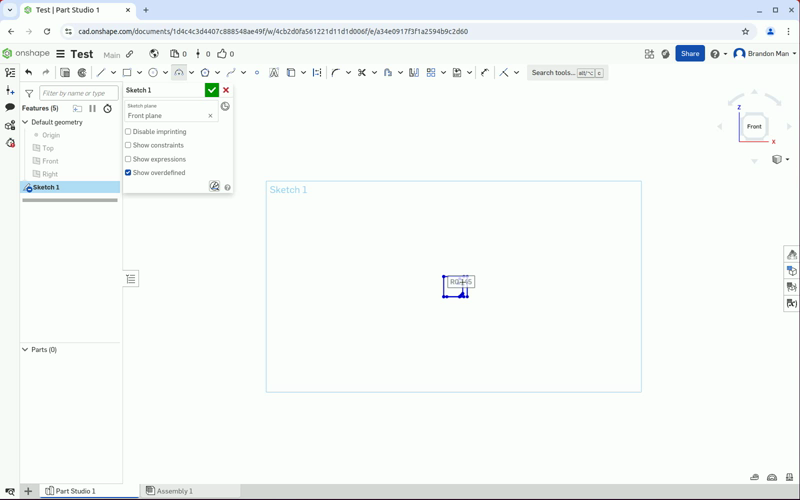
scroll(-6)
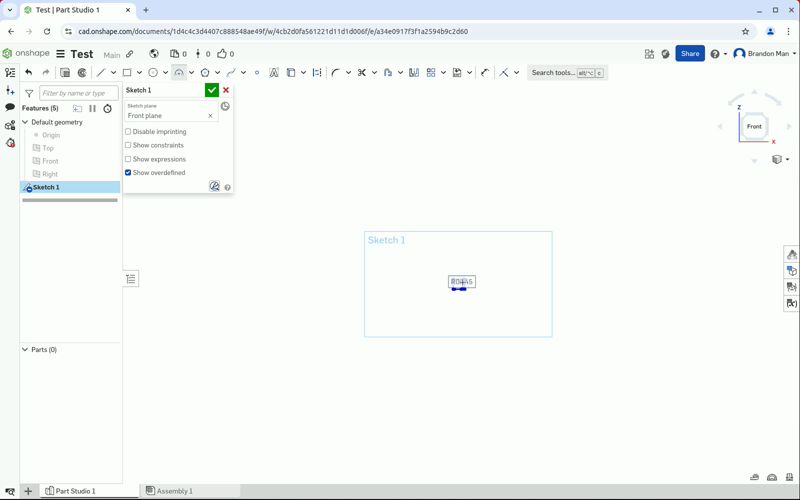
scroll(-6)
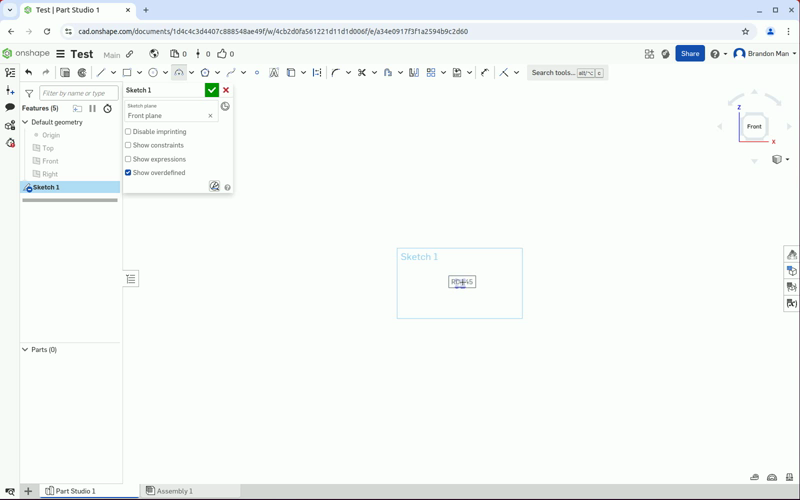
scroll(-6)
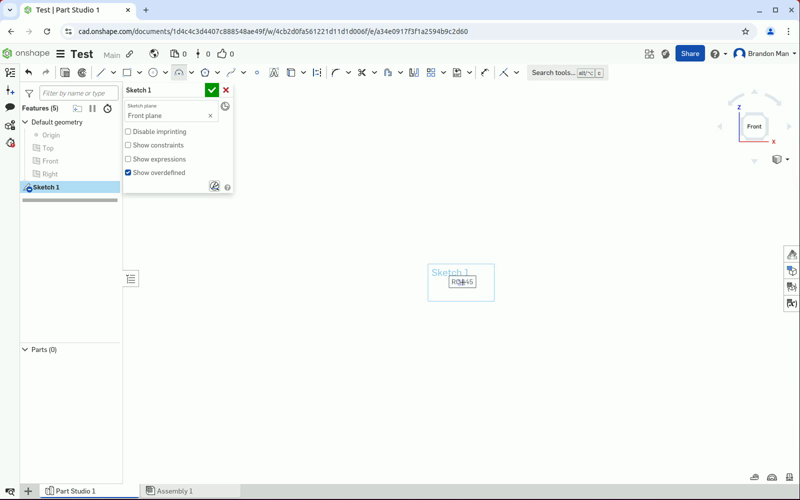
key_up(shift)
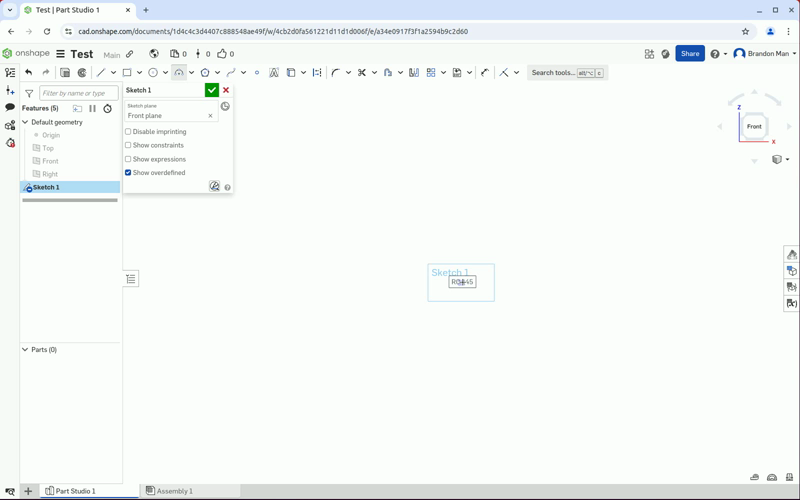
key(esc)
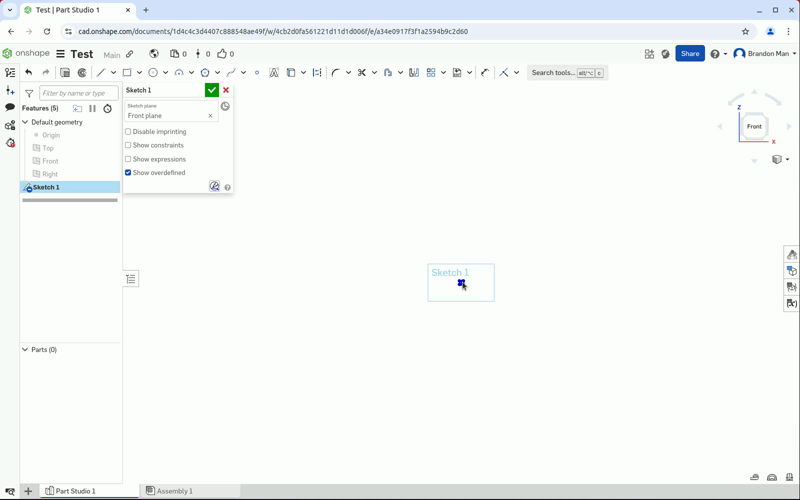
key(l)
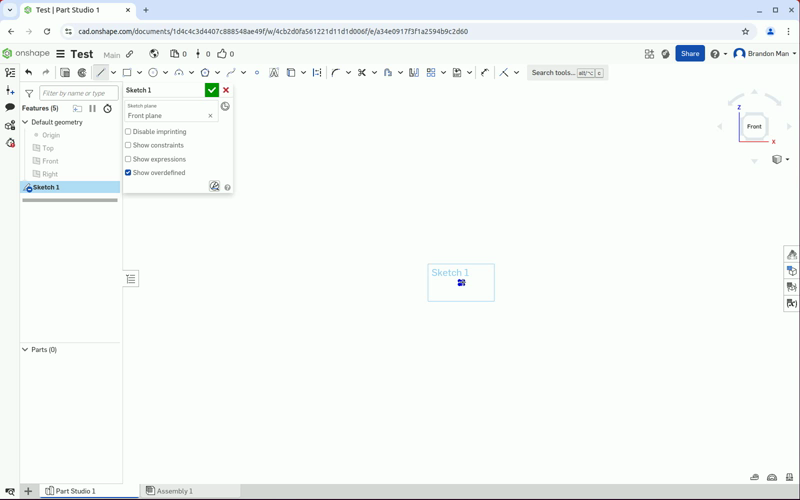
mouse_move(462, 281)
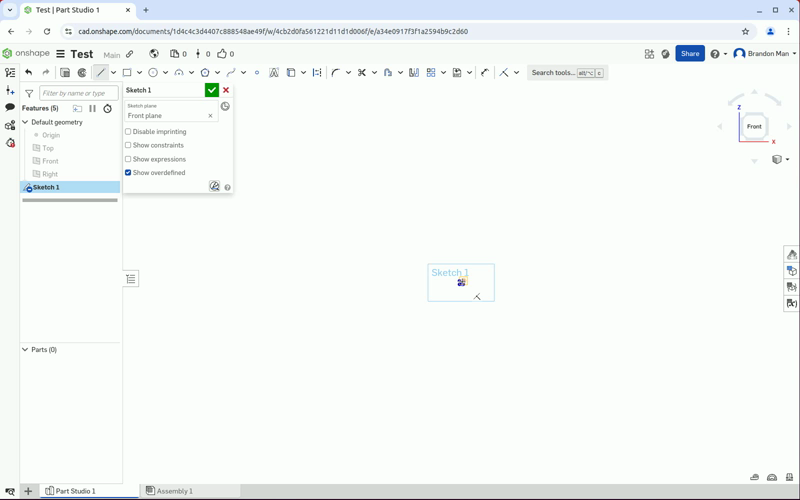
scroll(6)
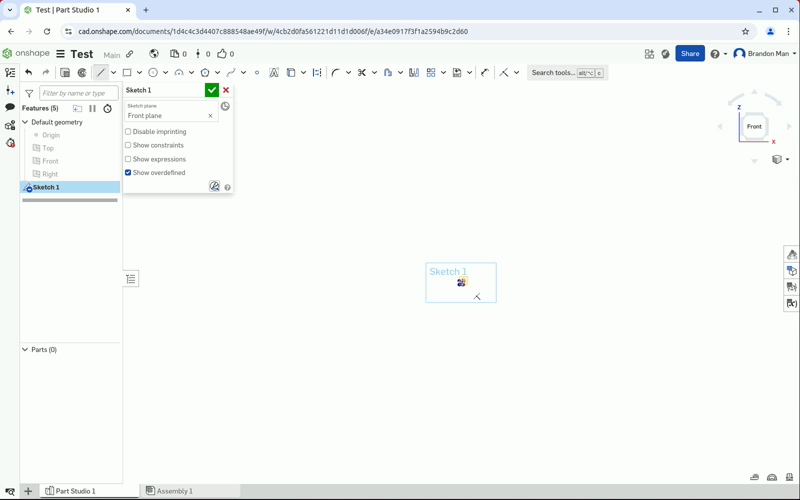
scroll(6)
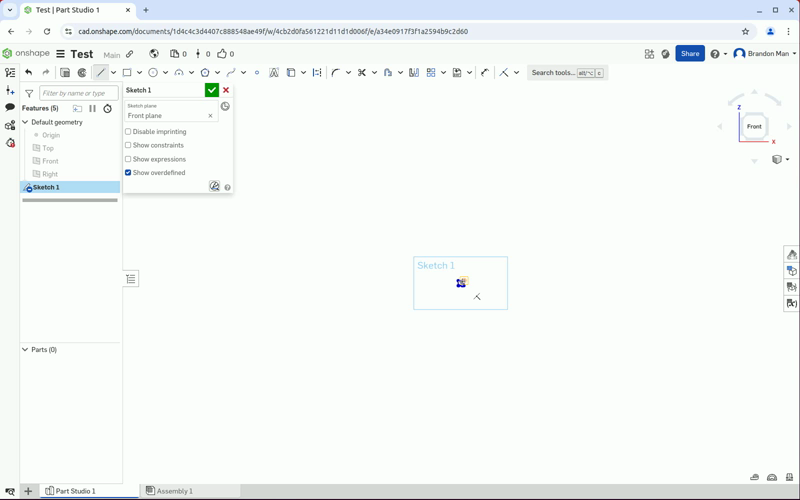
scroll(6)
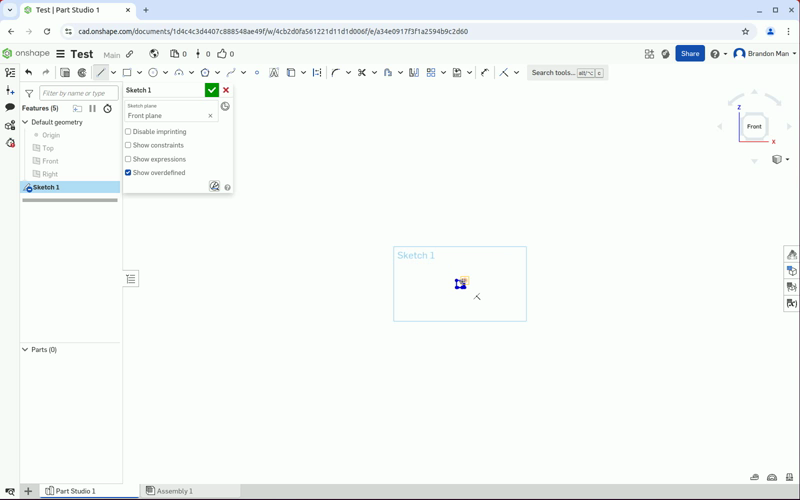
scroll(6)
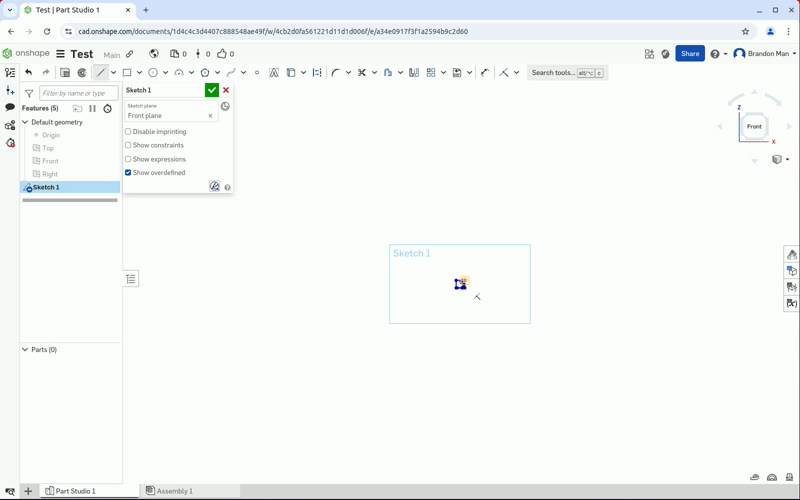
scroll(6)
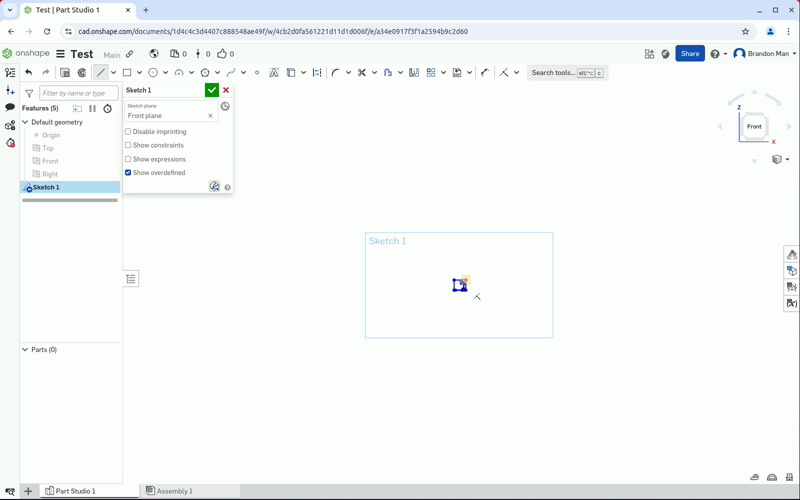
scroll(6)
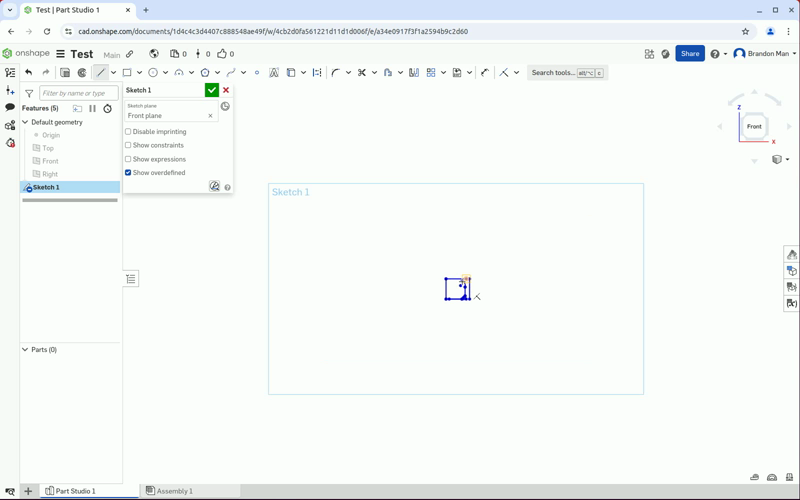
scroll(6)
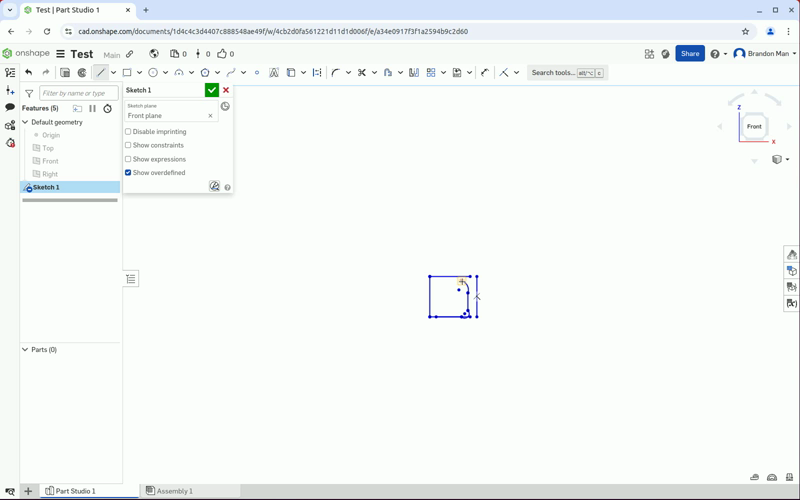
click(462, 281)
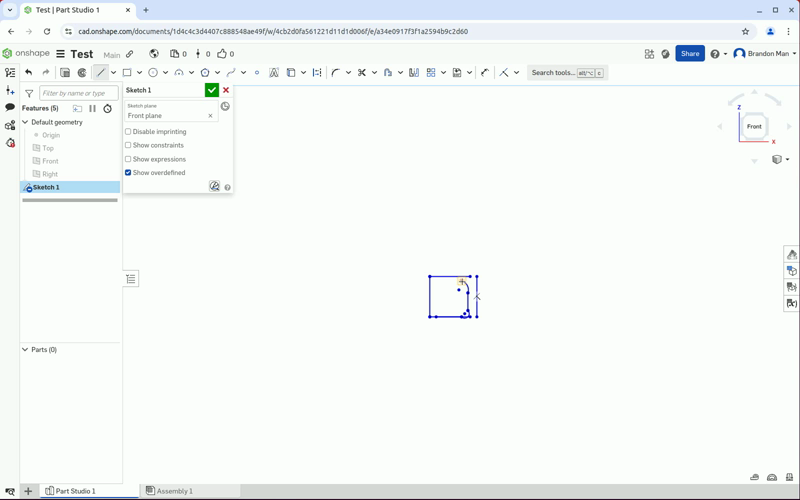
scroll(-6)
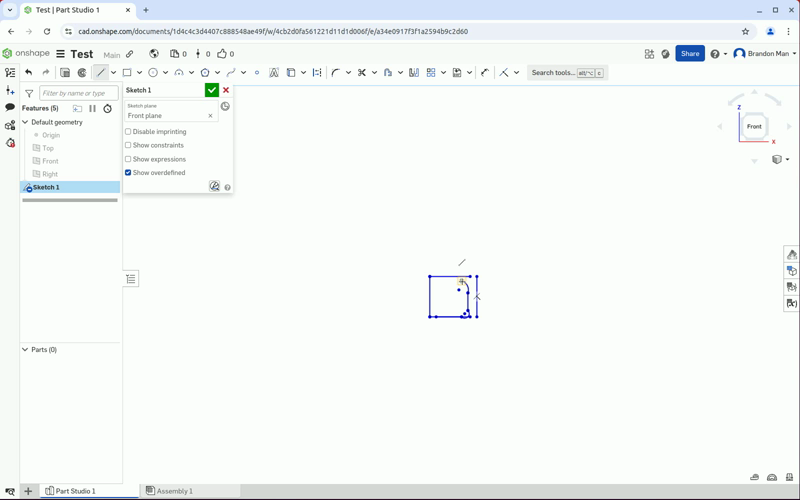
scroll(-6)
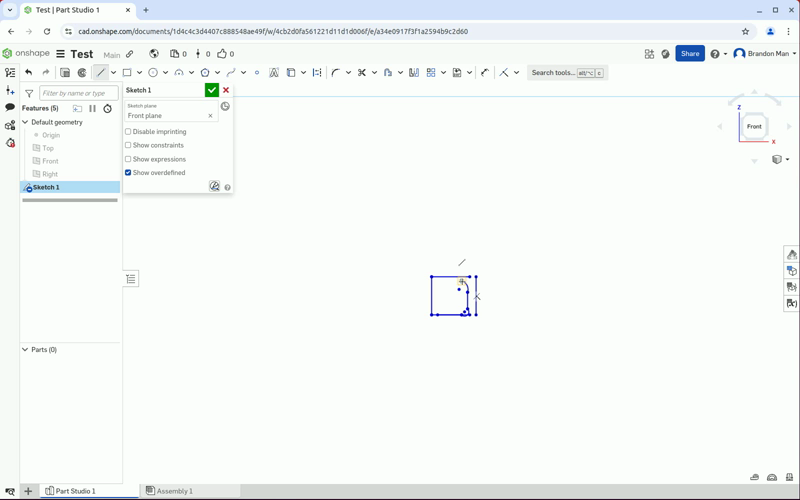
scroll(-6)
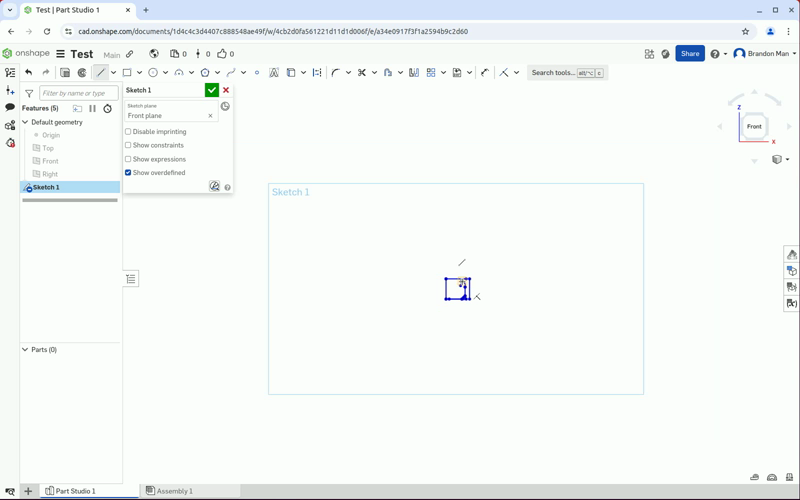
scroll(-6)
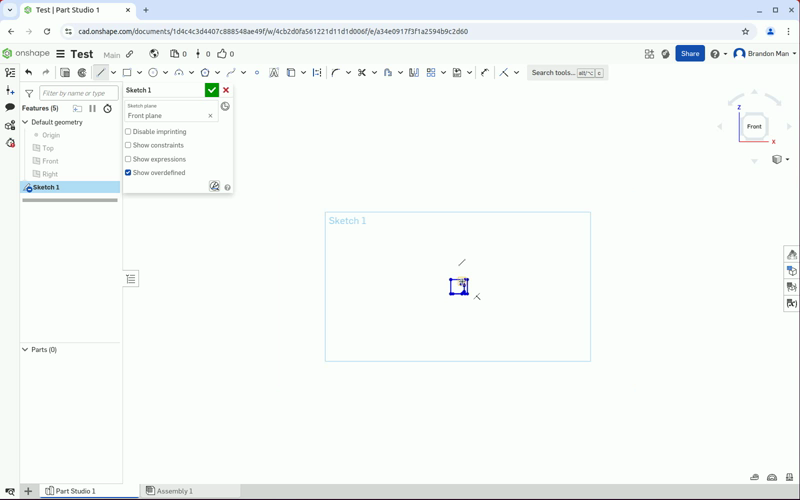
scroll(-6)
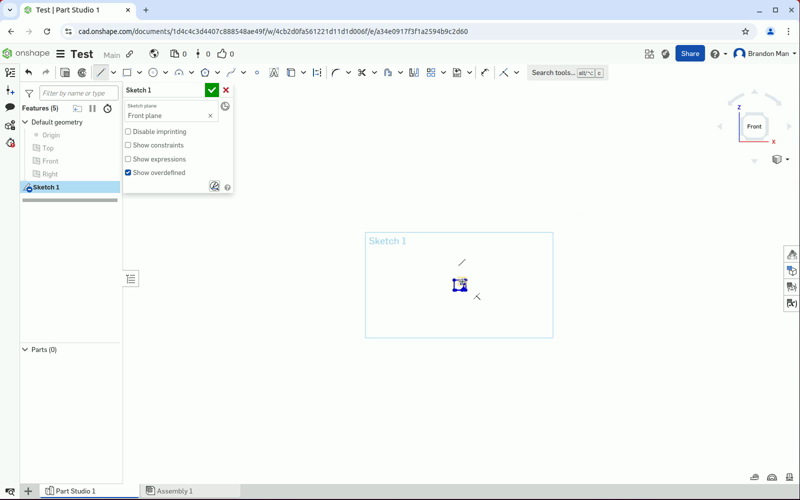
scroll(-6)
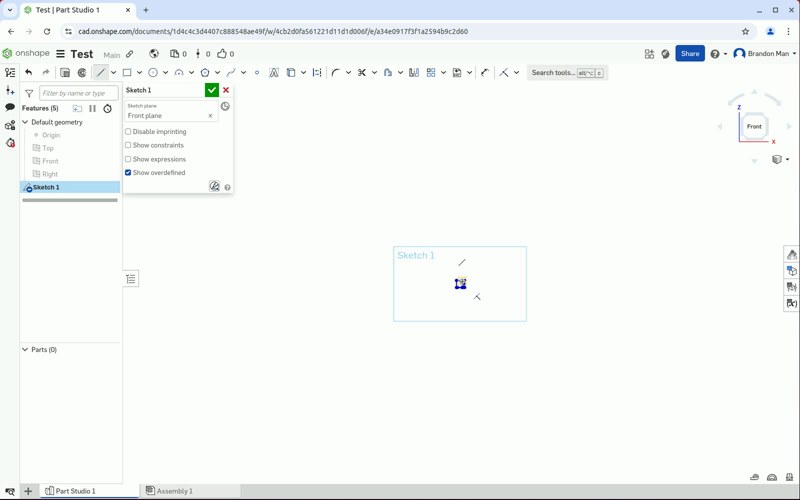
scroll(-6)
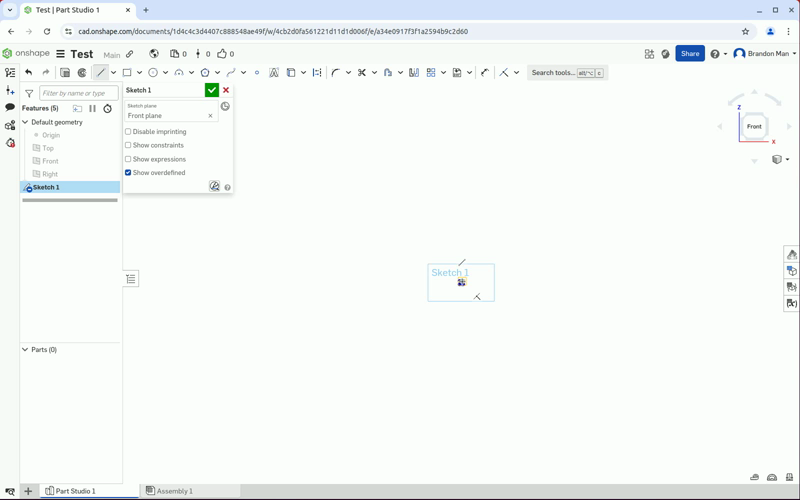
key_down(shift)
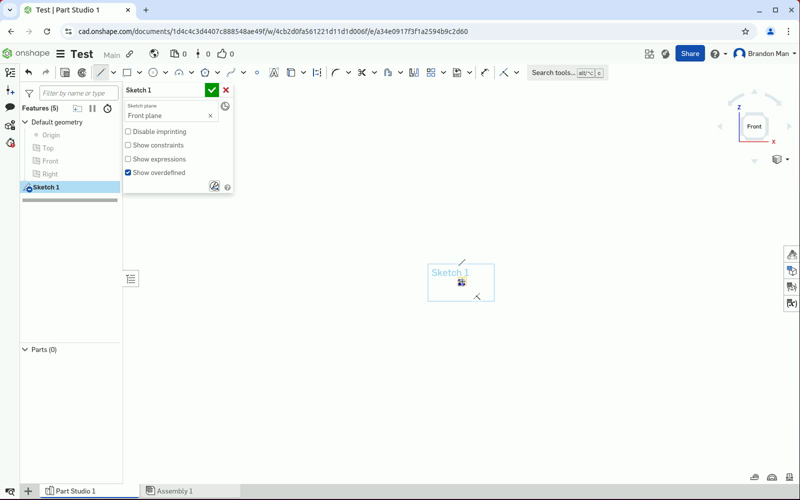
mouse_move(492, 281)
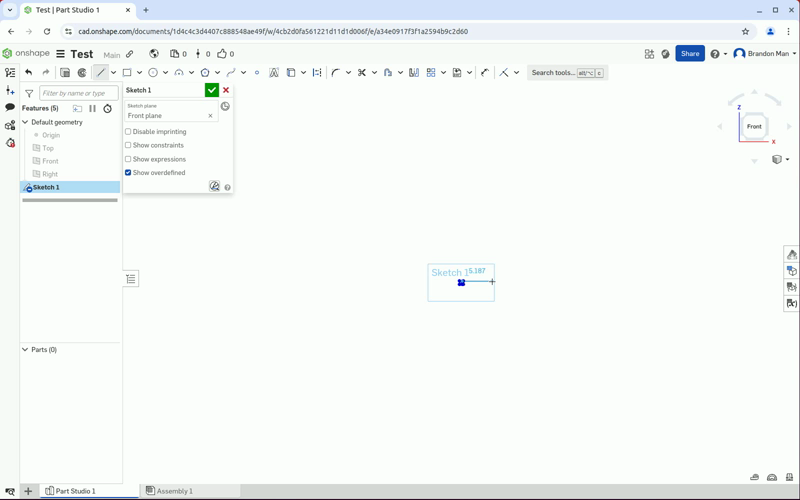
mouse_move(460, 281)
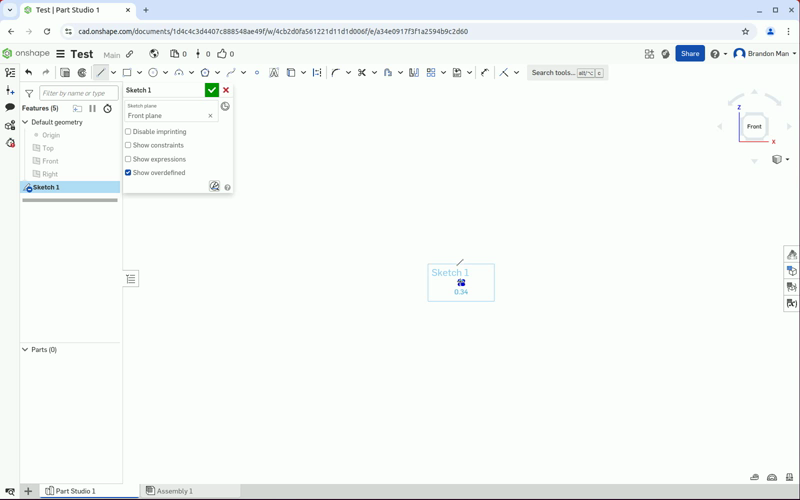
scroll(6)
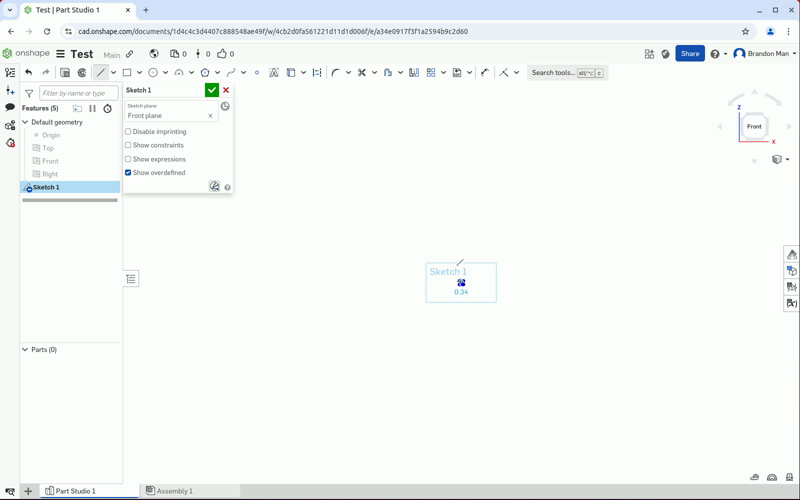
scroll(6)
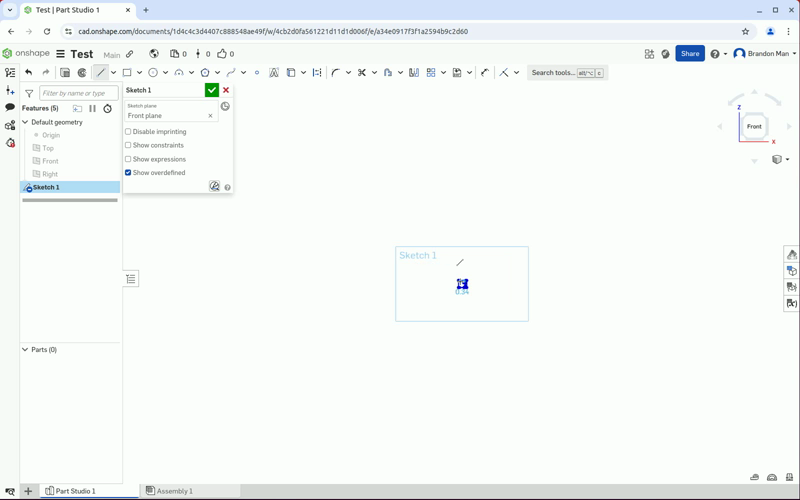
scroll(6)
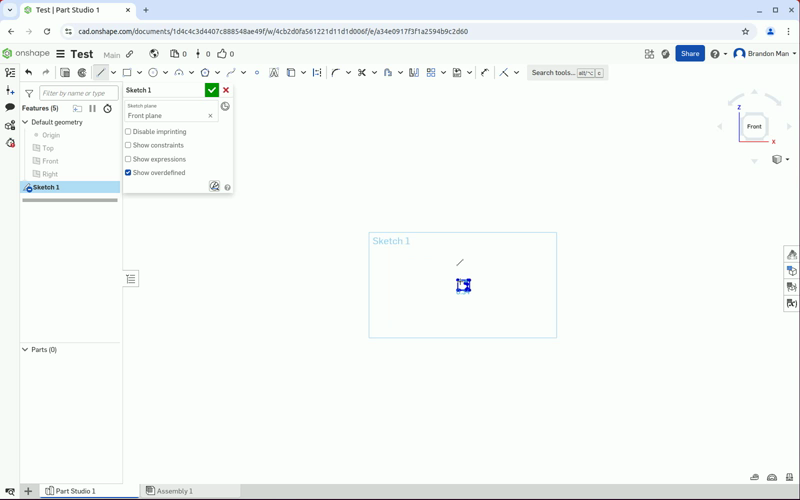
scroll(6)
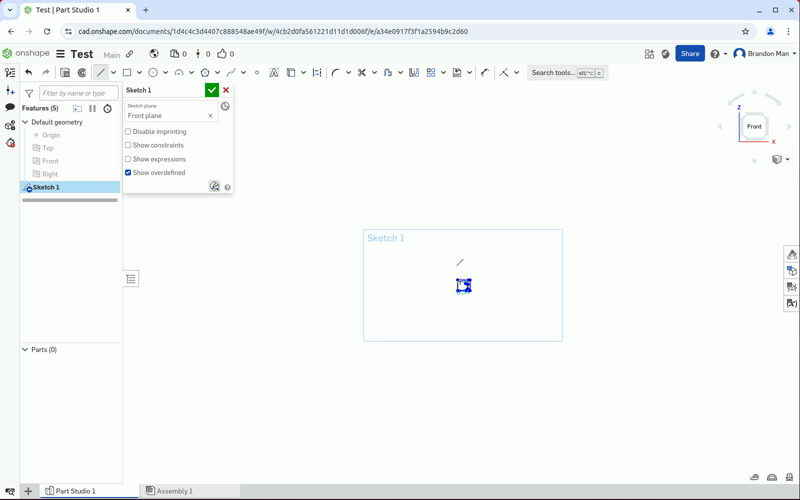
scroll(6)
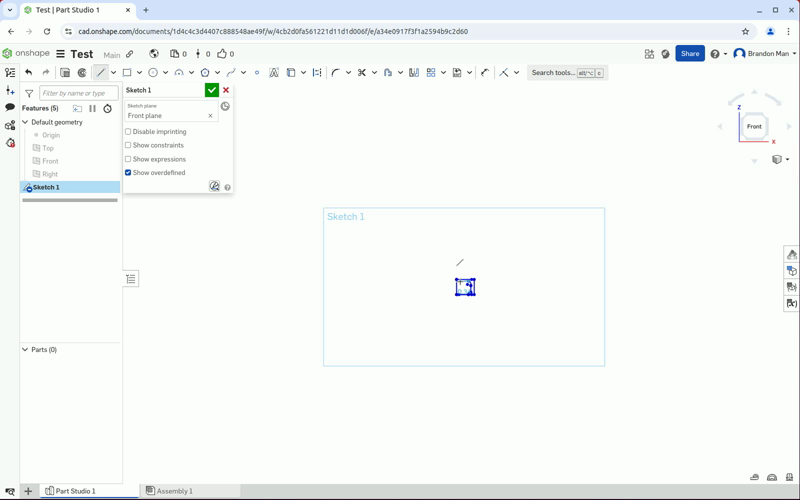
scroll(6)
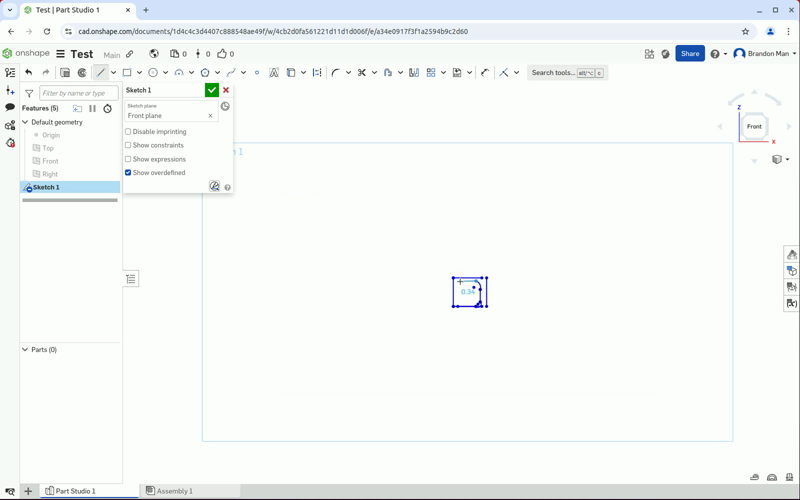
scroll(6)
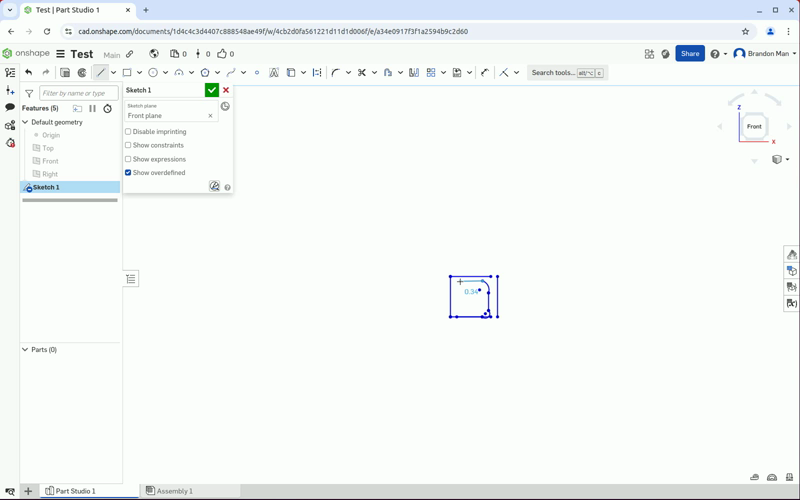
click(460, 281)
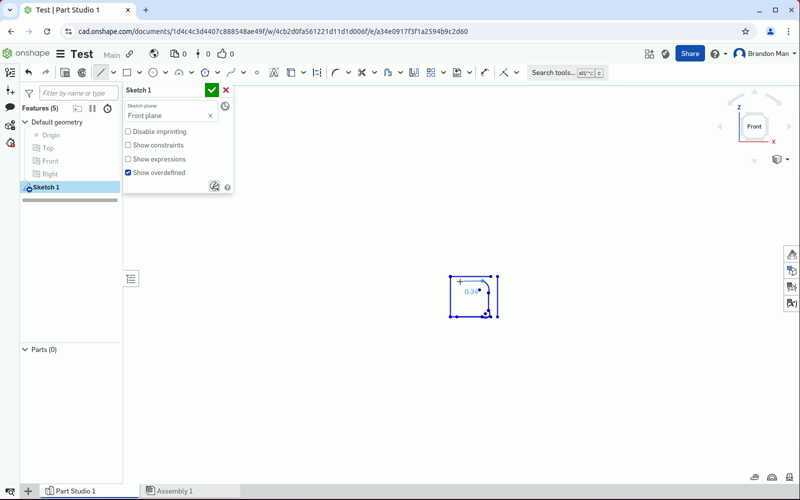
scroll(-6)
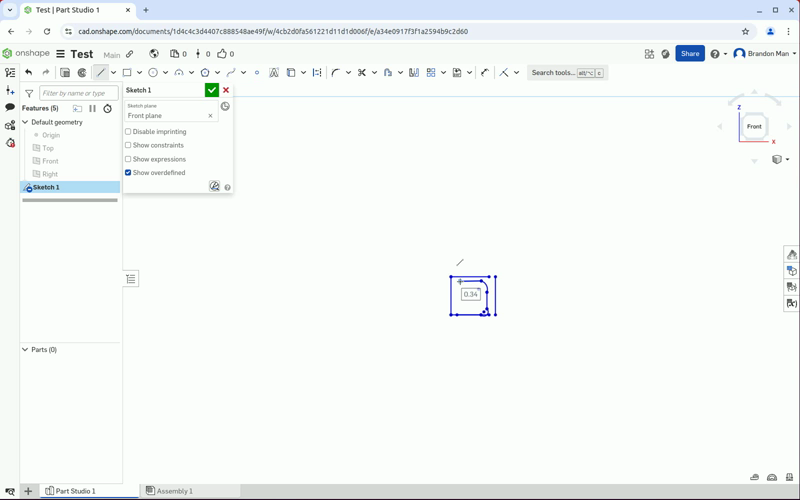
scroll(-6)
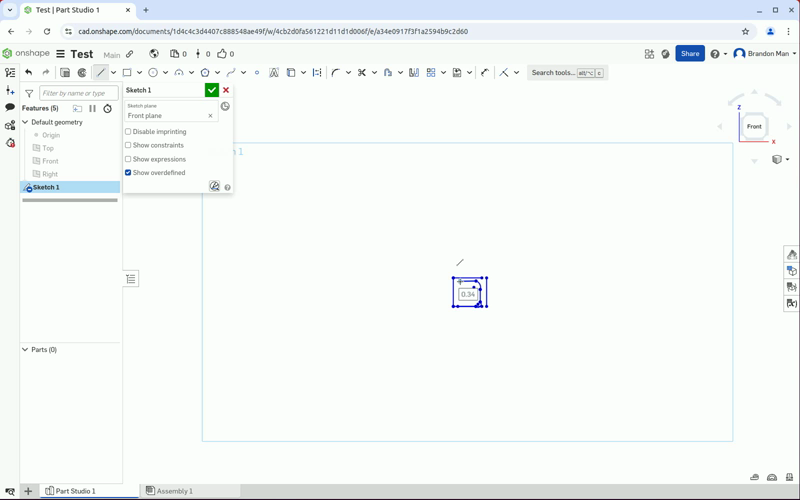
scroll(-6)
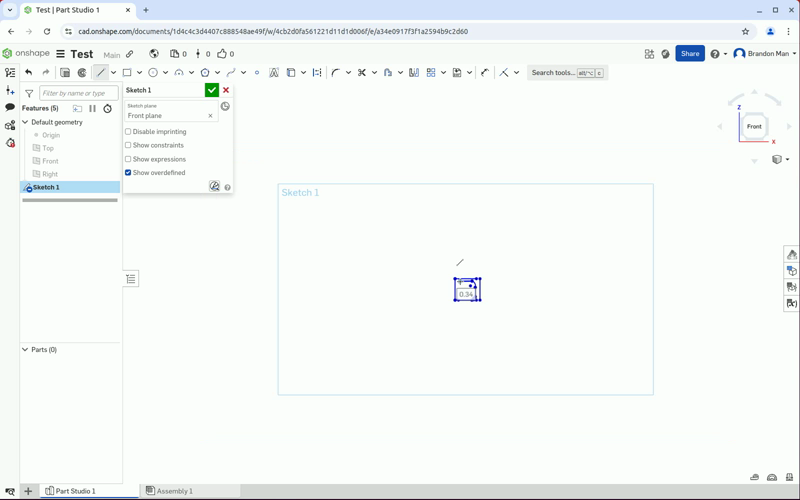
scroll(-6)
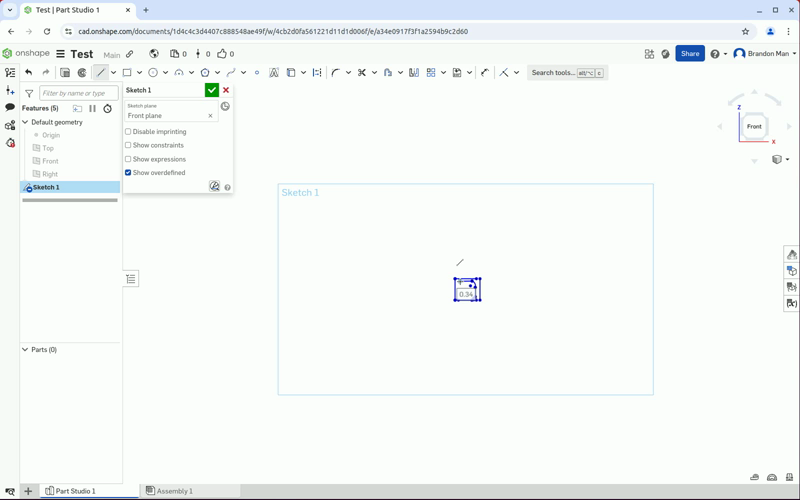
scroll(-6)
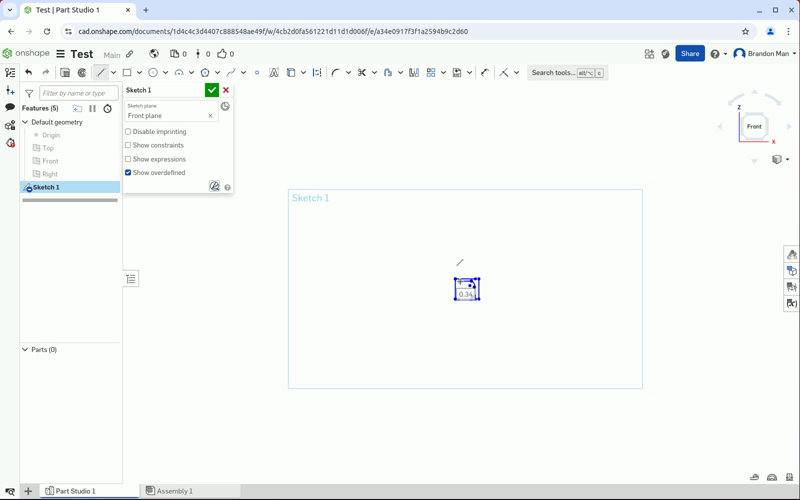
scroll(-6)
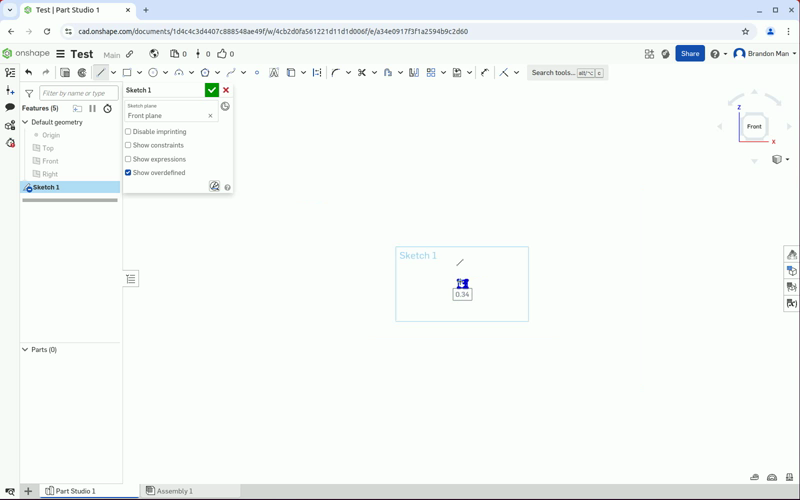
scroll(-6)
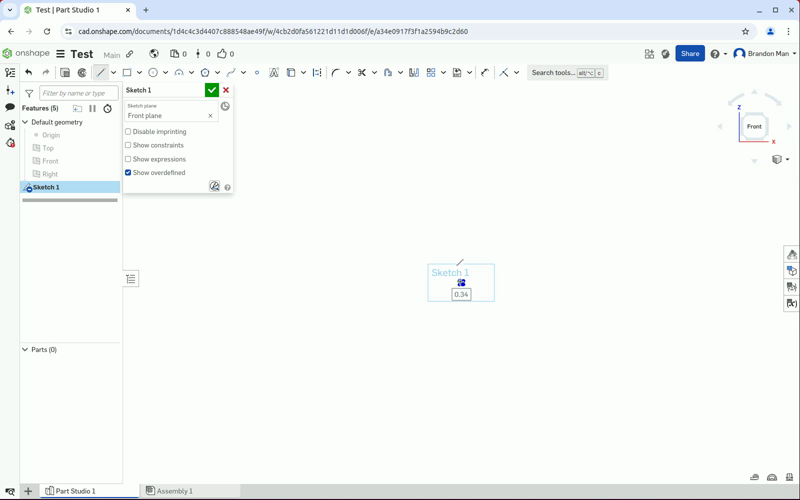
key_up(shift)
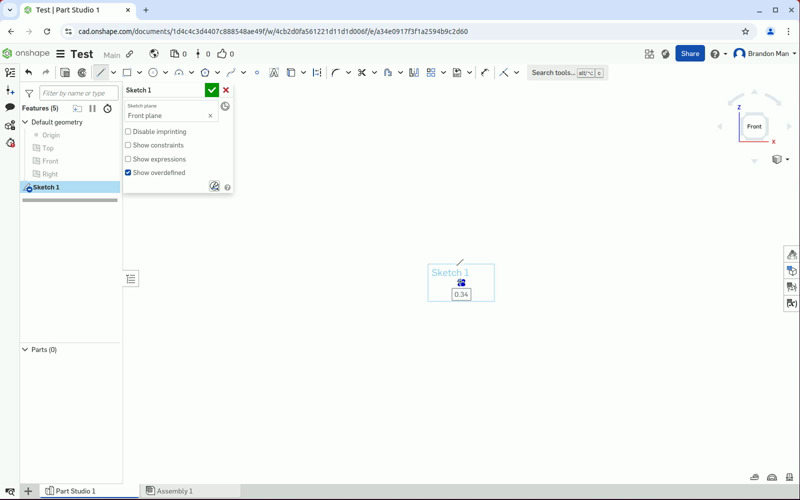
key(esc)
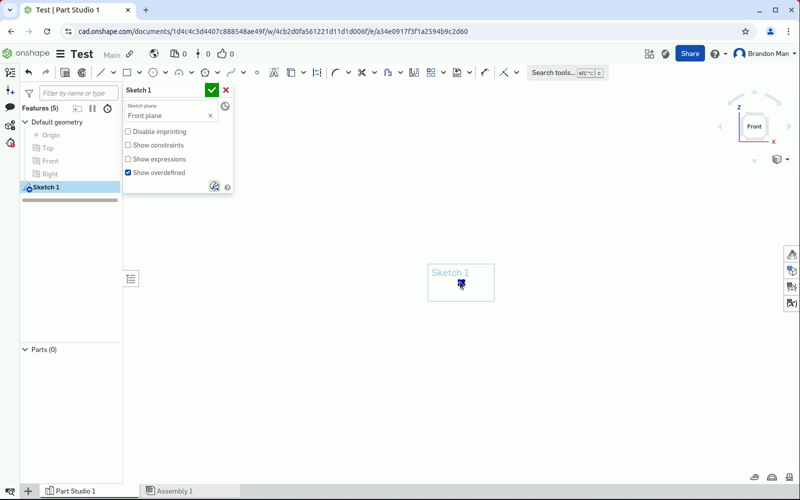
key(a)
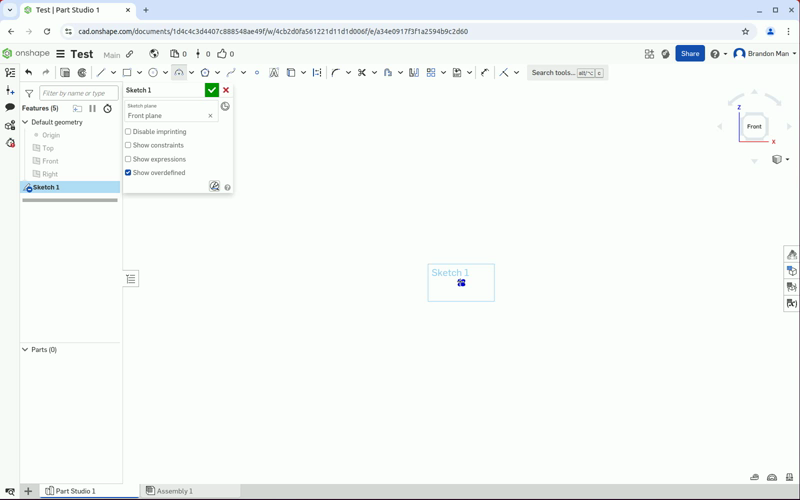
mouse_move(460, 281)
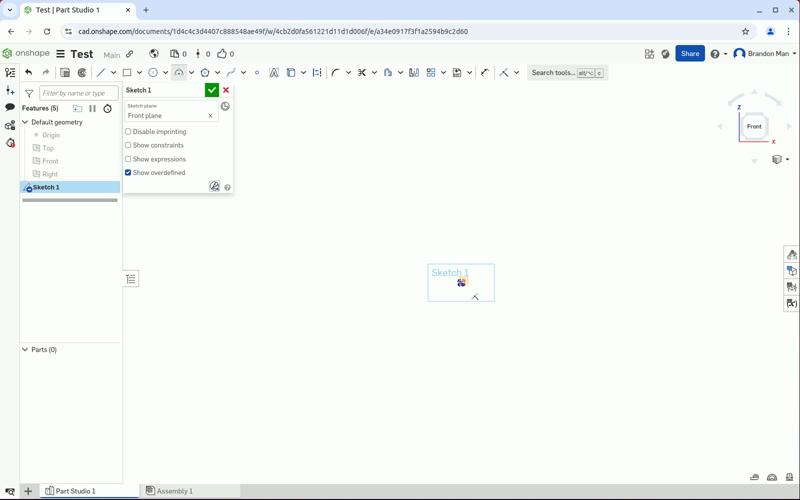
scroll(6)
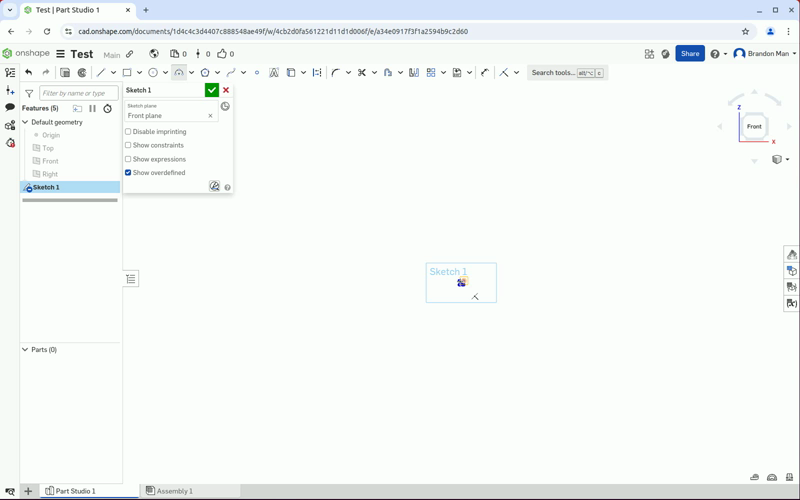
scroll(6)
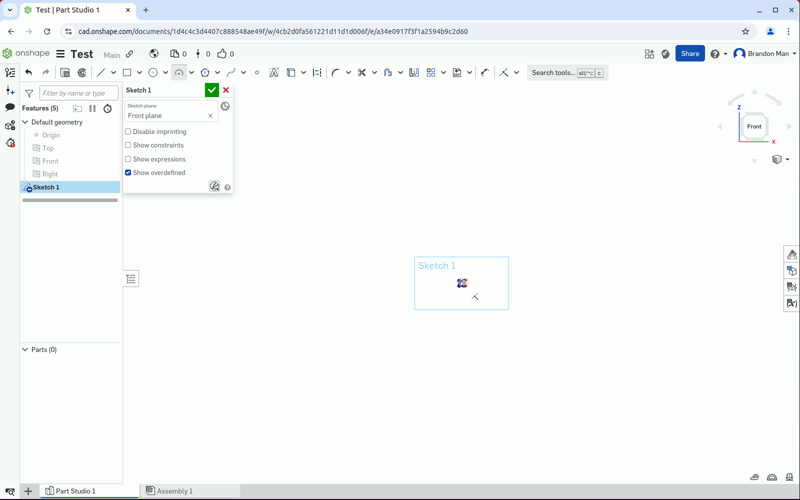
scroll(6)
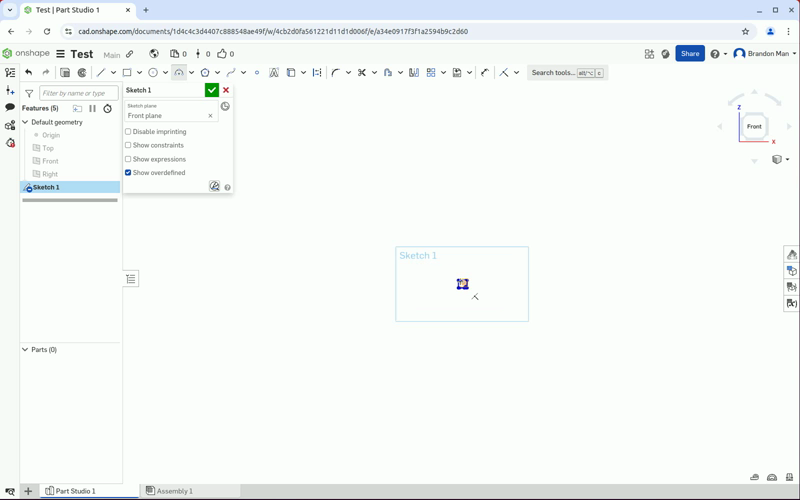
scroll(6)
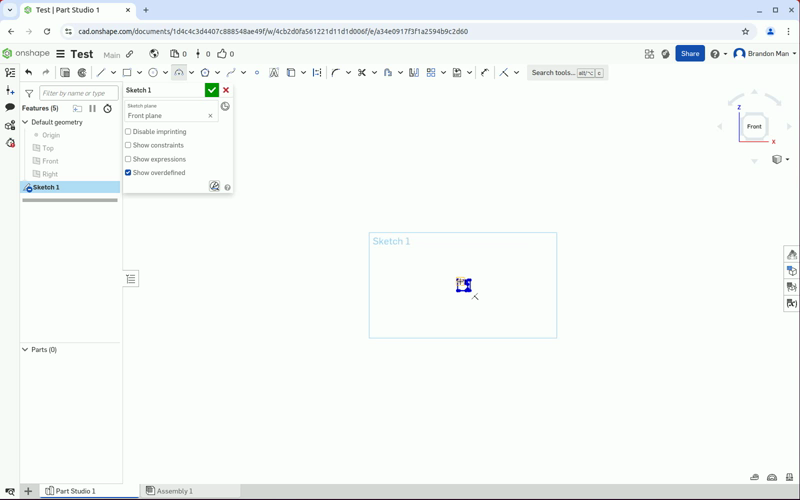
scroll(6)
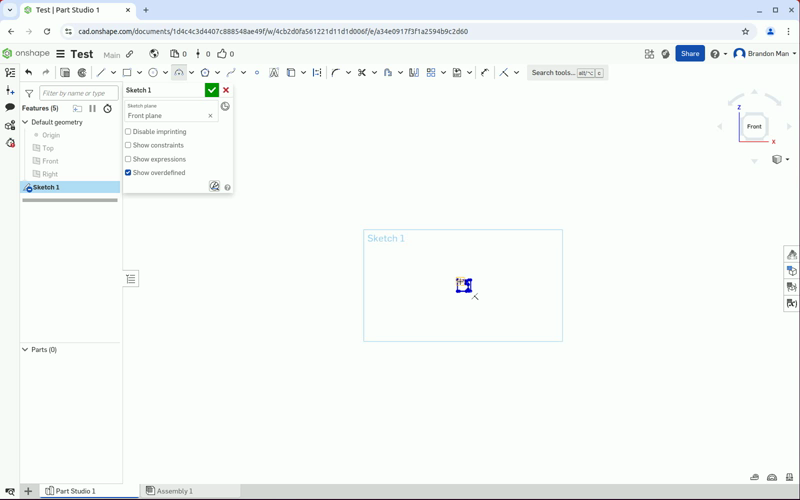
scroll(6)
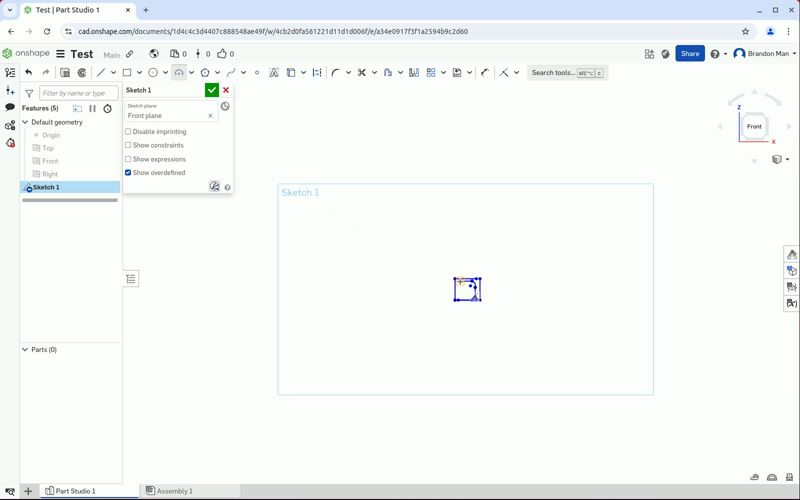
scroll(6)
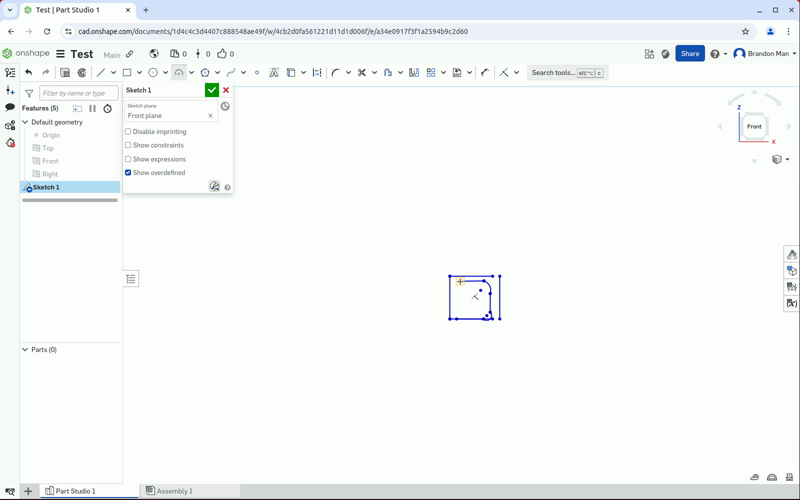
click(460, 281)
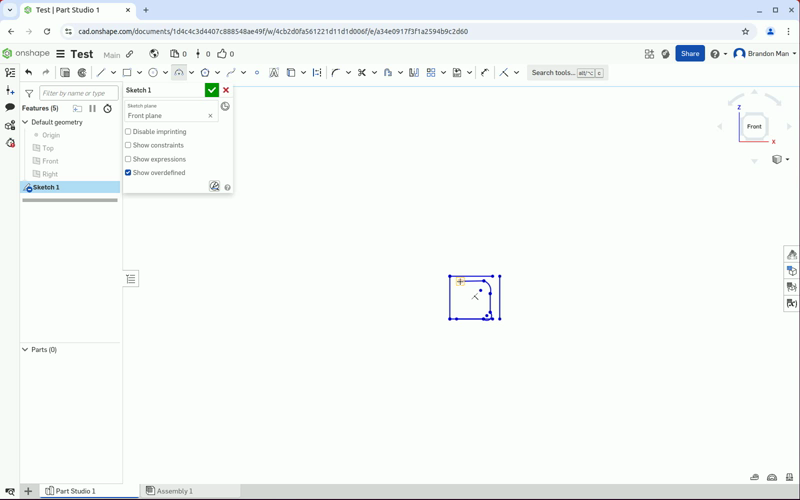
scroll(-6)
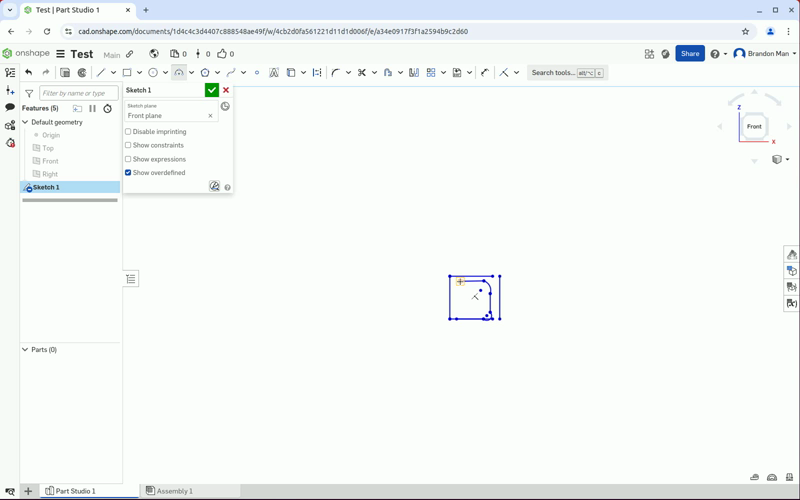
scroll(-6)
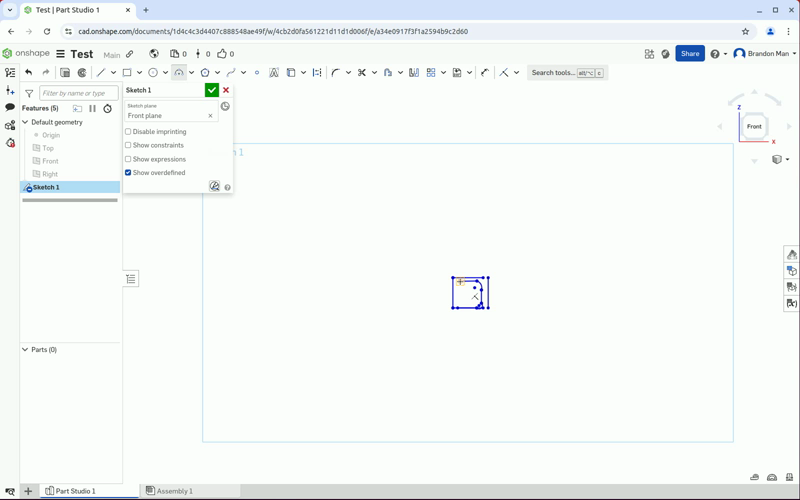
scroll(-6)
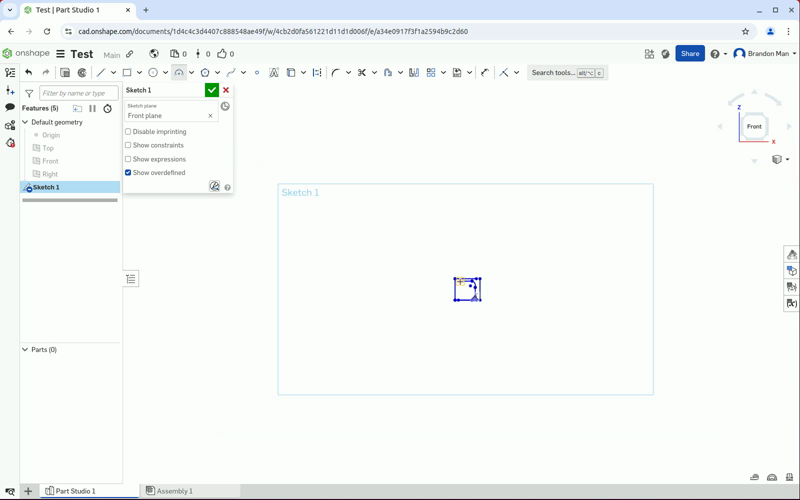
scroll(-6)
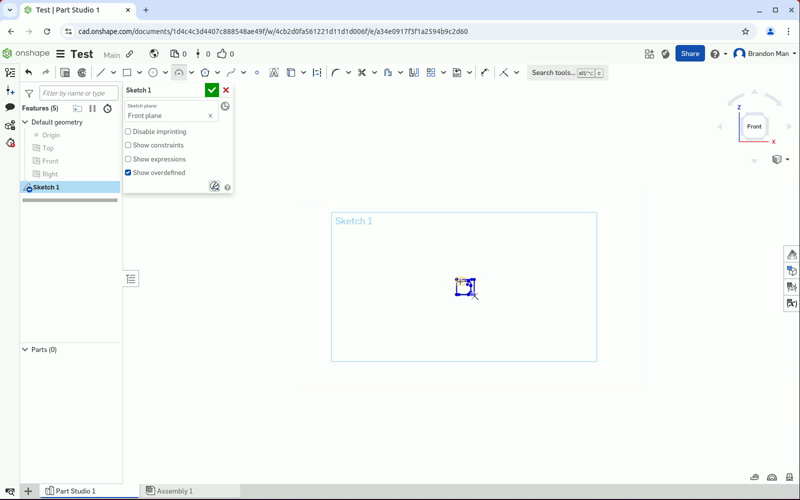
scroll(-6)
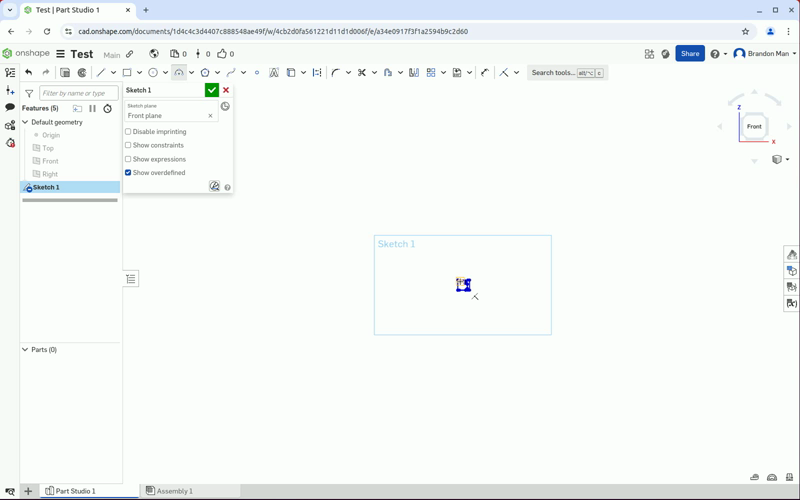
scroll(-6)
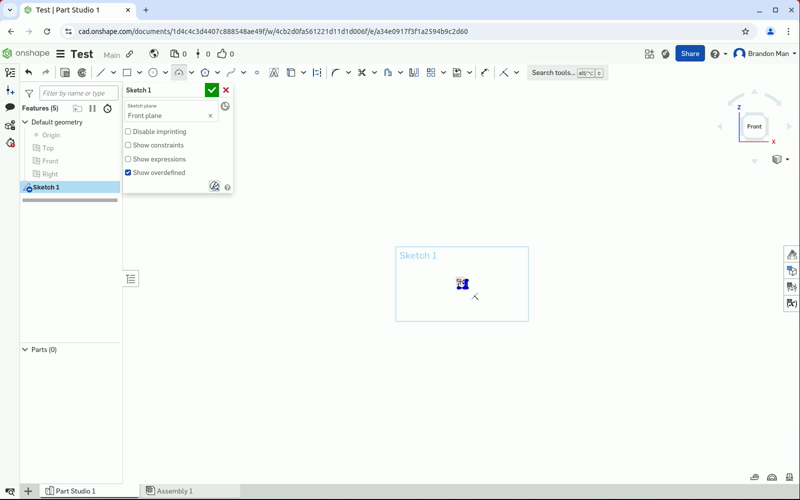
scroll(-6)
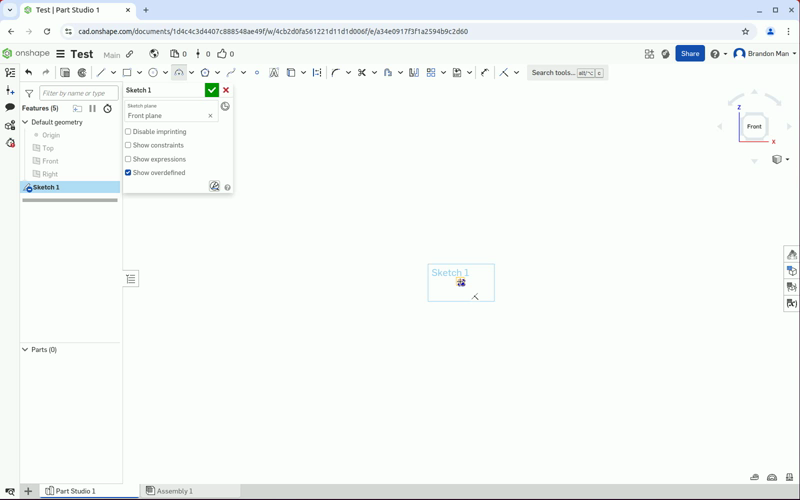
key_down(shift)
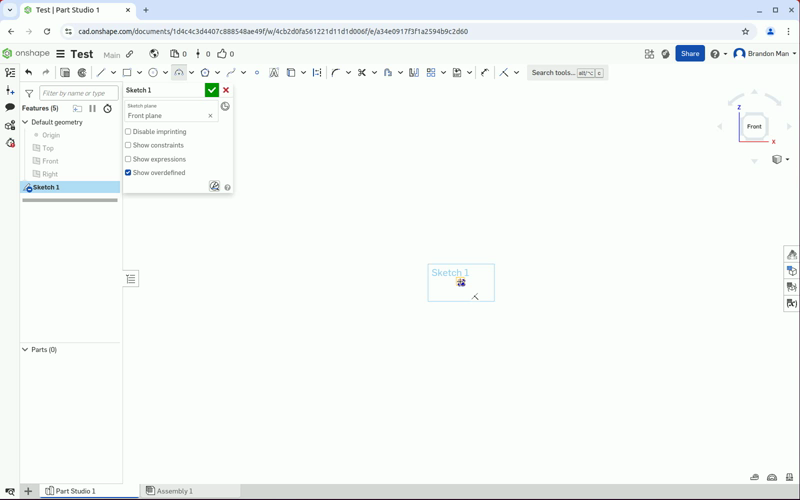
mouse_move(459, 282)
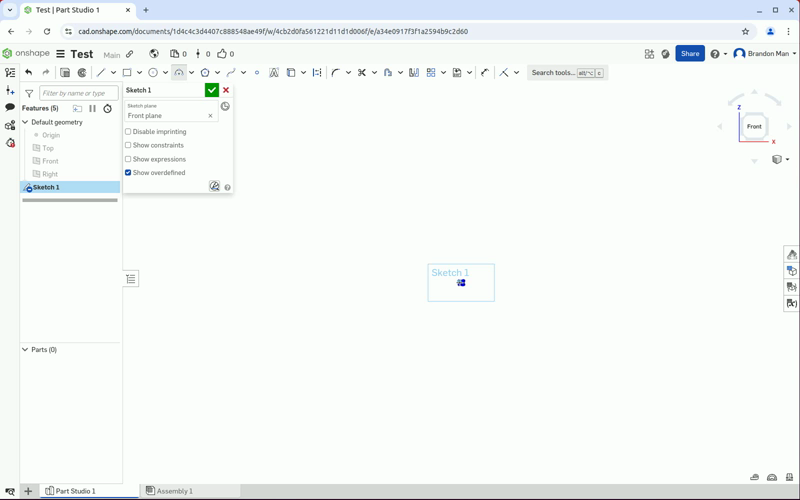
scroll(6)
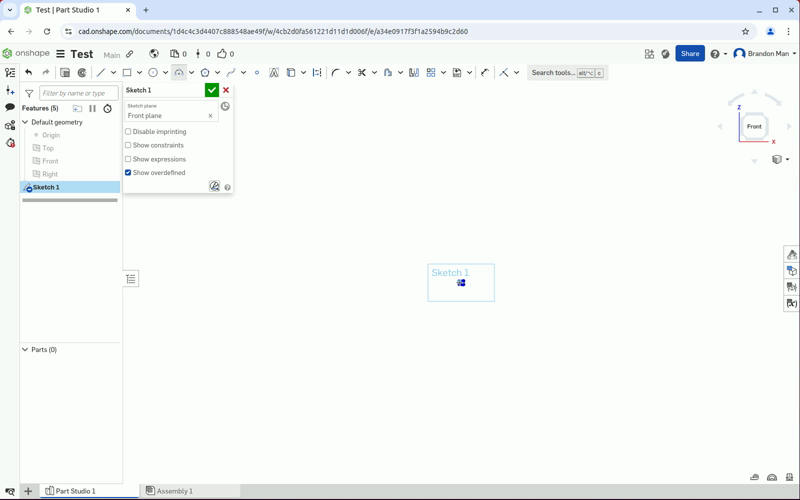
scroll(6)
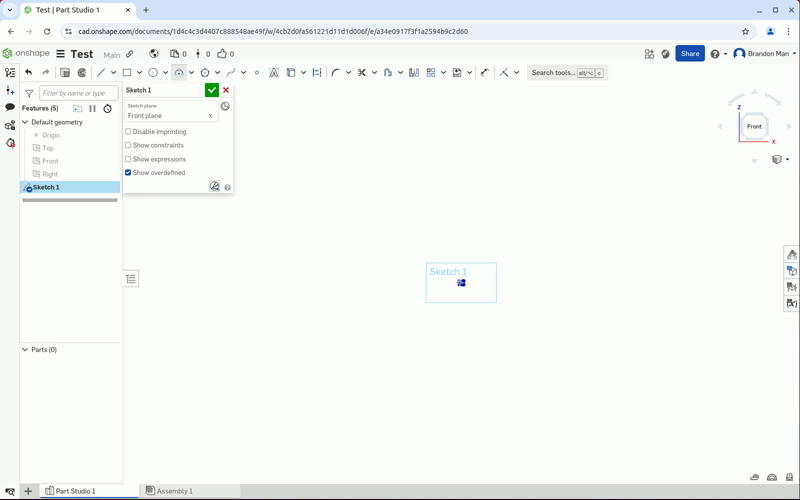
scroll(6)
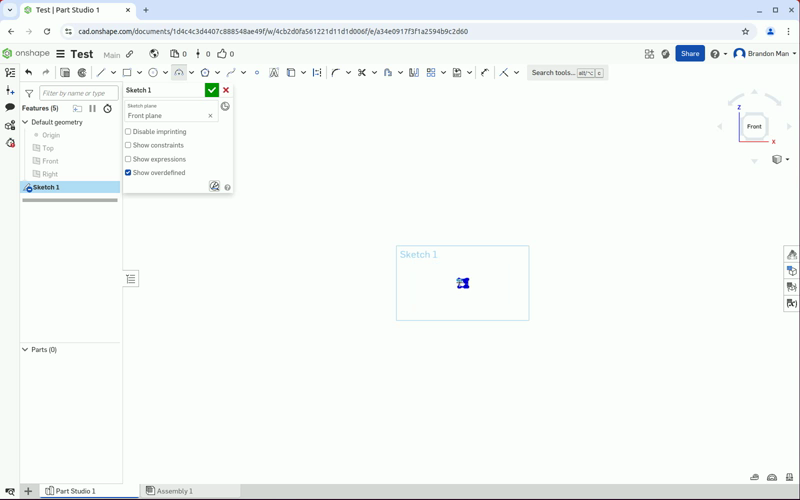
scroll(6)
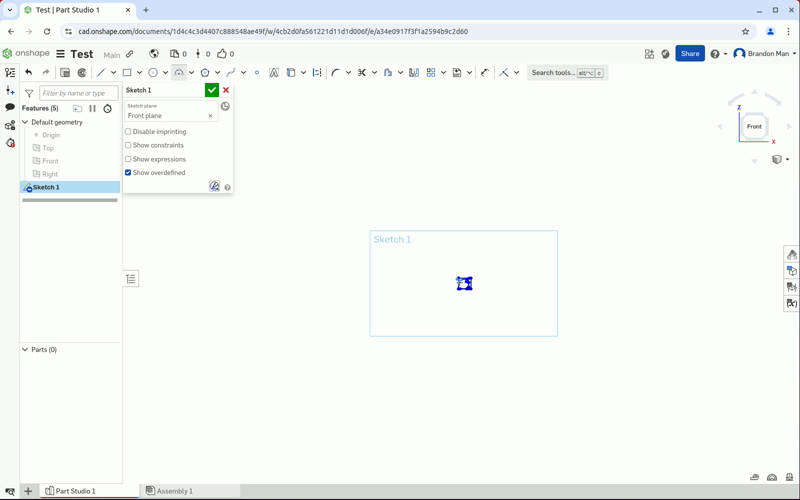
scroll(6)
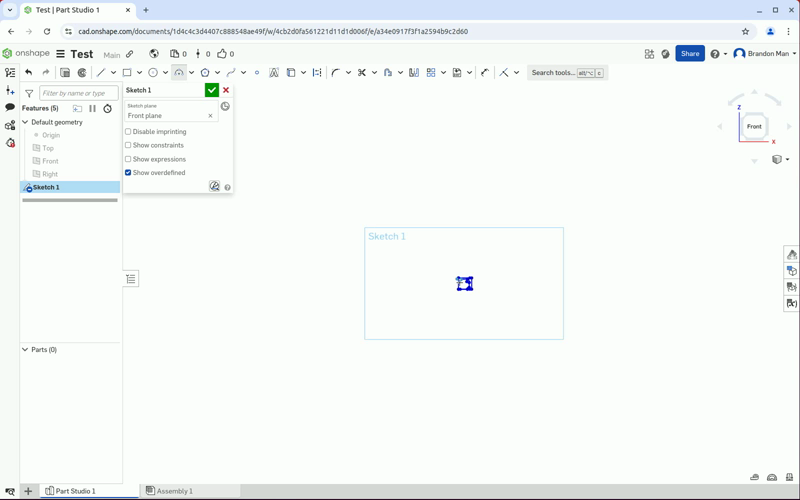
scroll(6)
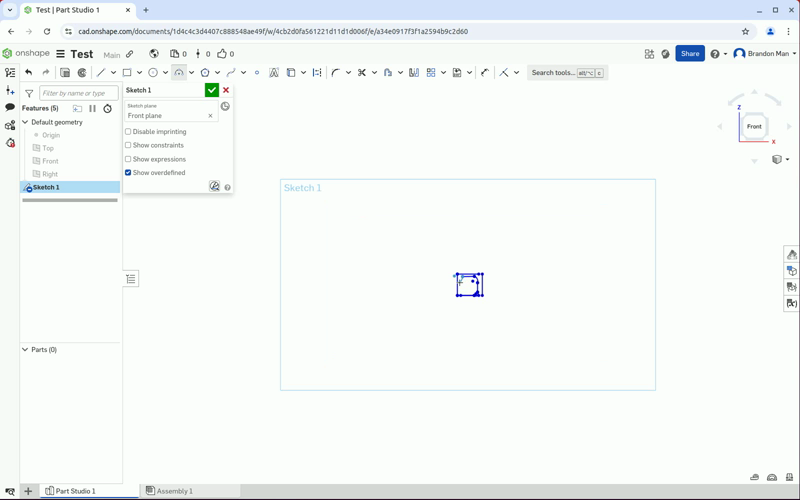
scroll(6)
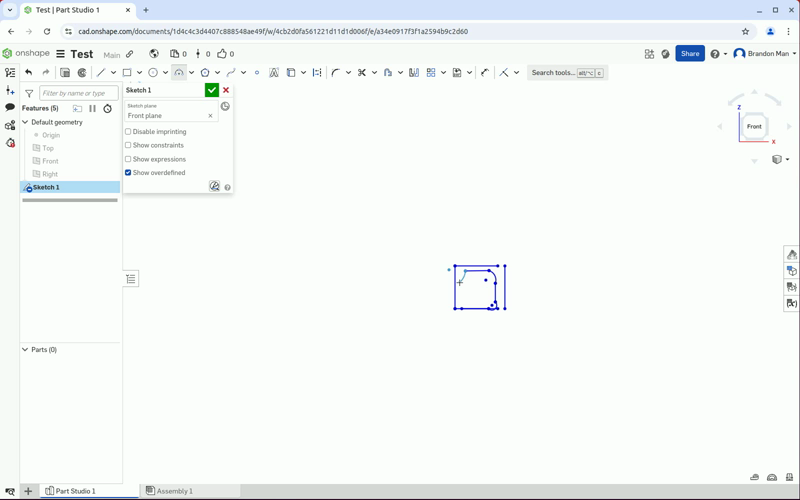
click(459, 282)
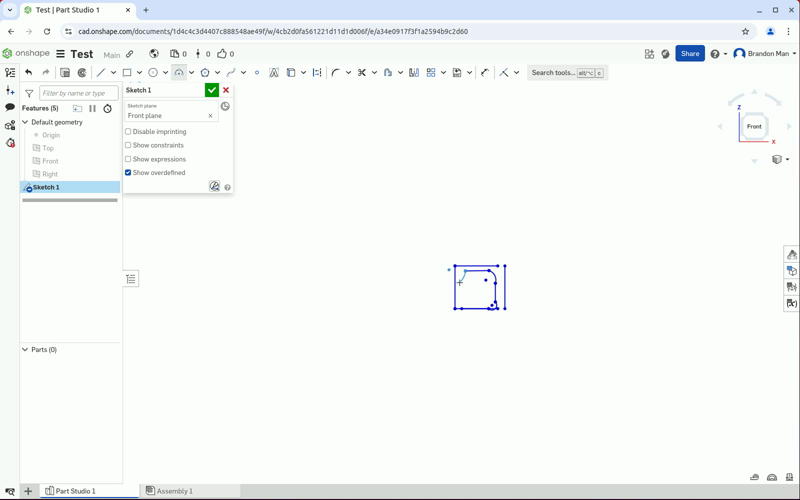
scroll(-6)
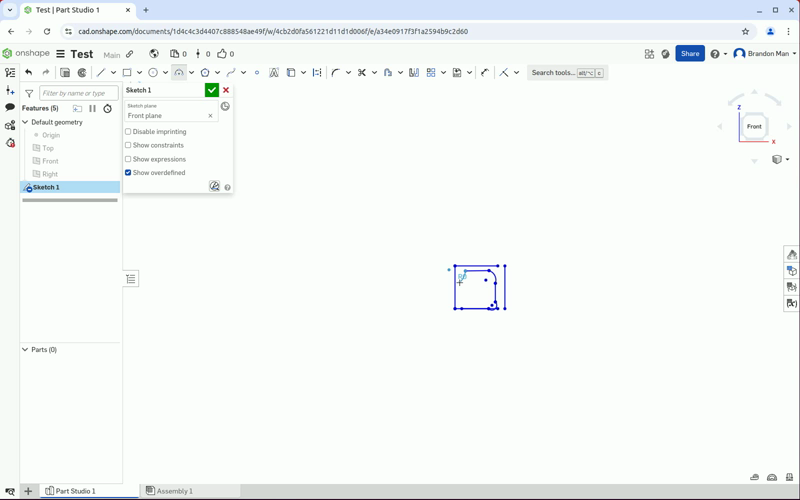
scroll(-6)
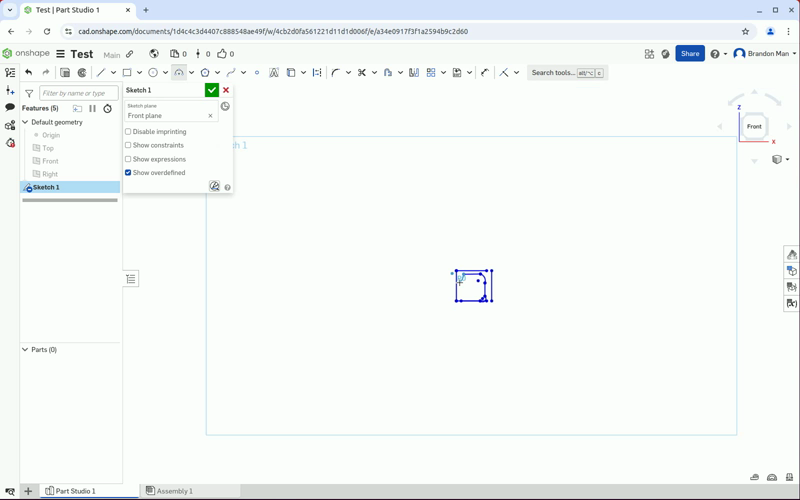
scroll(-6)
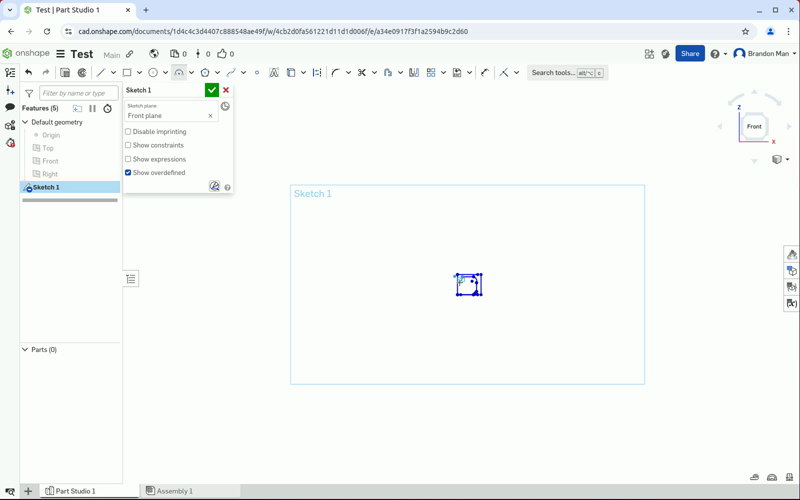
scroll(-6)
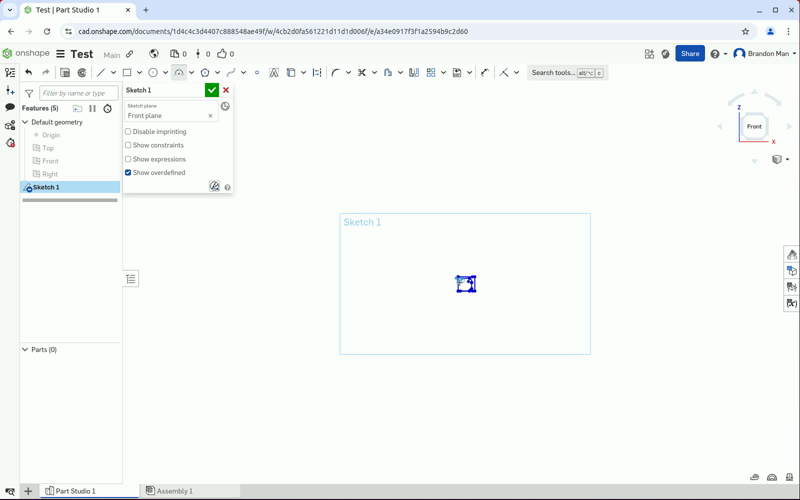
scroll(-6)
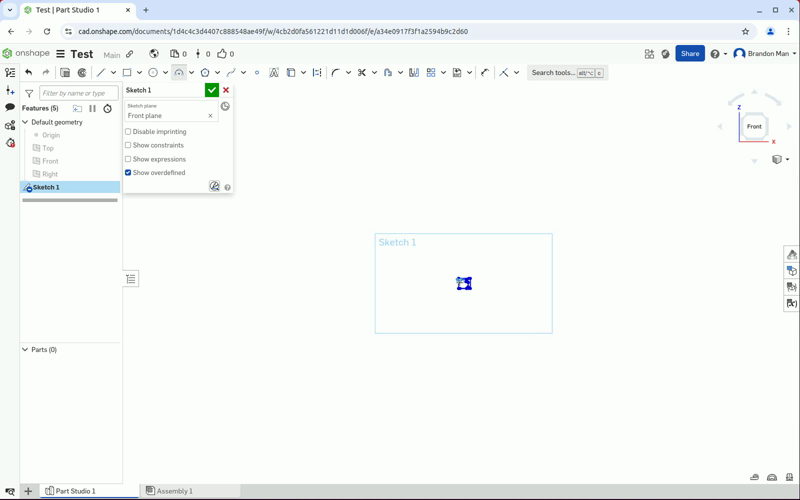
scroll(-6)
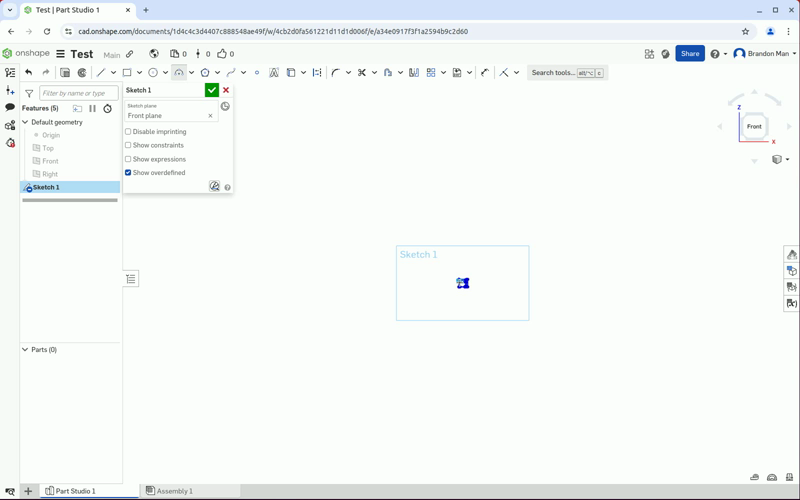
scroll(-6)
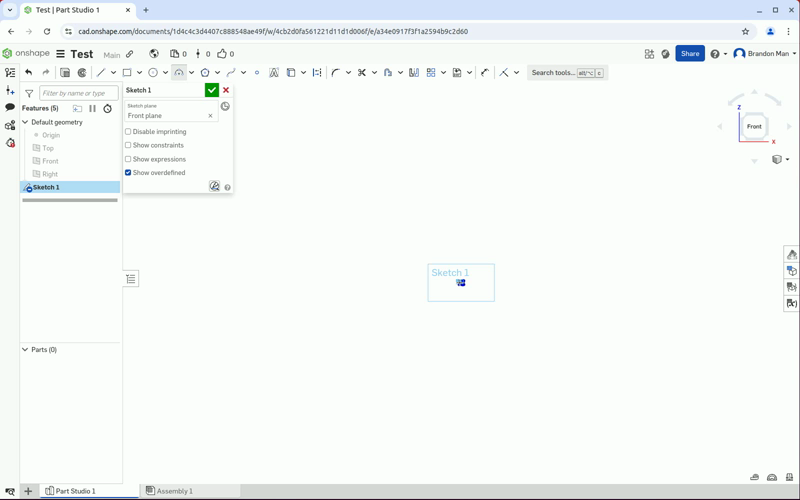
mouse_move(460, 281)
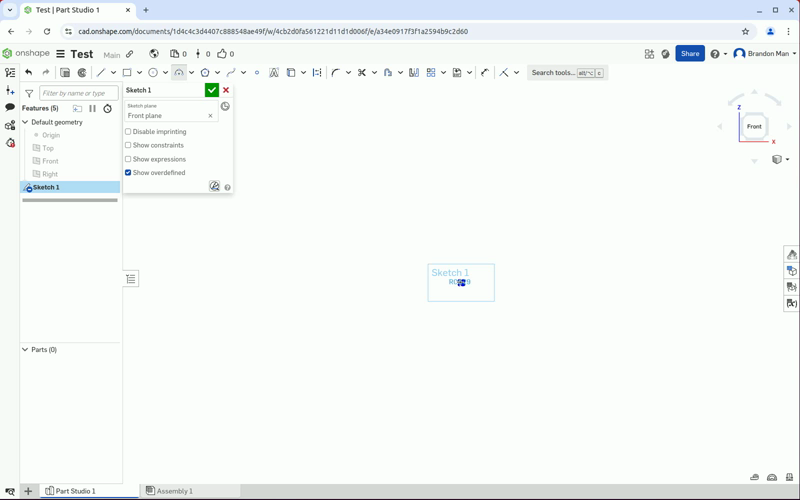
scroll(6)
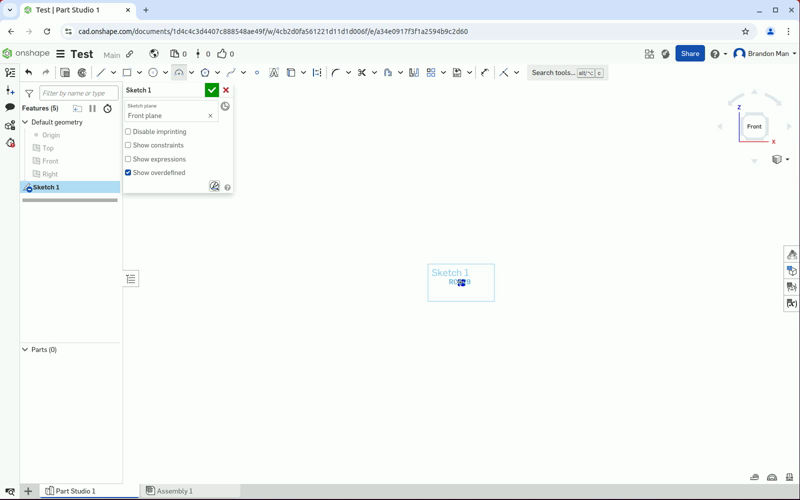
scroll(6)
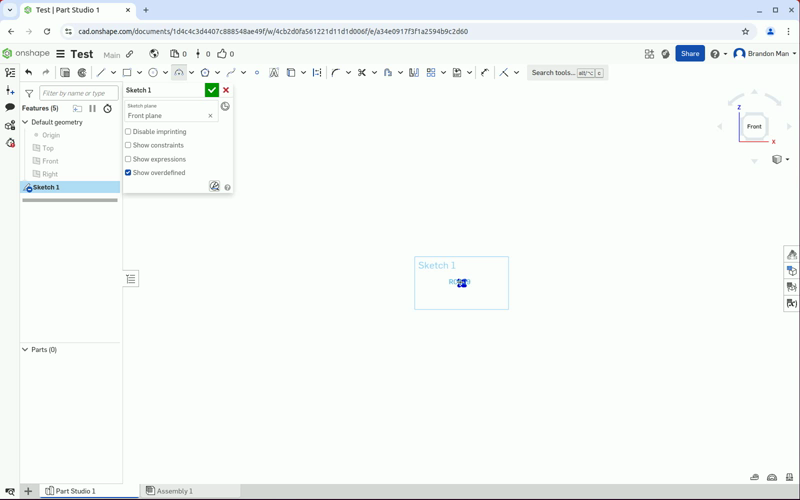
scroll(6)
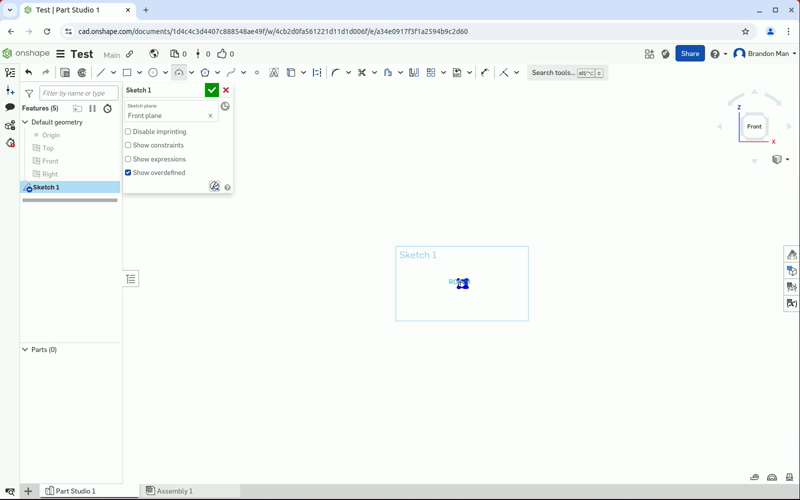
scroll(6)
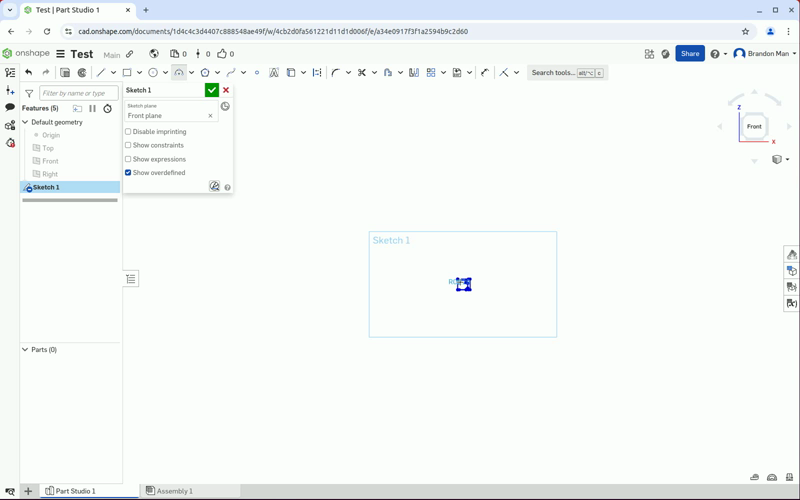
scroll(6)
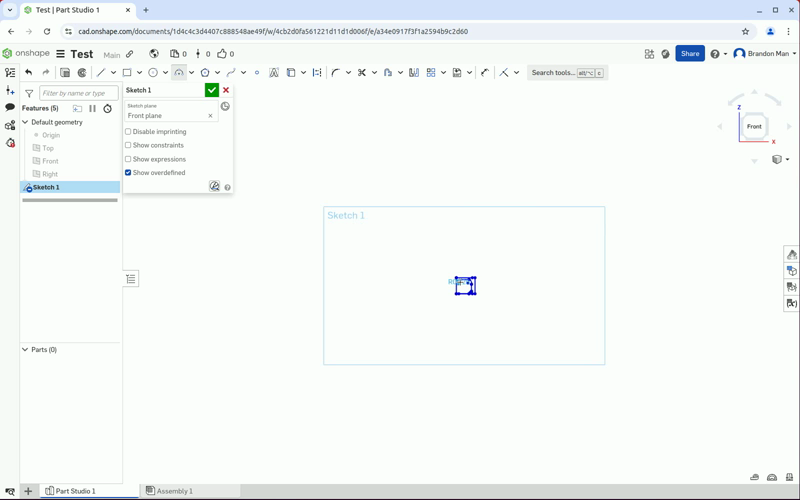
scroll(6)
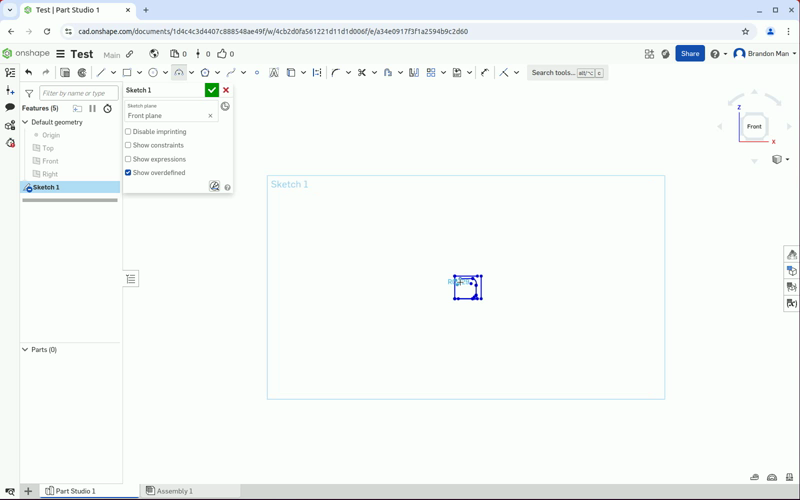
scroll(6)
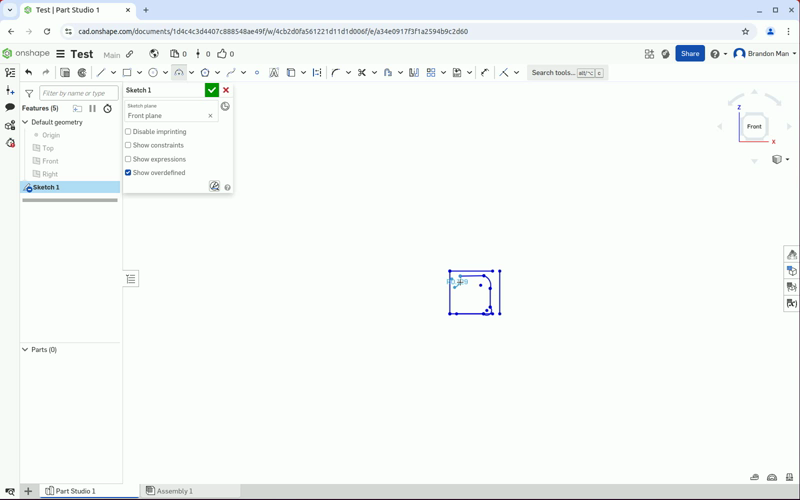
click(460, 281)
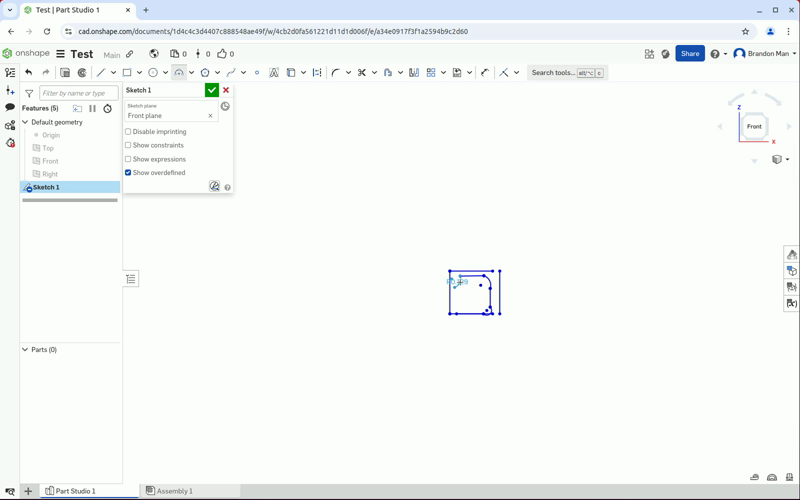
scroll(-6)
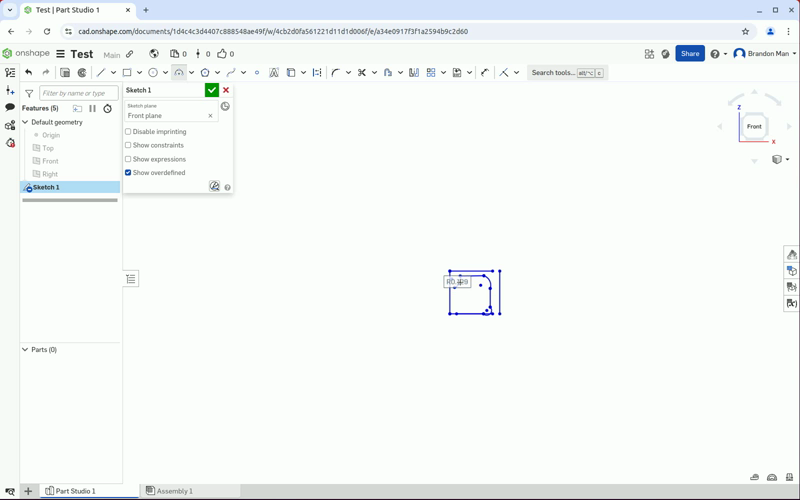
scroll(-6)
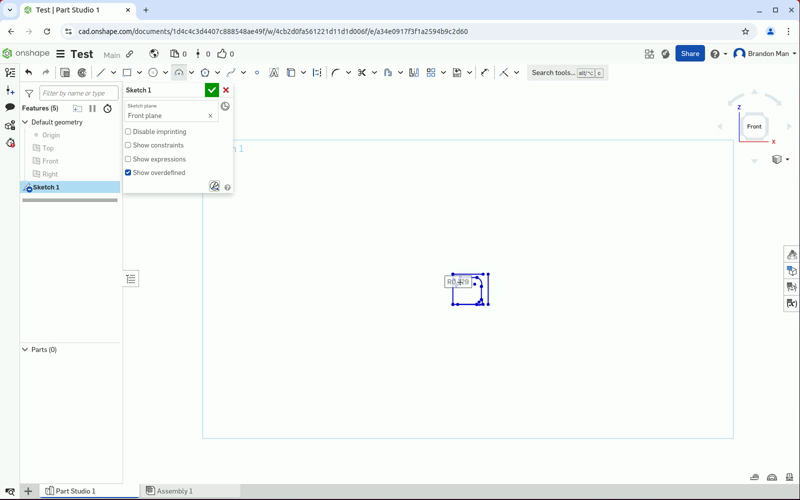
scroll(-6)
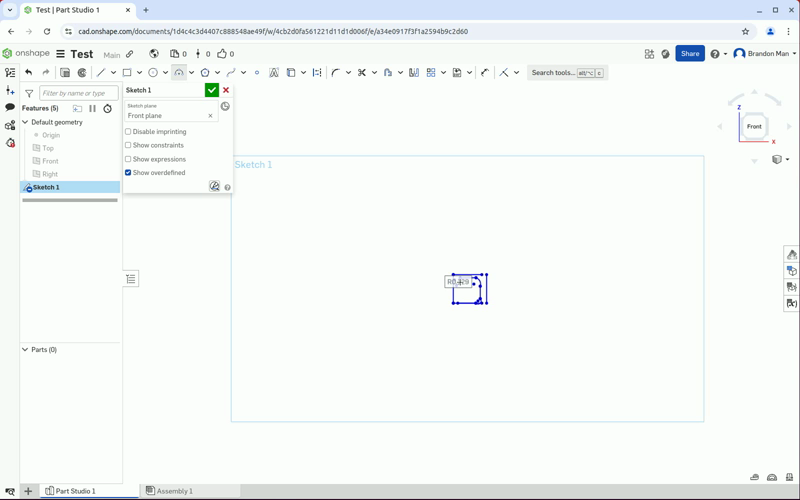
scroll(-6)
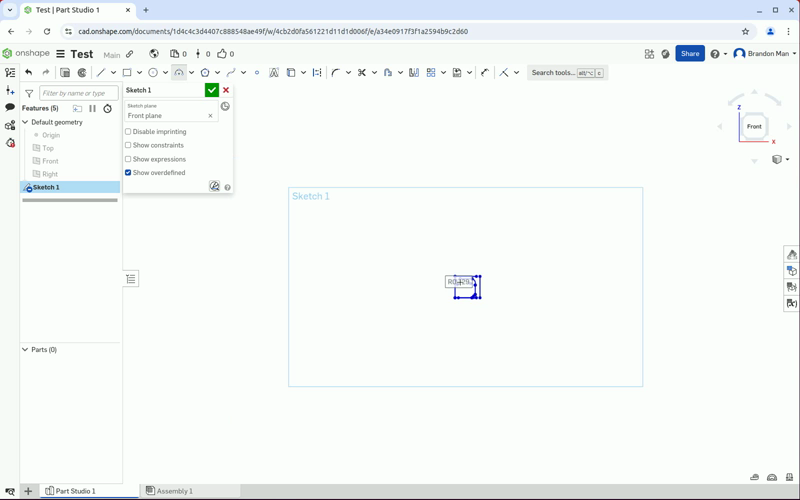
scroll(-6)
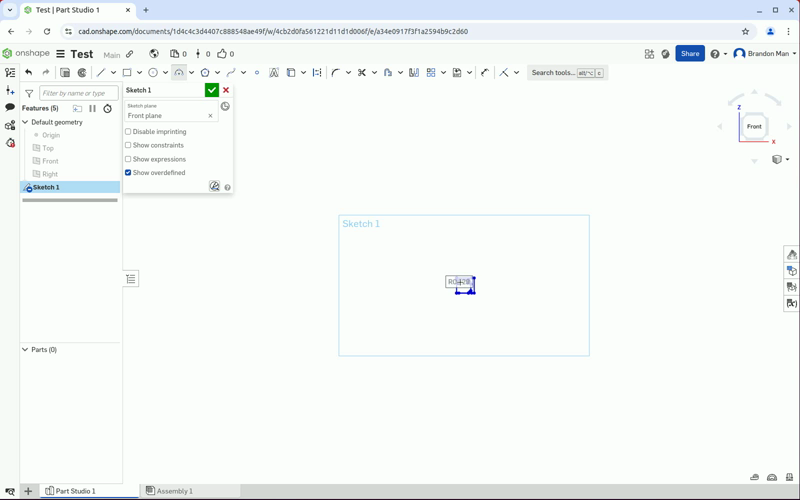
scroll(-6)
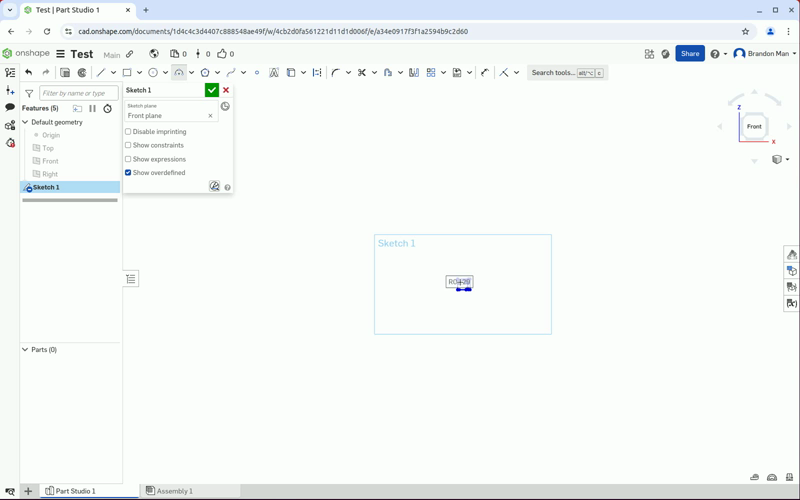
scroll(-6)
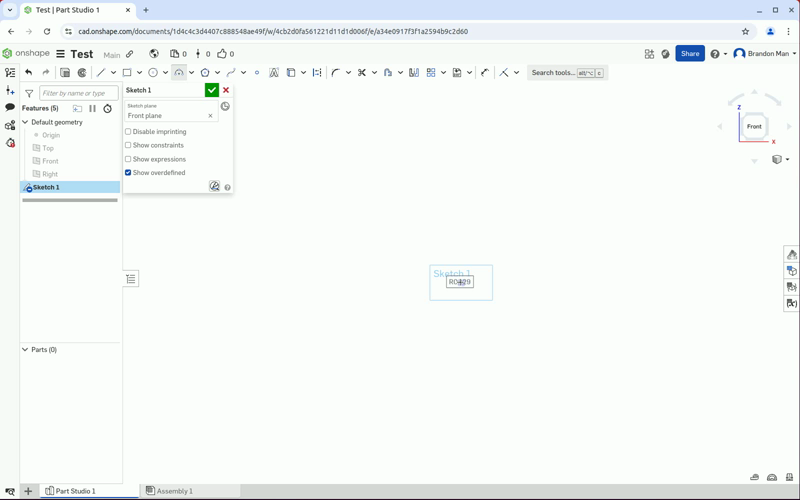
key_up(shift)
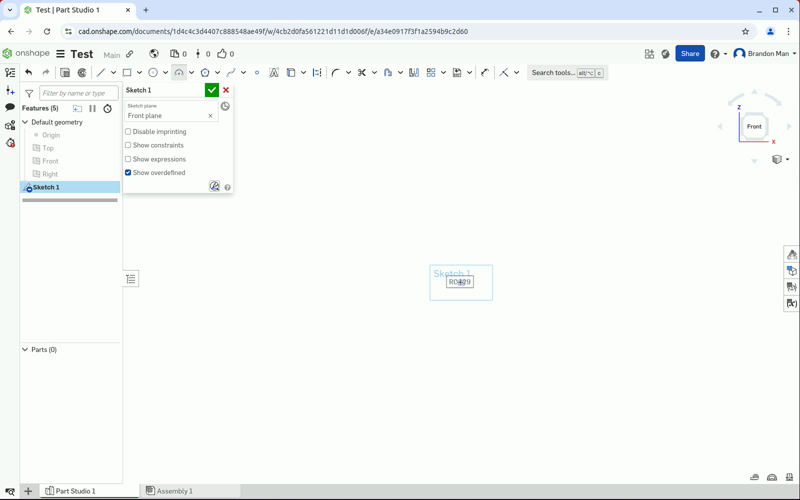
key(esc)
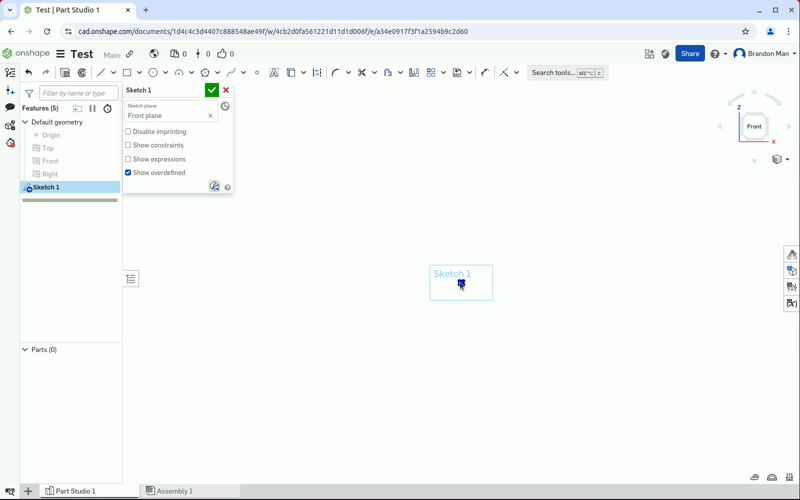
key(l)
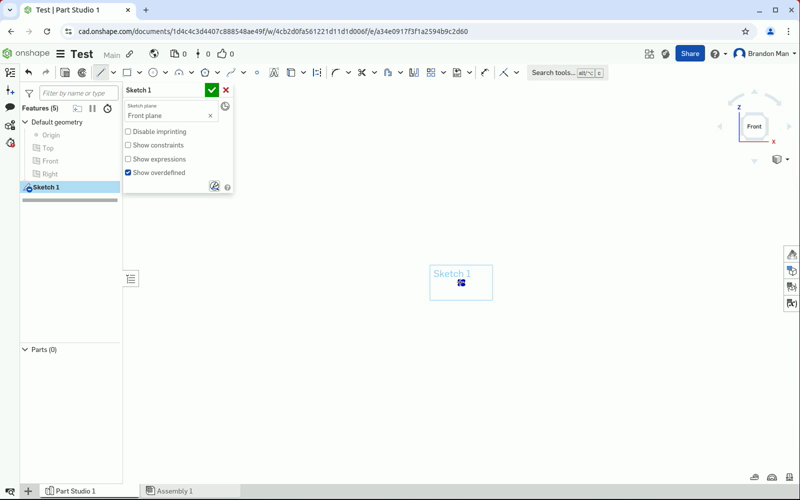
mouse_move(459, 282)
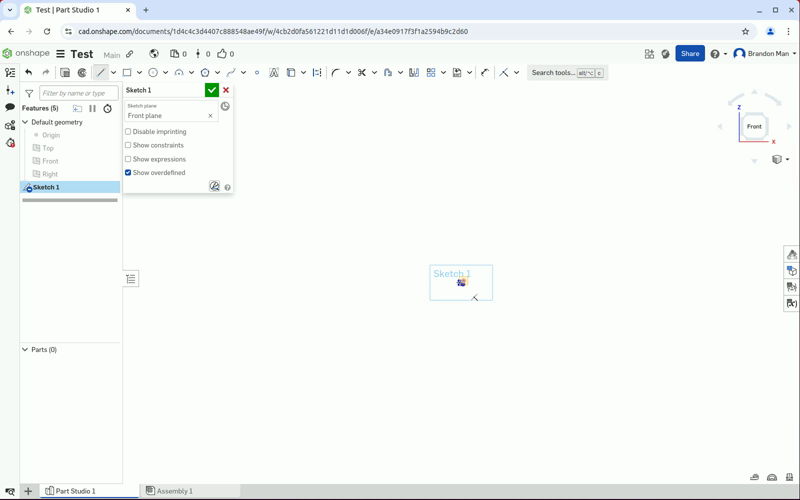
scroll(6)
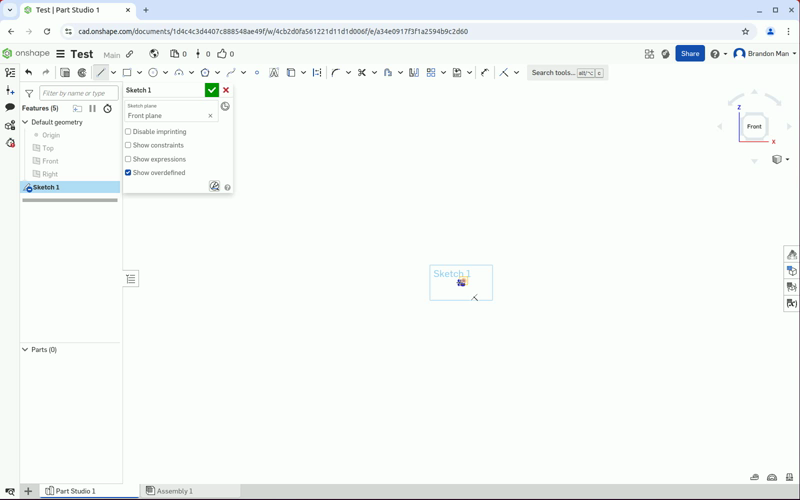
scroll(6)
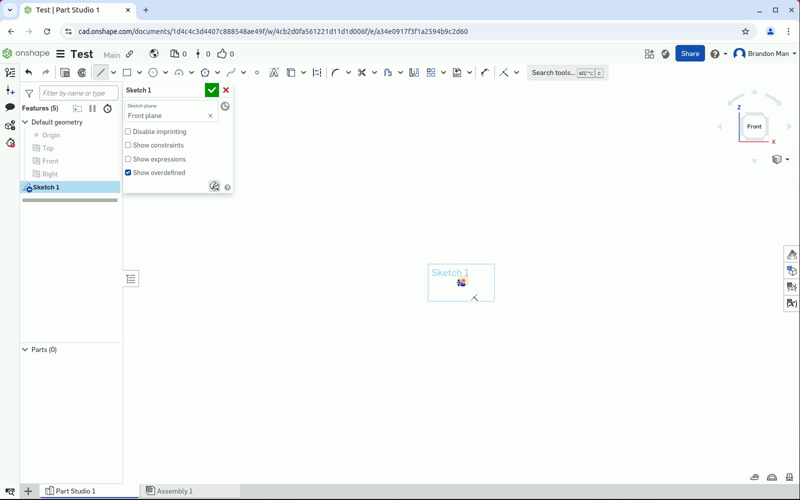
scroll(6)
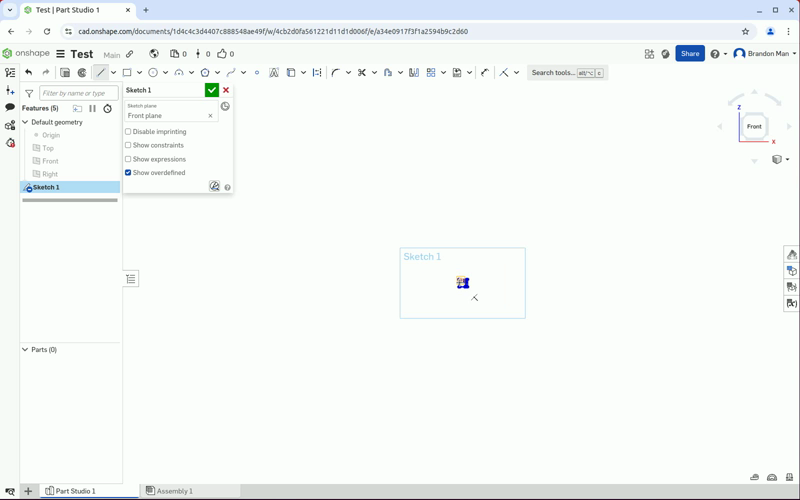
scroll(6)
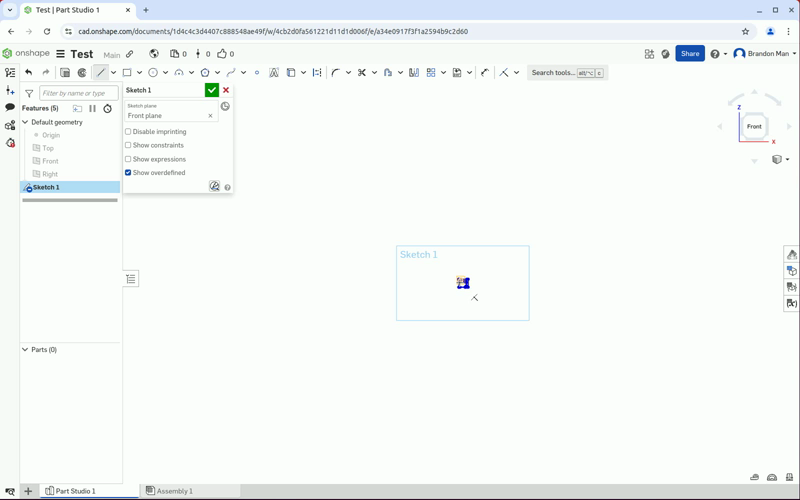
scroll(6)
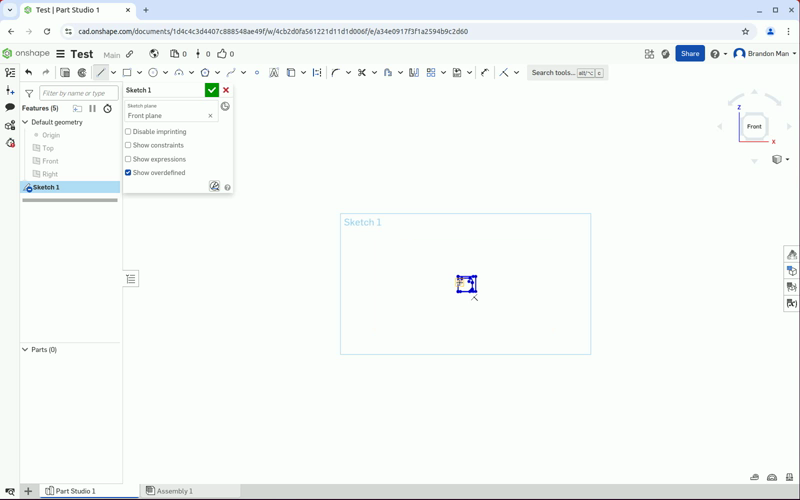
scroll(6)
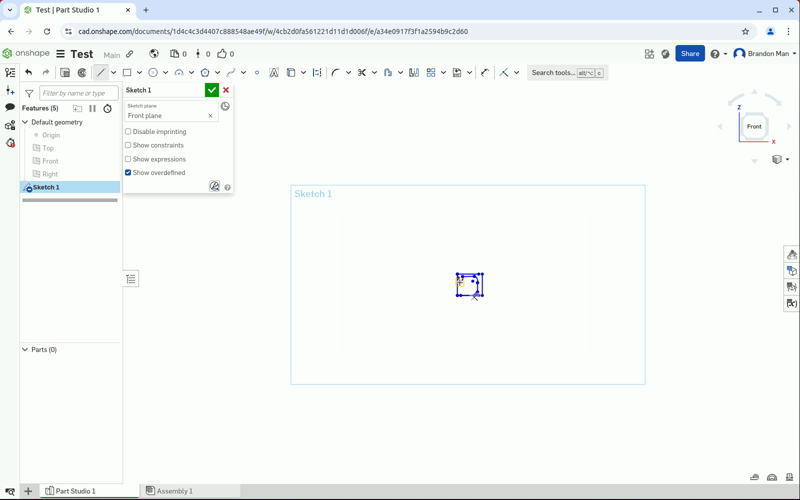
scroll(6)
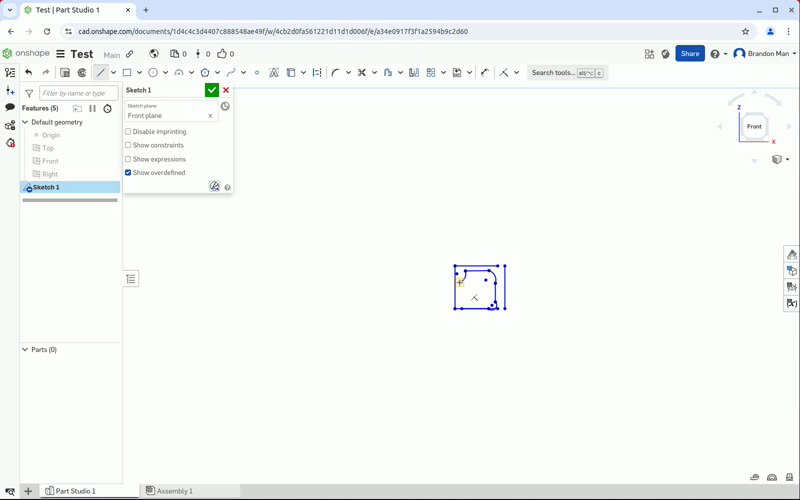
click(459, 282)
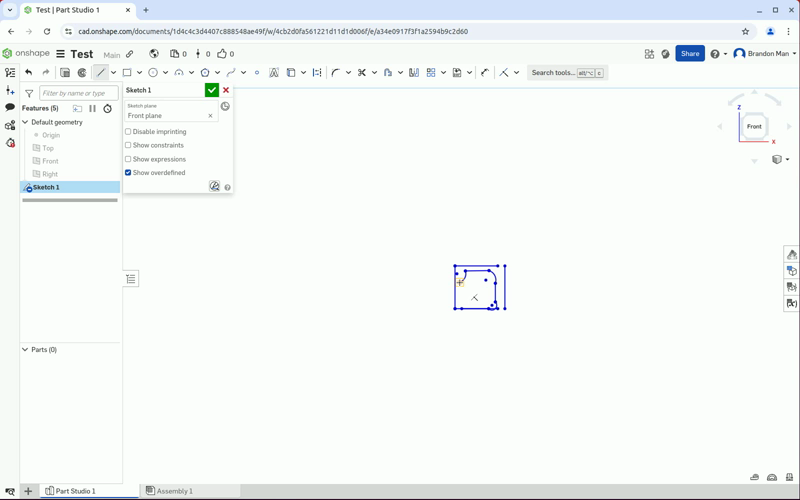
scroll(-6)
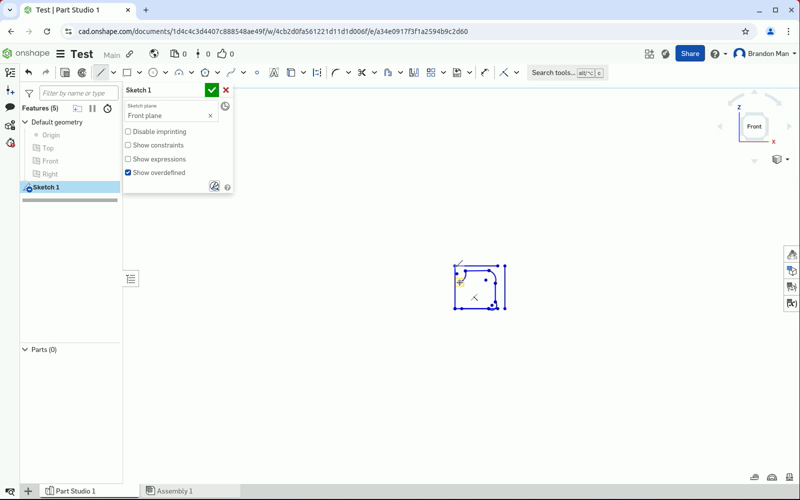
scroll(-6)
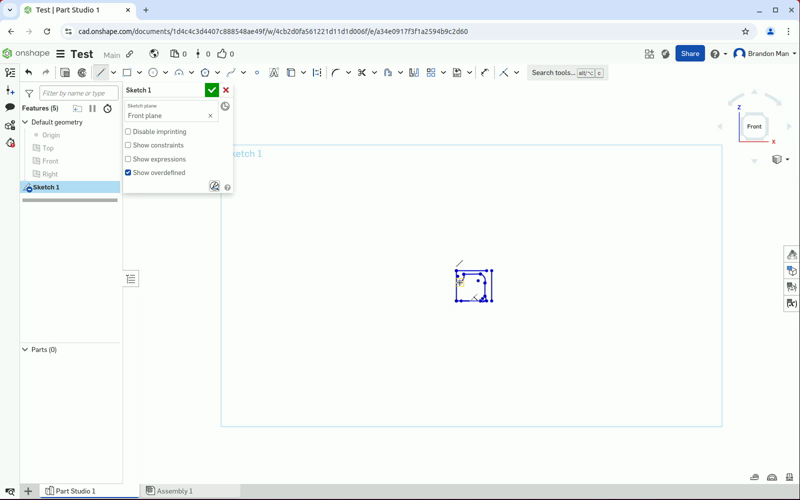
scroll(-6)
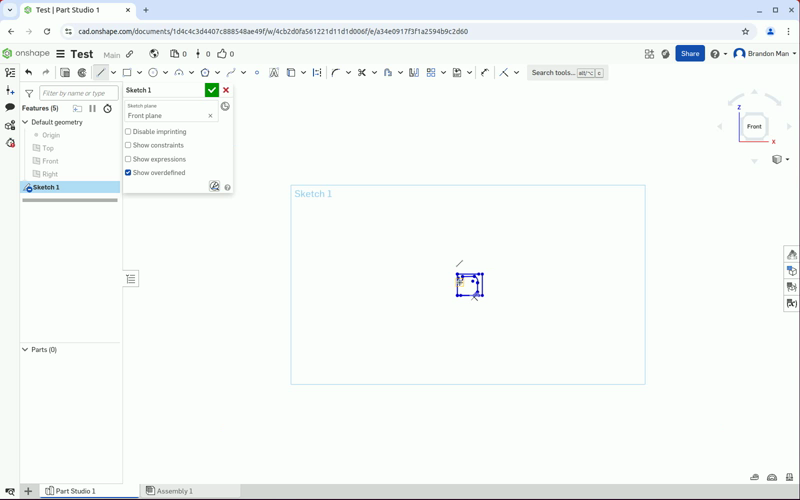
scroll(-6)
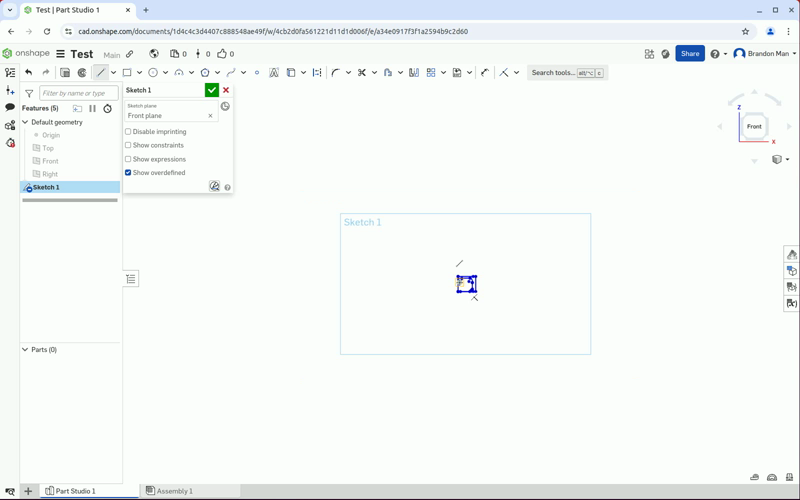
scroll(-6)
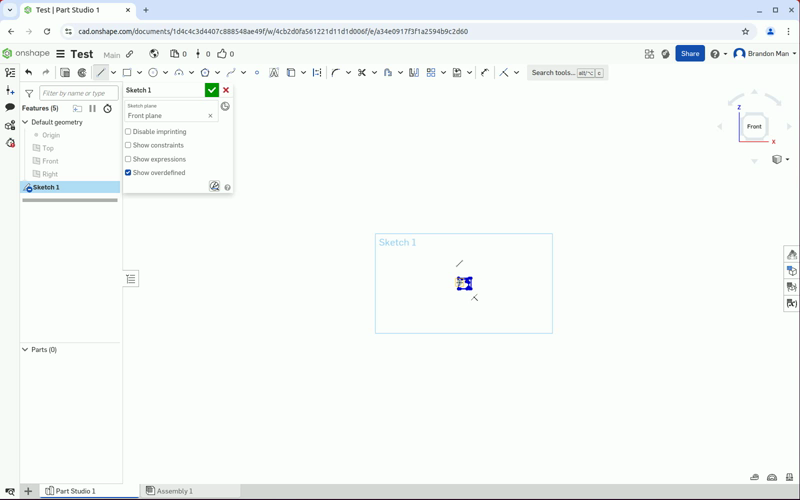
scroll(-6)
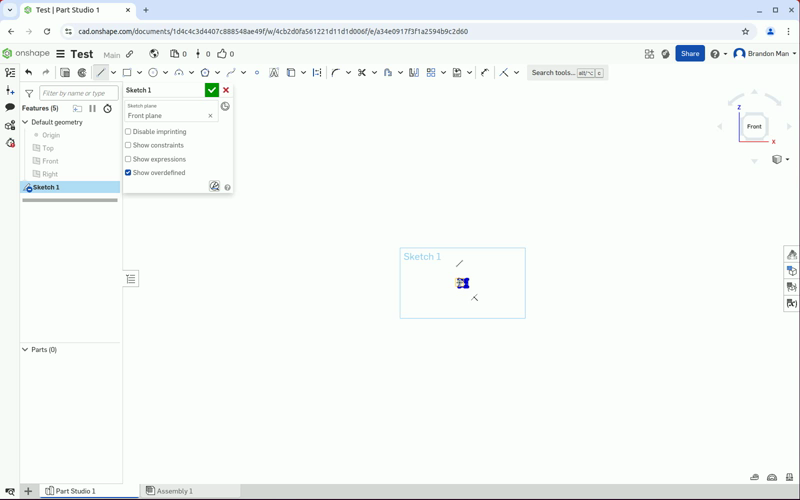
scroll(-6)
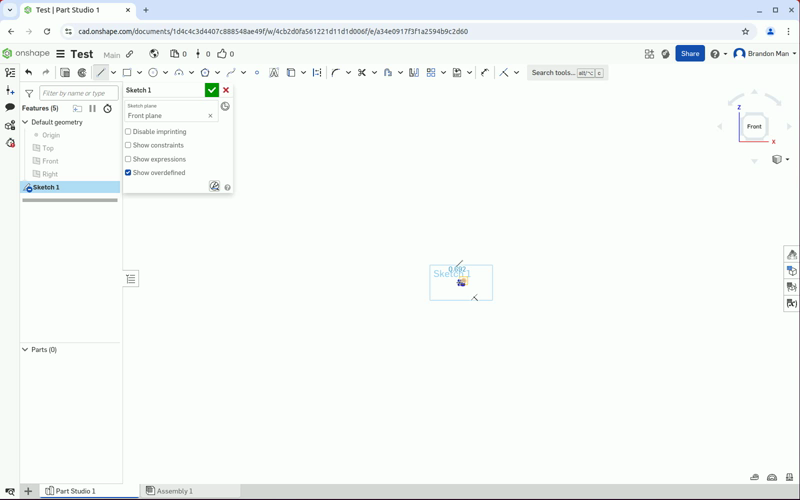
mouse_move(489, 282)
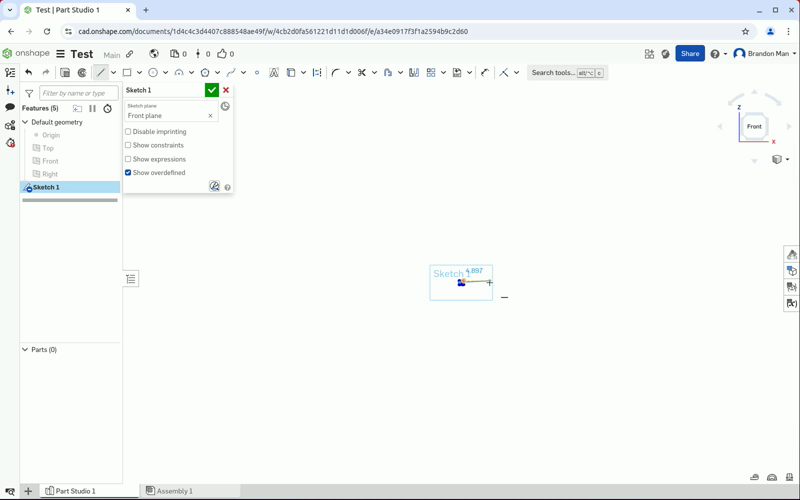
key_down(shift)
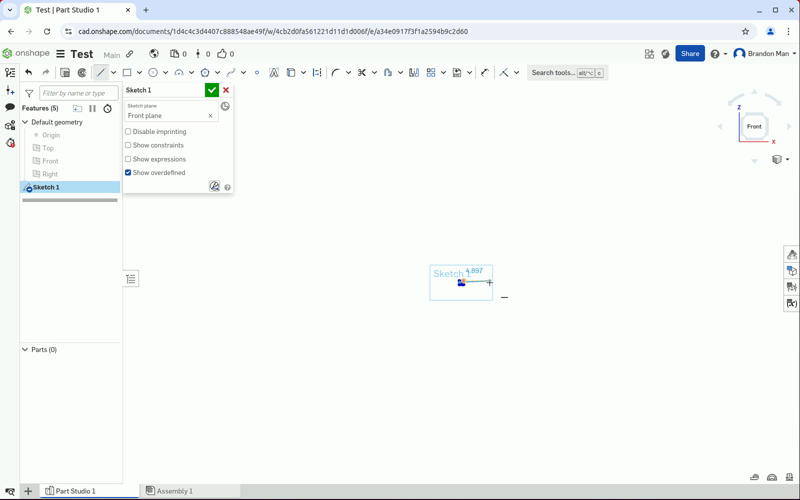
mouse_move(459, 283)
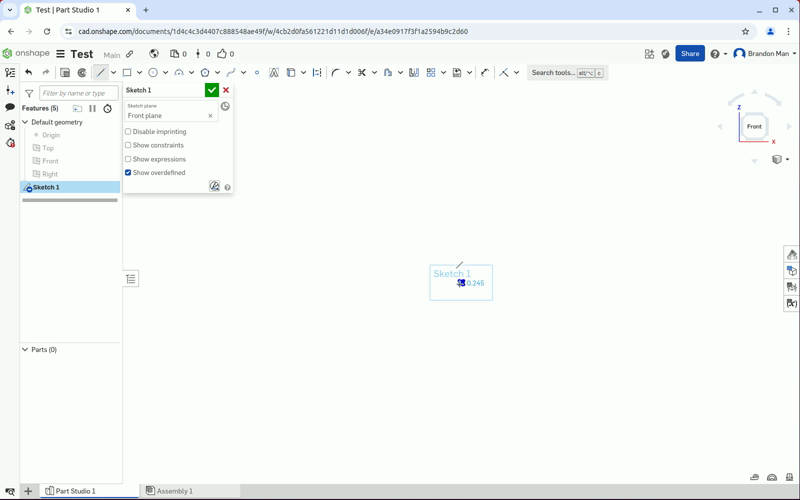
scroll(6)
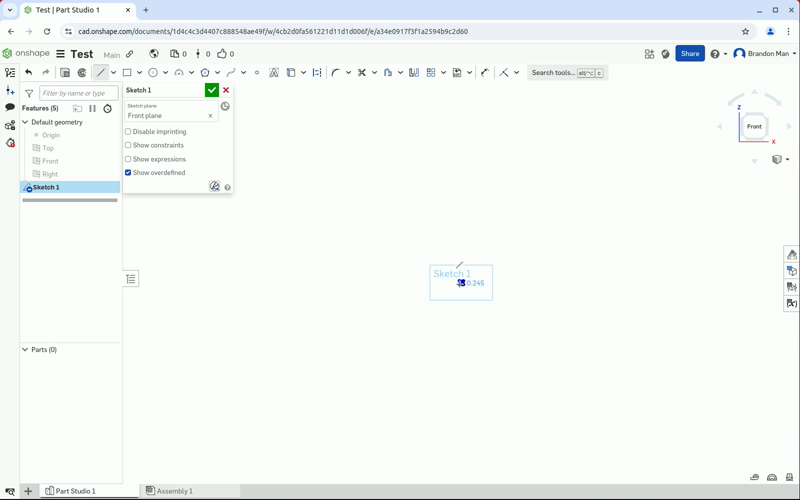
scroll(6)
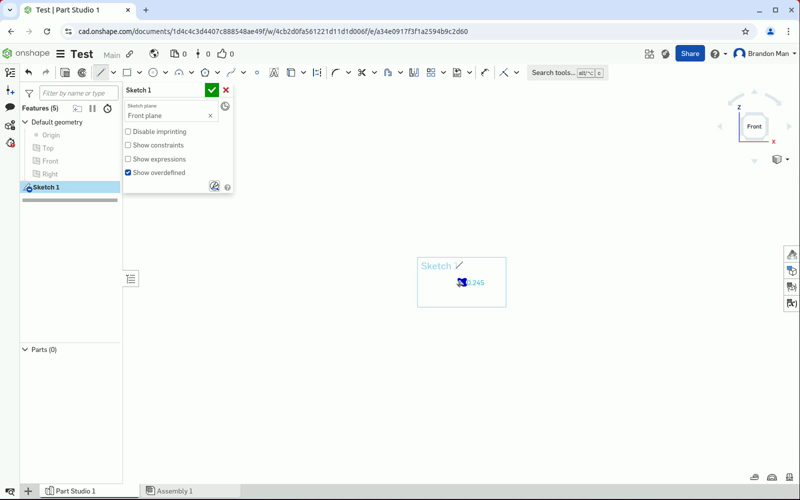
scroll(6)
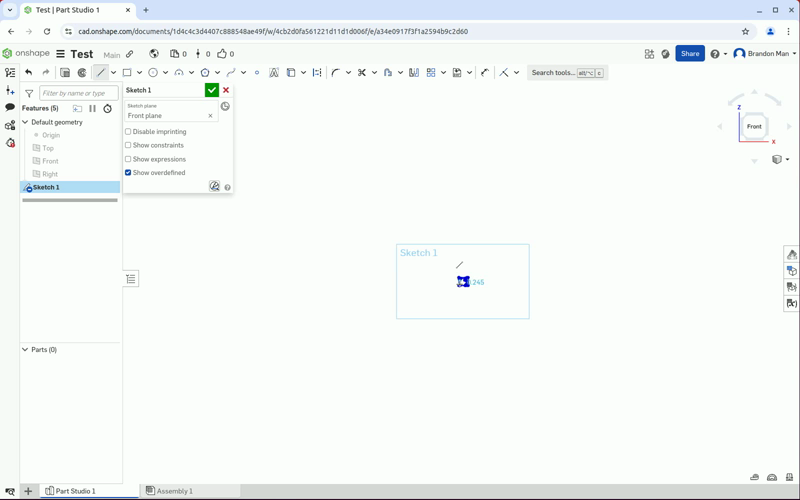
scroll(6)
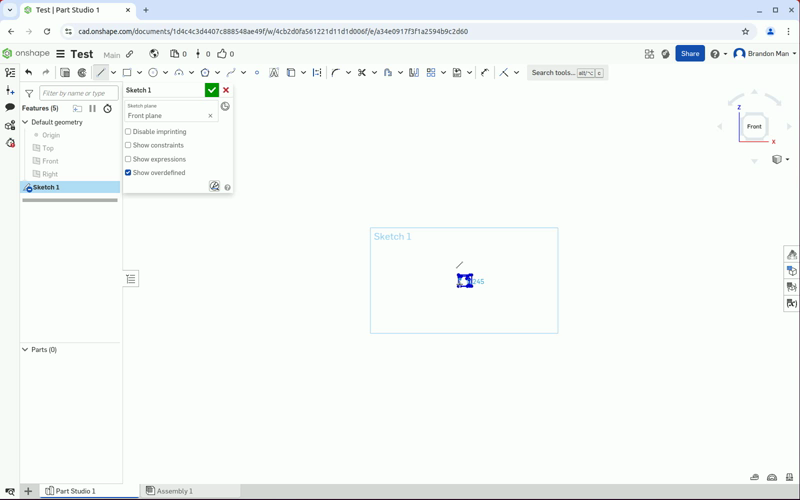
scroll(6)
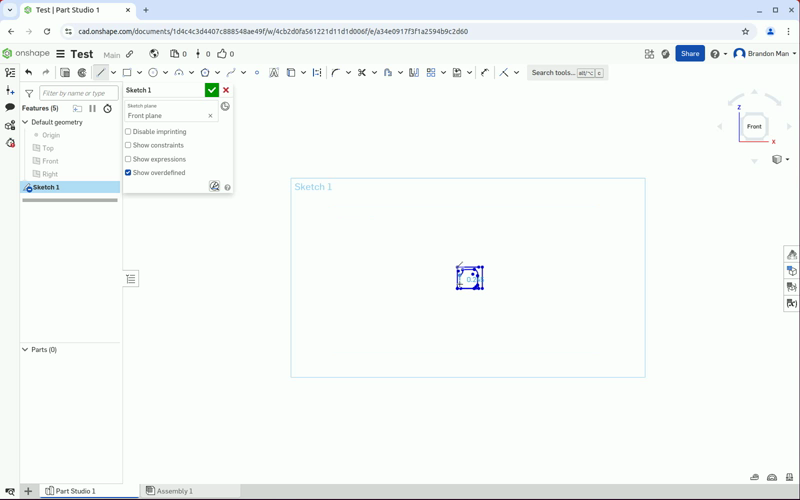
scroll(6)
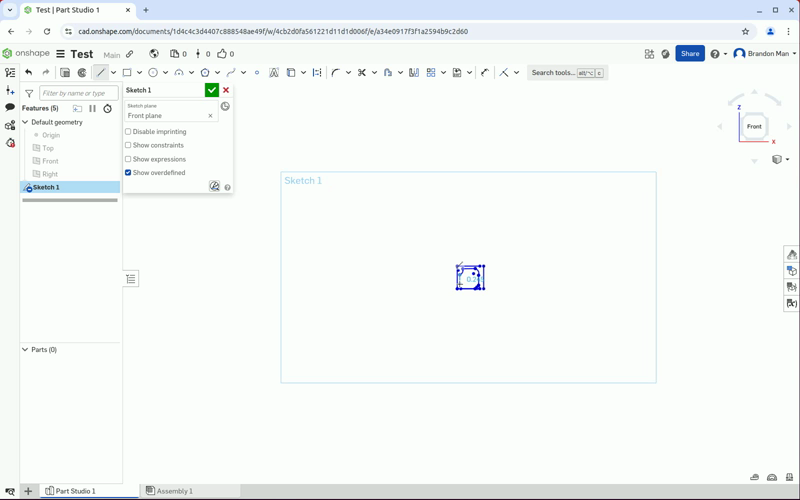
scroll(6)
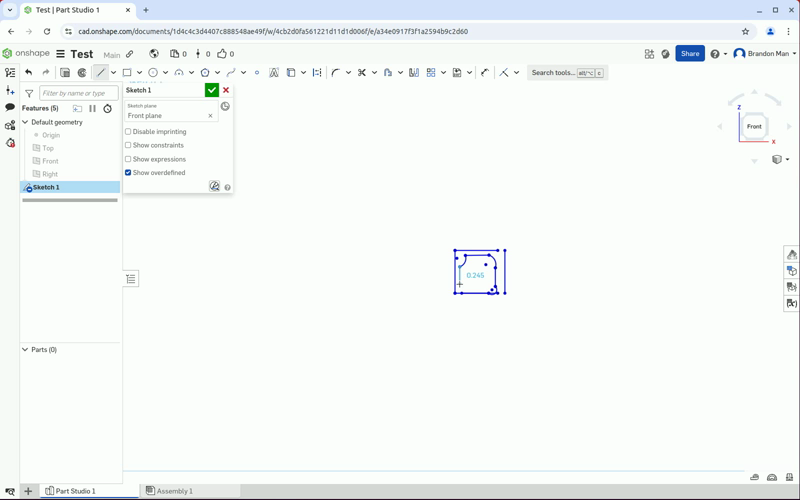
key_up(shift)
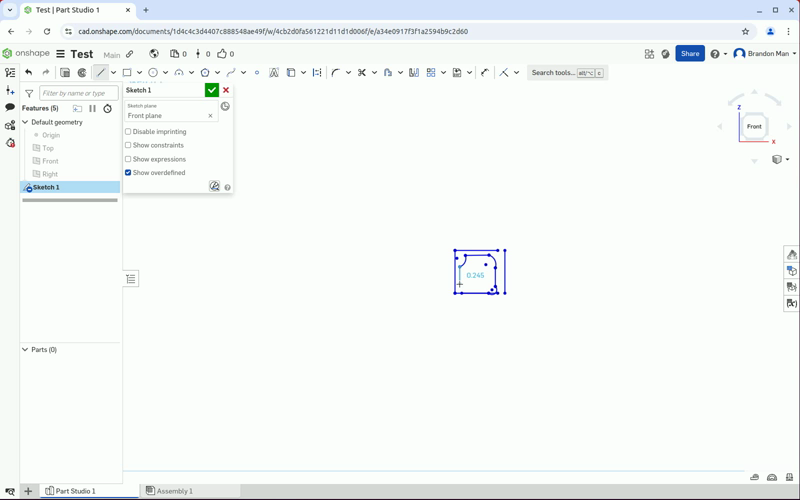
click(459, 283)
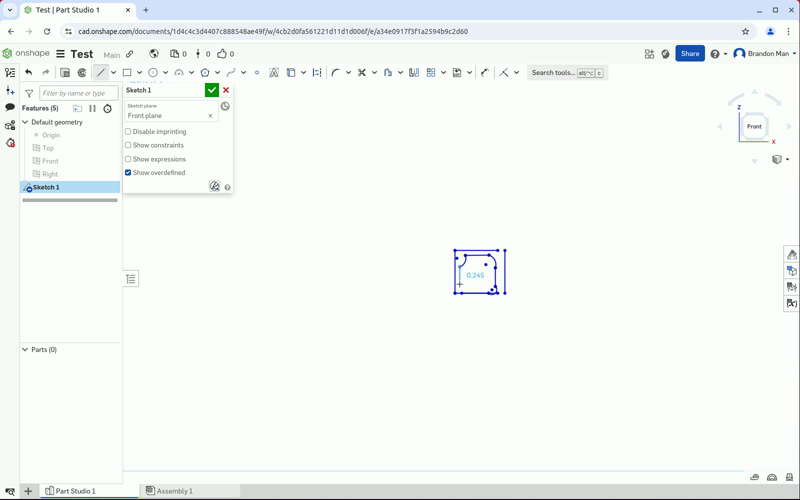
scroll(-6)
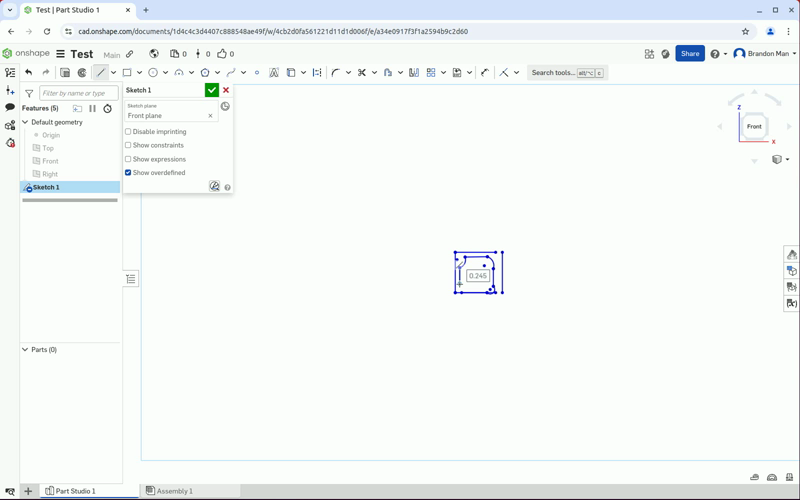
scroll(-6)
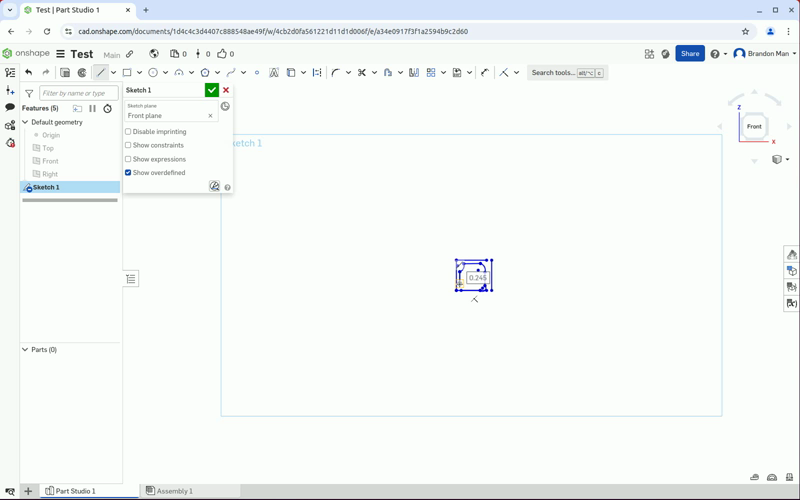
scroll(-6)
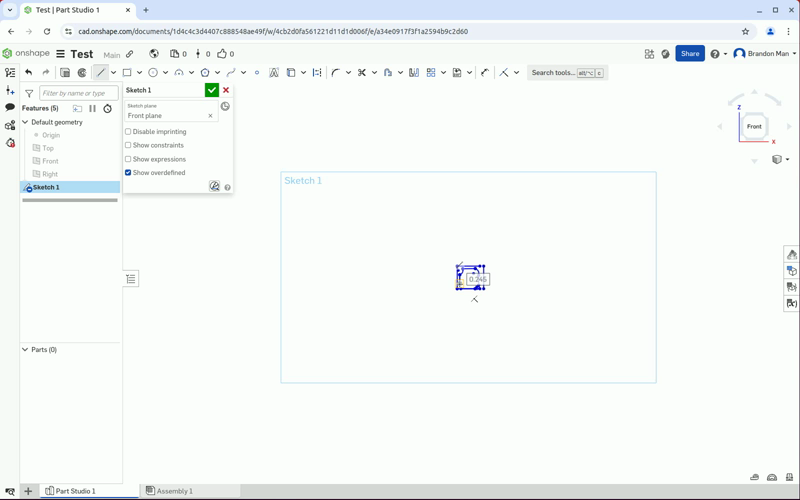
scroll(-6)
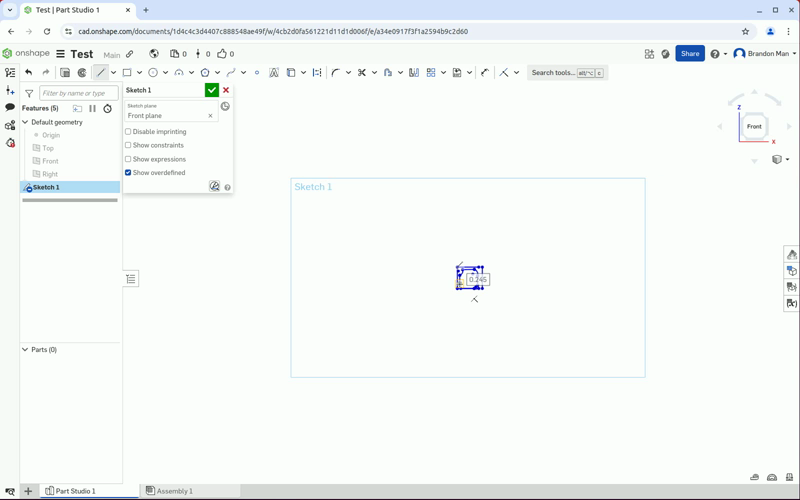
scroll(-6)
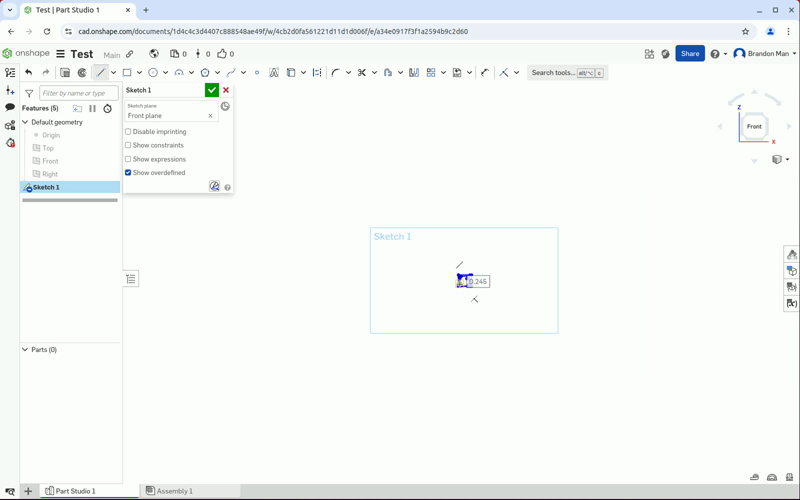
scroll(-6)
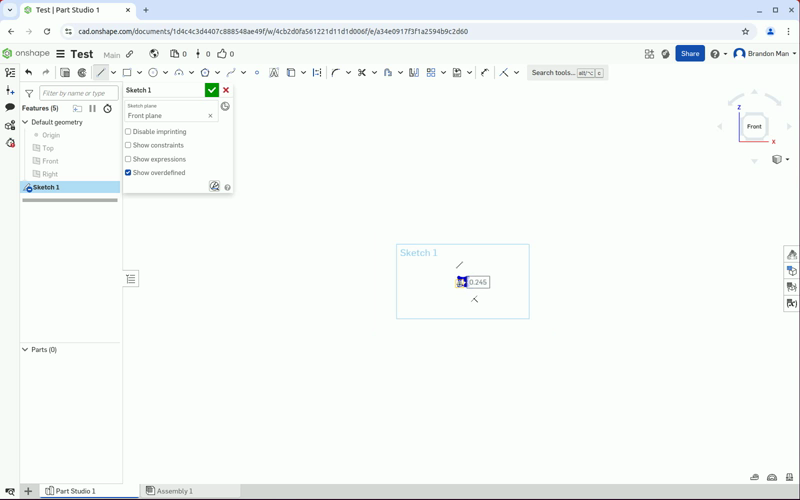
scroll(-6)
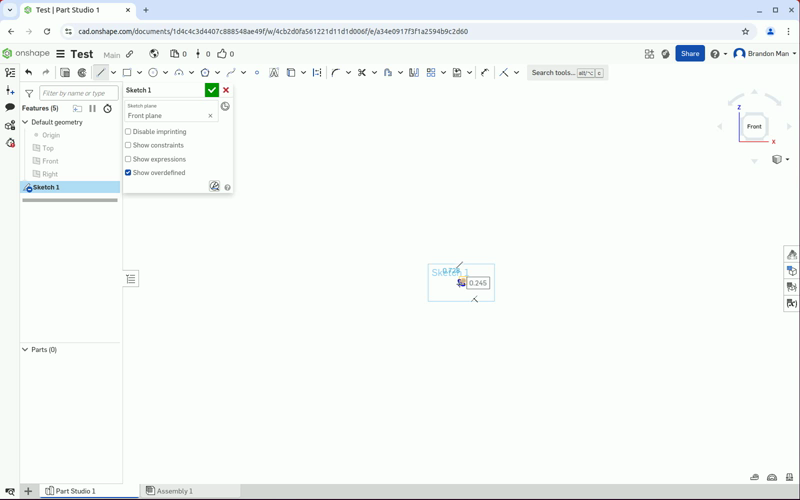
key(esc)
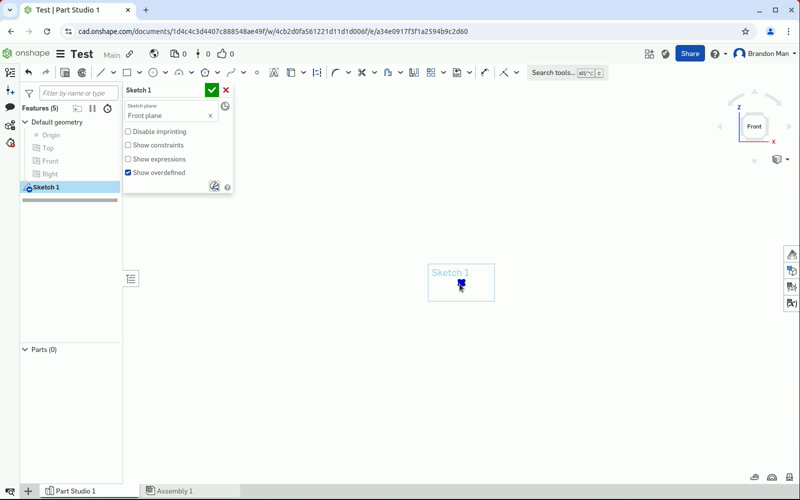
mouse_move(459, 282)
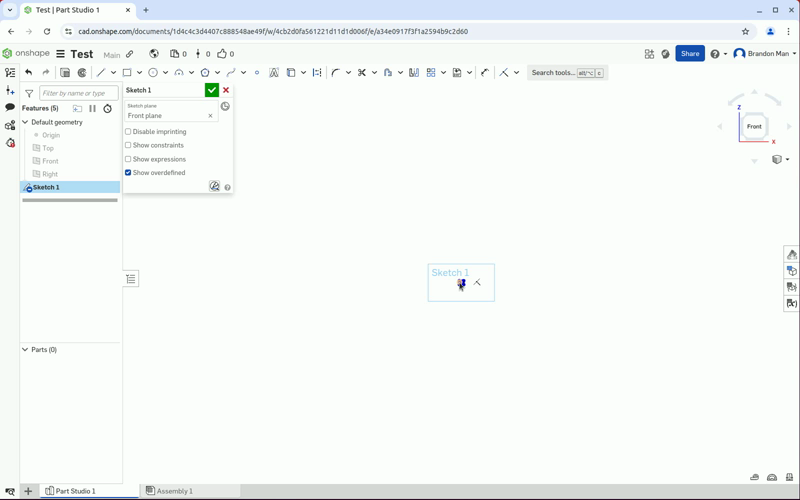
scroll(6)
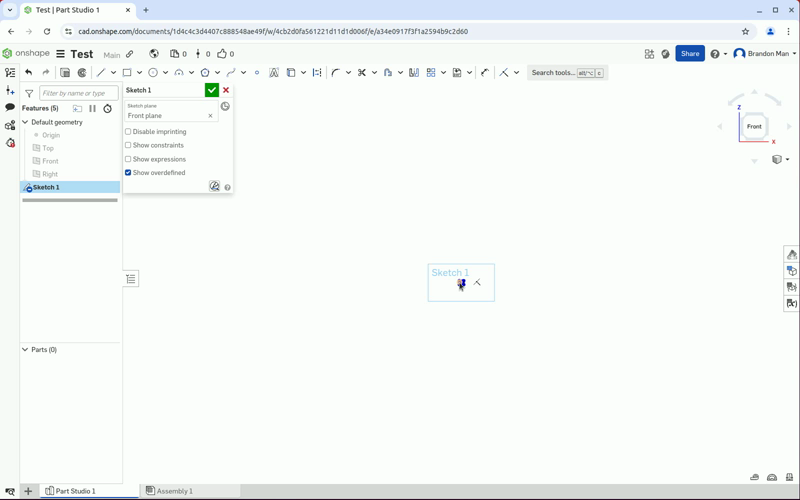
scroll(6)
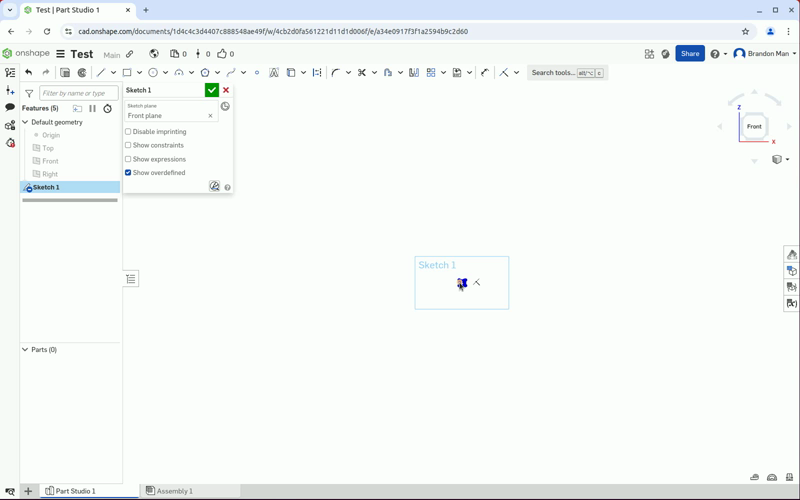
scroll(6)
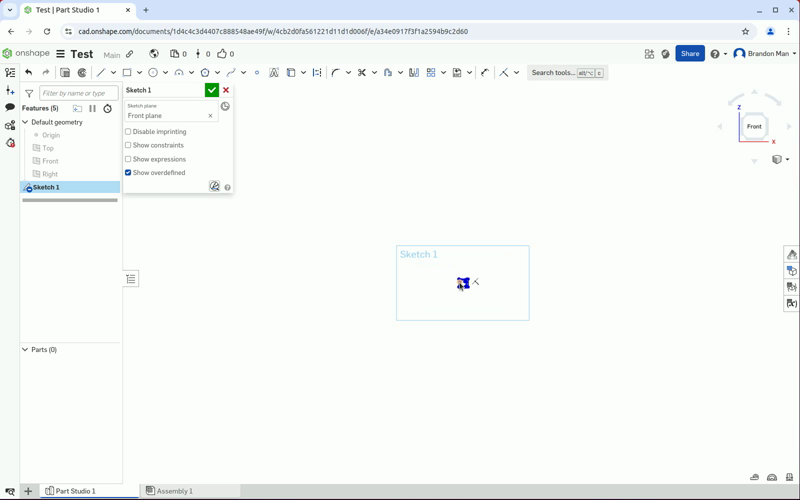
scroll(6)
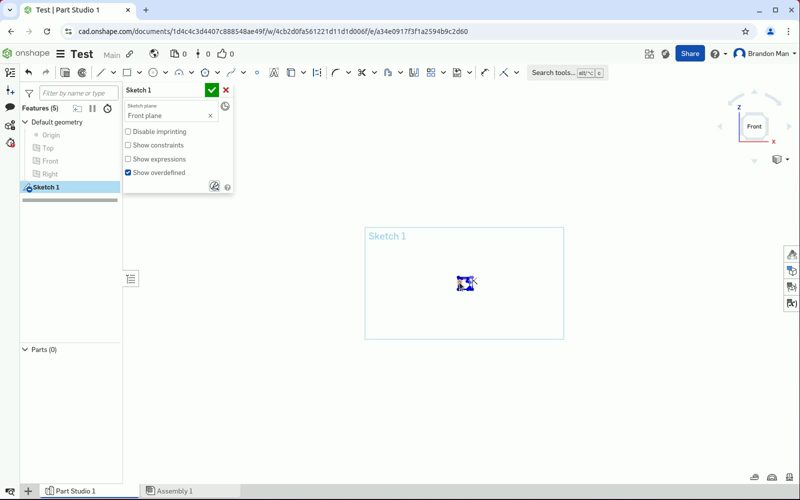
scroll(6)
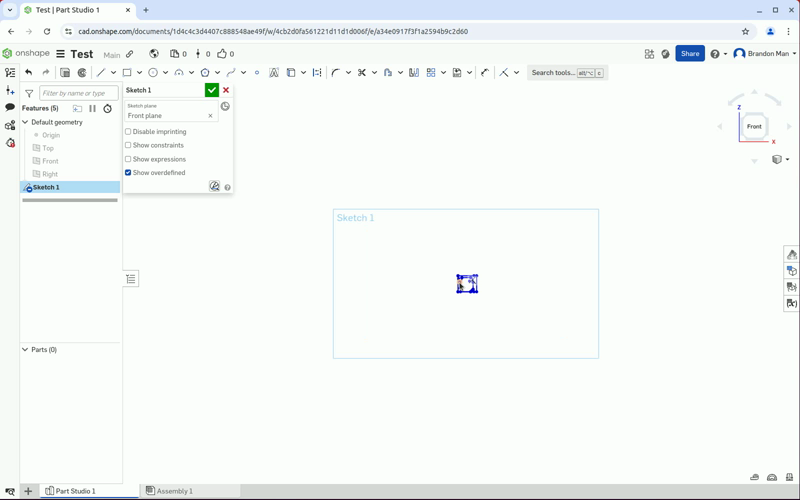
scroll(6)
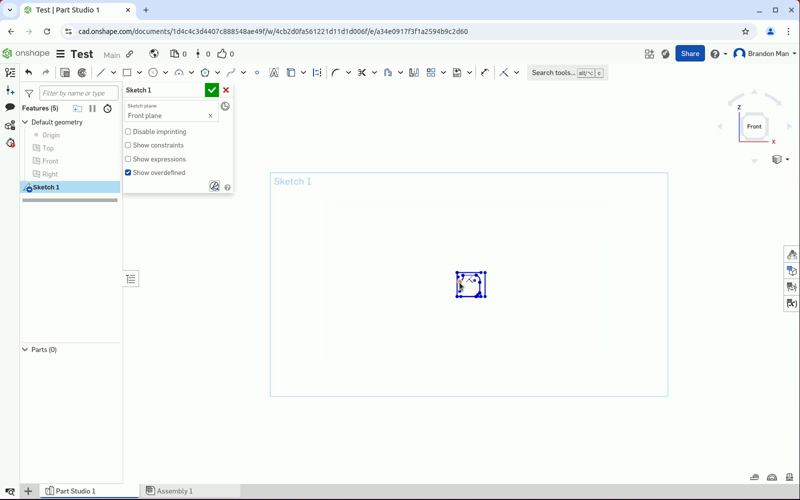
scroll(6)
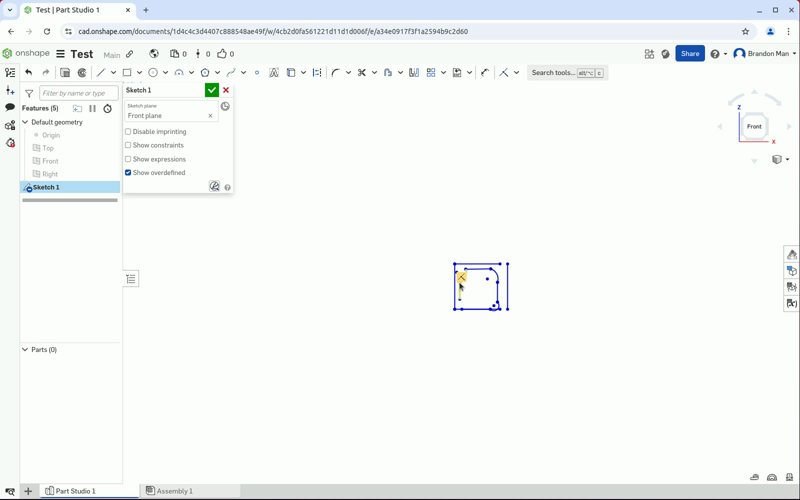
click(459, 282)
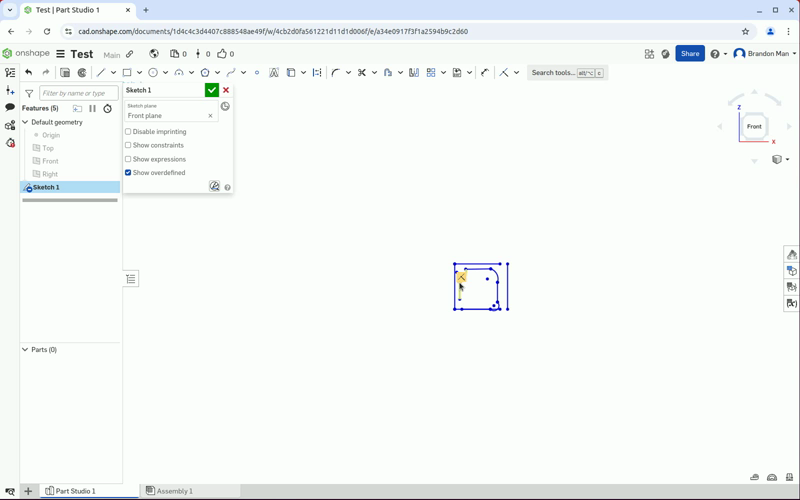
scroll(-6)
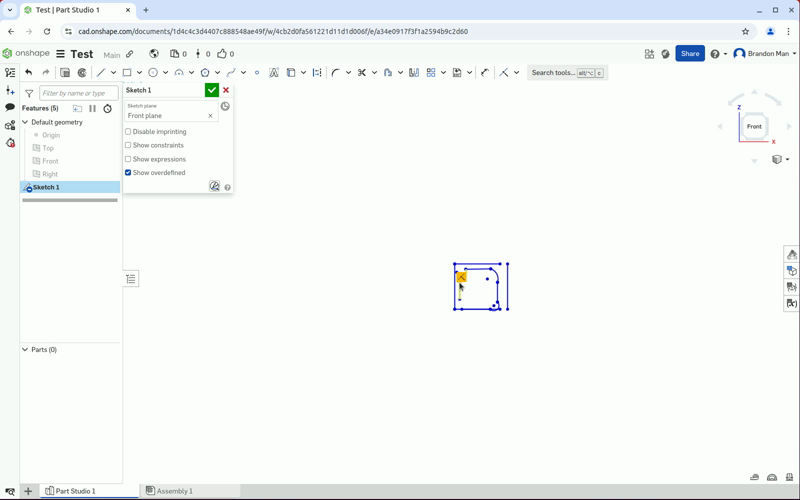
scroll(-6)
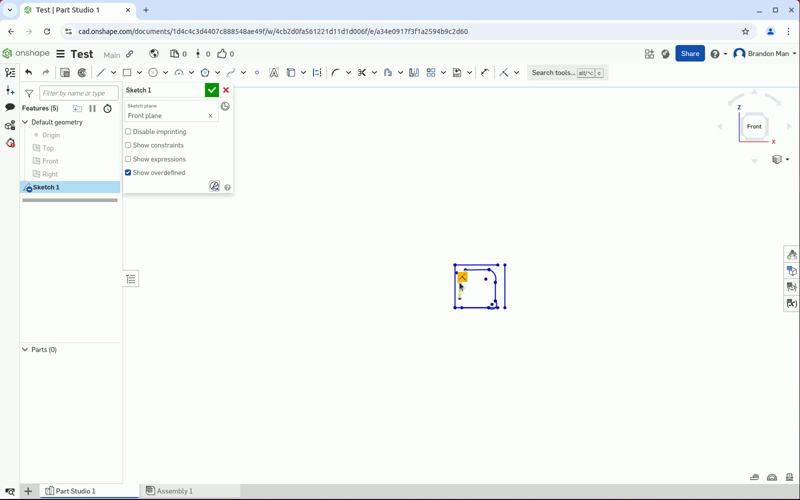
scroll(-6)
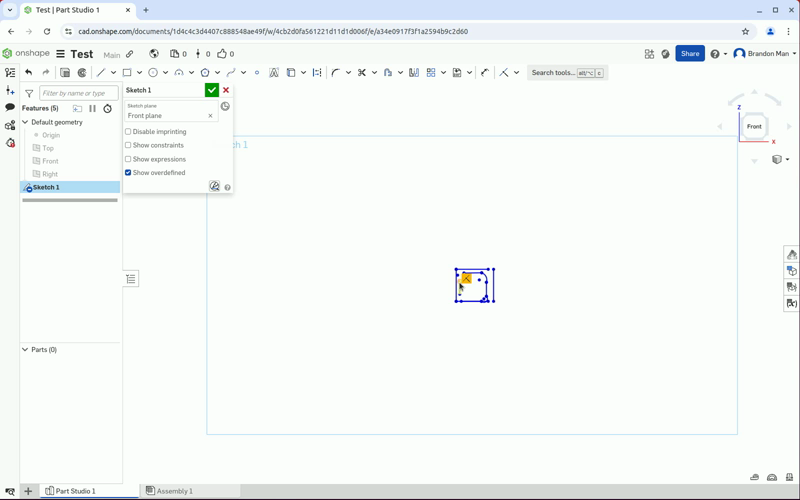
scroll(-6)
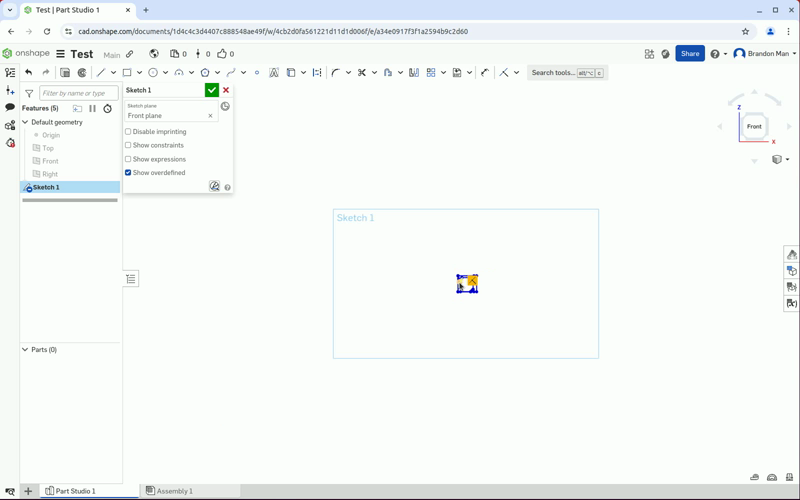
scroll(-6)
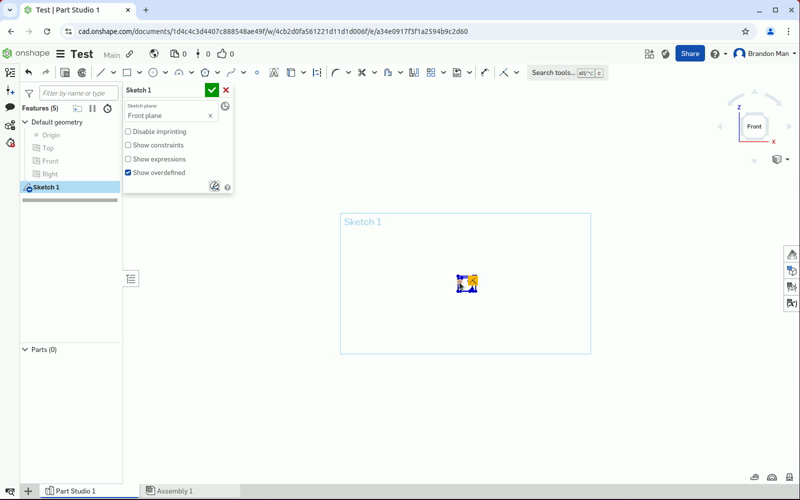
scroll(-6)
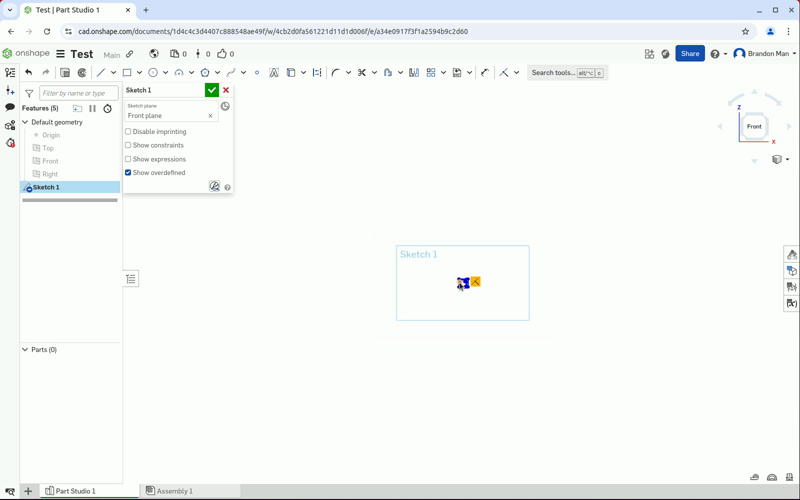
scroll(-6)
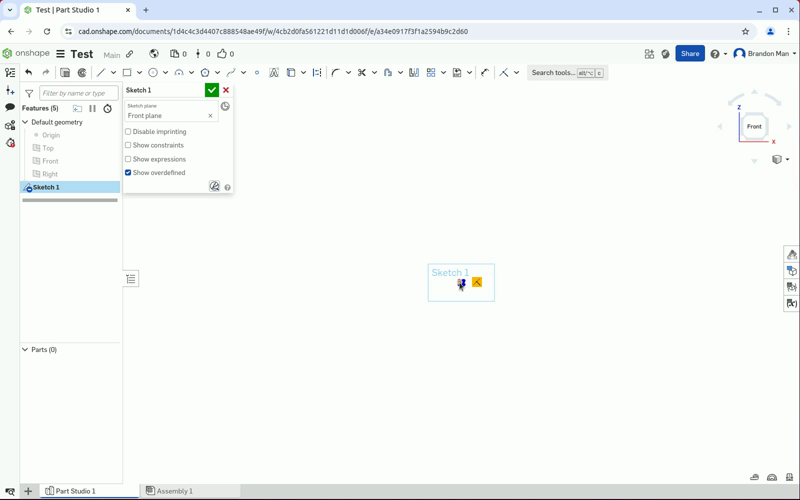
mouse_move(73, 352)
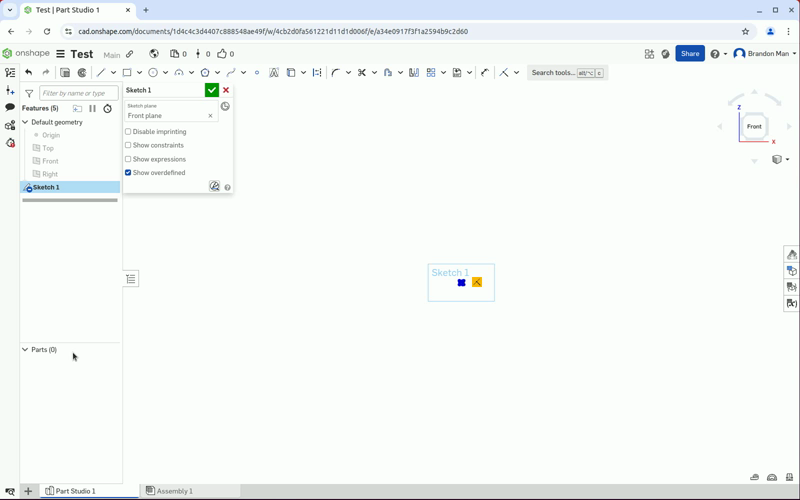
key(shift+y)
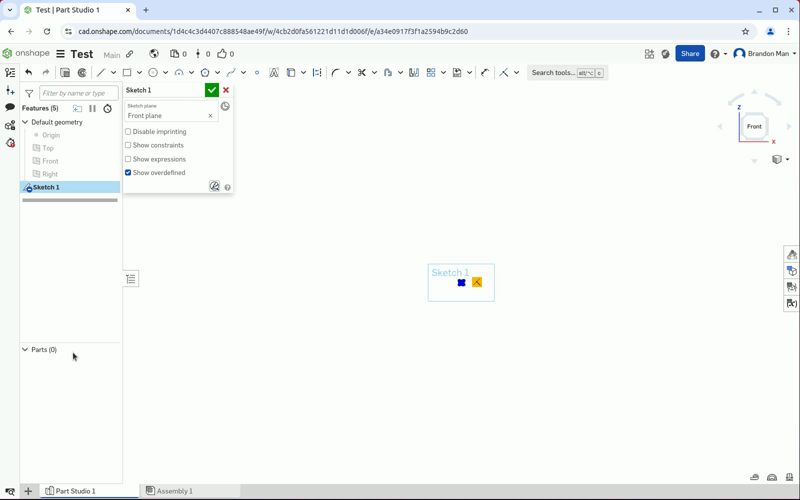
key(shift+e)
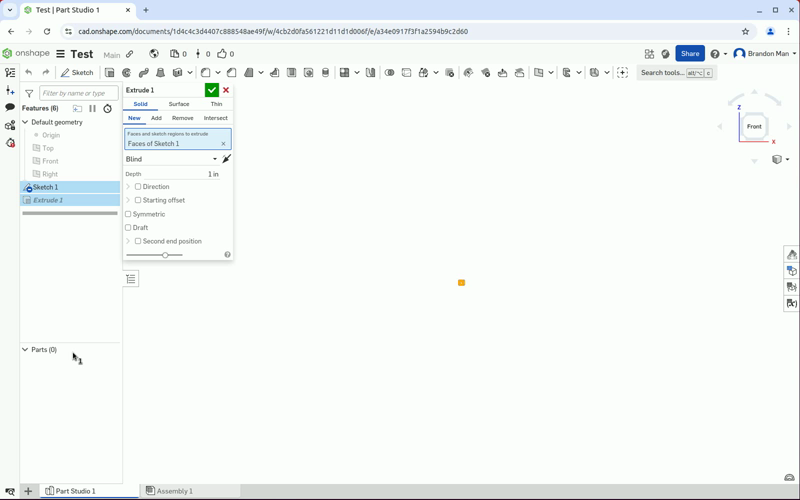
mouse_move(143, 106)
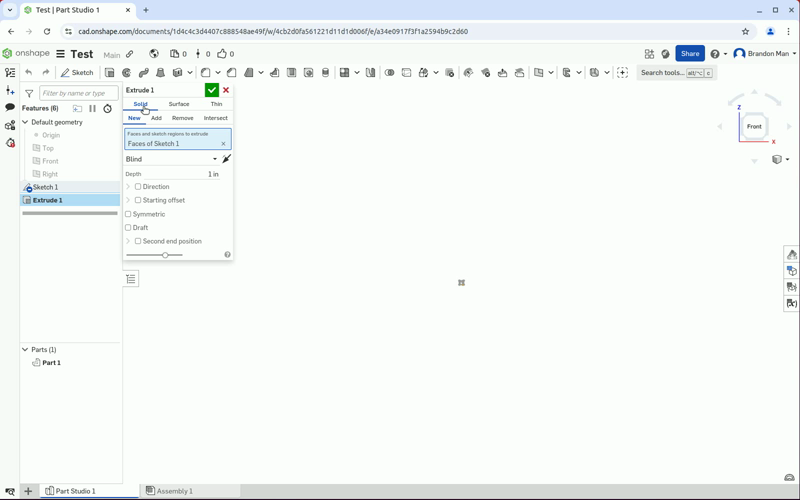
click(143, 106)
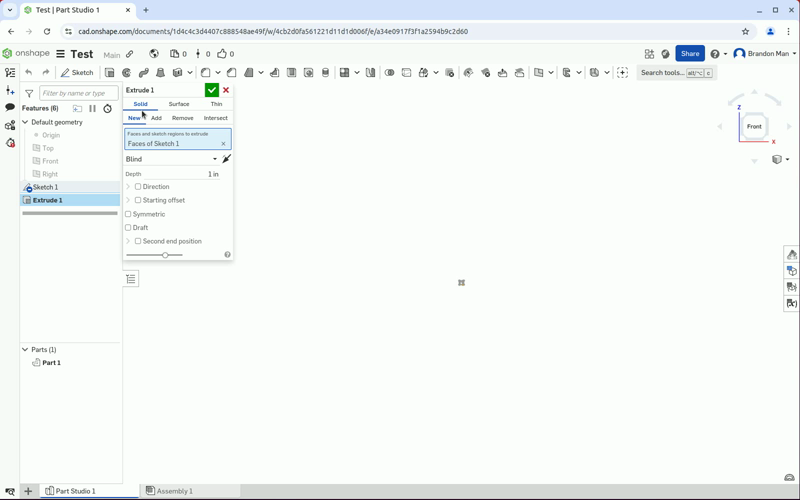
mouse_move(137, 120)
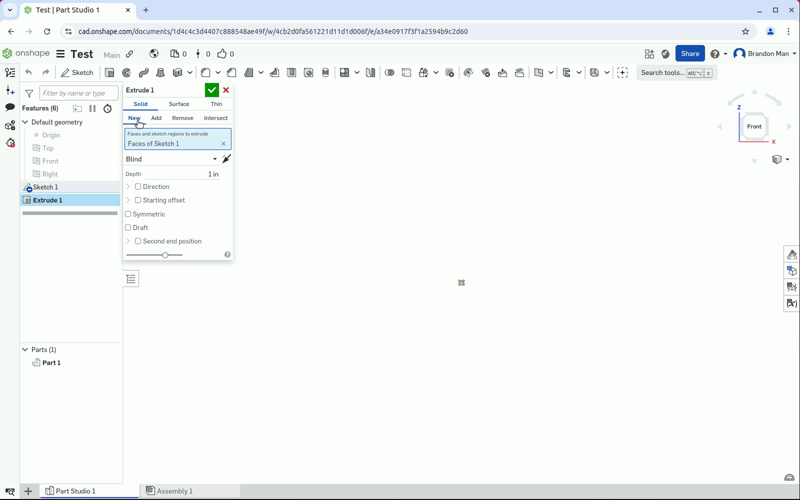
click(137, 120)
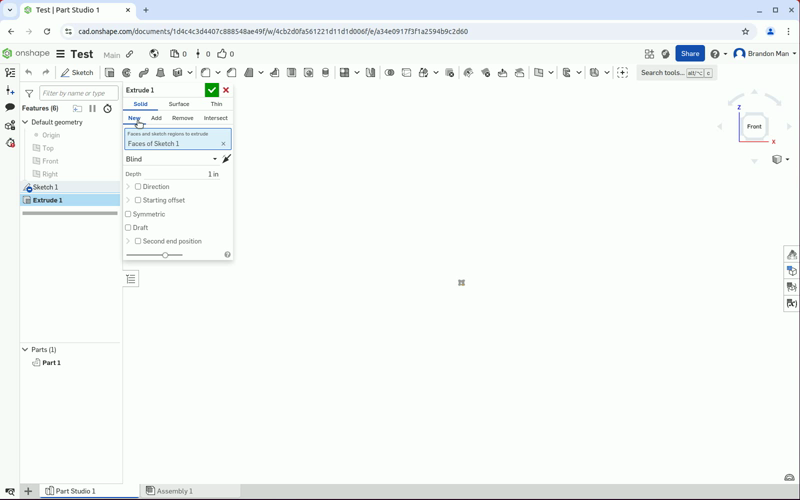
key(tab, 4)
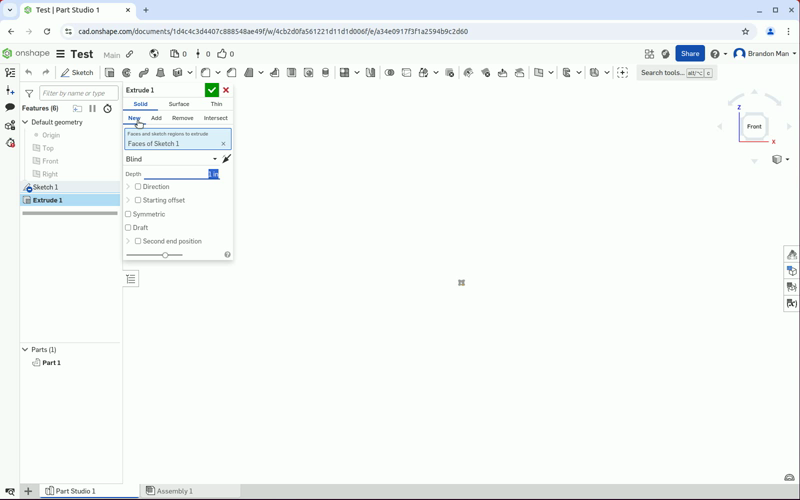
text(23.108)
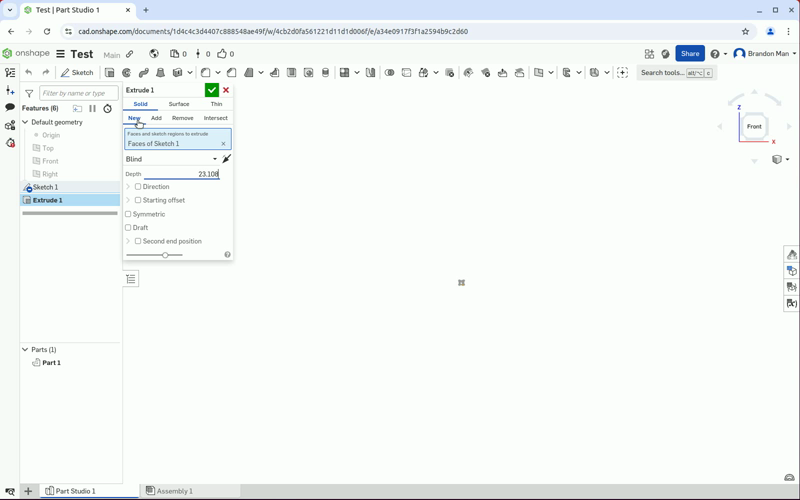
key(enter)
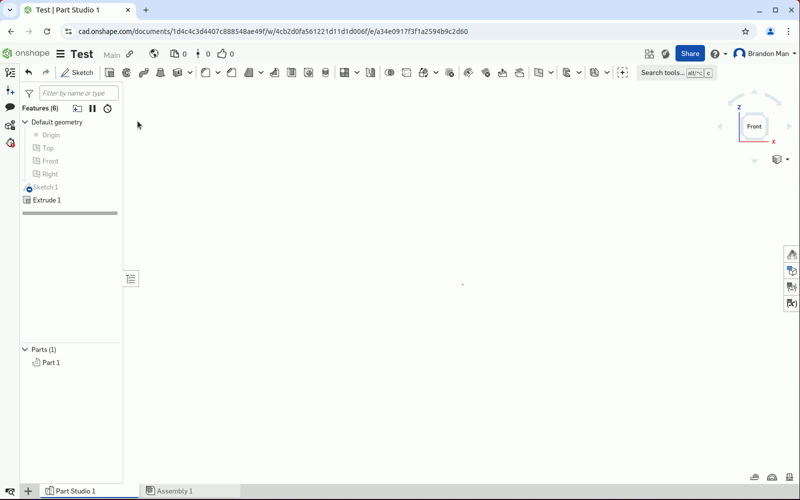
key(shift+h)
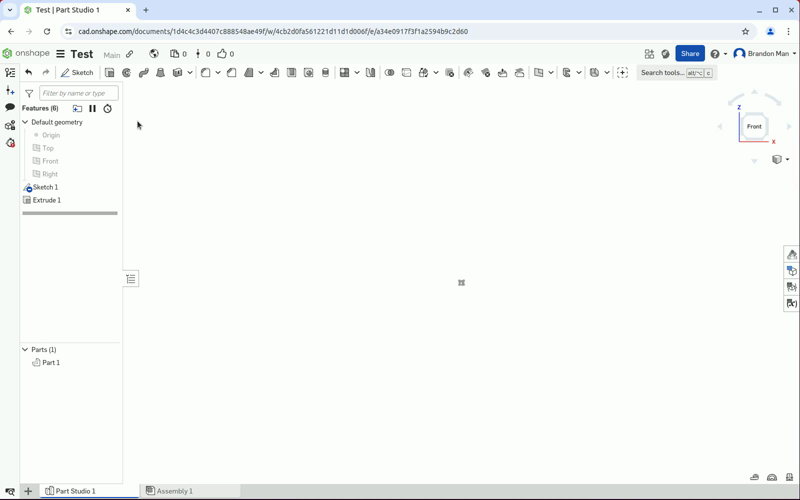
key(shift+h)
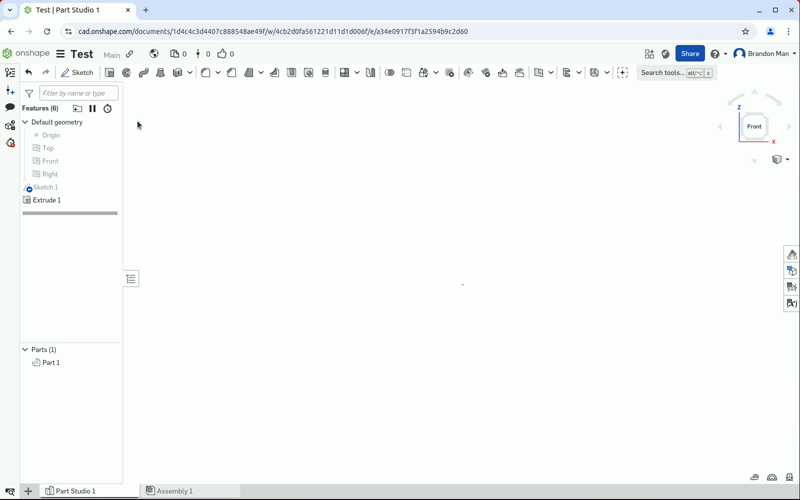
mouse_move(73, 189)
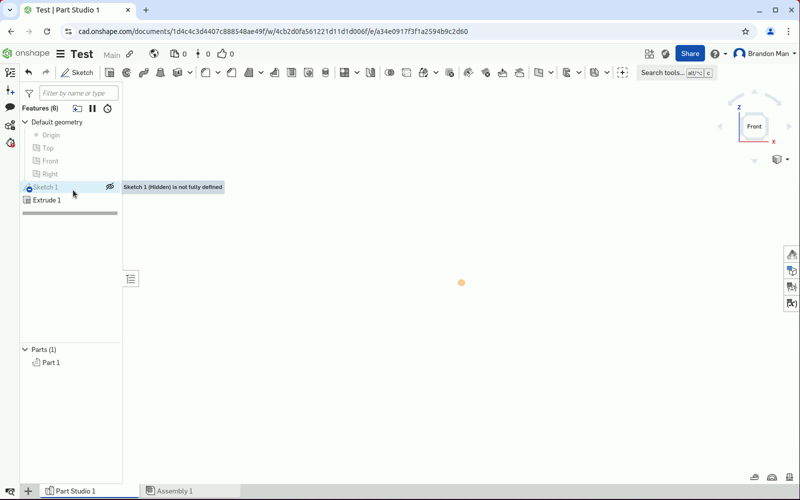
click(73, 189)
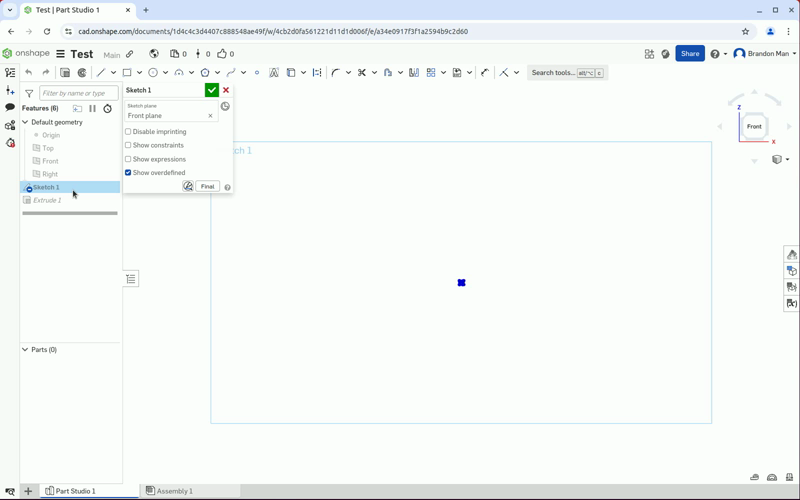
mouse_move(229, 92)
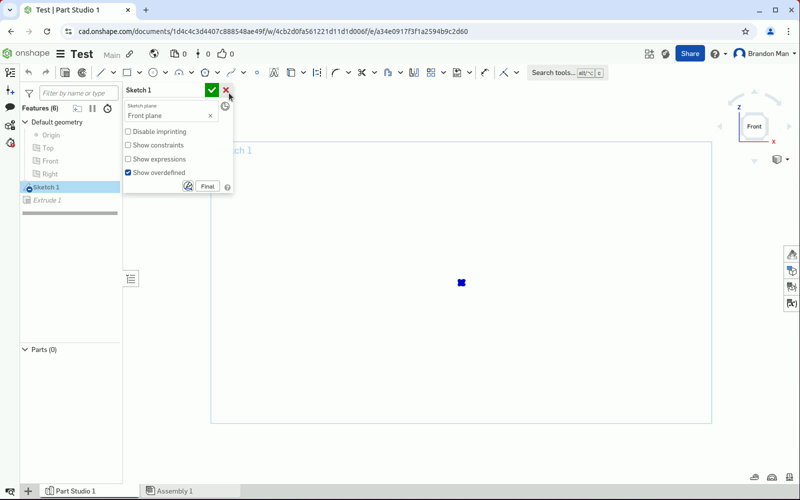
click(229, 92)
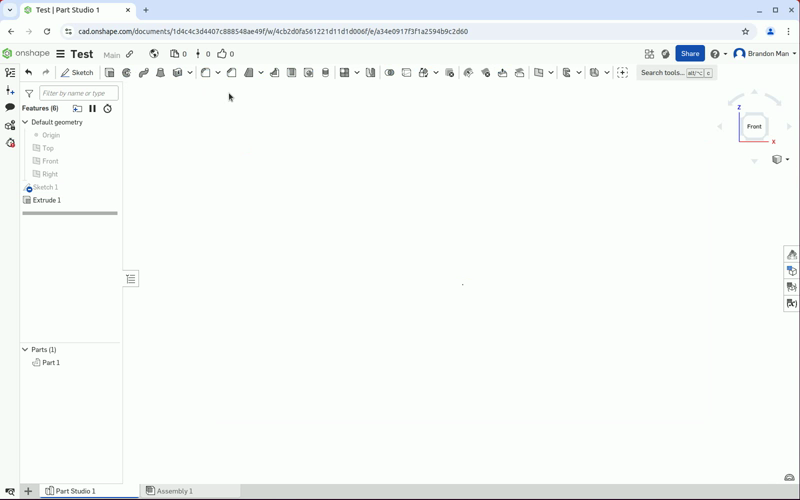
mouse_move(73, 352)
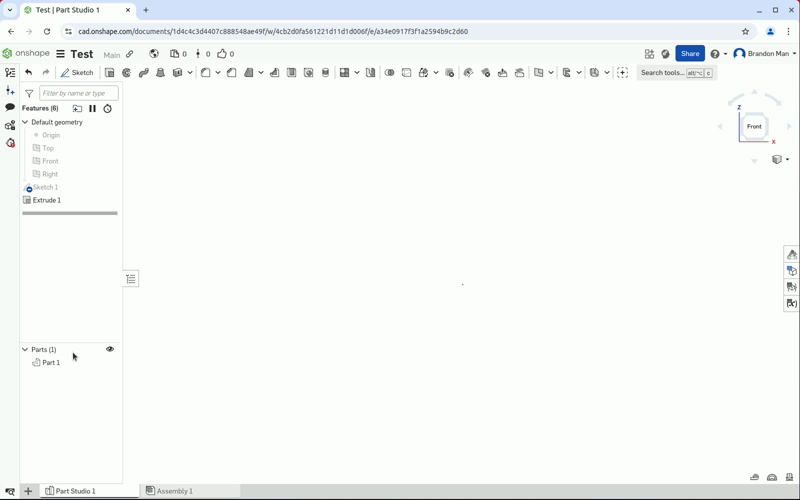
key(y)
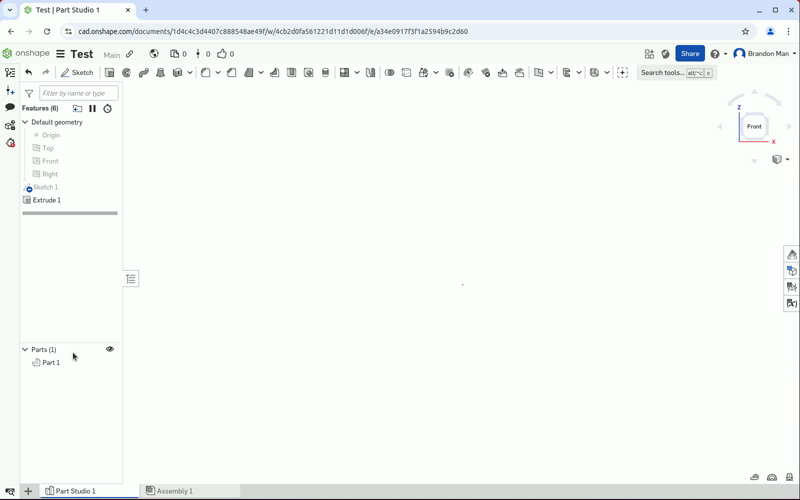
key(shift+p)
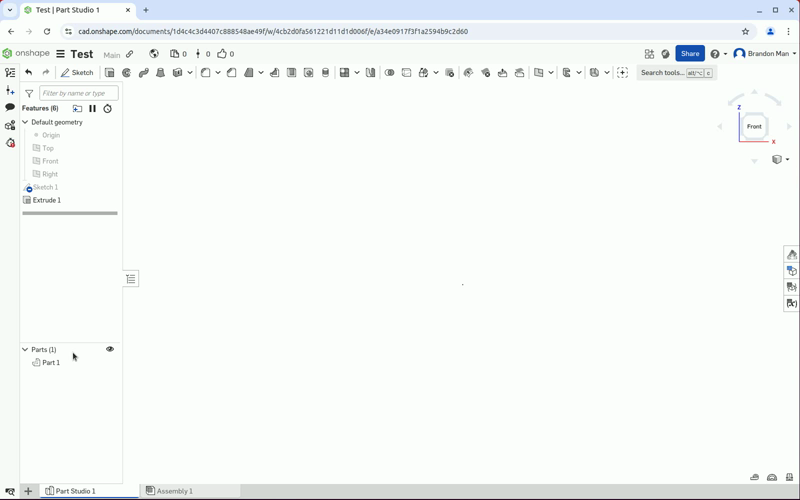
key(space)
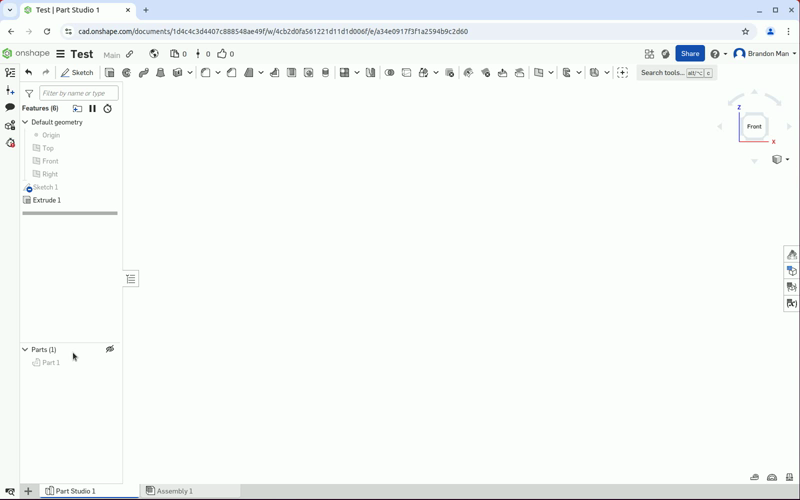
key_down(shift)
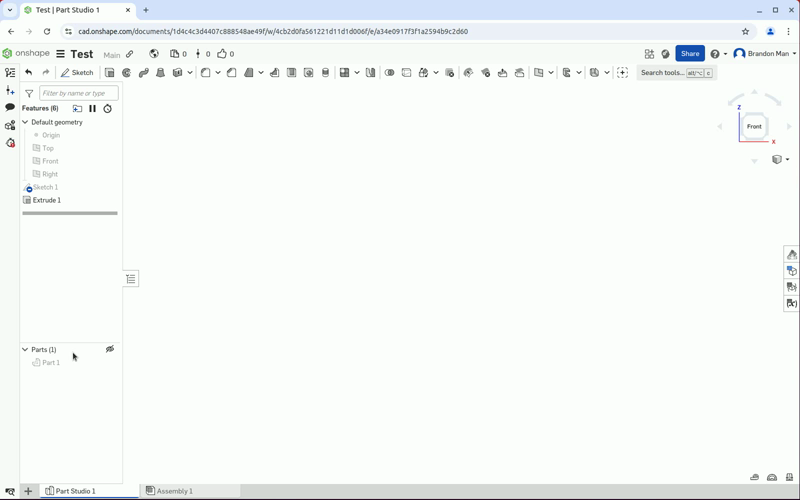
key(left)
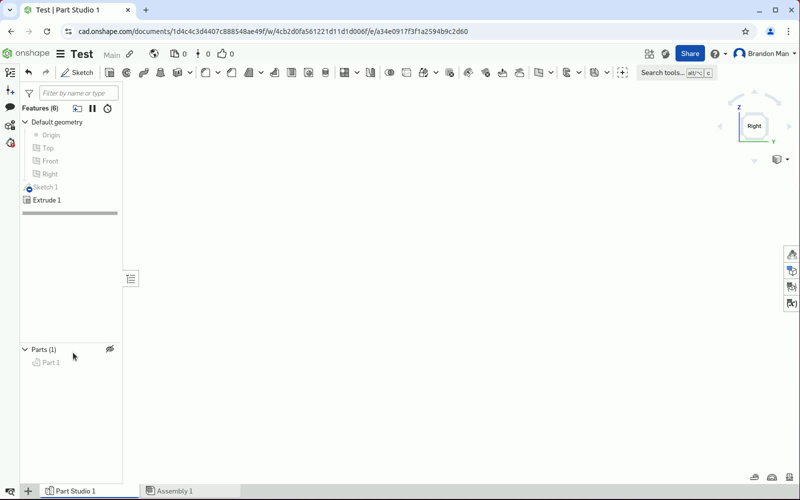
key_up(shift)
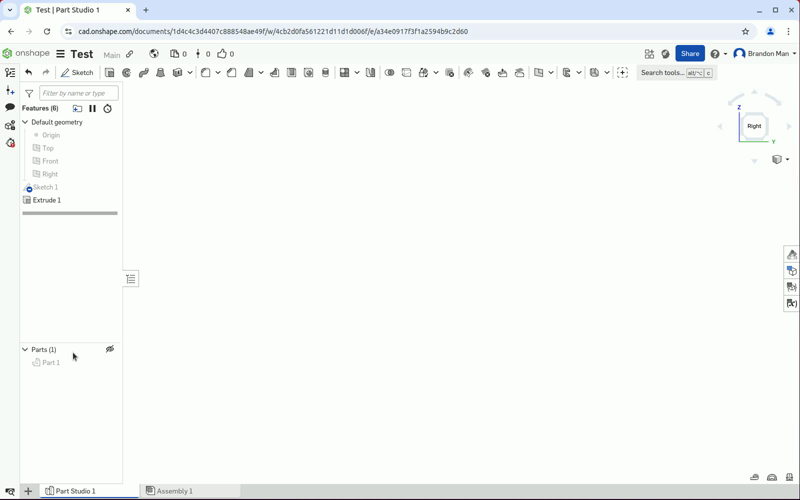
mouse_move(73, 352)
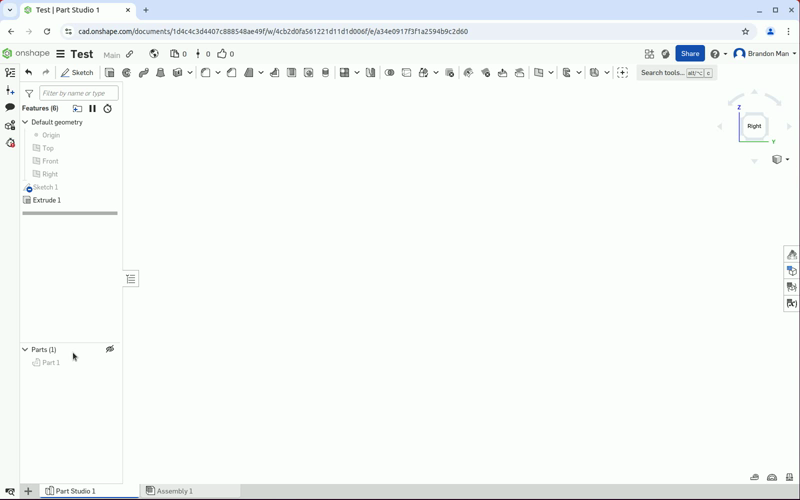
key(shift+y)
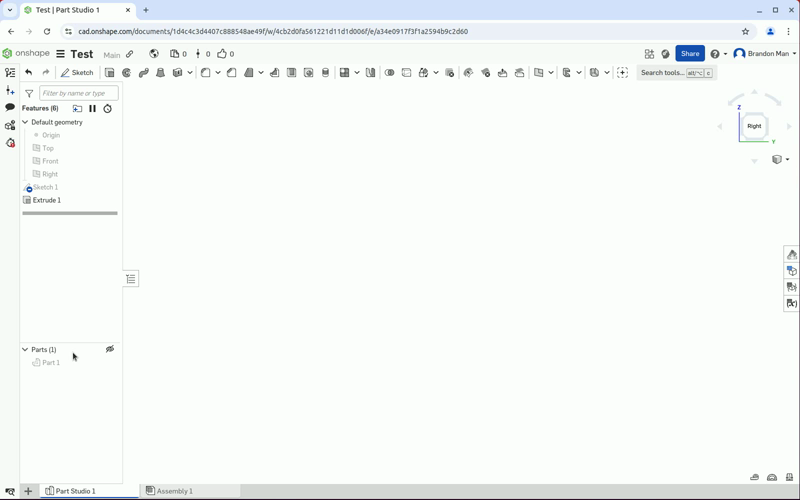
key(shift+s)
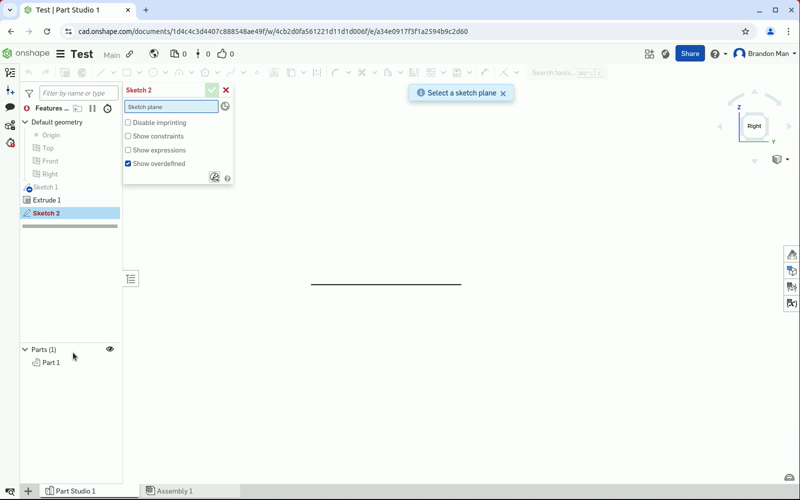
mouse_move(73, 176)
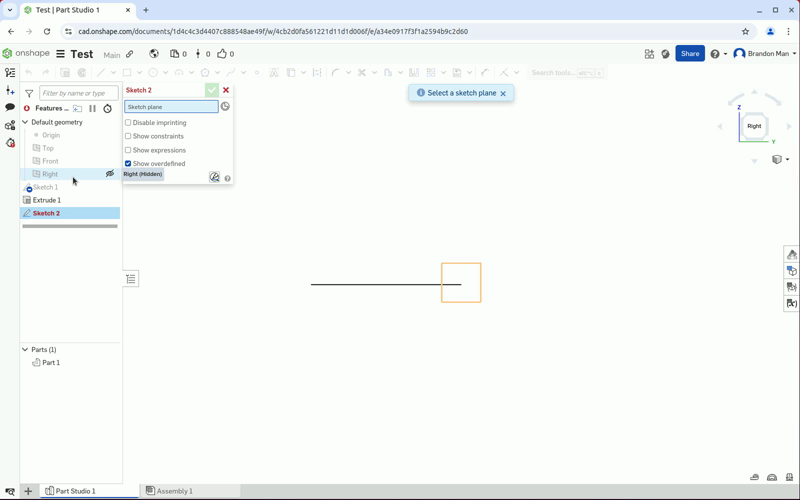
click(73, 176)
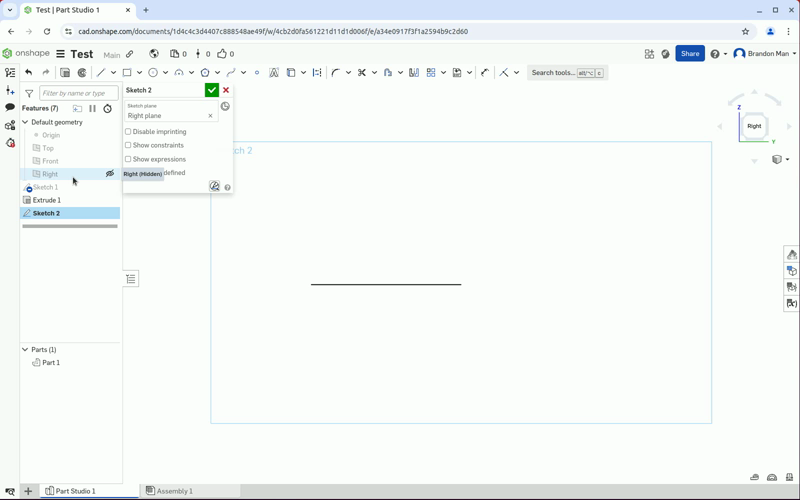
mouse_move(73, 352)
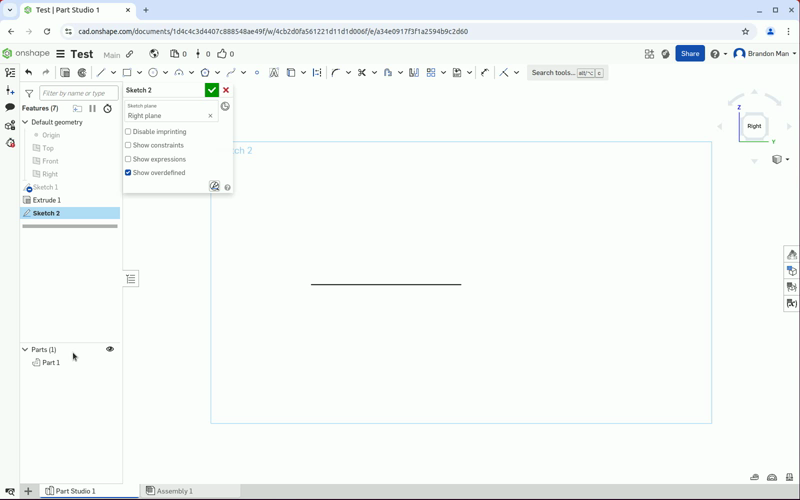
key(y)
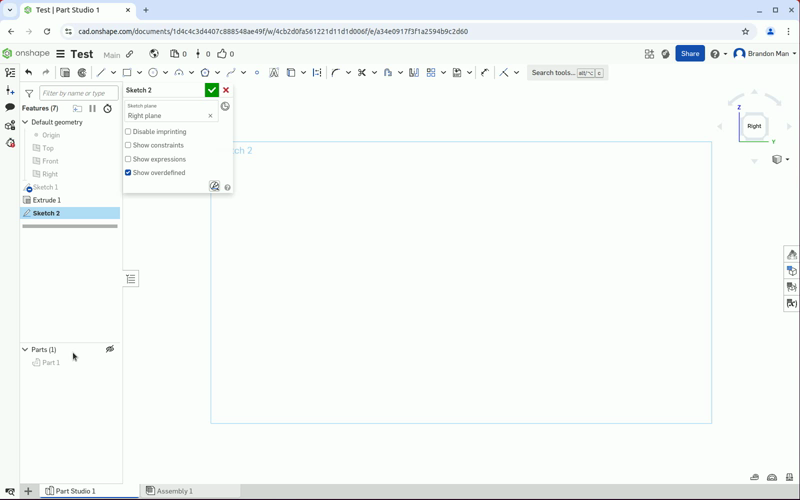
key(l)
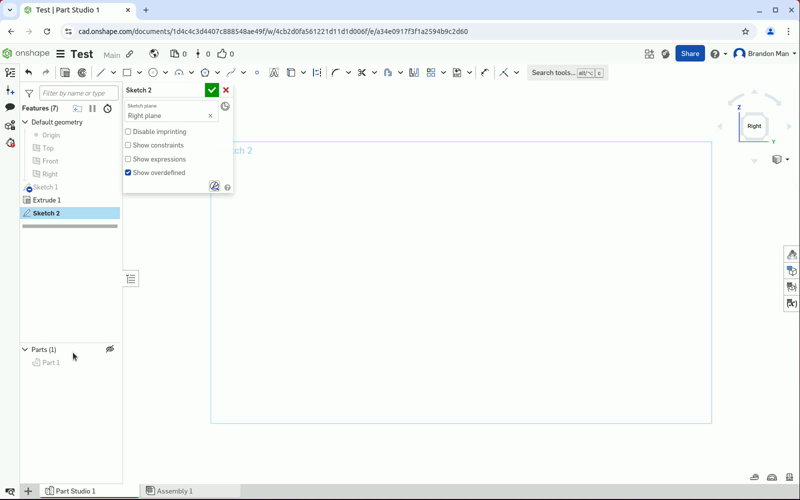
key_down(shift)
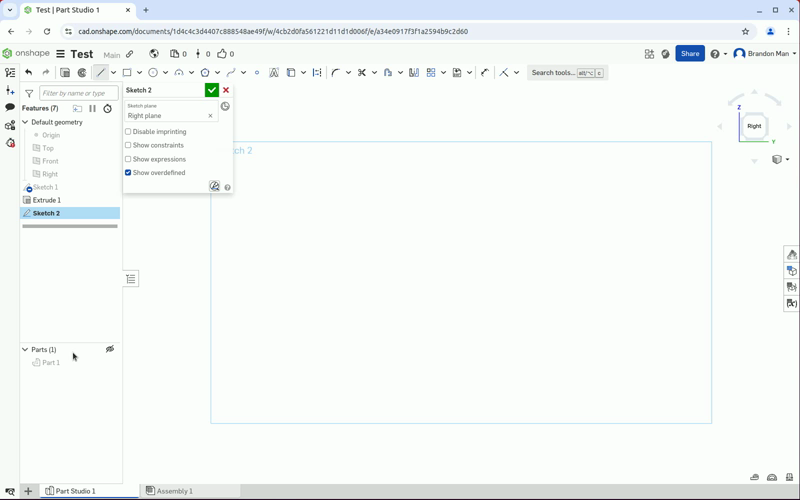
mouse_move(459, 284)
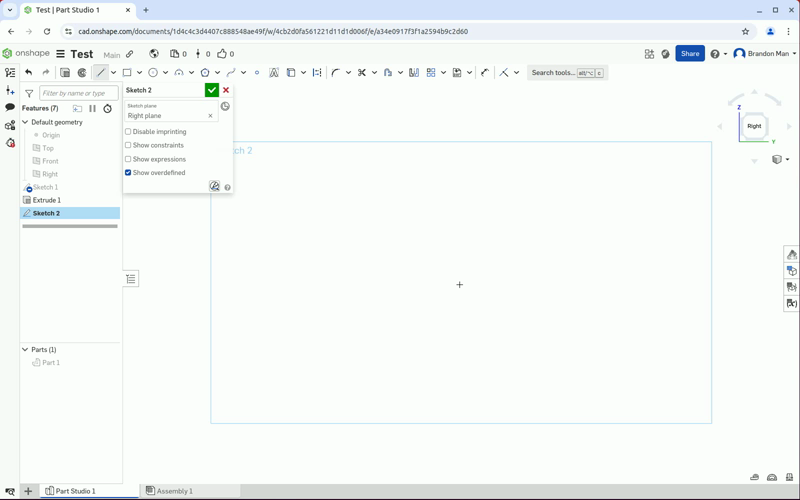
click(459, 284)
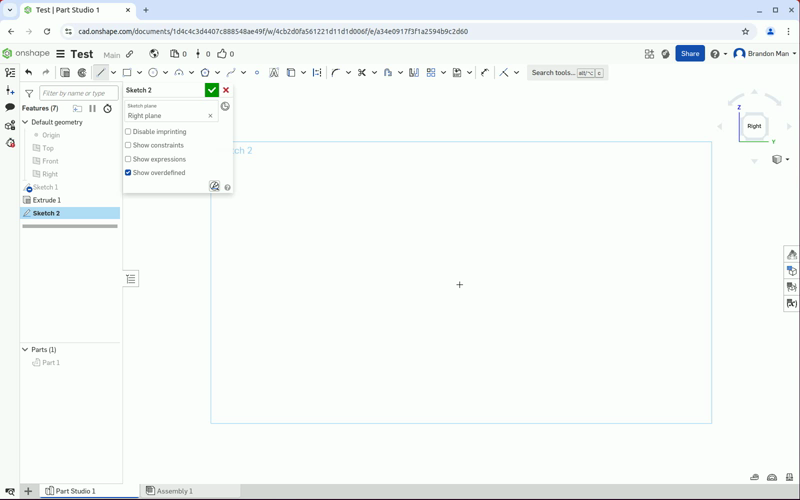
key_up(shift)
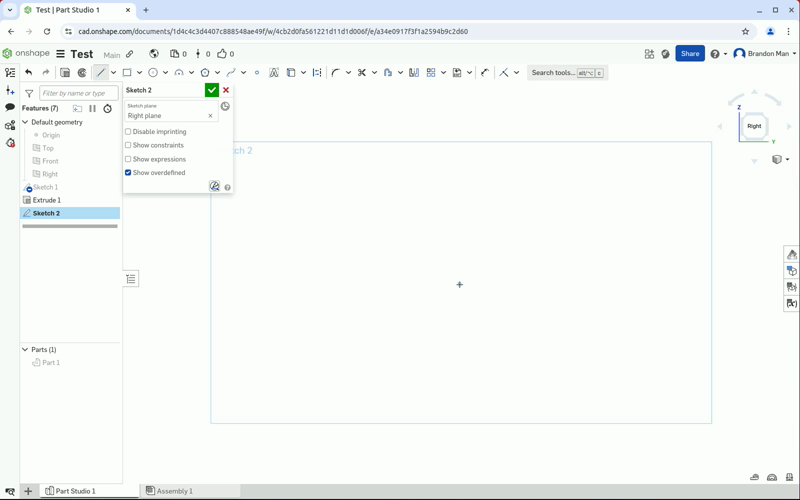
key_down(shift)
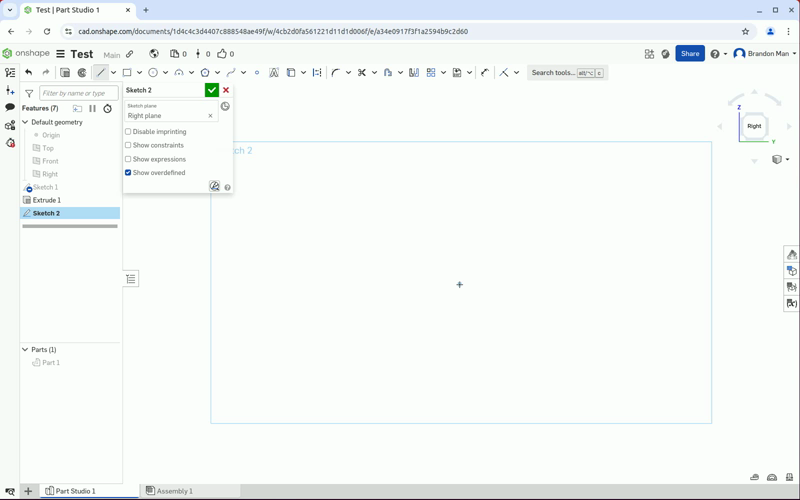
mouse_move(489, 284)
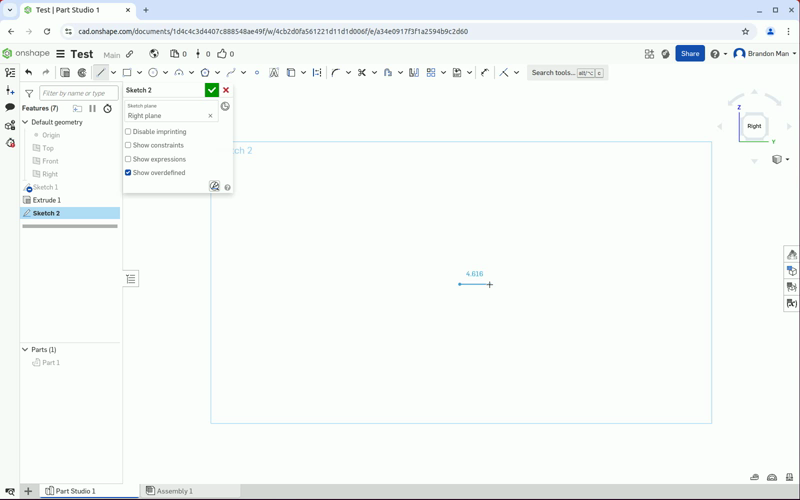
mouse_move(461, 284)
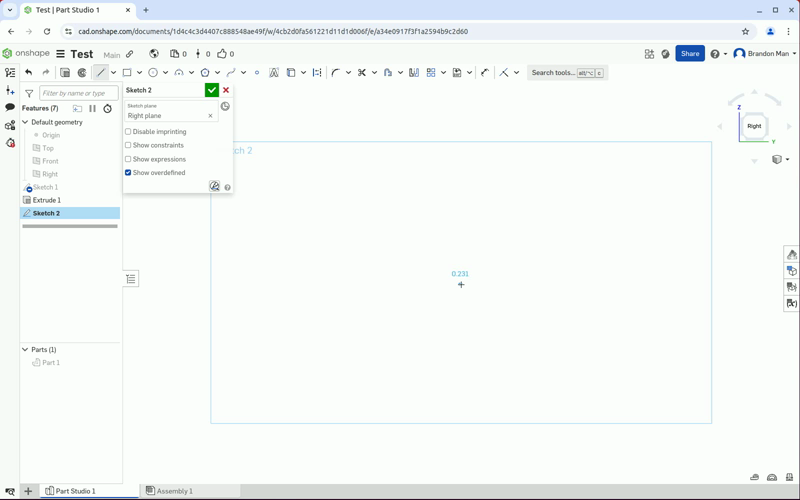
scroll(6)
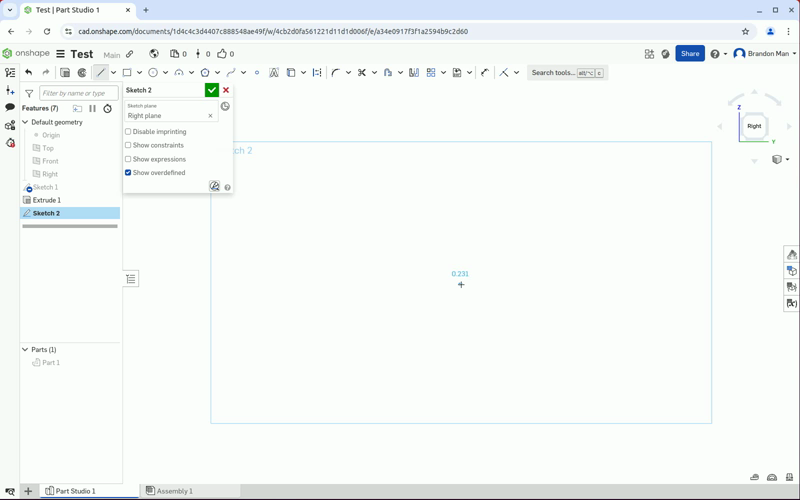
scroll(6)
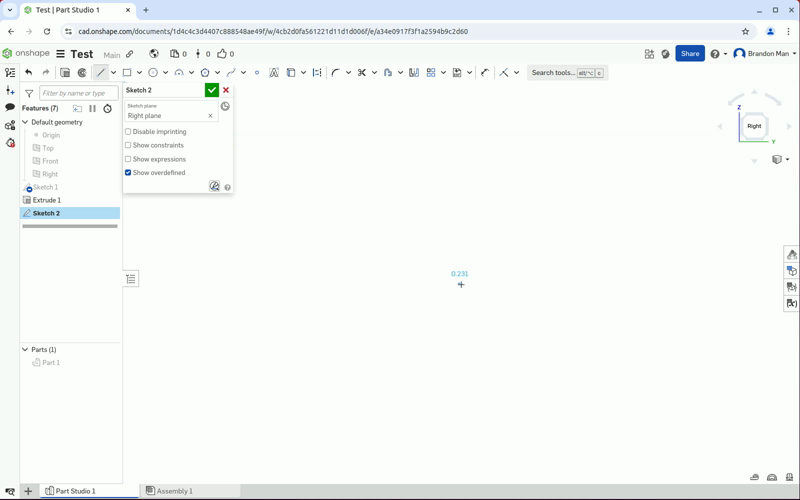
scroll(6)
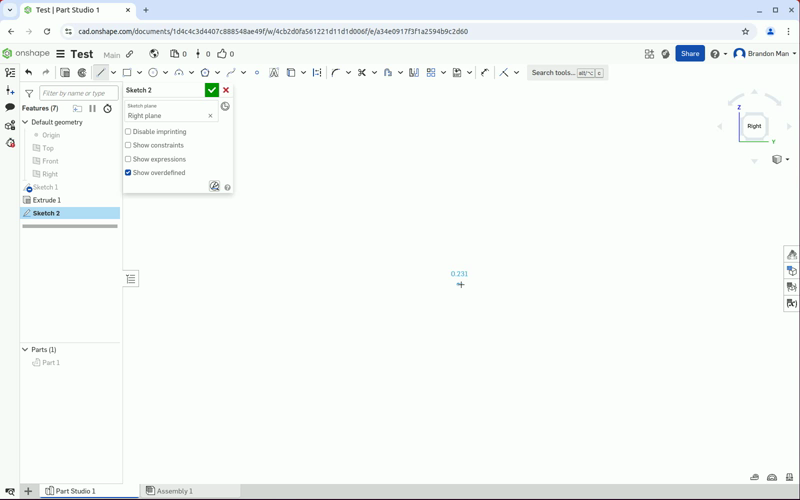
scroll(6)
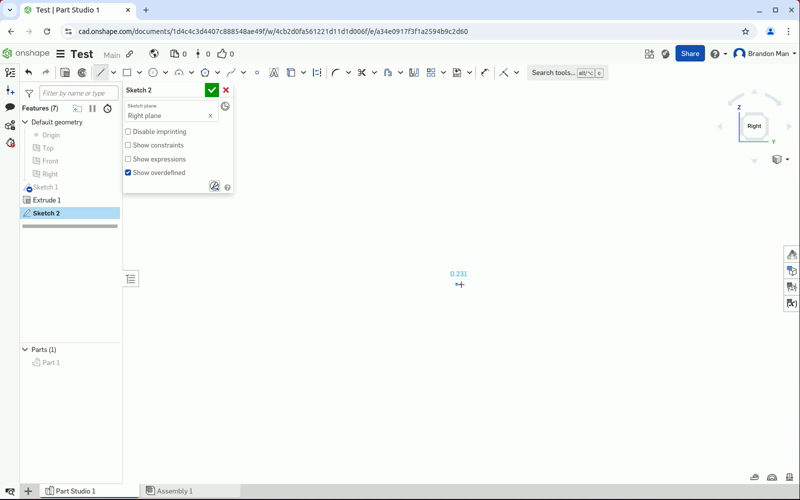
scroll(6)
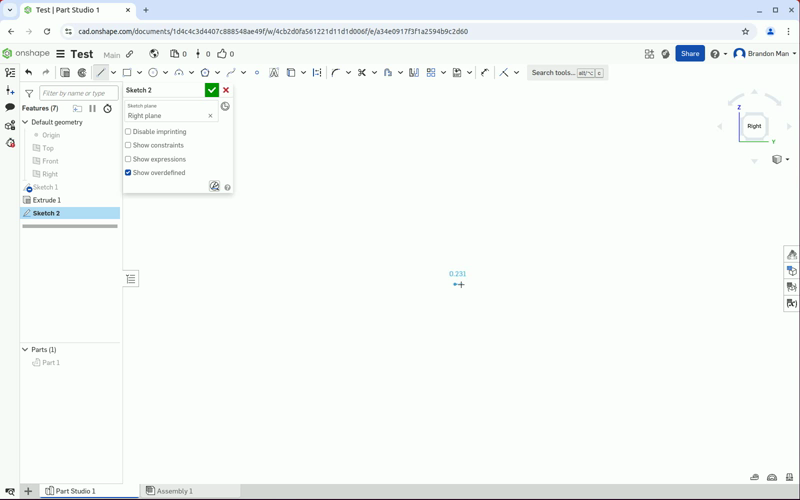
scroll(6)
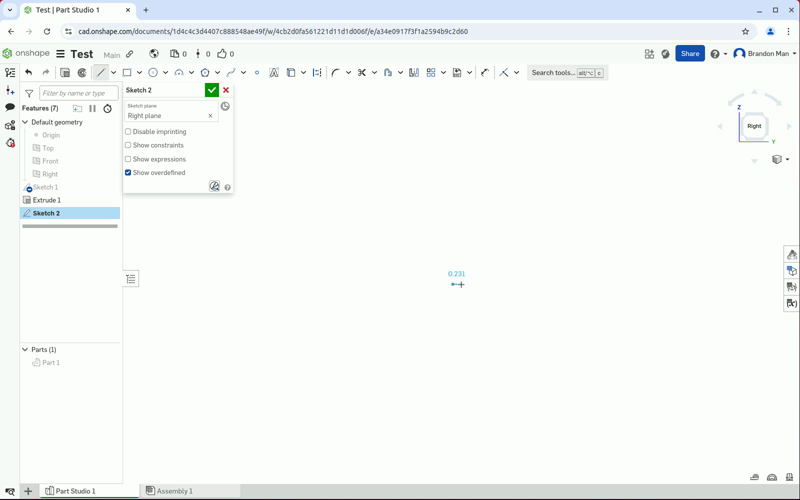
scroll(6)
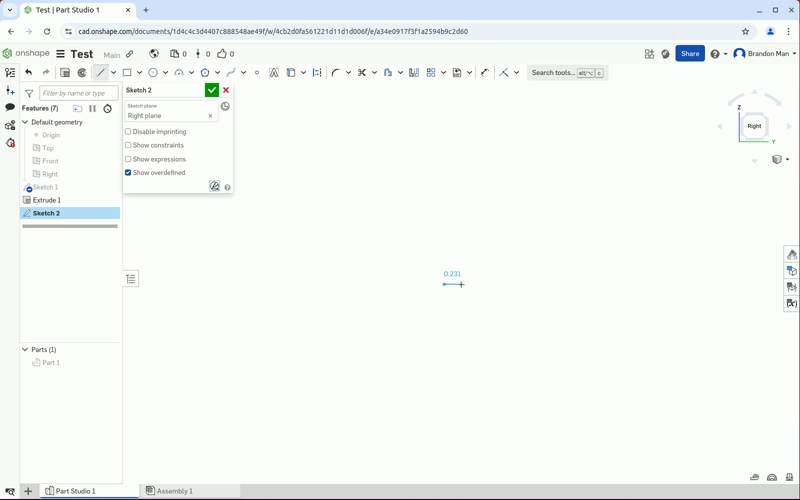
click(461, 284)
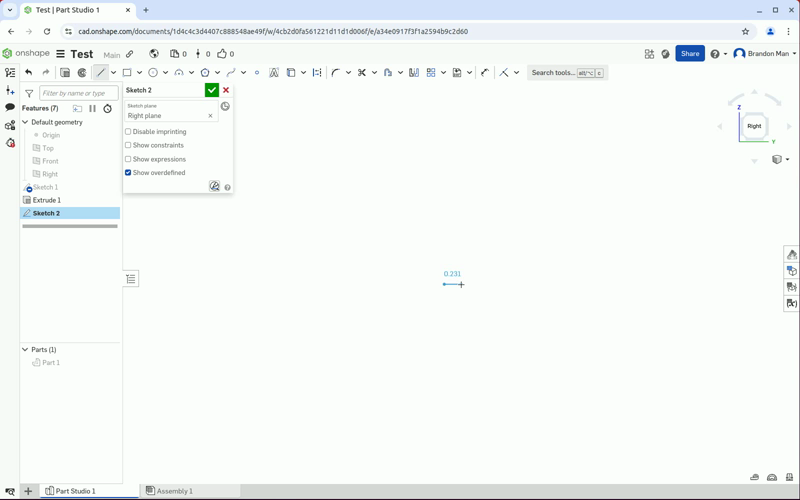
scroll(-6)
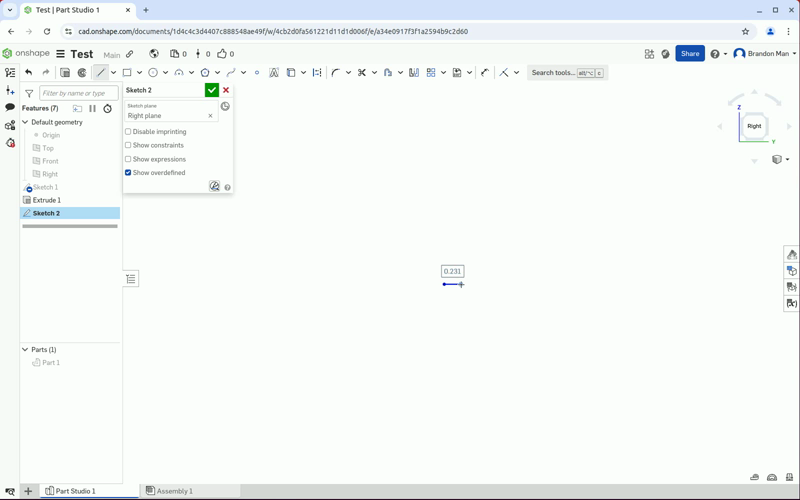
scroll(-6)
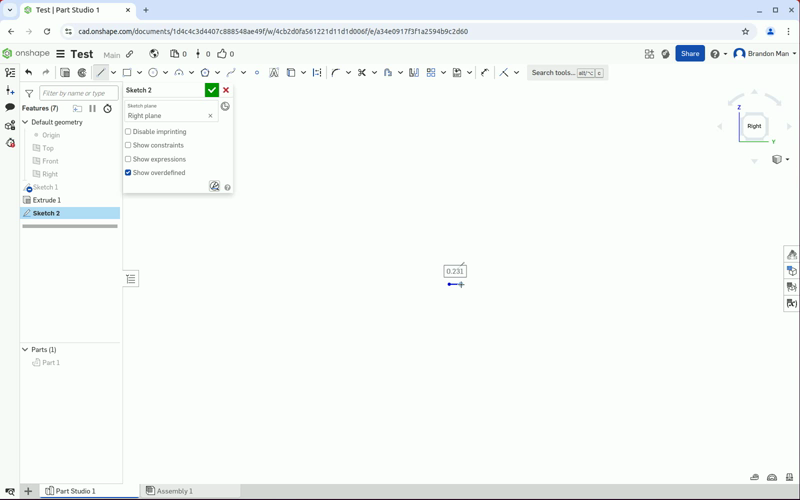
scroll(-6)
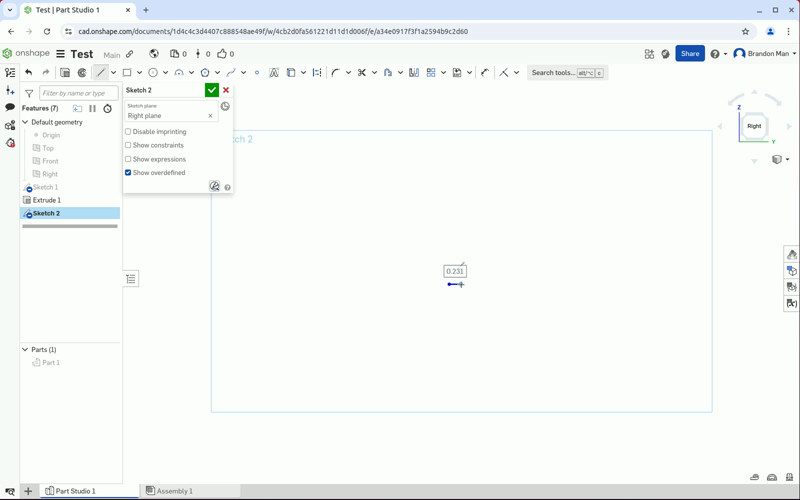
scroll(-6)
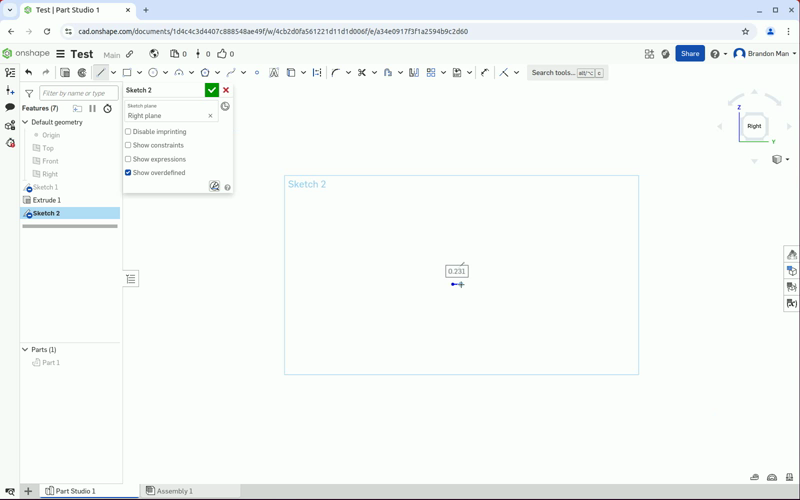
scroll(-6)
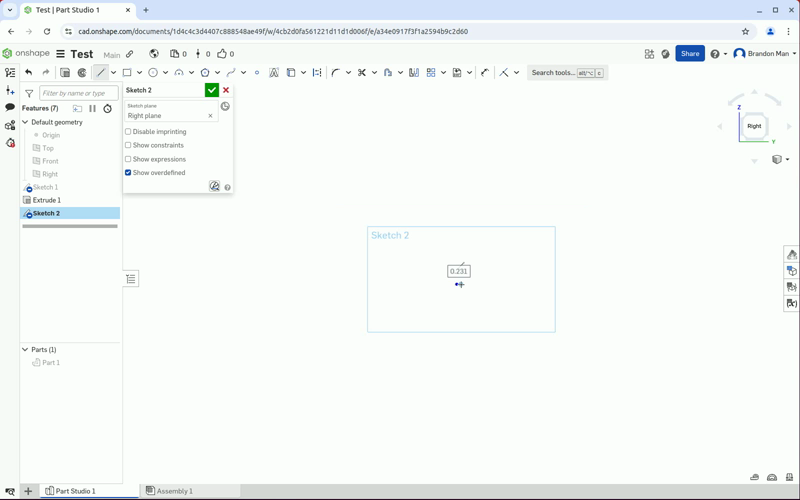
scroll(-6)
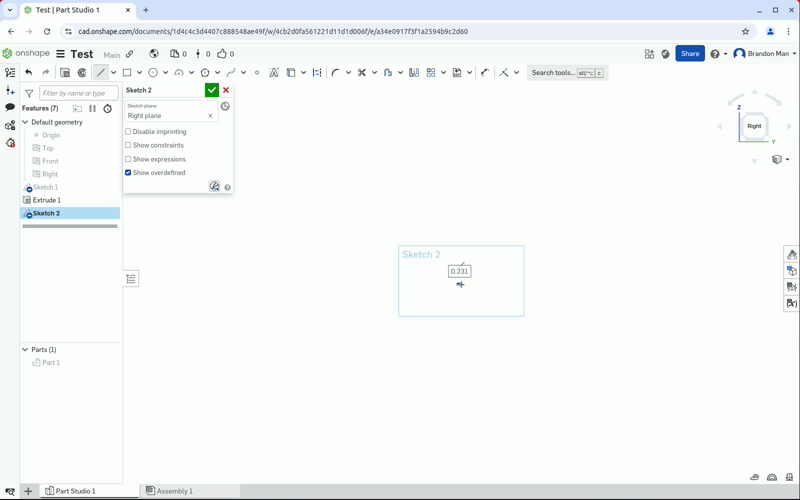
scroll(-6)
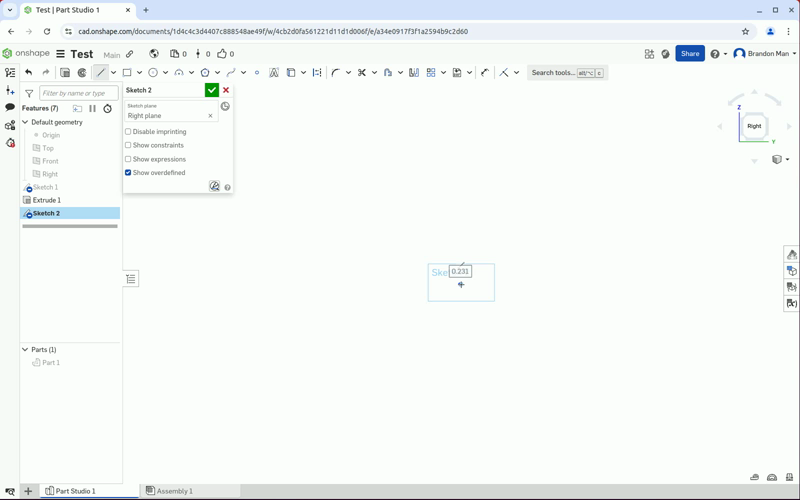
key_up(shift)
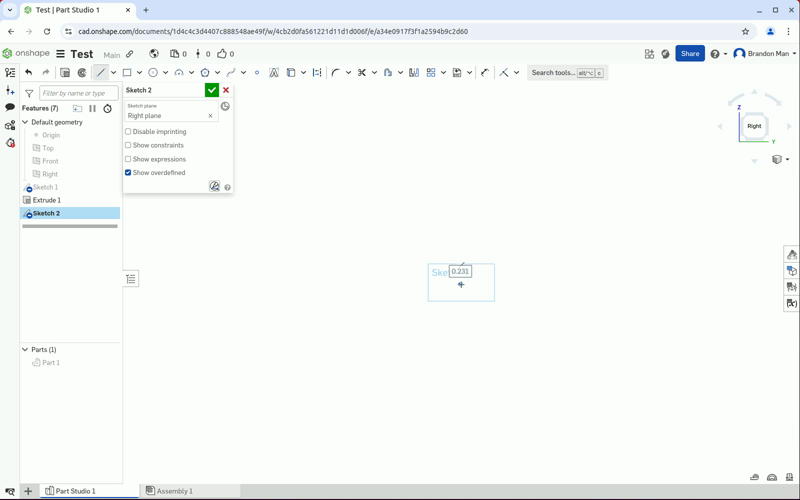
key_down(shift)
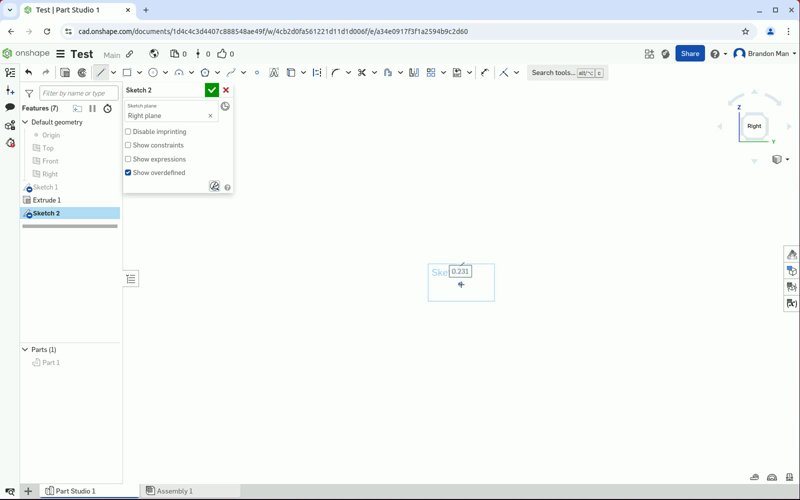
mouse_move(491, 284)
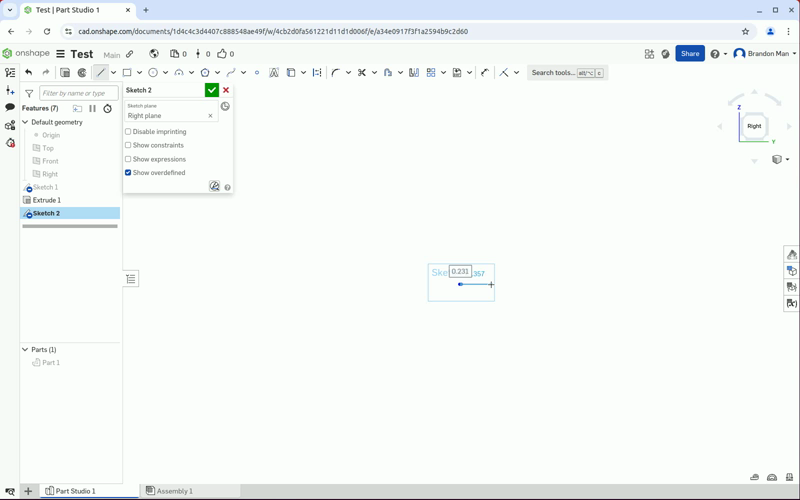
mouse_move(461, 280)
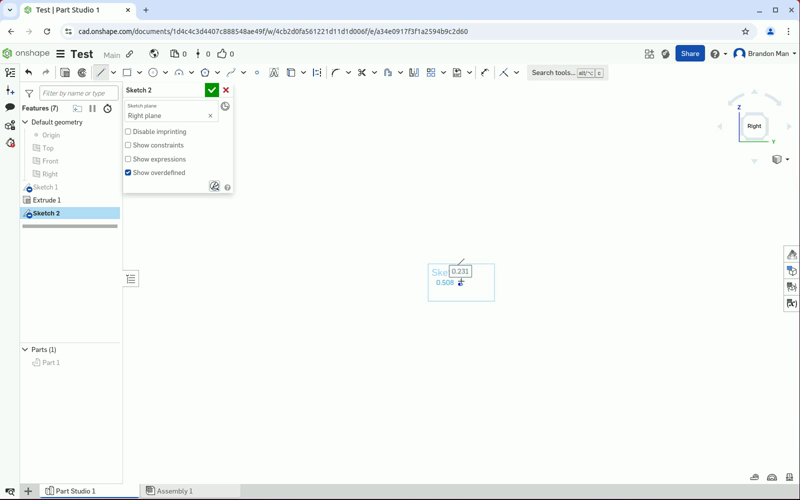
scroll(6)
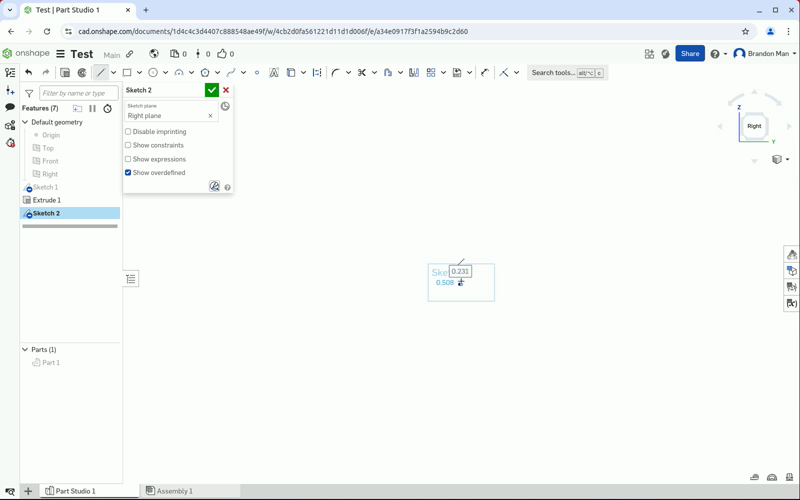
scroll(6)
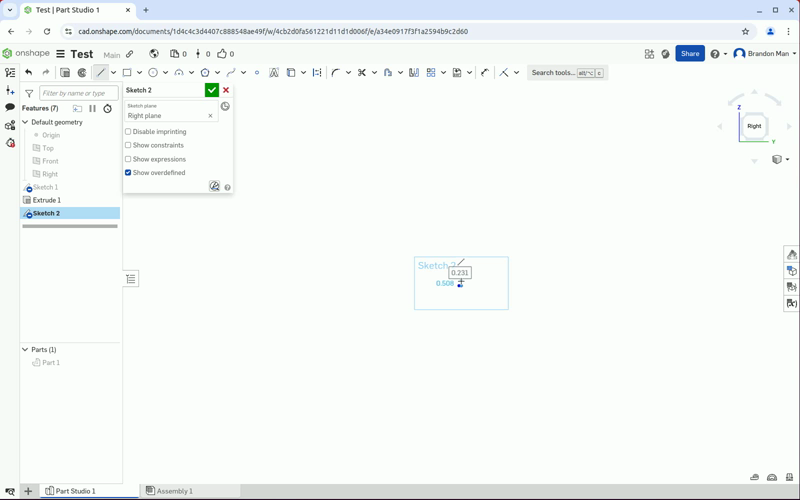
scroll(6)
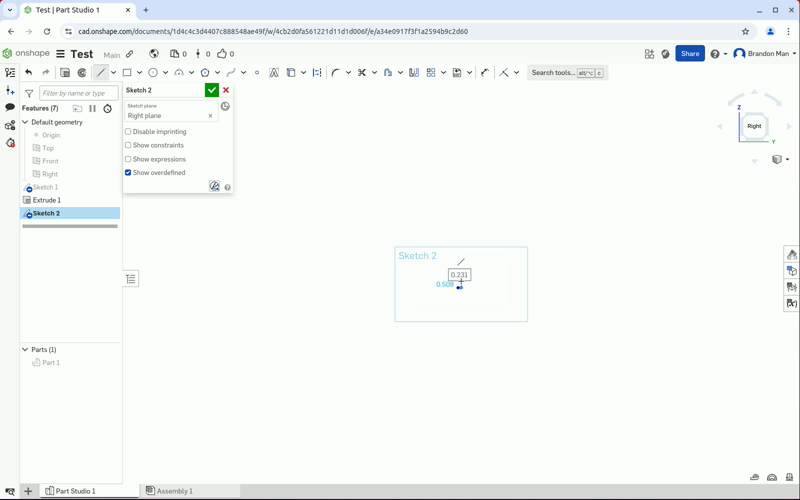
scroll(6)
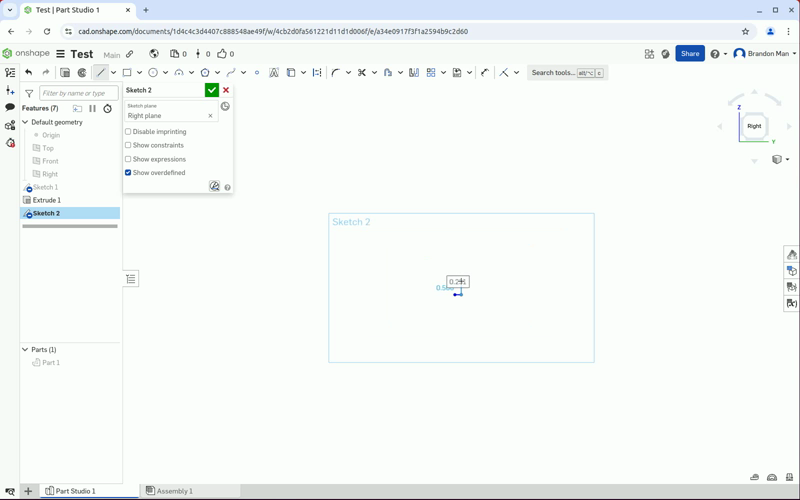
scroll(6)
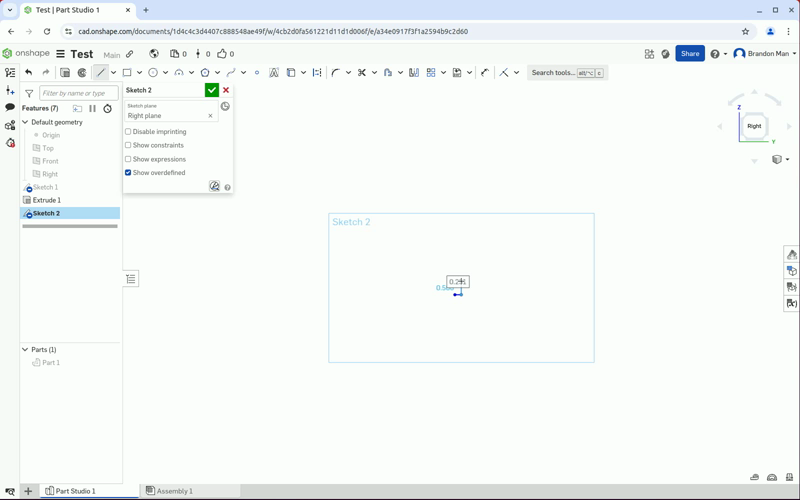
scroll(6)
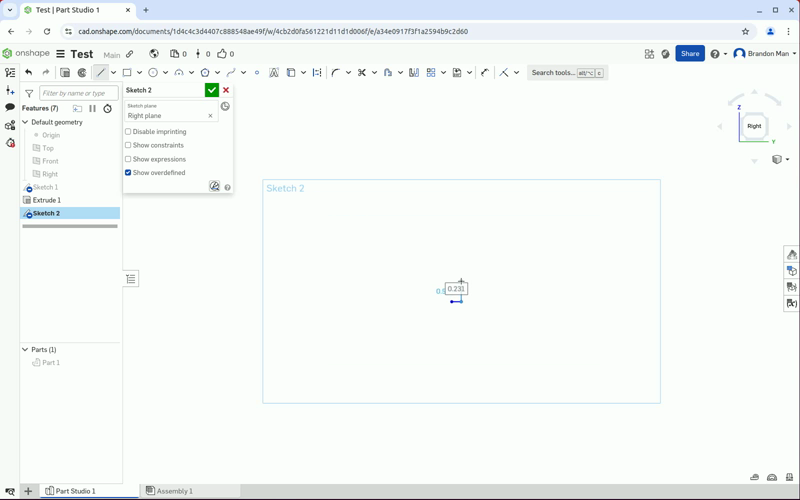
scroll(6)
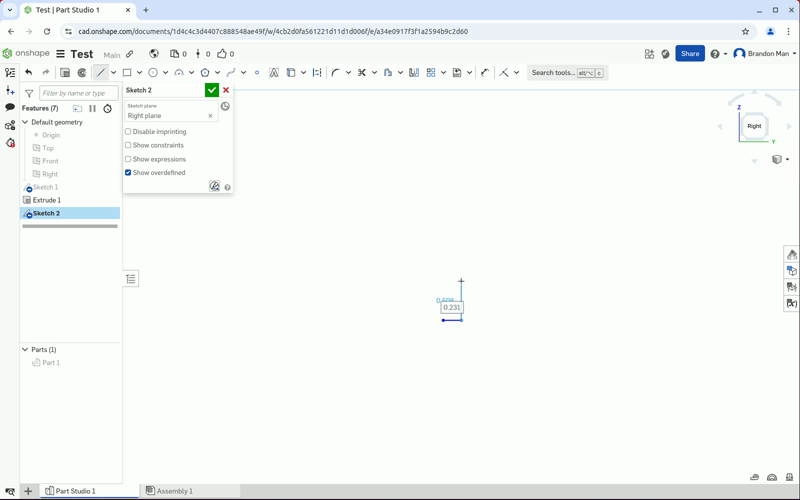
click(461, 280)
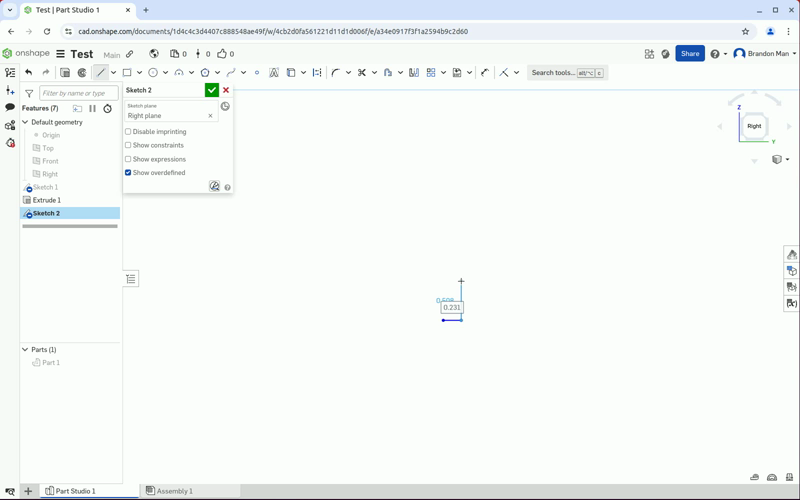
scroll(-6)
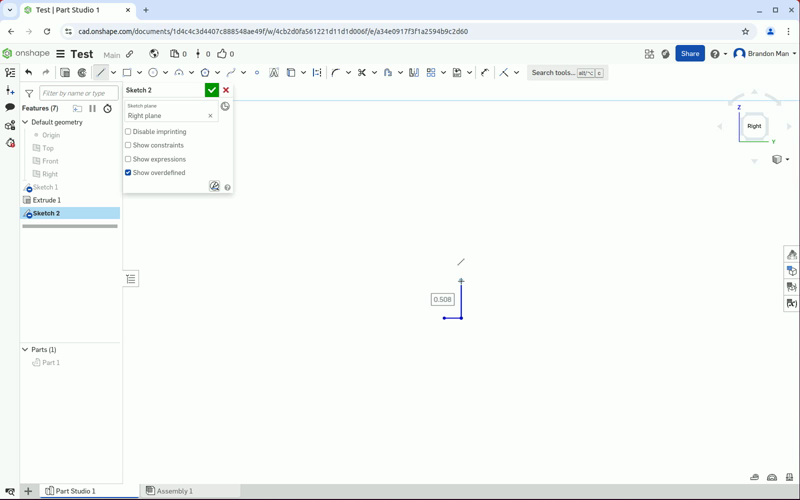
scroll(-6)
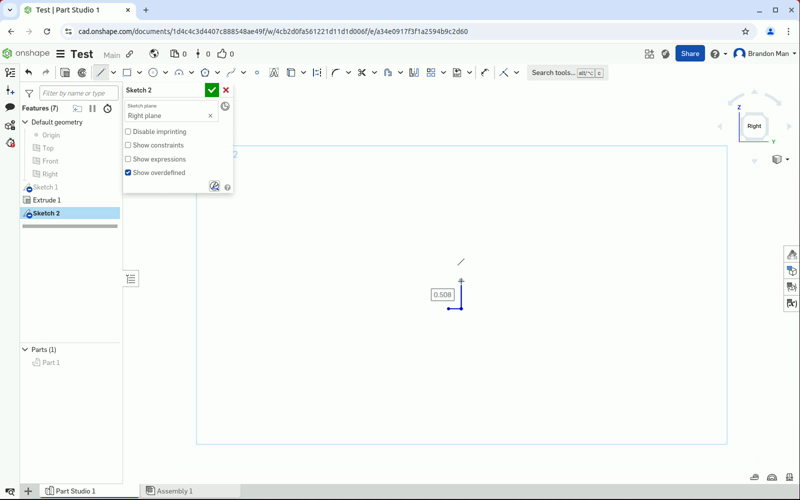
scroll(-6)
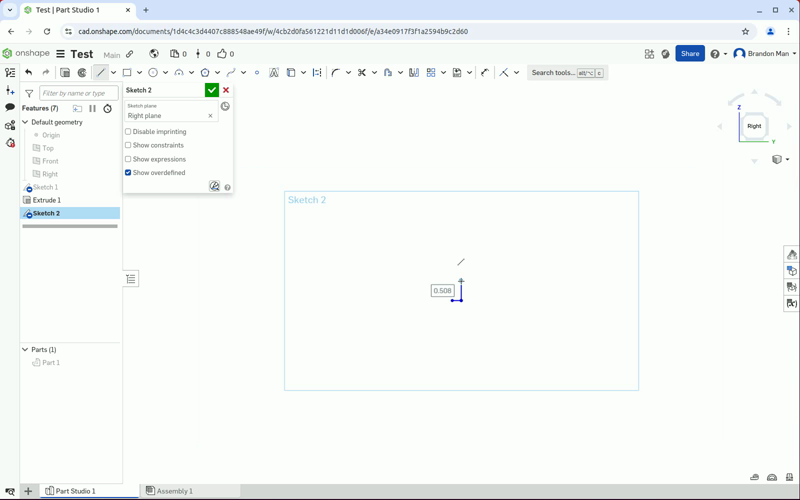
scroll(-6)
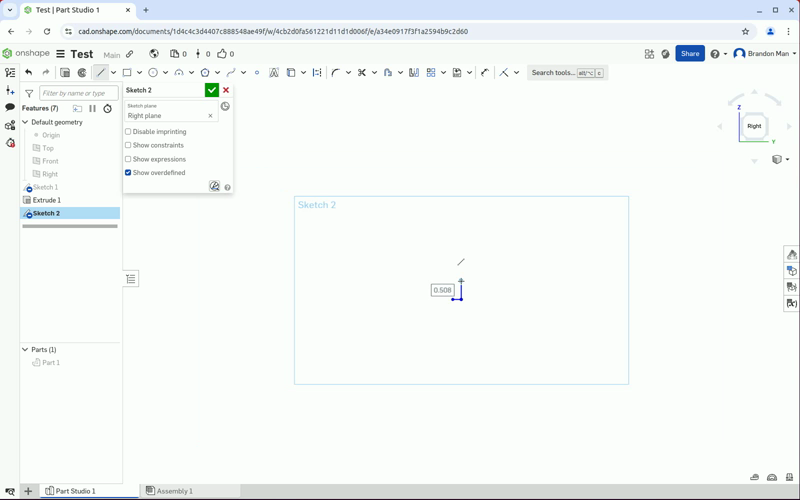
scroll(-6)
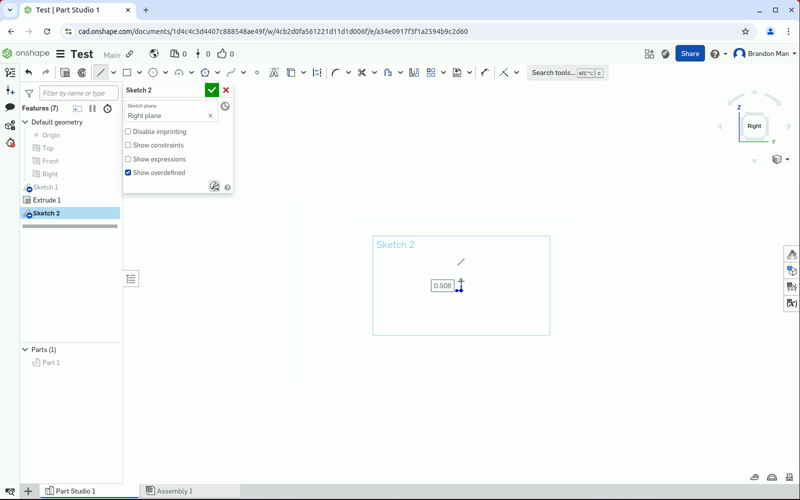
scroll(-6)
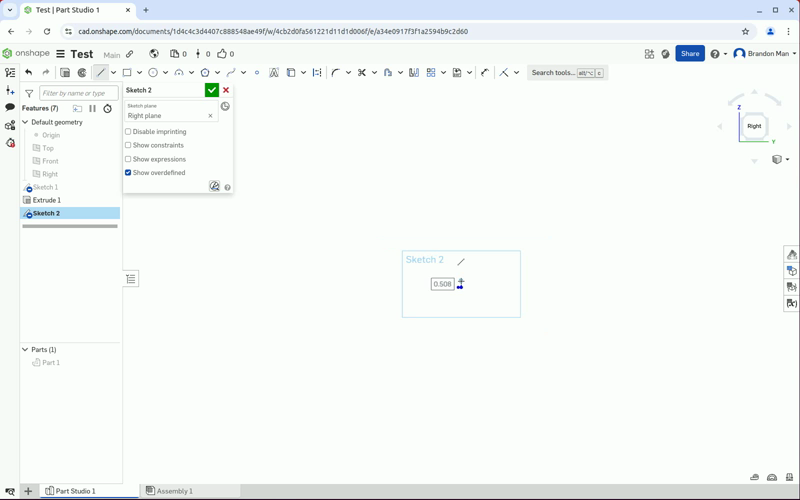
scroll(-6)
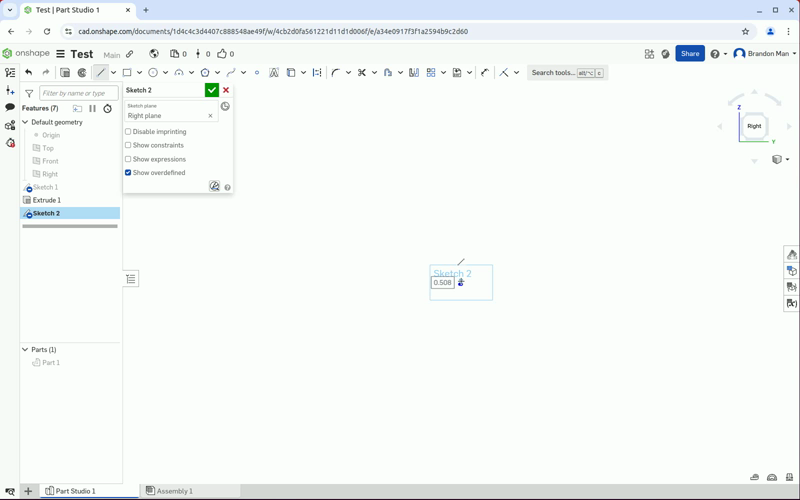
key_up(shift)
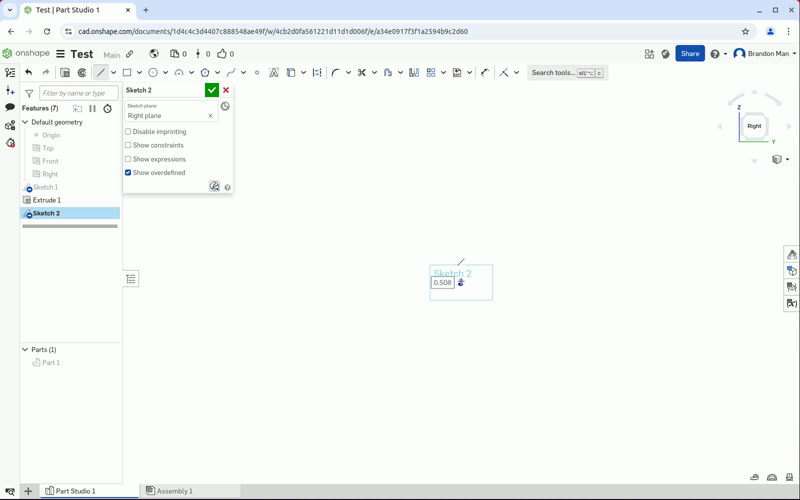
mouse_move(491, 280)
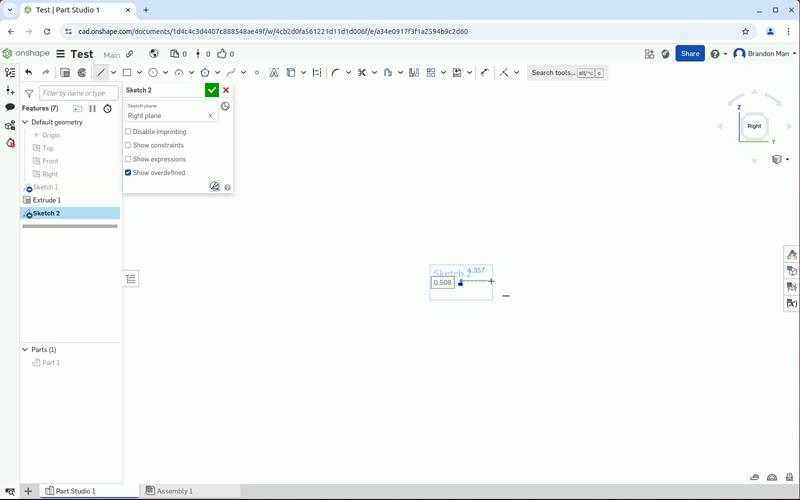
key_down(shift)
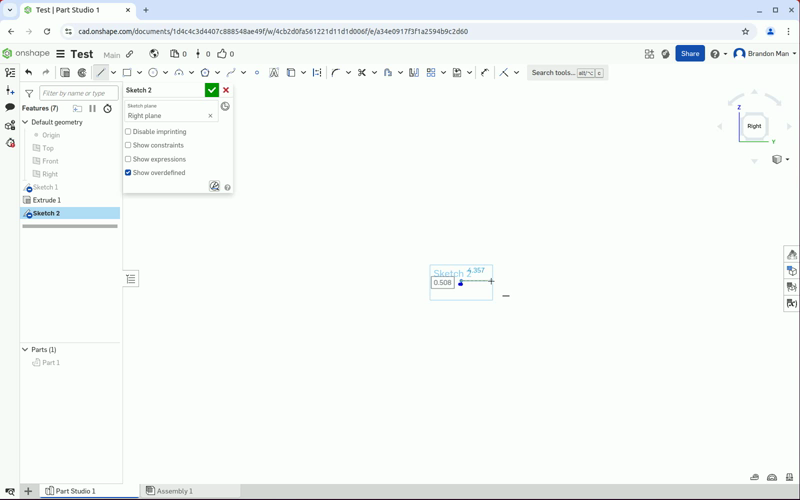
mouse_move(459, 284)
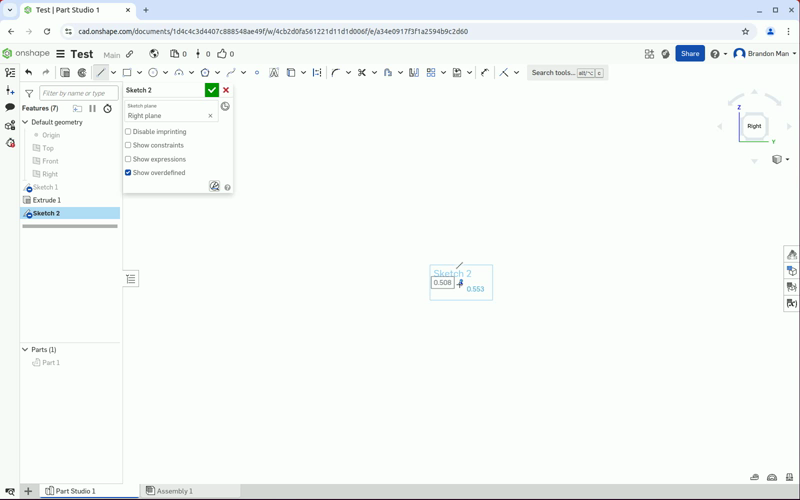
scroll(6)
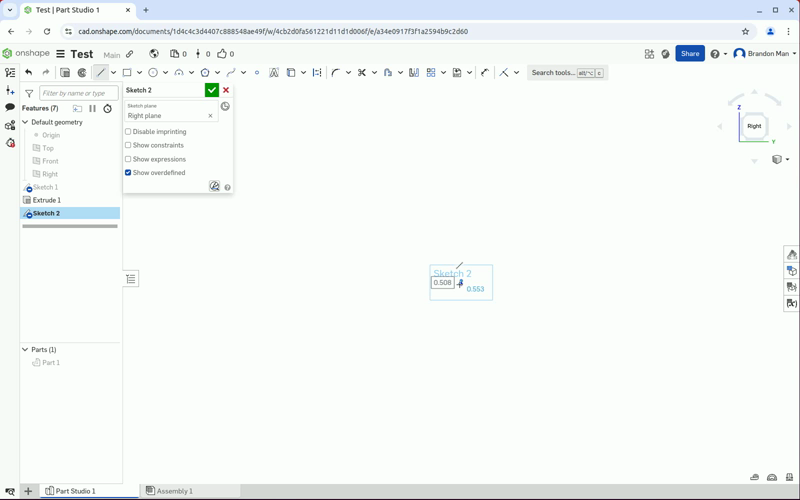
scroll(6)
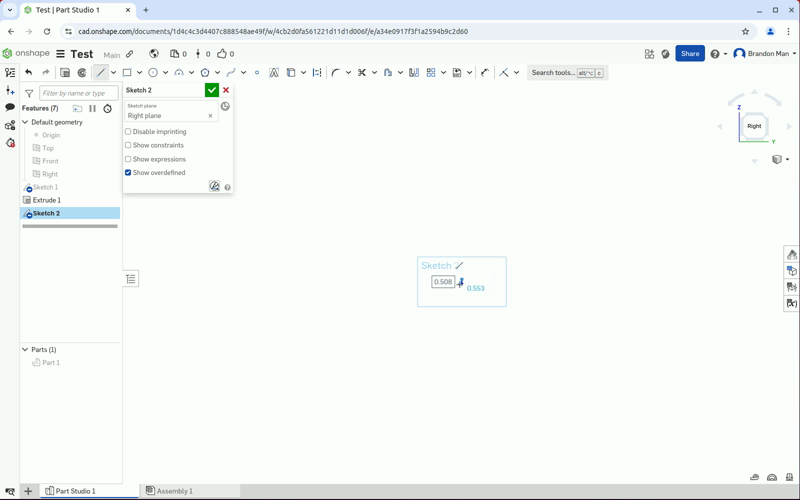
scroll(6)
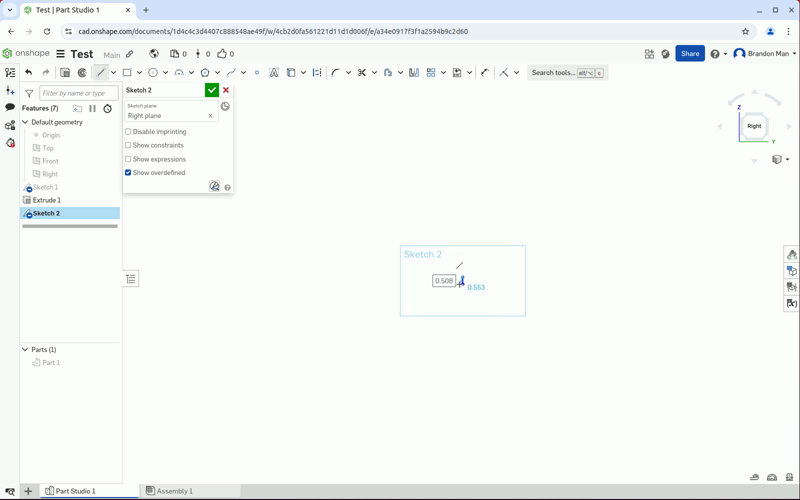
scroll(6)
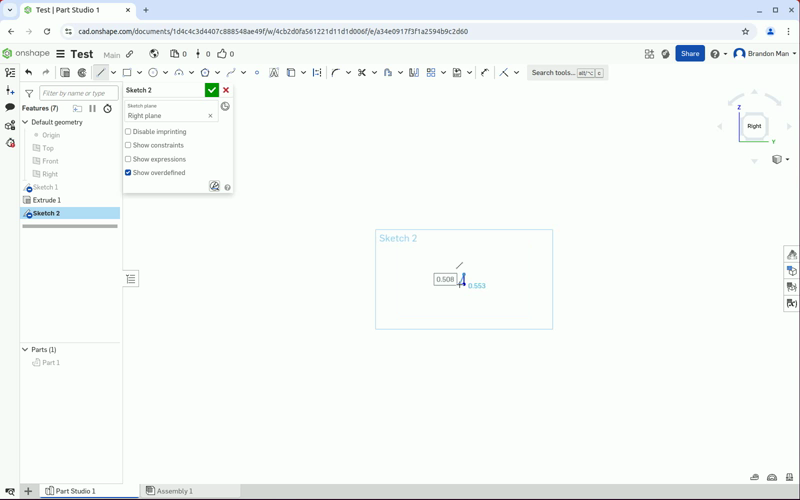
scroll(6)
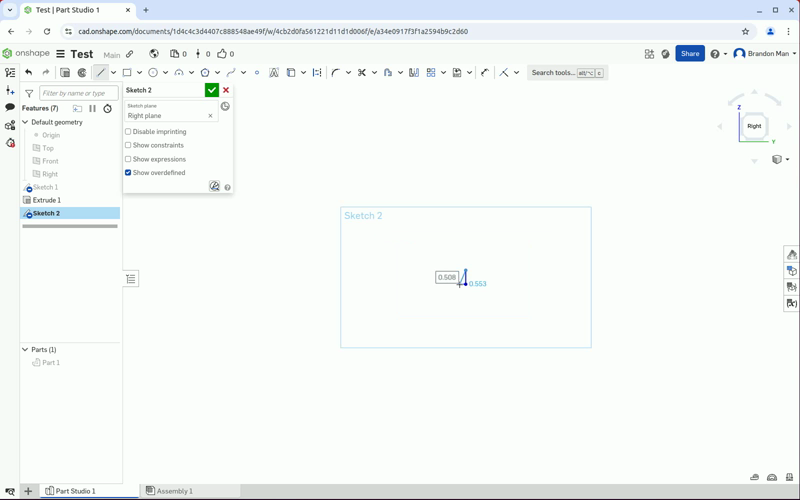
scroll(6)
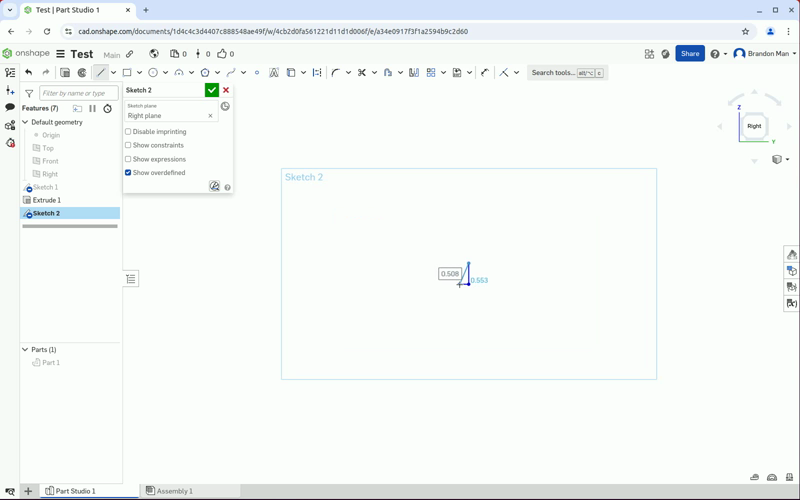
scroll(6)
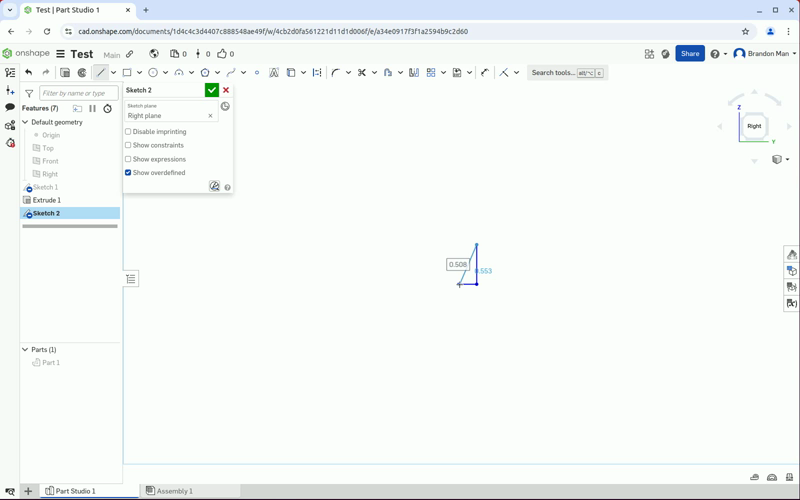
key_up(shift)
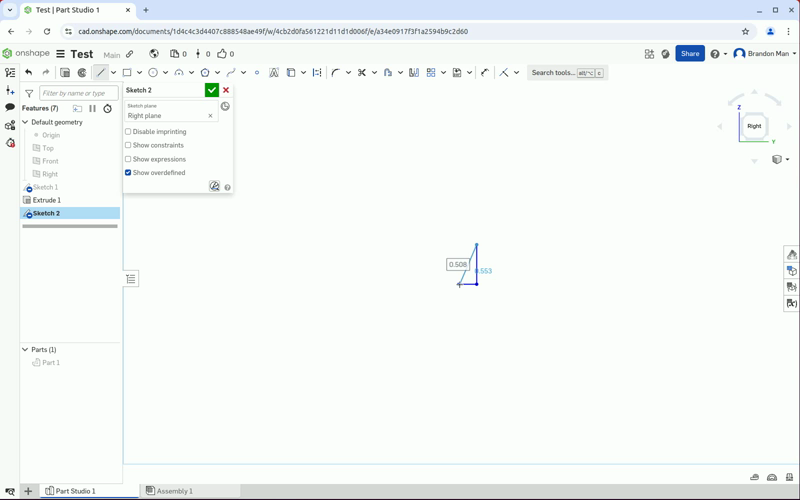
click(459, 284)
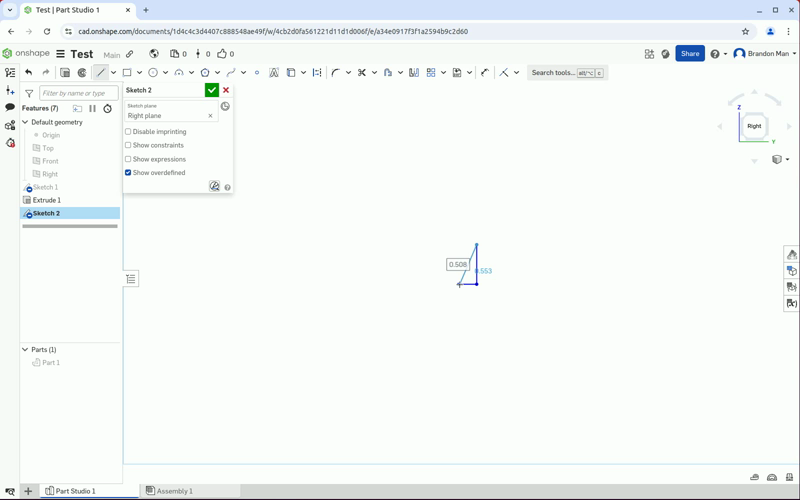
scroll(-6)
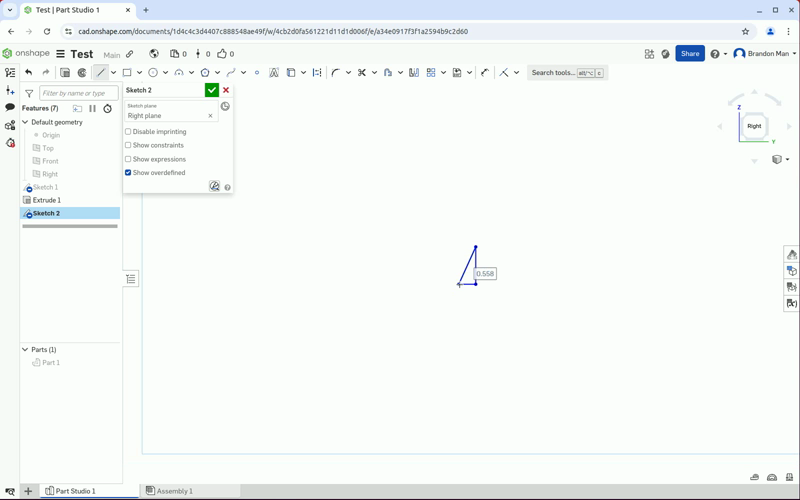
scroll(-6)
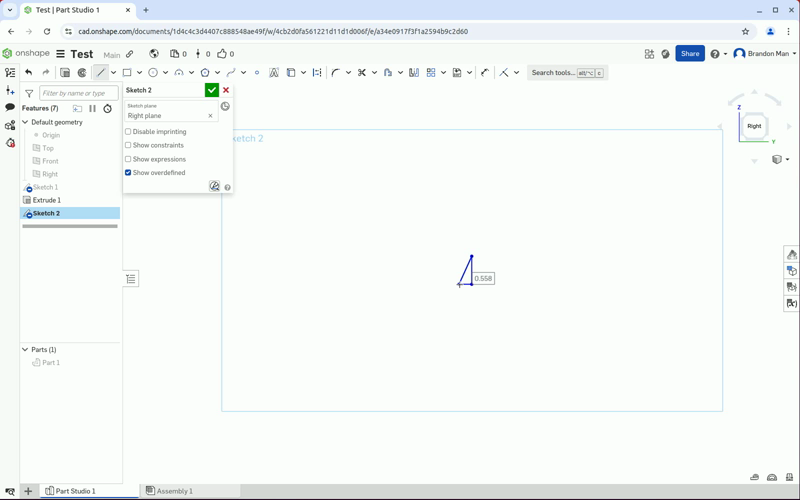
scroll(-6)
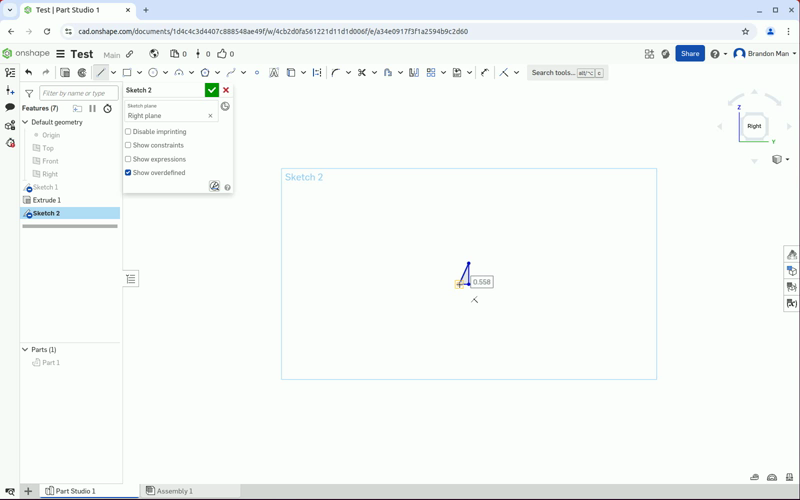
scroll(-6)
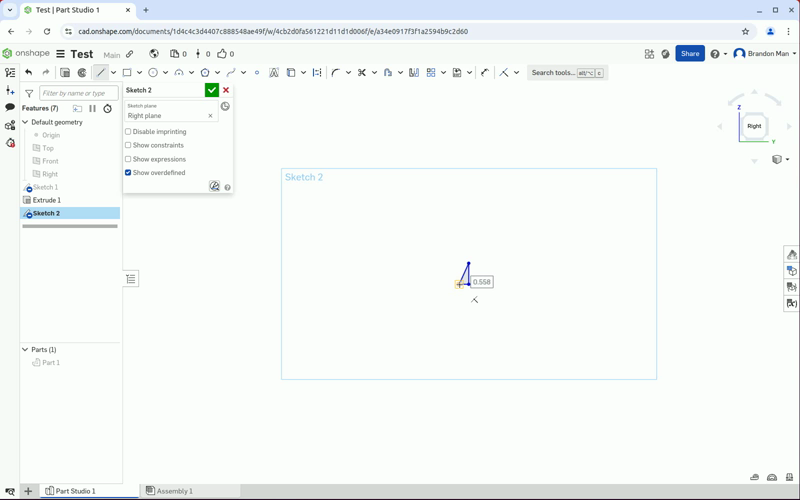
scroll(-6)
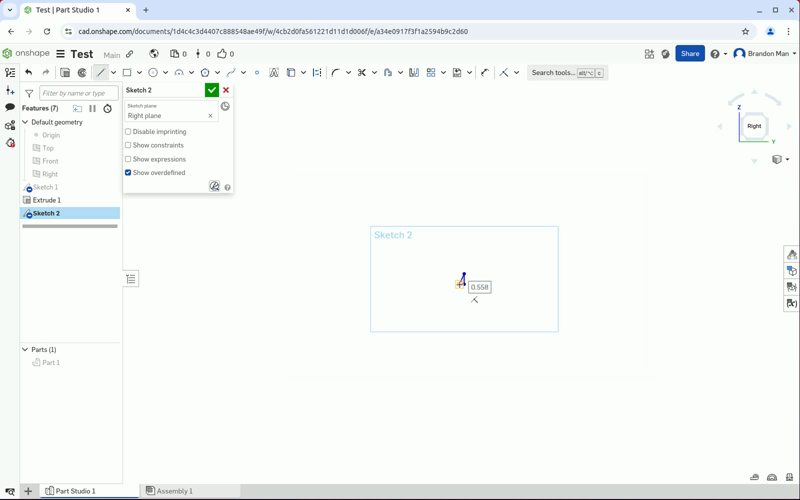
scroll(-6)
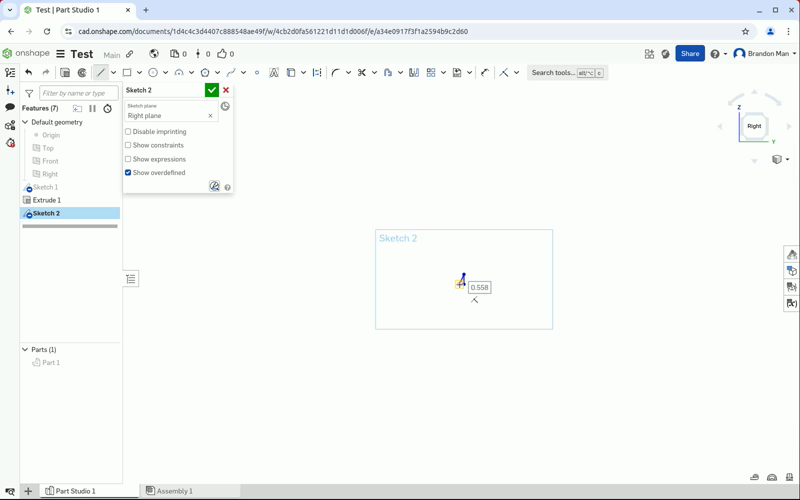
scroll(-6)
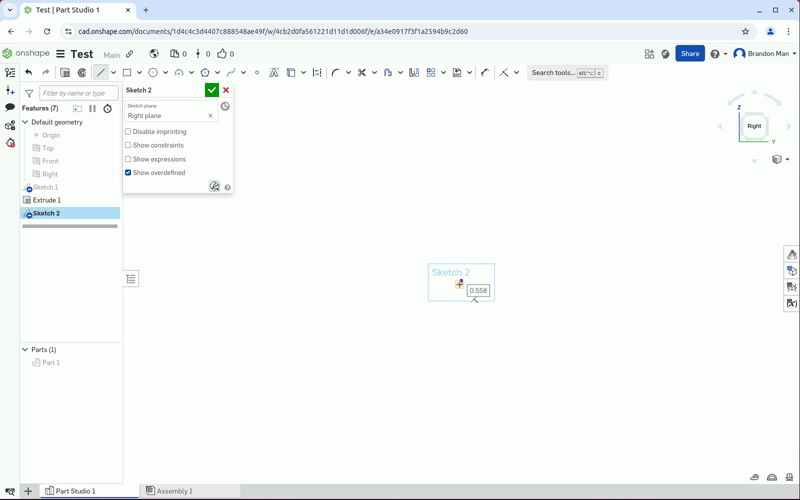
key(esc)
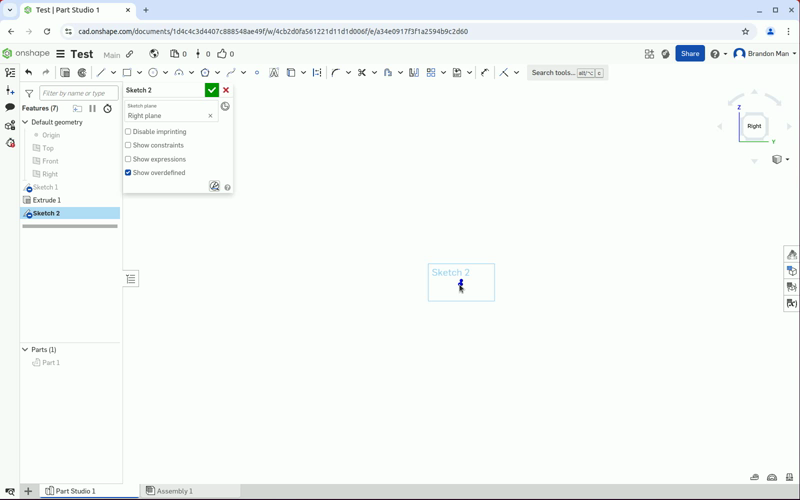
mouse_move(460, 283)
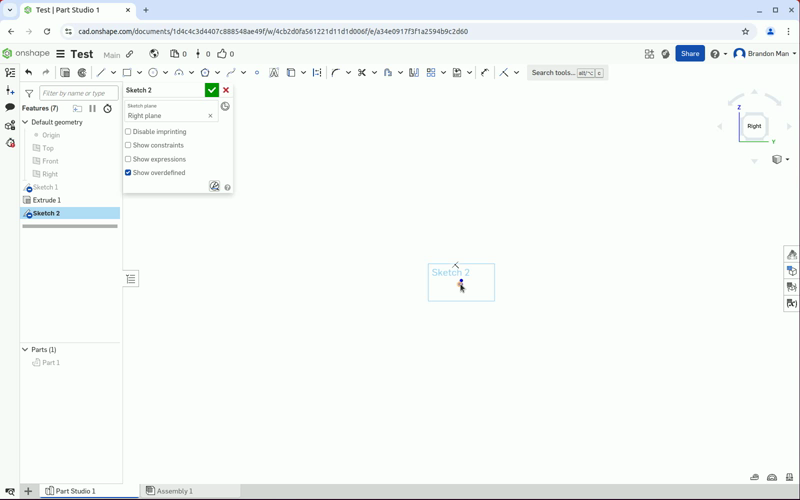
scroll(6)
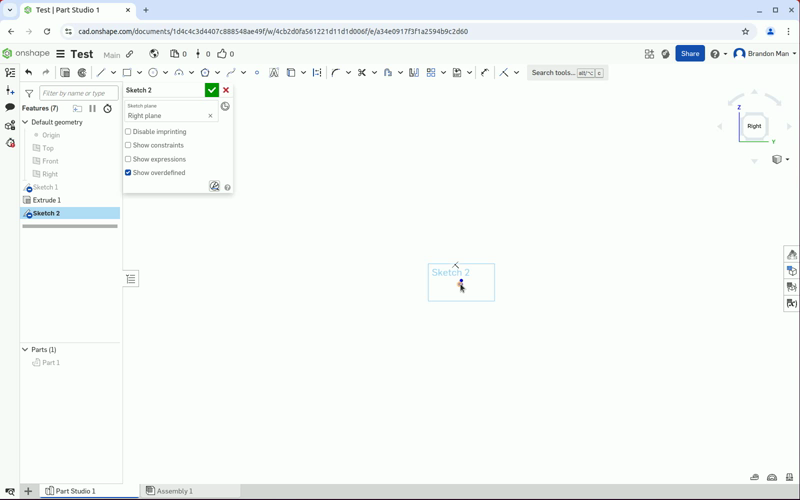
scroll(6)
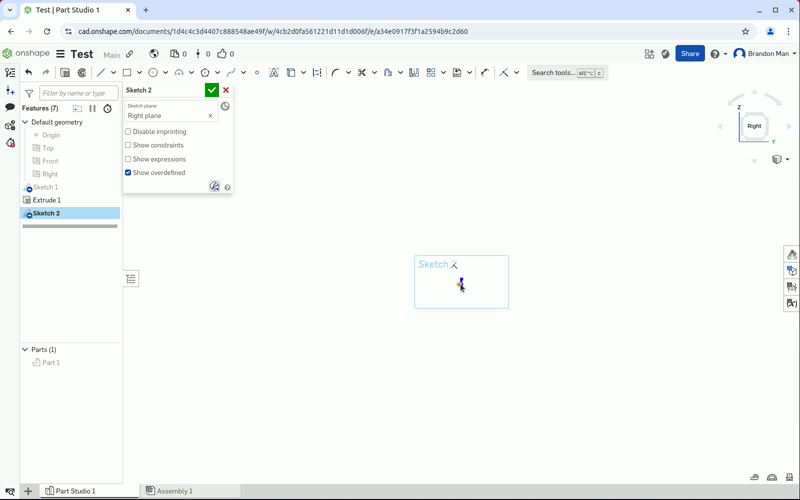
scroll(6)
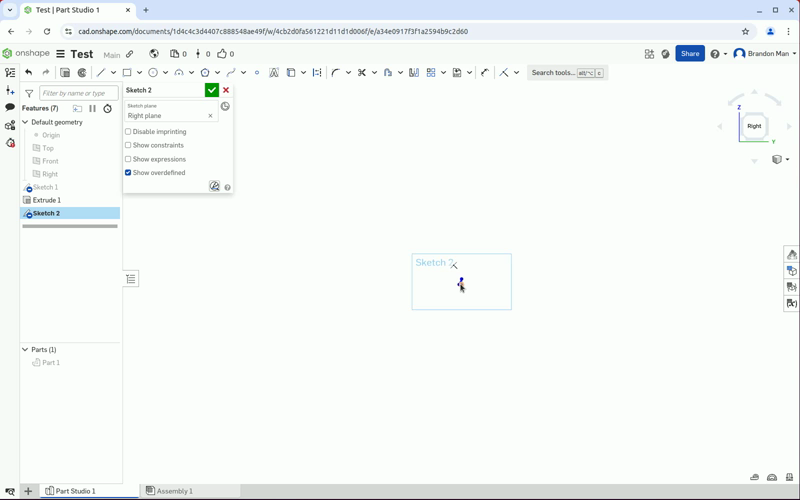
scroll(6)
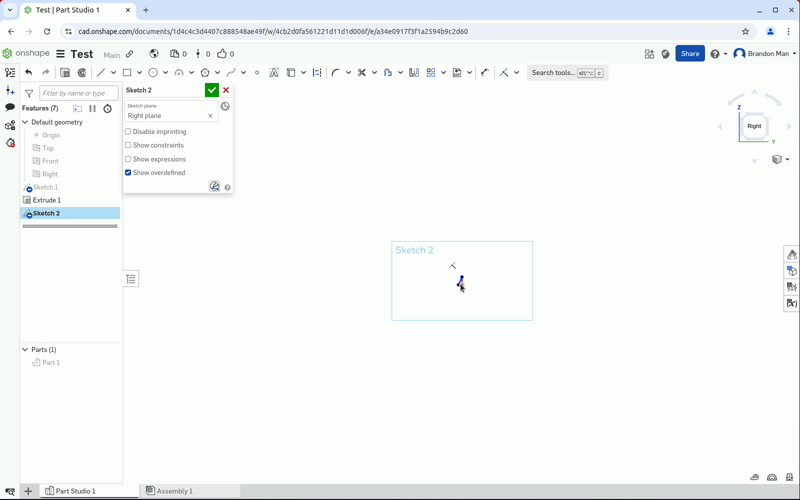
scroll(6)
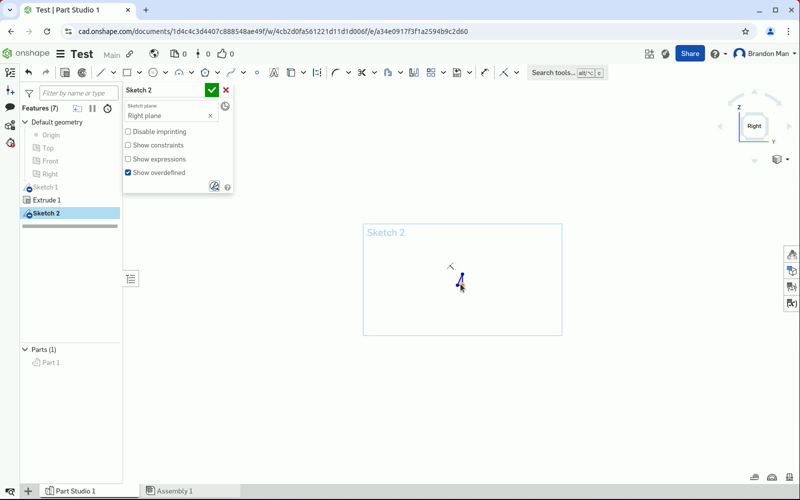
scroll(6)
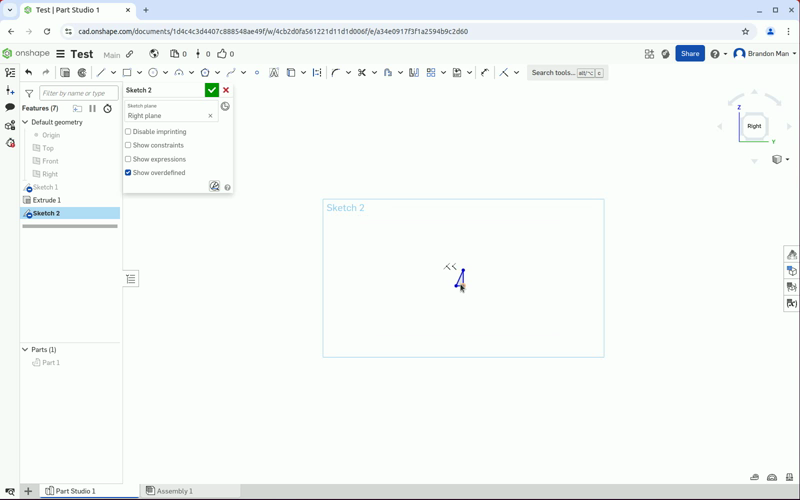
scroll(6)
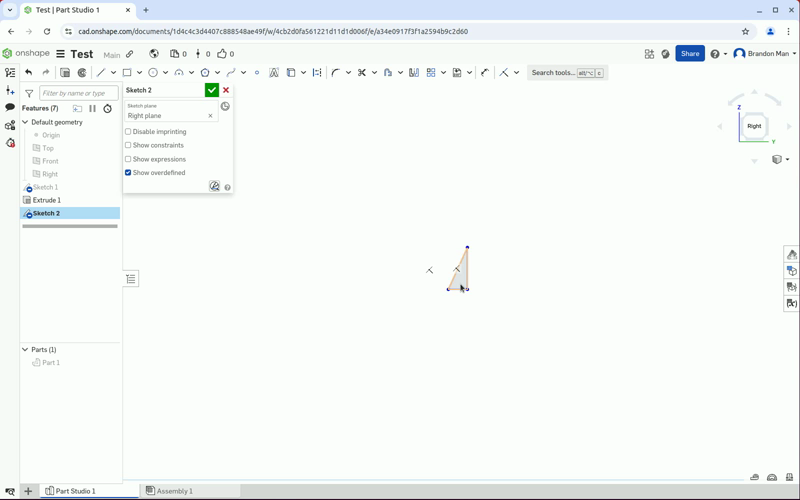
click(460, 283)
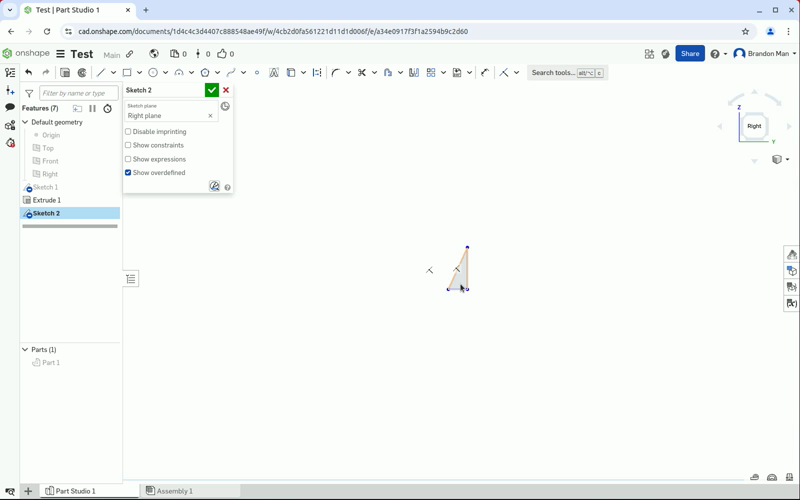
scroll(-6)
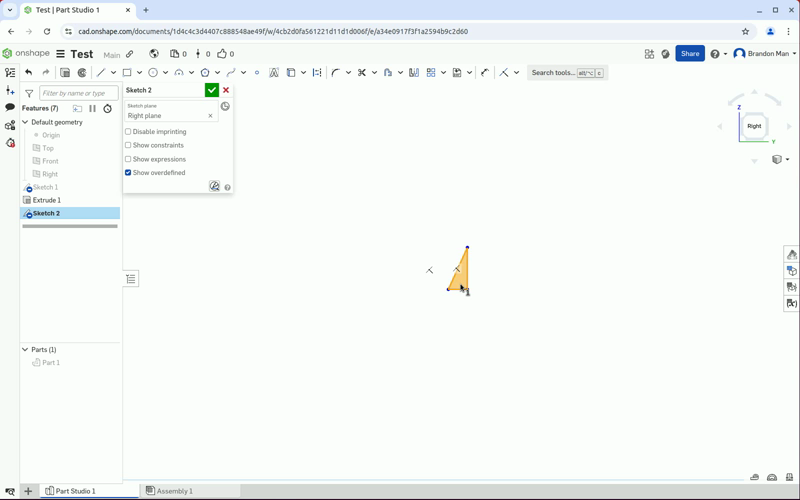
scroll(-6)
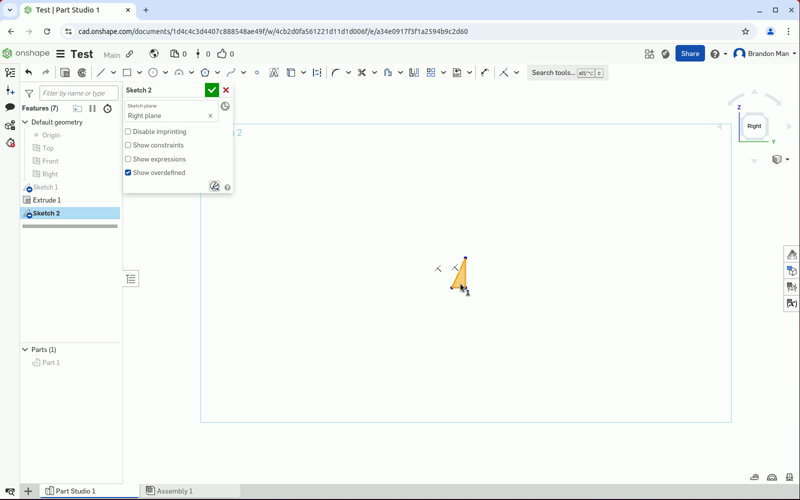
scroll(-6)
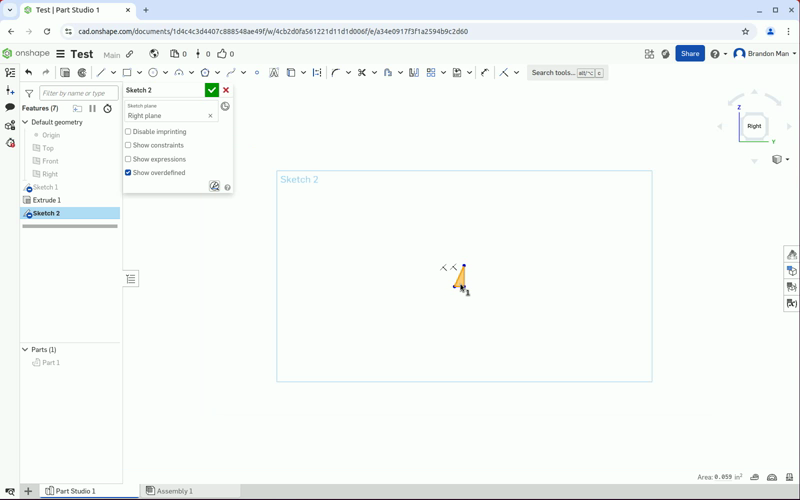
scroll(-6)
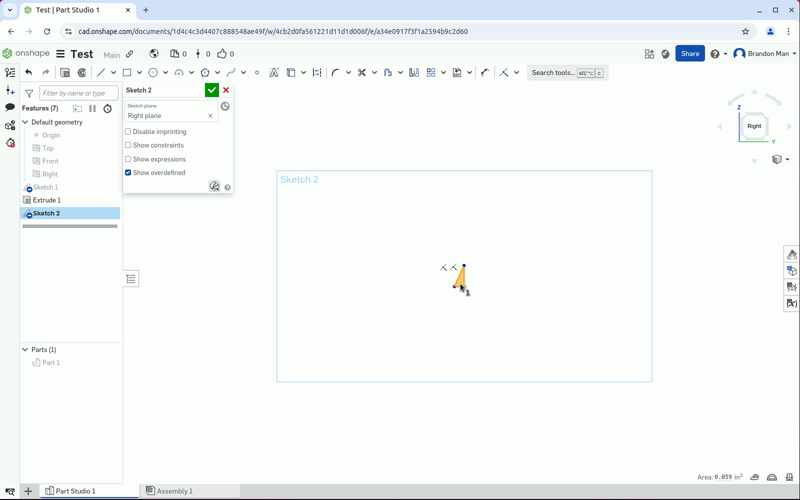
scroll(-6)
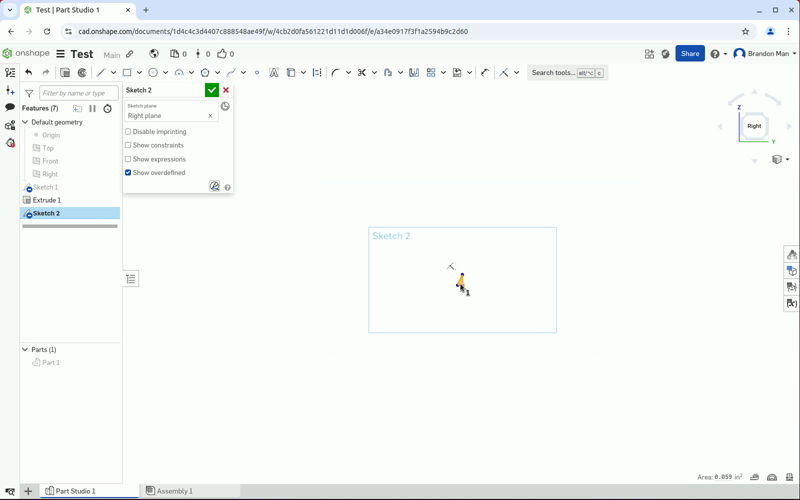
scroll(-6)
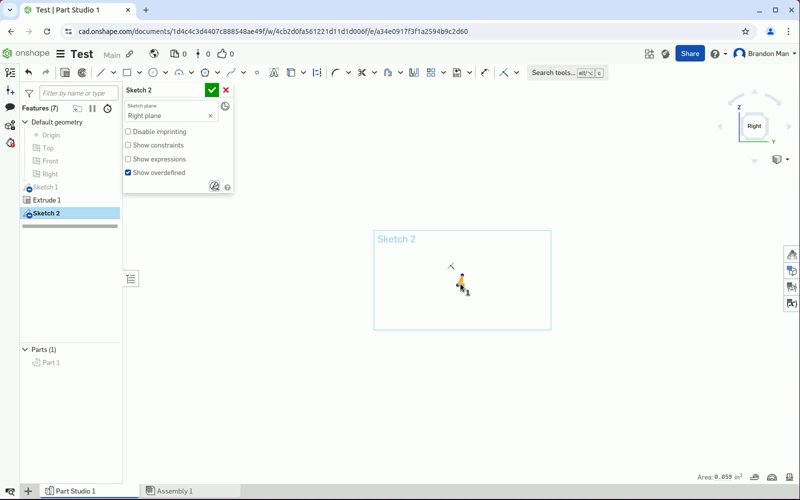
scroll(-6)
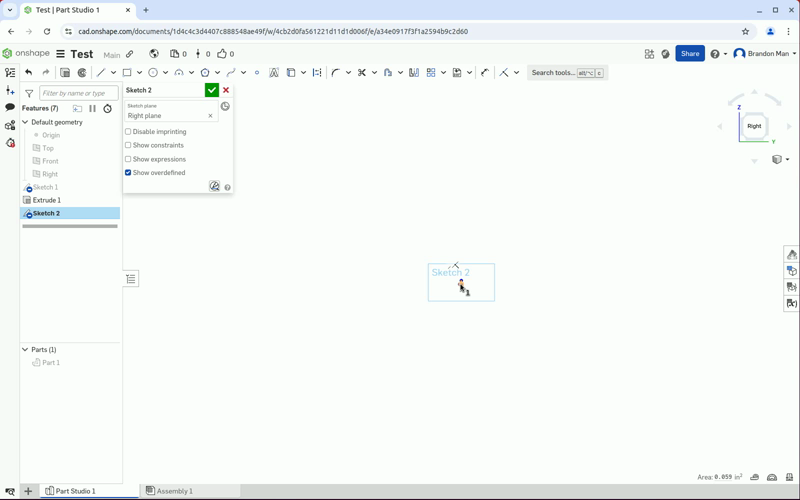
mouse_move(73, 352)
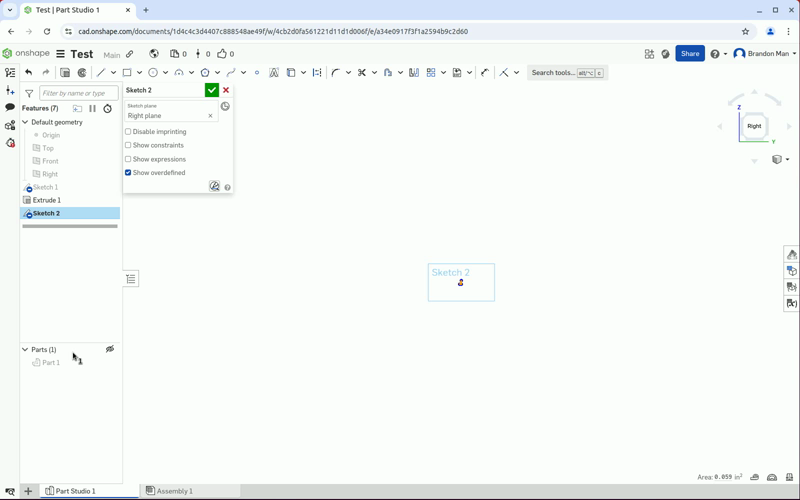
key(shift+y)
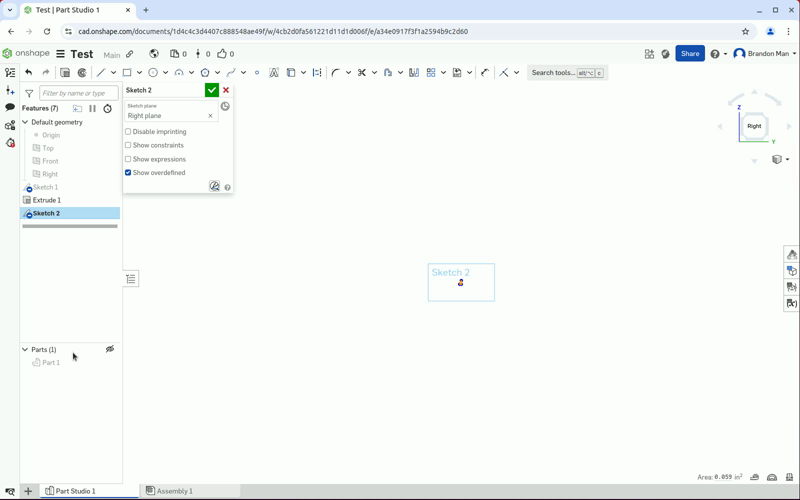
key(shift+e)
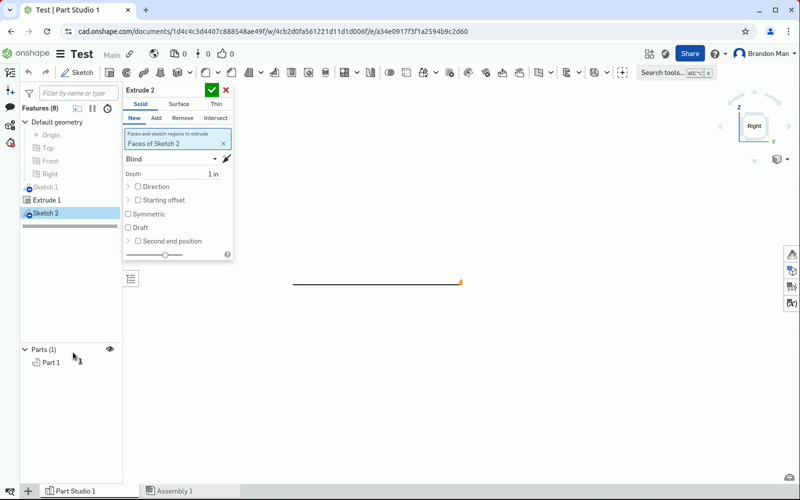
mouse_move(143, 106)
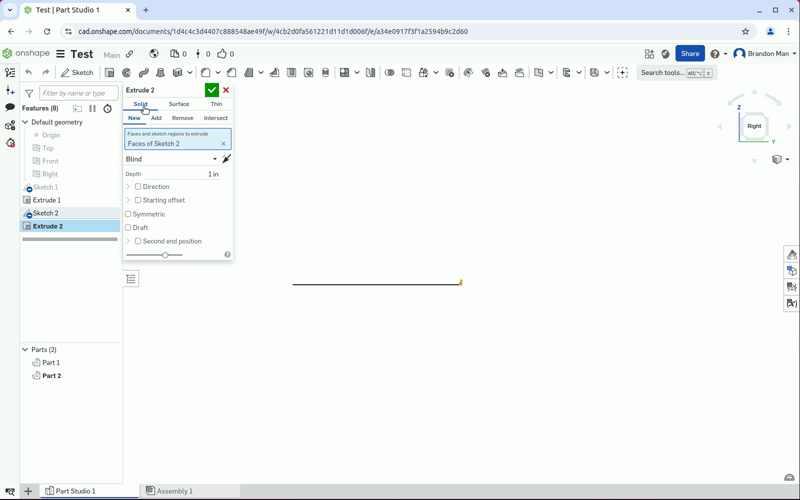
click(143, 106)
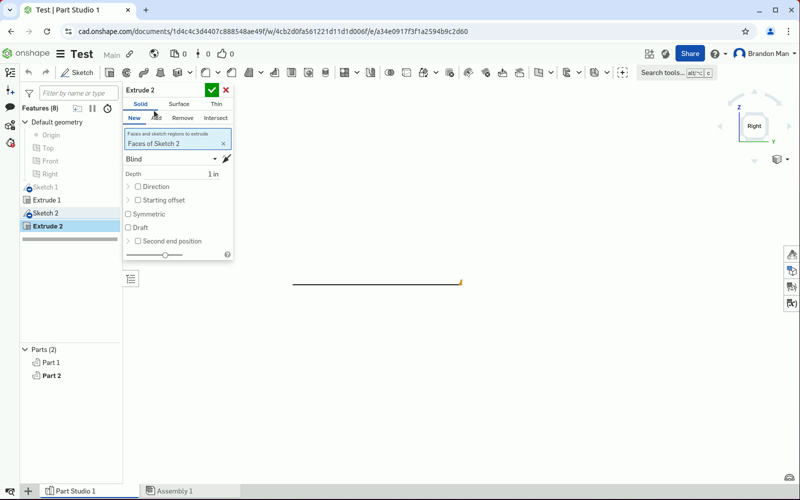
mouse_move(186, 120)
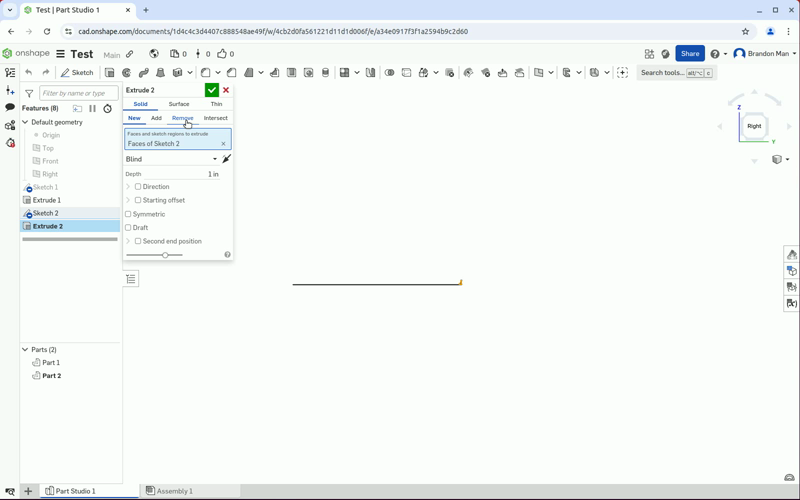
click(186, 120)
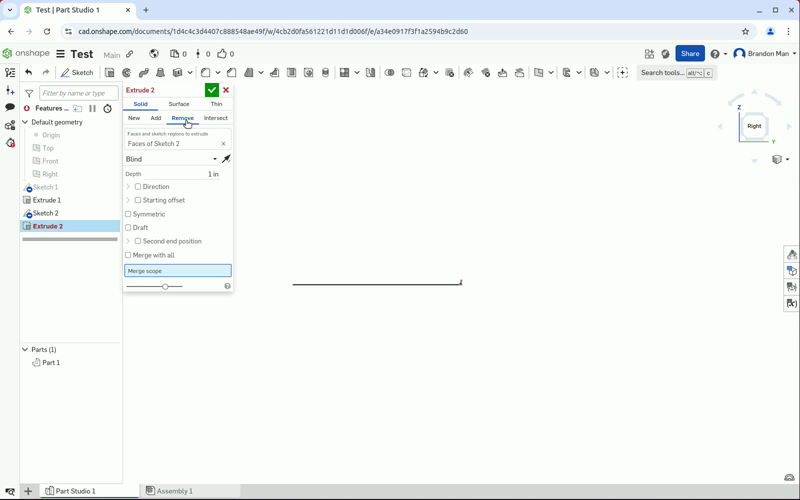
key(tab, 4)
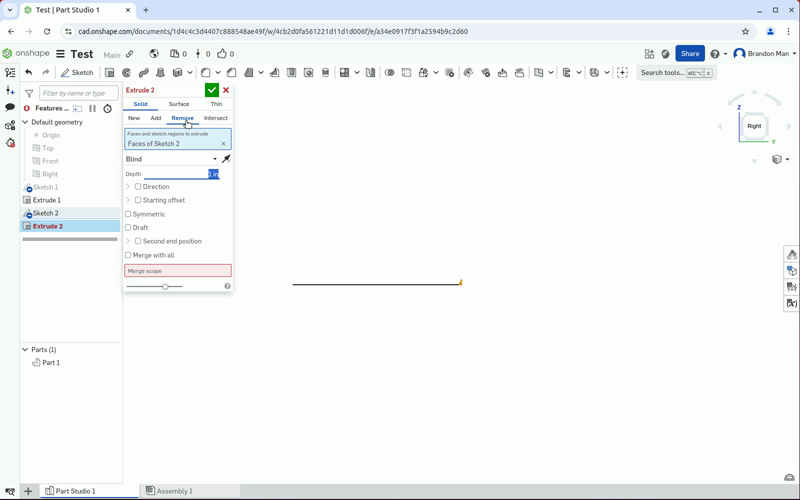
text(-0.962)
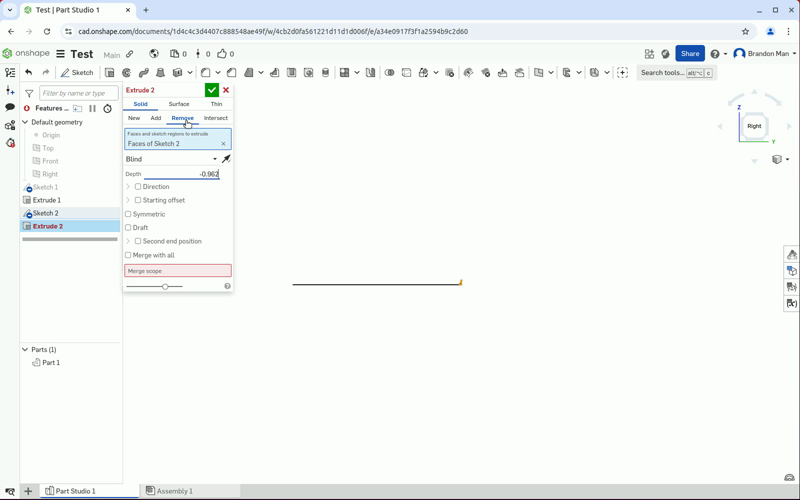
key(tab, 3)
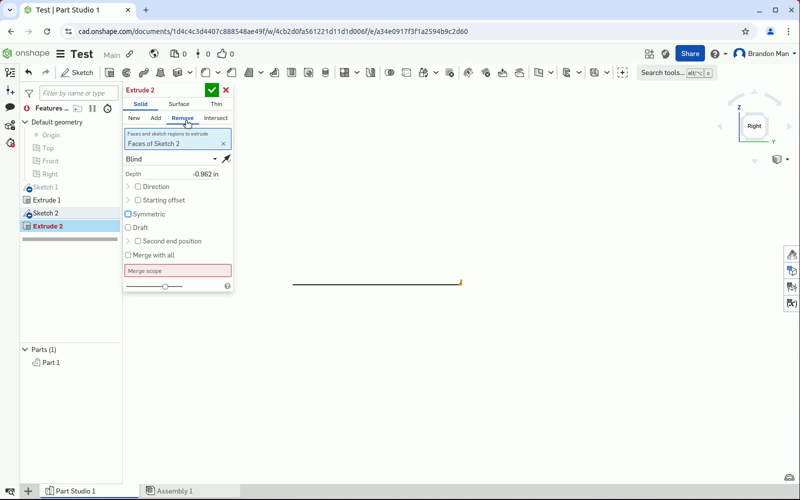
key(space)
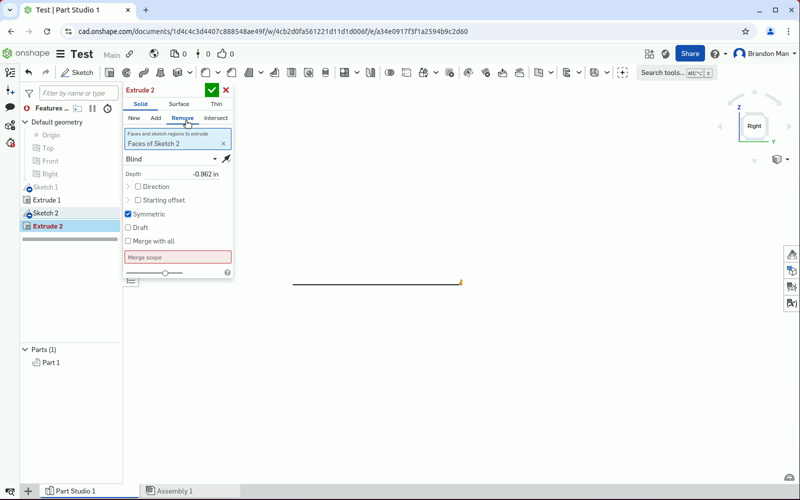
key(tab, 2)
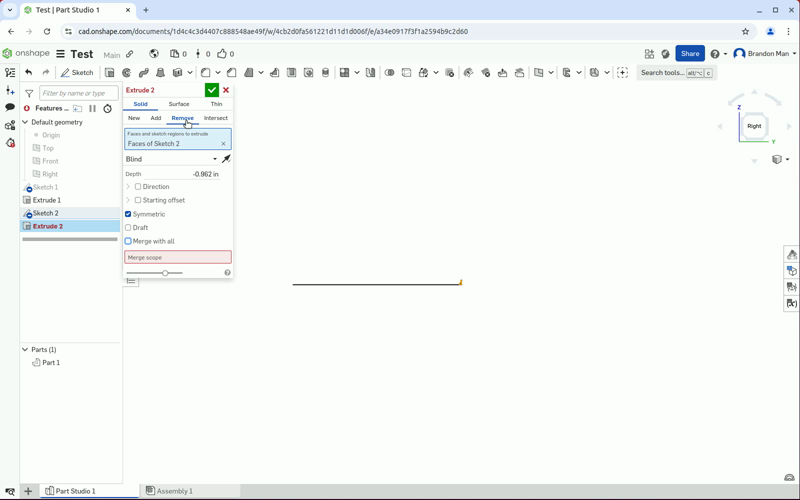
key(space)
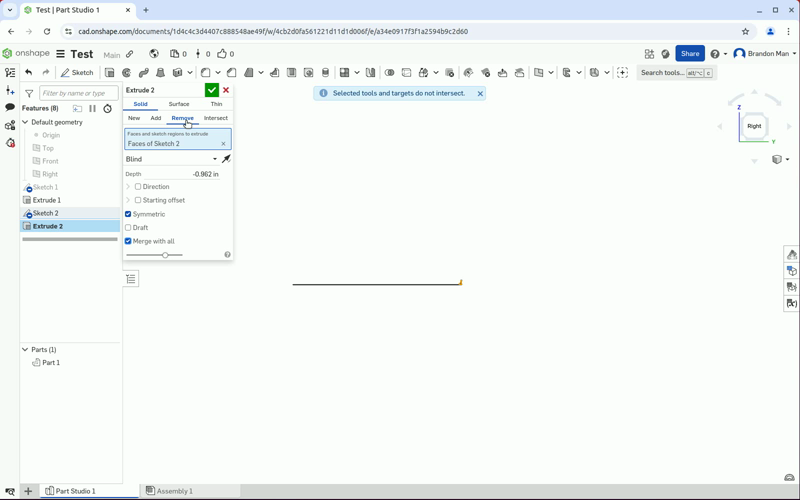
key(enter)
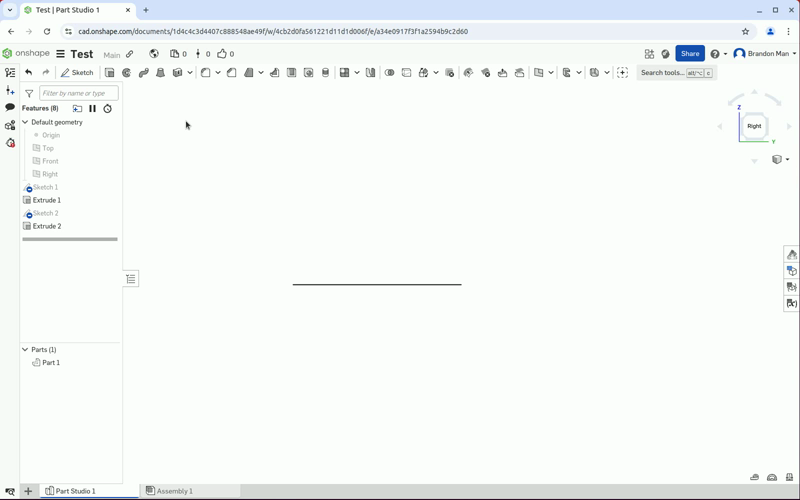
key(shift+h)
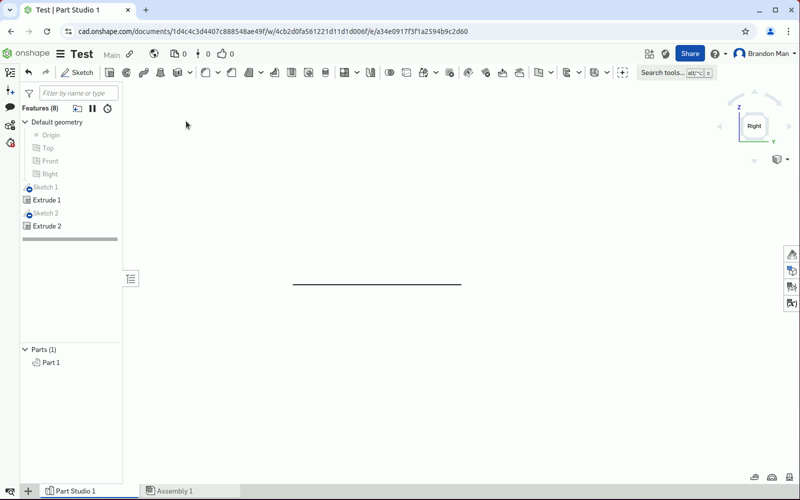
key(shift+h)
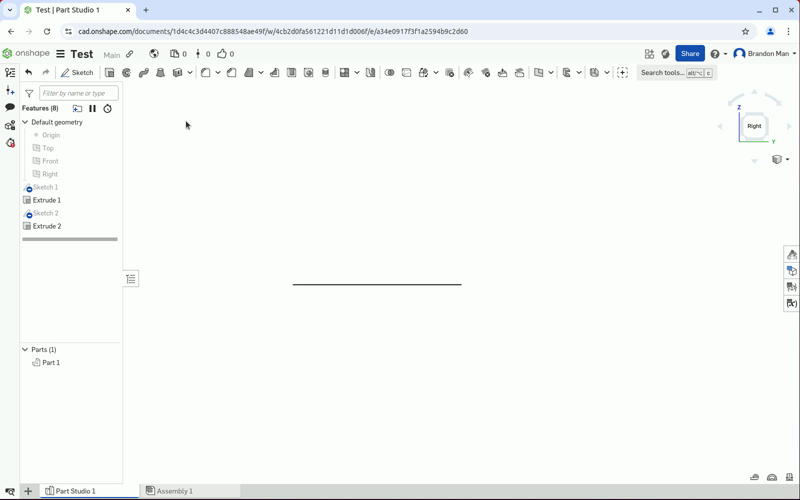
mouse_move(73, 189)
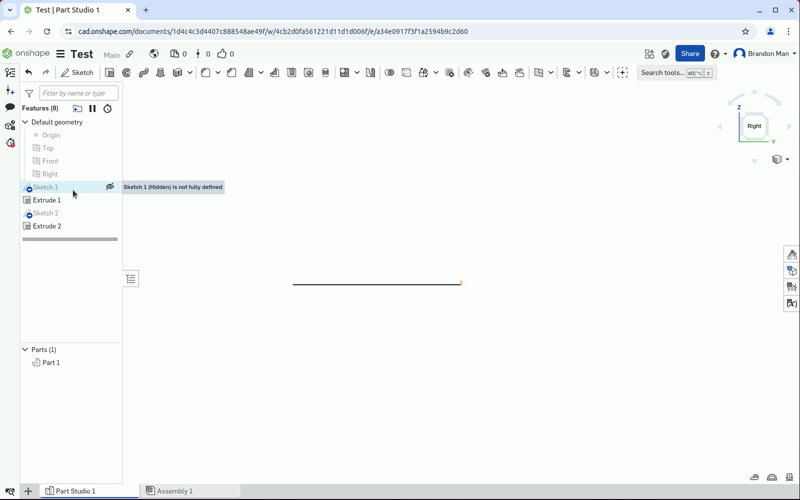
click(73, 189)
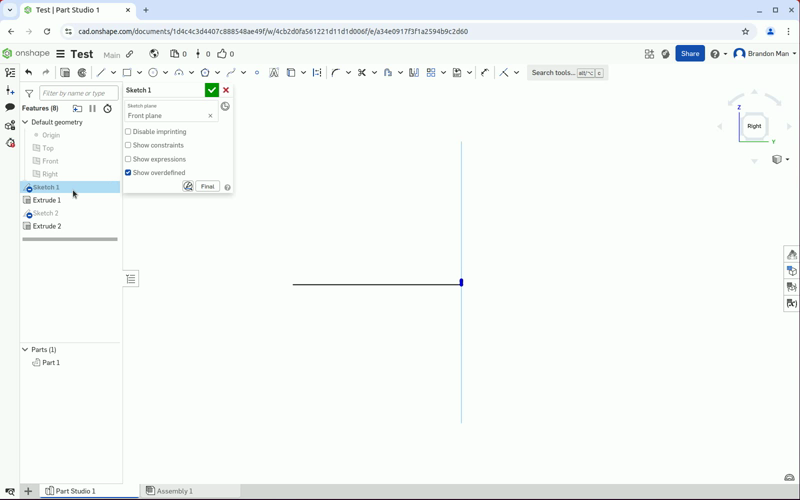
mouse_move(229, 92)
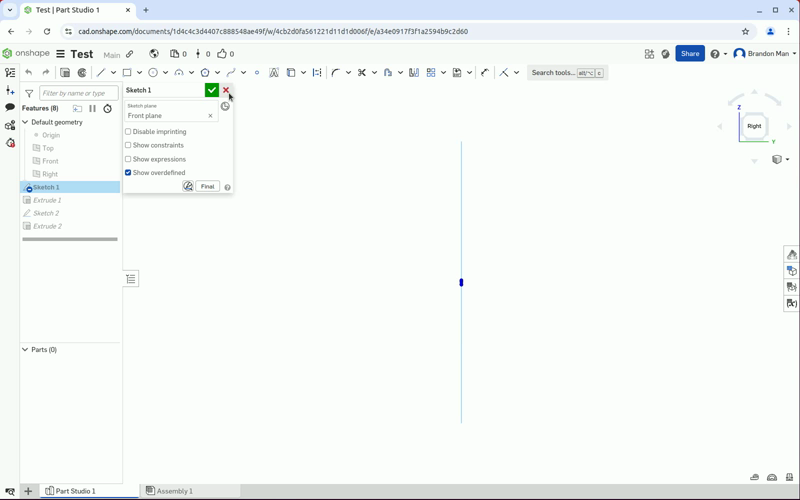
click(229, 92)
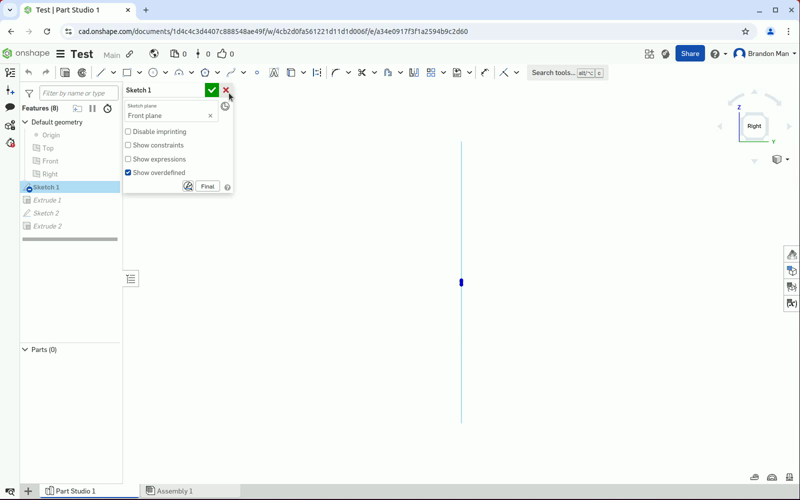
key(shift+s)
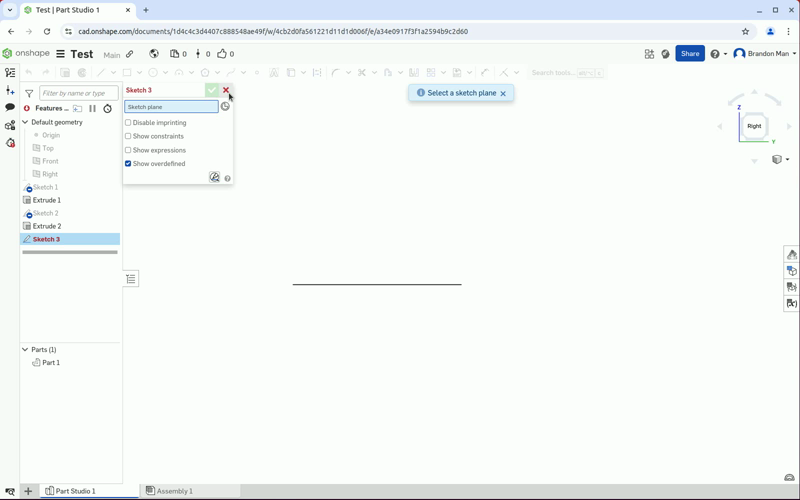
mouse_move(73, 176)
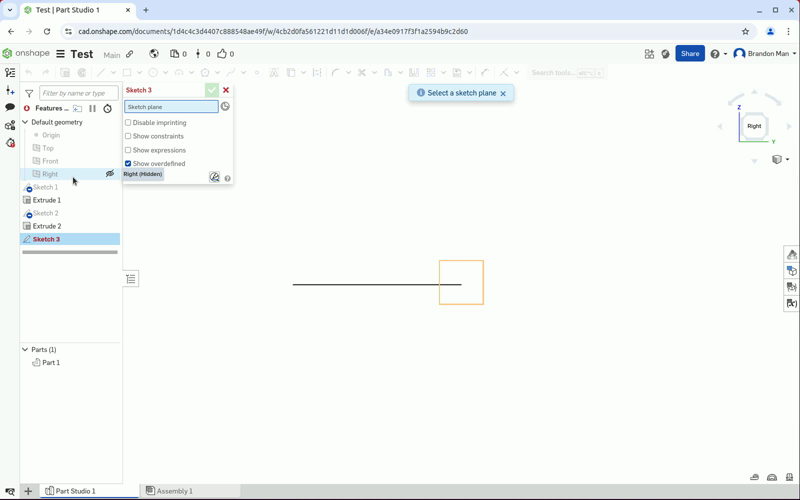
click(73, 176)
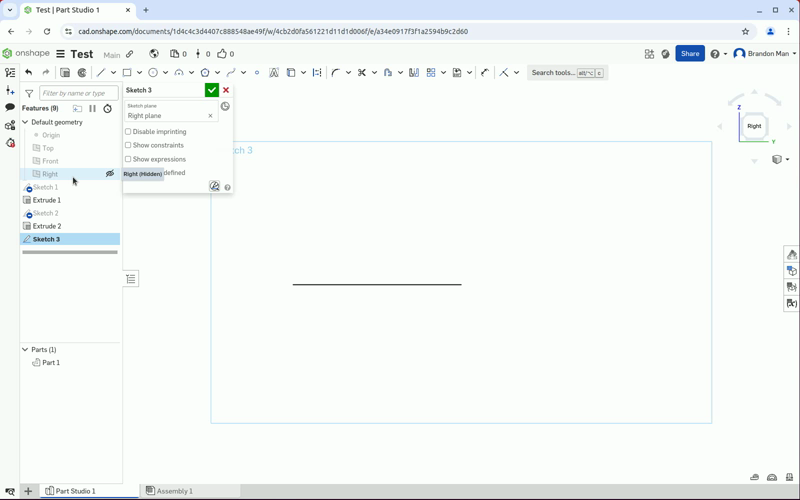
mouse_move(73, 352)
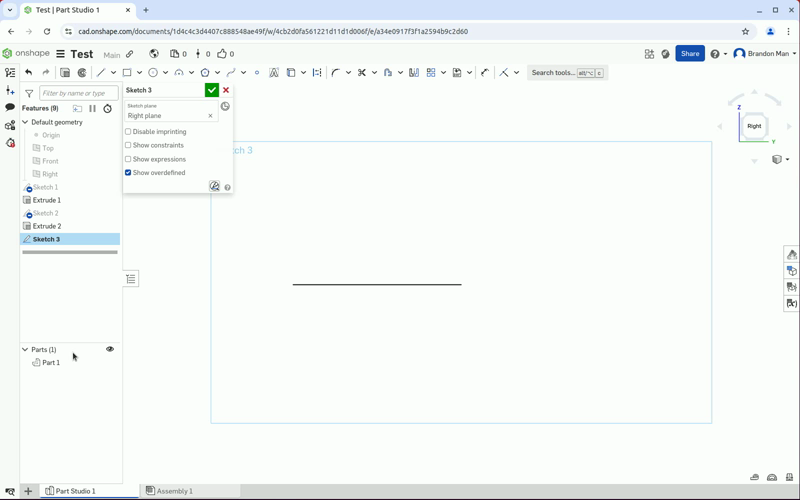
key(y)
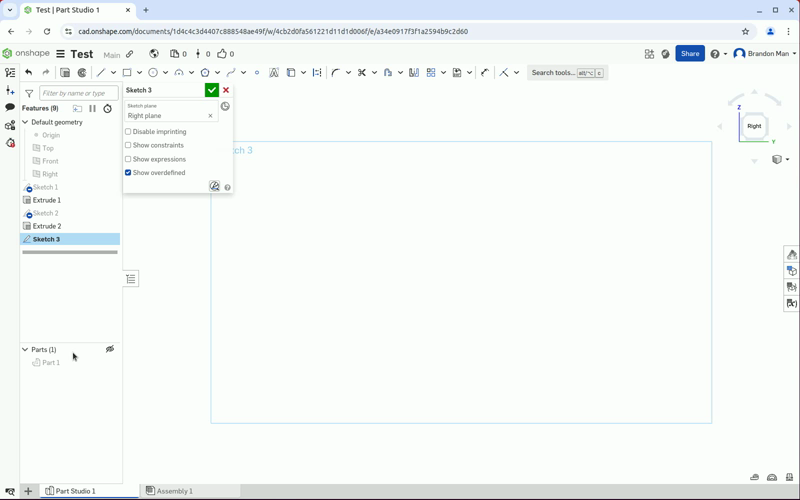
key(l)
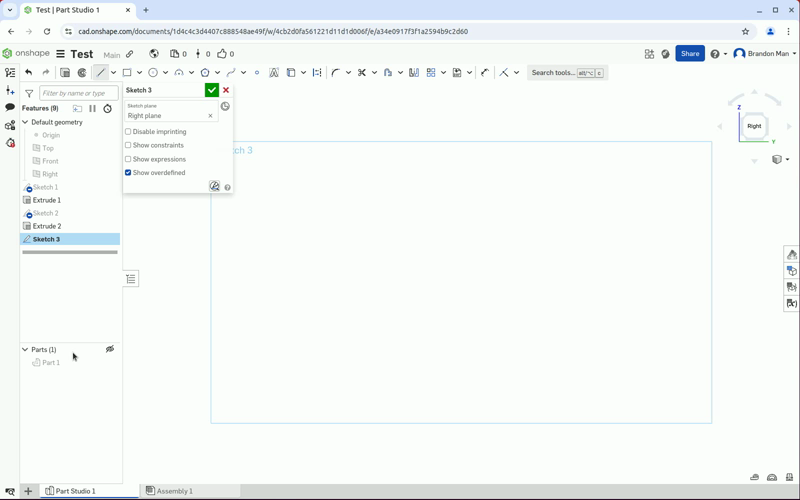
key_down(shift)
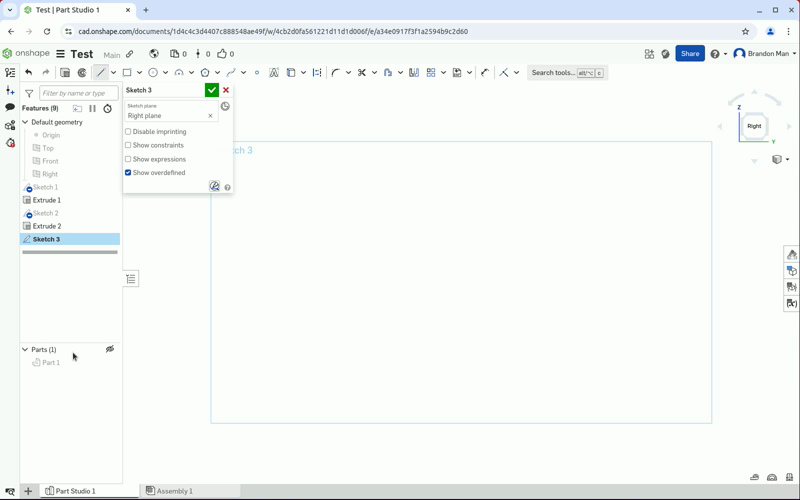
mouse_move(348, 284)
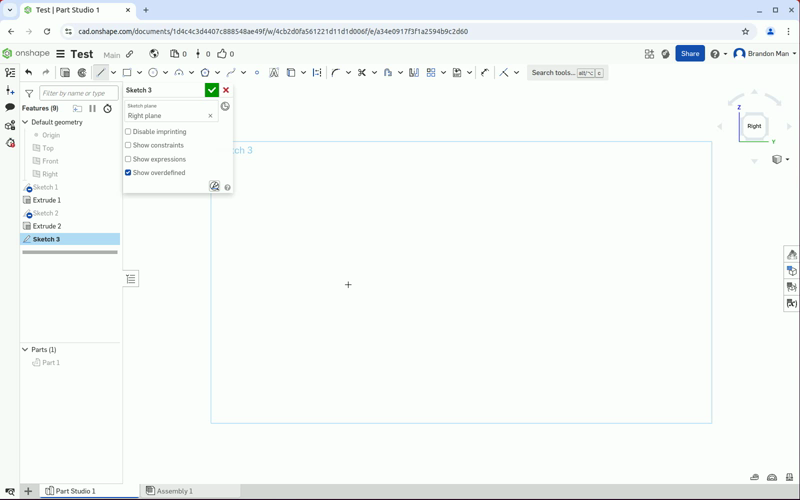
click(348, 284)
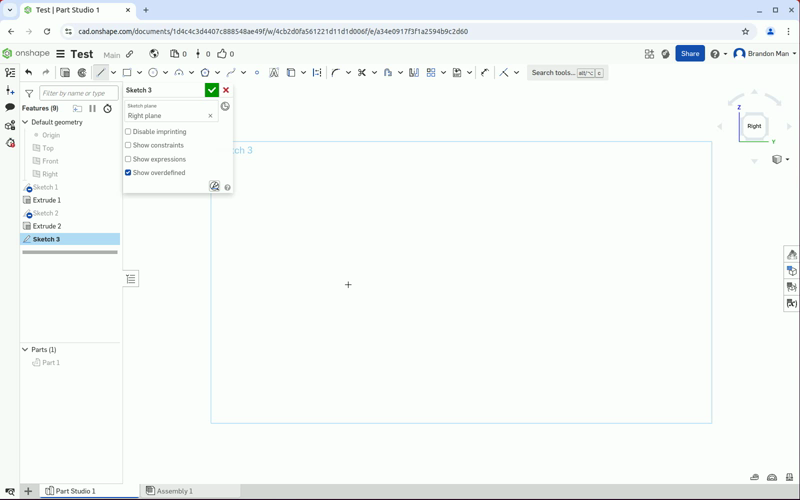
key_up(shift)
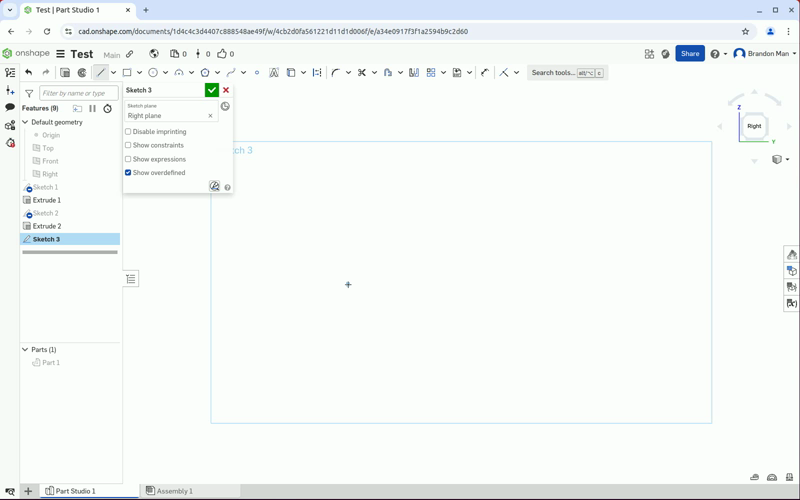
key_down(shift)
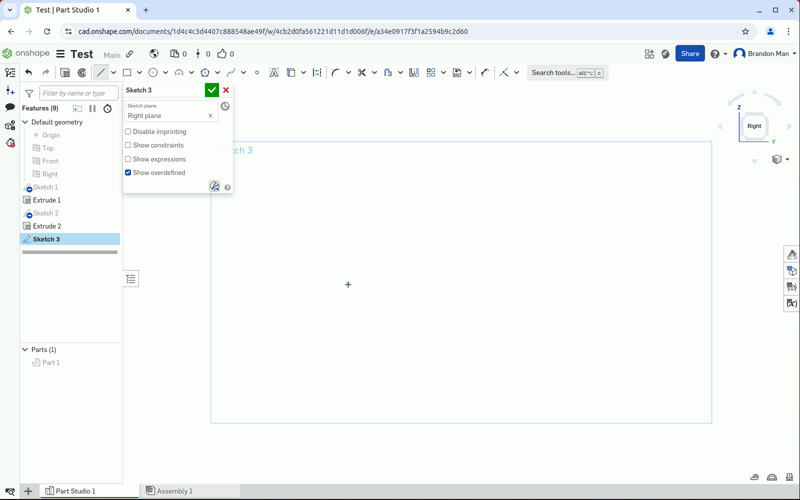
mouse_move(378, 284)
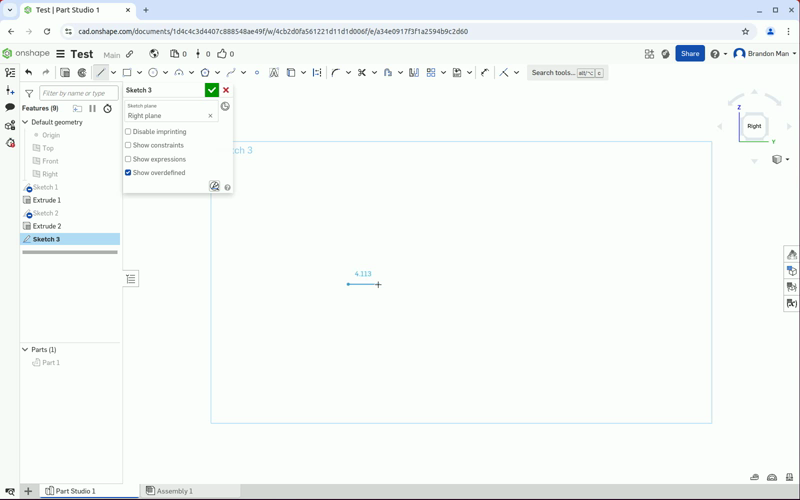
mouse_move(350, 280)
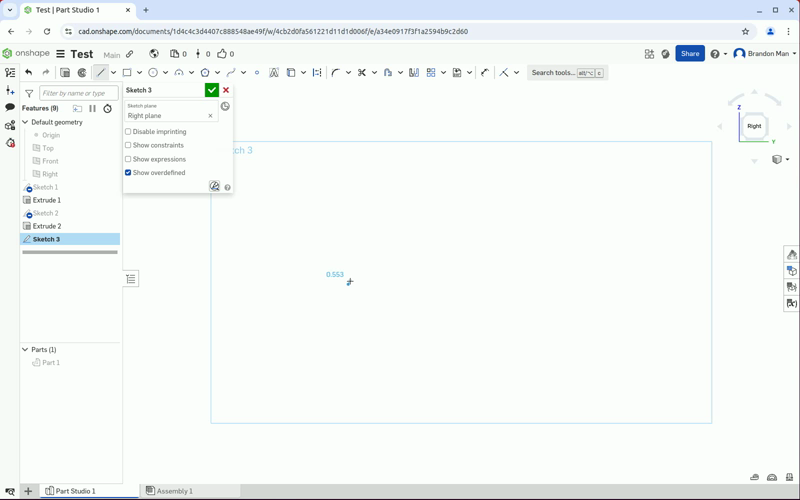
scroll(6)
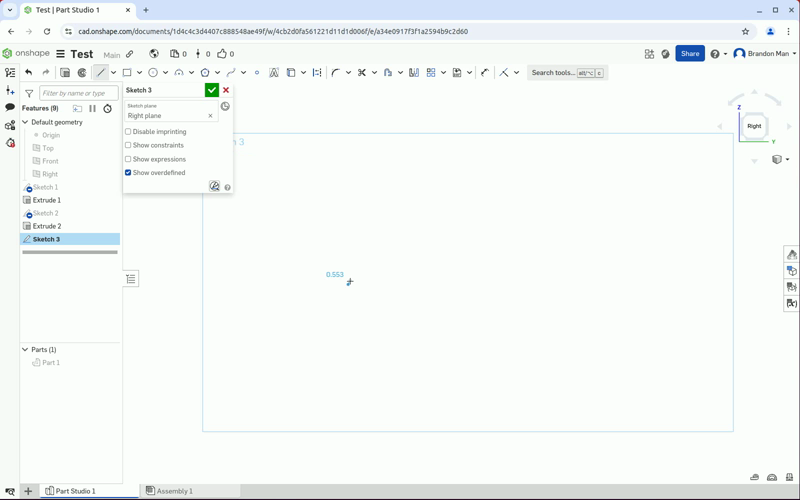
scroll(6)
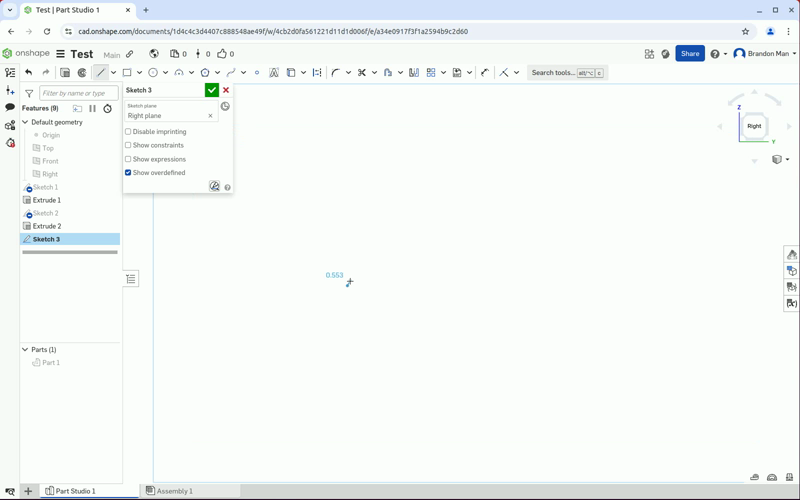
scroll(6)
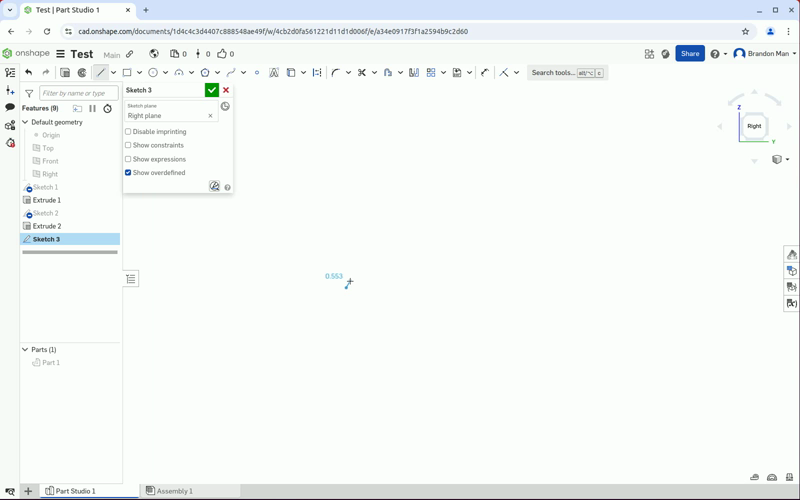
scroll(6)
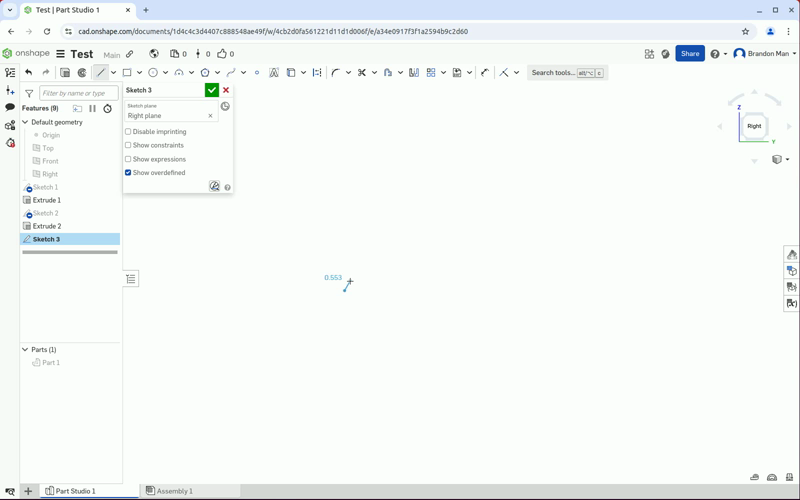
scroll(6)
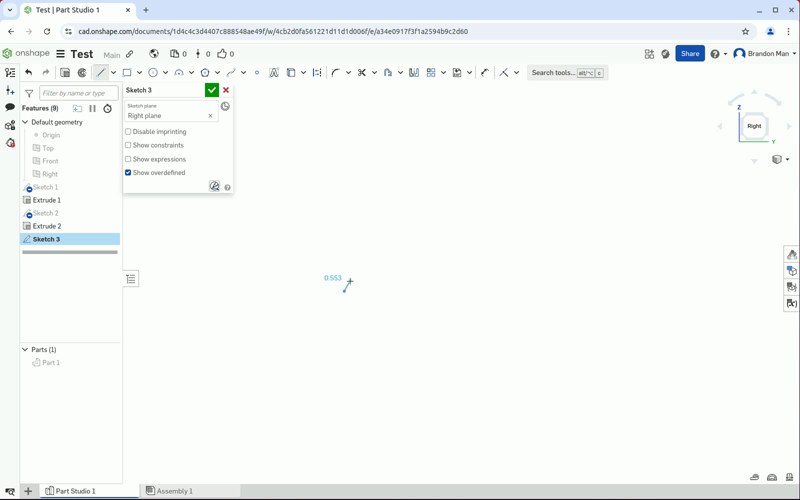
scroll(6)
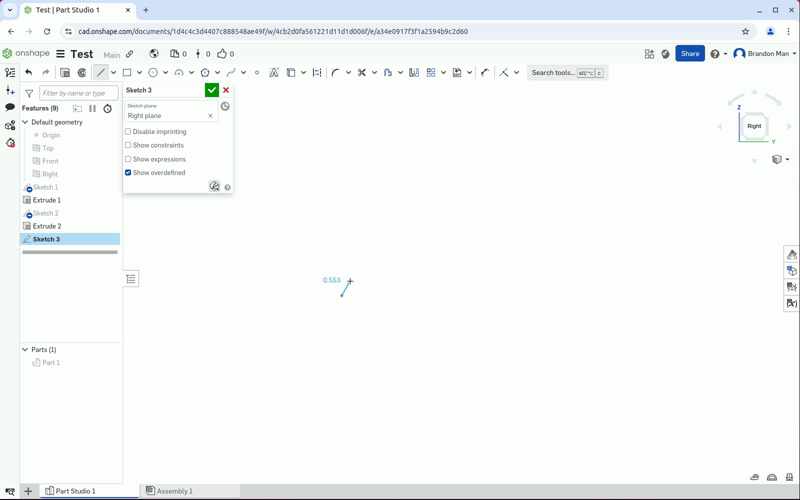
scroll(6)
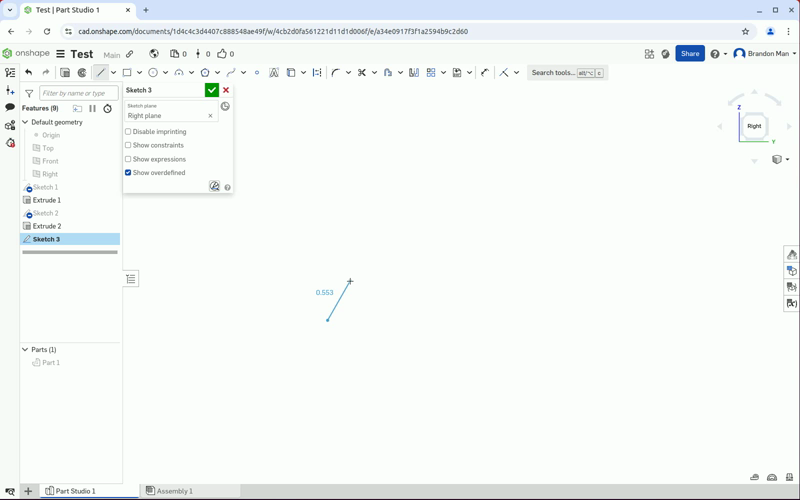
click(350, 280)
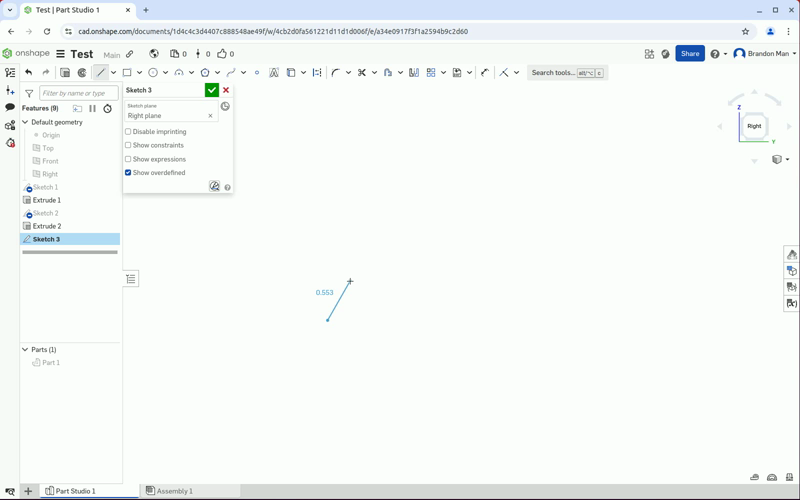
scroll(-6)
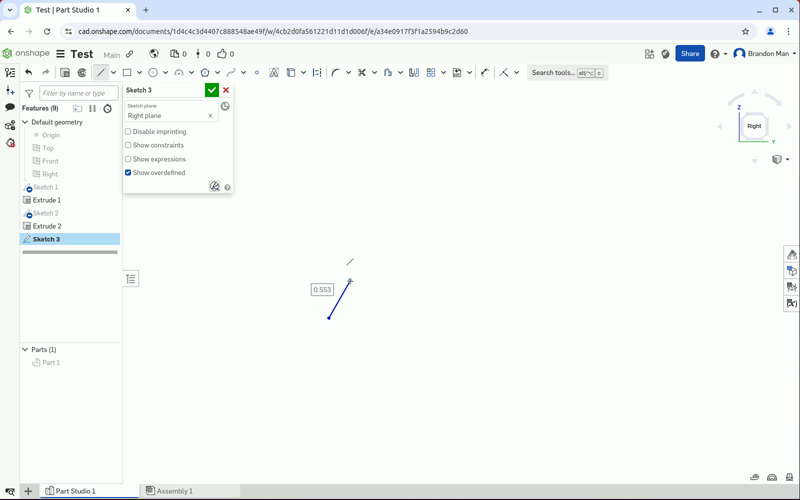
scroll(-6)
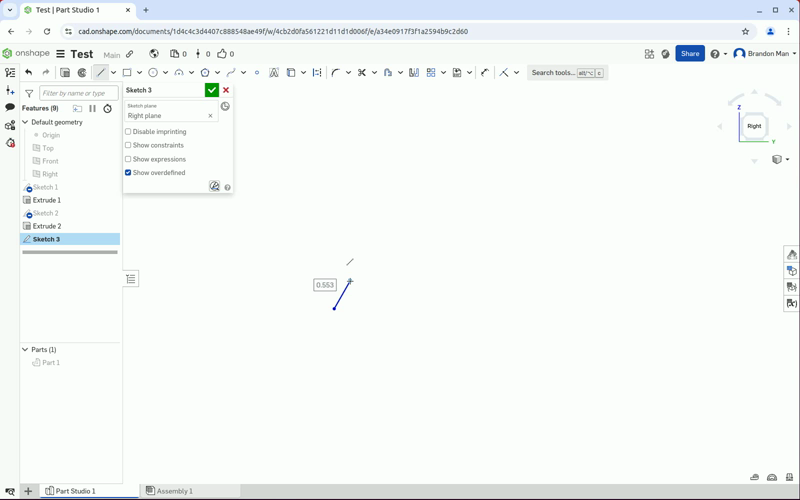
scroll(-6)
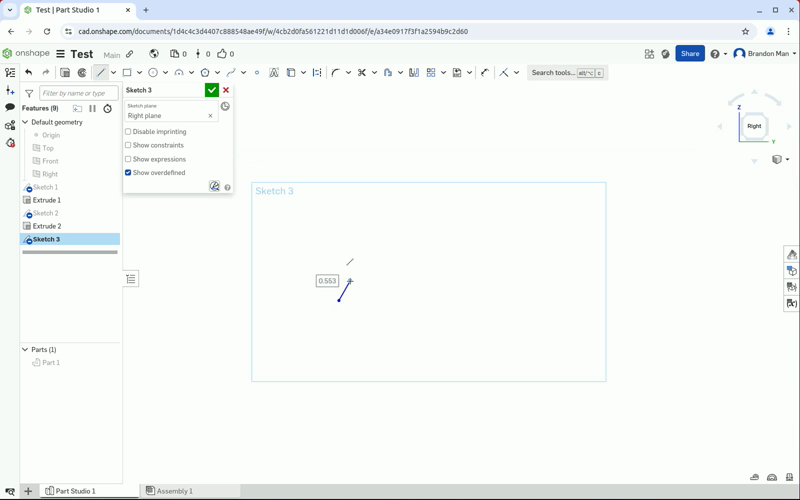
scroll(-6)
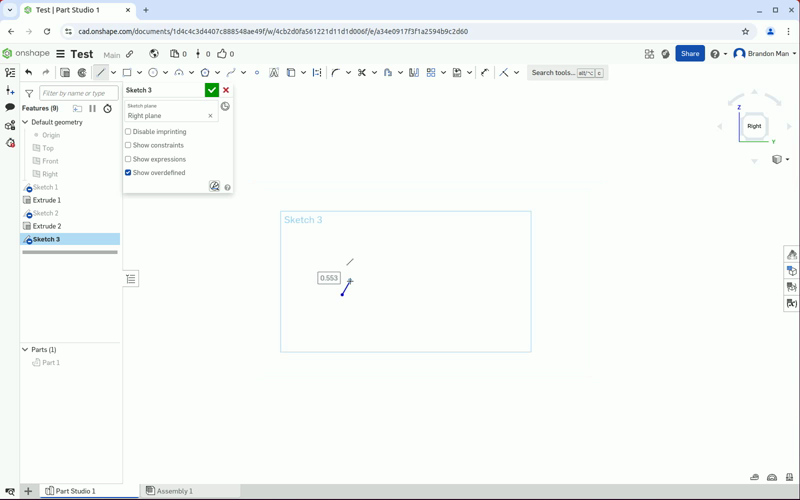
scroll(-6)
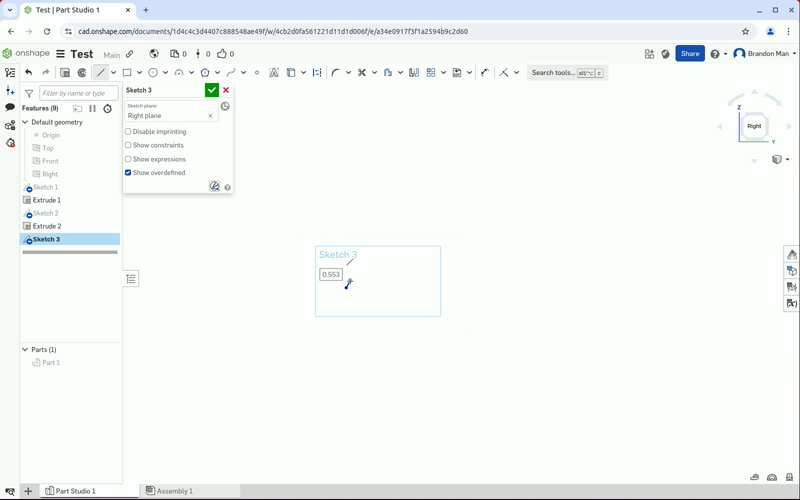
scroll(-6)
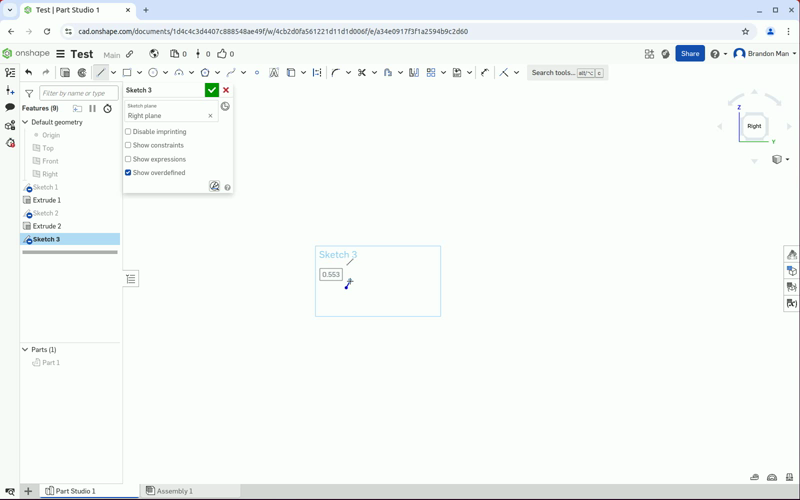
scroll(-6)
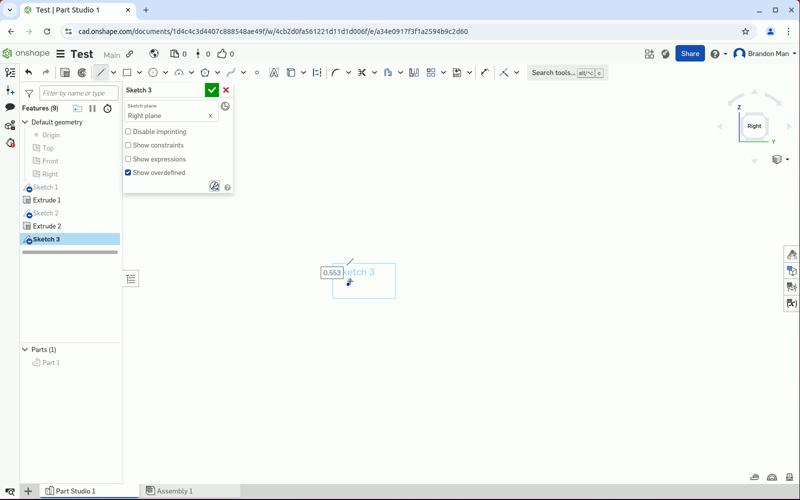
key_up(shift)
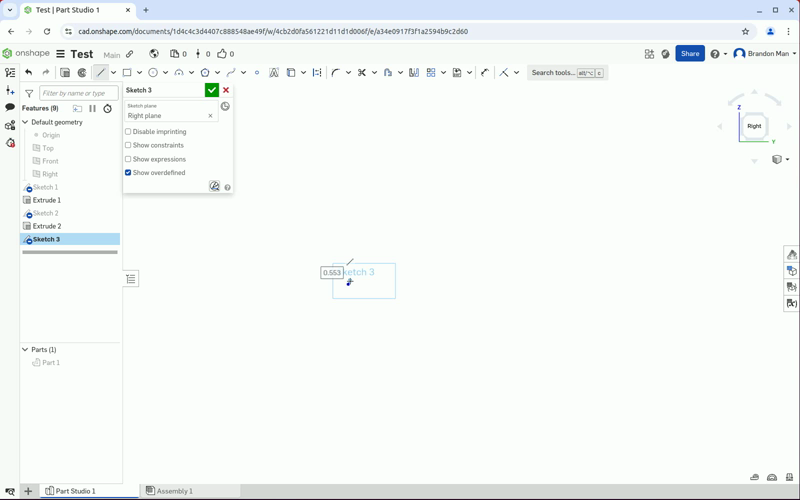
key_down(shift)
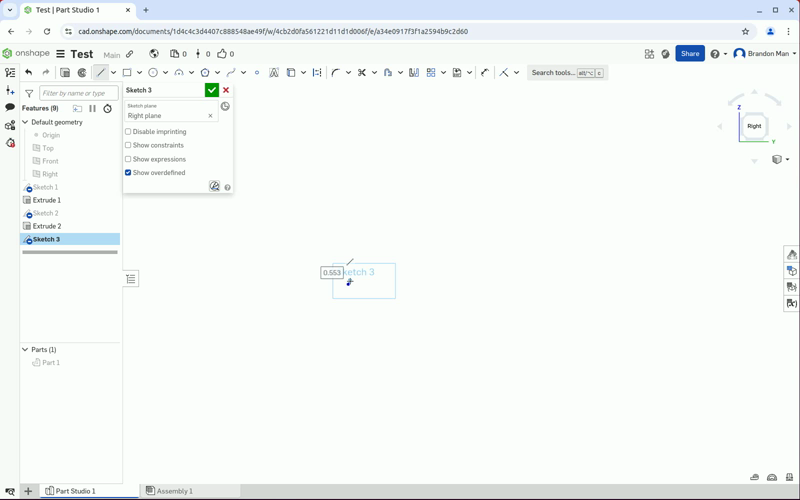
mouse_move(380, 280)
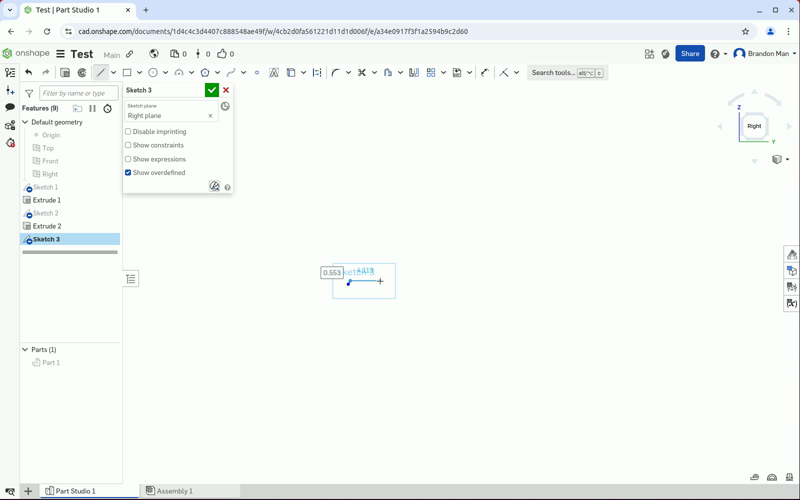
mouse_move(348, 280)
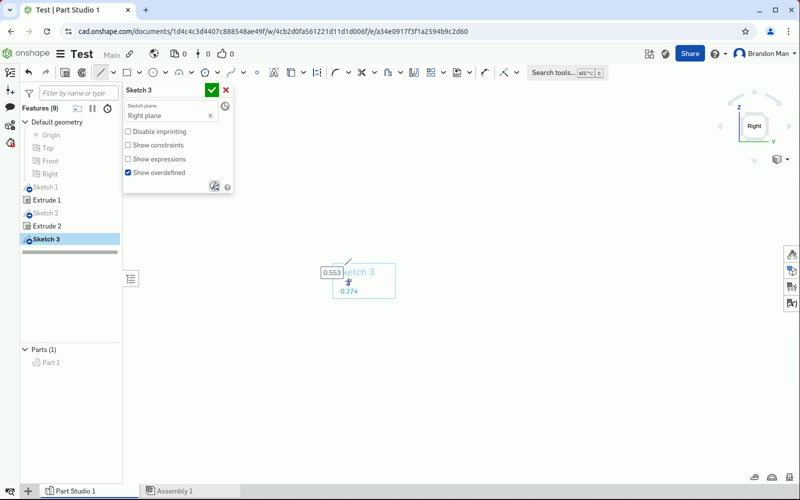
scroll(6)
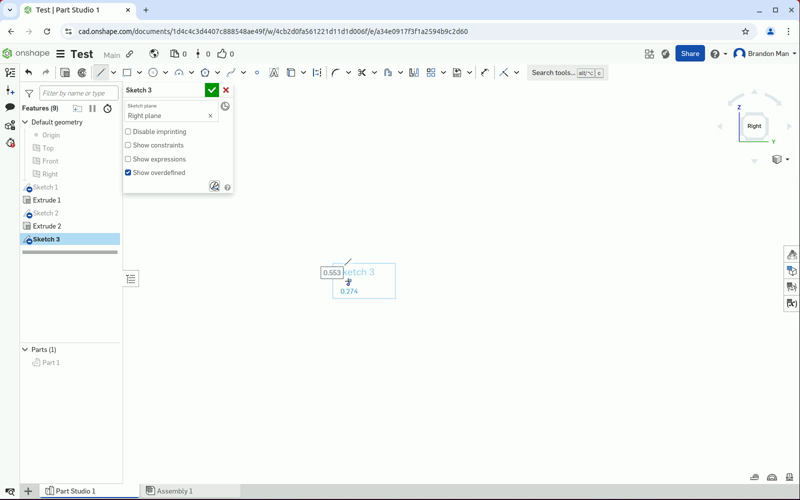
scroll(6)
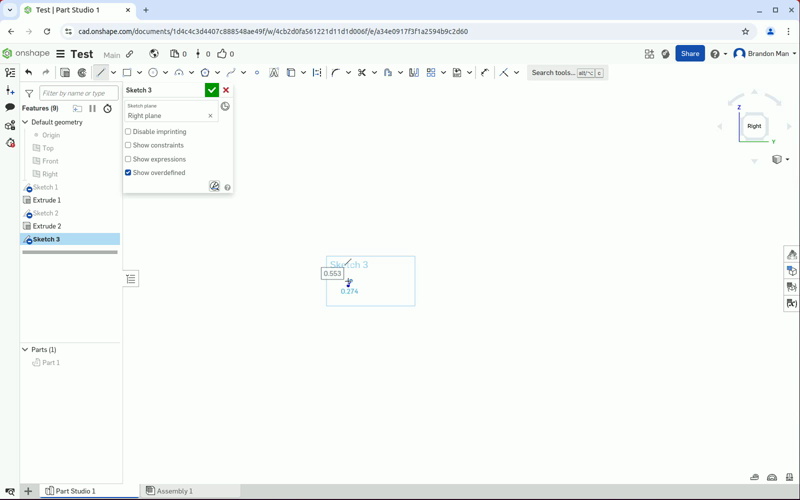
scroll(6)
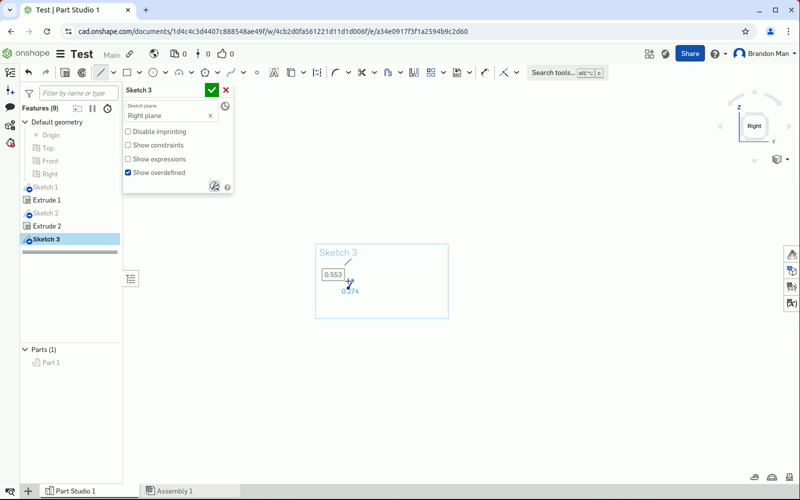
scroll(6)
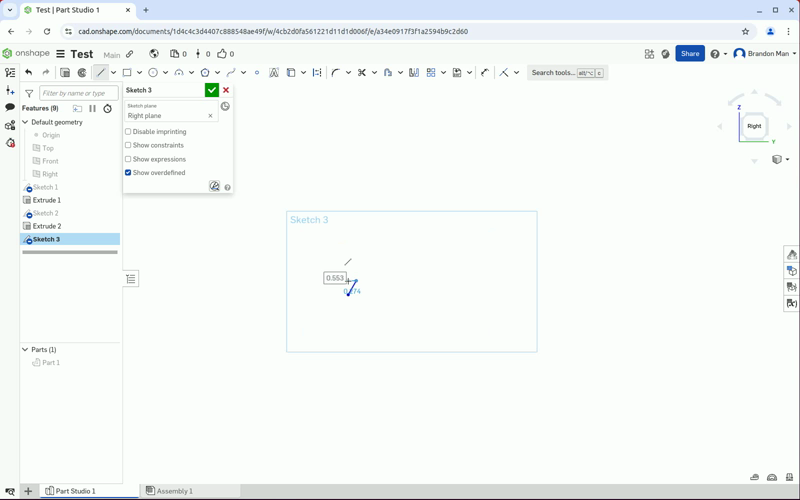
scroll(6)
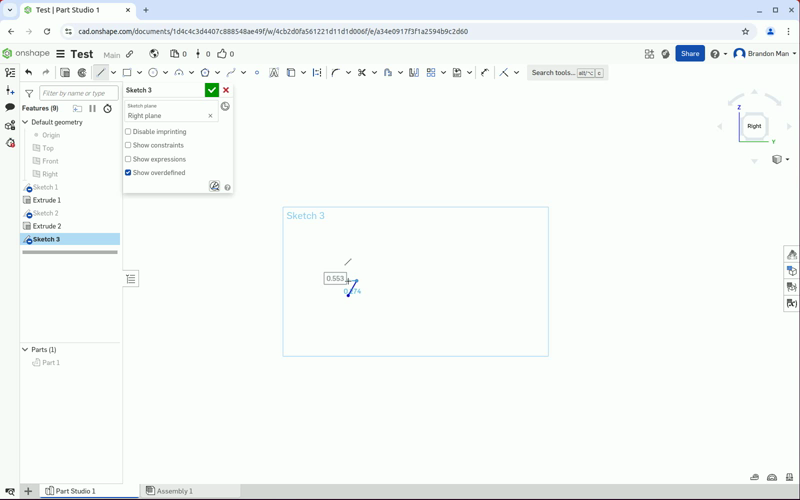
scroll(6)
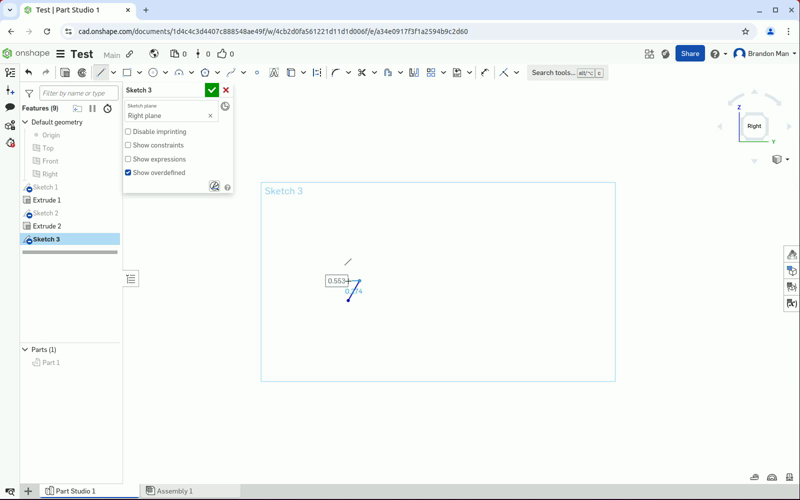
scroll(6)
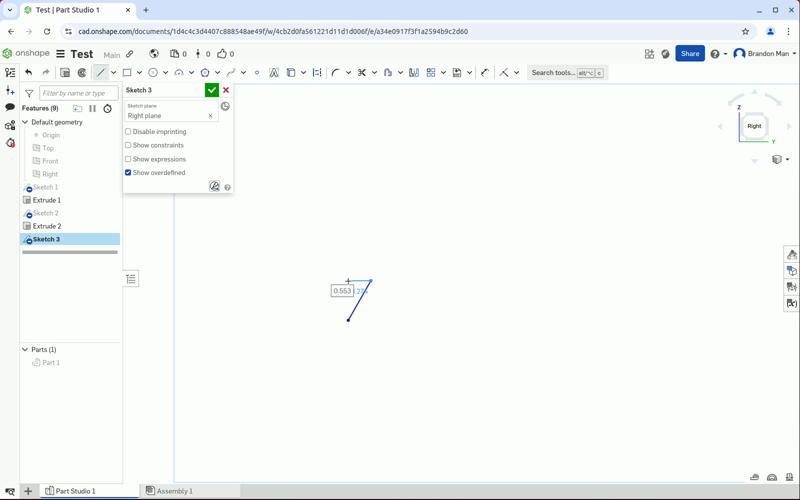
click(348, 280)
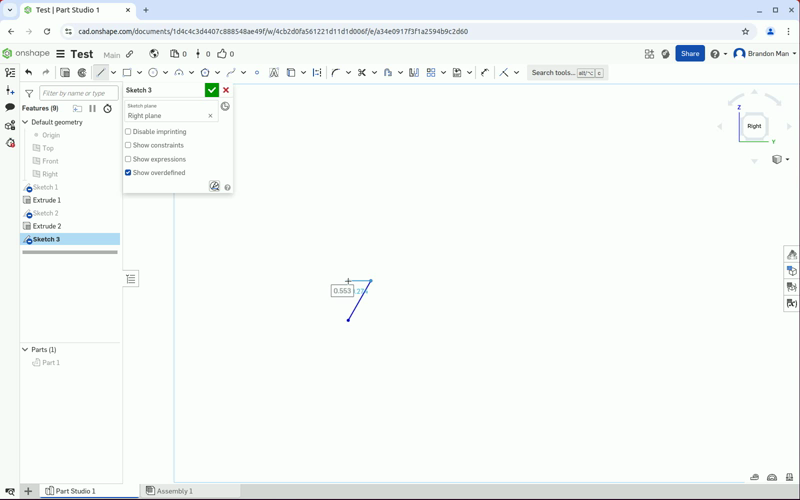
scroll(-6)
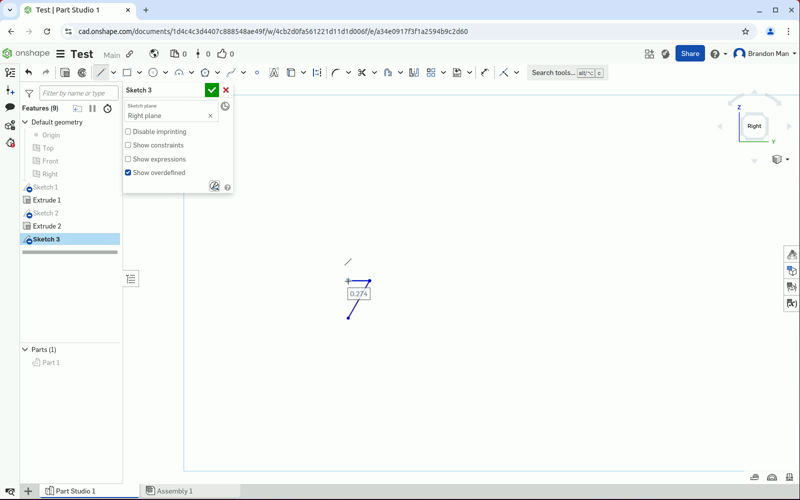
scroll(-6)
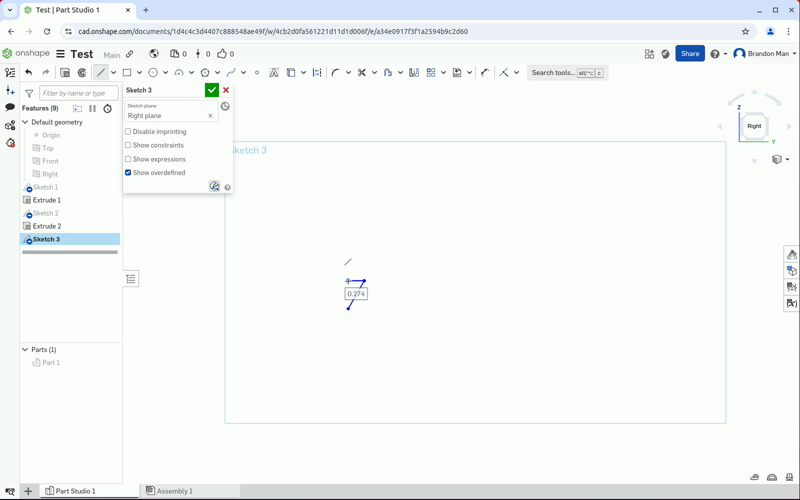
scroll(-6)
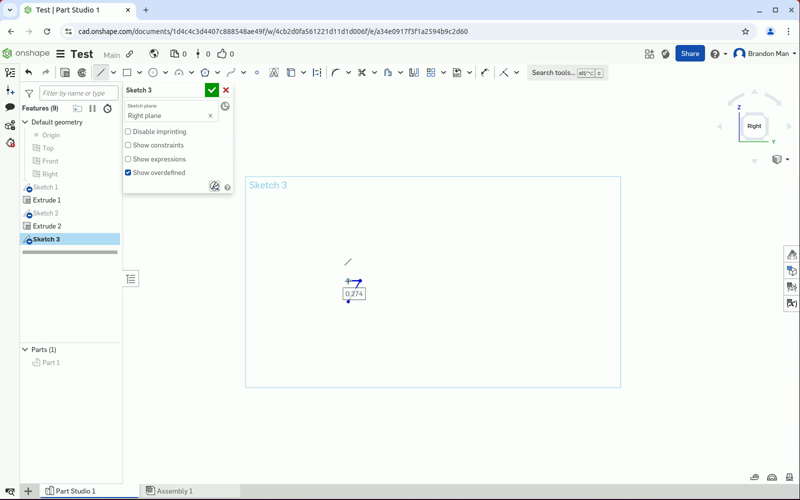
scroll(-6)
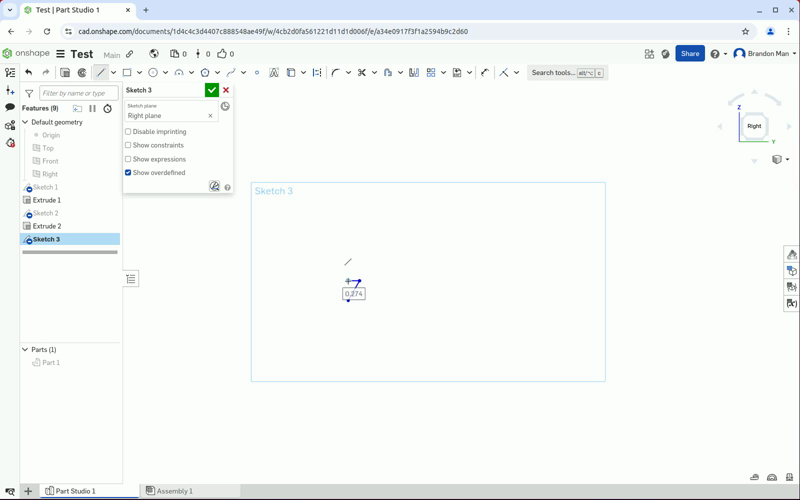
scroll(-6)
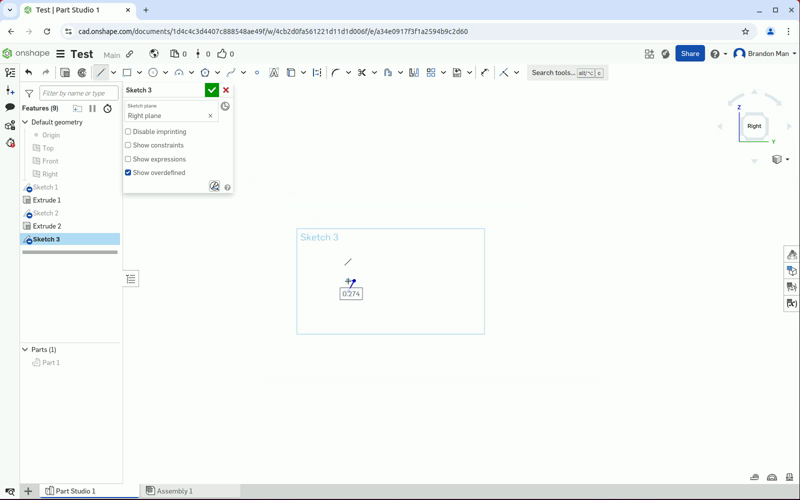
scroll(-6)
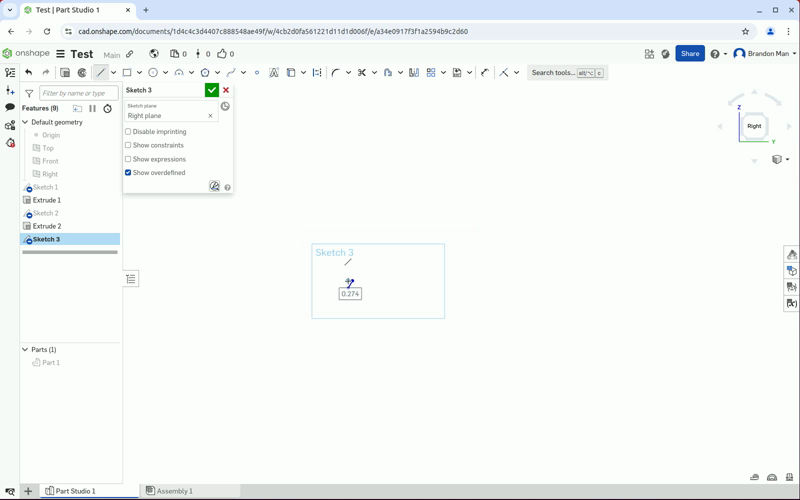
scroll(-6)
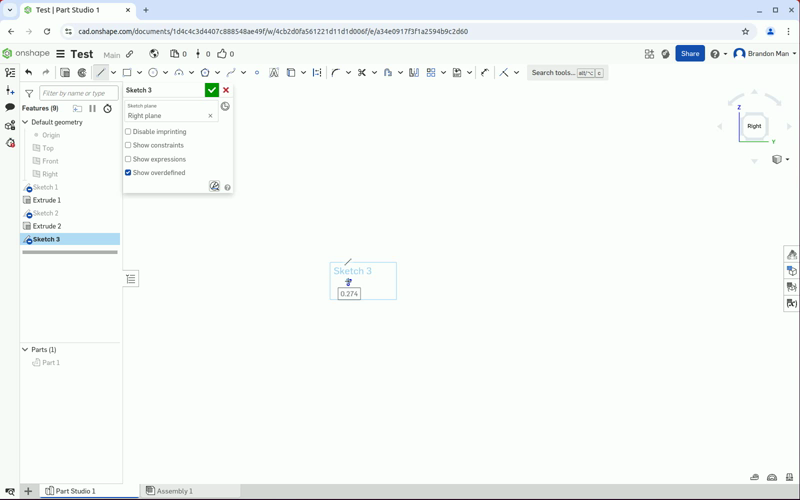
key_up(shift)
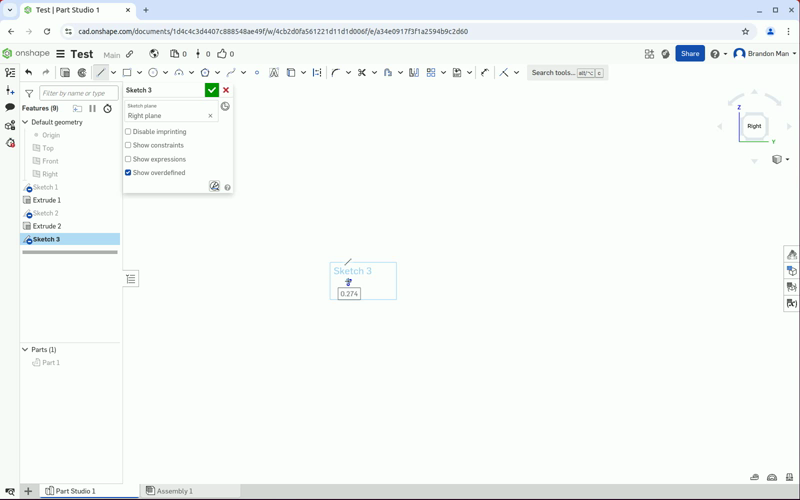
mouse_move(378, 280)
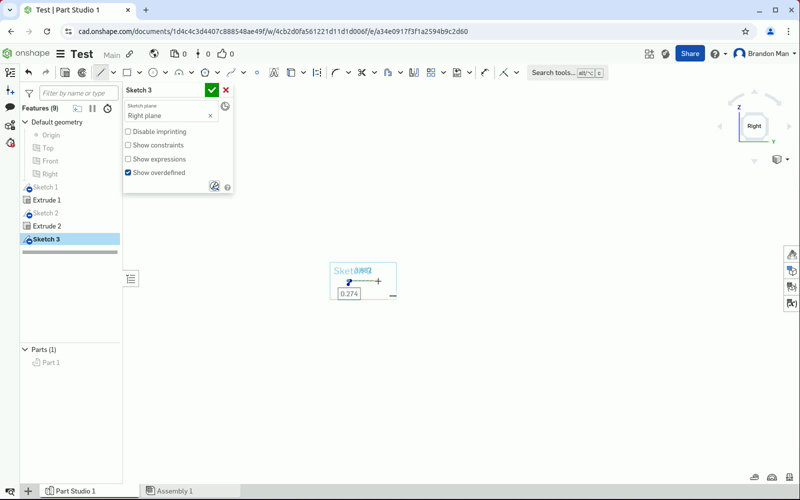
key_down(shift)
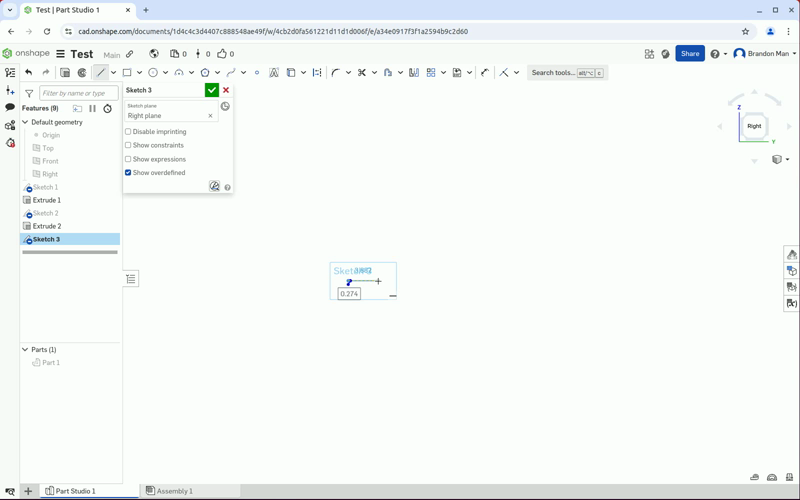
mouse_move(348, 284)
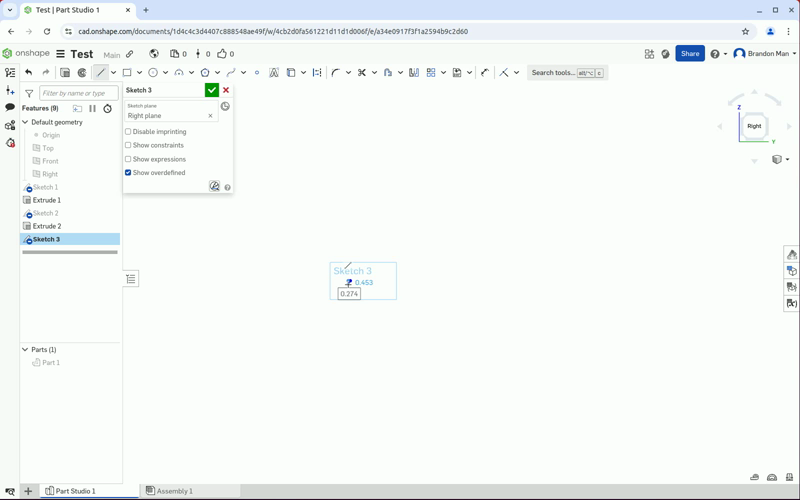
scroll(6)
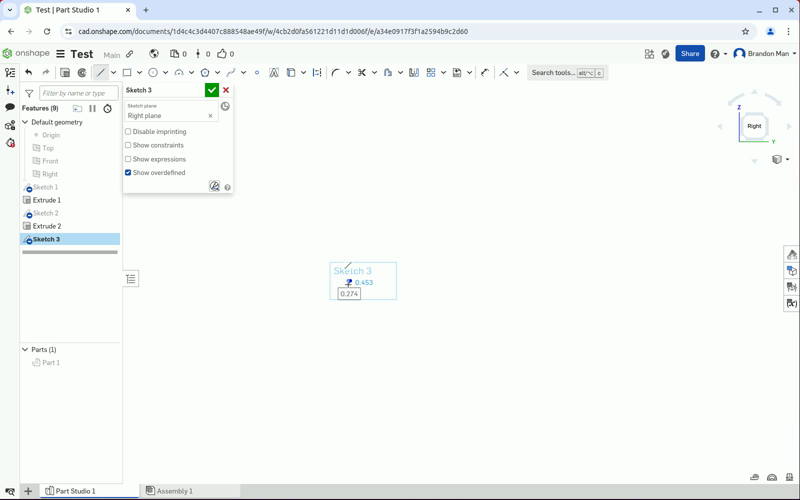
scroll(6)
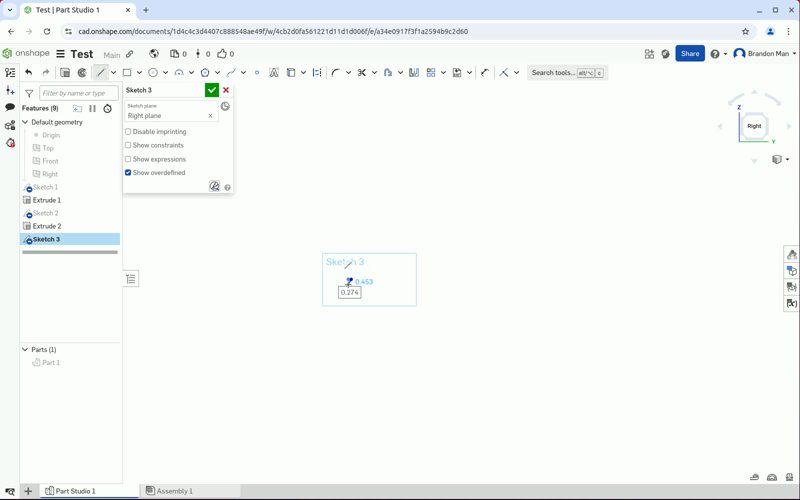
scroll(6)
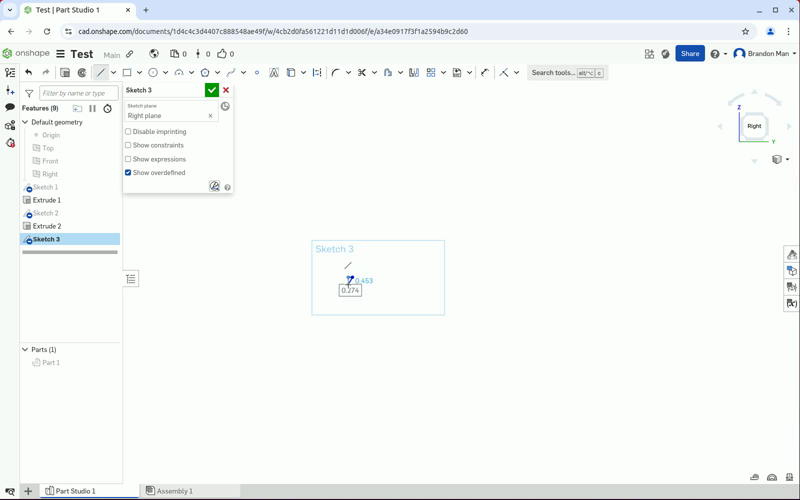
scroll(6)
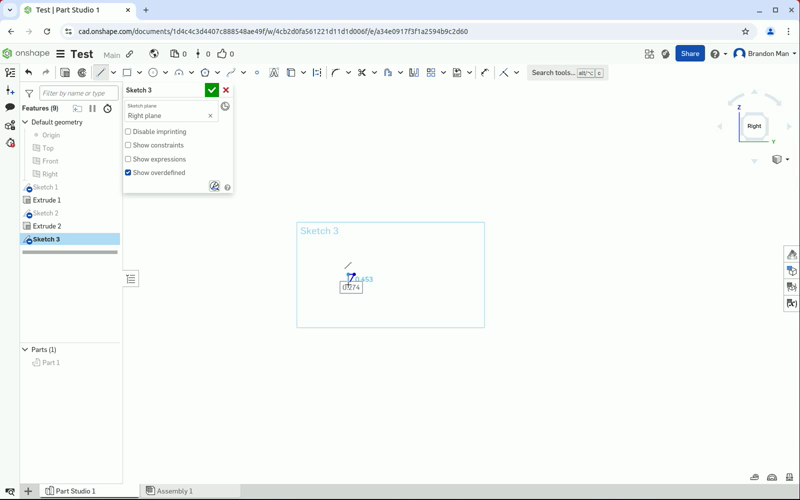
scroll(6)
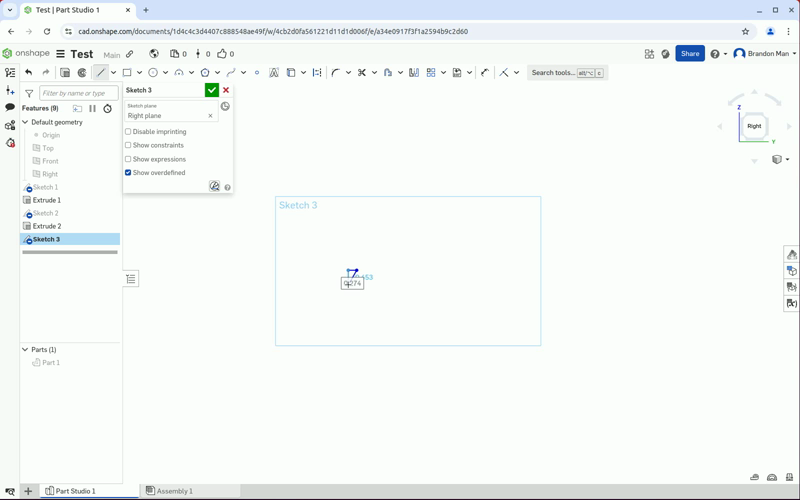
scroll(6)
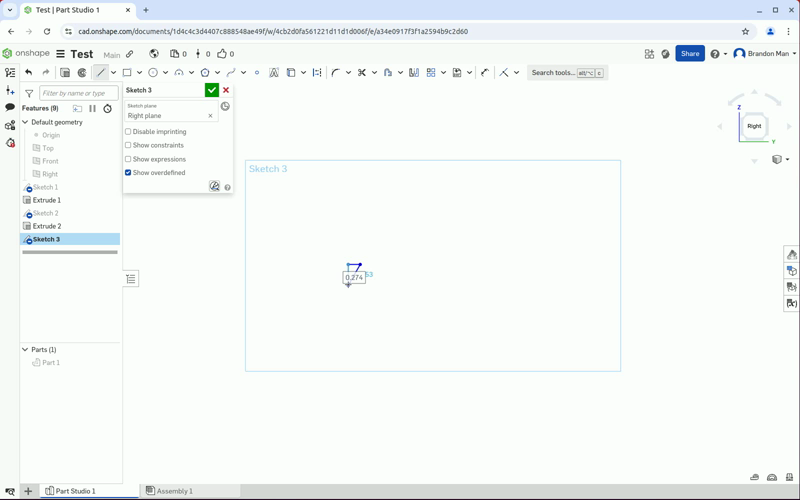
scroll(6)
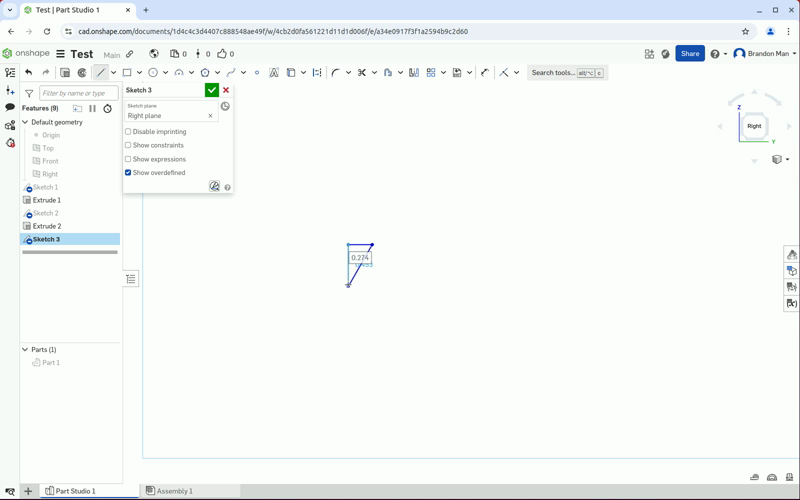
key_up(shift)
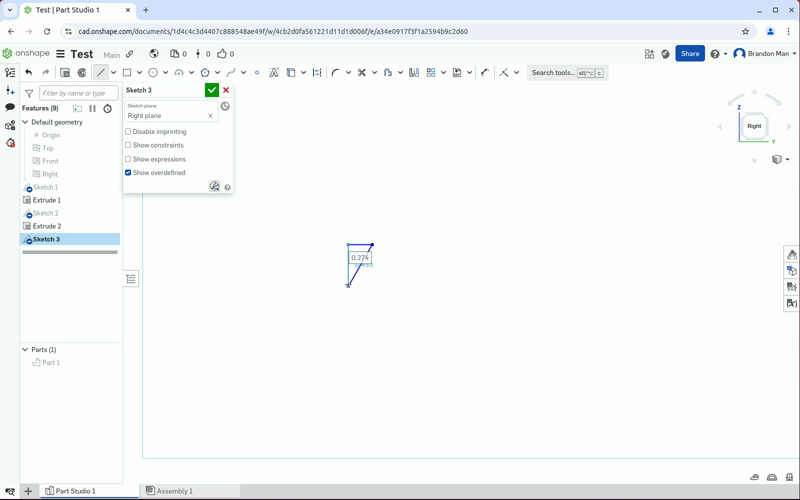
click(348, 284)
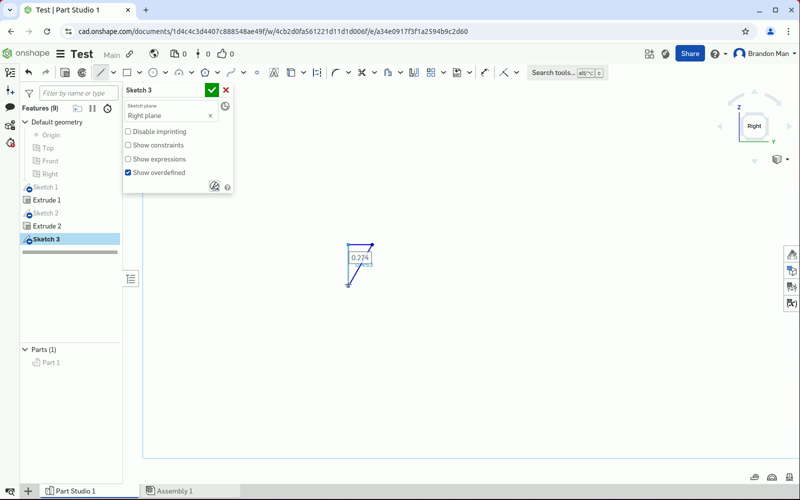
scroll(-6)
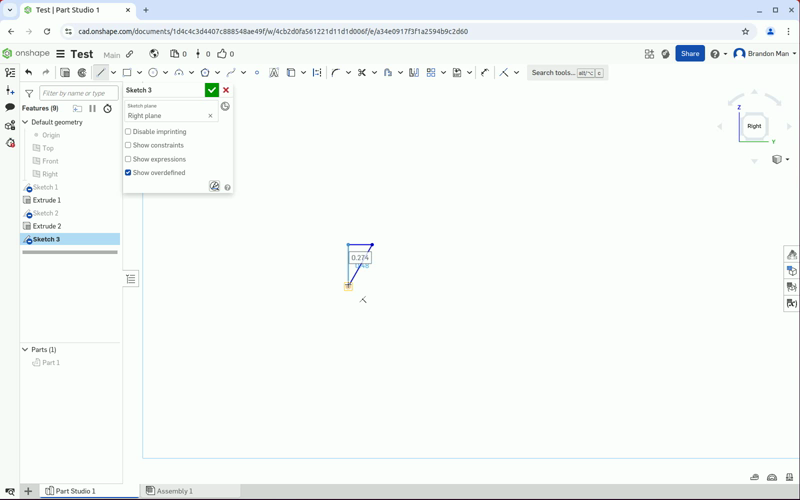
scroll(-6)
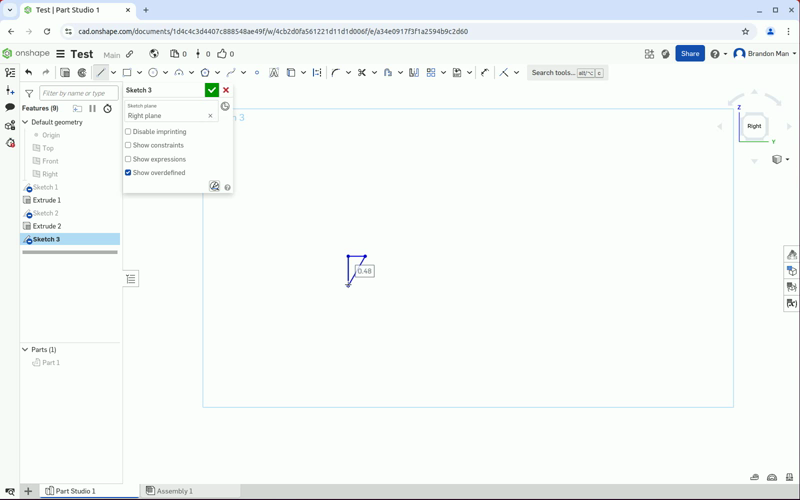
scroll(-6)
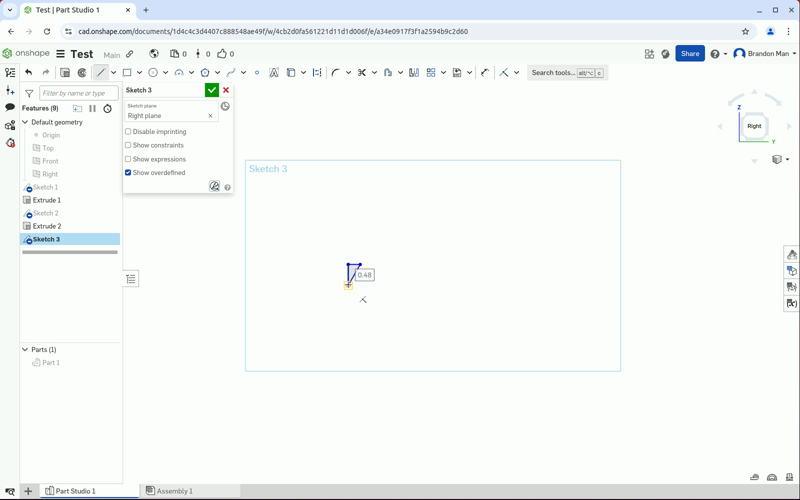
scroll(-6)
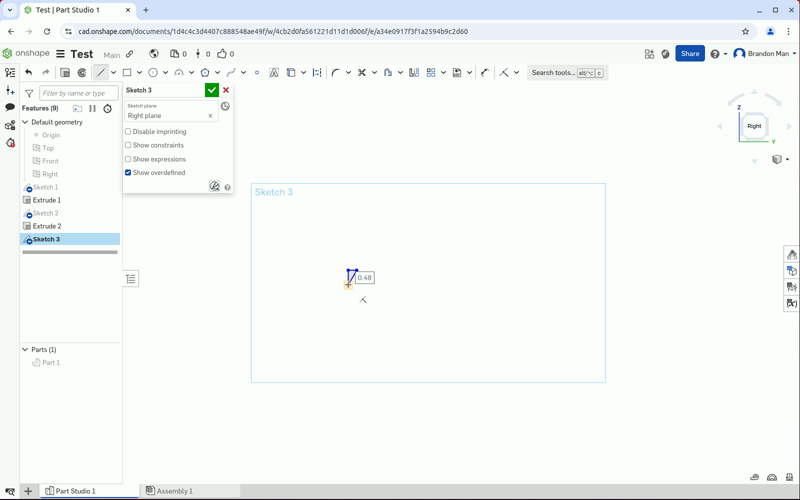
scroll(-6)
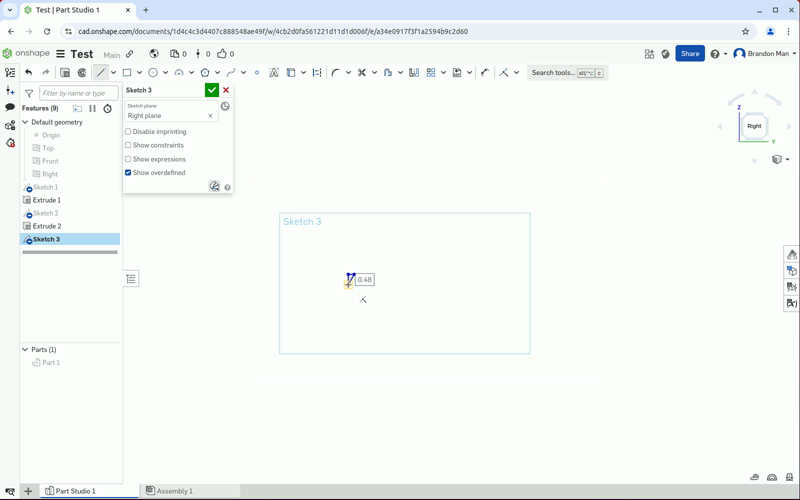
scroll(-6)
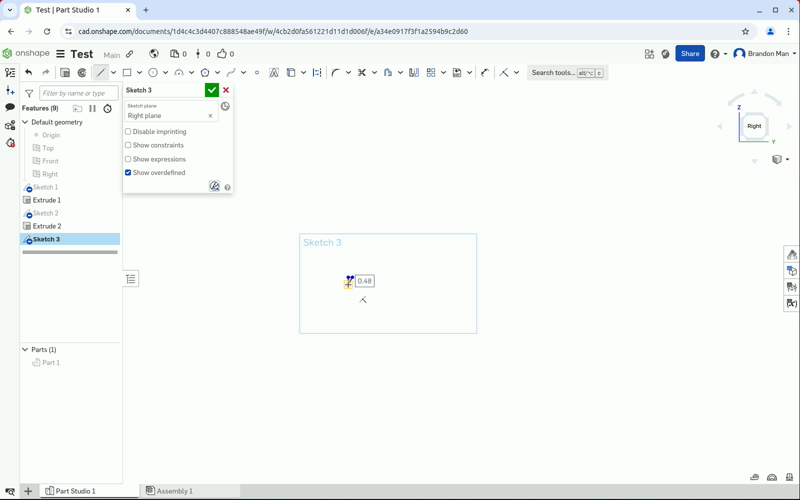
scroll(-6)
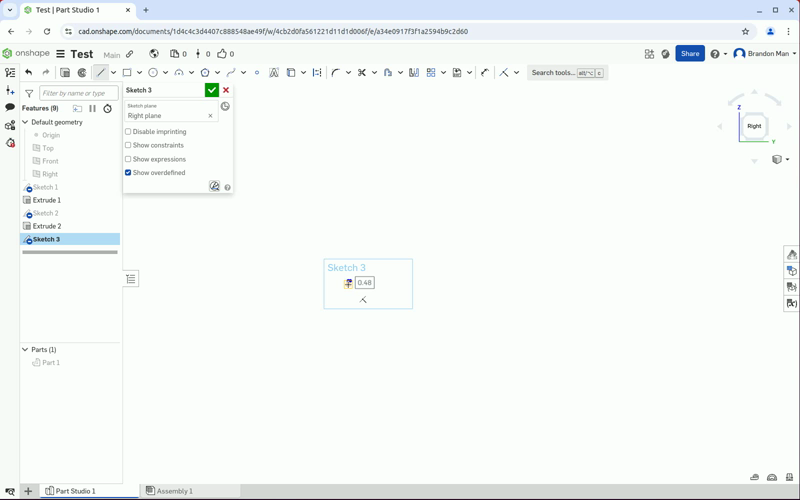
key(esc)
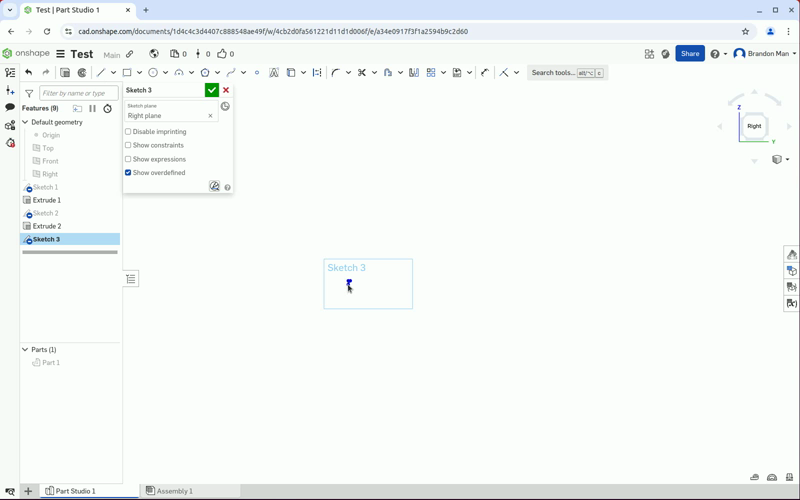
mouse_move(348, 282)
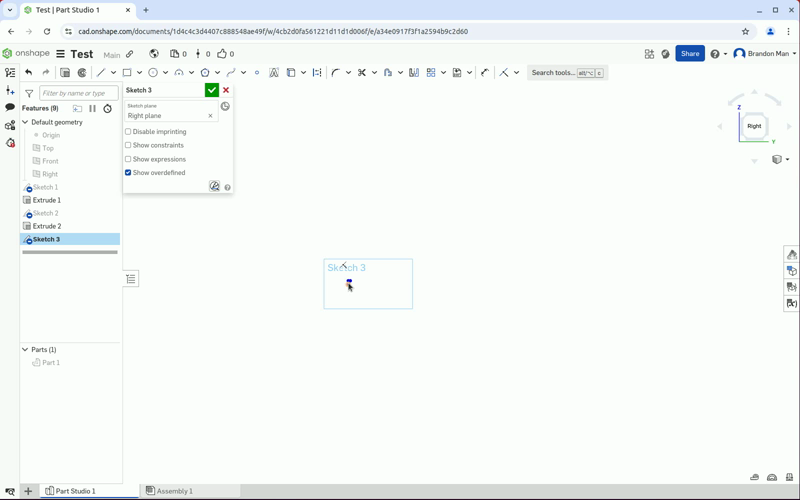
scroll(6)
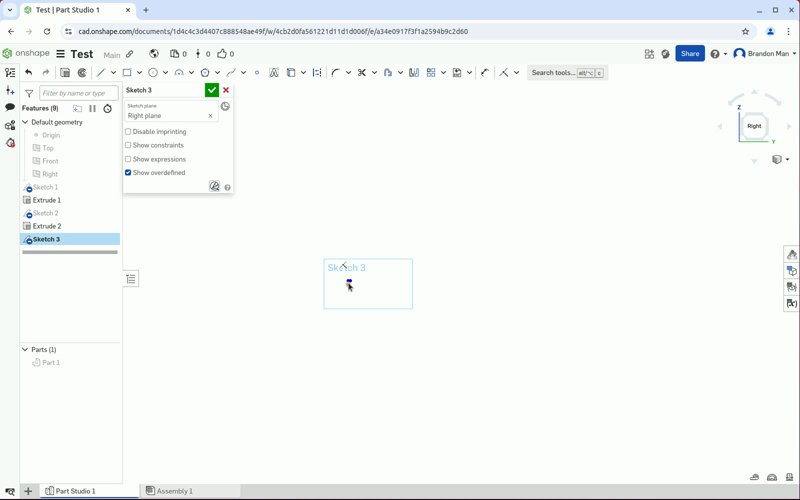
scroll(6)
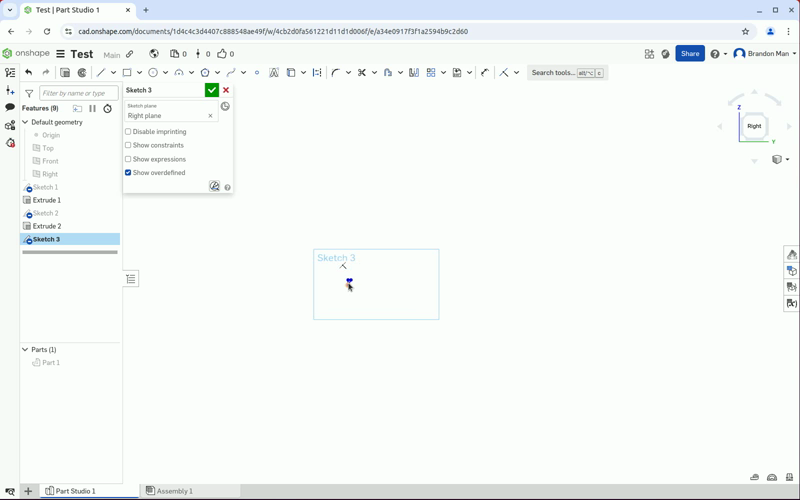
scroll(6)
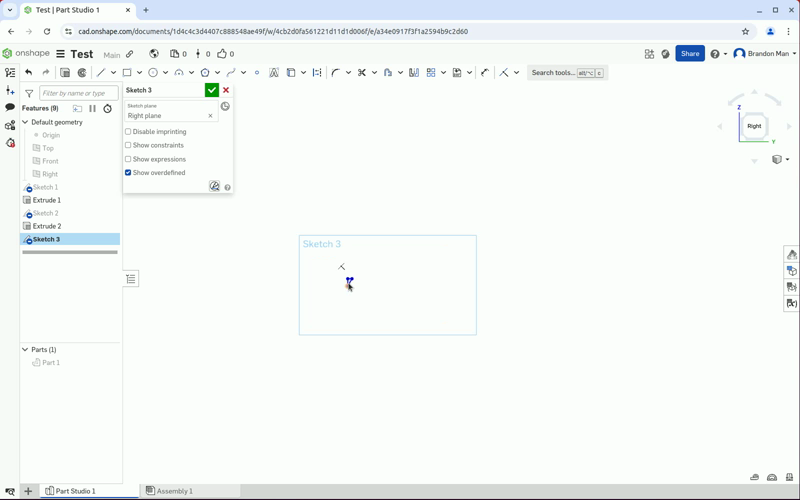
scroll(6)
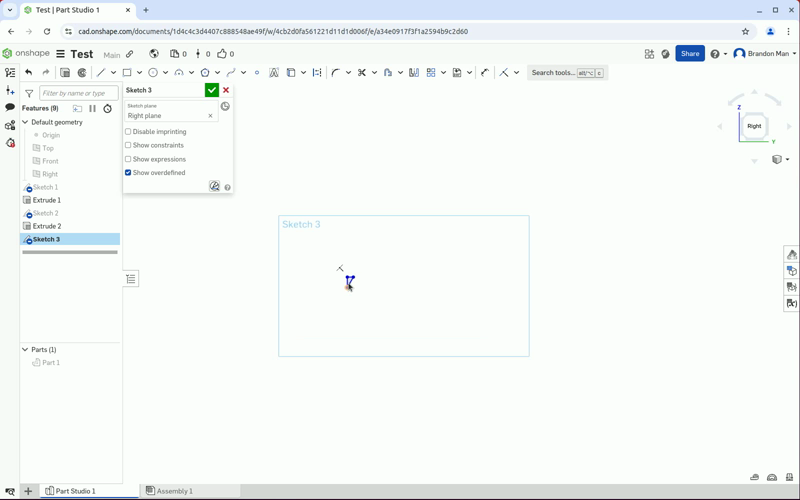
scroll(6)
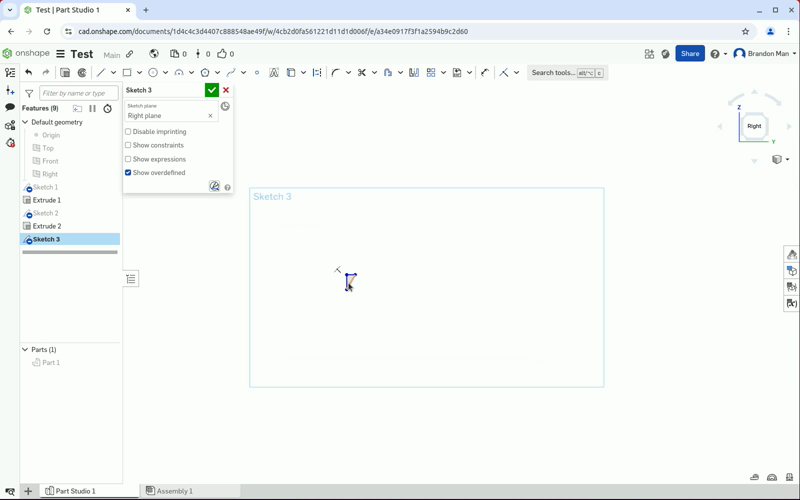
scroll(6)
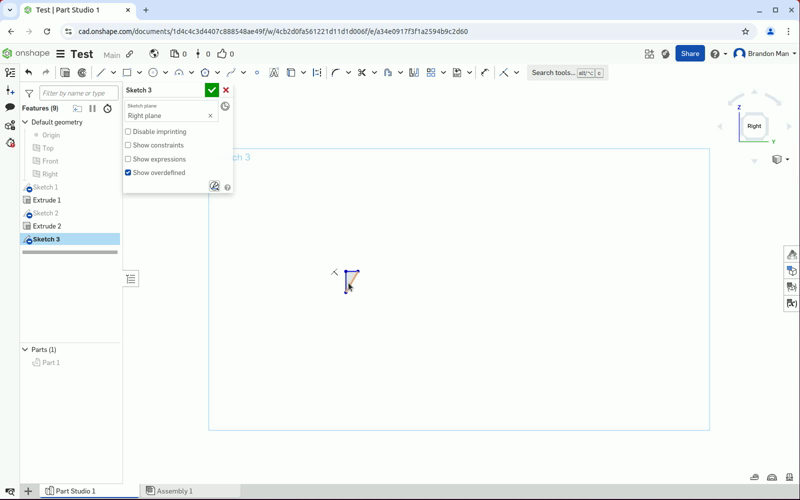
scroll(6)
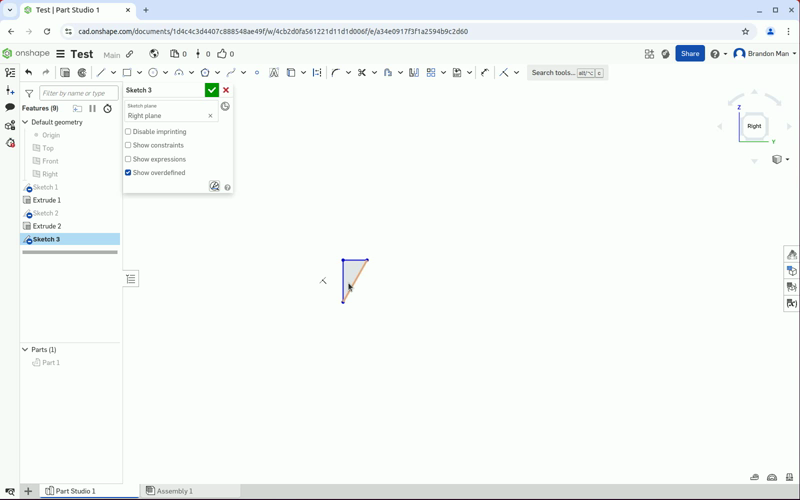
click(348, 282)
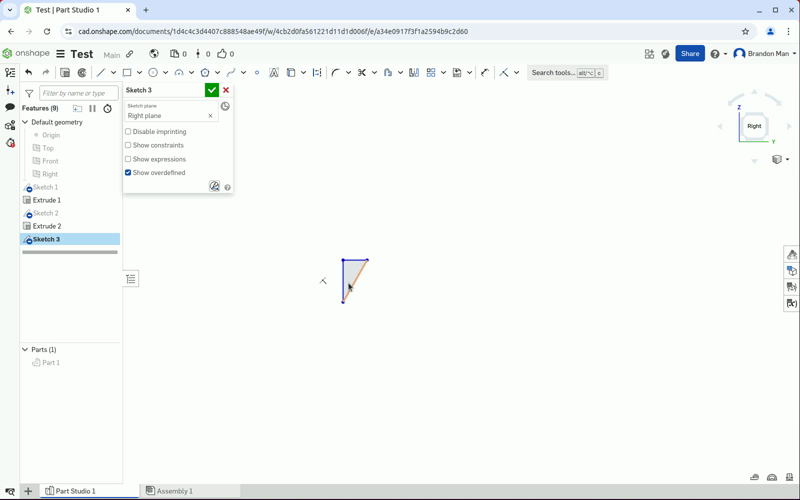
scroll(-6)
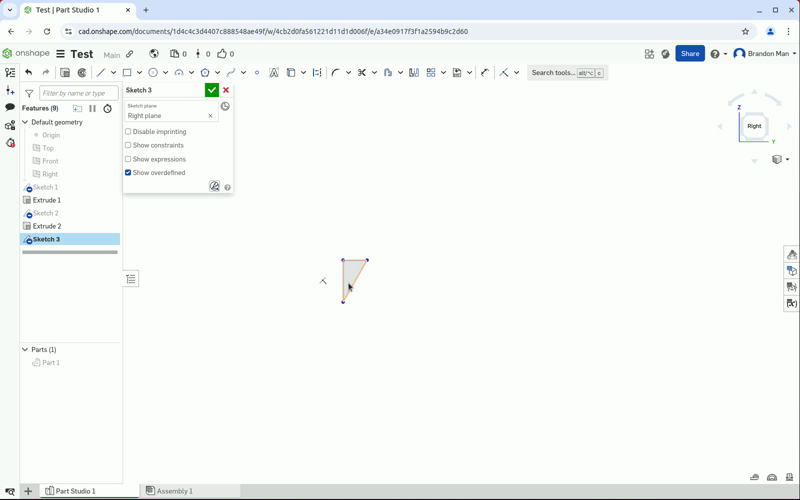
scroll(-6)
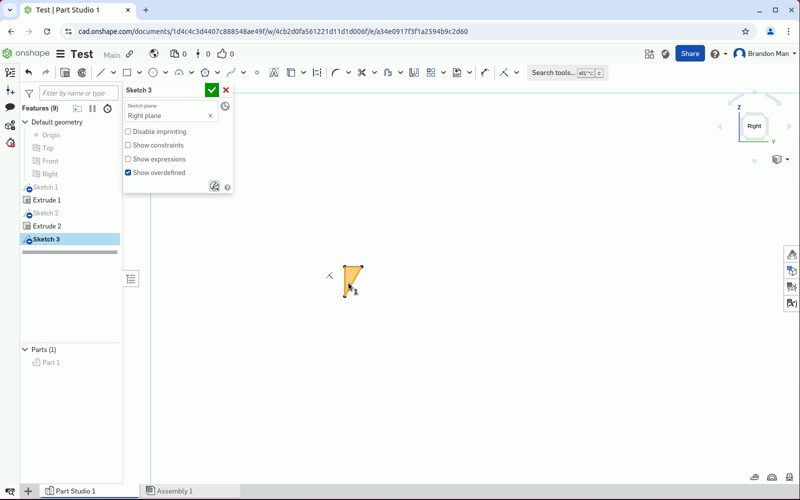
scroll(-6)
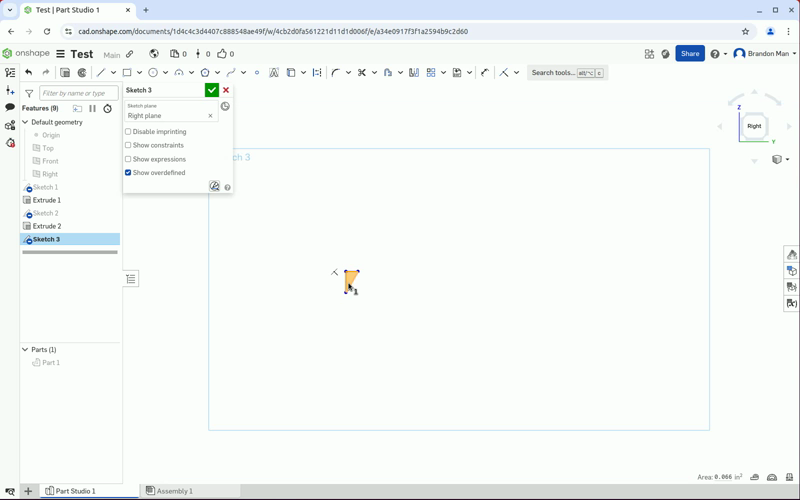
scroll(-6)
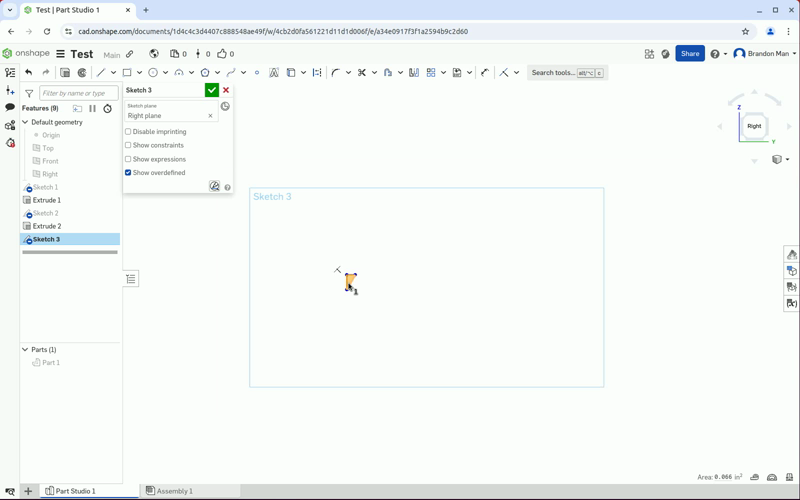
scroll(-6)
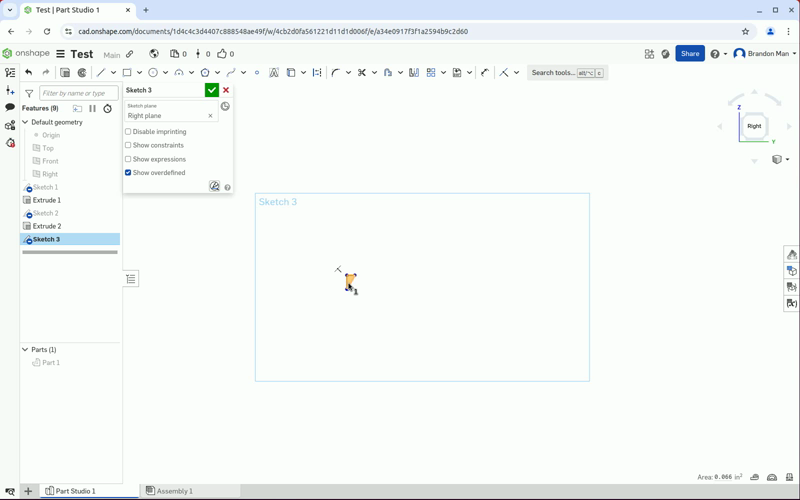
scroll(-6)
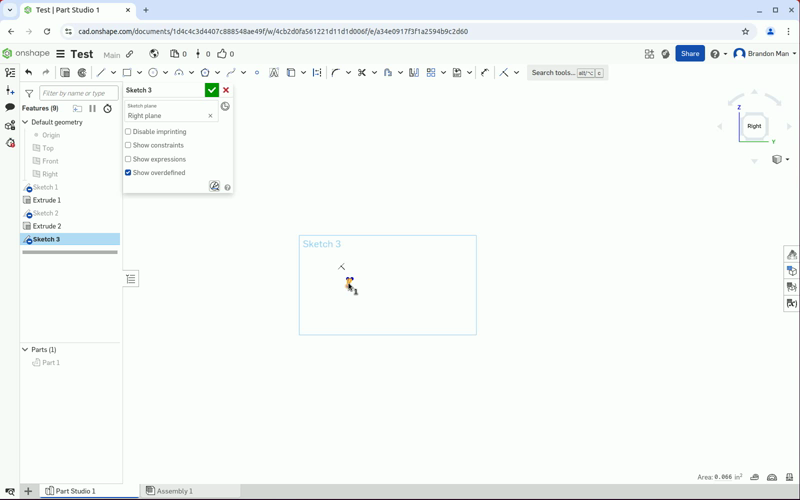
scroll(-6)
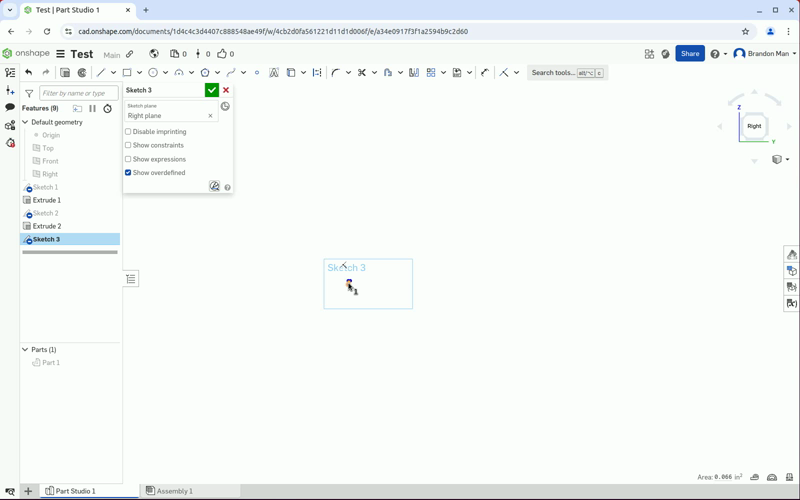
mouse_move(73, 352)
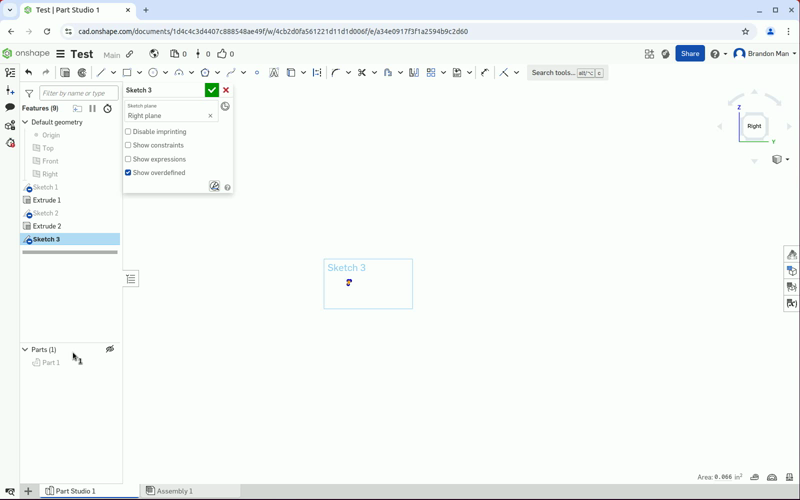
key(shift+y)
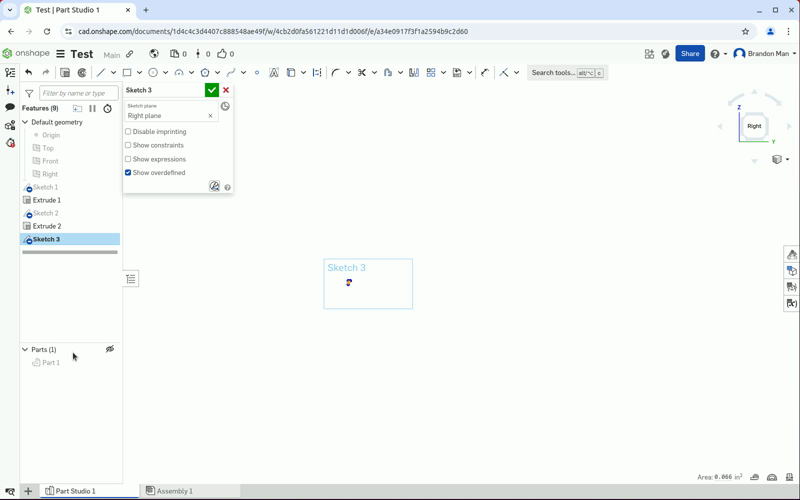
key(shift+e)
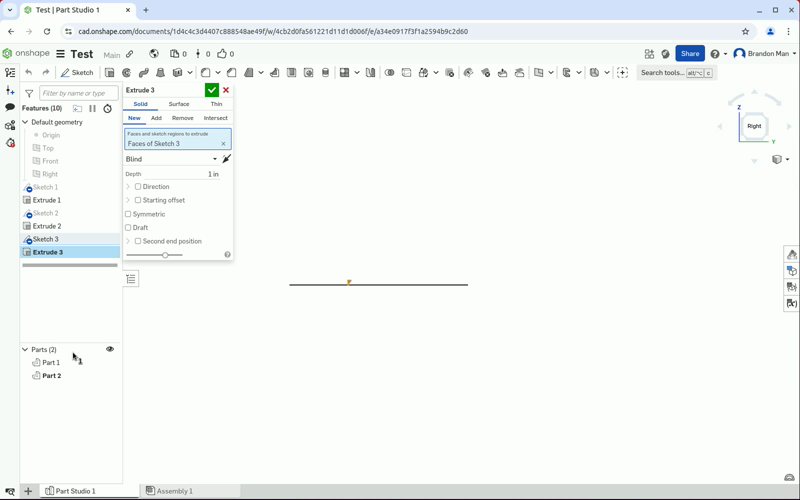
mouse_move(143, 106)
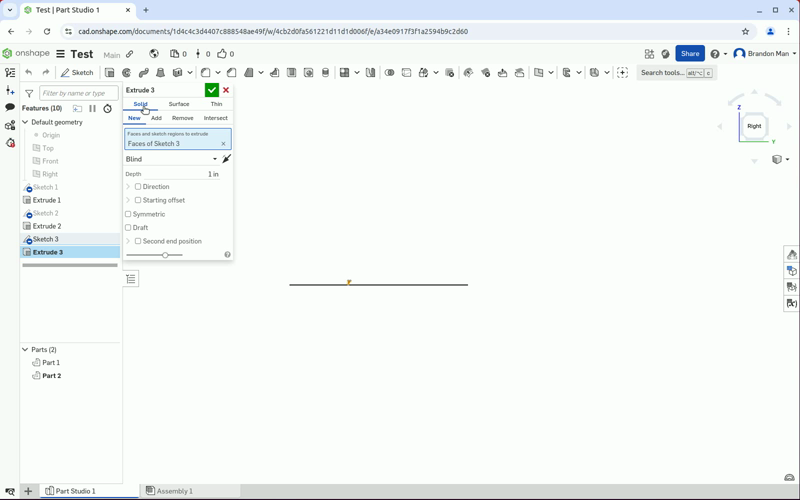
click(143, 106)
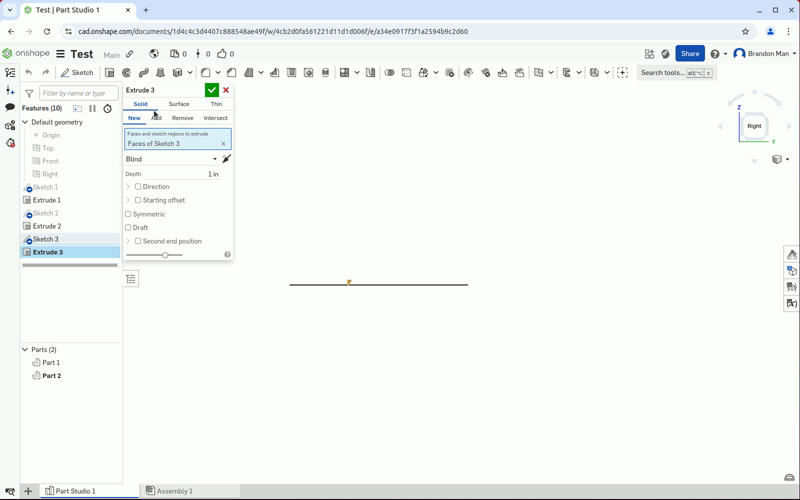
mouse_move(186, 120)
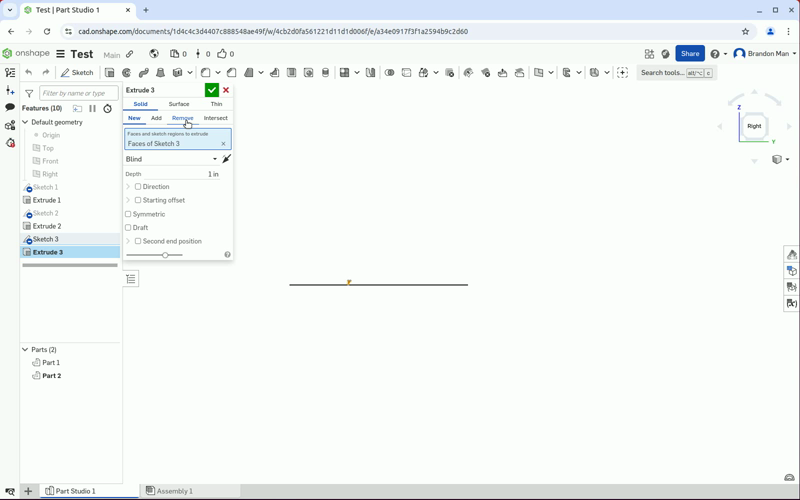
click(186, 120)
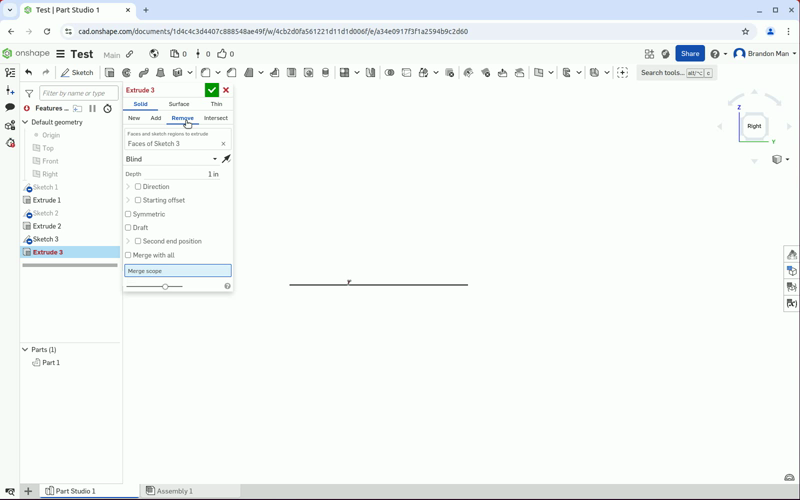
key(tab, 4)
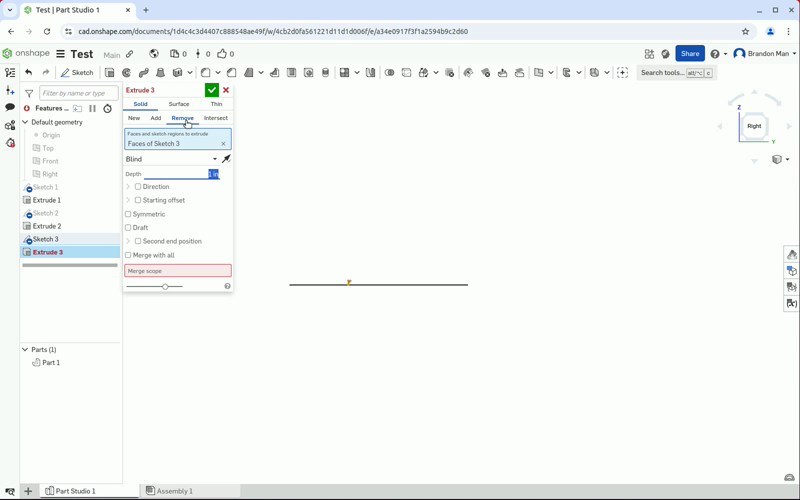
text(-0.962)
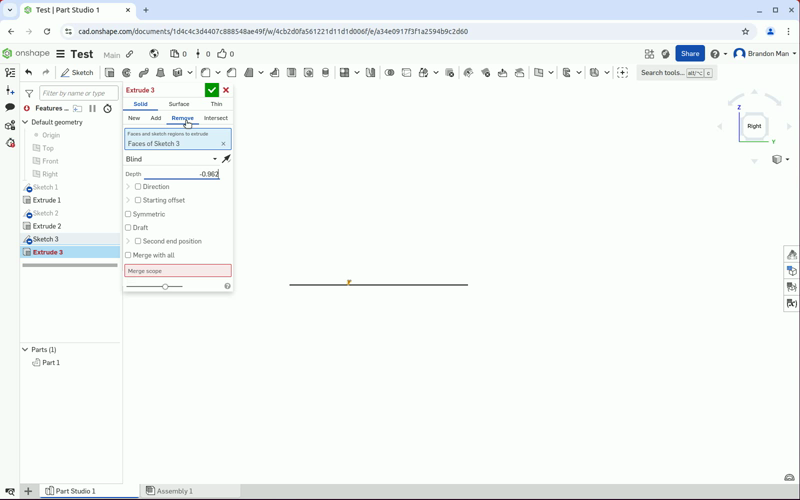
key(tab, 3)
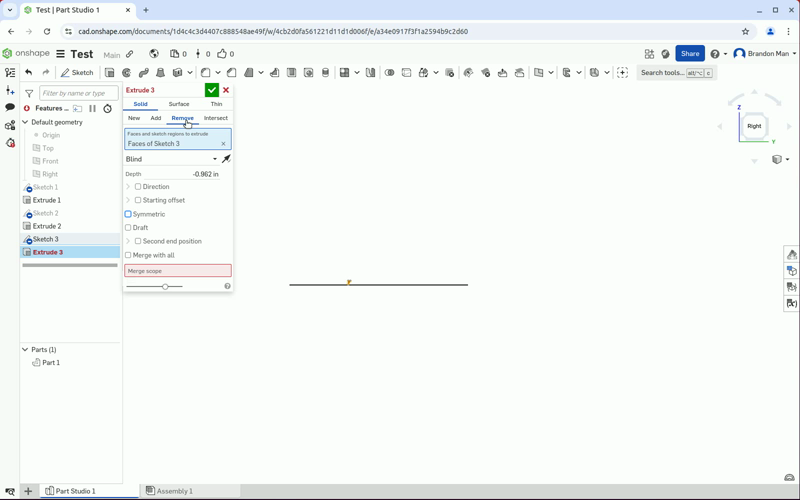
key(space)
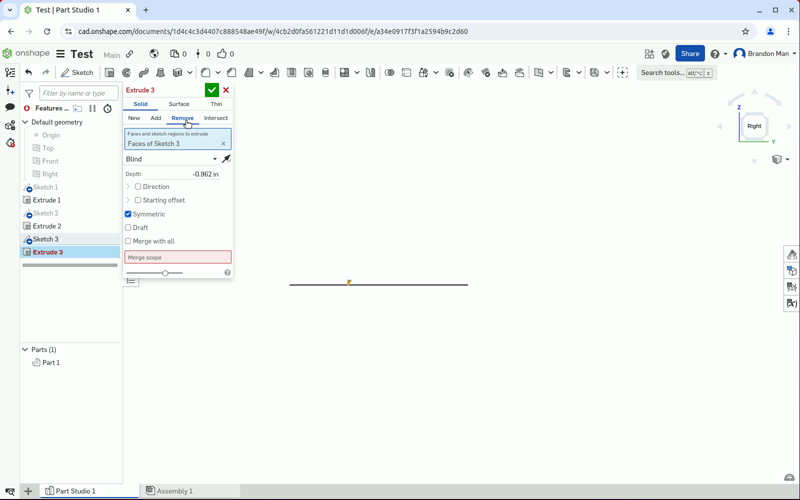
key(tab, 2)
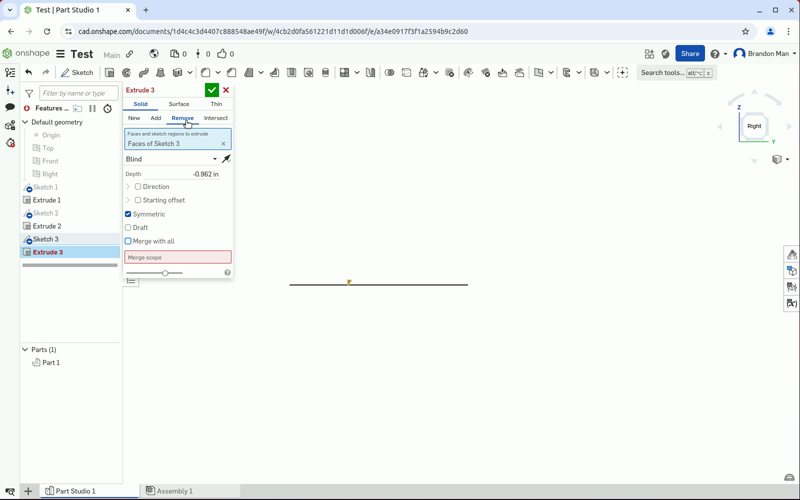
key(space)
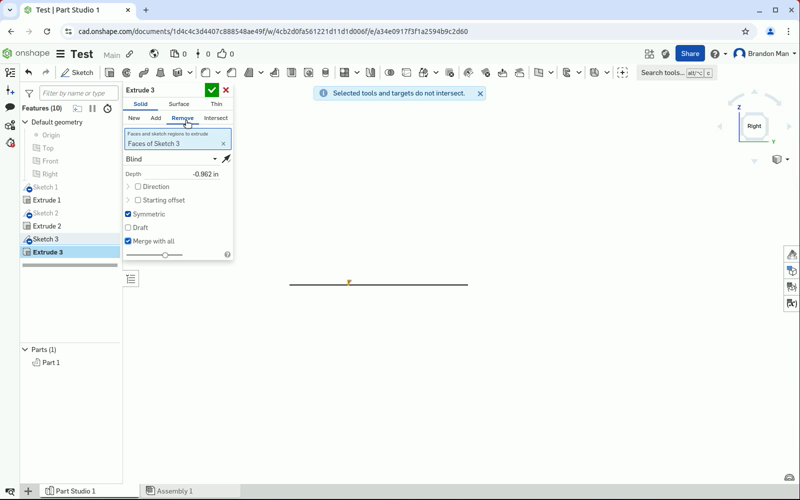
key(enter)
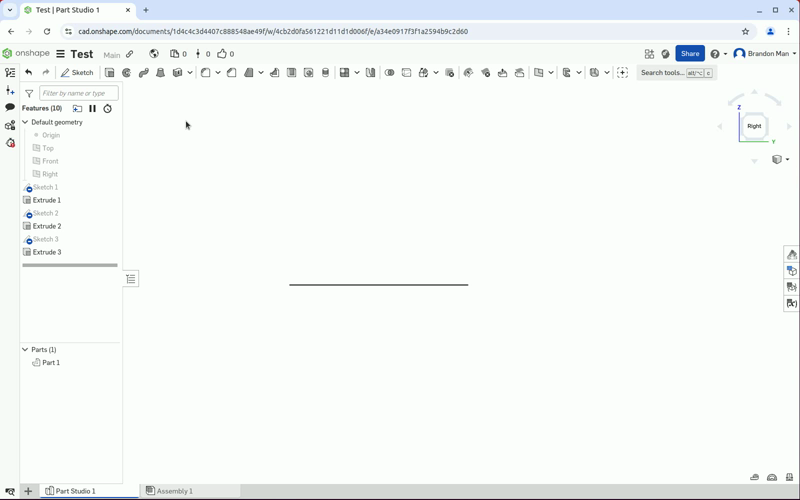
key(shift+h)
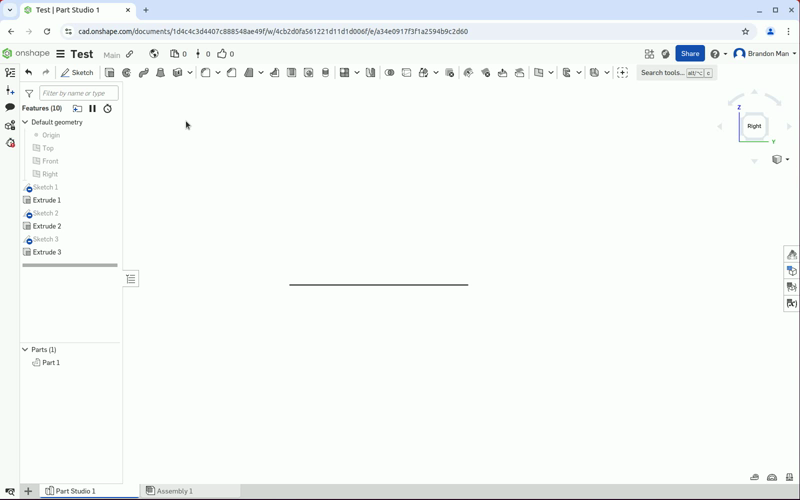
key(shift+h)
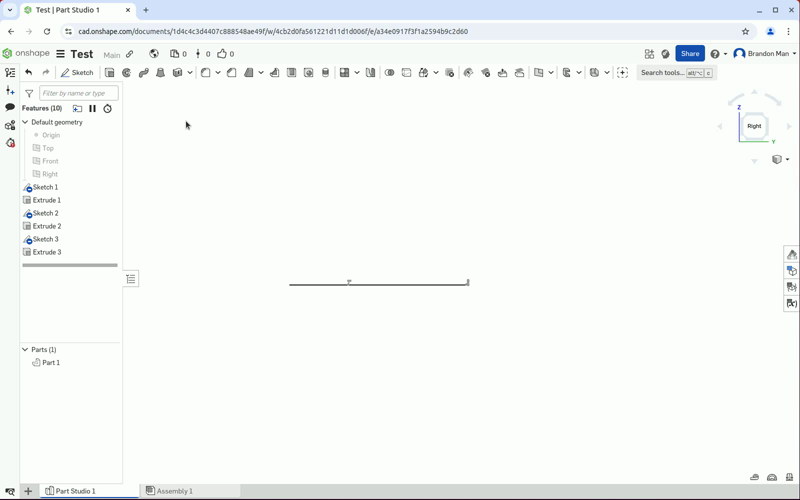
key(shift+7)
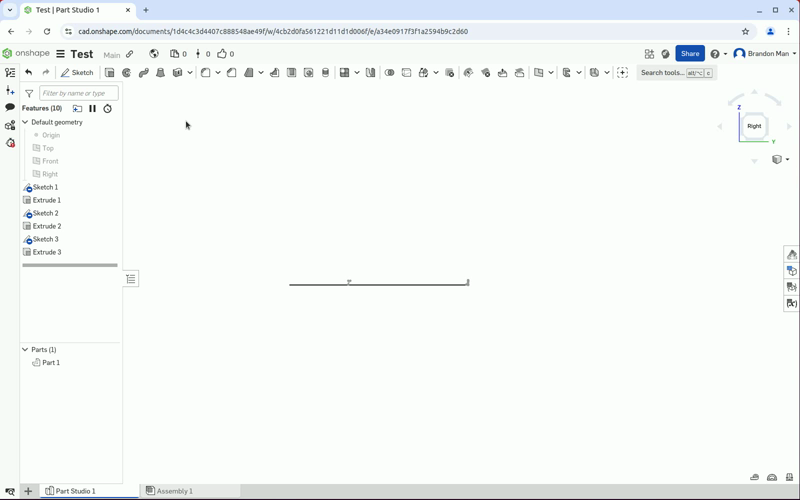
key(right, 2)
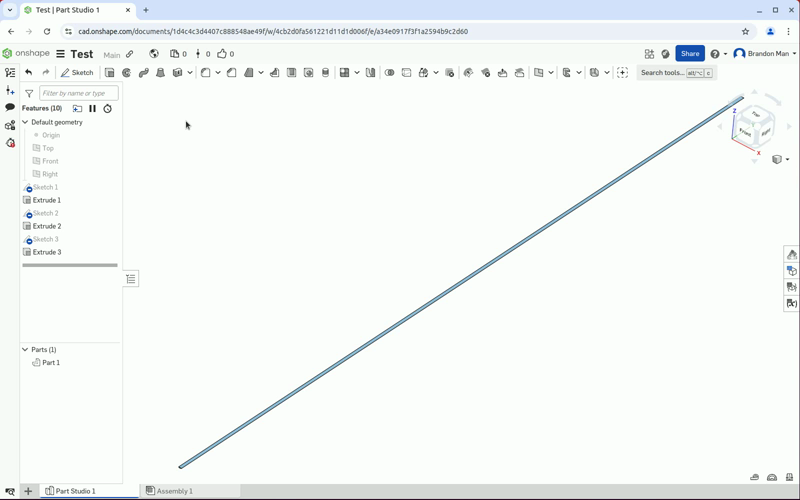
key(down, 2)
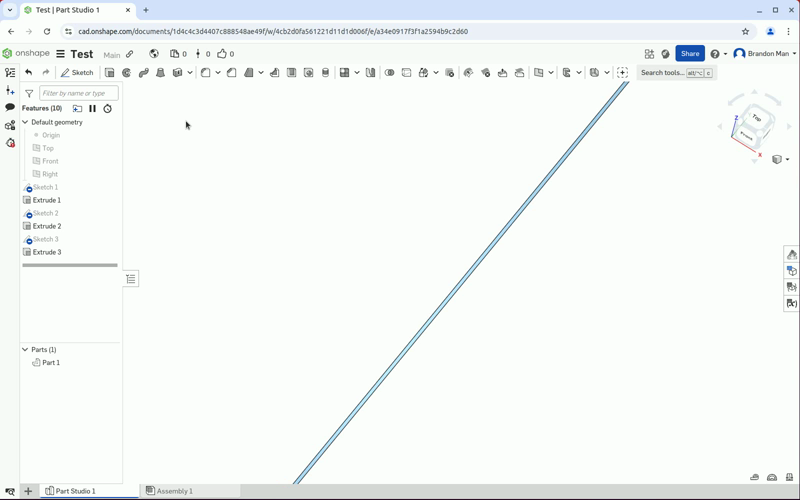
key(up, 2)
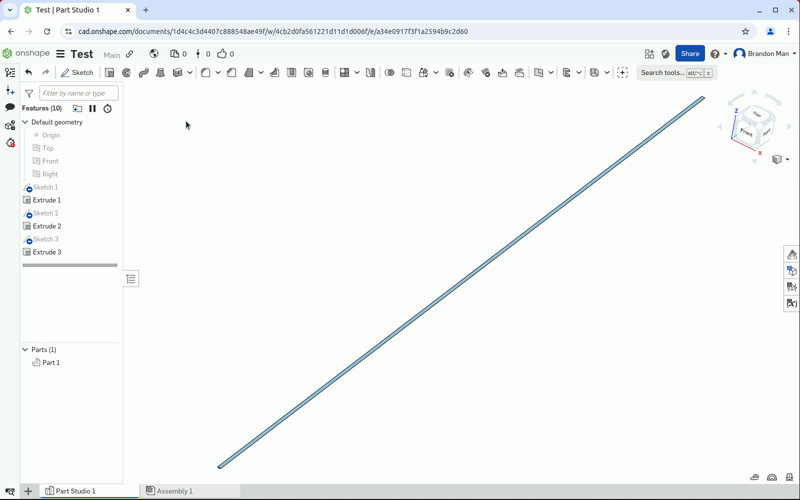
key(left, 2)
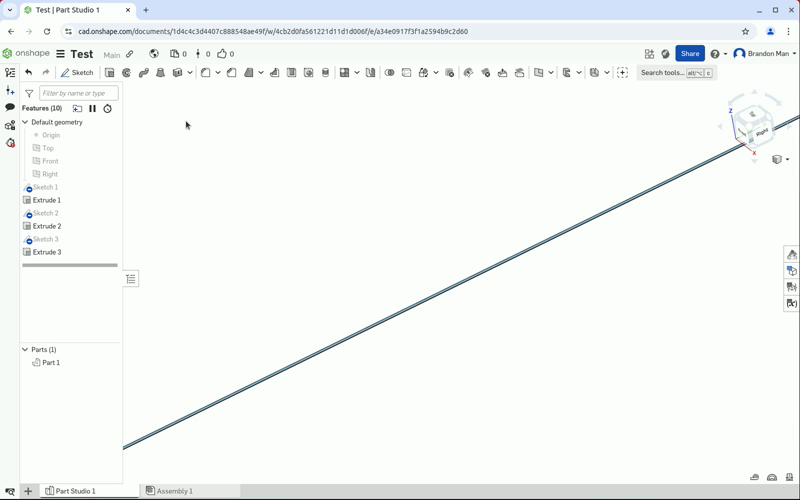
mouse_move(73, 189)
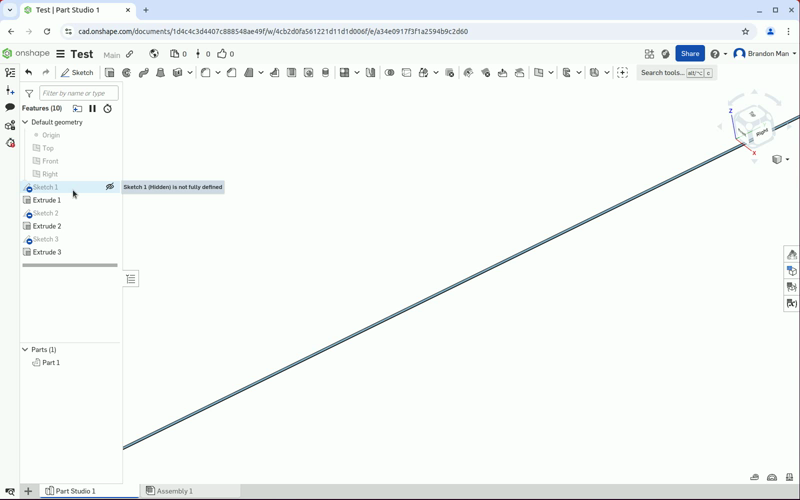
click(73, 189)